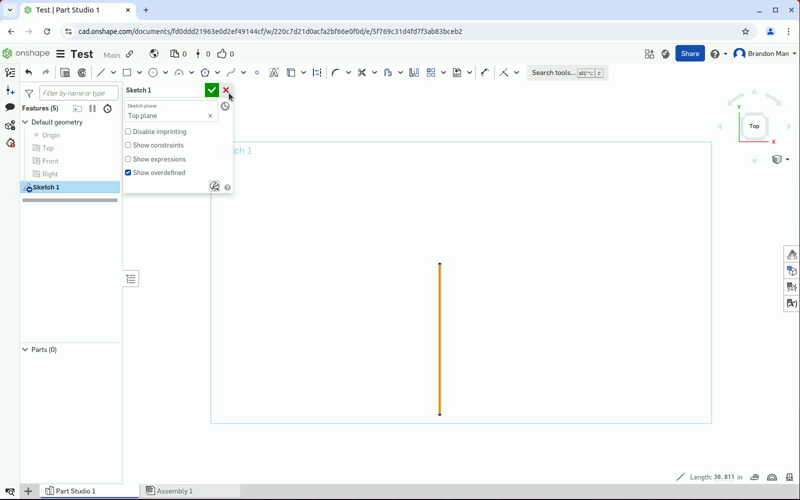
key(shift+h)
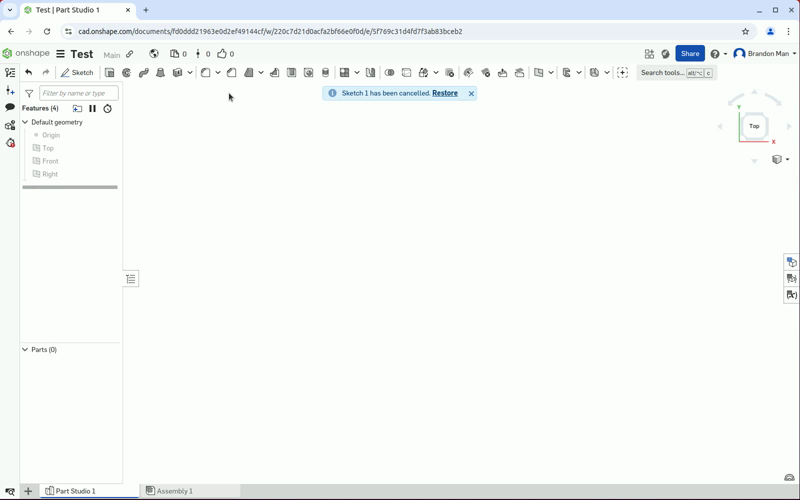
mouse_move(73, 352)
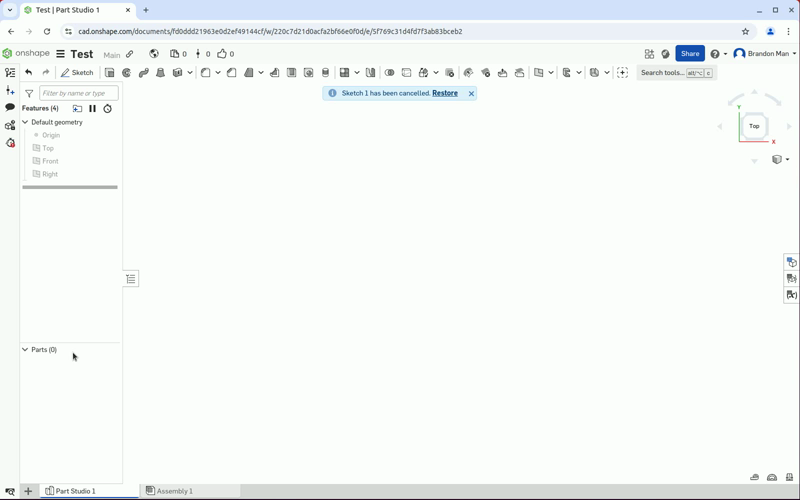
key(y)
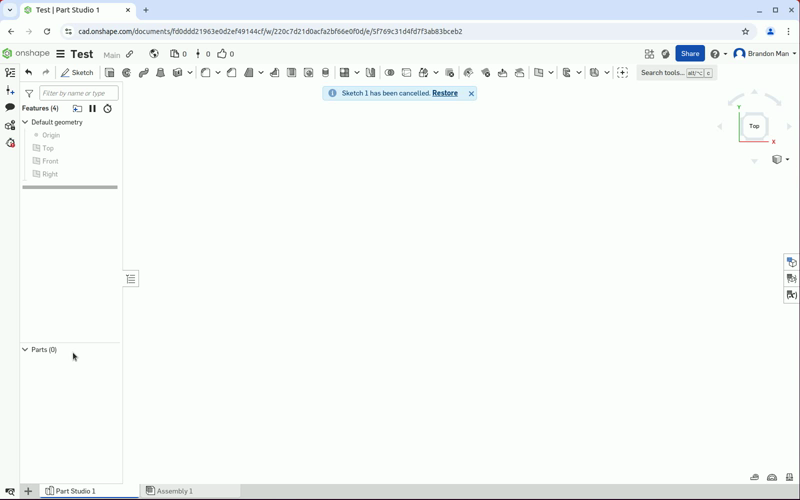
key(shift+p)
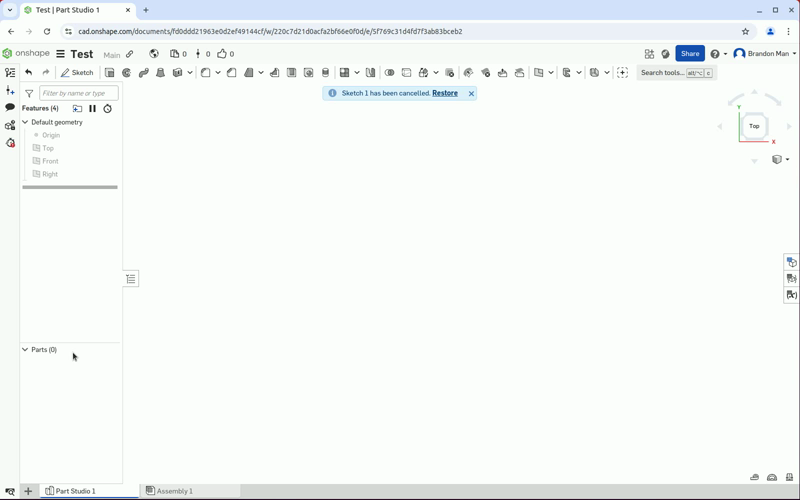
key(space)
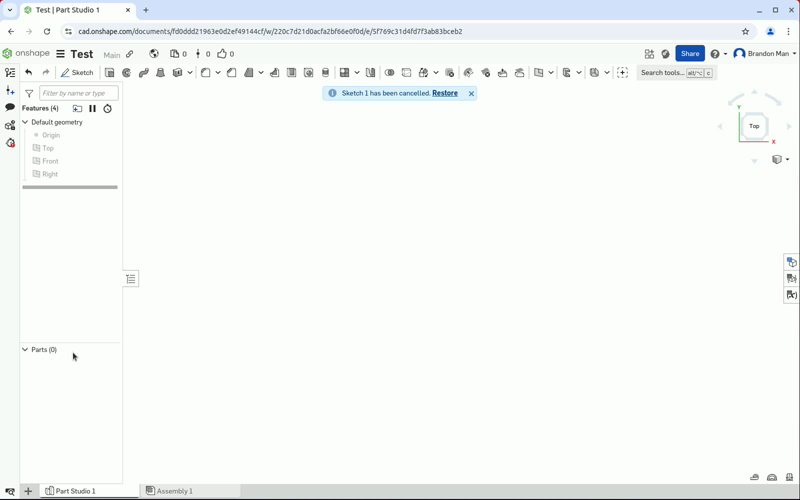
key_down(shift)
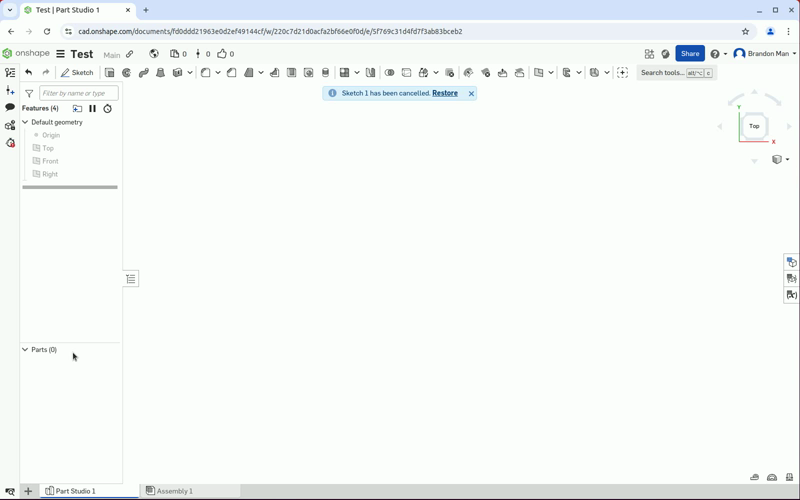
key(up)
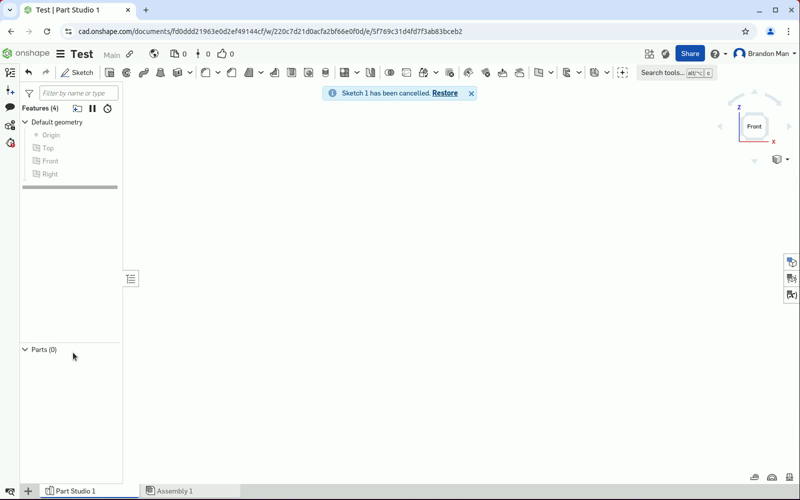
key_up(shift)
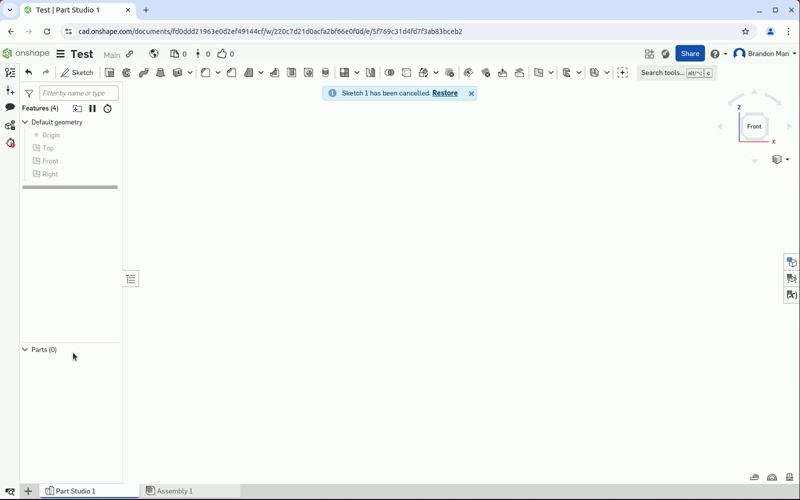
key(space)
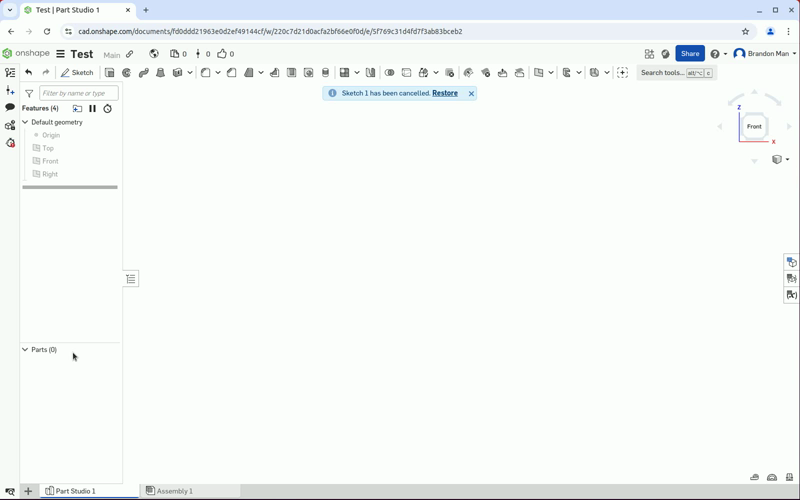
key_down(shift)
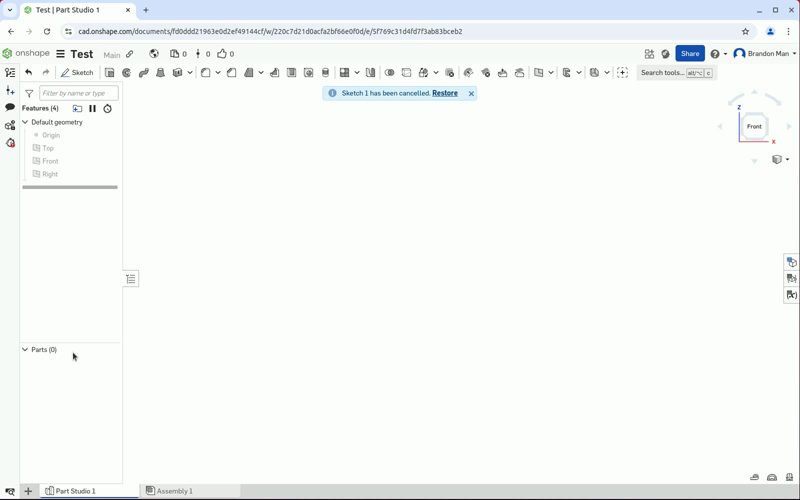
key(left)
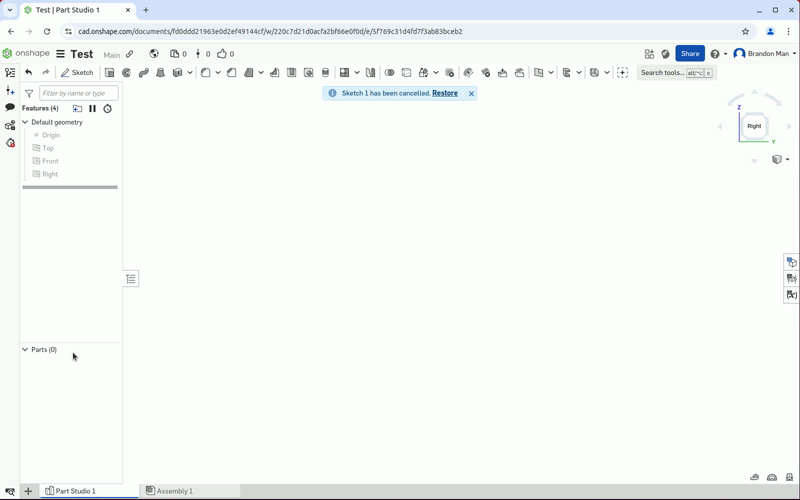
key_up(shift)
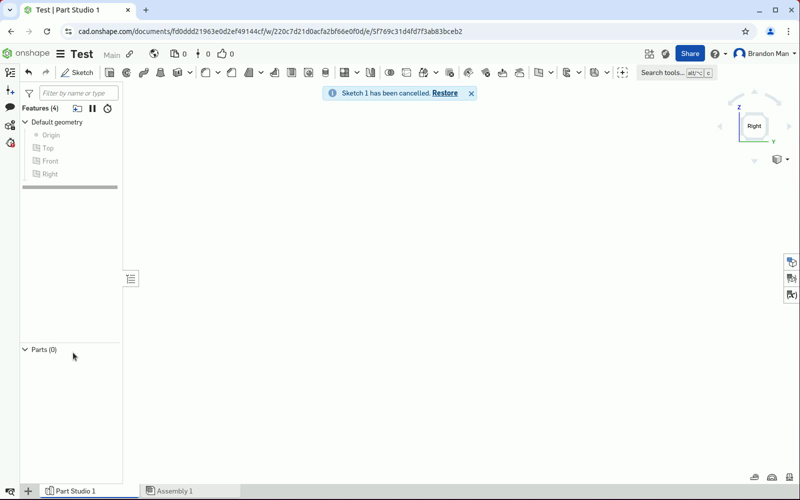
mouse_move(73, 352)
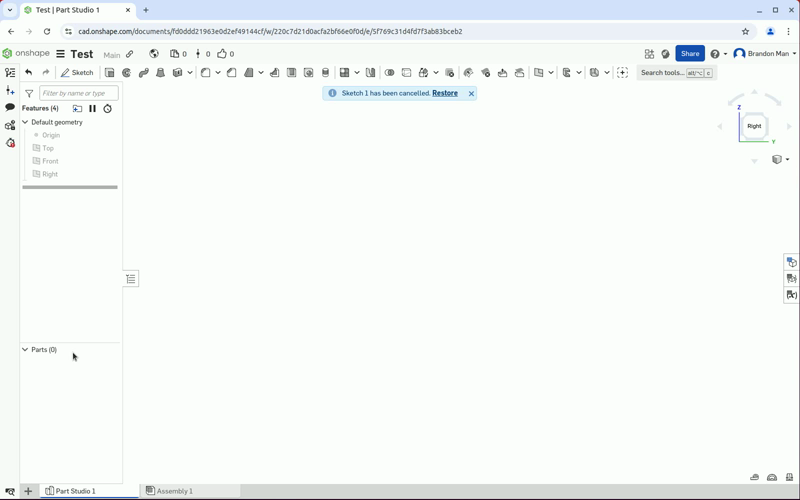
key(shift+y)
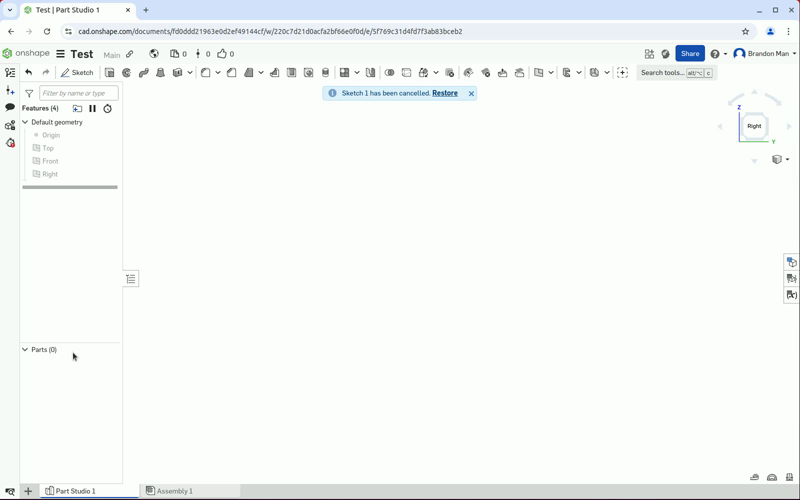
key(shift+s)
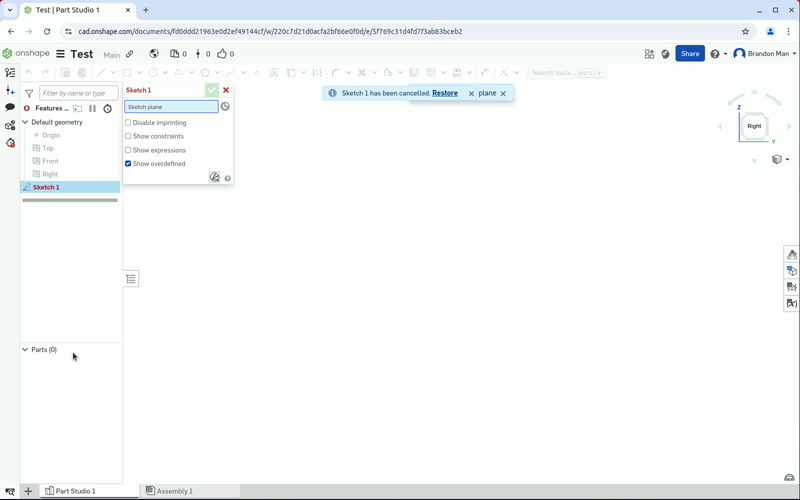
mouse_move(73, 176)
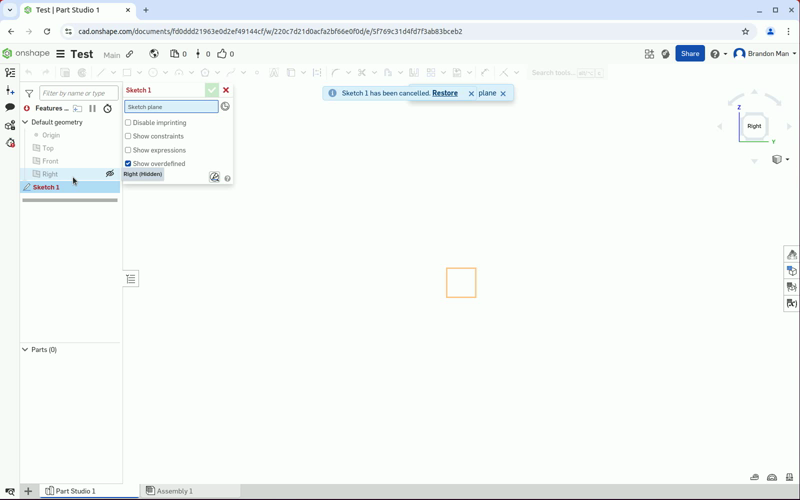
click(73, 176)
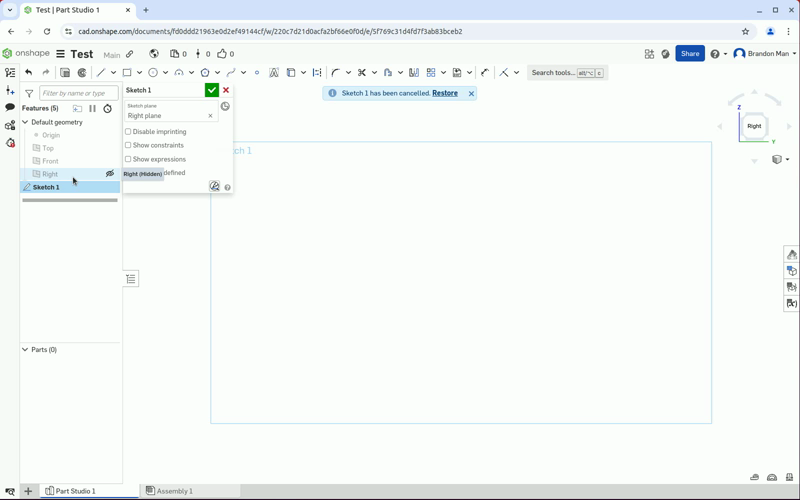
mouse_move(73, 352)
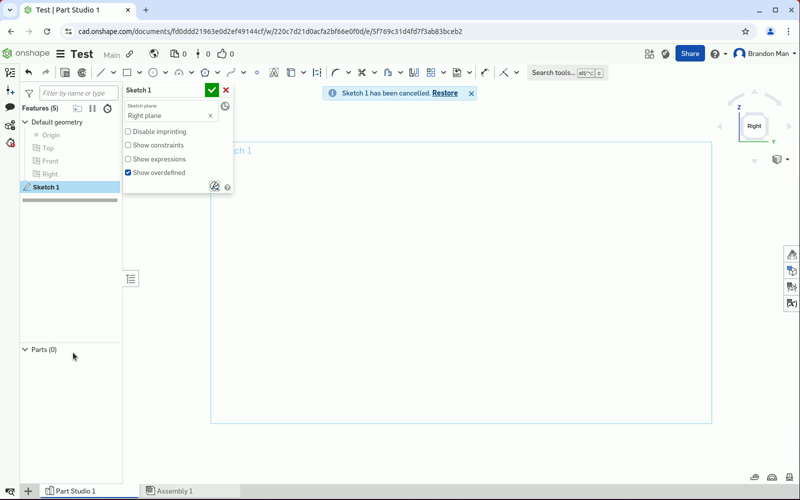
key(y)
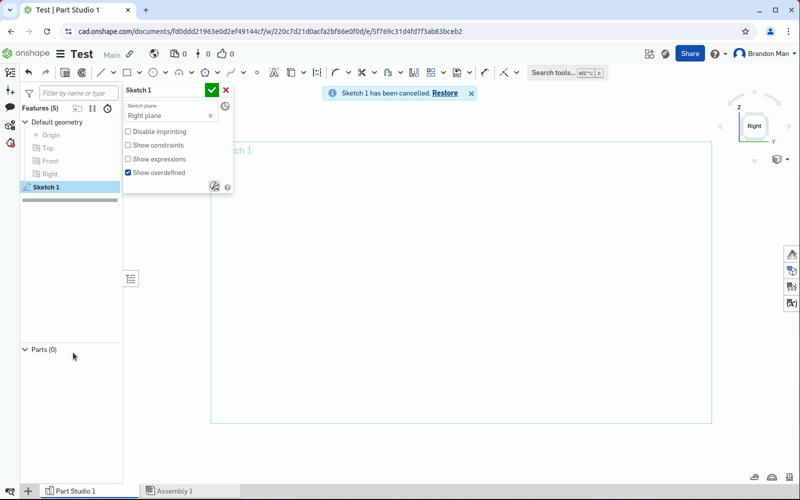
key(l)
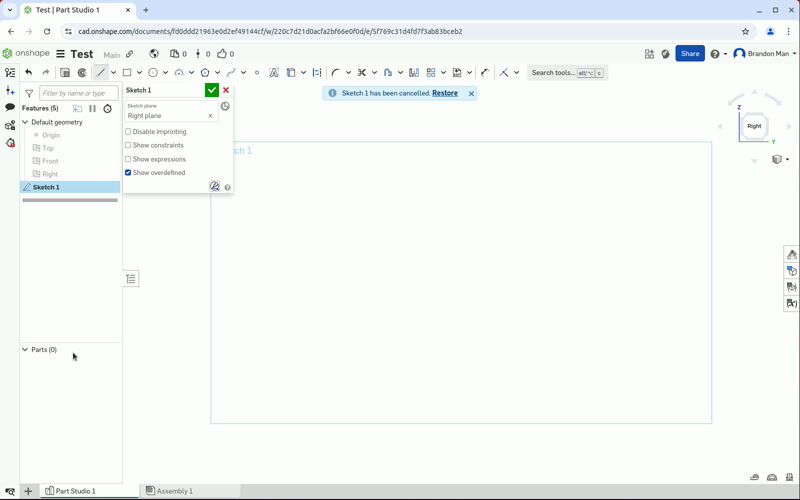
key_down(shift)
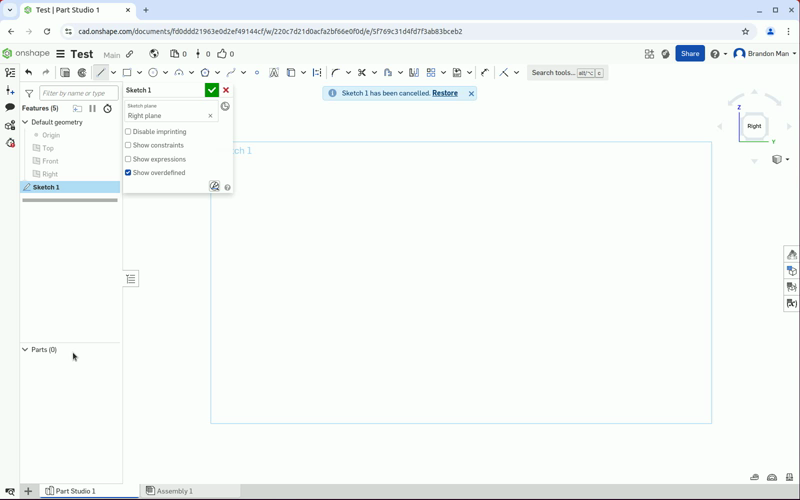
mouse_move(458, 285)
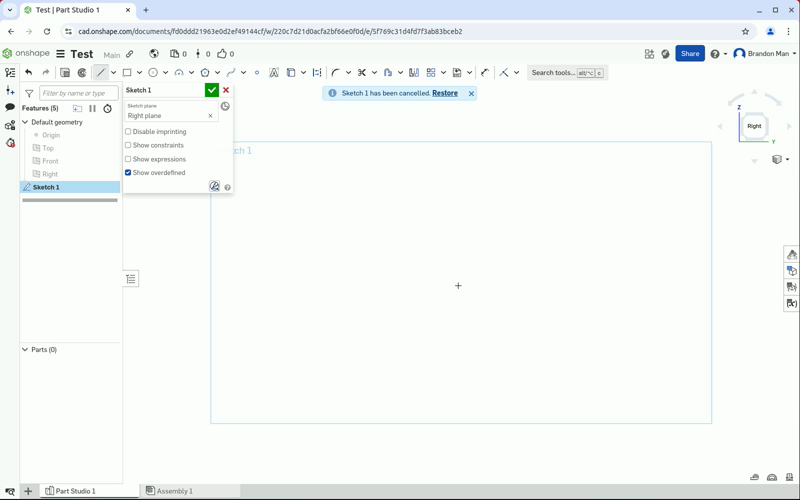
click(458, 285)
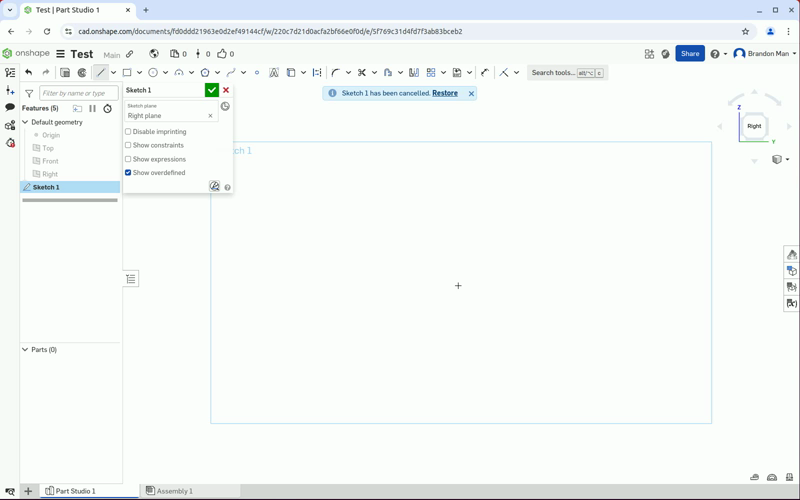
key_up(shift)
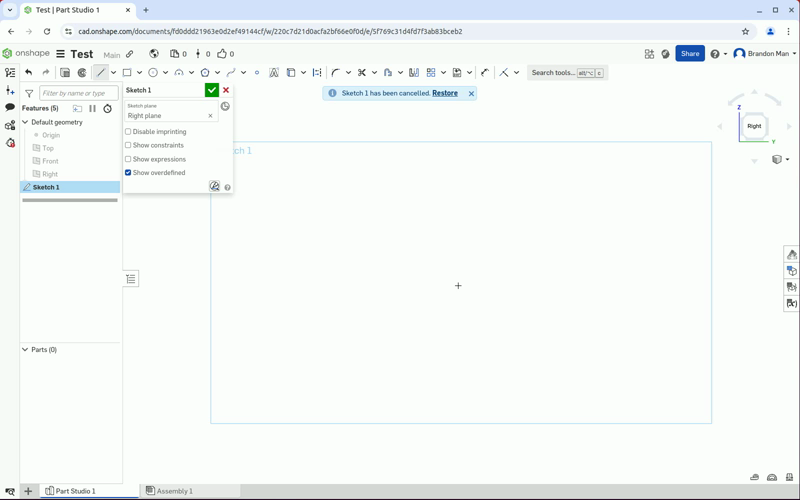
key_down(shift)
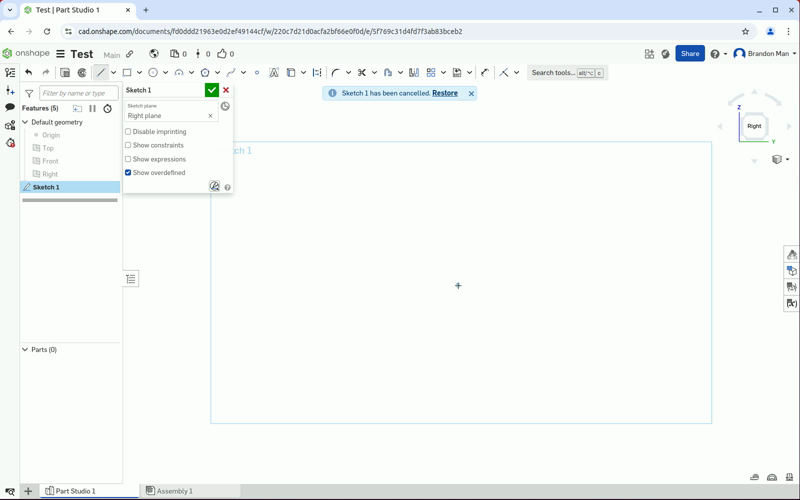
mouse_move(488, 285)
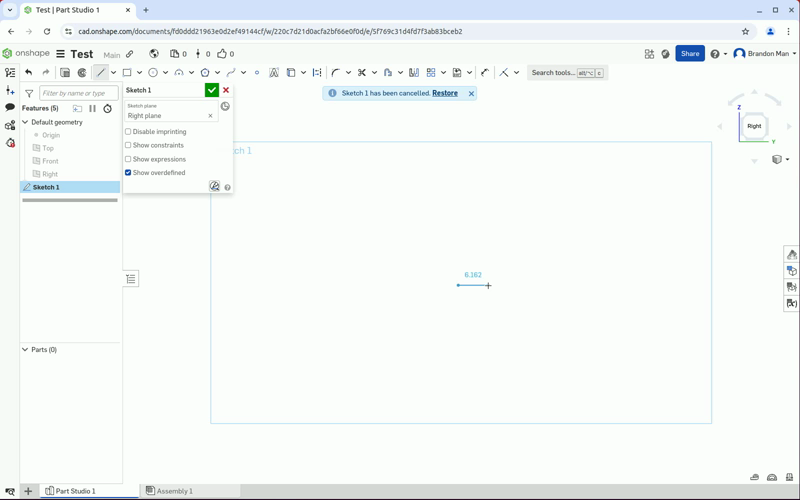
mouse_move(462, 285)
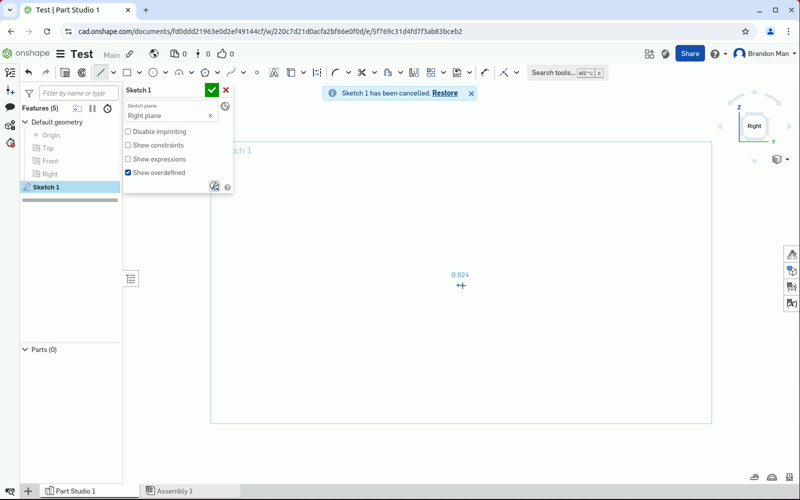
scroll(6)
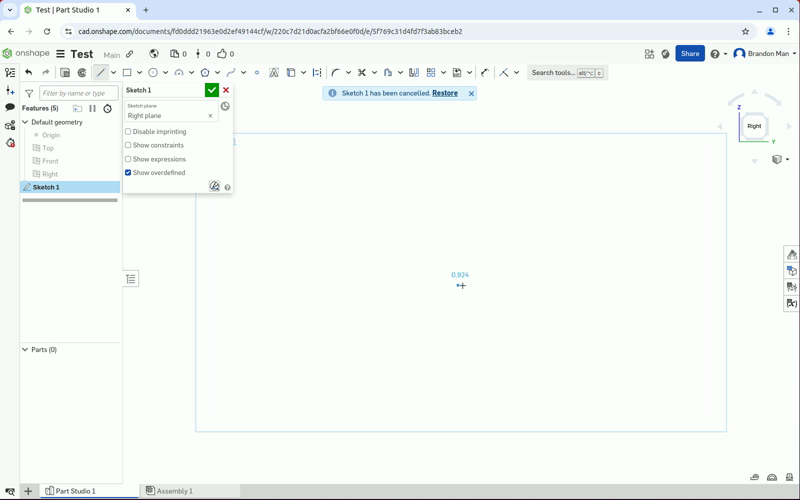
scroll(6)
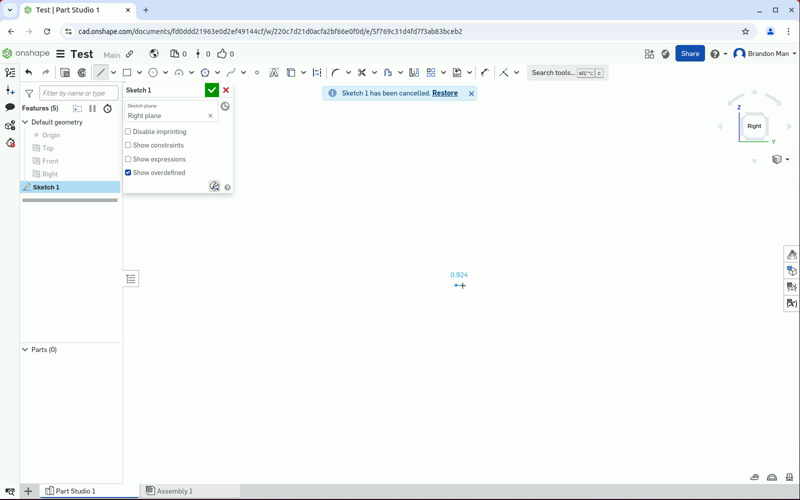
scroll(6)
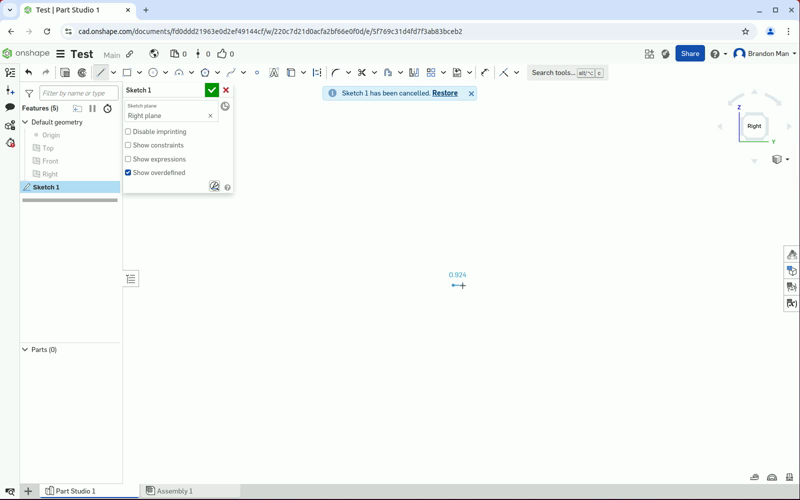
scroll(6)
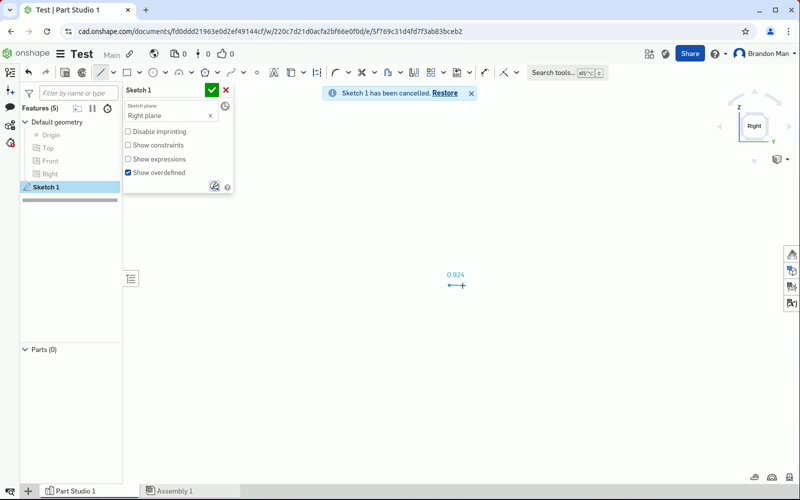
scroll(6)
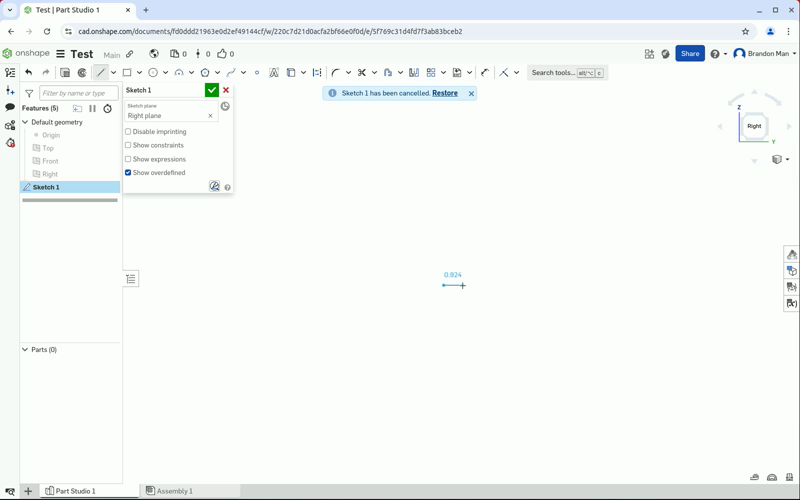
scroll(6)
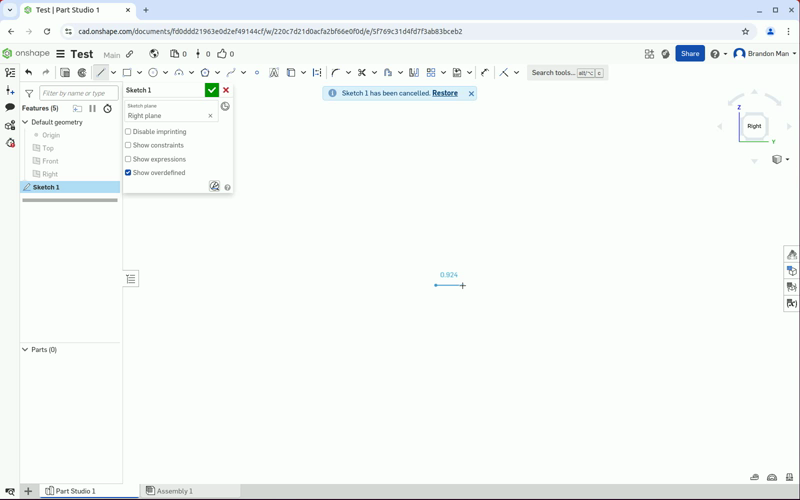
scroll(6)
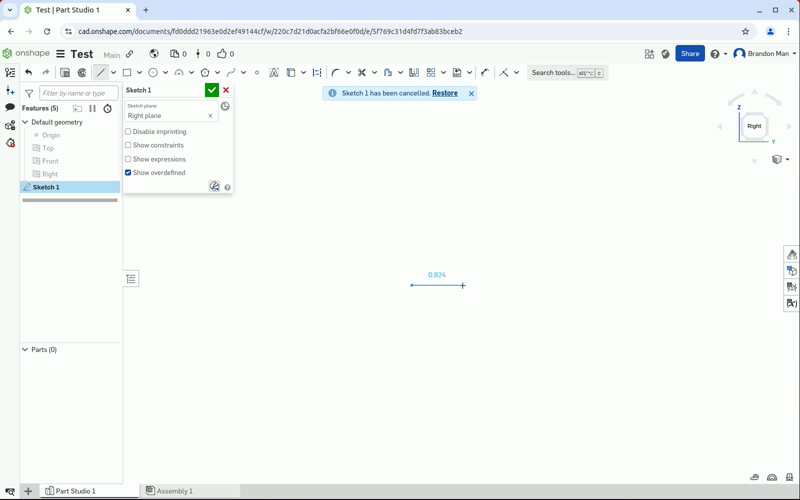
click(462, 285)
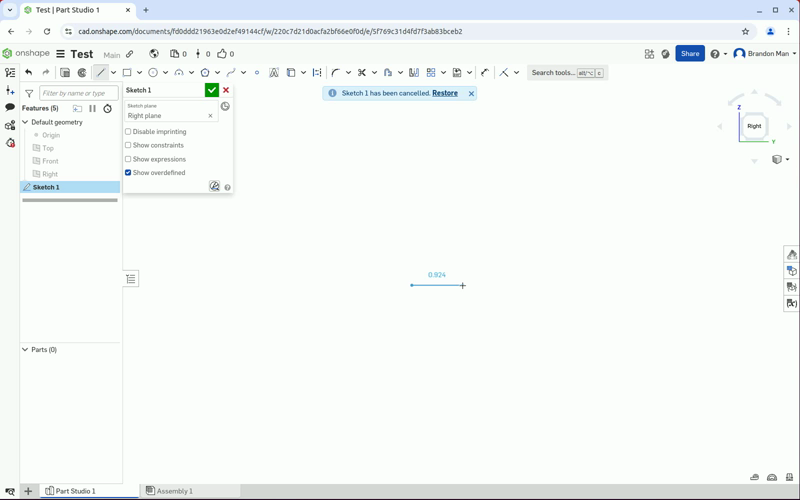
scroll(-6)
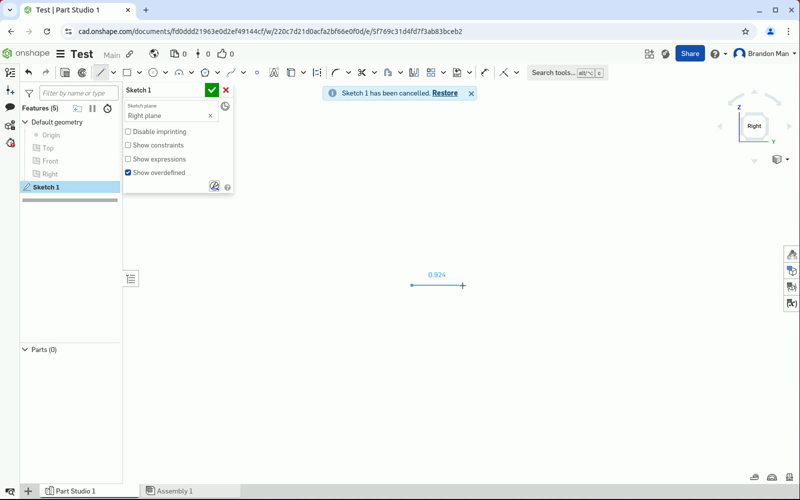
scroll(-6)
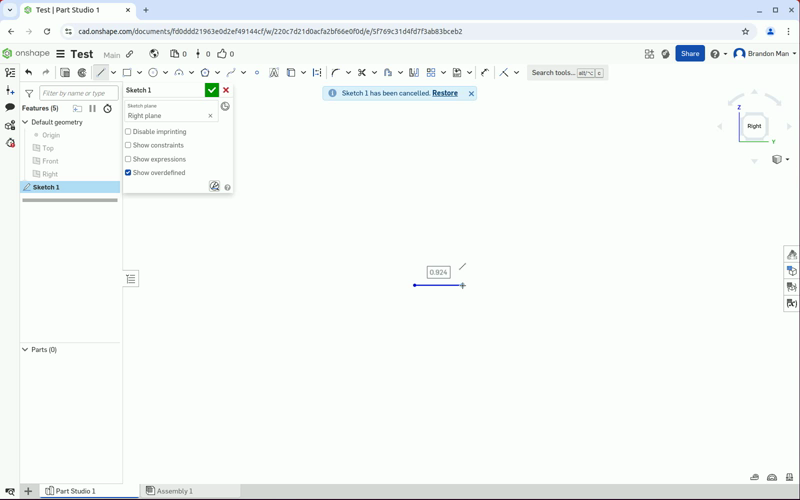
scroll(-6)
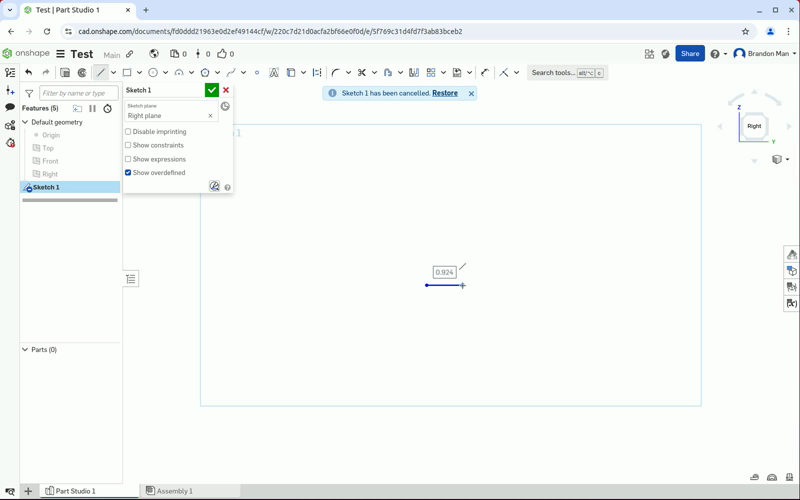
scroll(-6)
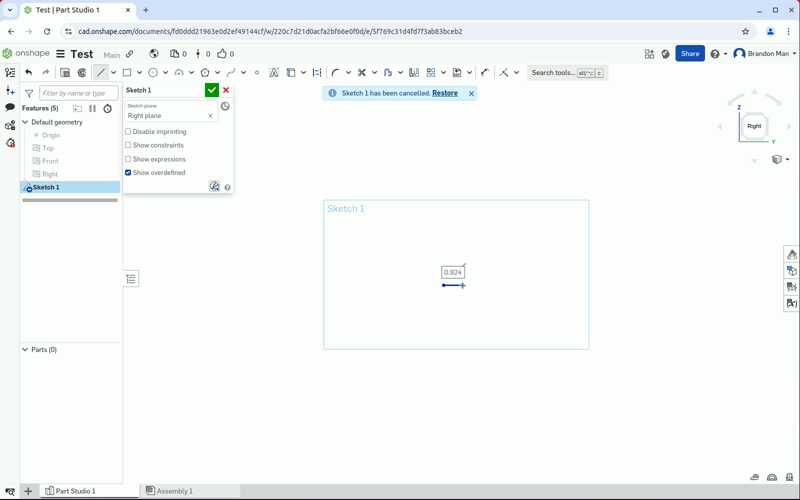
scroll(-6)
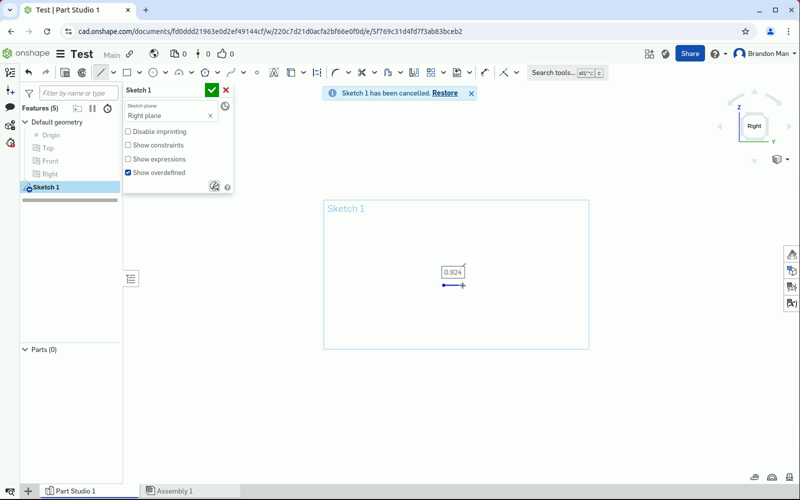
scroll(-6)
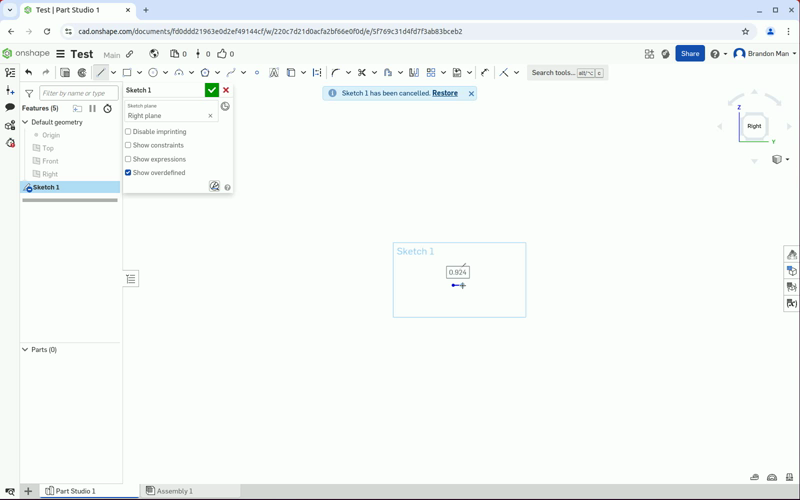
scroll(-6)
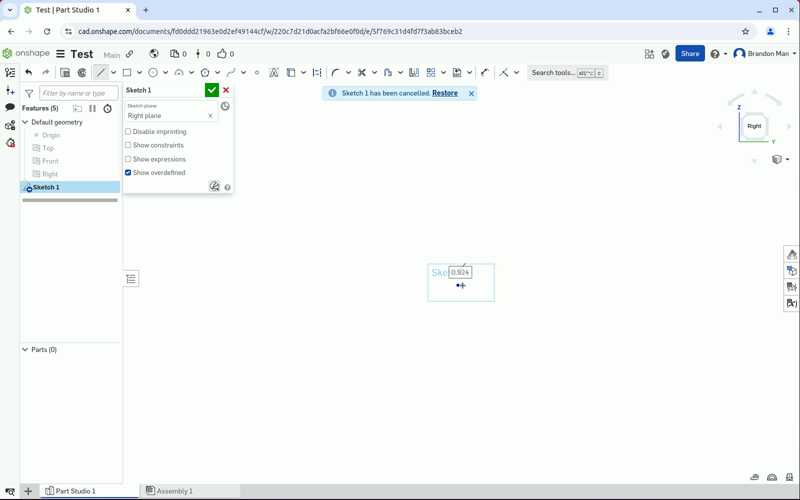
key_up(shift)
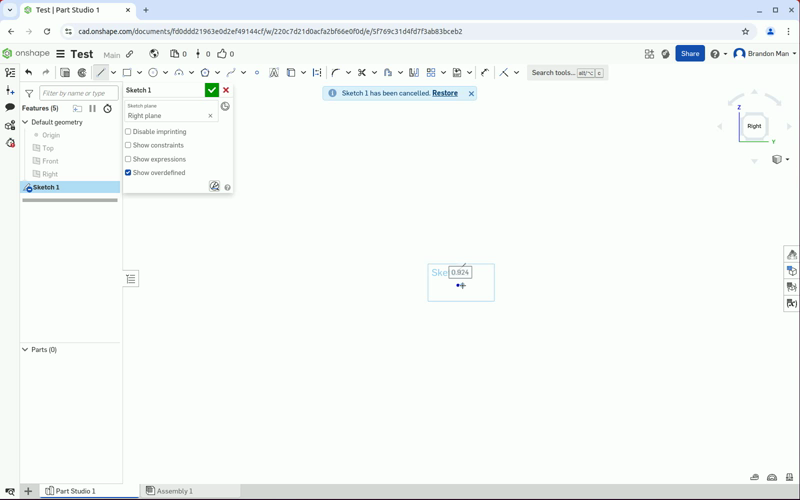
key_down(shift)
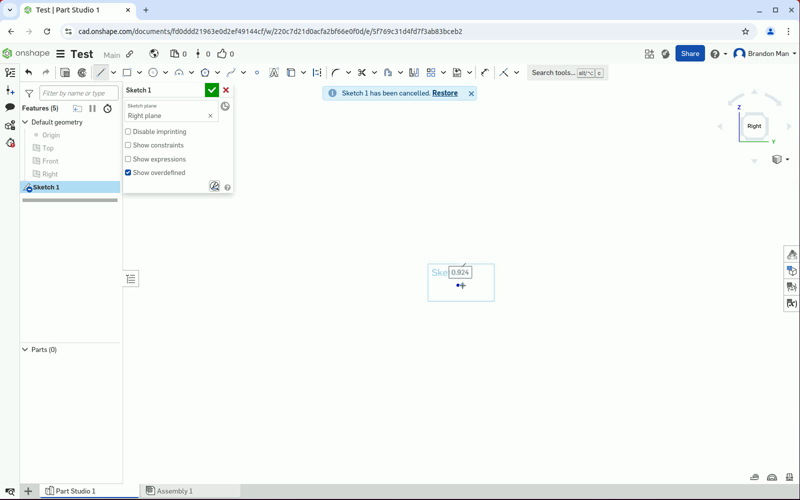
mouse_move(492, 285)
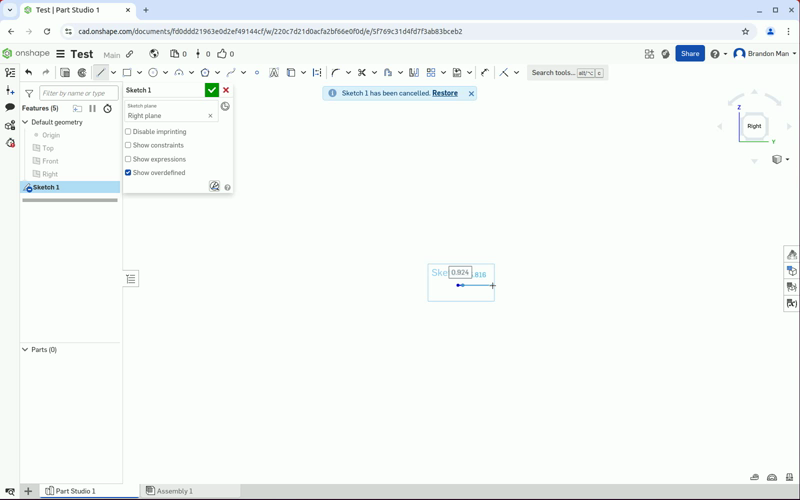
mouse_move(462, 280)
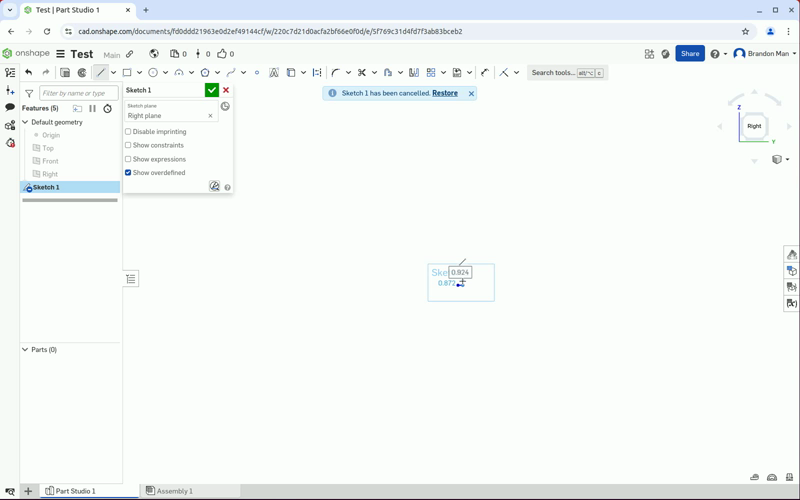
scroll(6)
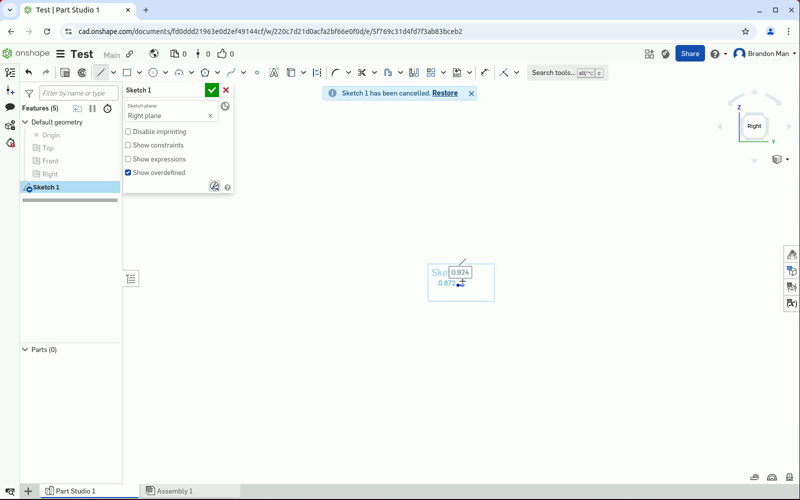
scroll(6)
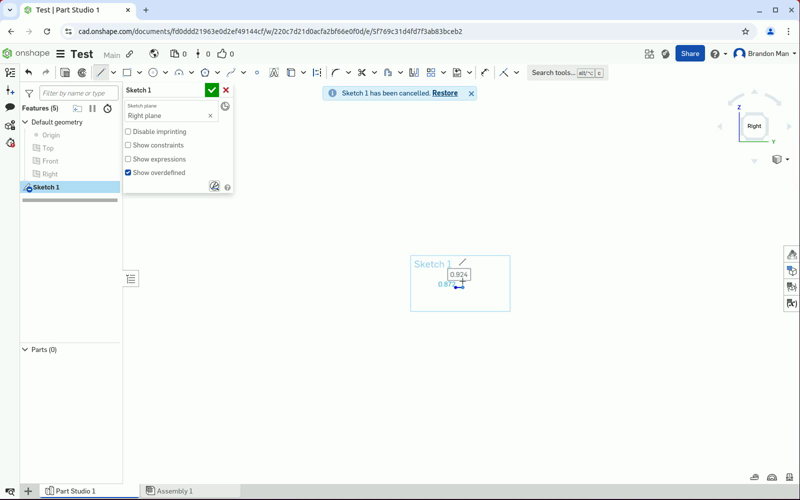
scroll(6)
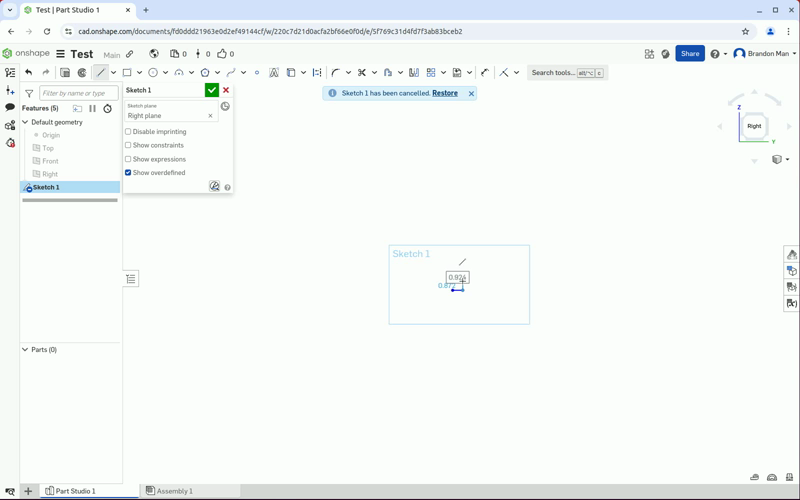
scroll(6)
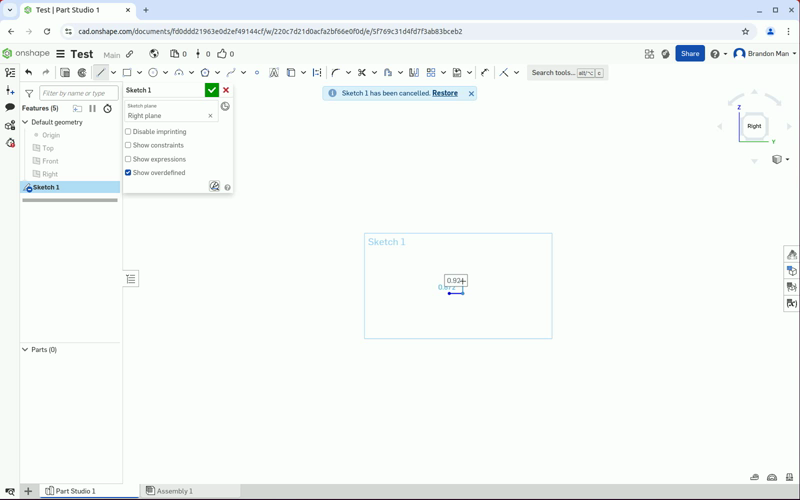
scroll(6)
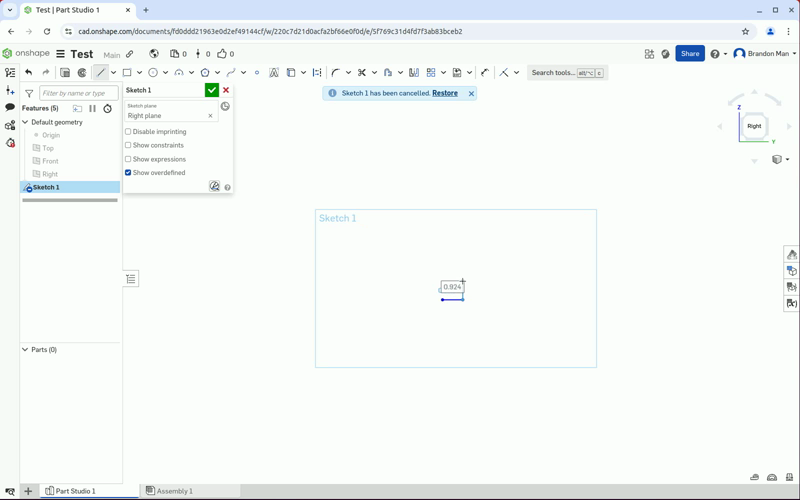
scroll(6)
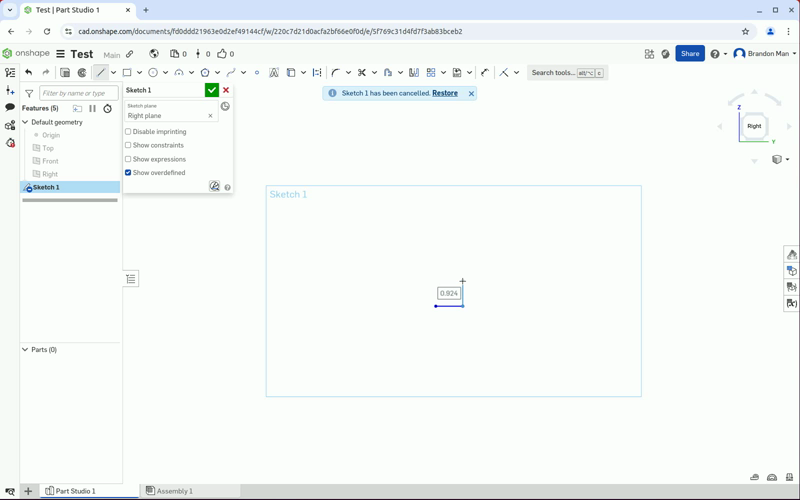
scroll(6)
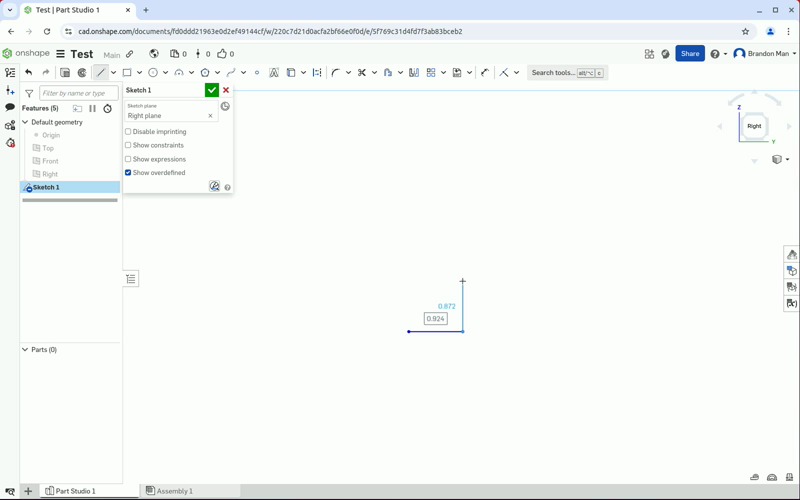
click(462, 280)
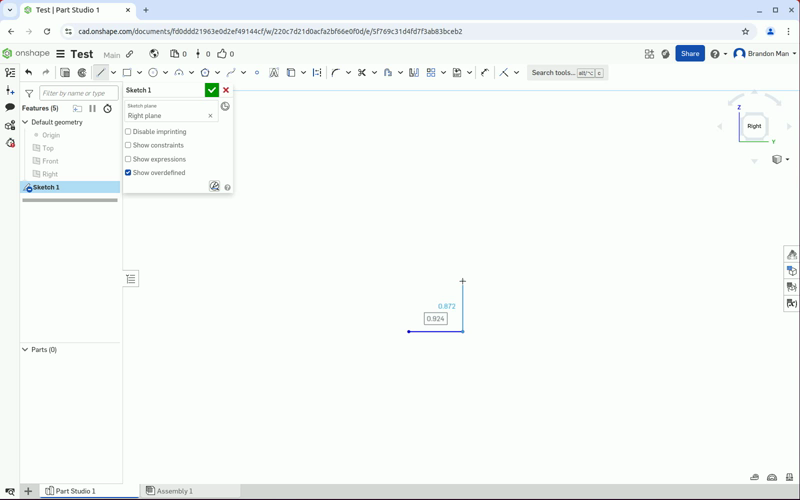
scroll(-6)
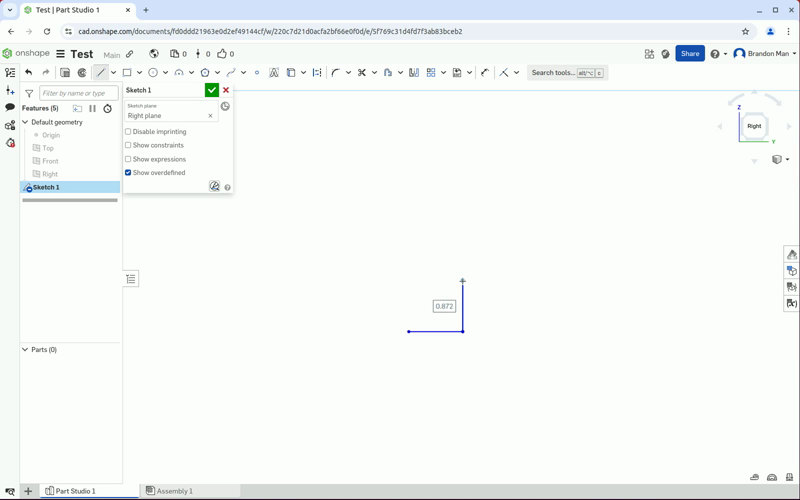
scroll(-6)
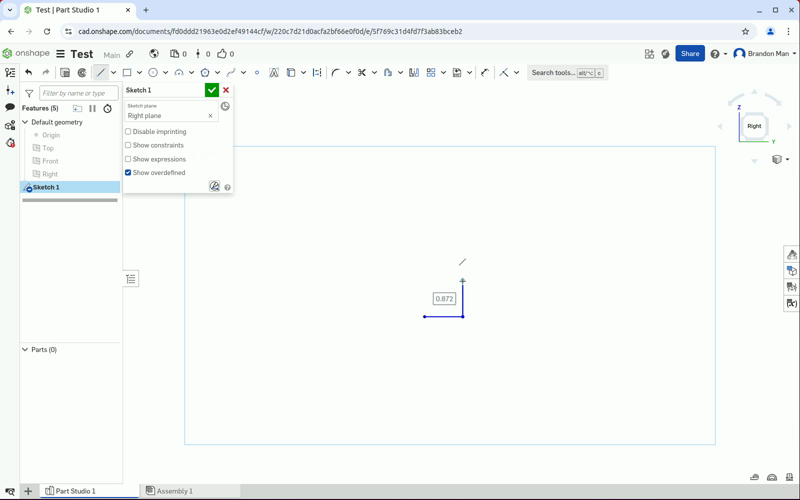
scroll(-6)
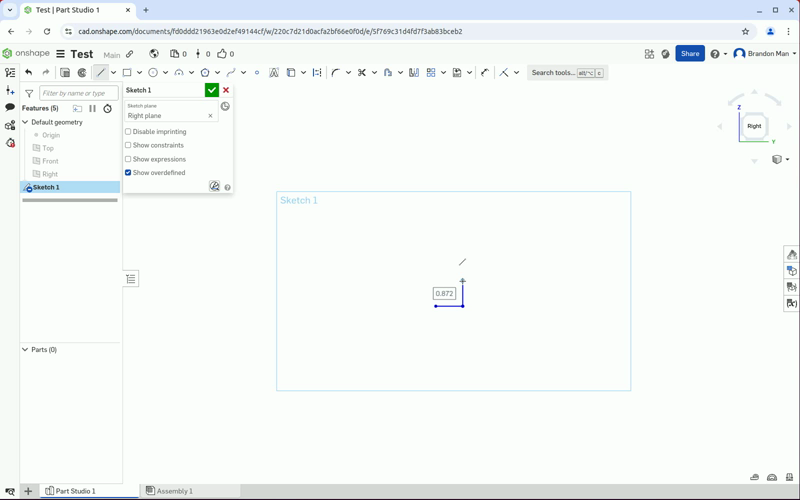
scroll(-6)
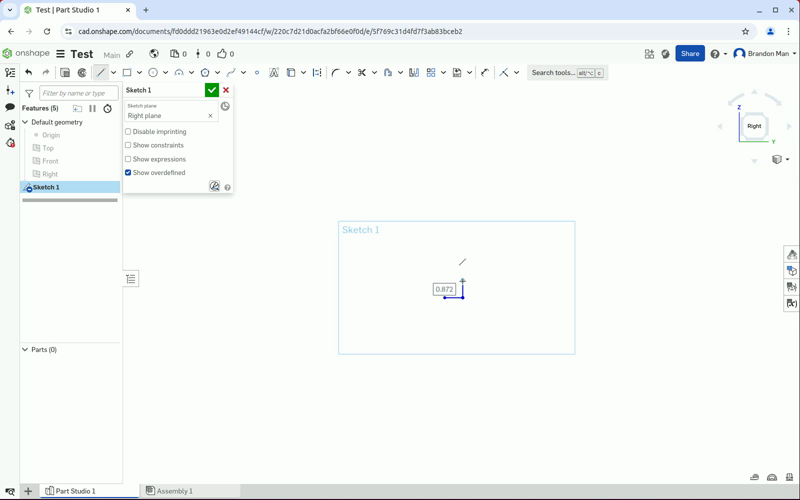
scroll(-6)
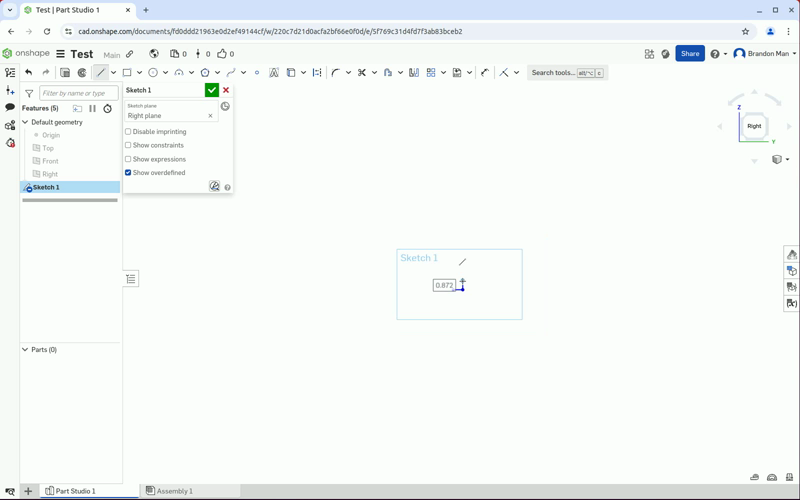
scroll(-6)
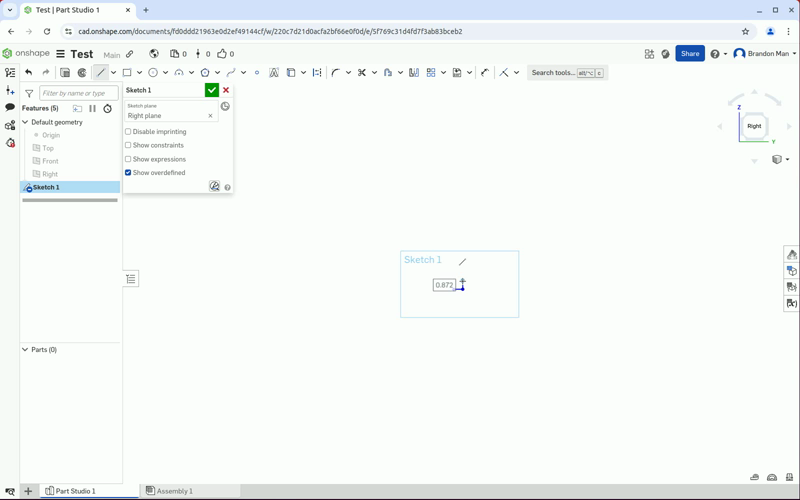
scroll(-6)
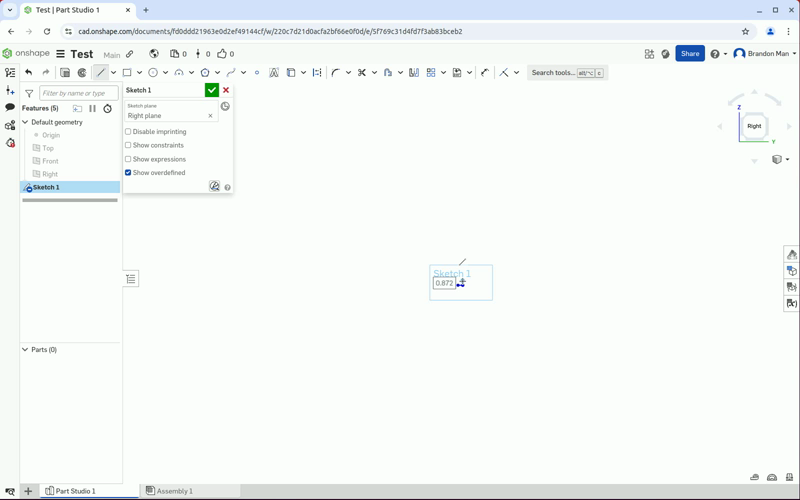
key_up(shift)
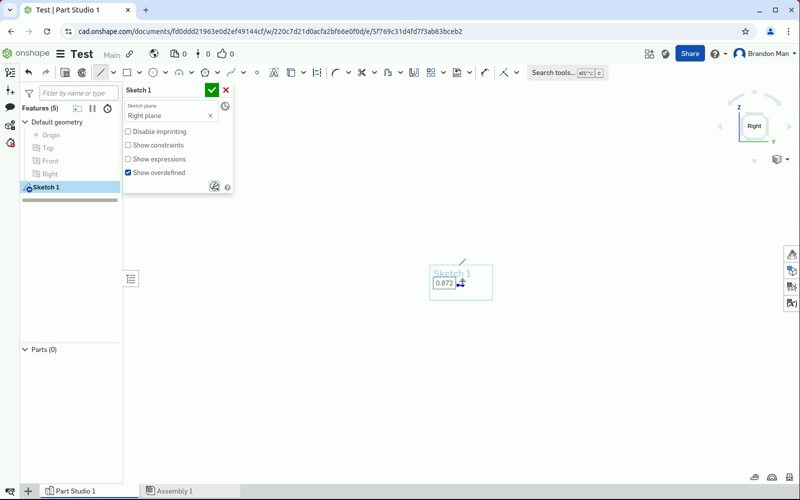
key_down(shift)
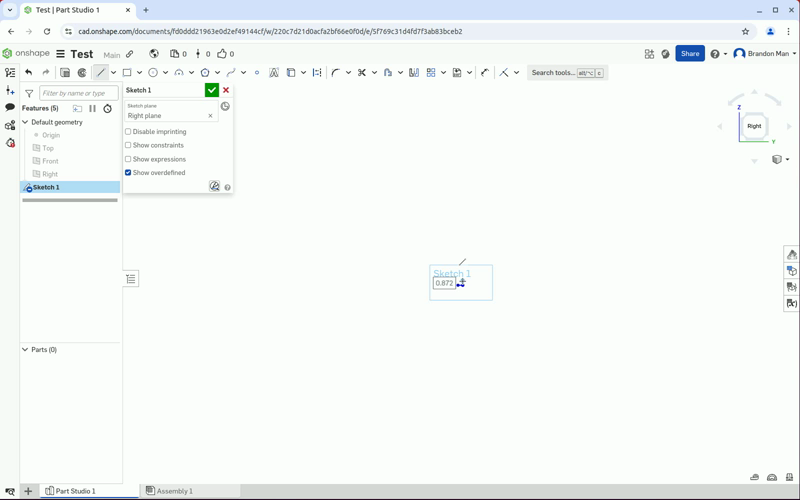
mouse_move(492, 280)
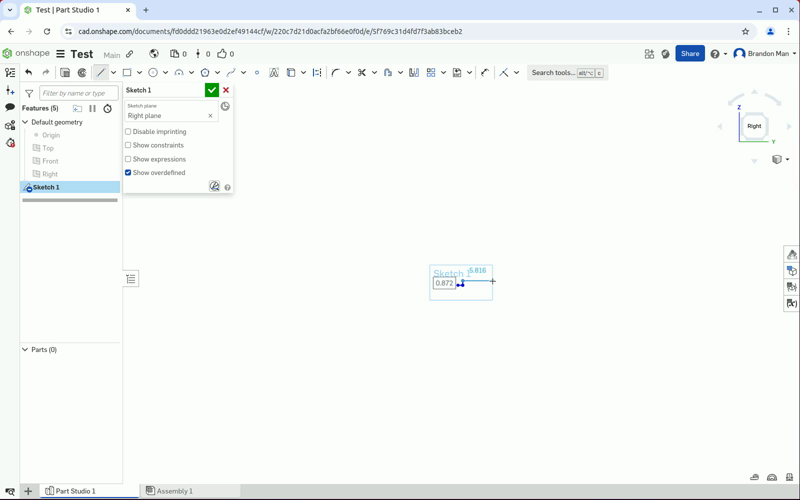
mouse_move(458, 280)
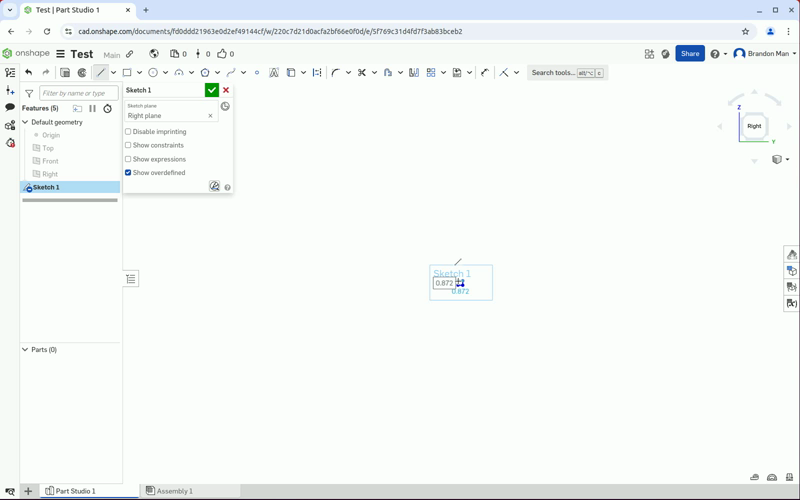
scroll(6)
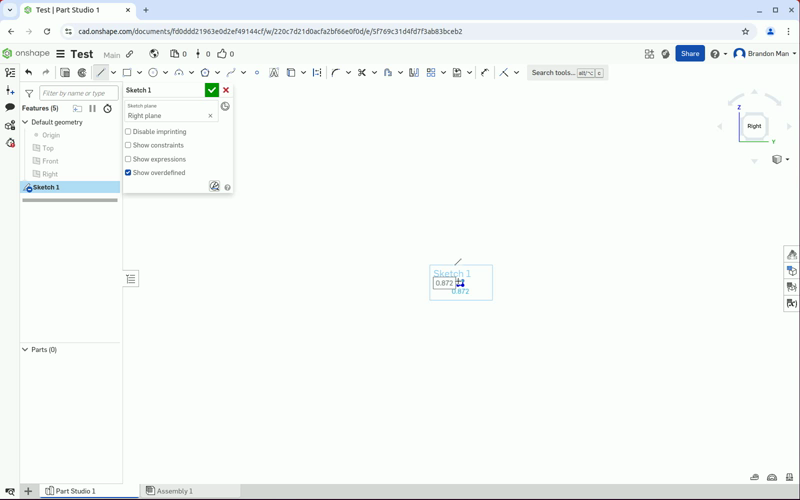
scroll(6)
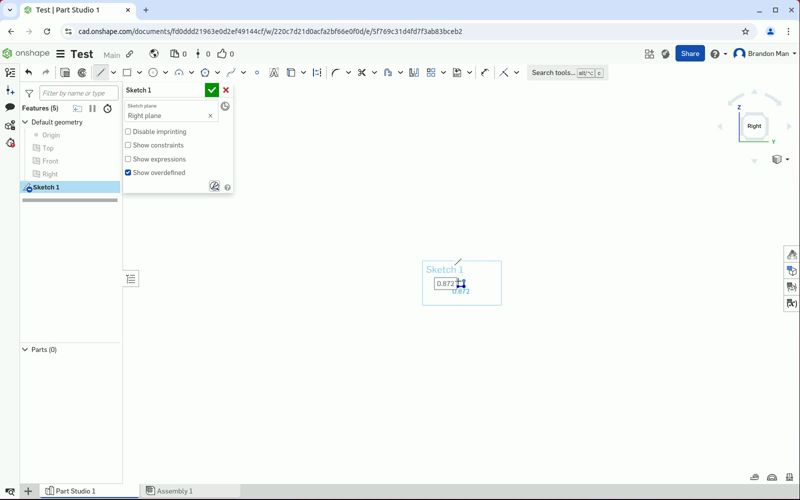
scroll(6)
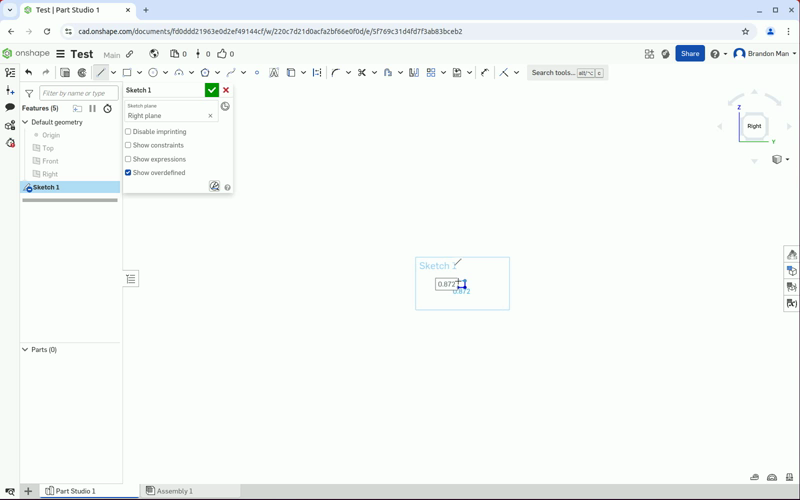
scroll(6)
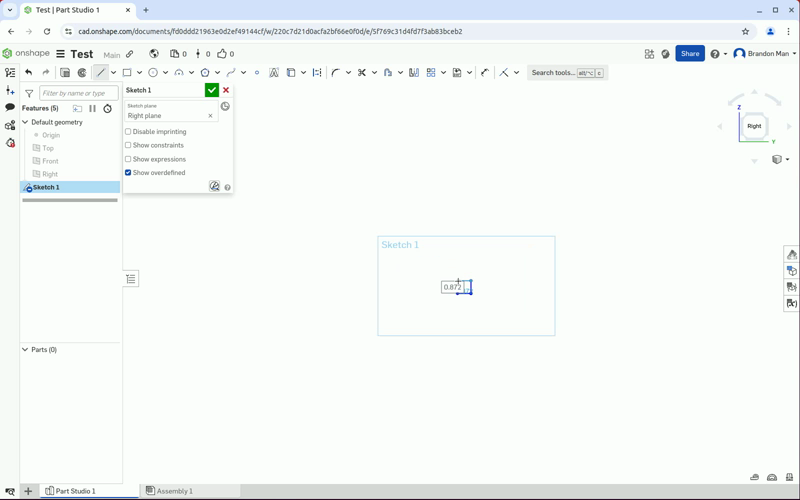
scroll(6)
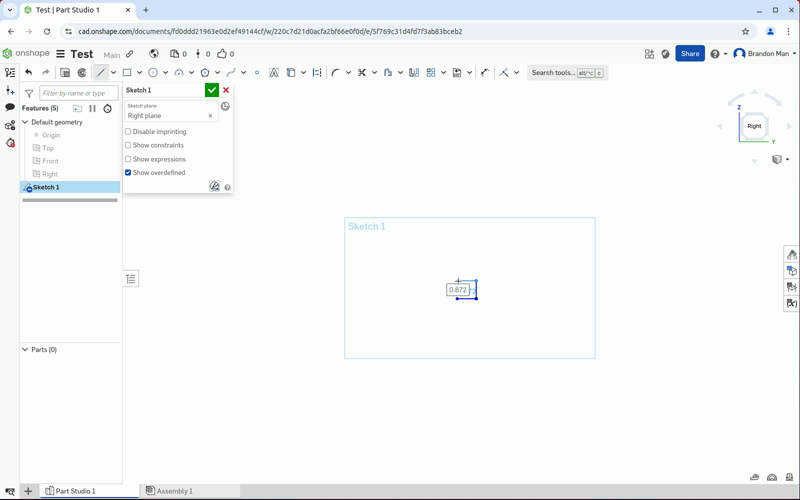
scroll(6)
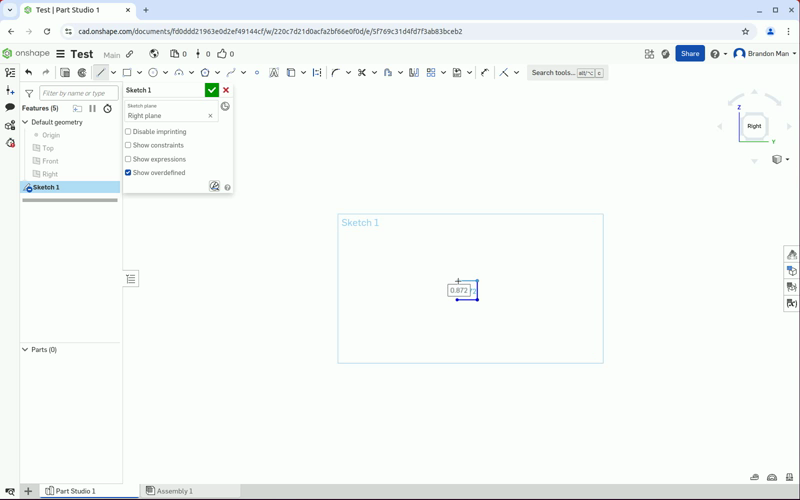
scroll(6)
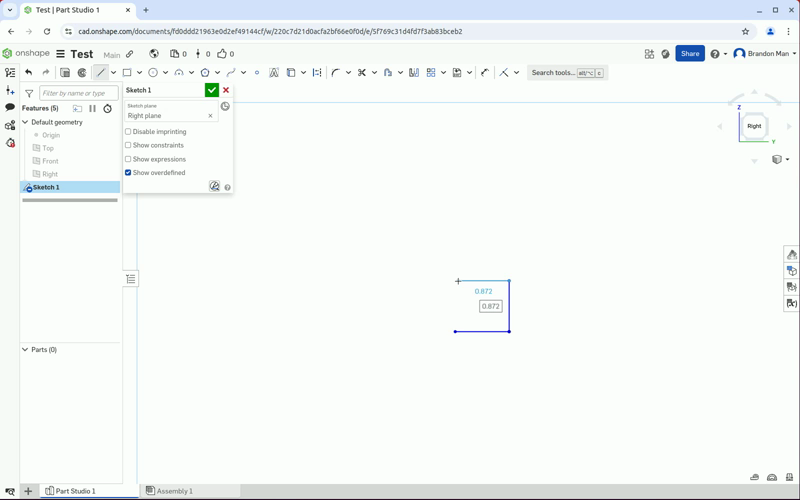
click(458, 280)
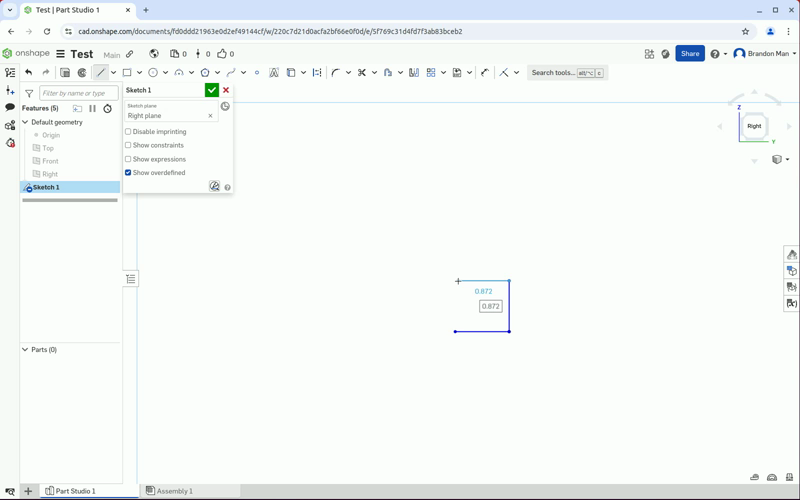
scroll(-6)
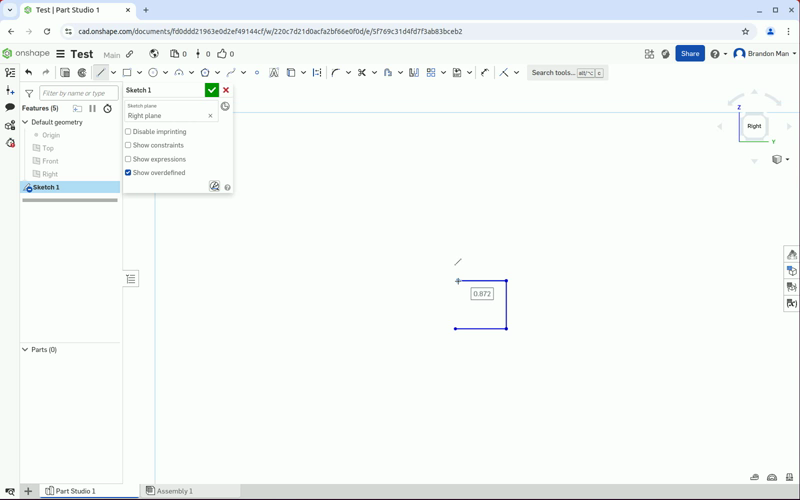
scroll(-6)
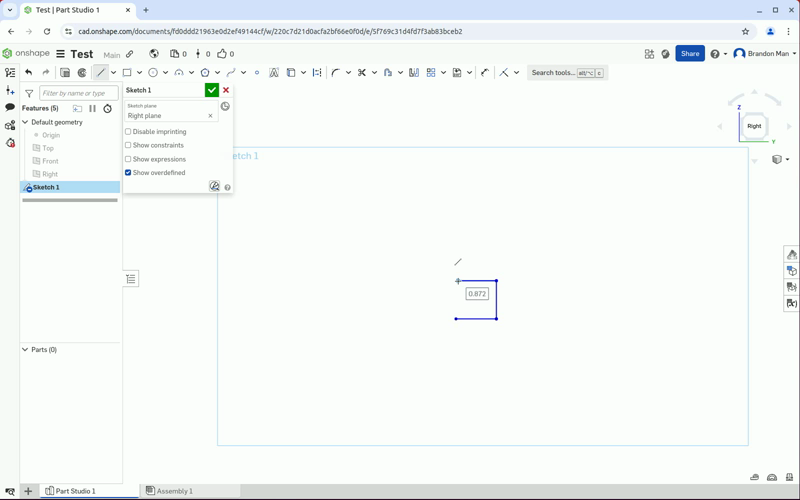
scroll(-6)
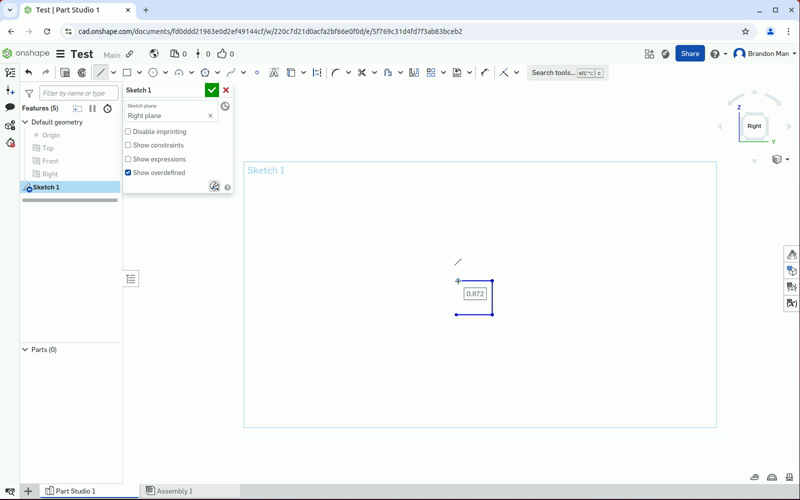
scroll(-6)
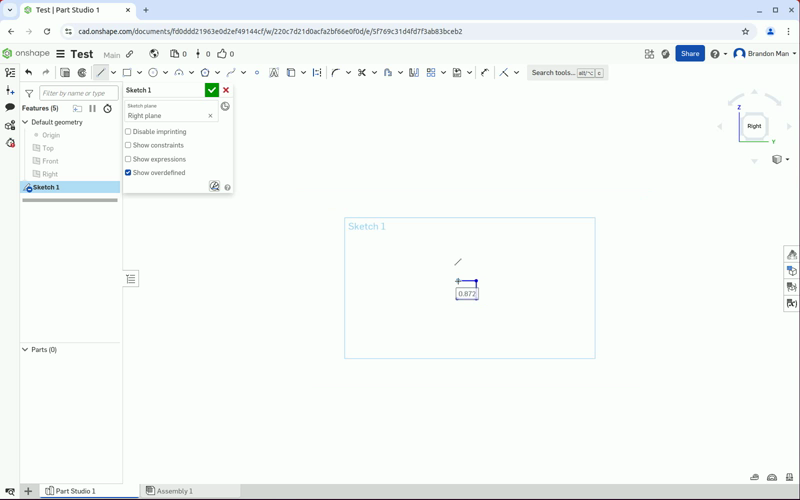
scroll(-6)
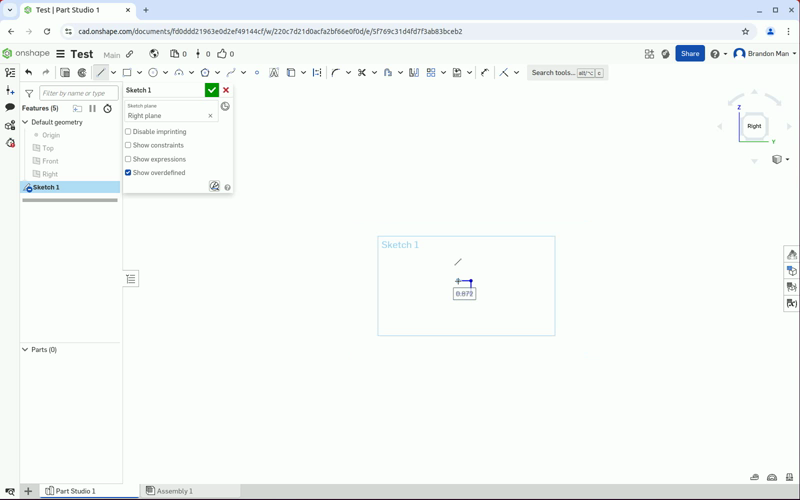
scroll(-6)
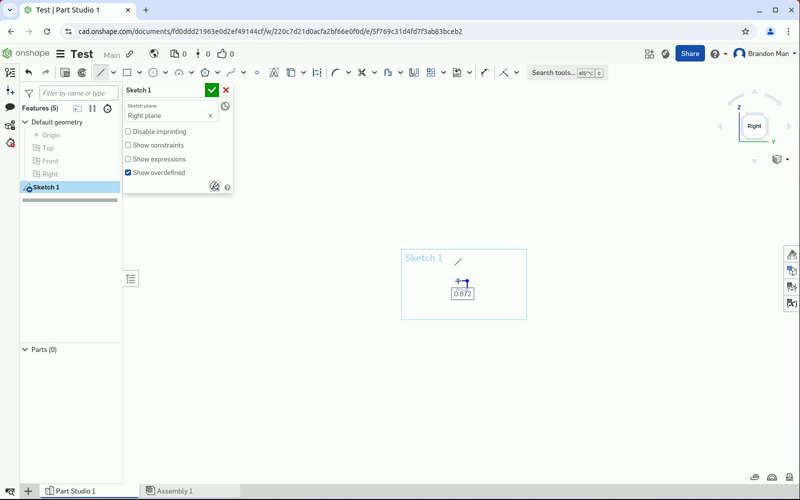
scroll(-6)
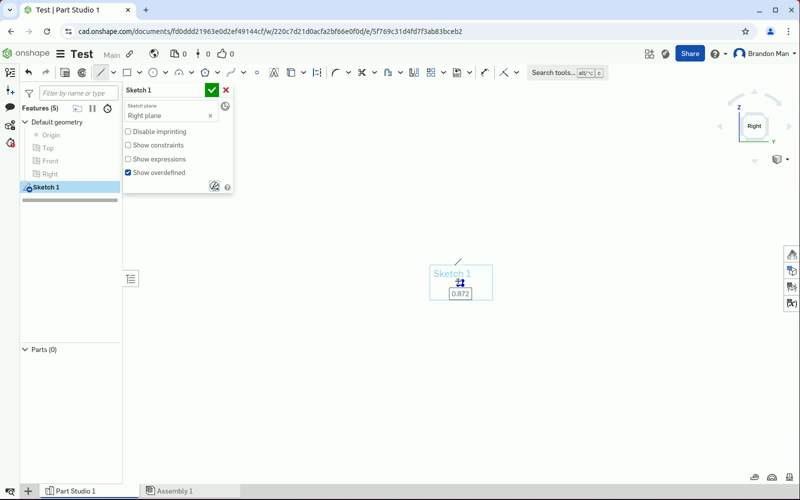
key_up(shift)
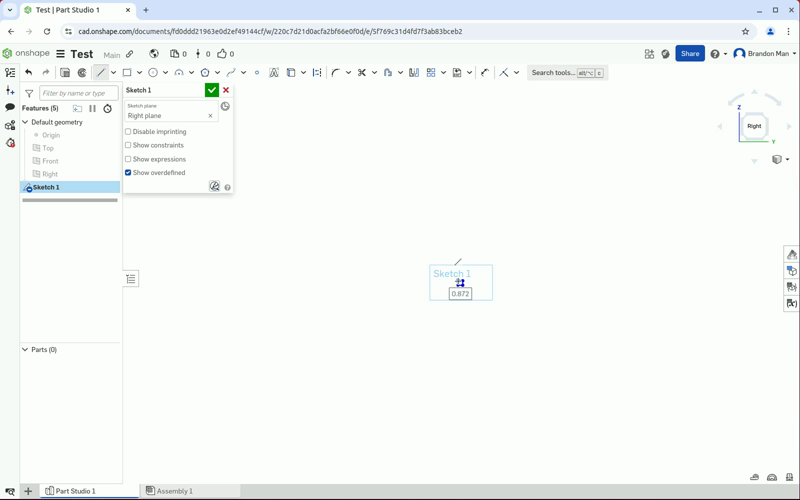
mouse_move(488, 280)
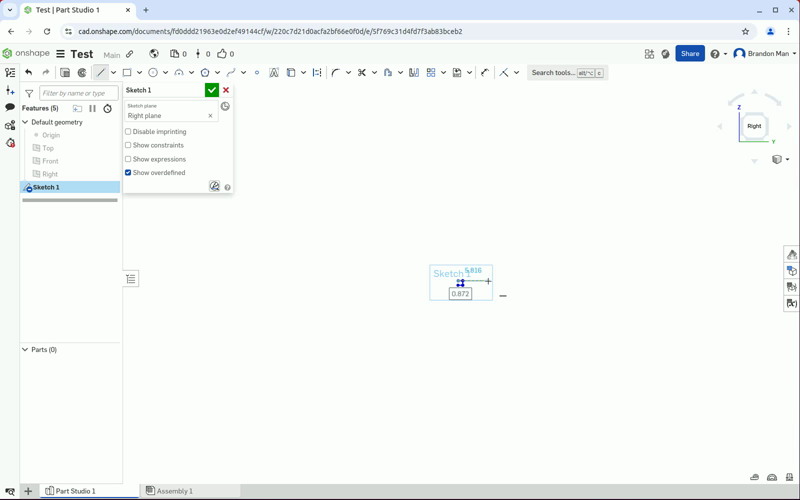
key_down(shift)
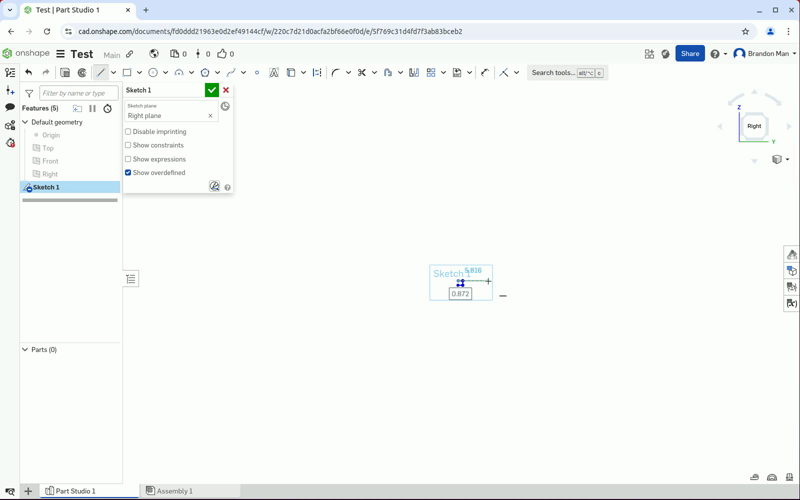
mouse_move(458, 285)
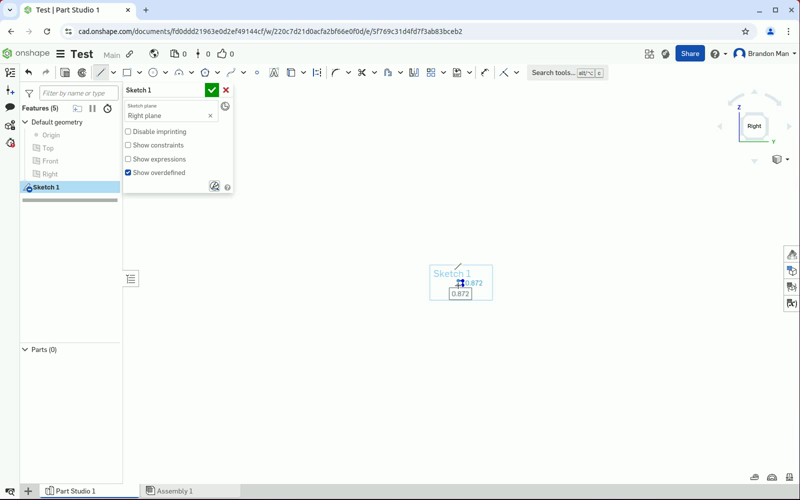
scroll(6)
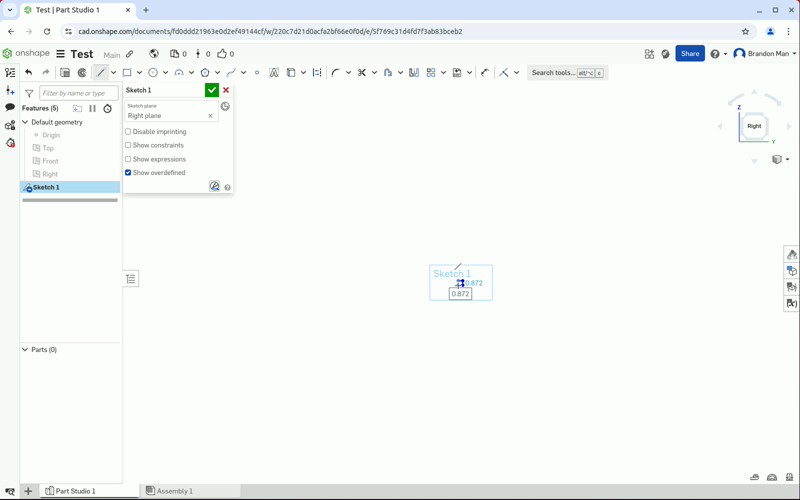
scroll(6)
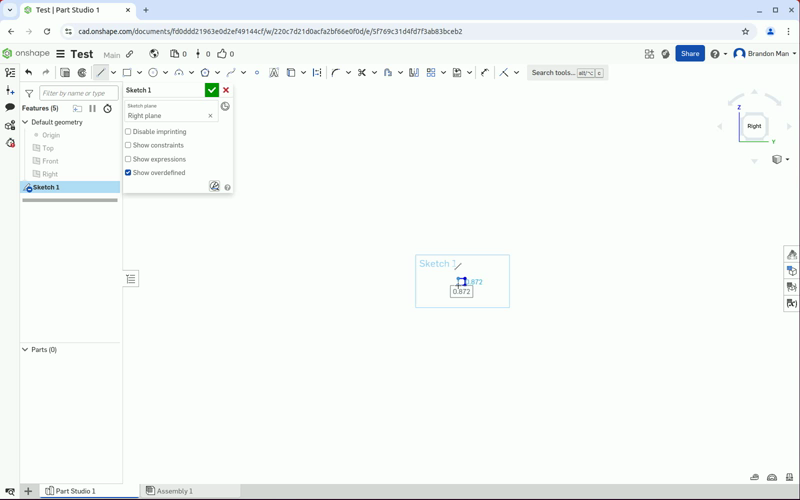
scroll(6)
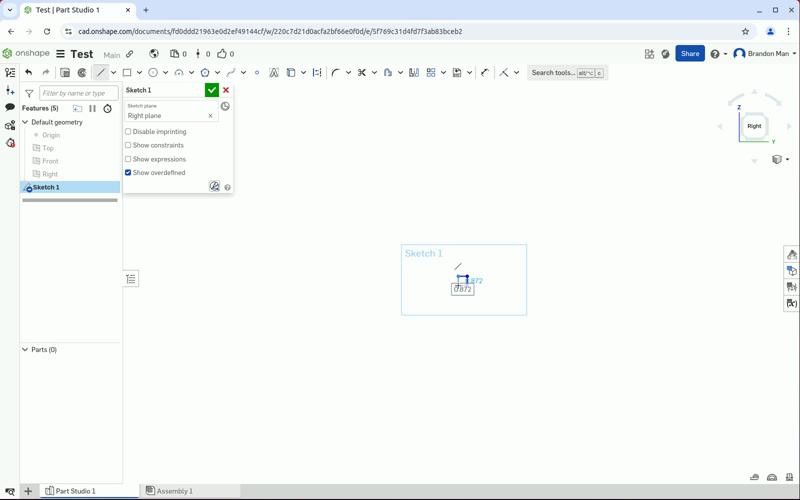
scroll(6)
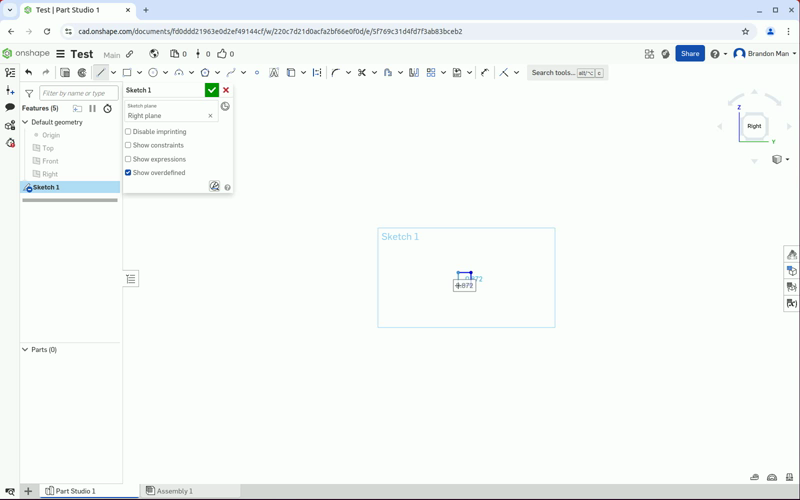
scroll(6)
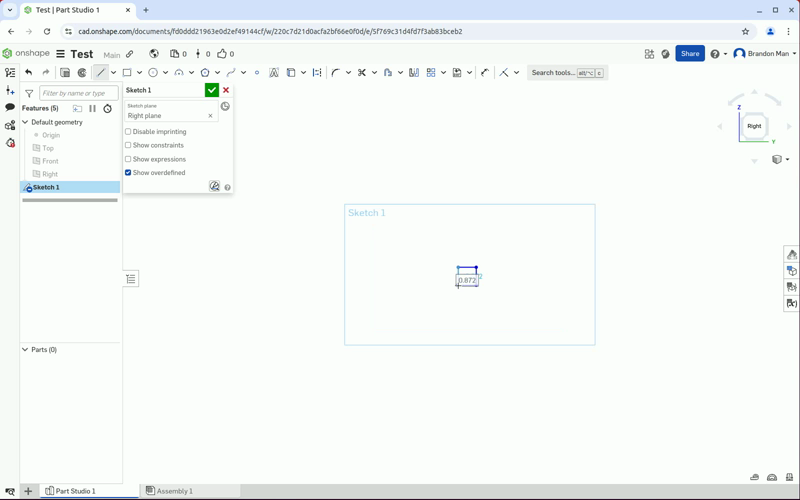
scroll(6)
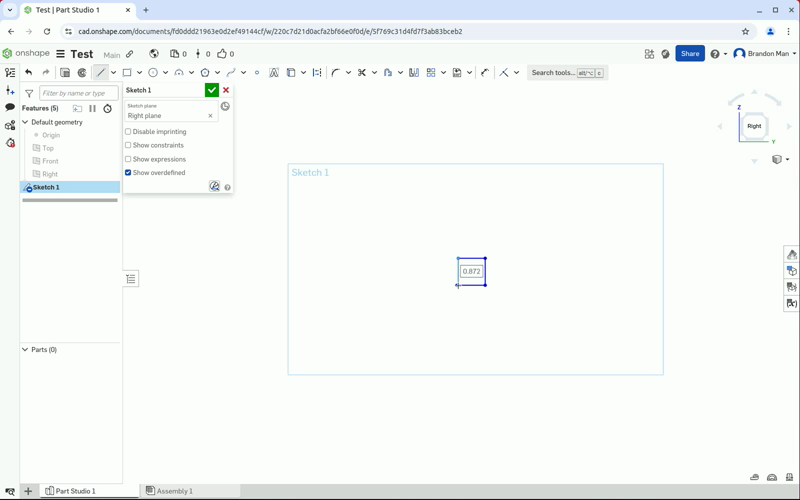
scroll(6)
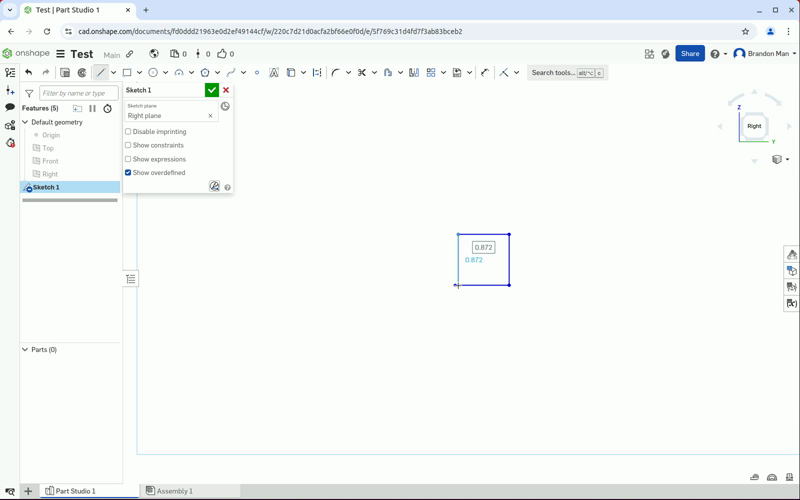
key_up(shift)
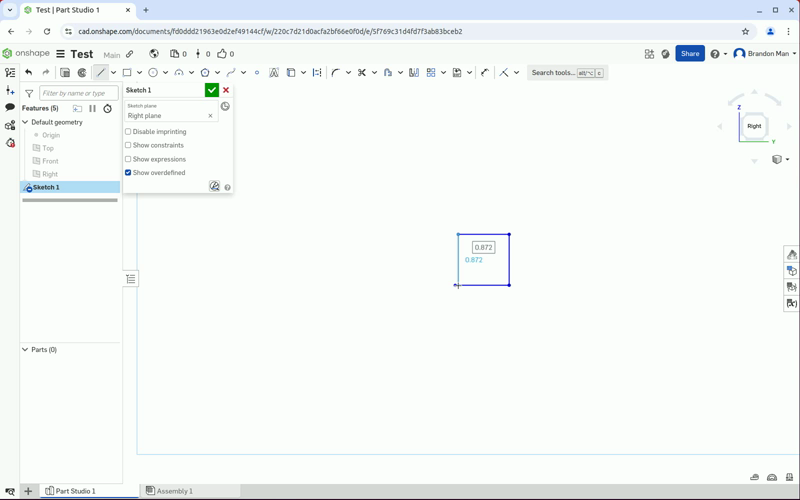
click(458, 285)
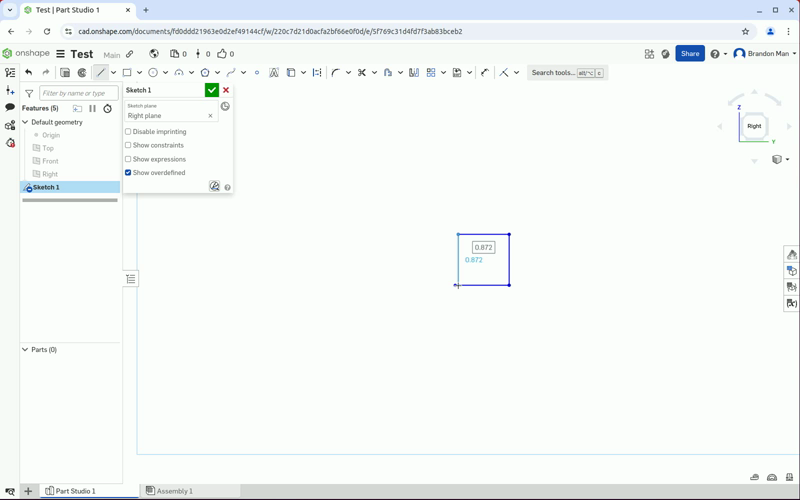
scroll(-6)
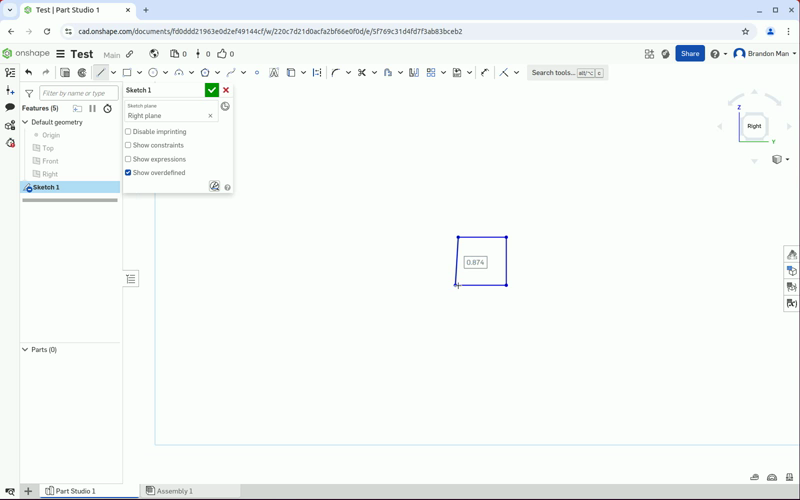
scroll(-6)
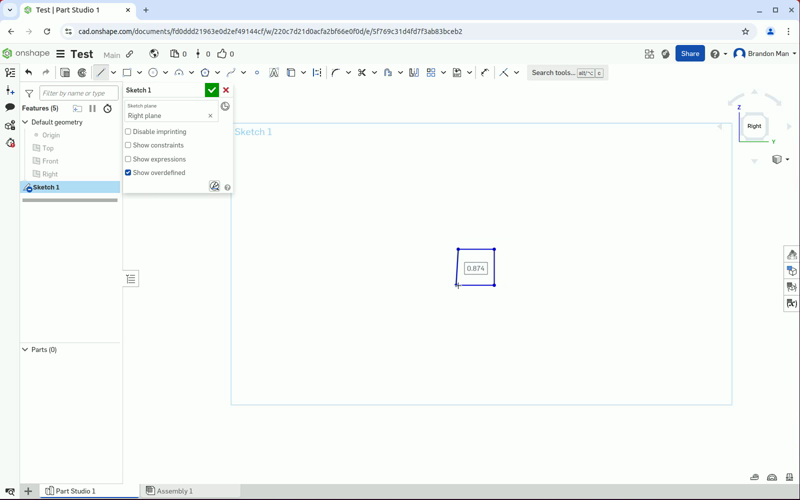
scroll(-6)
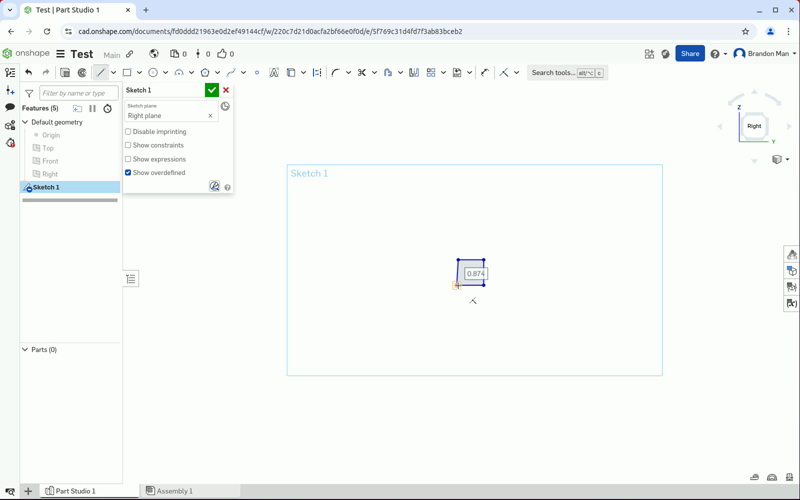
scroll(-6)
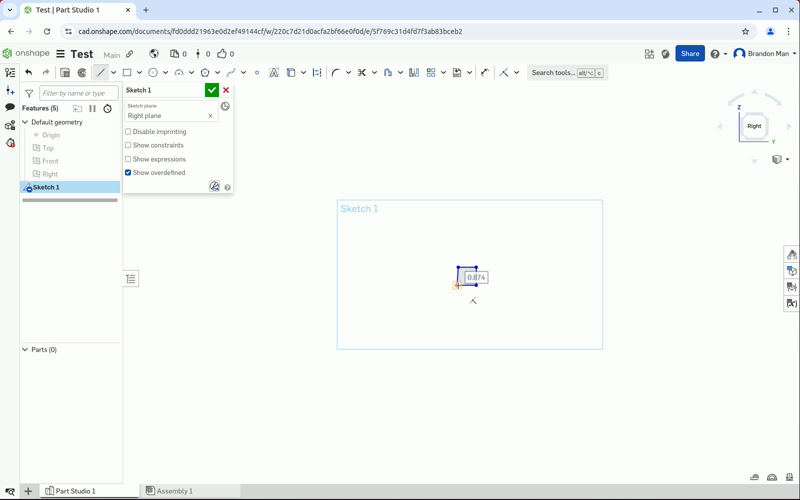
scroll(-6)
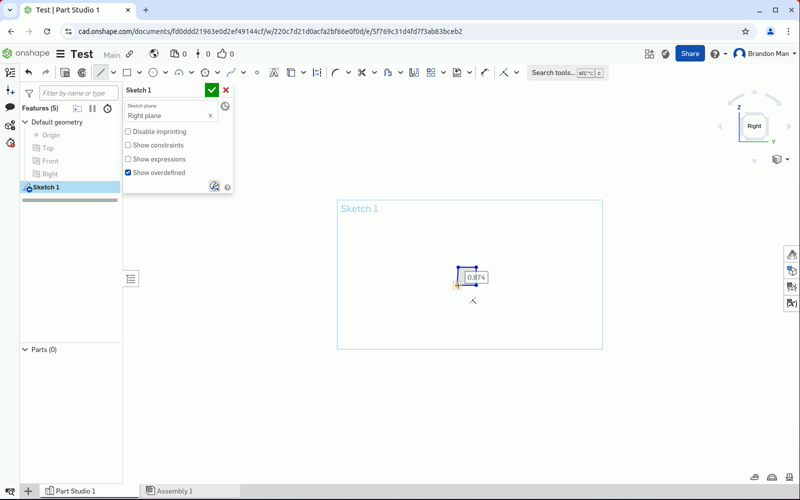
scroll(-6)
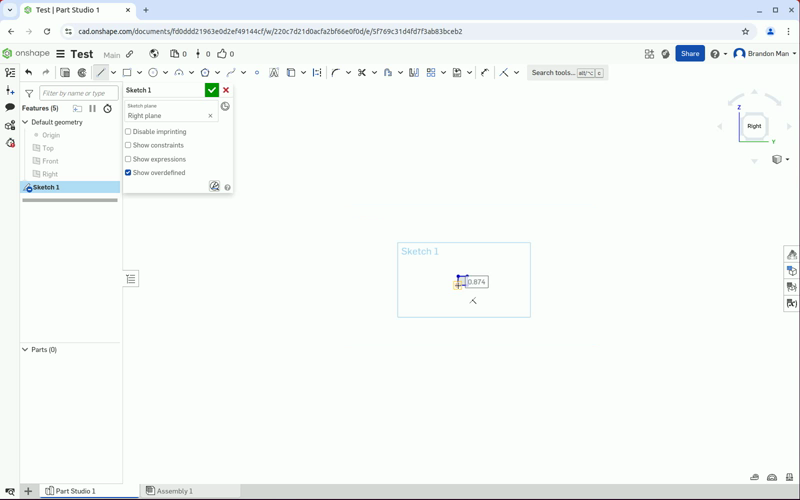
scroll(-6)
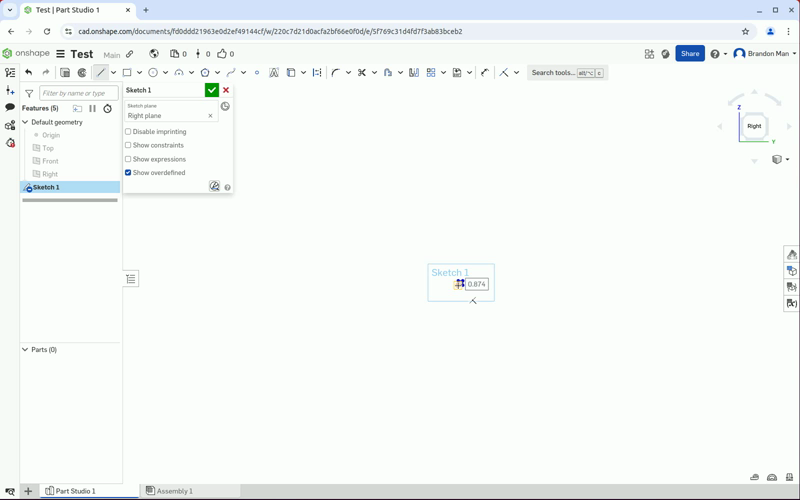
key(esc)
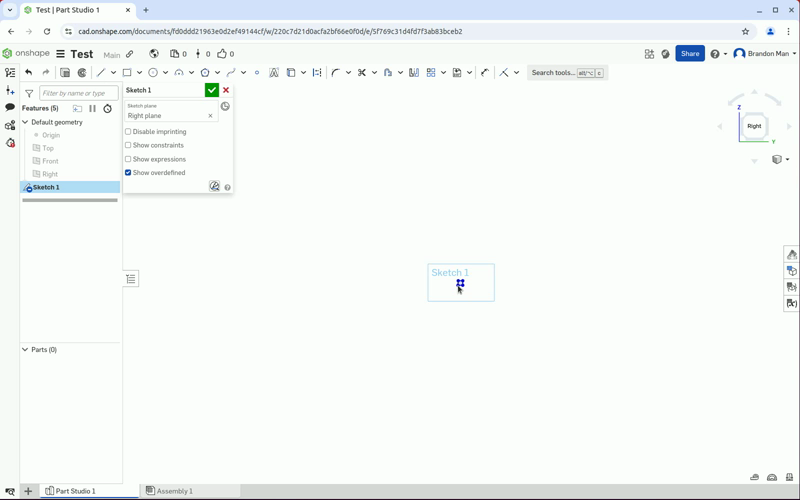
key(l)
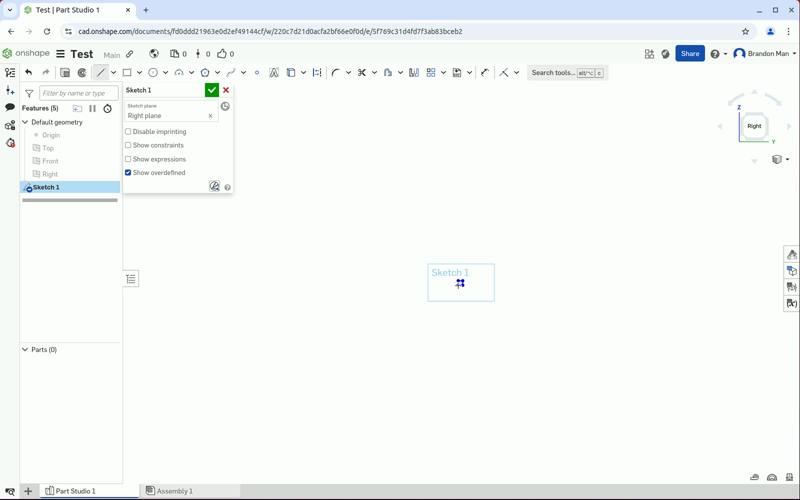
key_down(shift)
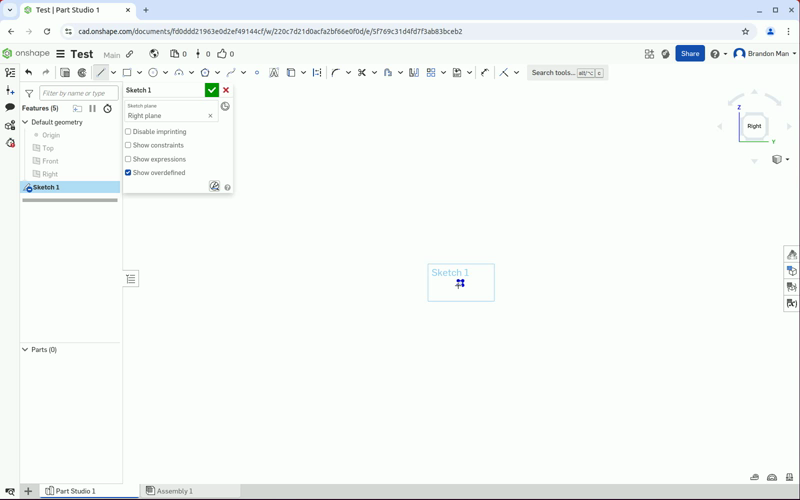
mouse_move(458, 285)
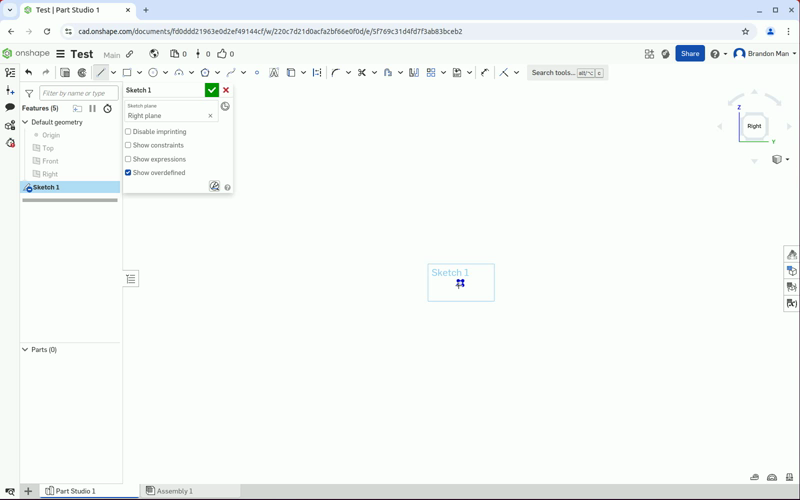
scroll(6)
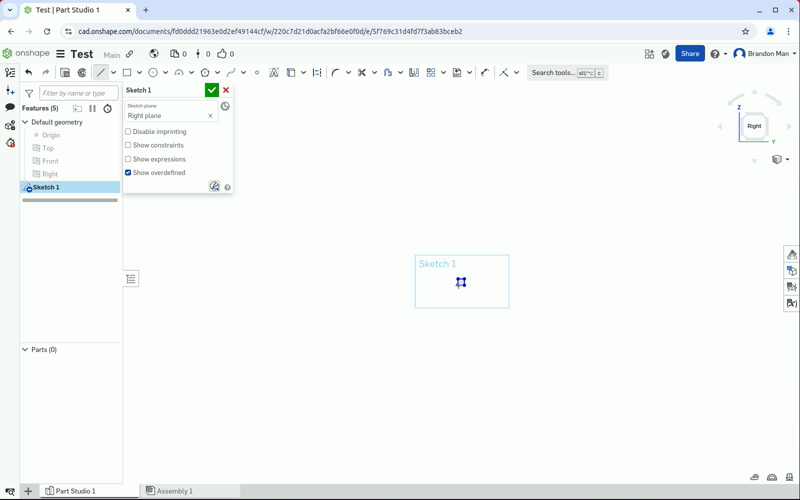
scroll(6)
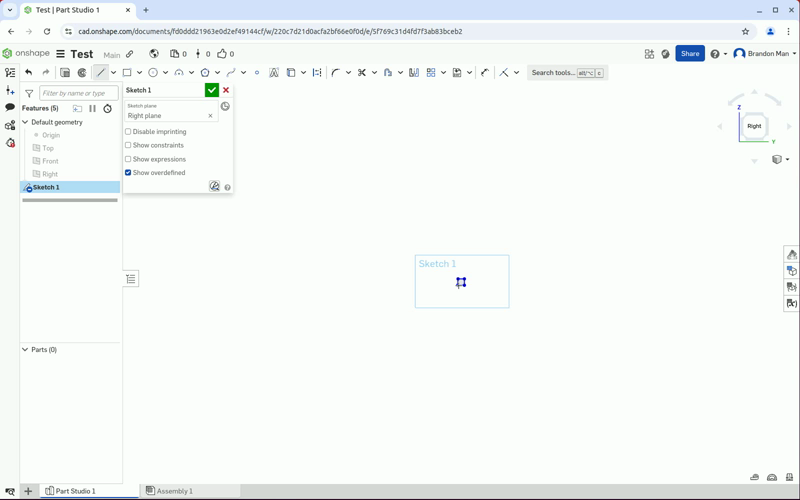
scroll(6)
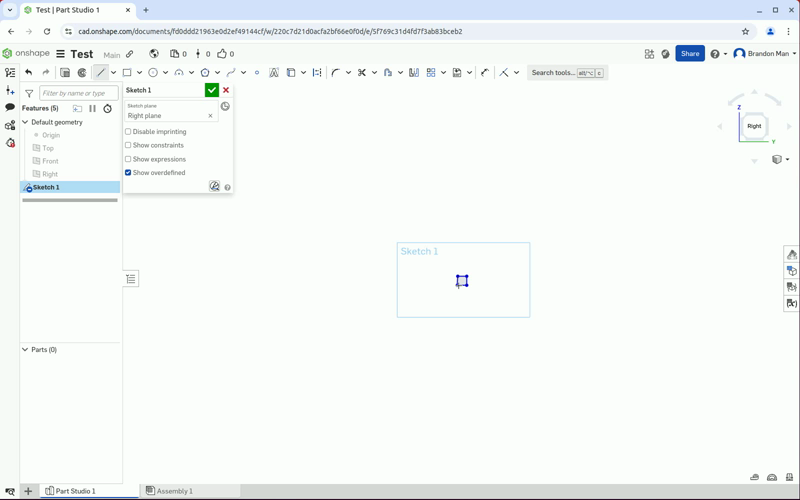
scroll(6)
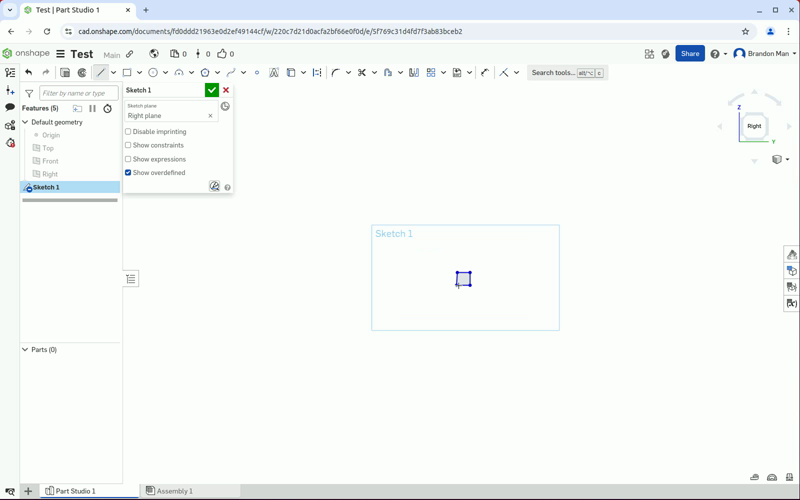
scroll(6)
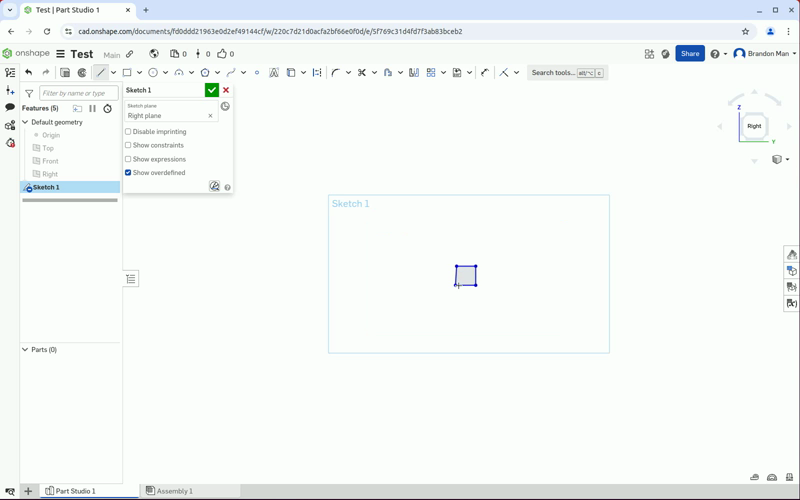
scroll(6)
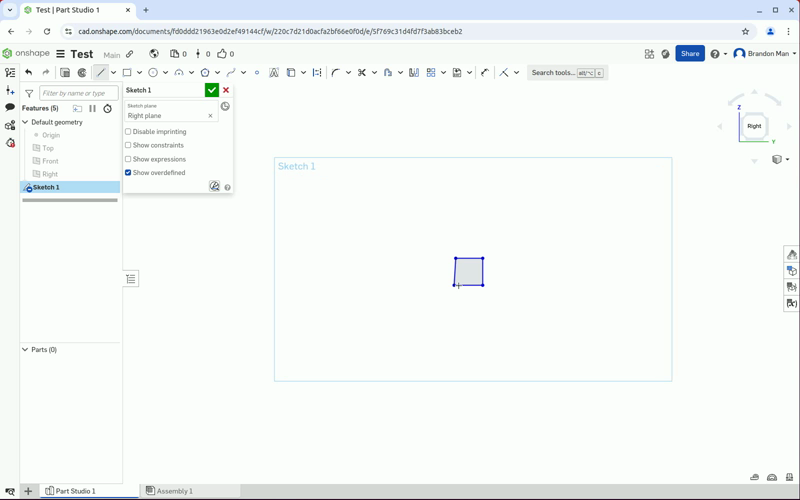
scroll(6)
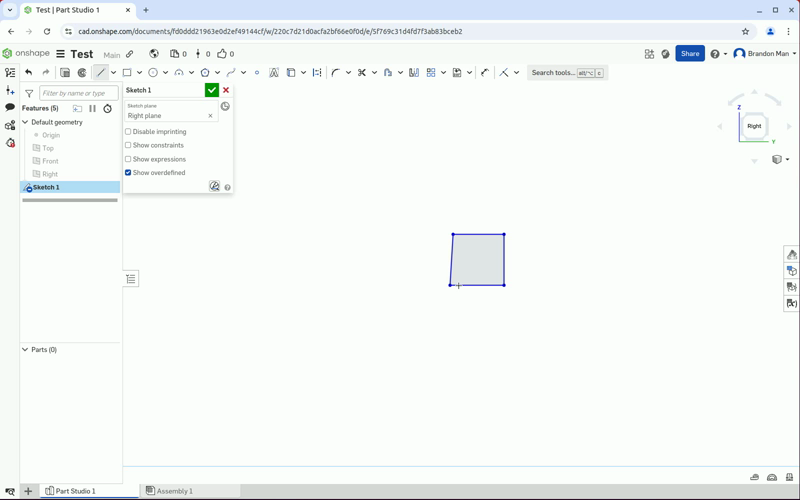
click(458, 285)
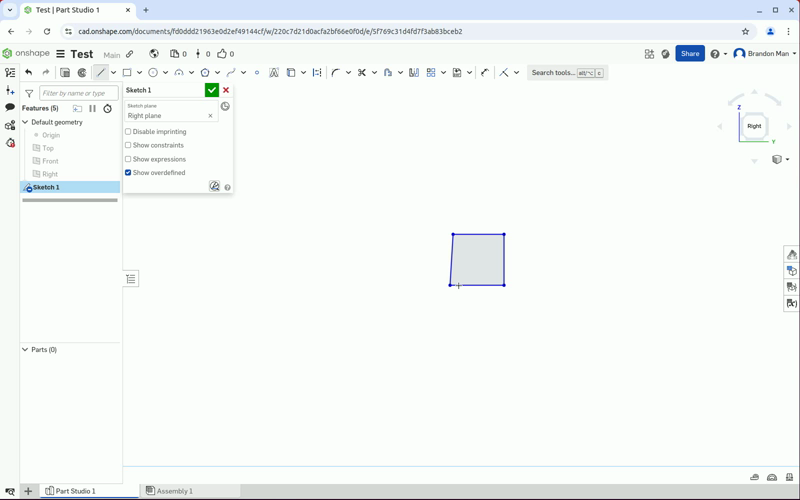
scroll(-6)
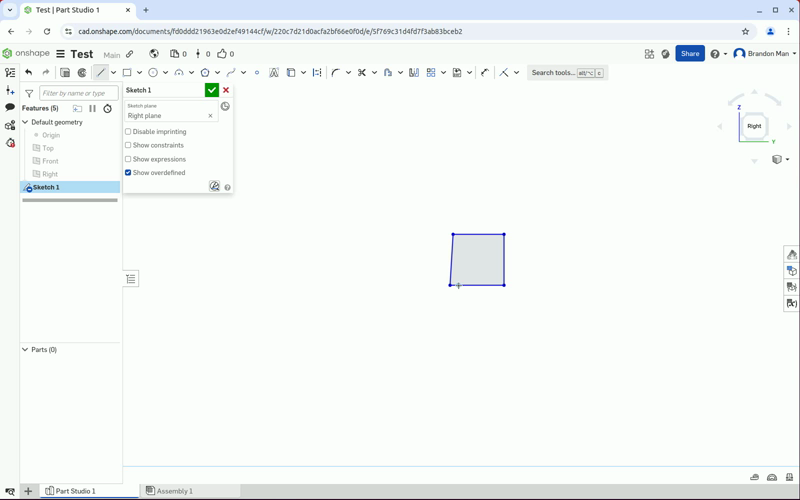
scroll(-6)
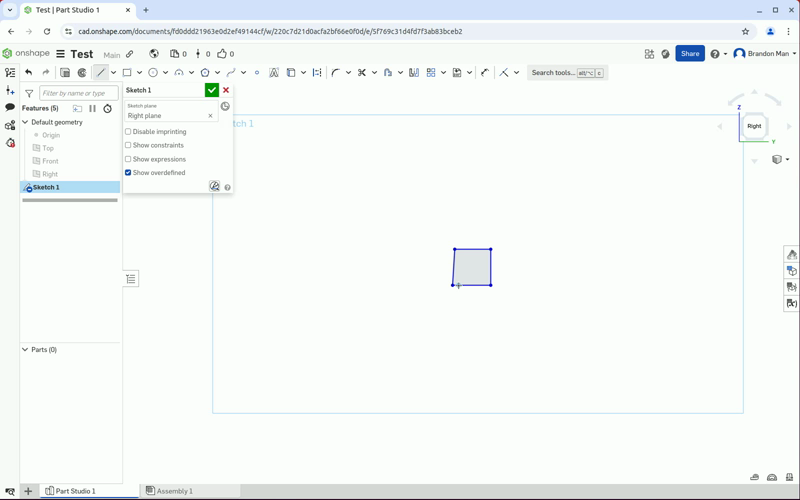
scroll(-6)
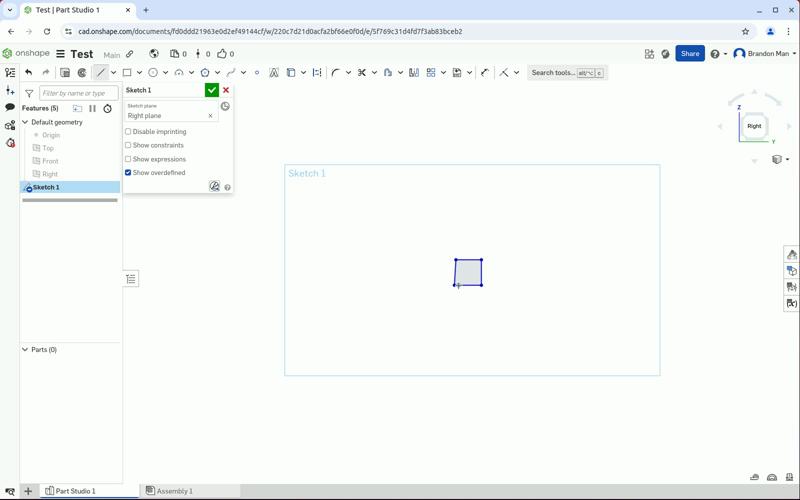
scroll(-6)
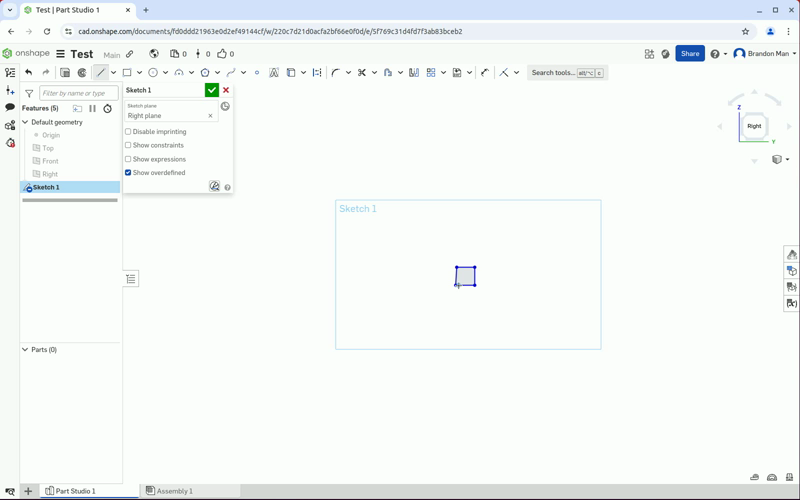
scroll(-6)
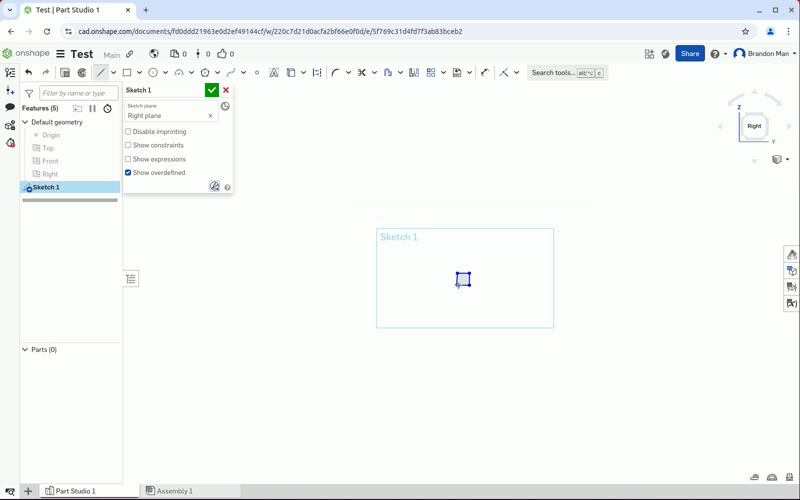
scroll(-6)
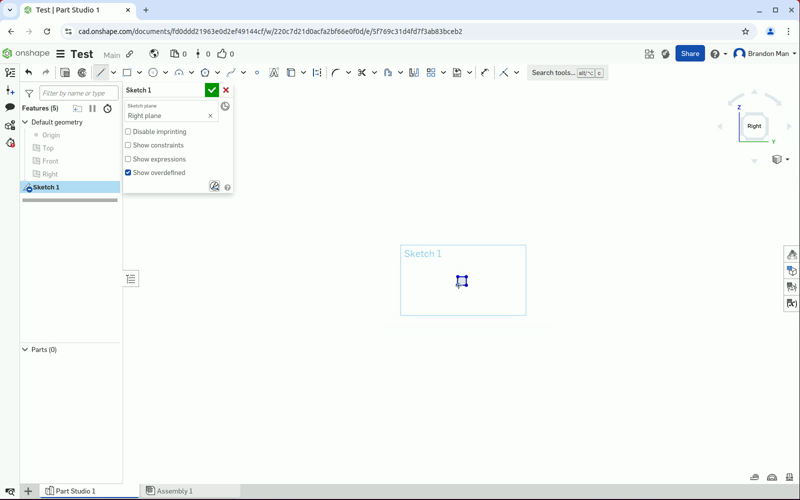
scroll(-6)
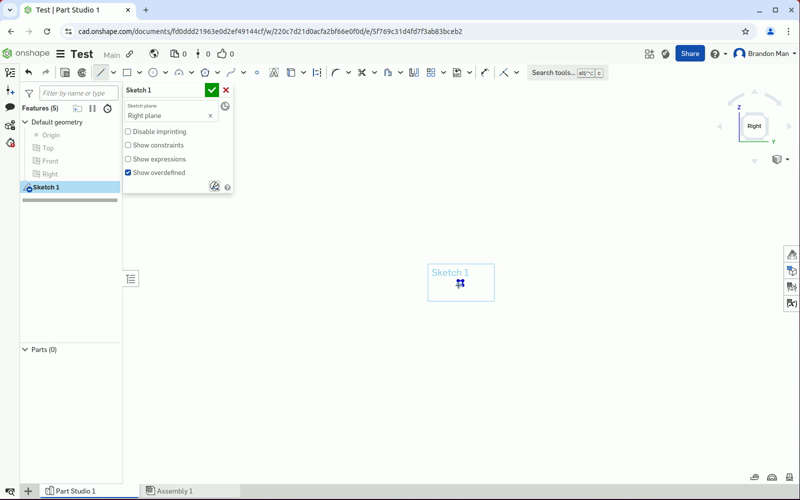
key_up(shift)
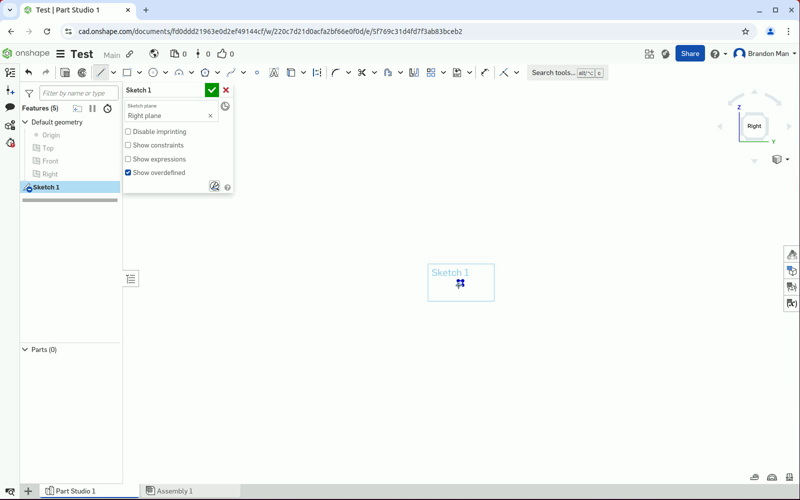
key_down(shift)
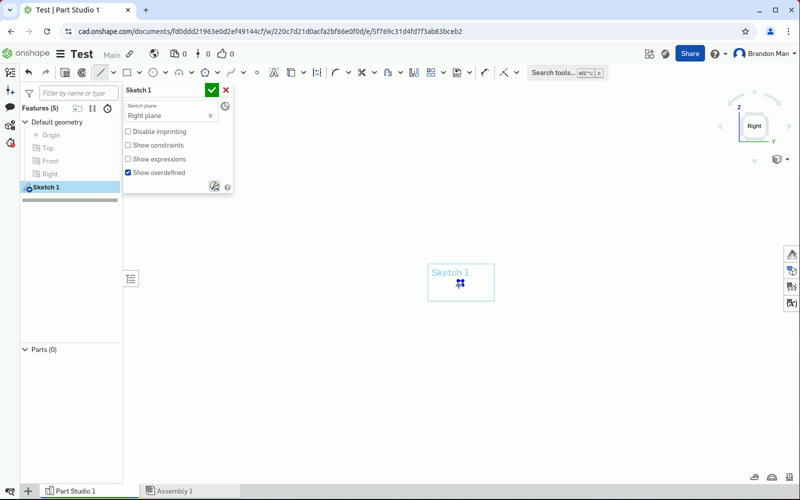
mouse_move(488, 285)
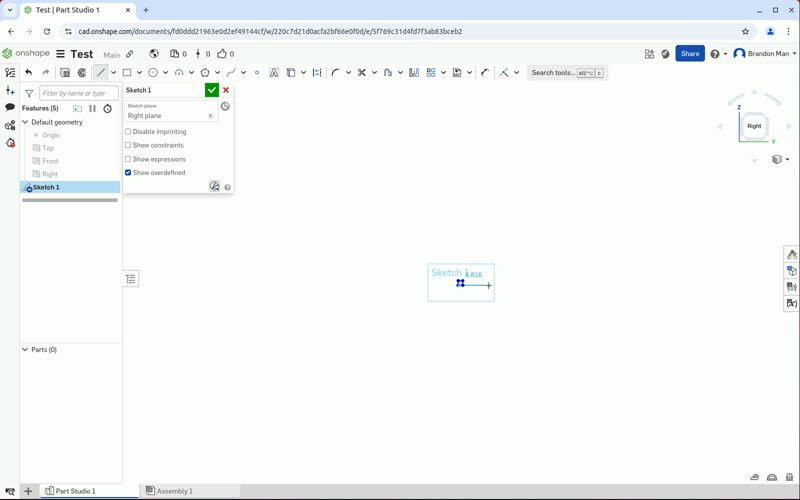
mouse_move(462, 285)
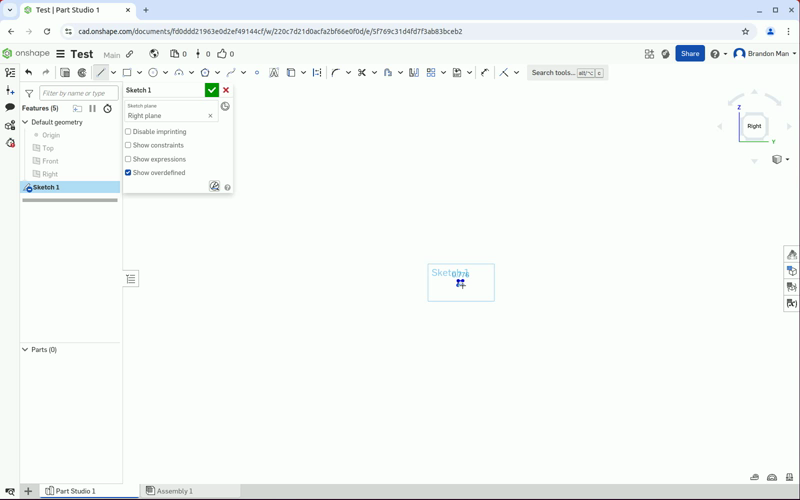
scroll(6)
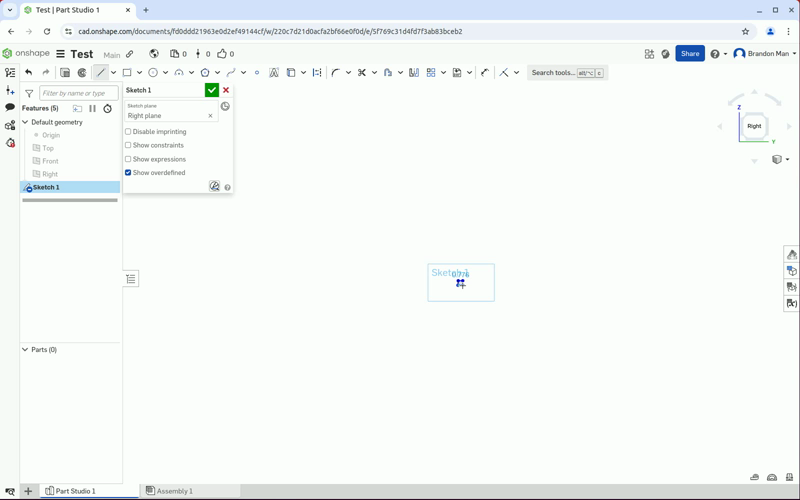
scroll(6)
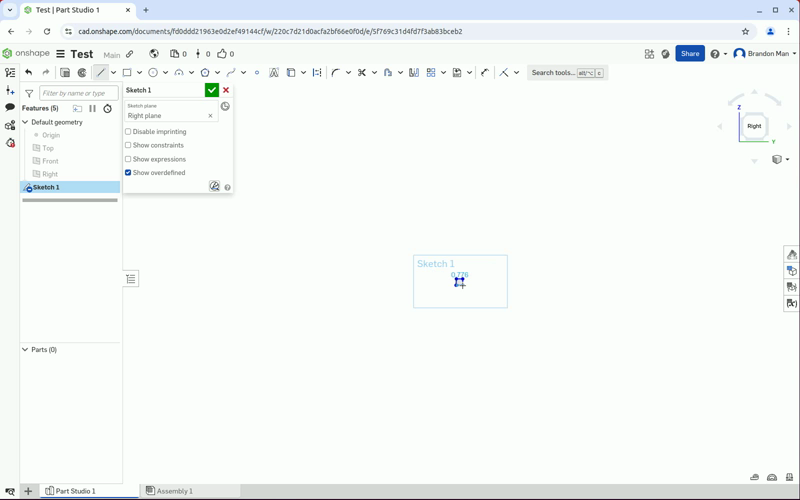
scroll(6)
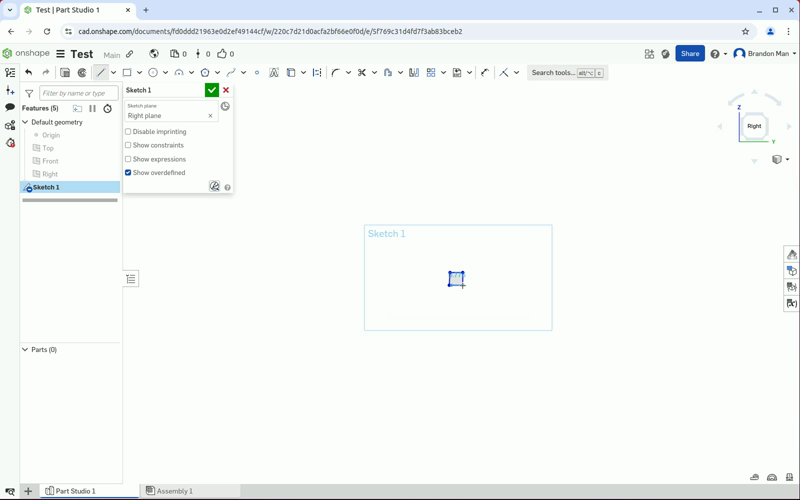
scroll(6)
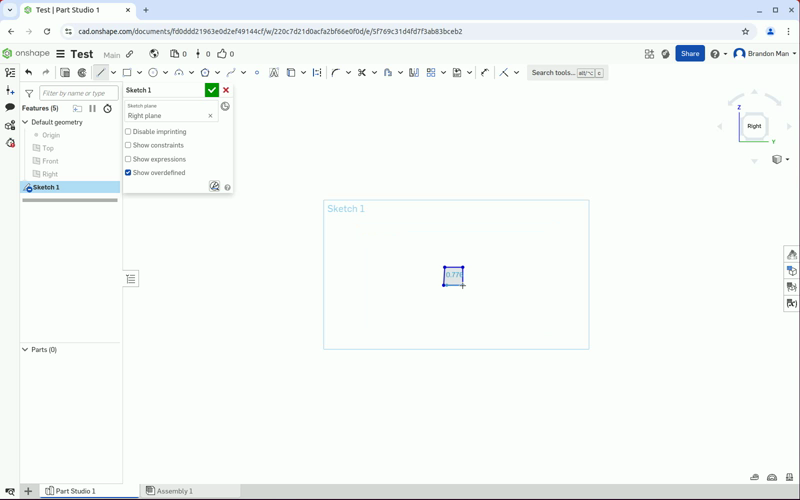
scroll(6)
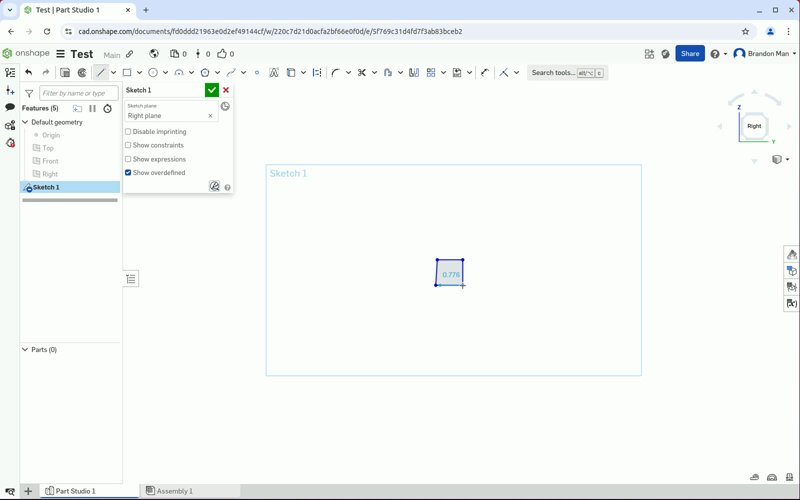
scroll(6)
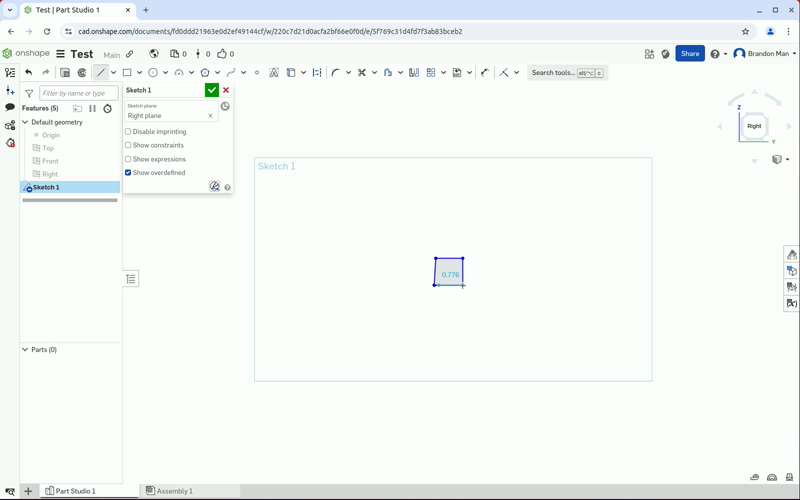
scroll(6)
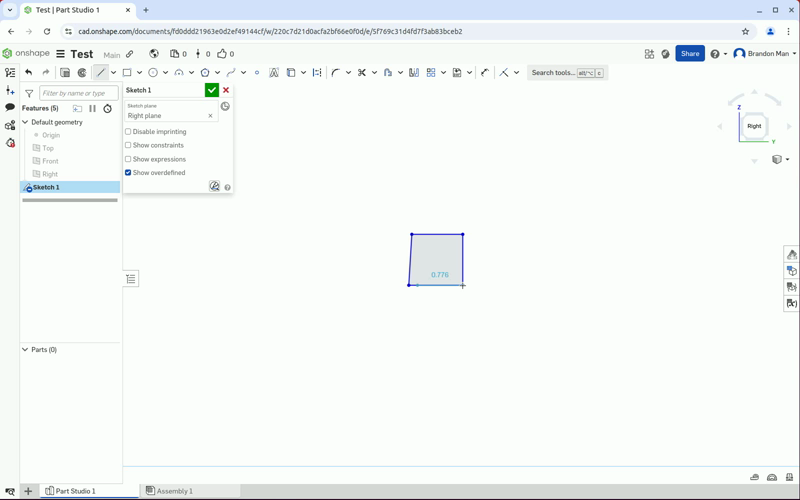
click(462, 285)
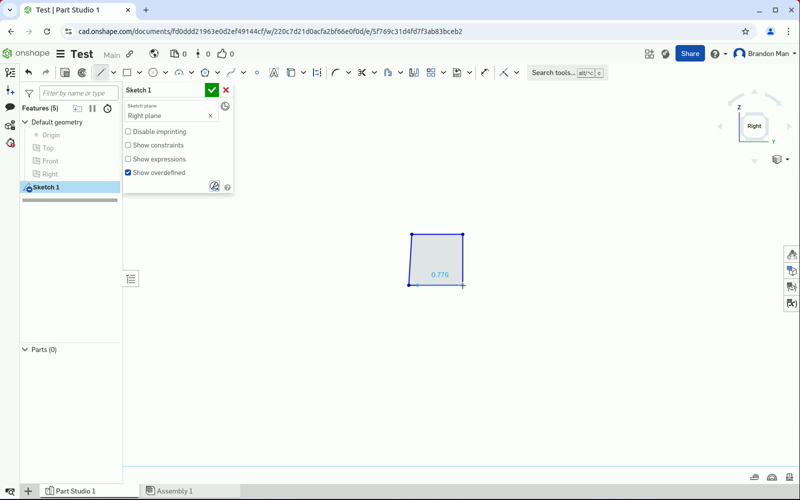
scroll(-6)
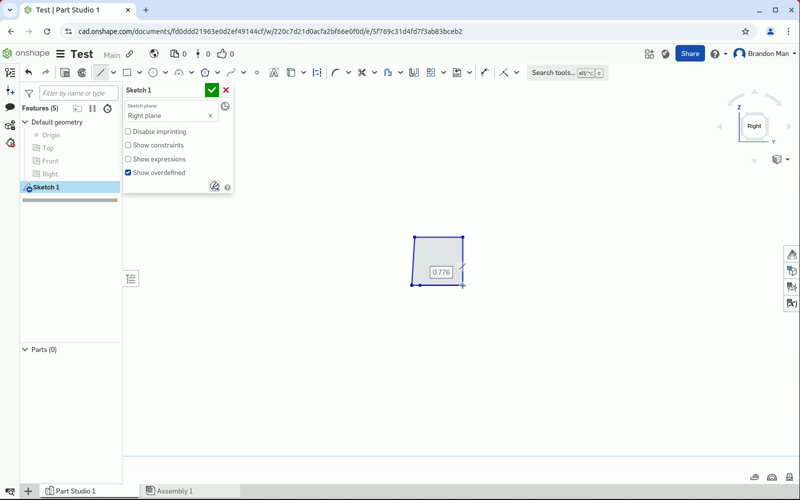
scroll(-6)
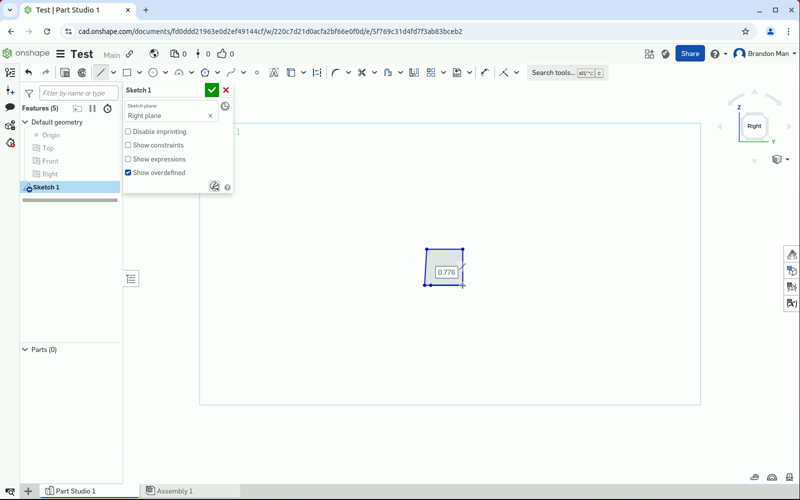
scroll(-6)
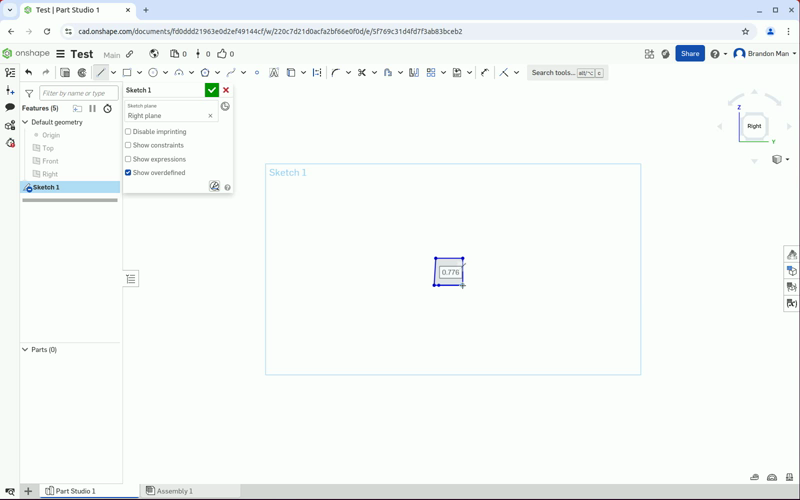
scroll(-6)
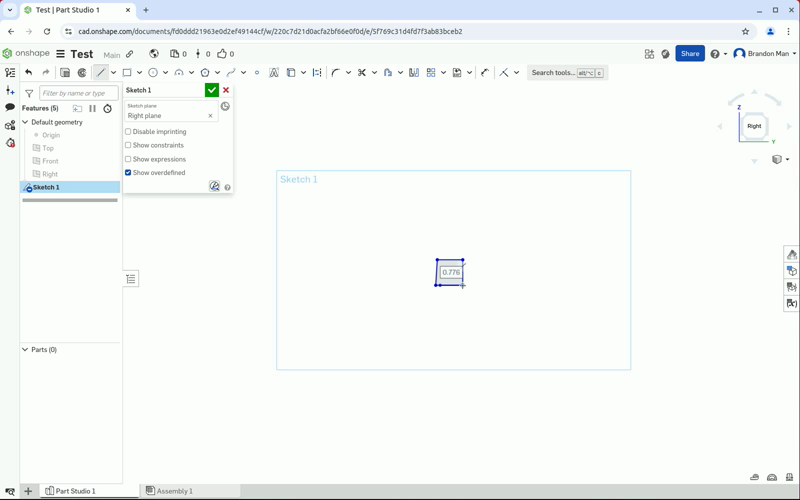
scroll(-6)
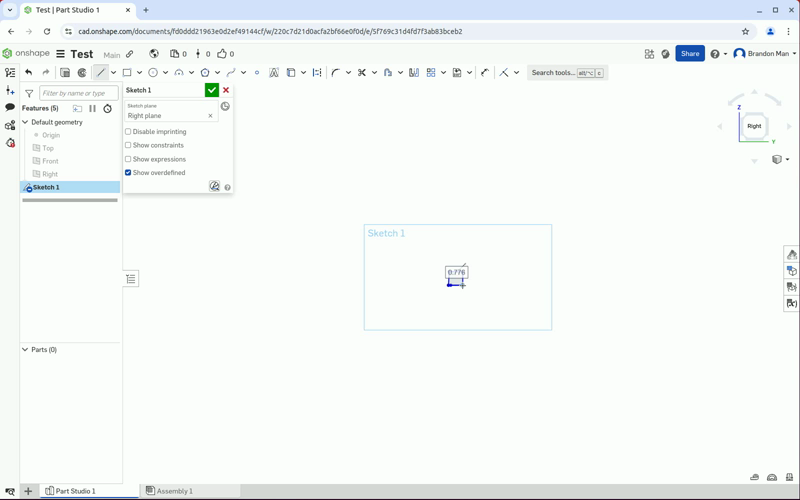
scroll(-6)
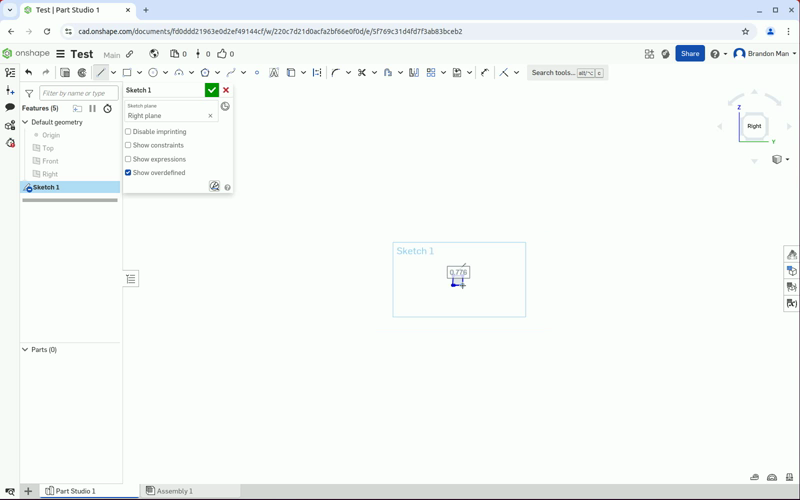
scroll(-6)
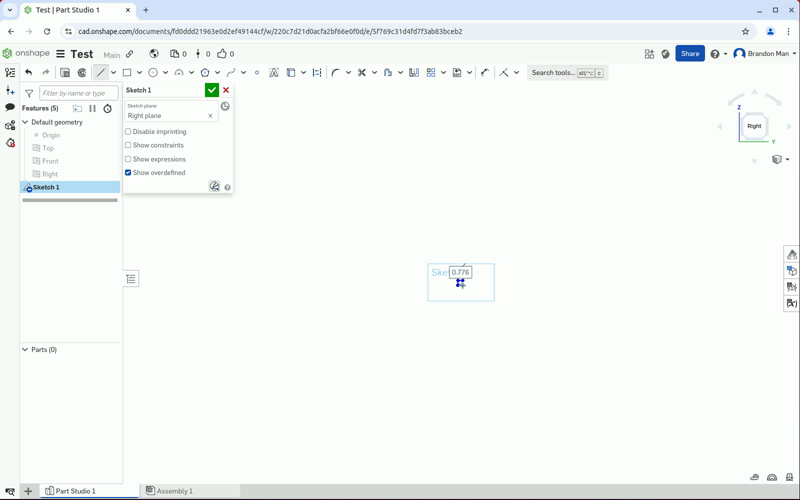
key_up(shift)
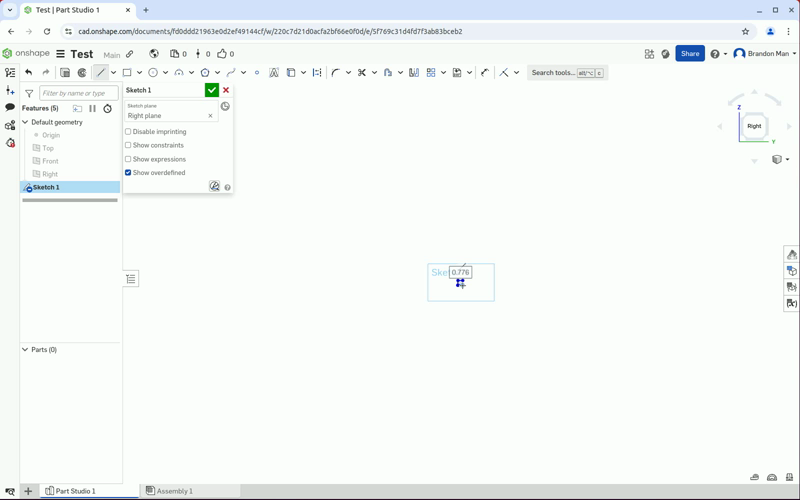
key_down(shift)
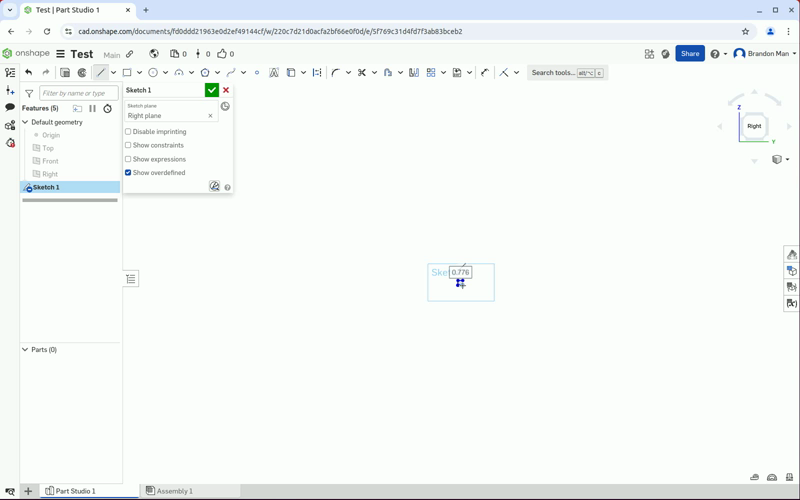
mouse_move(492, 285)
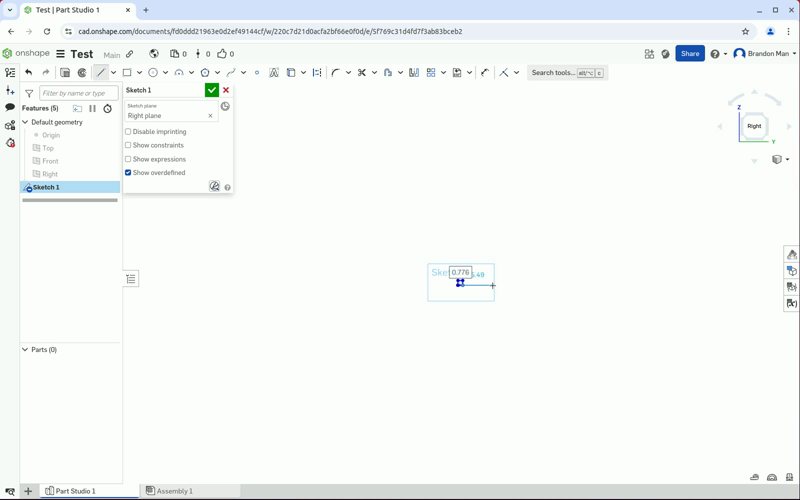
mouse_move(462, 280)
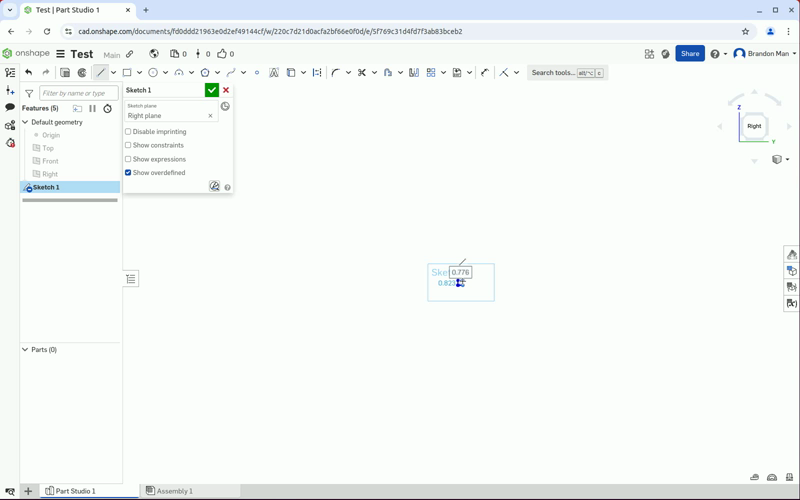
scroll(6)
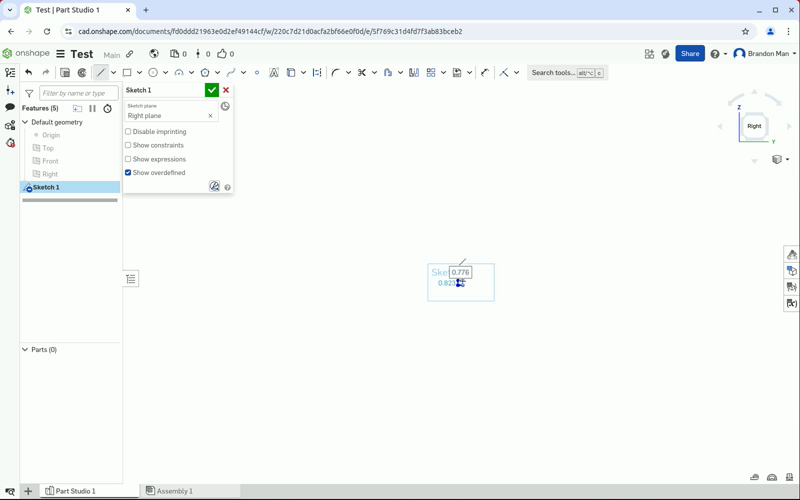
scroll(6)
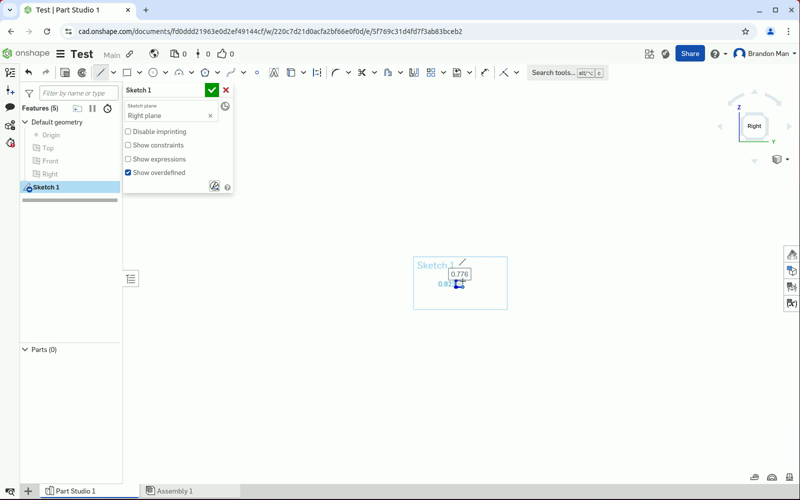
scroll(6)
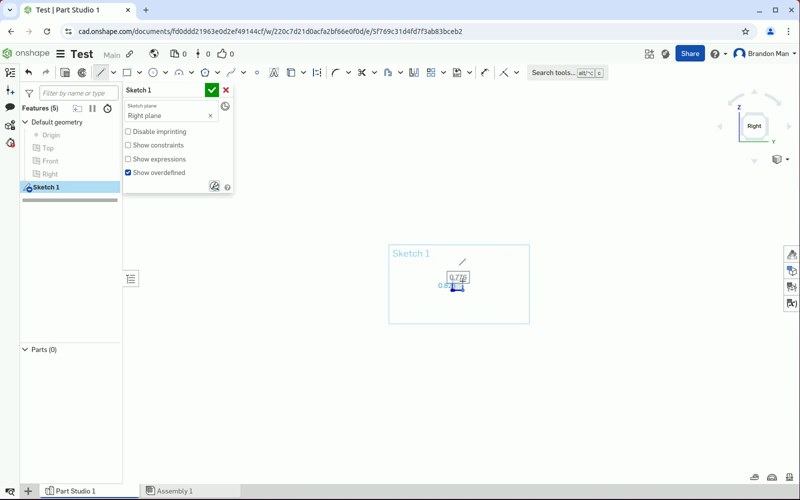
scroll(6)
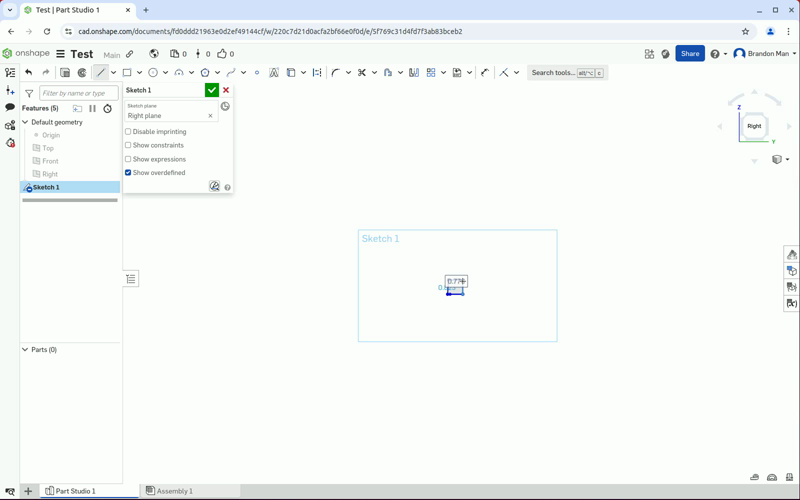
scroll(6)
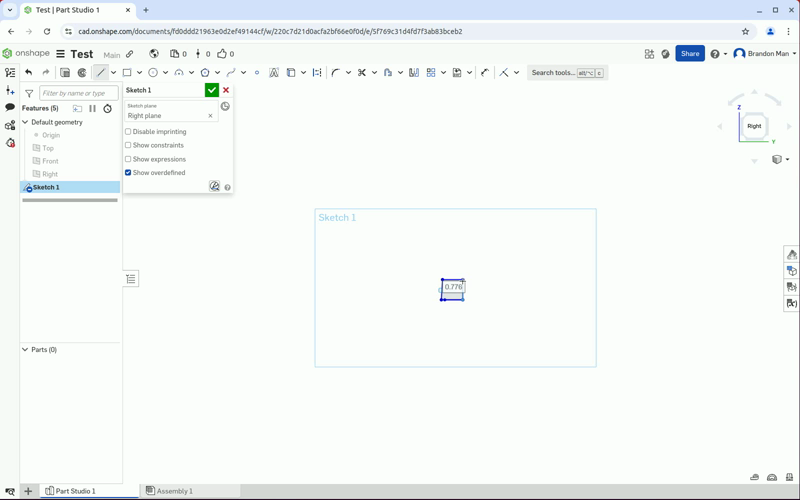
scroll(6)
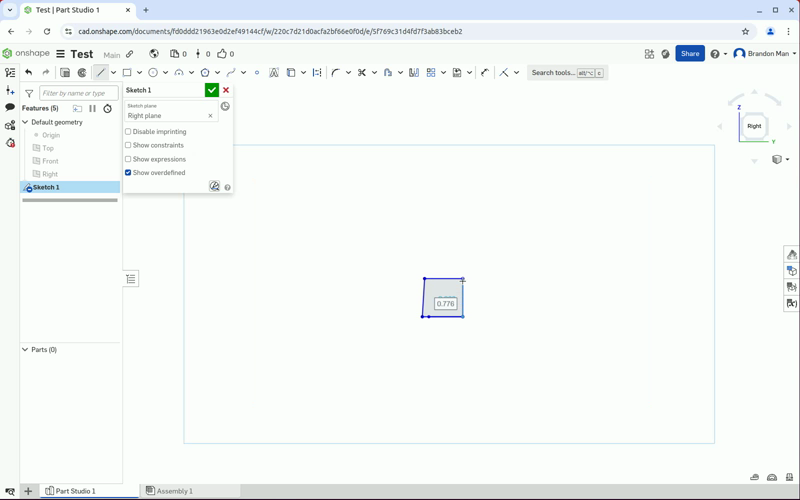
scroll(6)
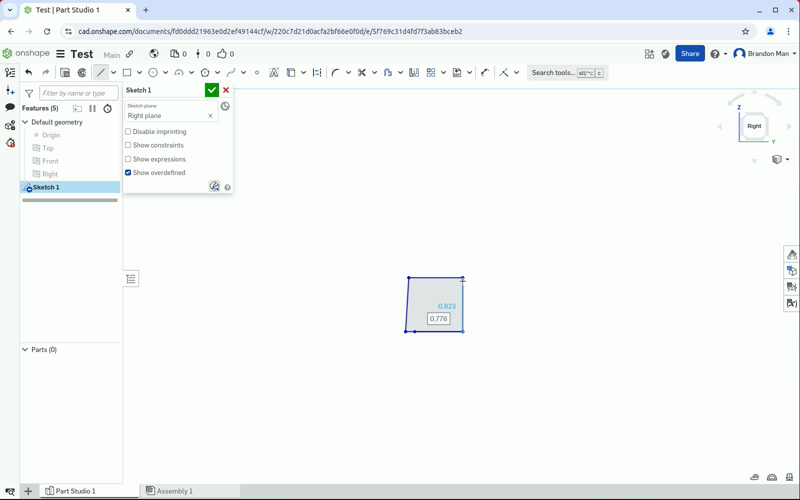
click(462, 280)
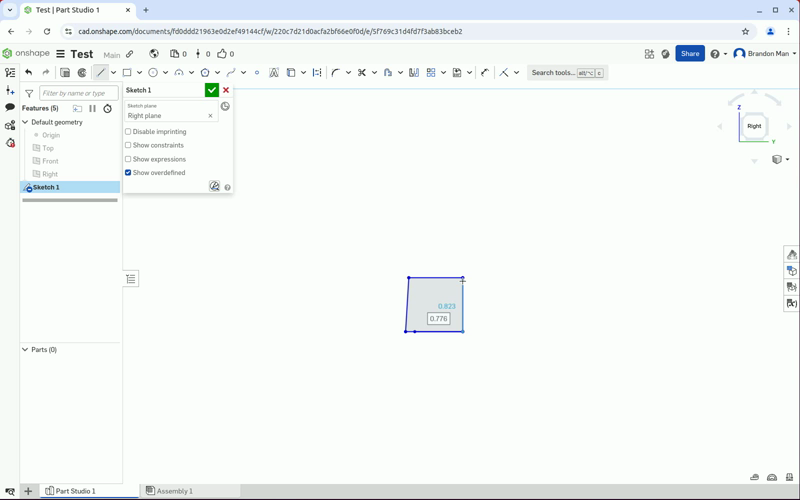
scroll(-6)
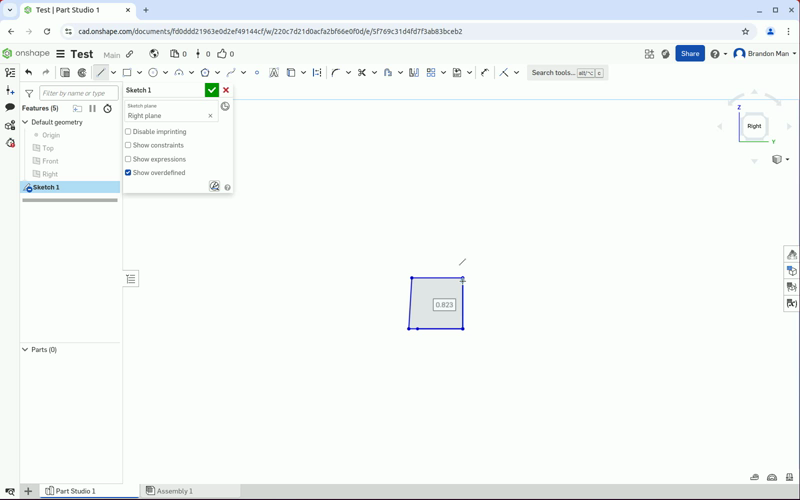
scroll(-6)
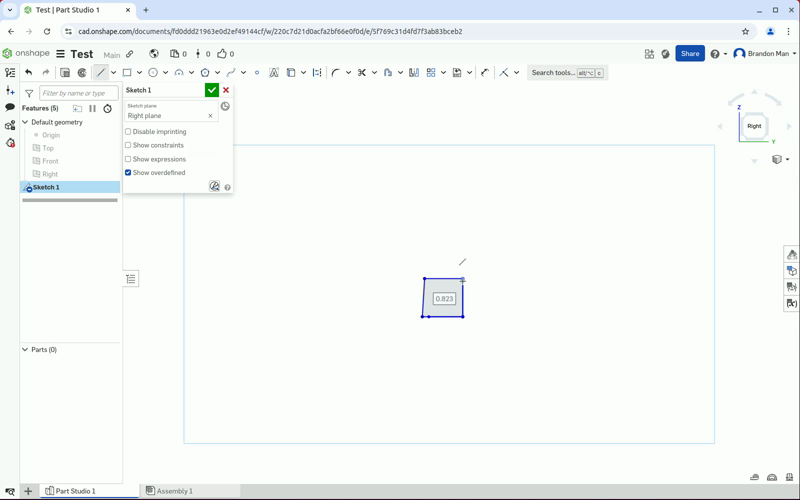
scroll(-6)
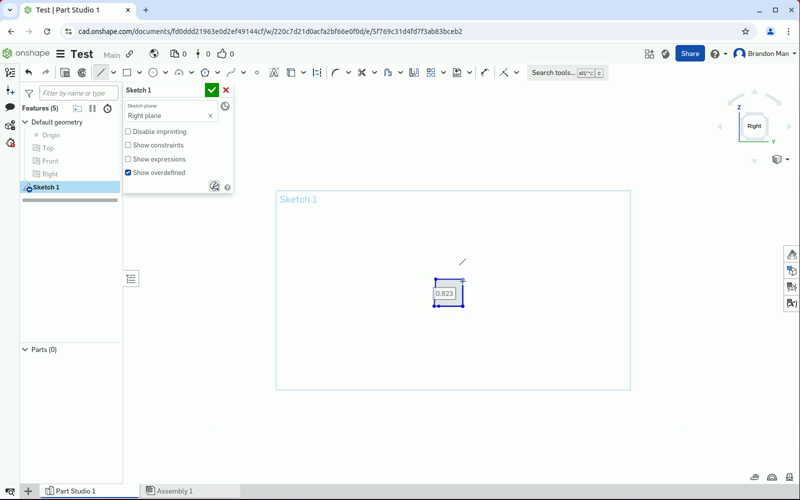
scroll(-6)
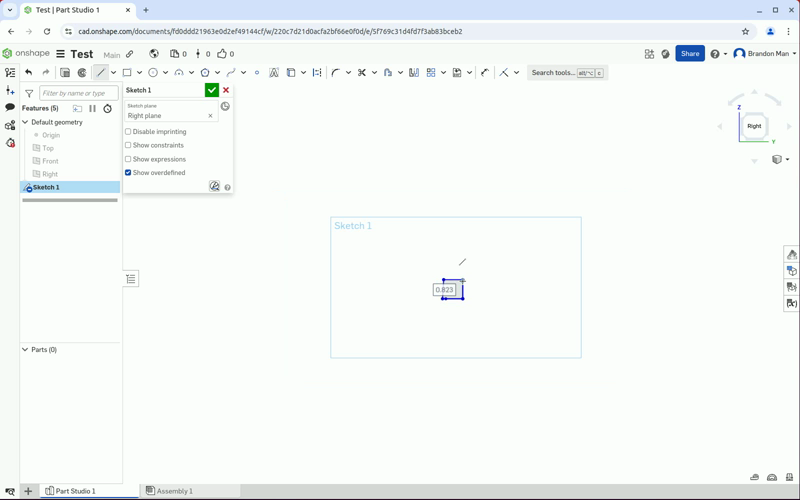
scroll(-6)
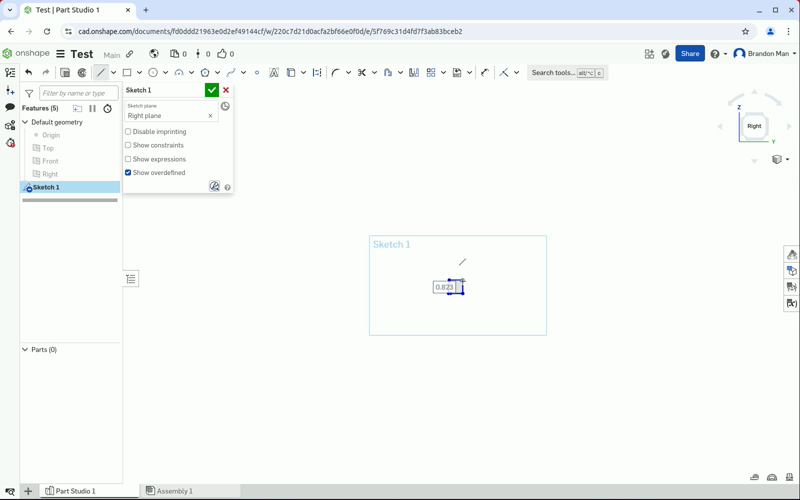
scroll(-6)
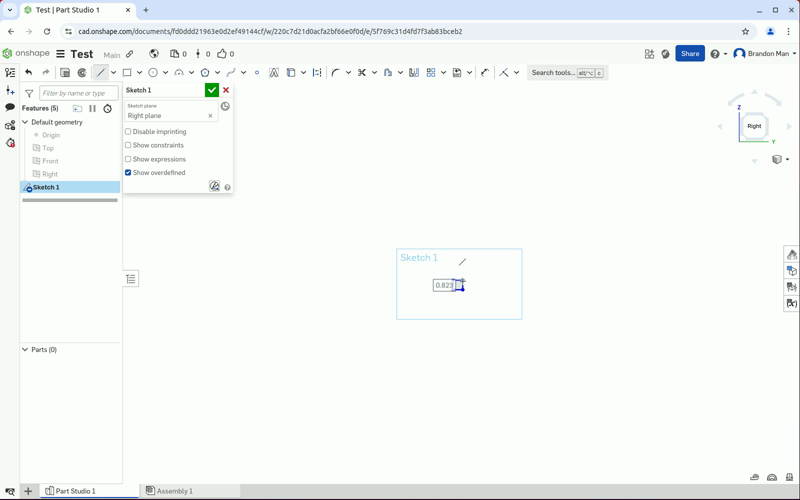
scroll(-6)
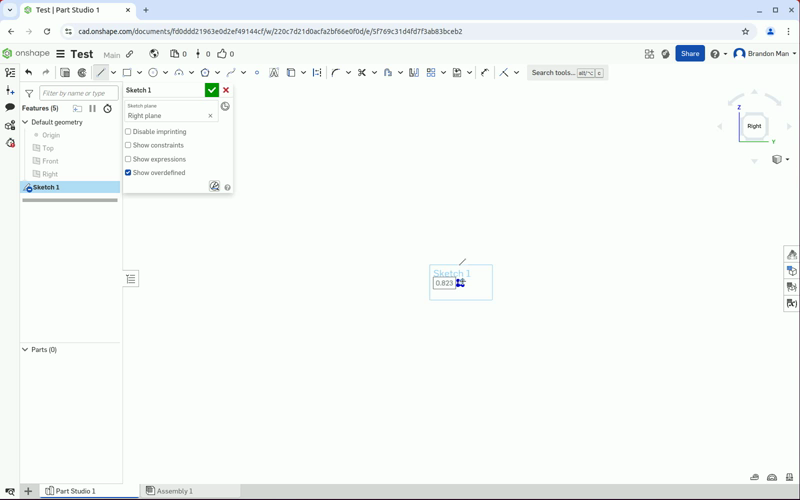
key_up(shift)
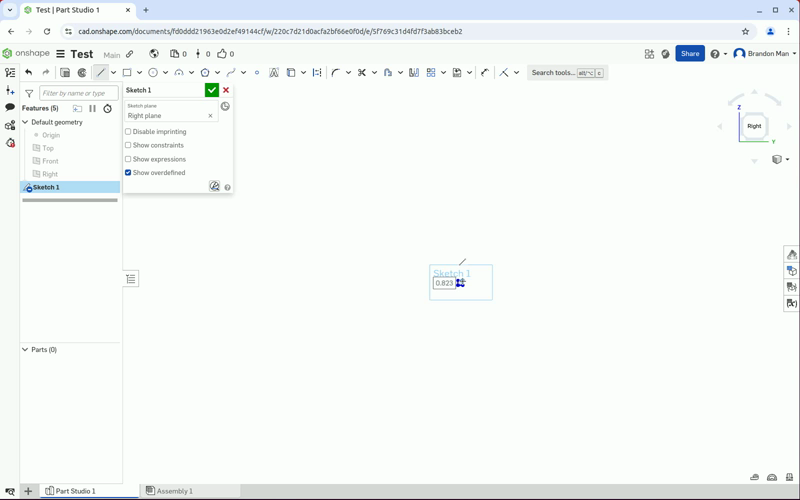
key_down(shift)
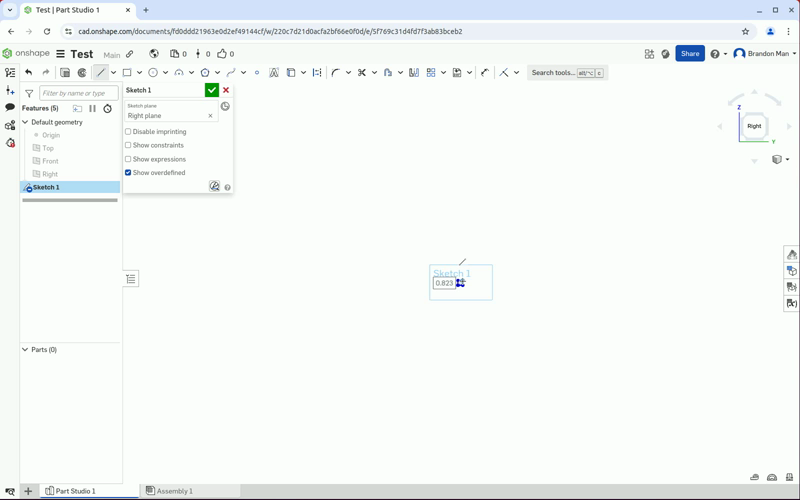
mouse_move(492, 280)
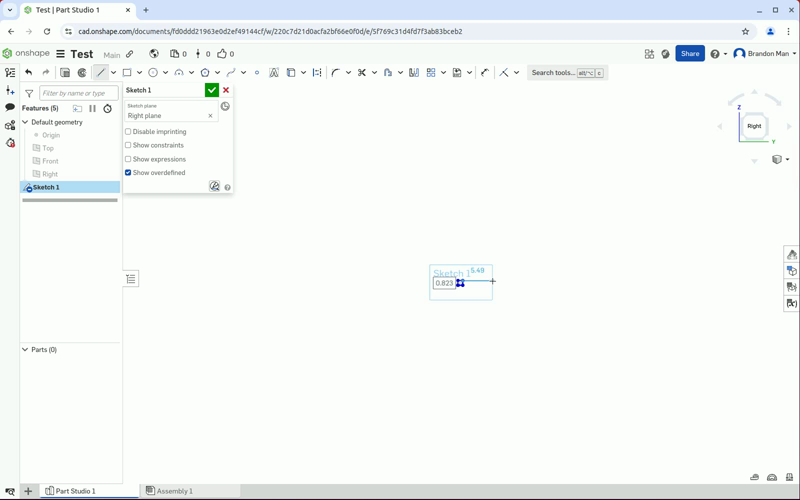
mouse_move(458, 280)
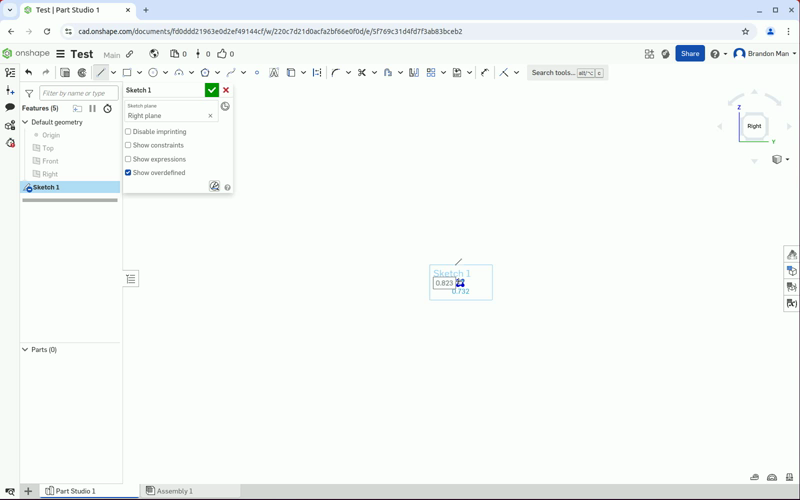
scroll(6)
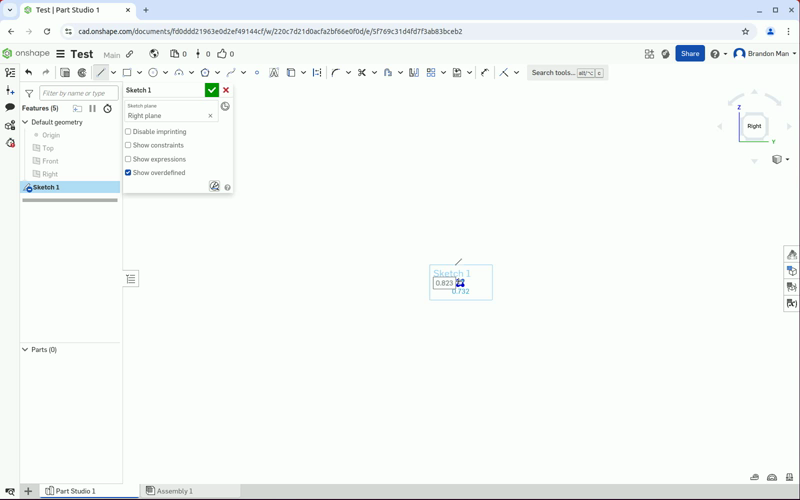
scroll(6)
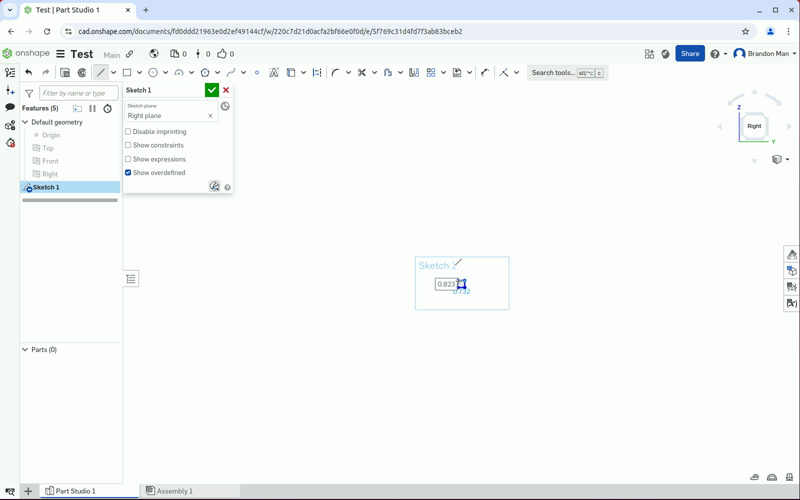
scroll(6)
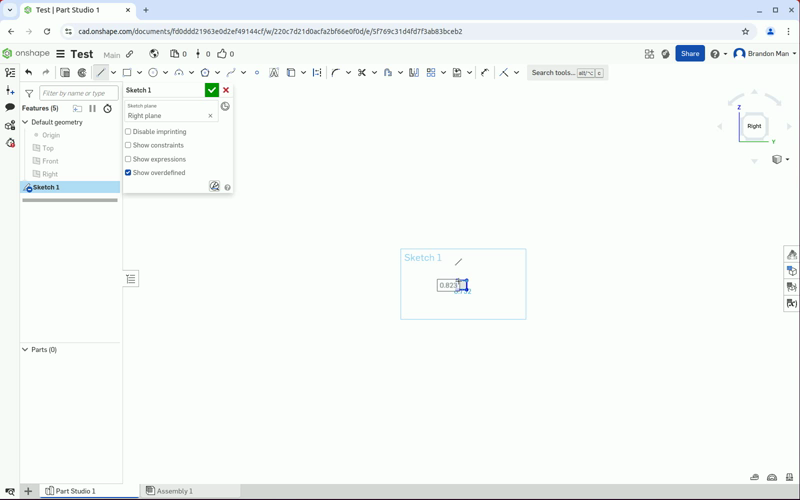
scroll(6)
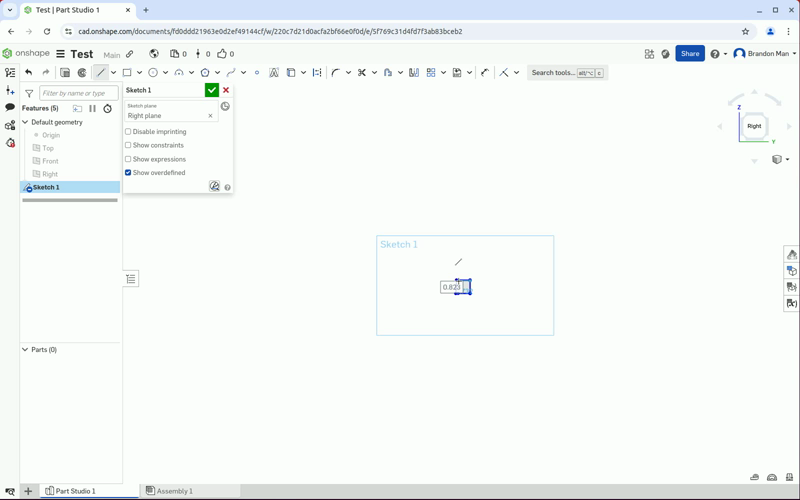
scroll(6)
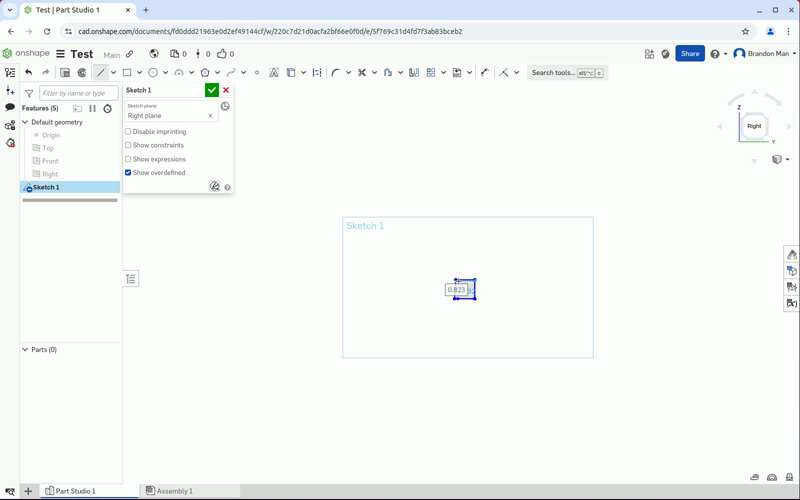
scroll(6)
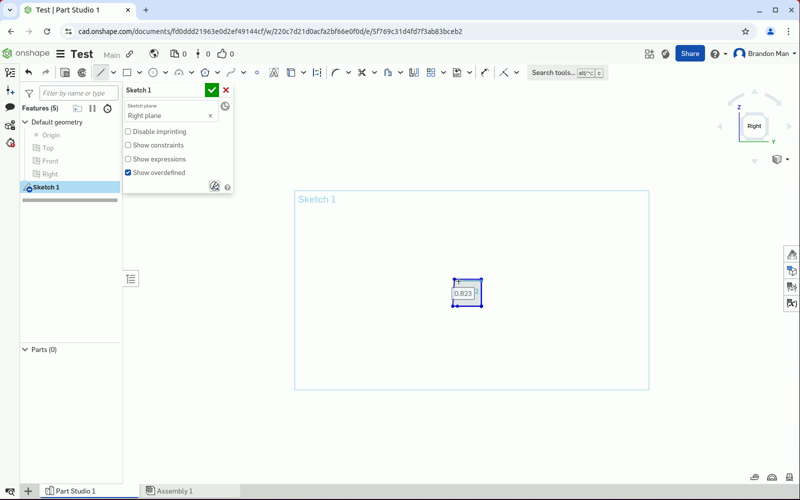
scroll(6)
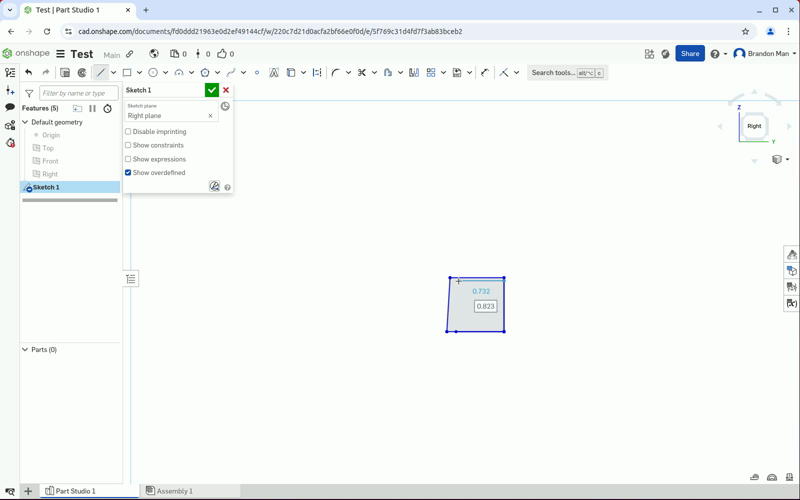
click(458, 280)
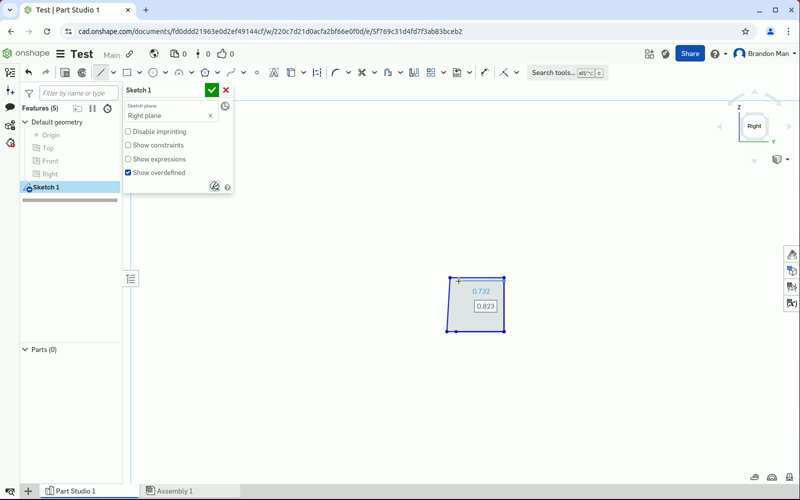
scroll(-6)
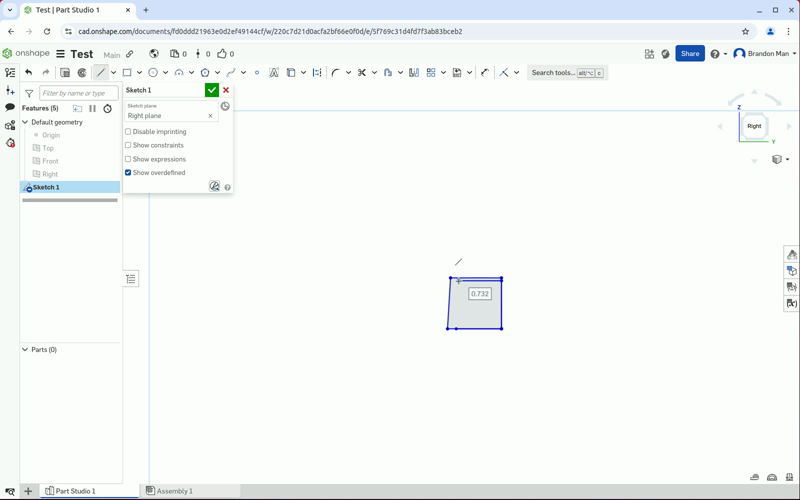
scroll(-6)
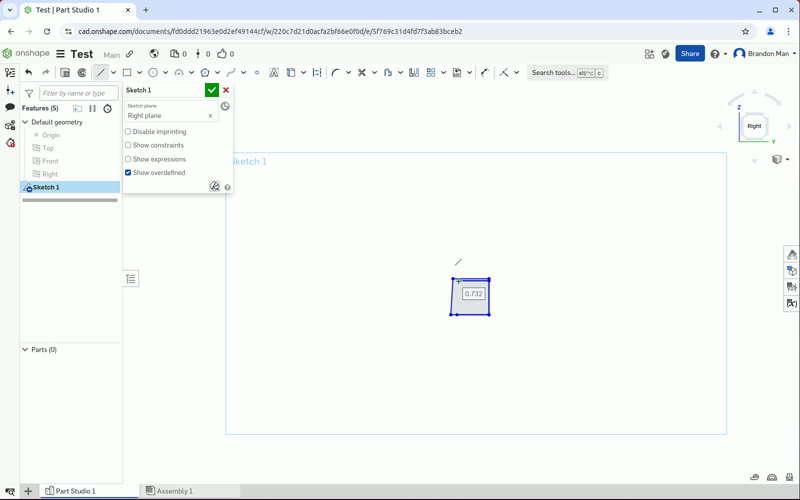
scroll(-6)
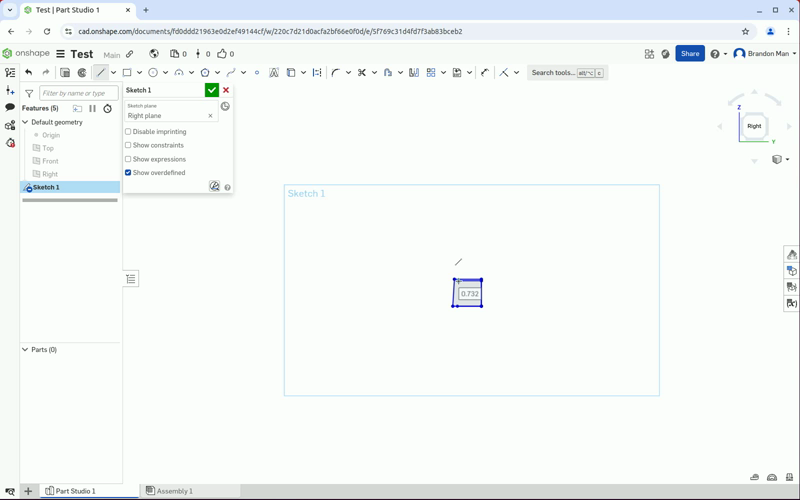
scroll(-6)
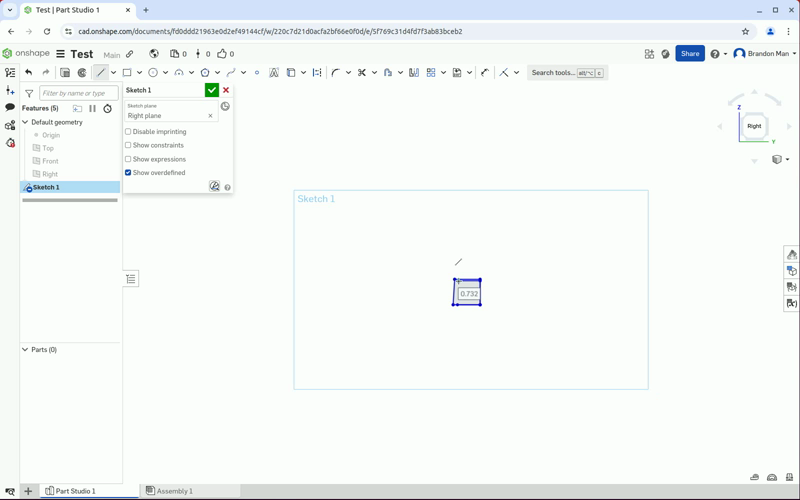
scroll(-6)
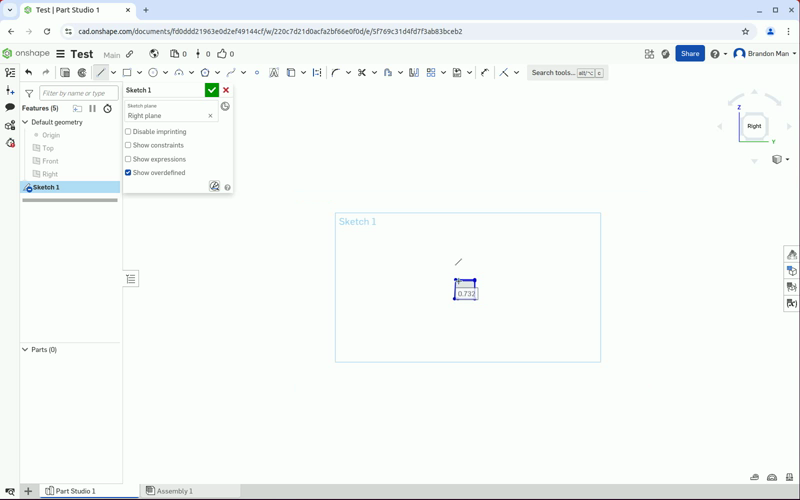
scroll(-6)
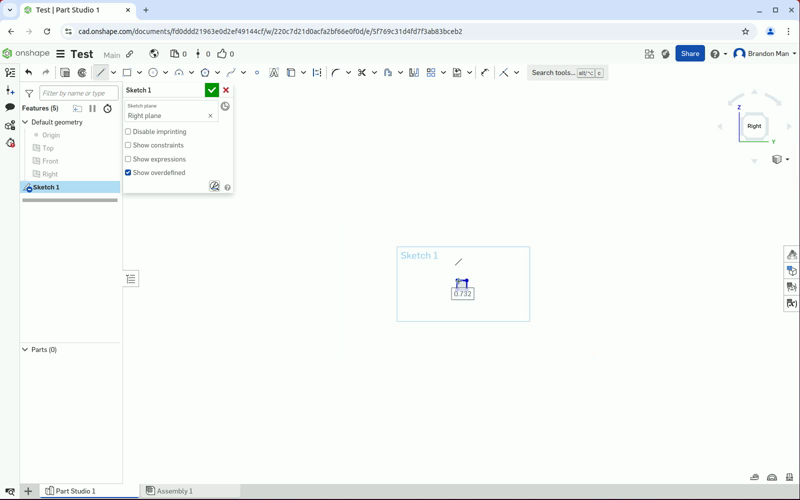
scroll(-6)
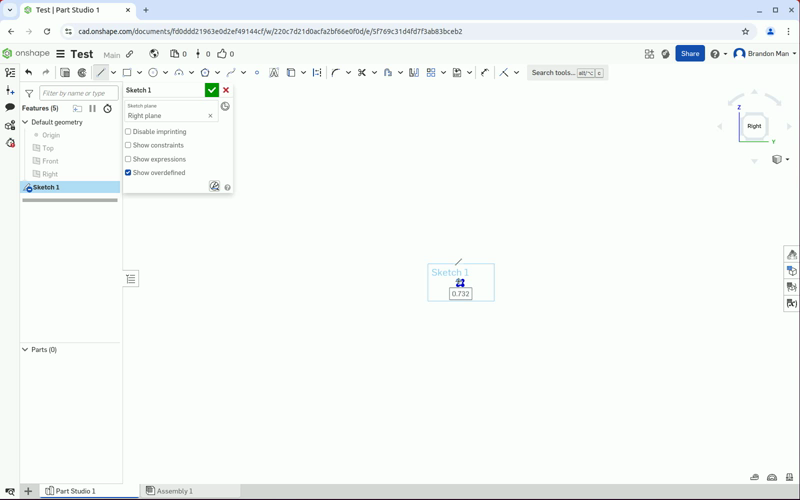
key_up(shift)
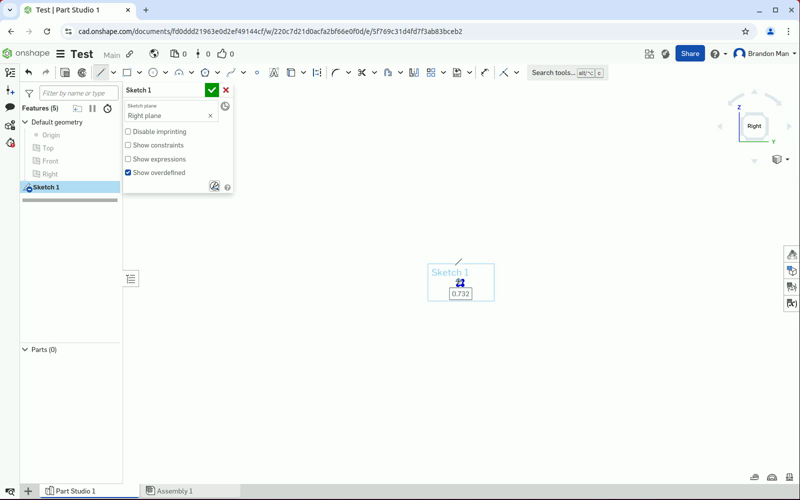
mouse_move(488, 280)
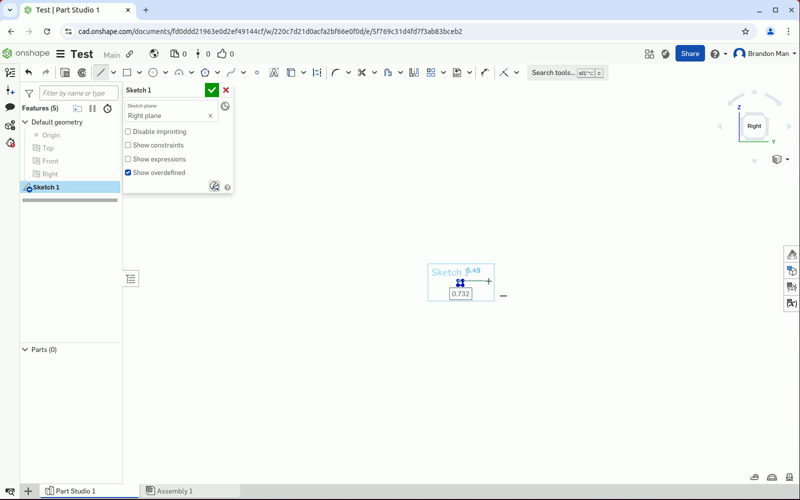
key_down(shift)
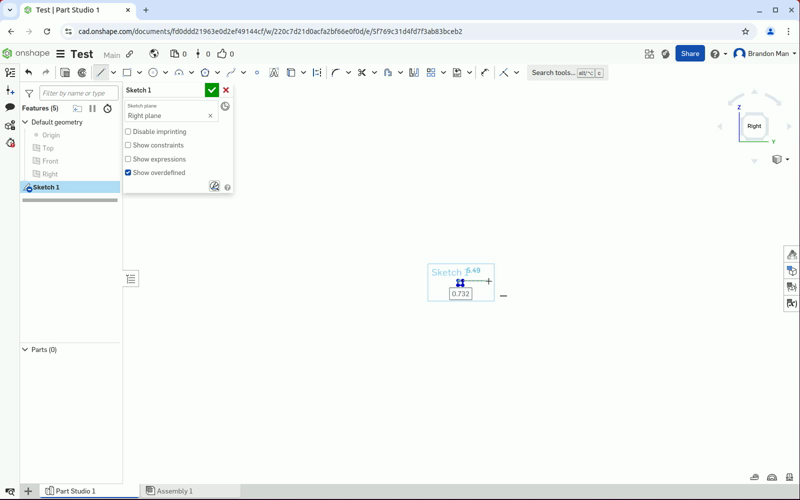
mouse_move(458, 285)
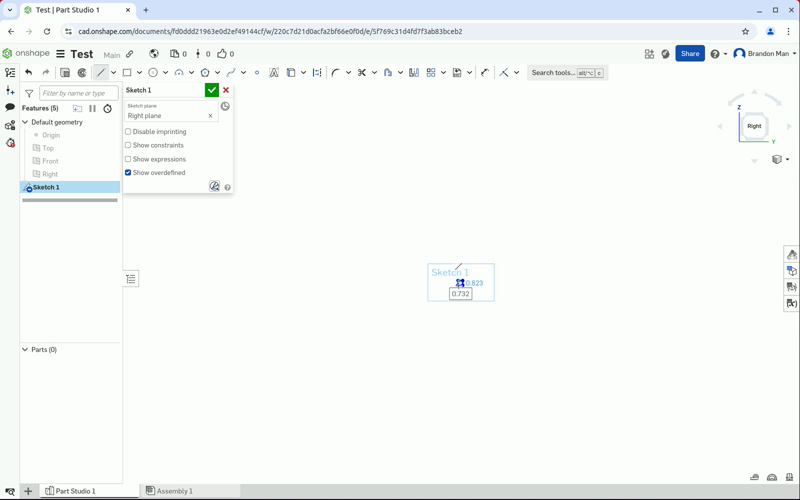
scroll(6)
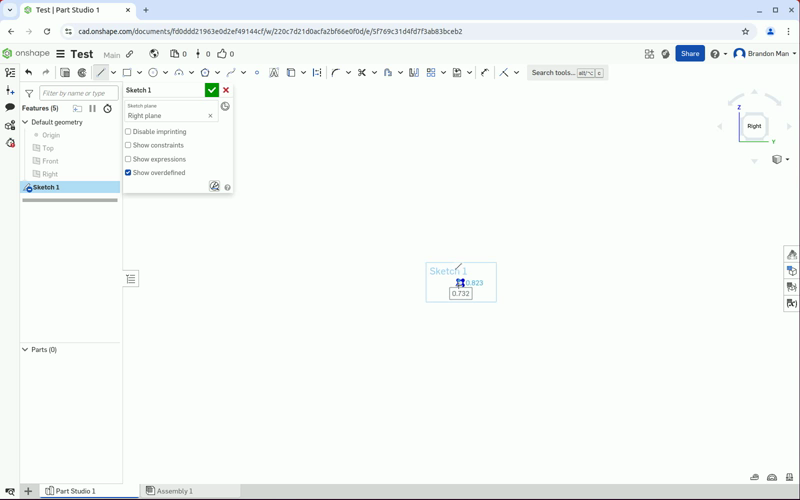
scroll(6)
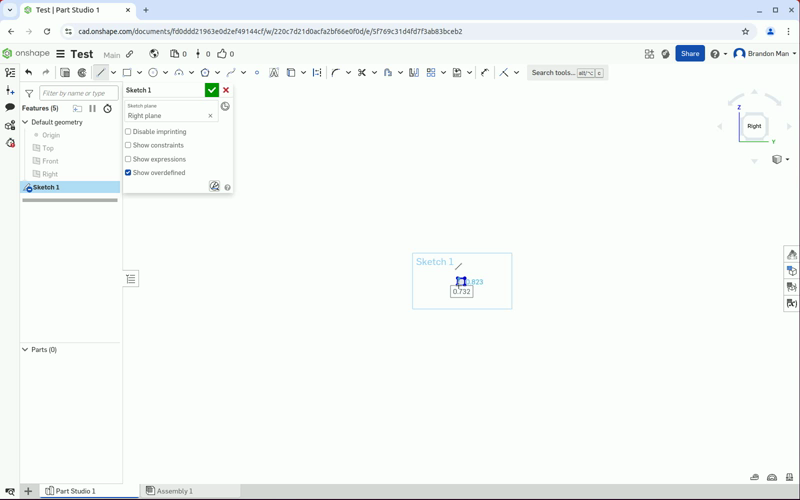
scroll(6)
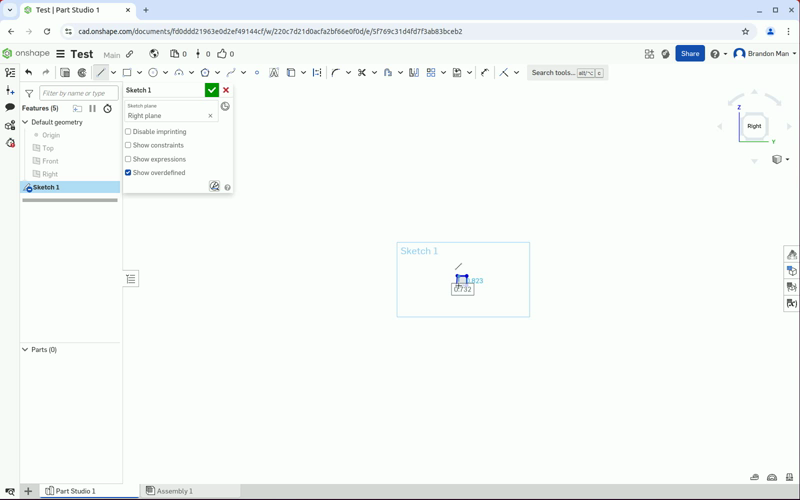
scroll(6)
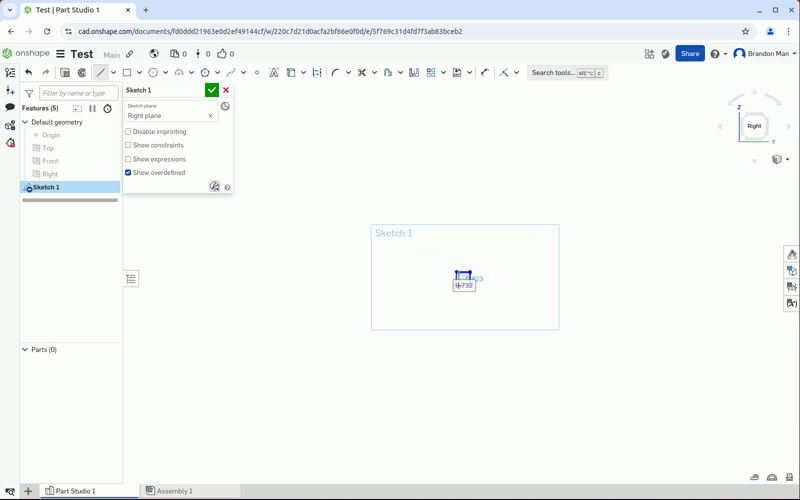
scroll(6)
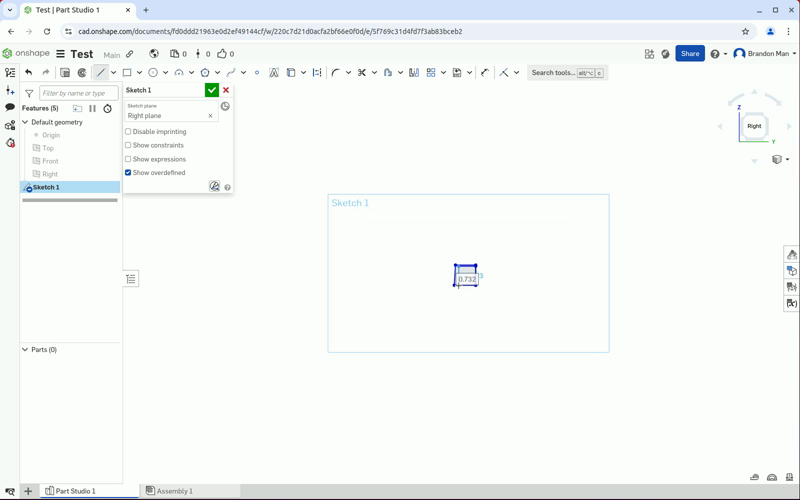
scroll(6)
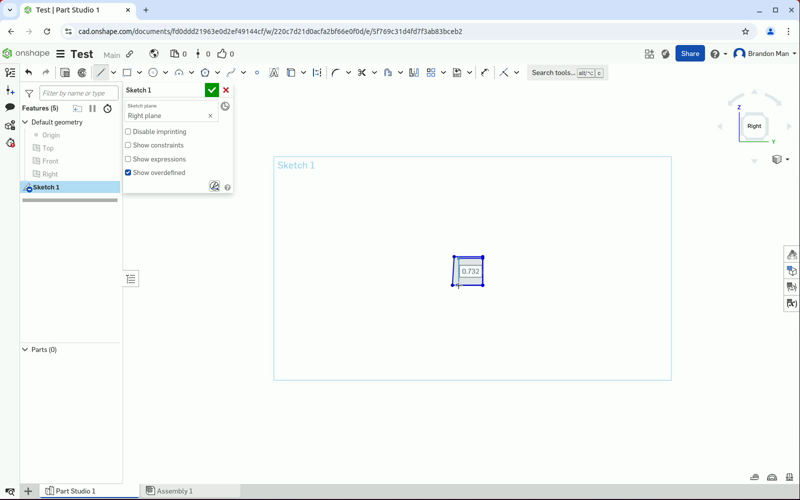
scroll(6)
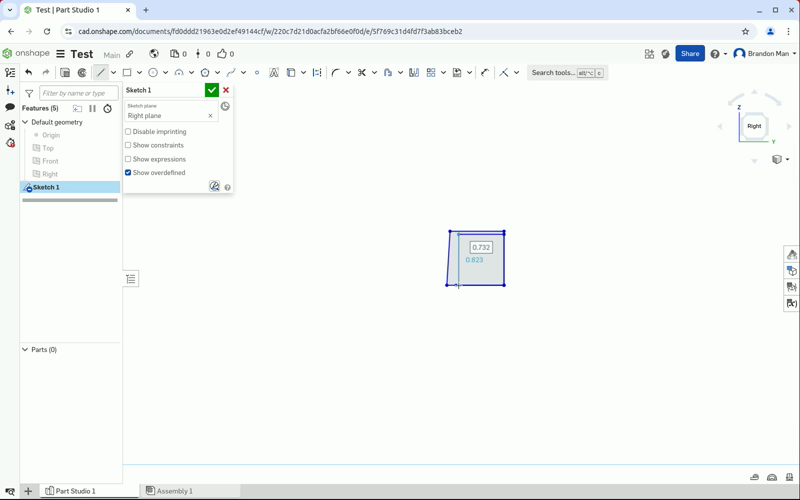
key_up(shift)
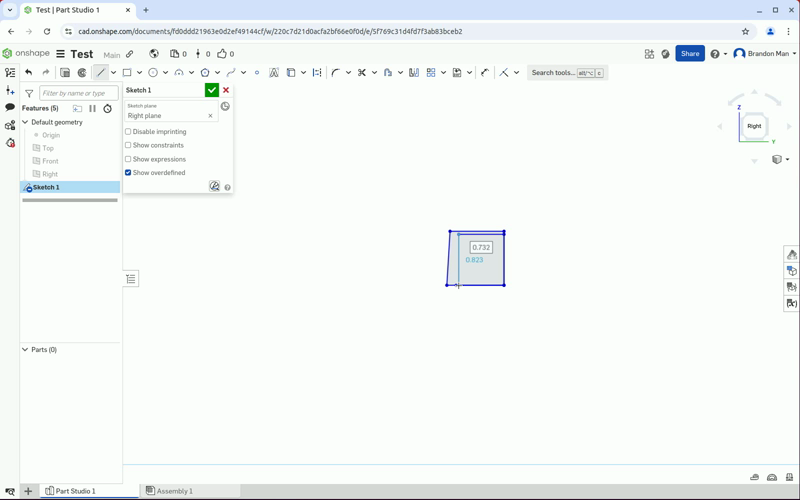
click(458, 285)
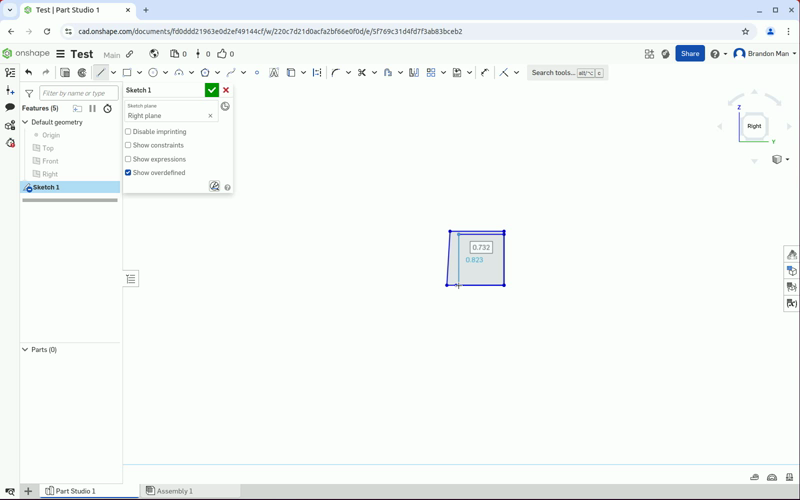
scroll(-6)
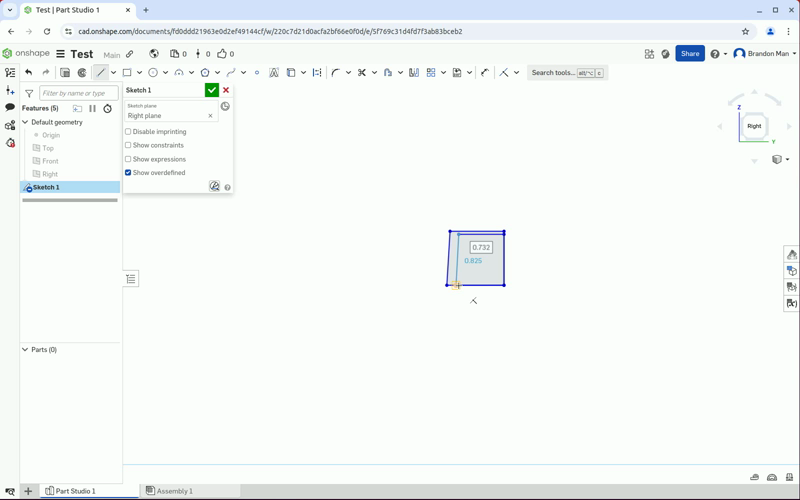
scroll(-6)
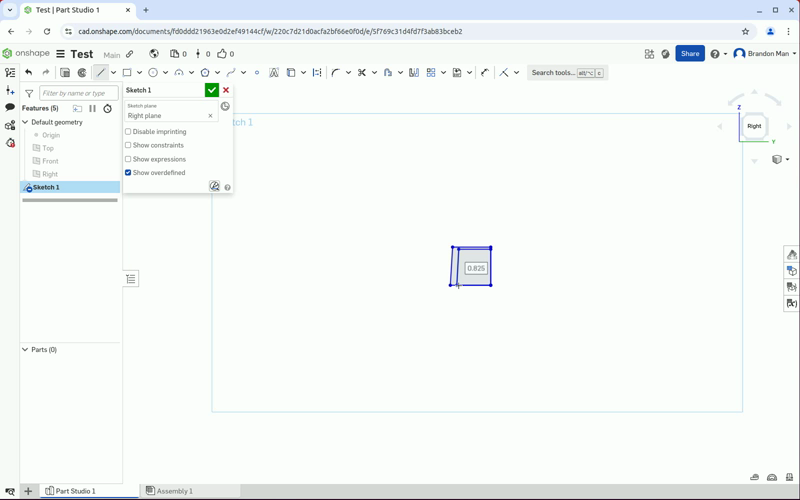
scroll(-6)
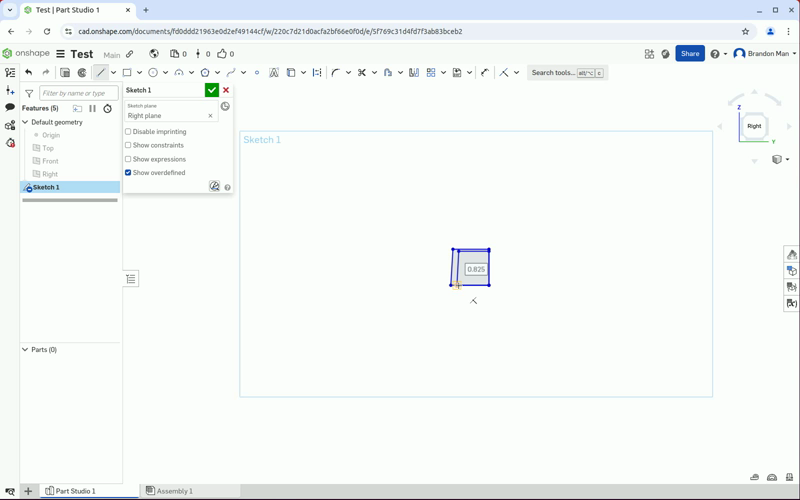
scroll(-6)
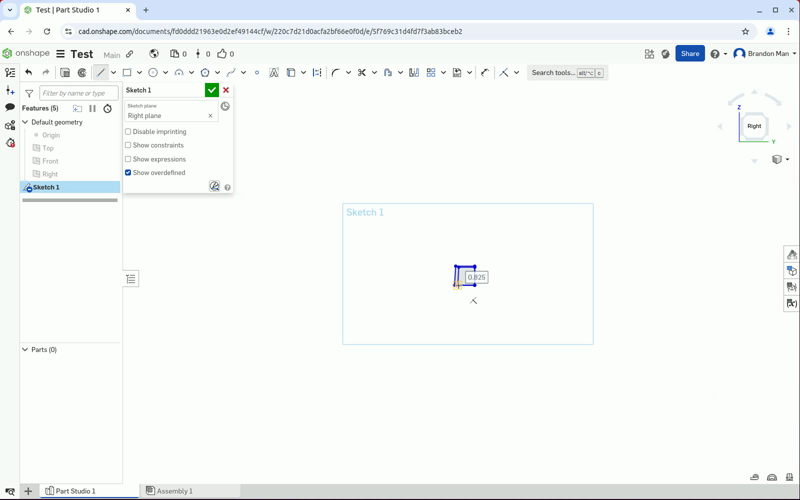
scroll(-6)
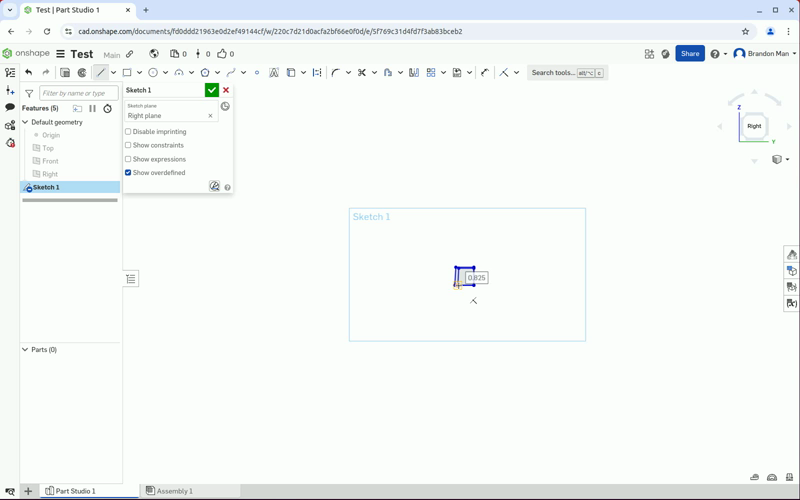
scroll(-6)
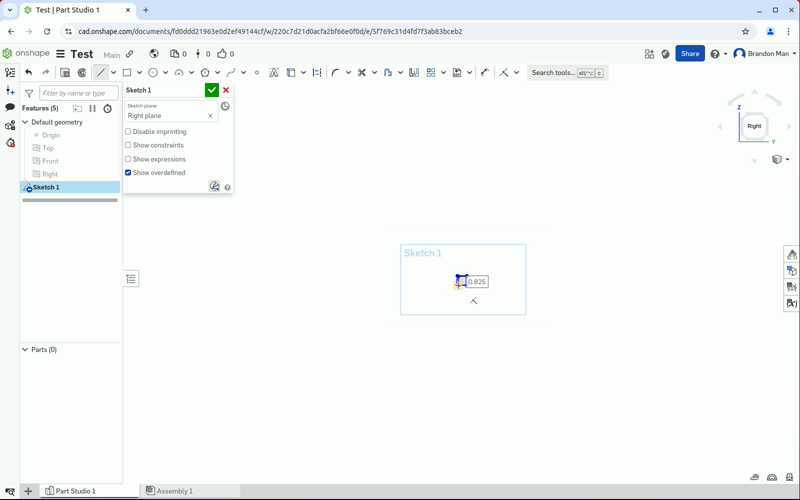
scroll(-6)
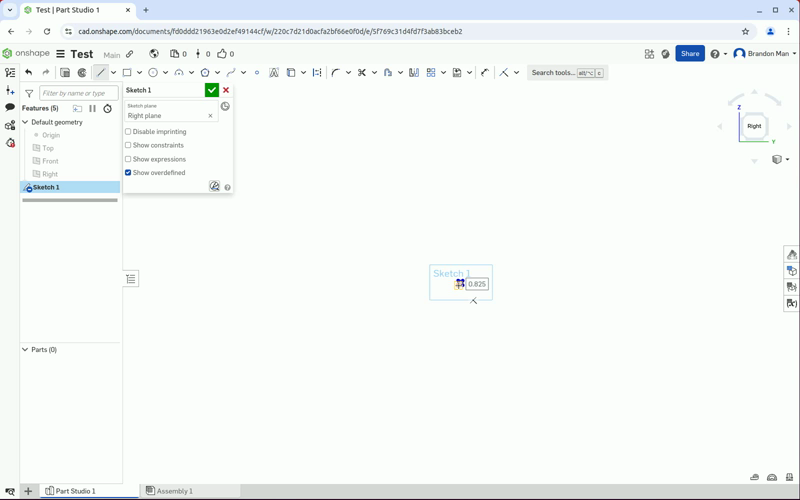
key(esc)
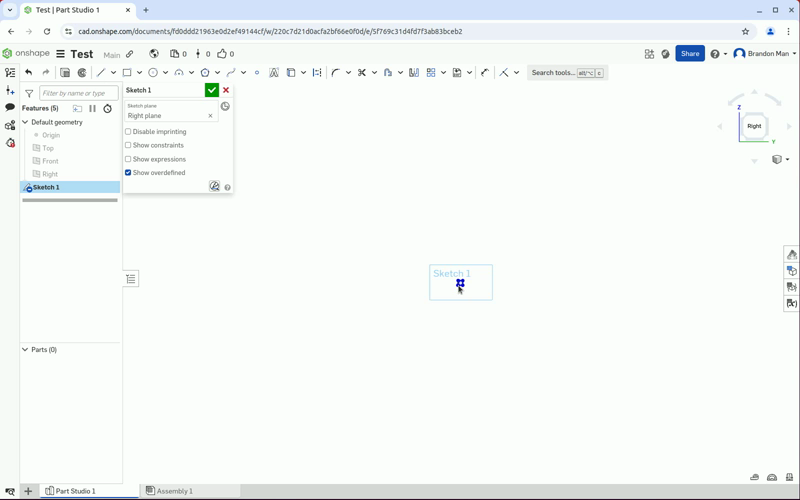
mouse_move(459, 285)
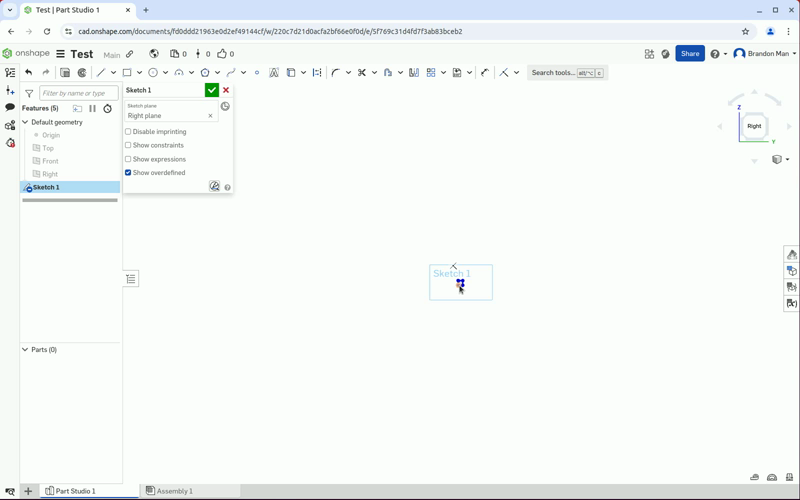
scroll(6)
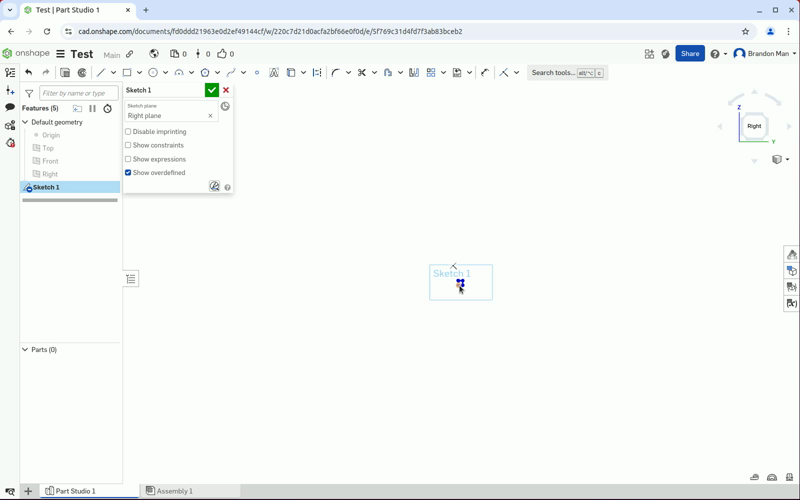
scroll(6)
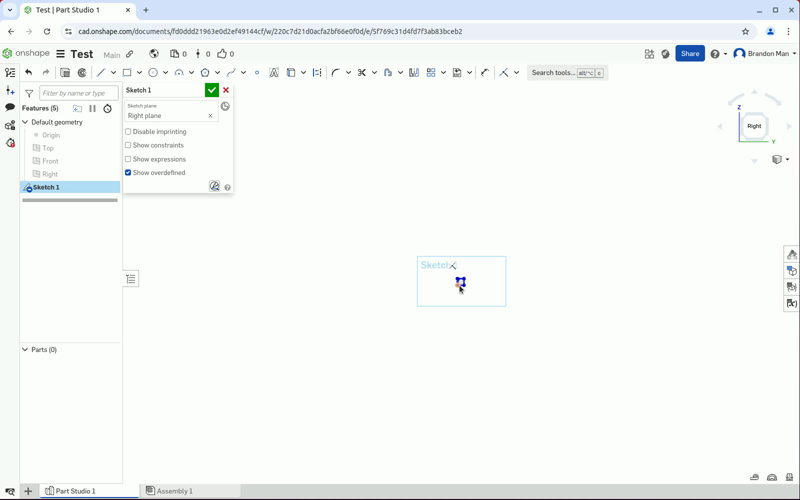
scroll(6)
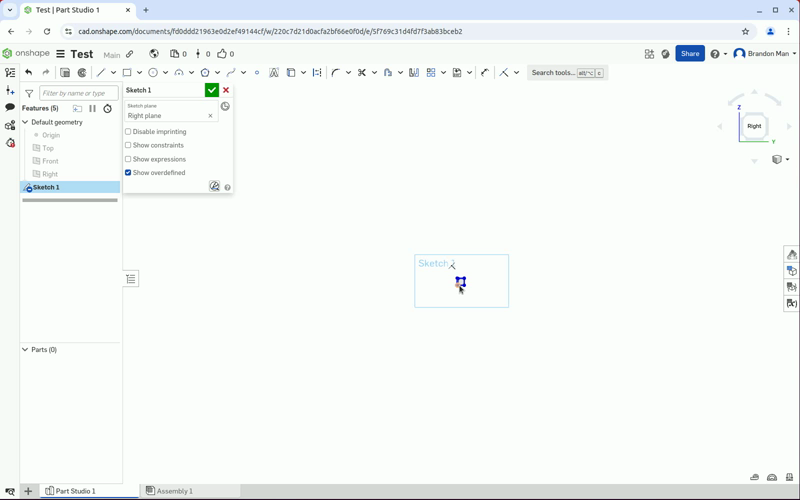
scroll(6)
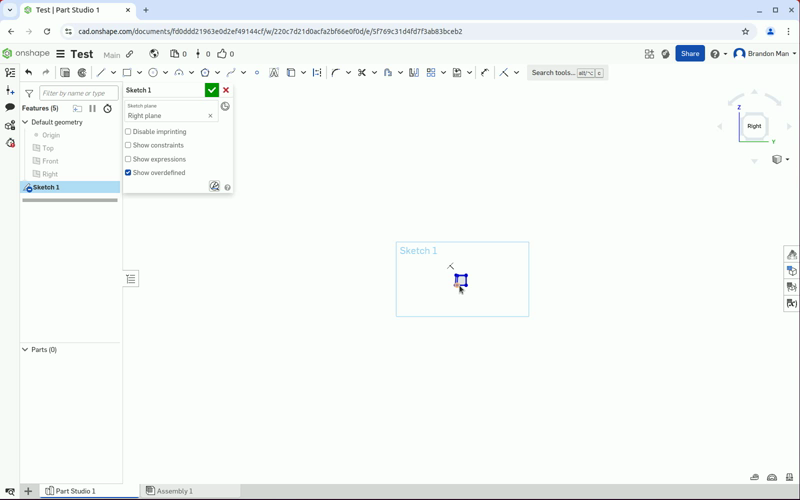
scroll(6)
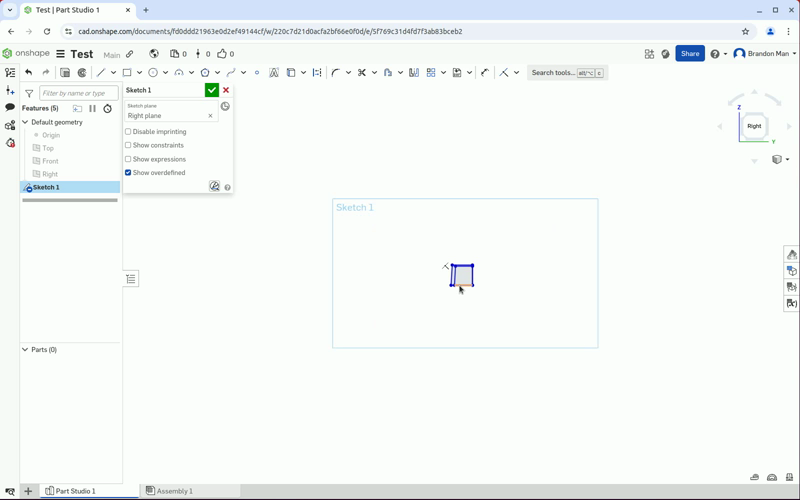
scroll(6)
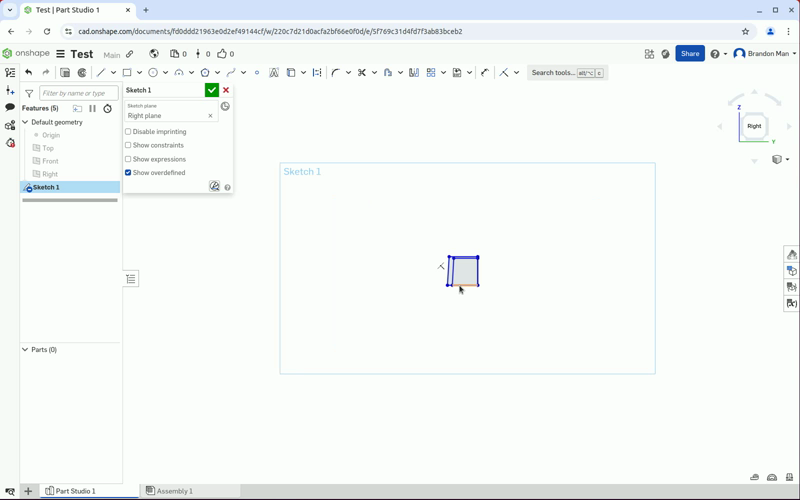
scroll(6)
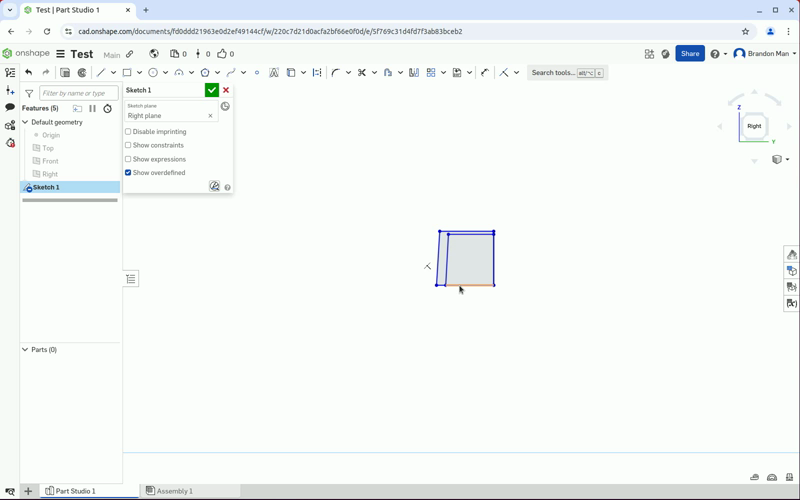
click(459, 285)
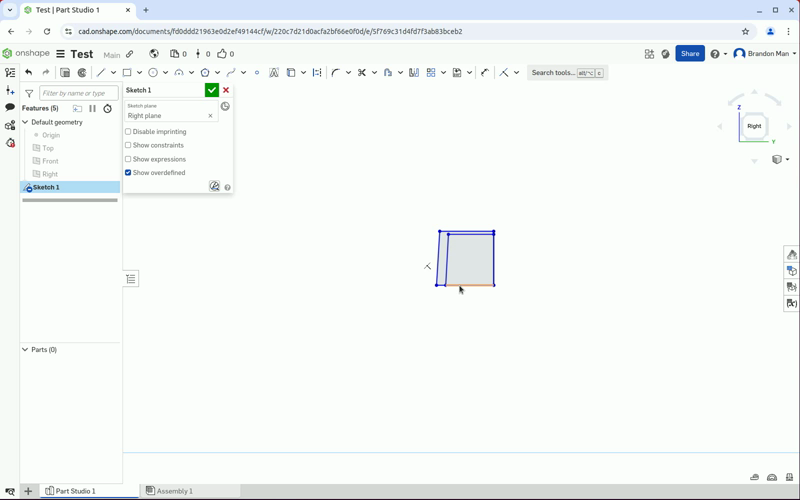
scroll(-6)
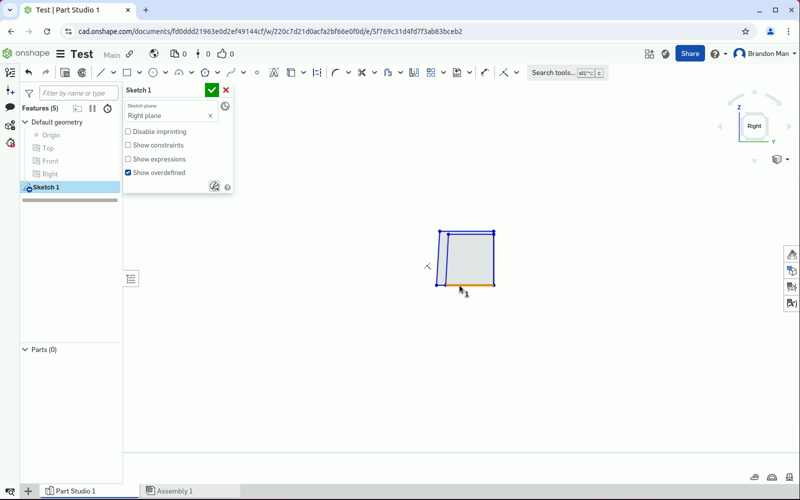
scroll(-6)
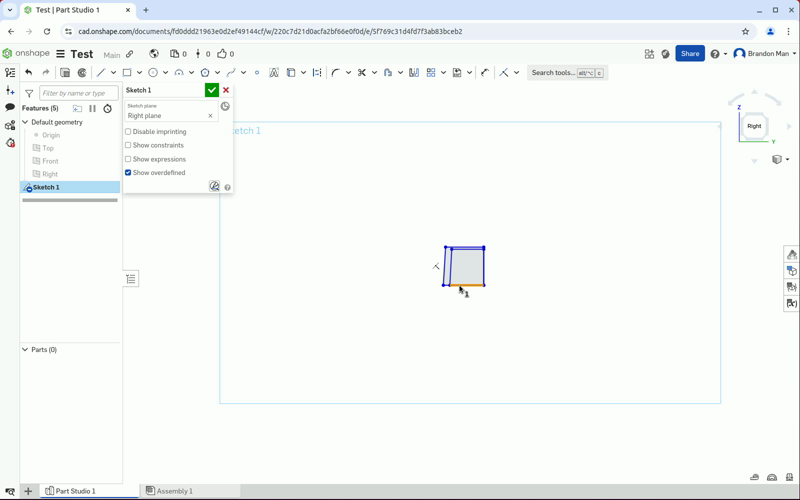
scroll(-6)
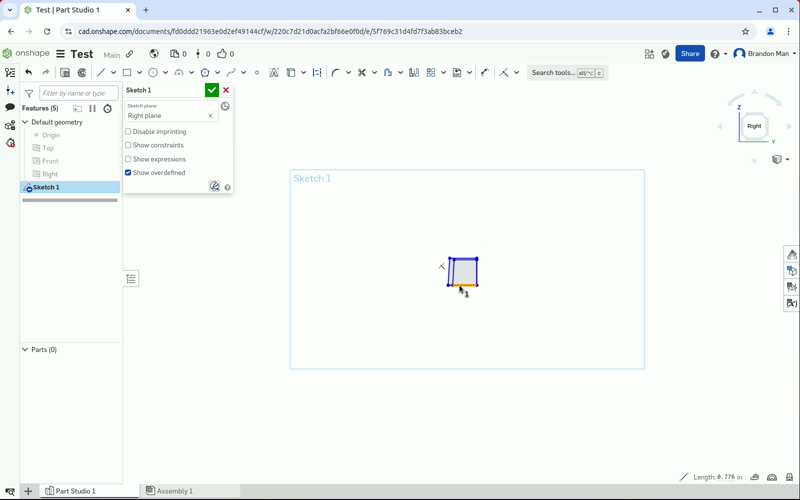
scroll(-6)
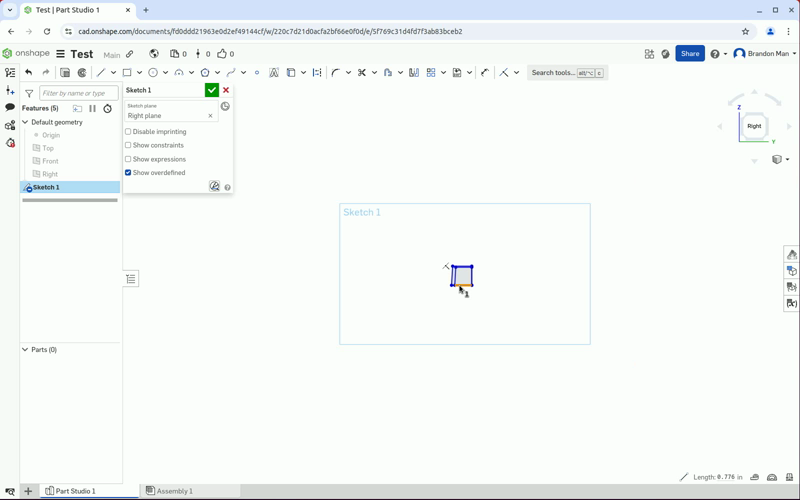
scroll(-6)
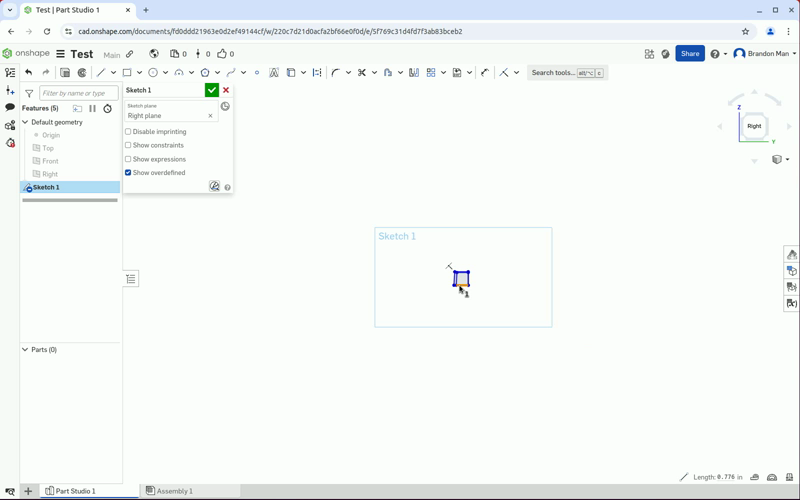
scroll(-6)
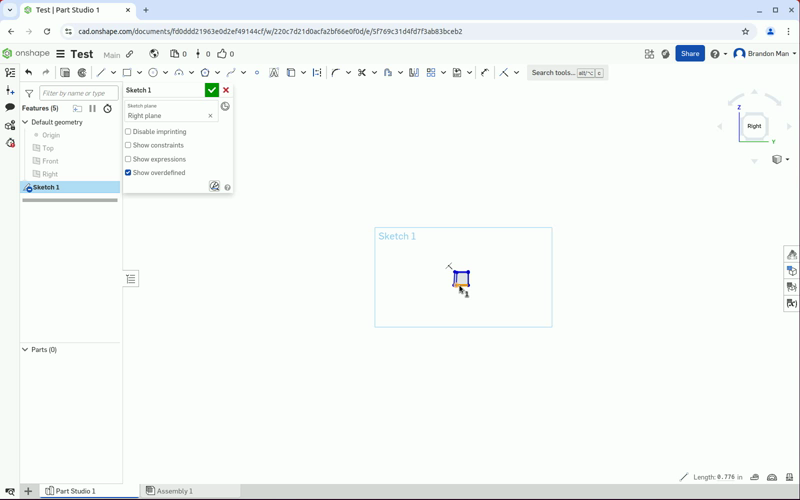
scroll(-6)
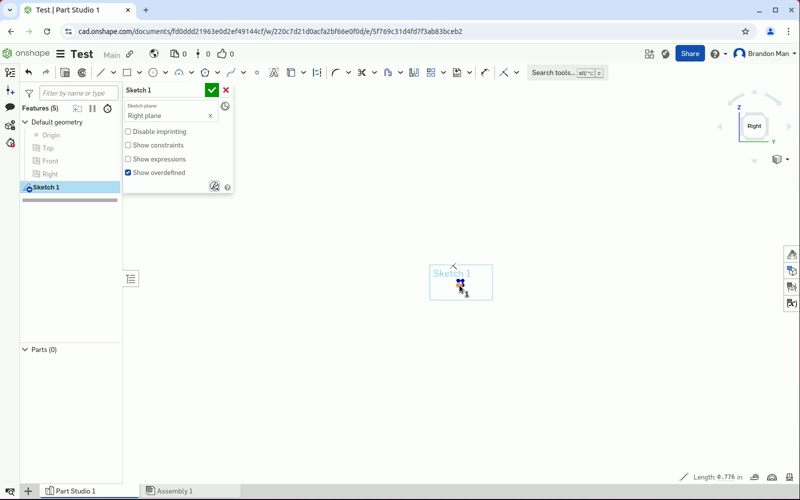
mouse_move(73, 352)
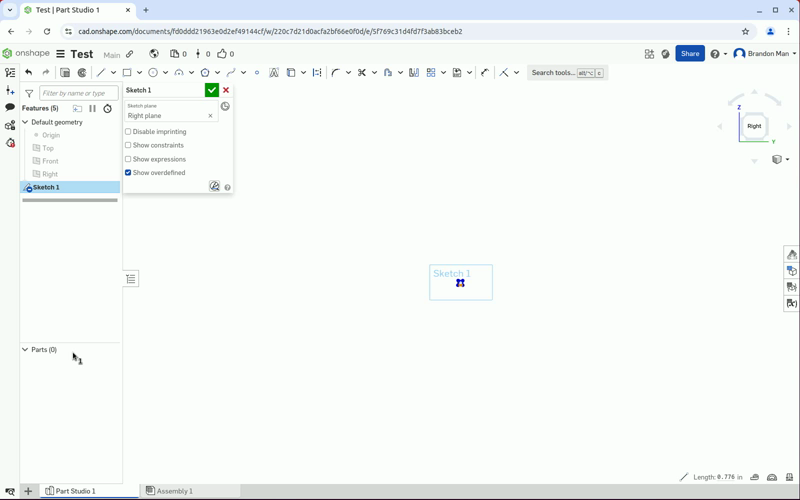
key(shift+y)
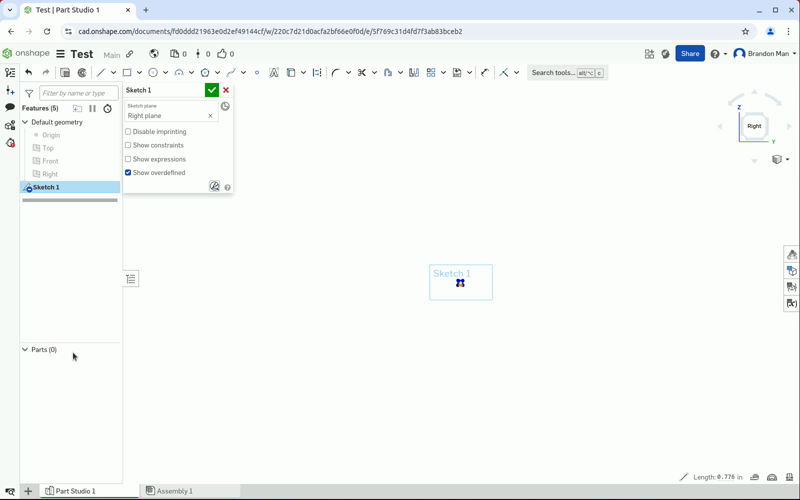
key(shift+e)
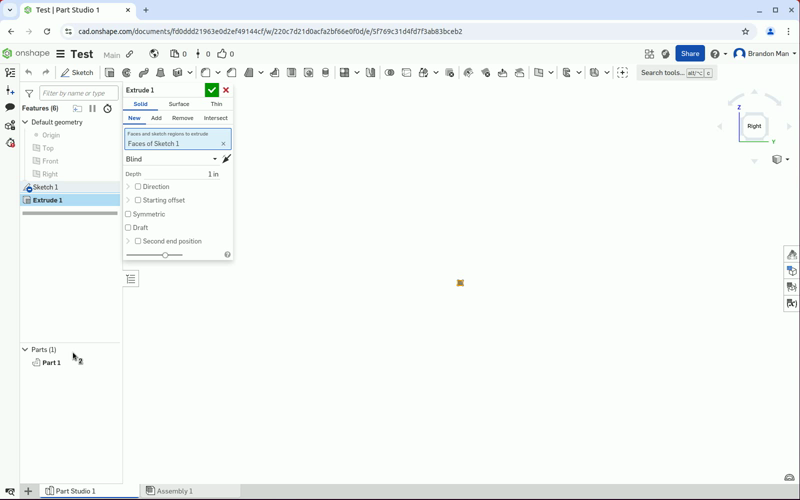
mouse_move(143, 106)
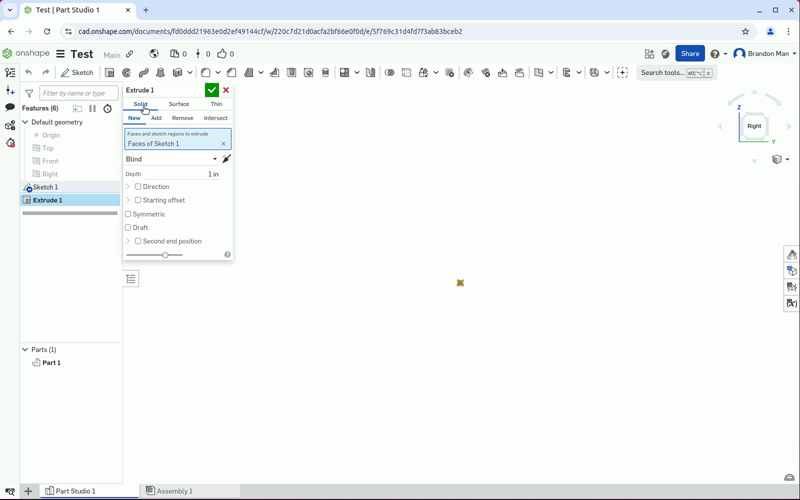
click(143, 106)
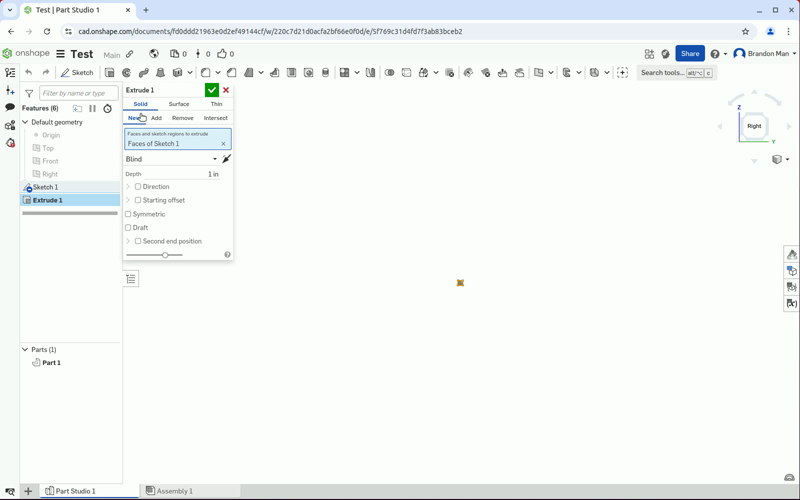
mouse_move(137, 120)
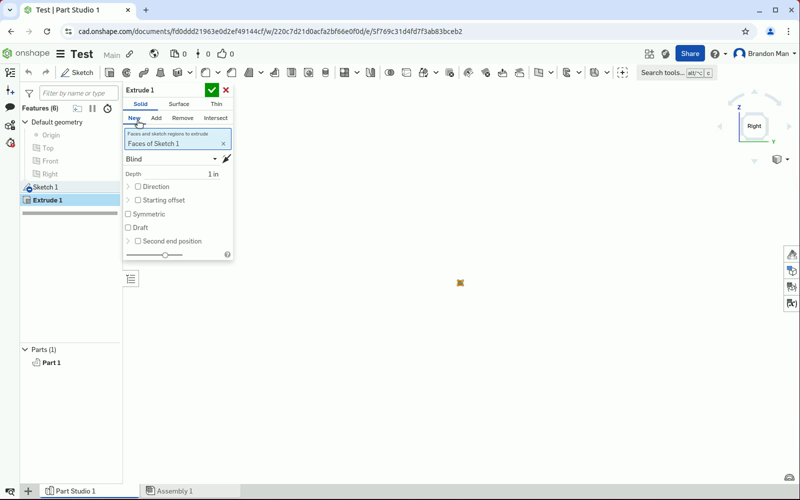
click(137, 120)
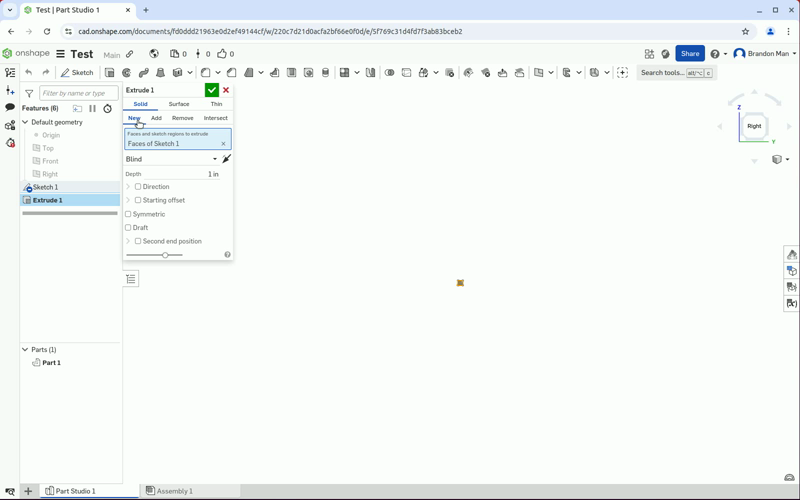
key(tab, 4)
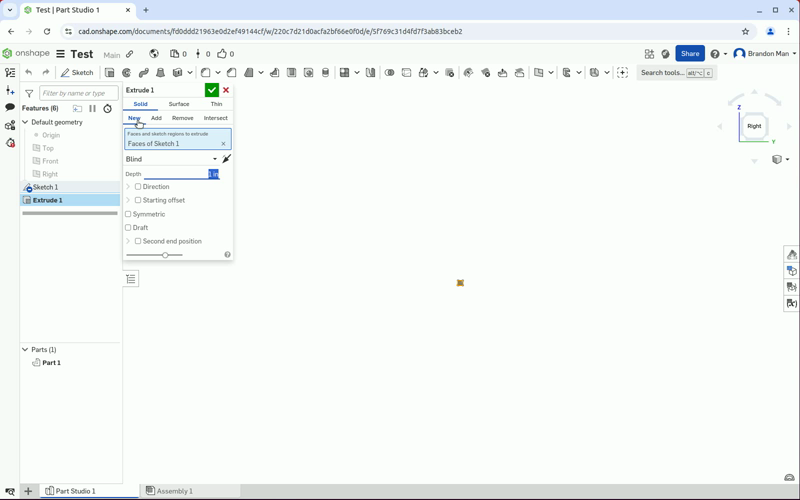
text(23.108)
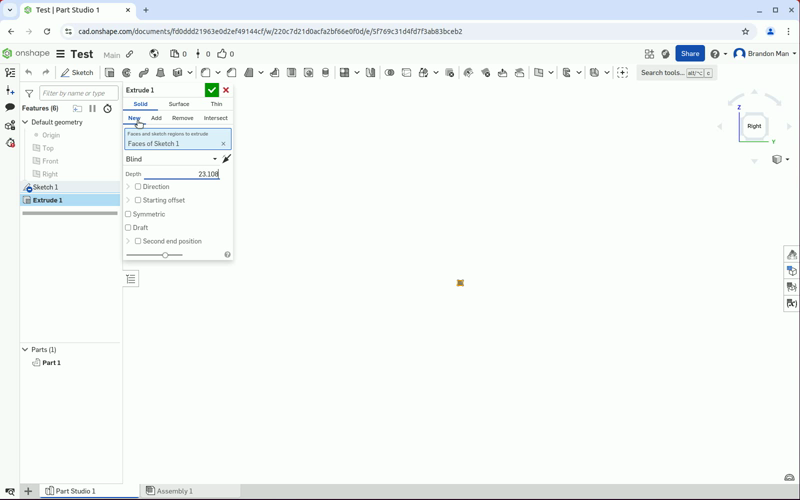
key(enter)
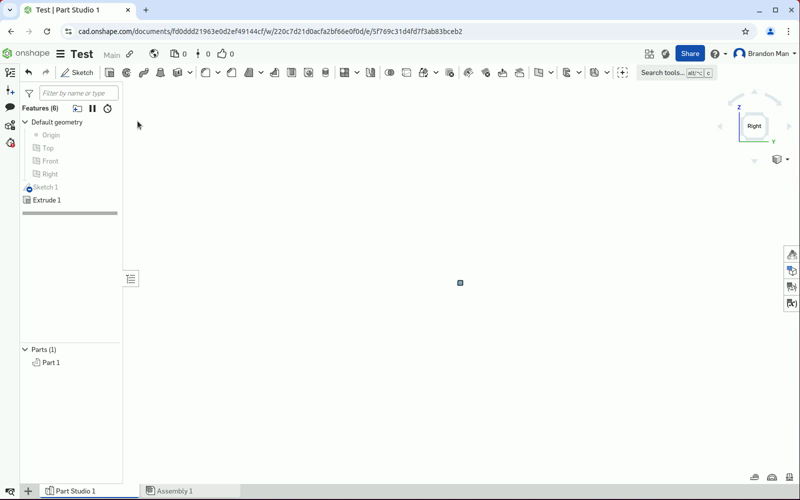
key(shift+h)
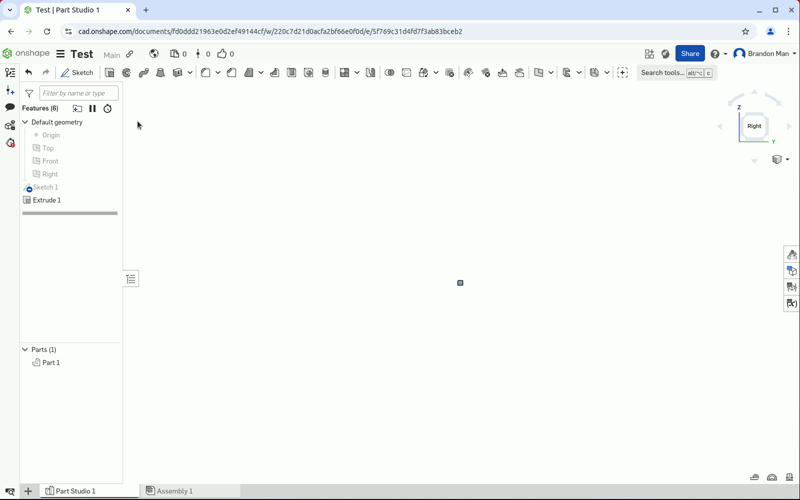
key(shift+h)
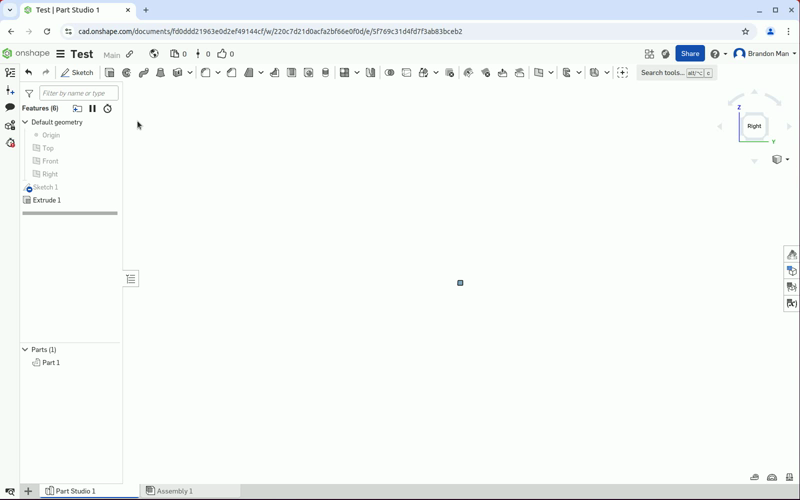
mouse_move(73, 189)
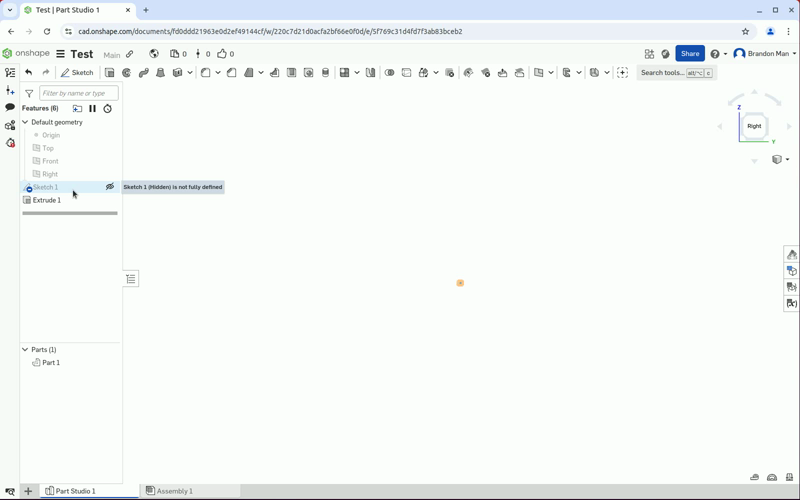
click(73, 189)
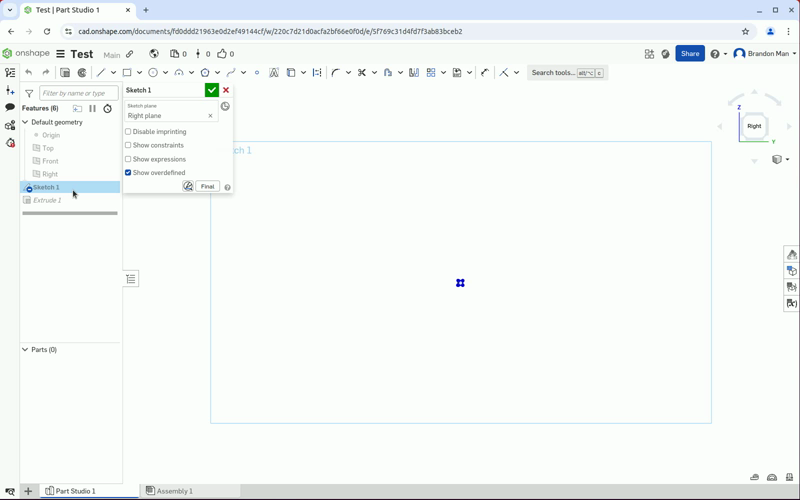
mouse_move(229, 92)
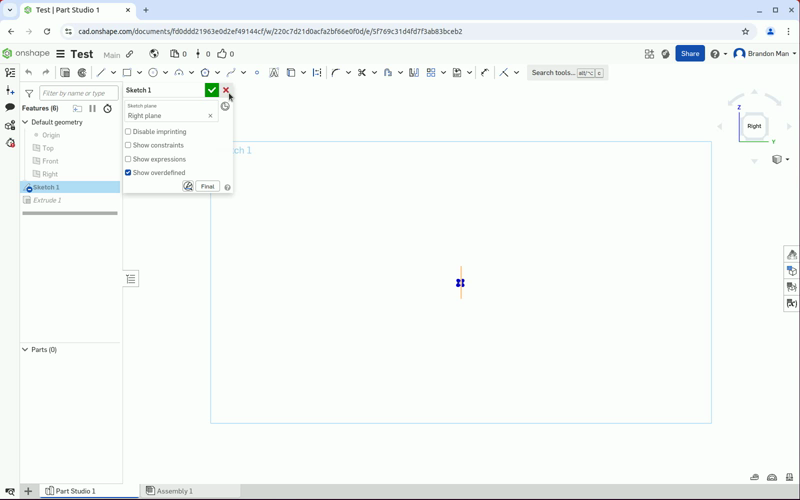
click(229, 92)
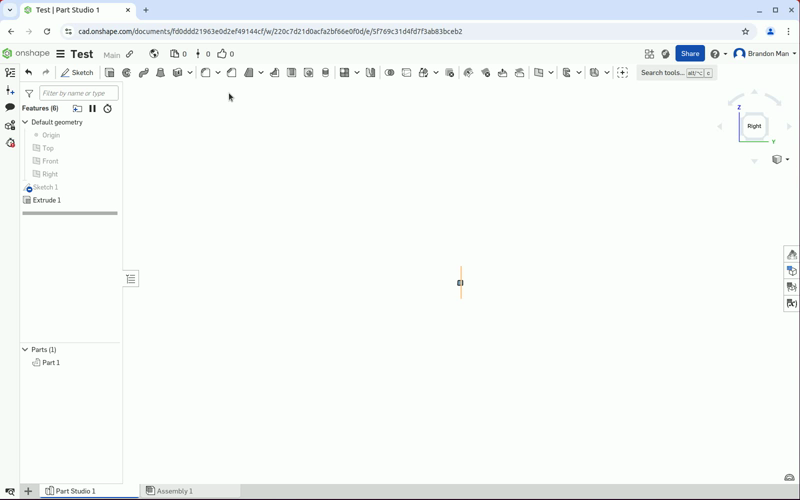
mouse_move(541, 75)
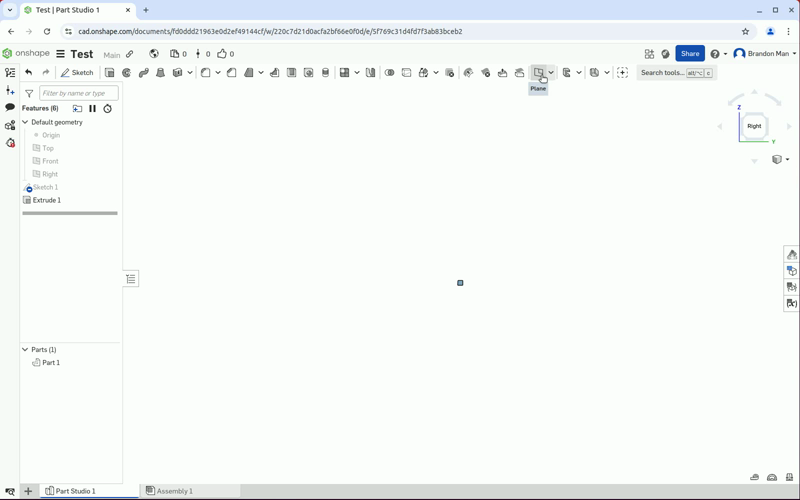
click(541, 75)
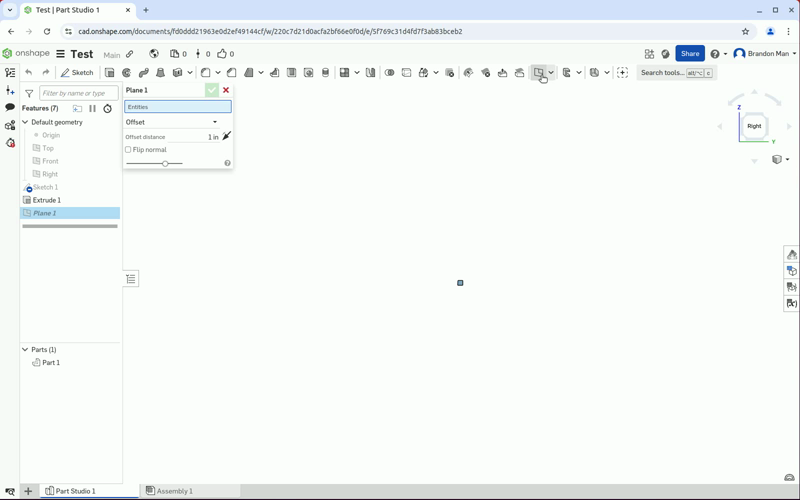
mouse_move(73, 176)
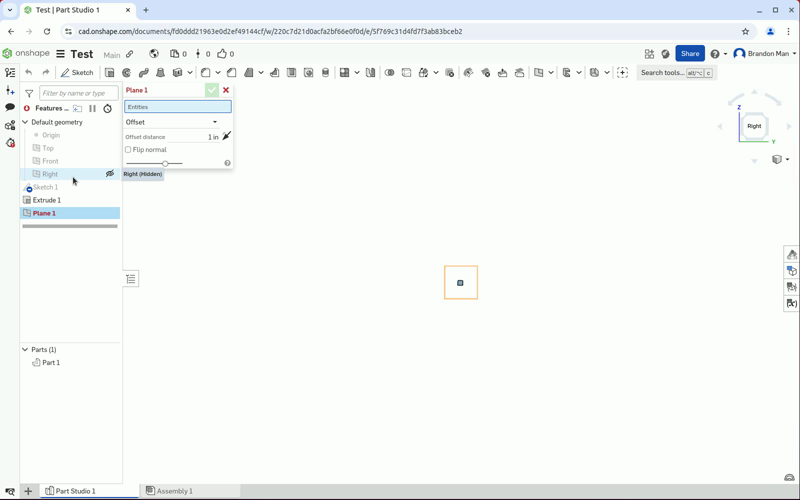
click(73, 176)
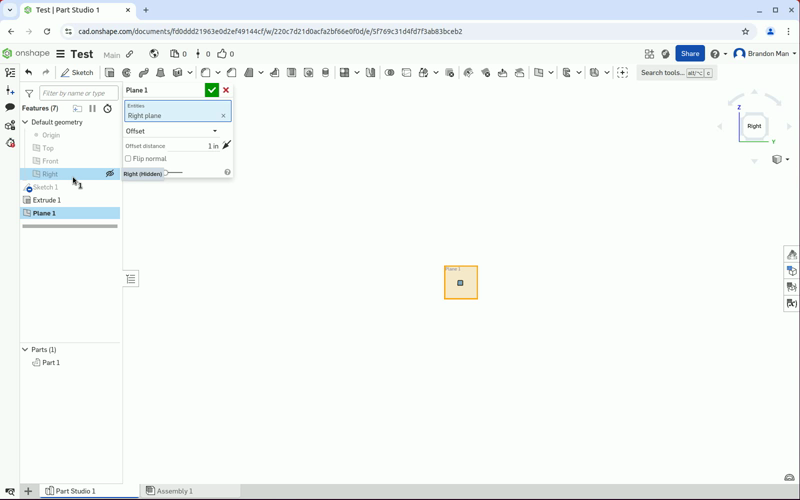
key(tab, 2)
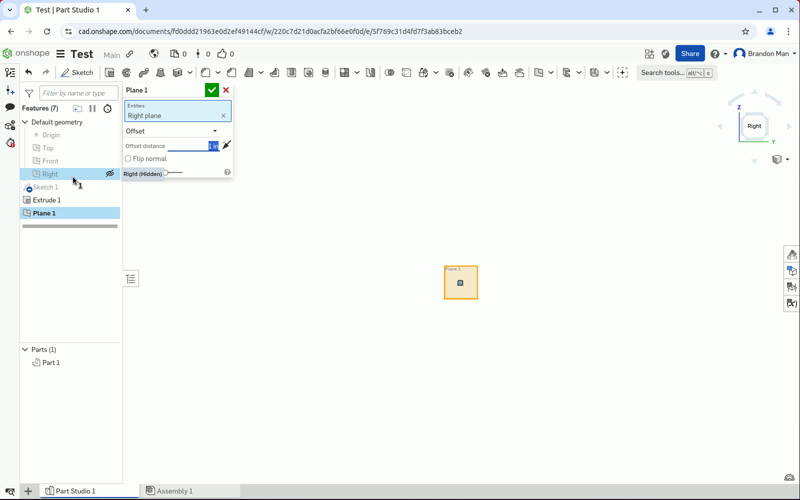
text(23.108)
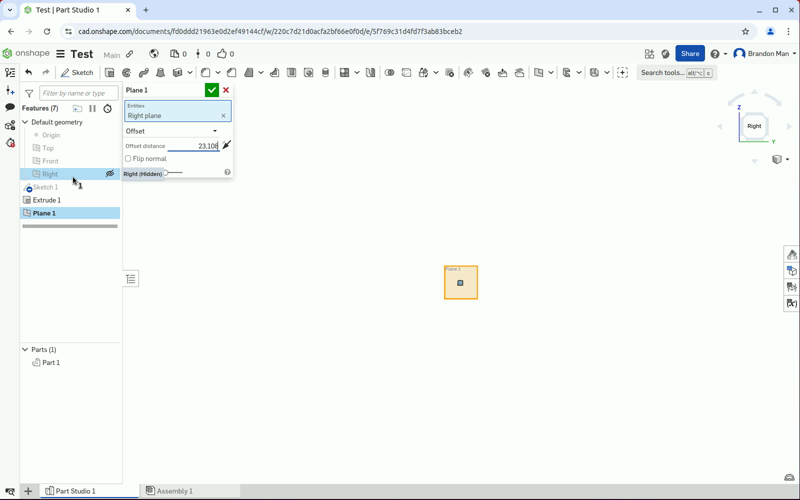
key(enter, 2)
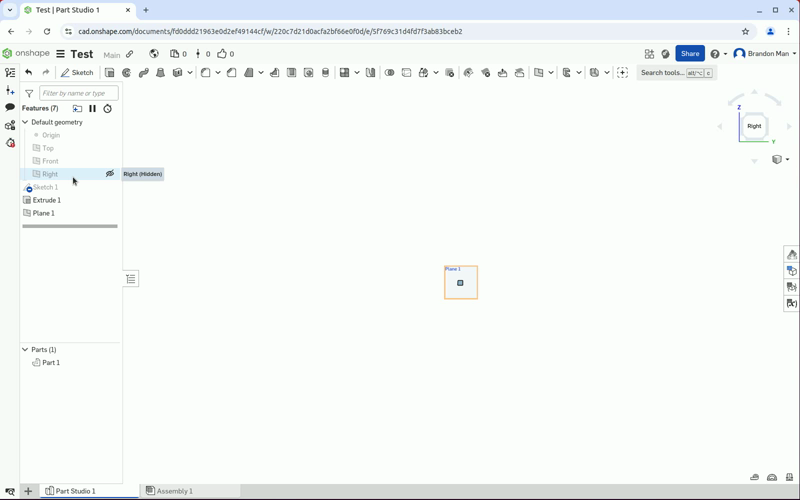
key(shift+s)
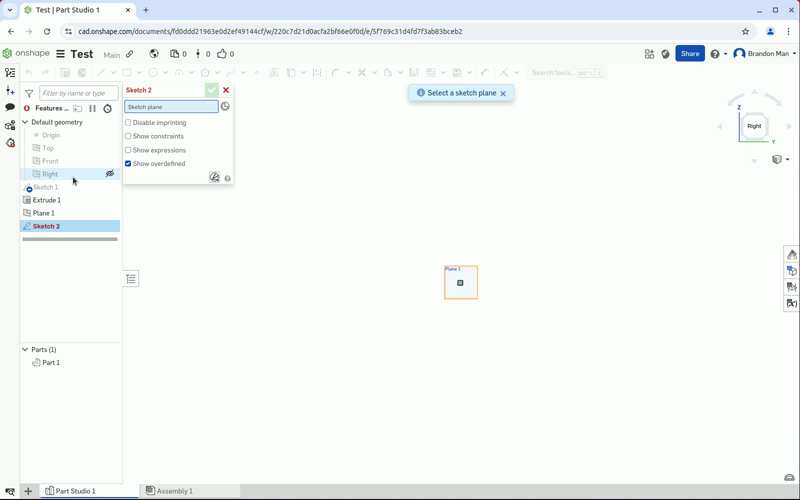
mouse_move(73, 215)
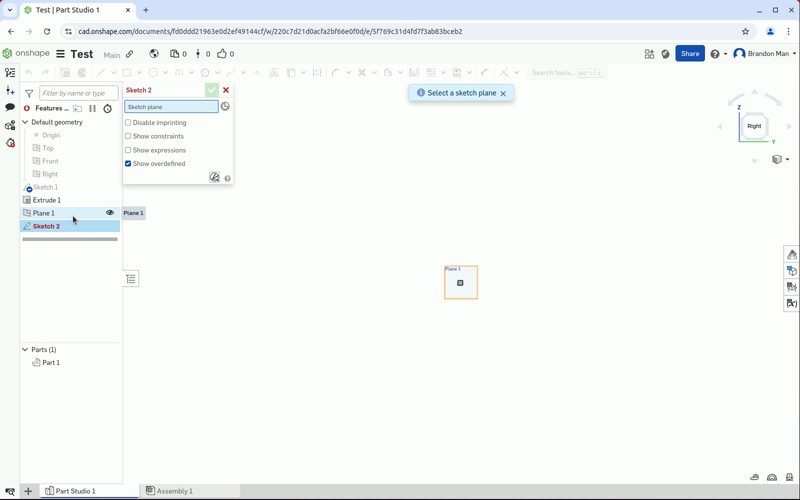
click(73, 215)
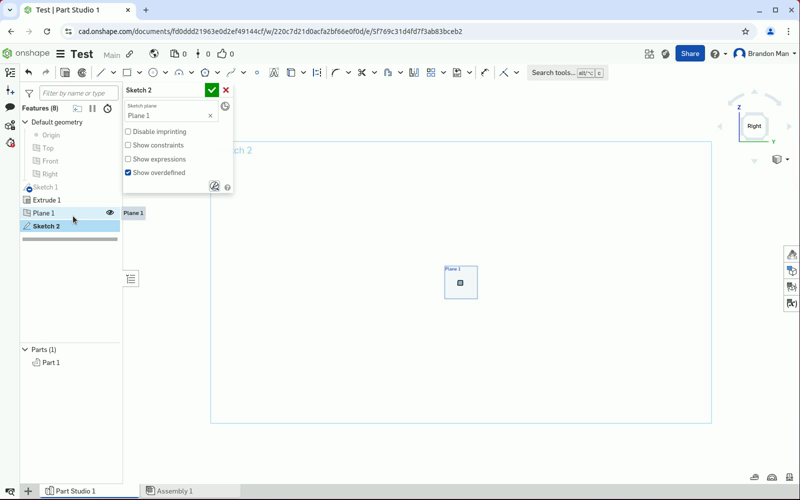
mouse_move(73, 352)
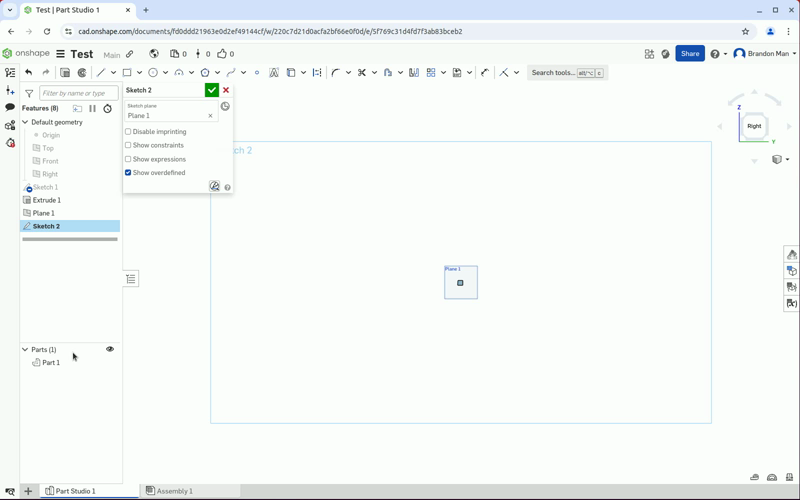
key(y)
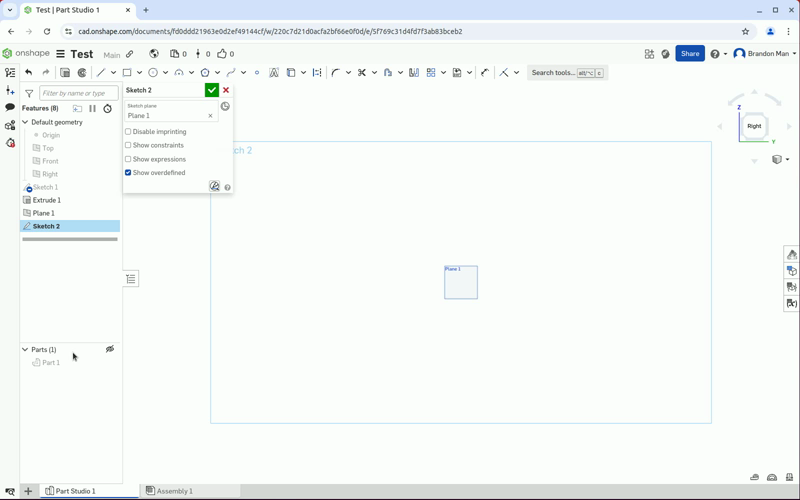
key(l)
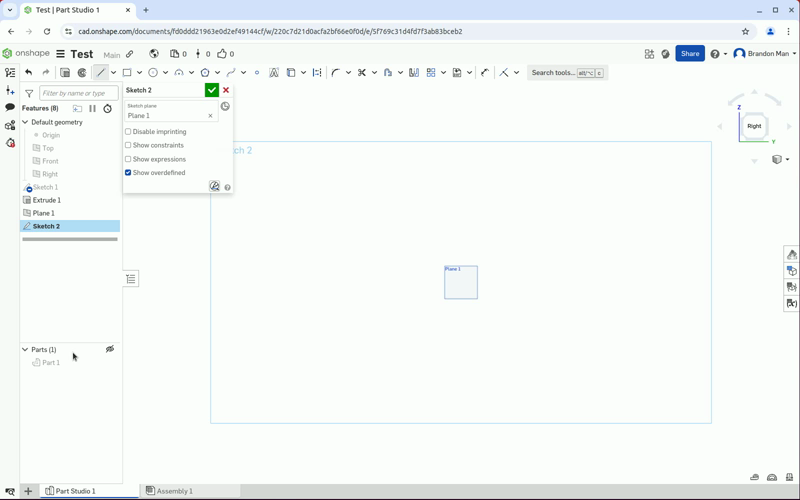
key_down(shift)
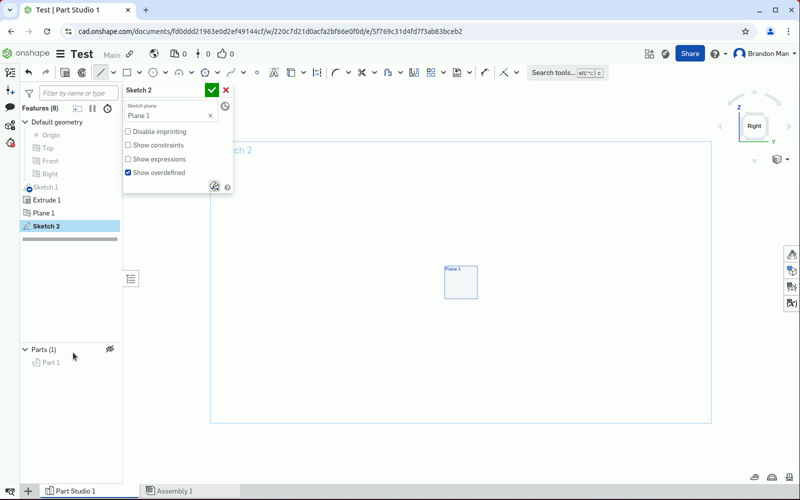
mouse_move(458, 285)
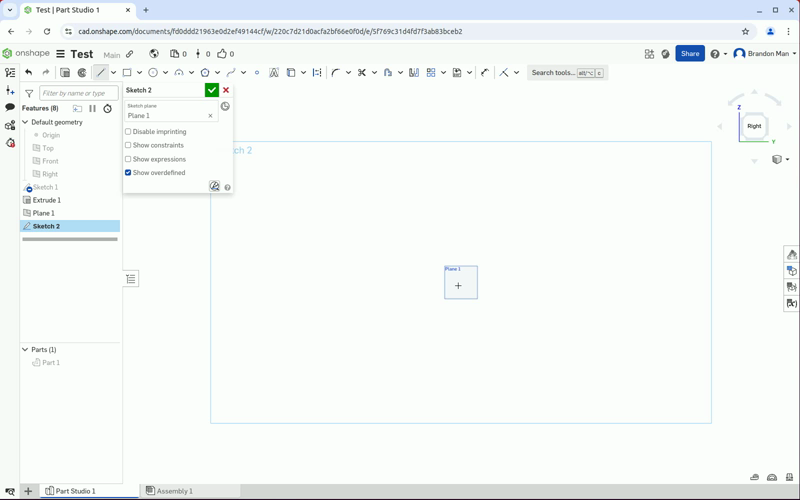
click(458, 285)
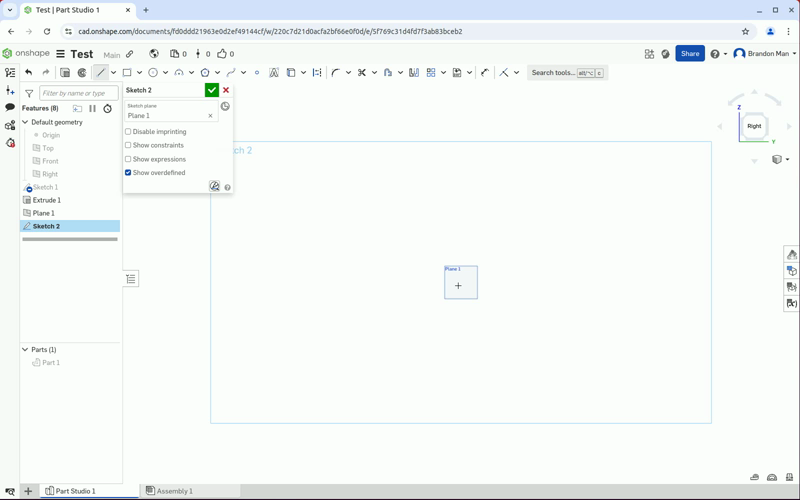
key_up(shift)
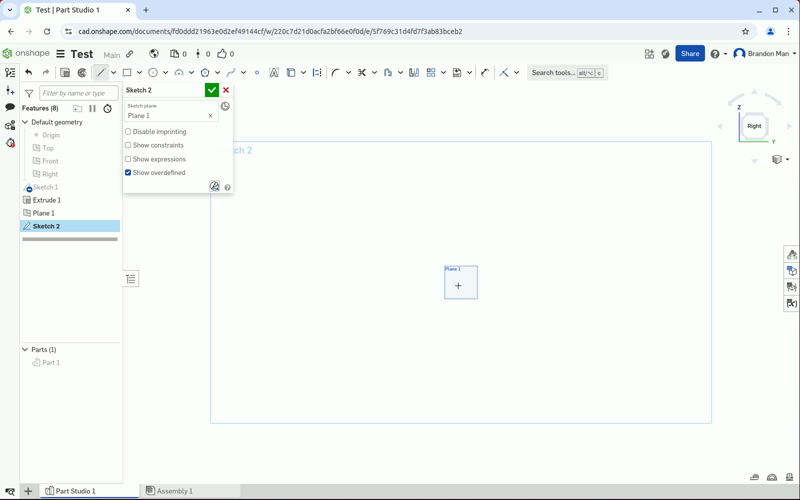
key_down(shift)
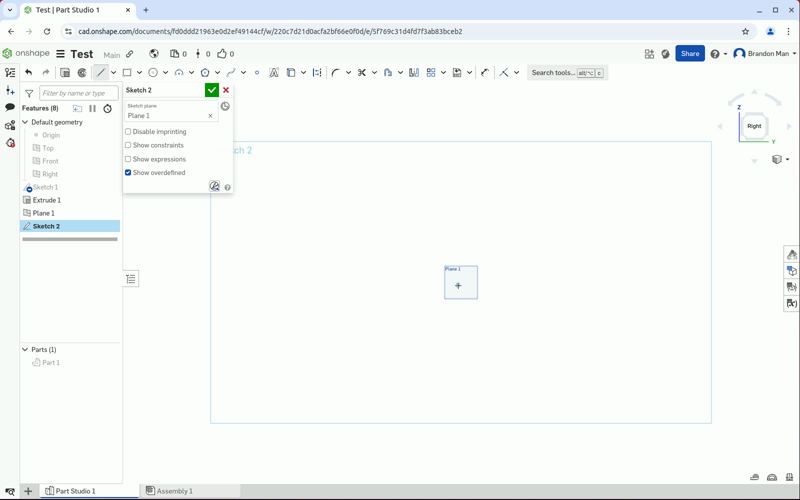
mouse_move(488, 285)
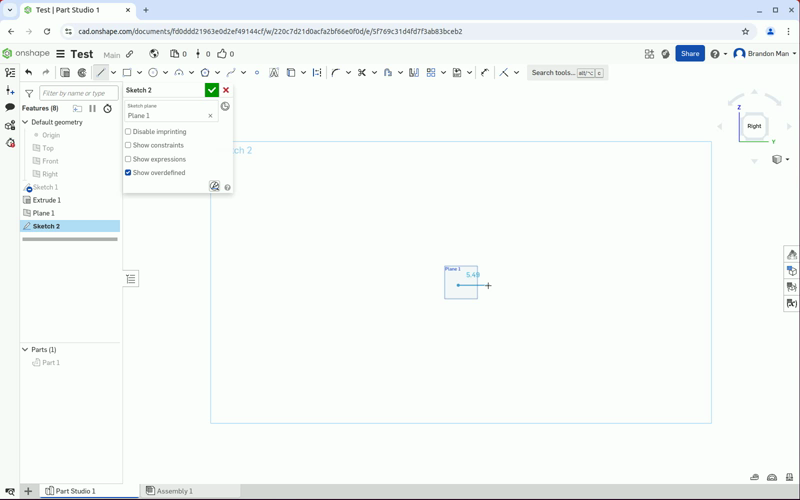
mouse_move(462, 285)
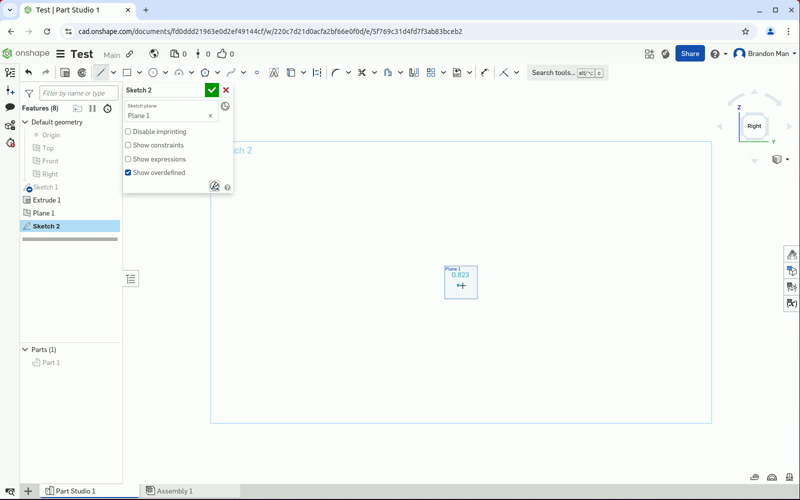
scroll(6)
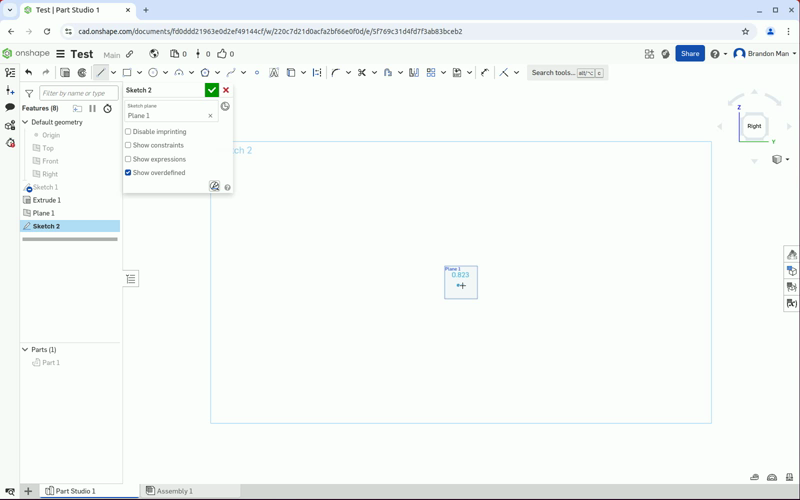
scroll(6)
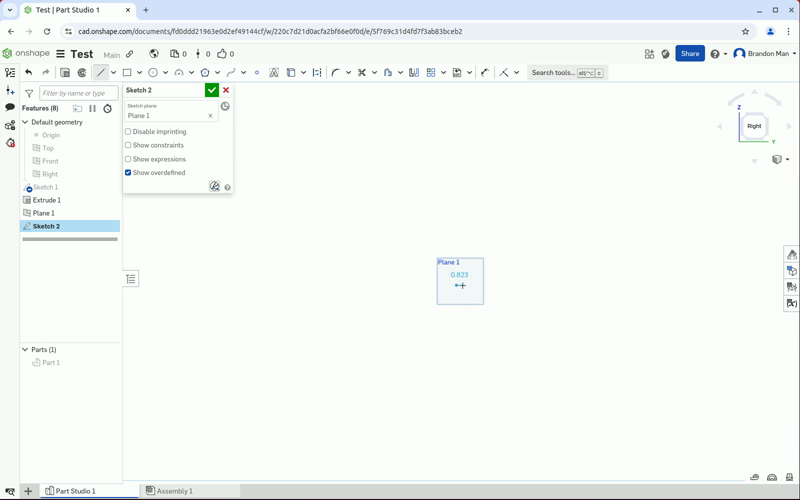
scroll(6)
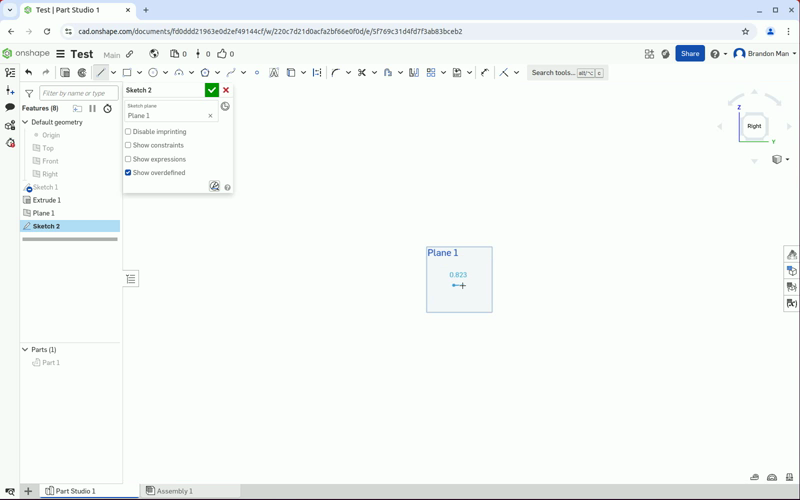
scroll(6)
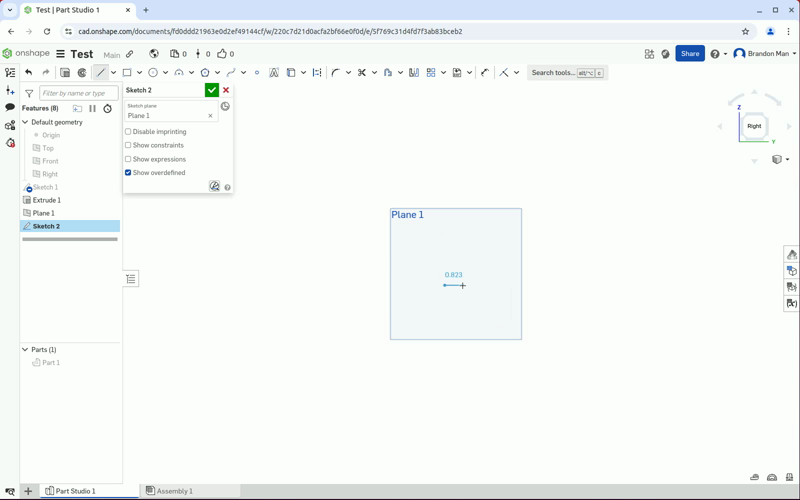
scroll(6)
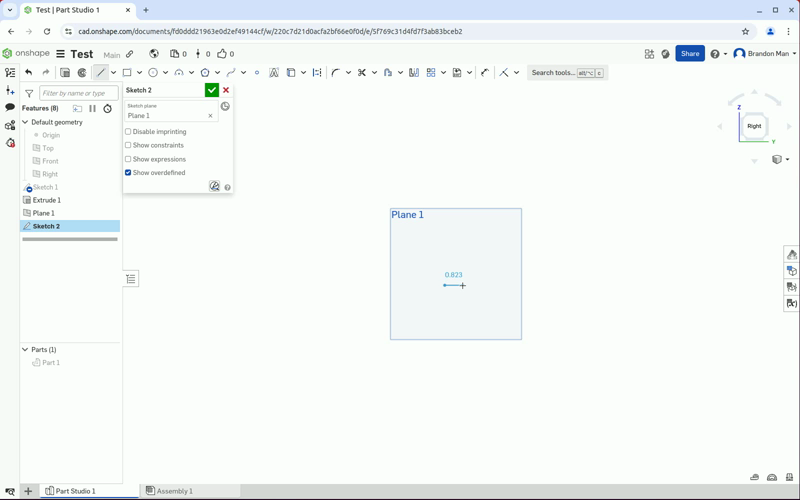
scroll(6)
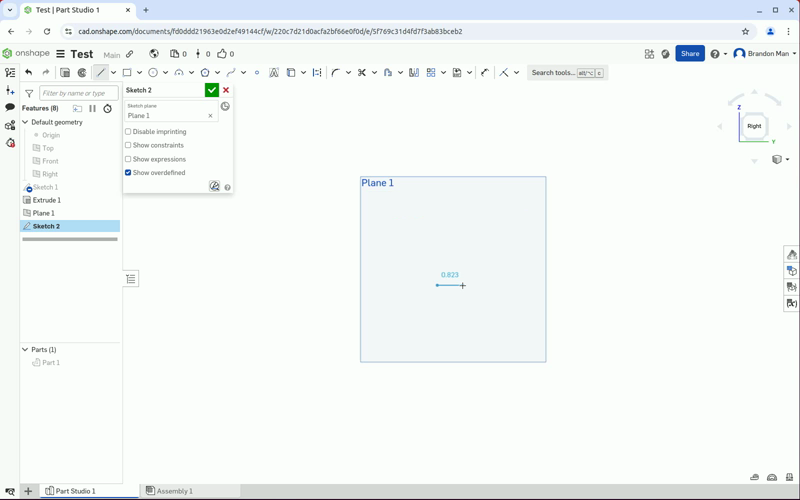
scroll(6)
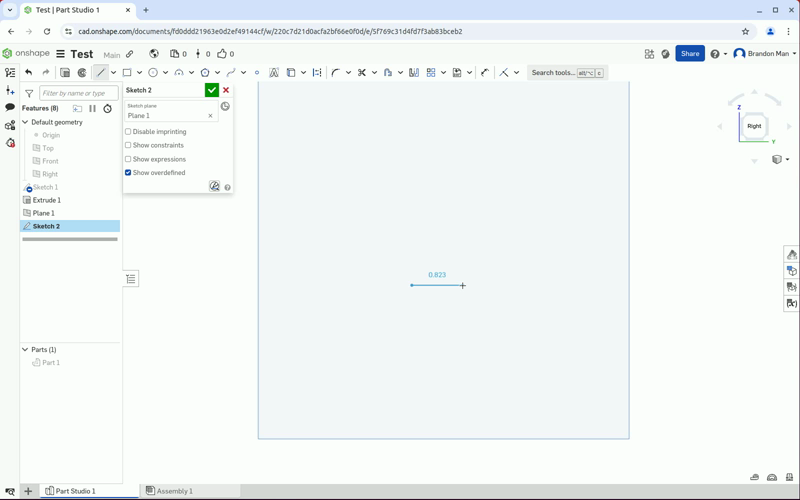
click(462, 285)
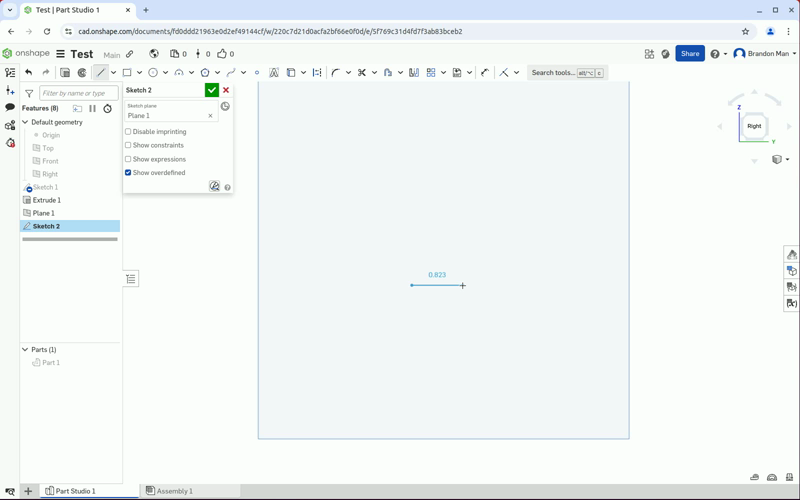
scroll(-6)
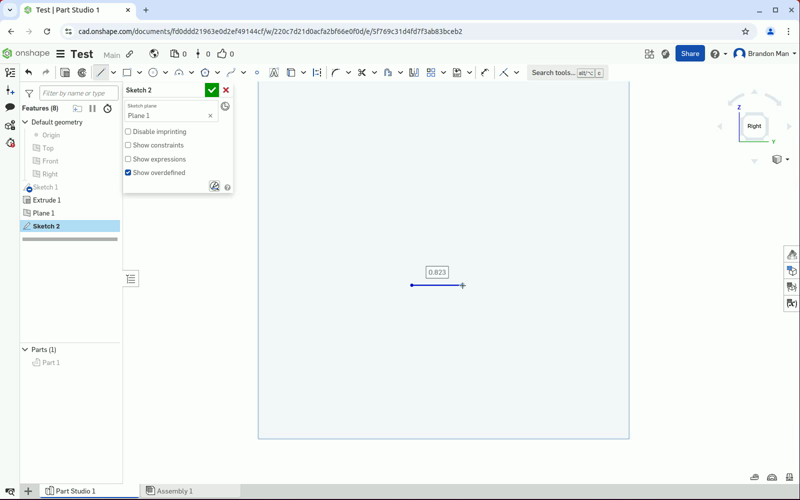
scroll(-6)
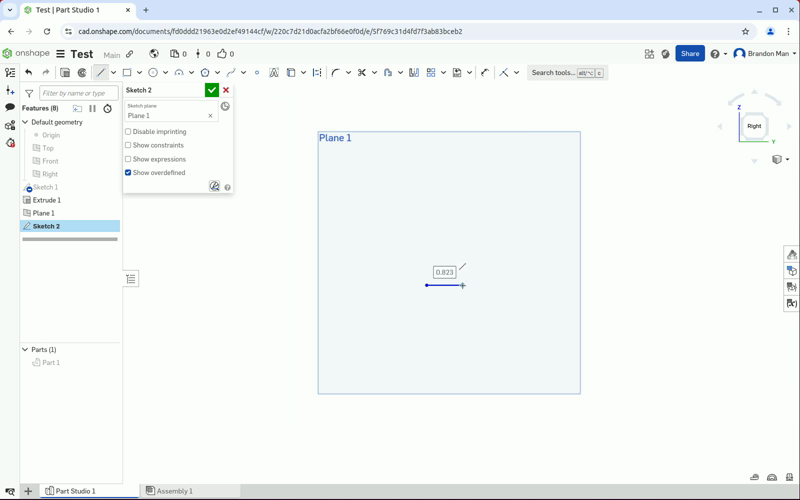
scroll(-6)
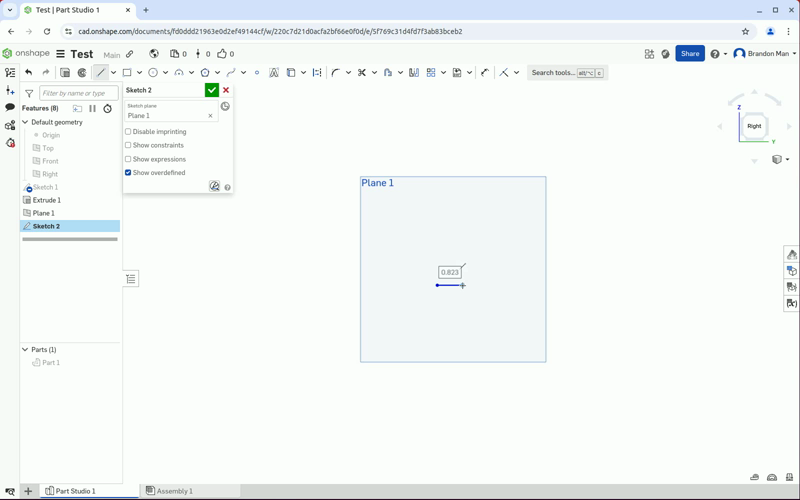
scroll(-6)
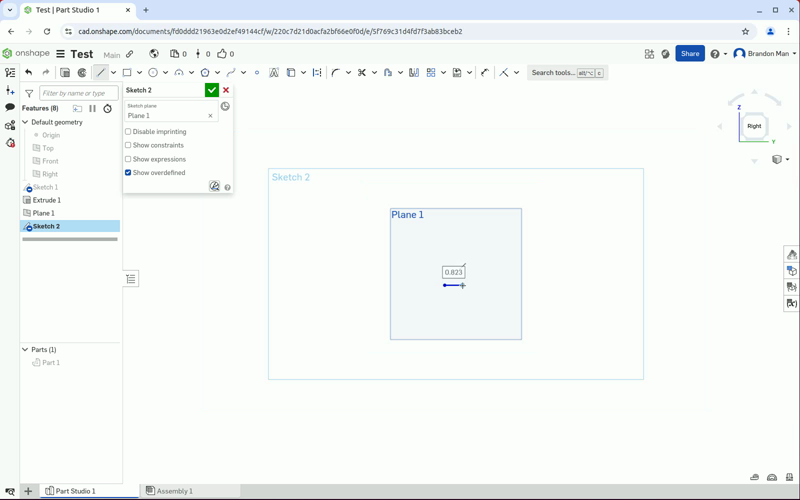
scroll(-6)
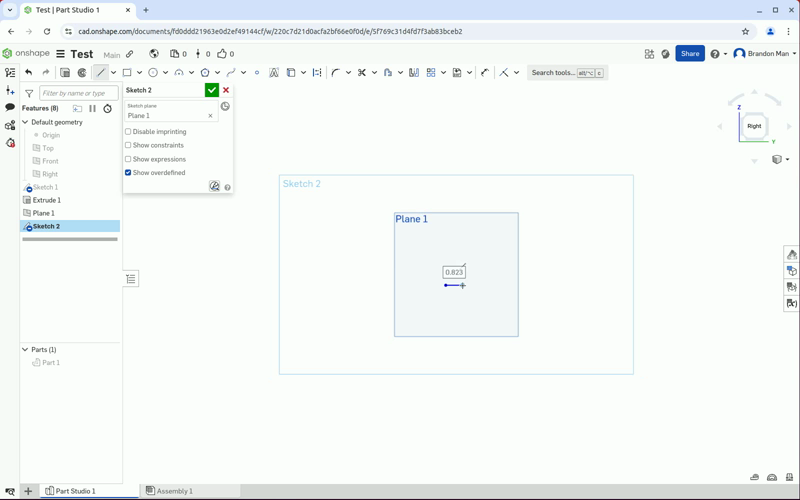
scroll(-6)
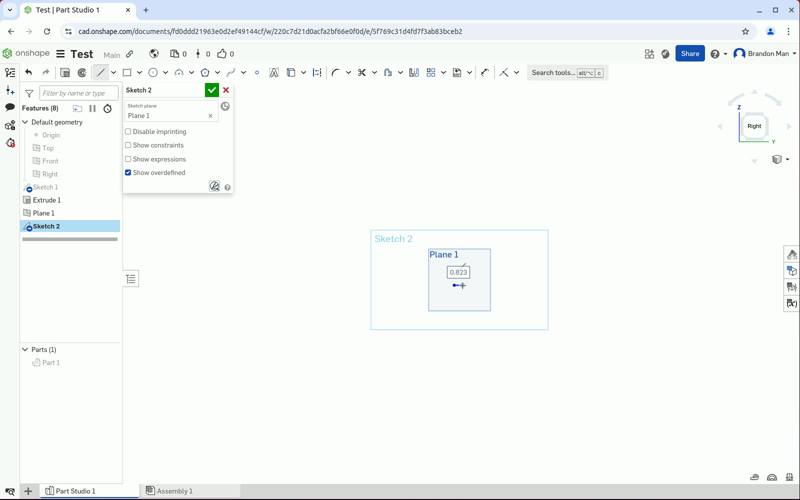
scroll(-6)
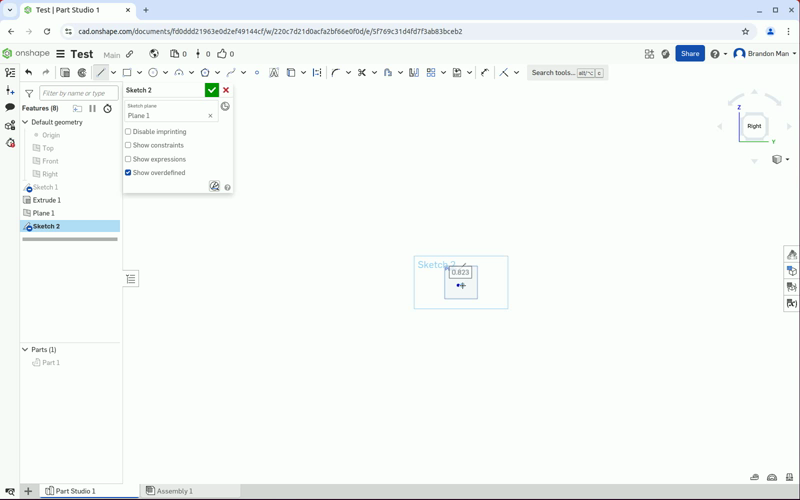
key_up(shift)
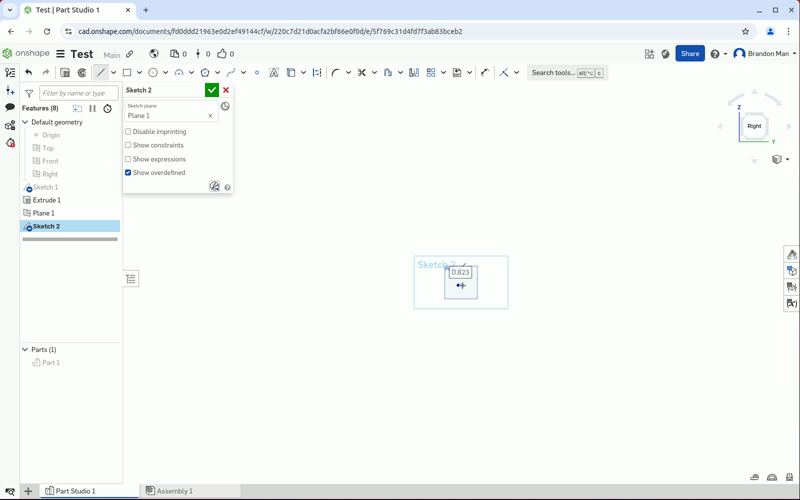
key_down(shift)
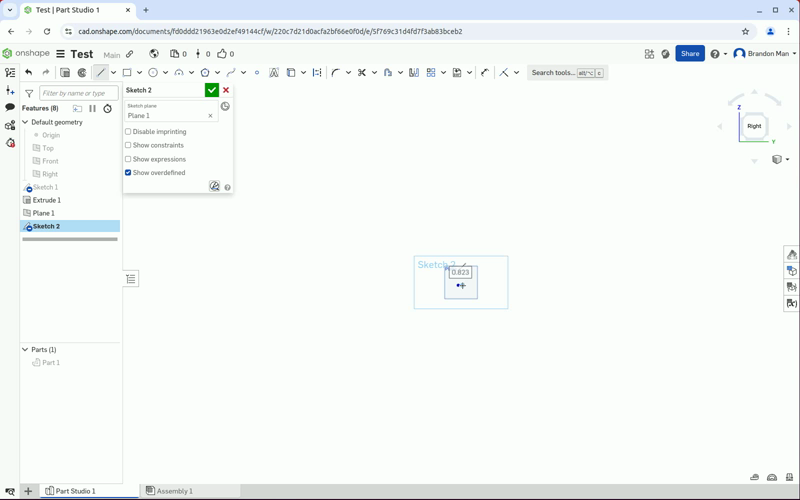
mouse_move(492, 285)
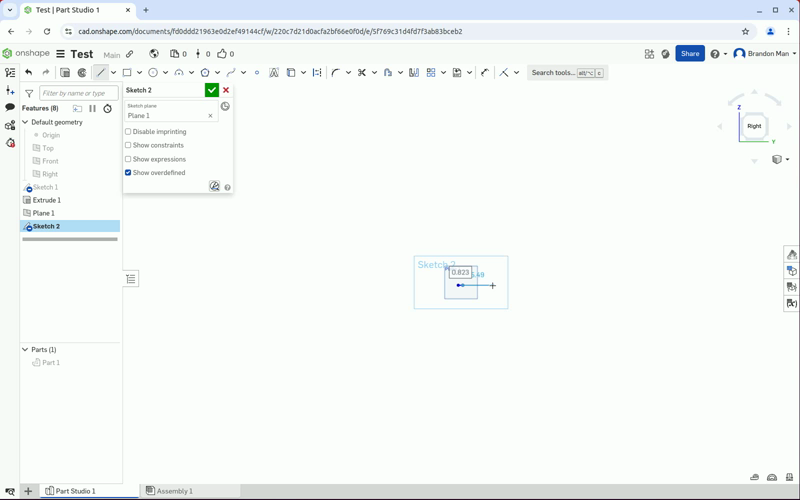
mouse_move(462, 280)
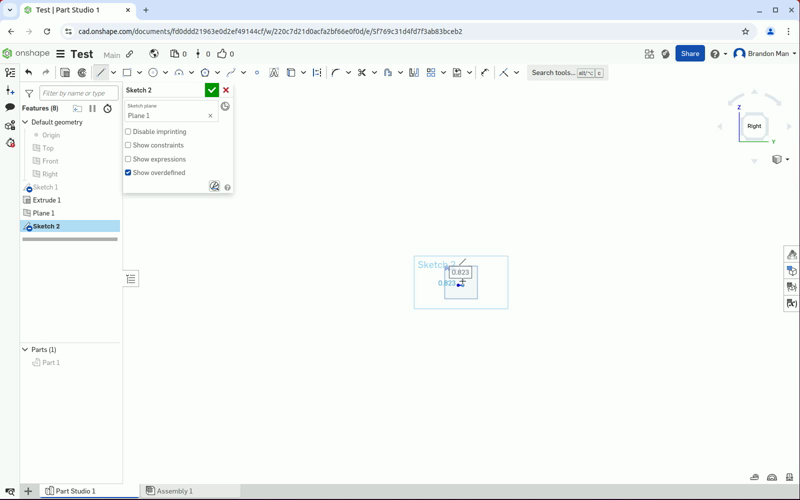
scroll(6)
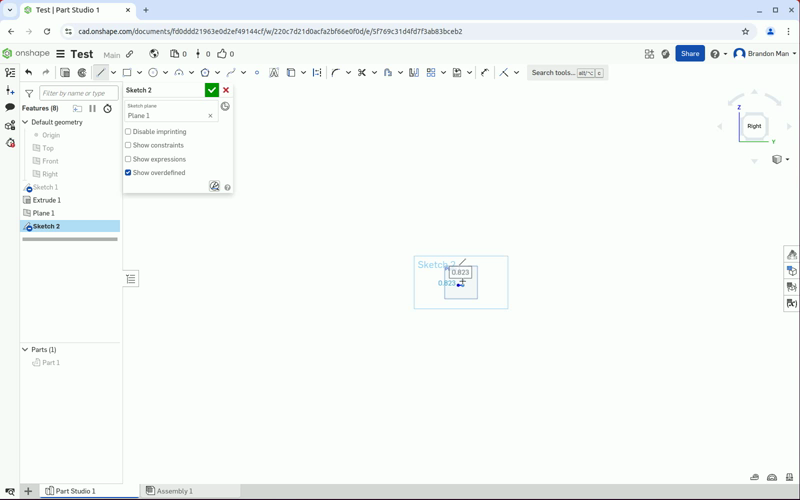
scroll(6)
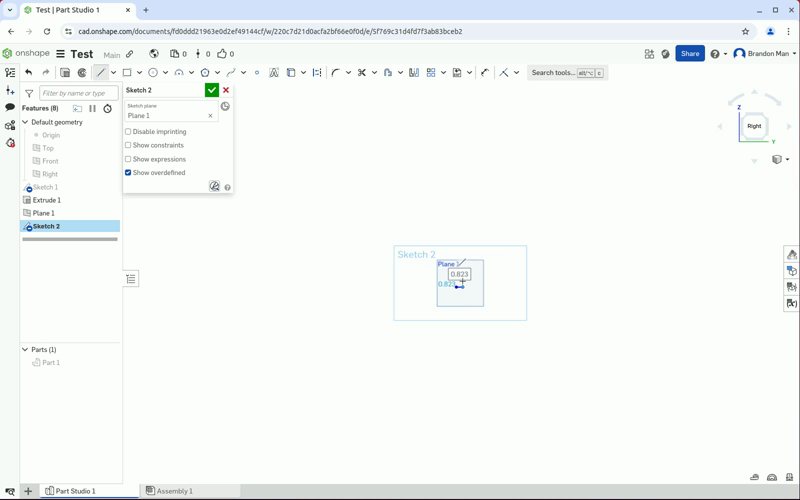
scroll(6)
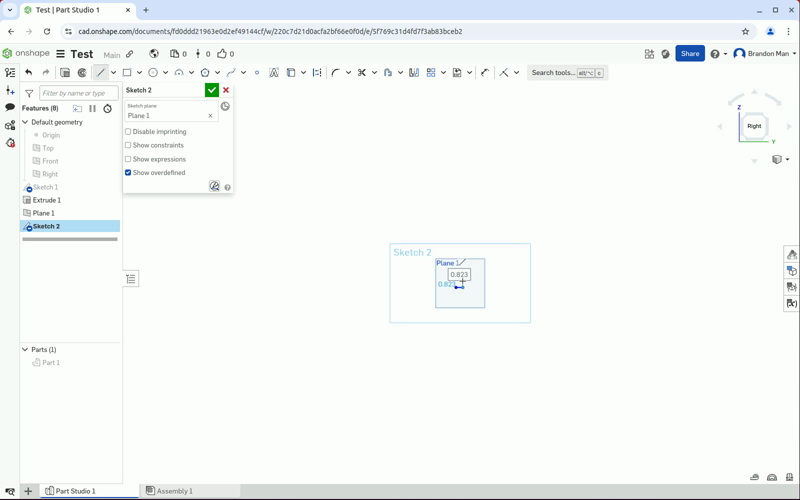
scroll(6)
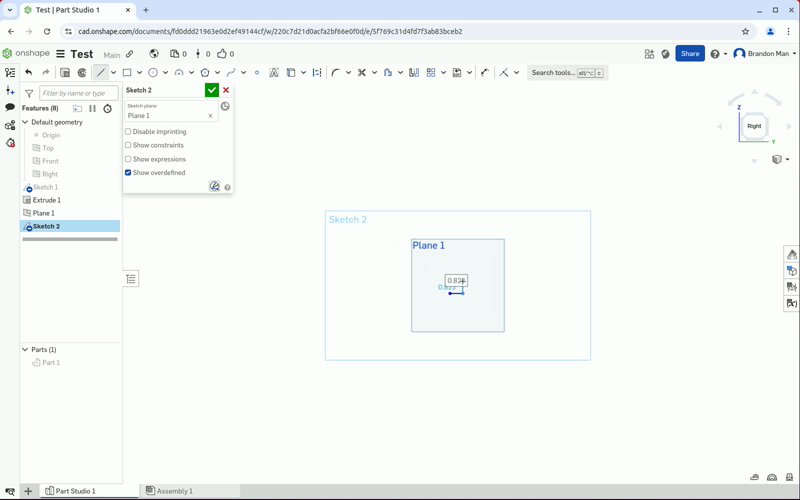
scroll(6)
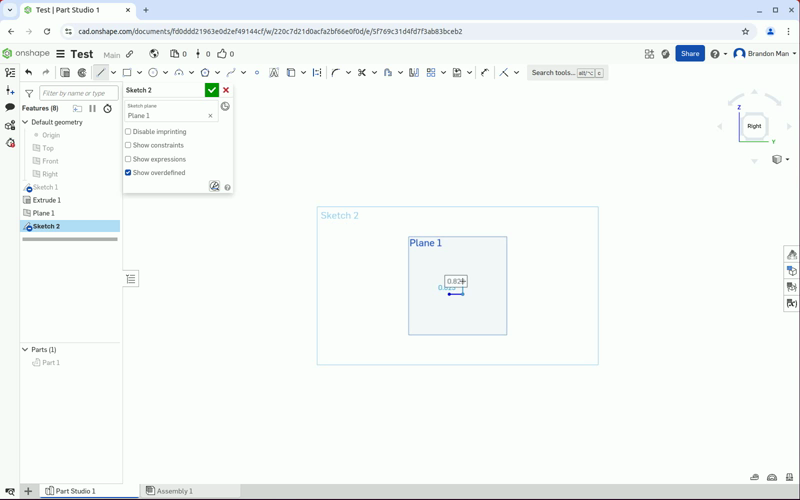
scroll(6)
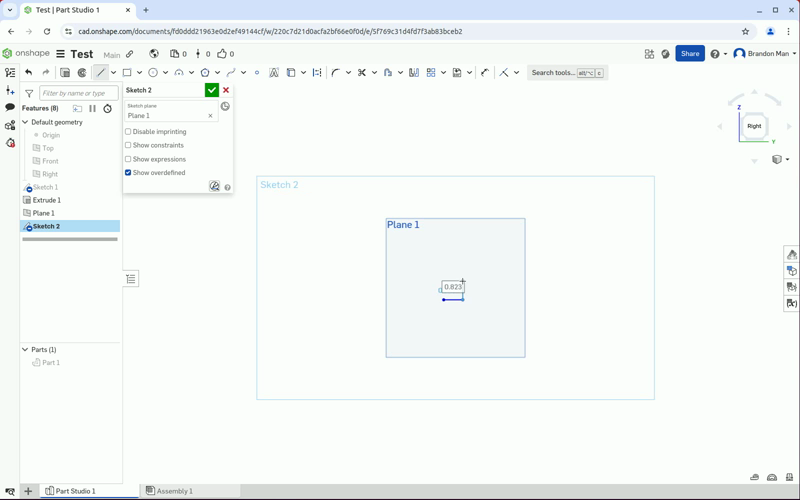
scroll(6)
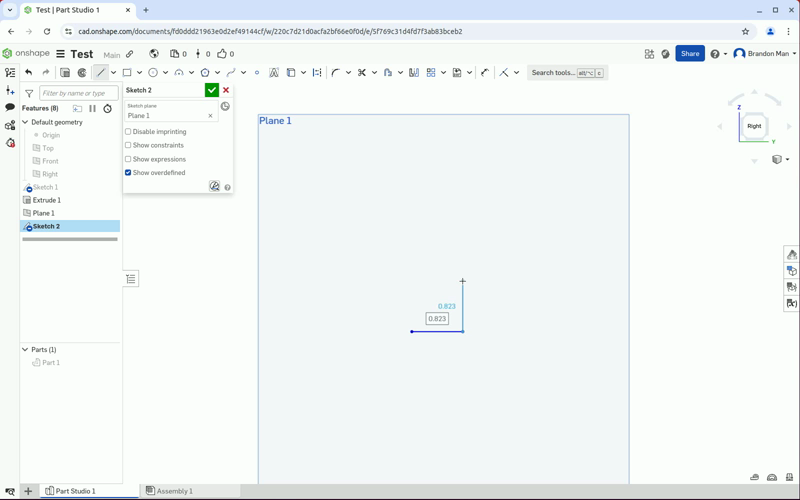
click(462, 280)
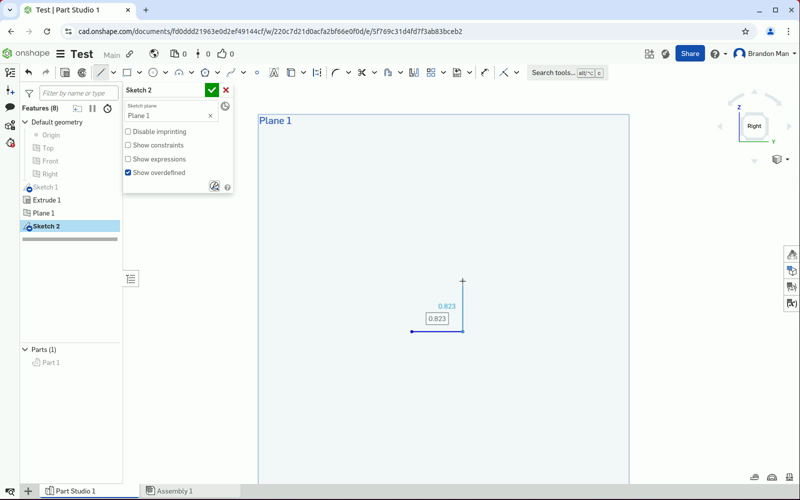
scroll(-6)
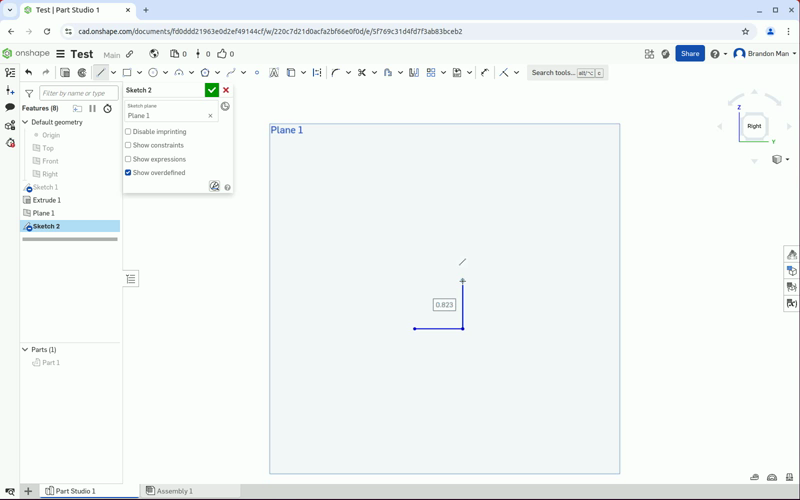
scroll(-6)
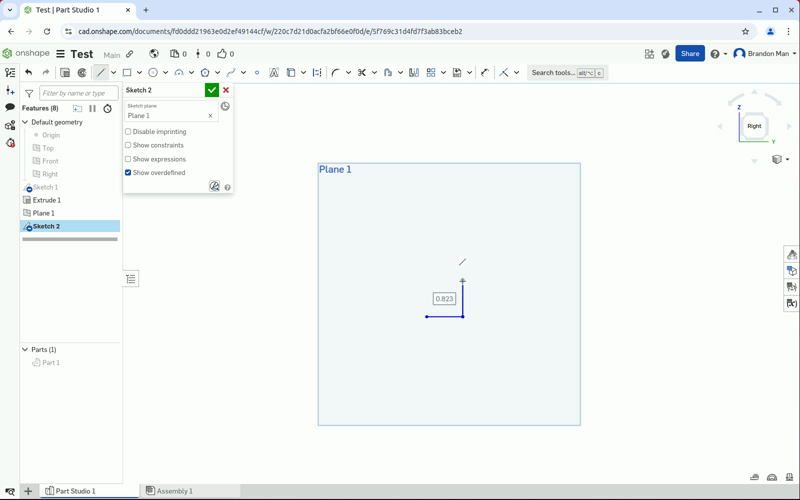
scroll(-6)
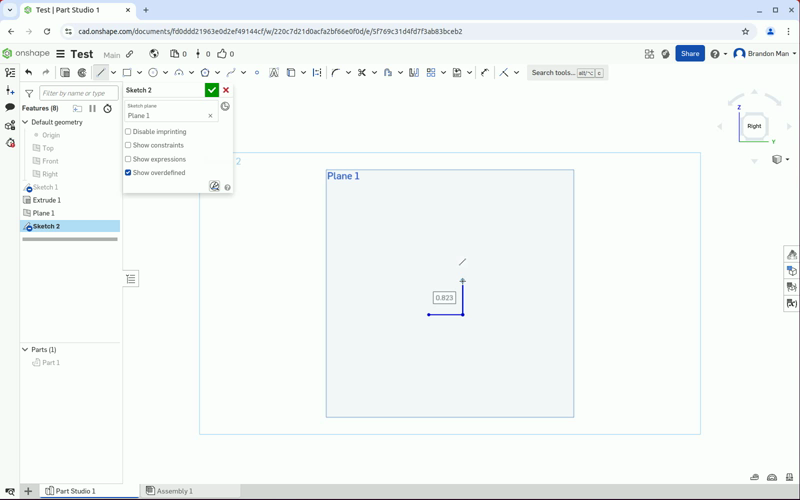
scroll(-6)
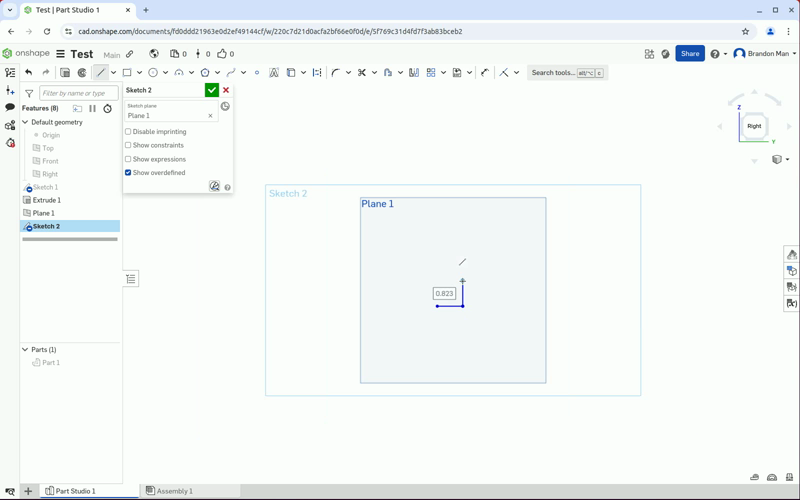
scroll(-6)
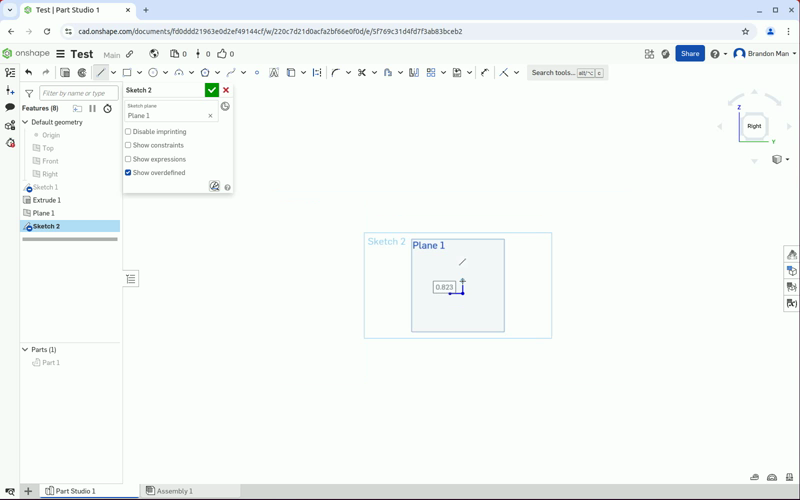
scroll(-6)
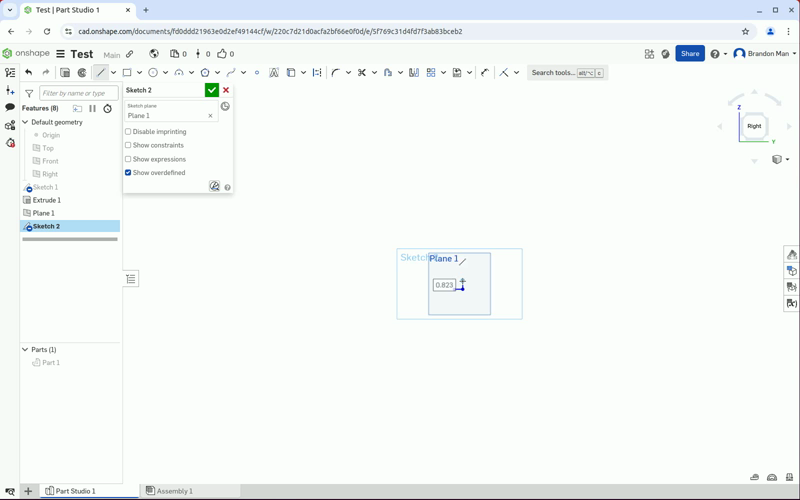
scroll(-6)
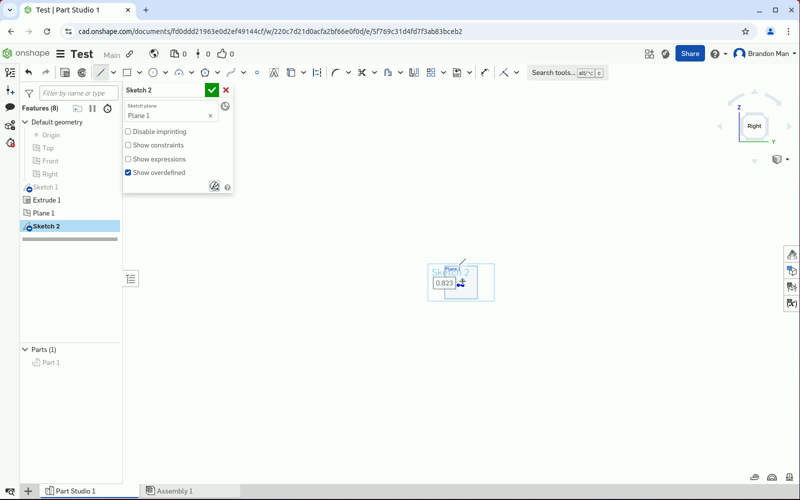
key_up(shift)
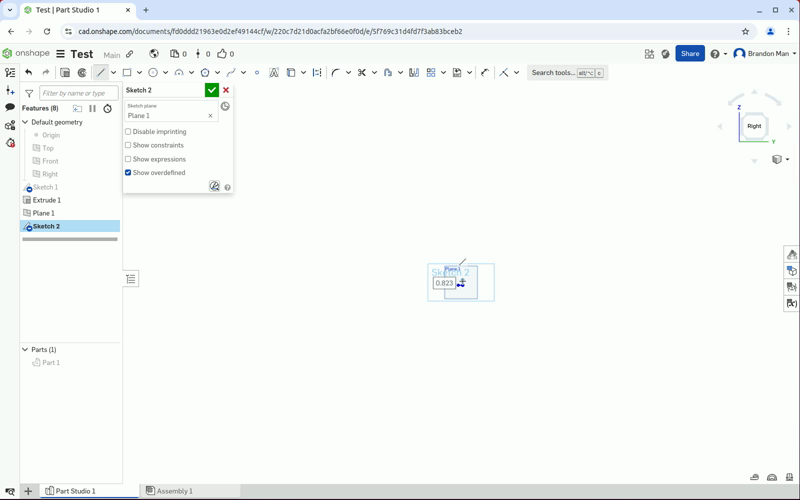
key_down(shift)
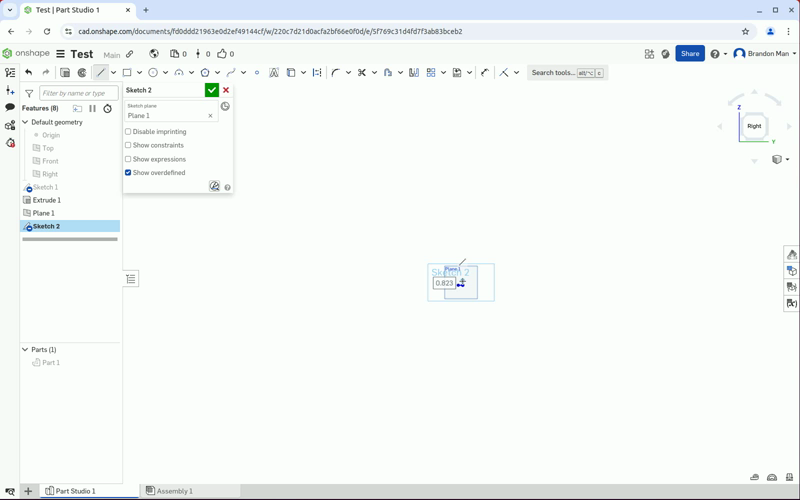
mouse_move(492, 280)
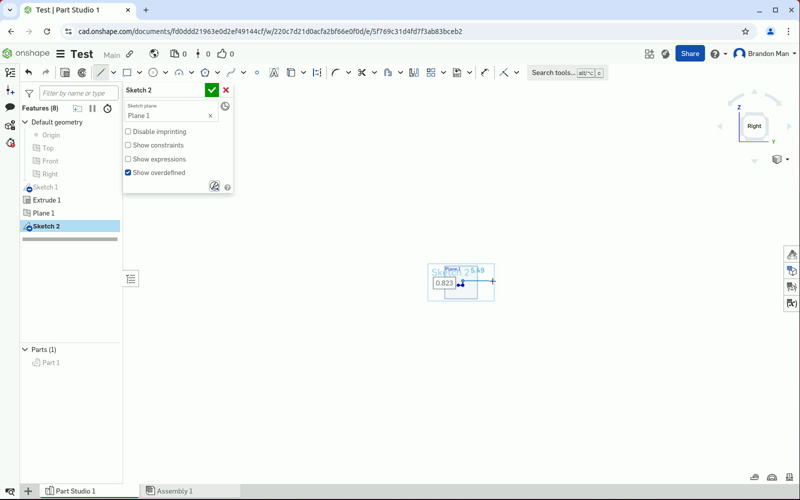
mouse_move(458, 280)
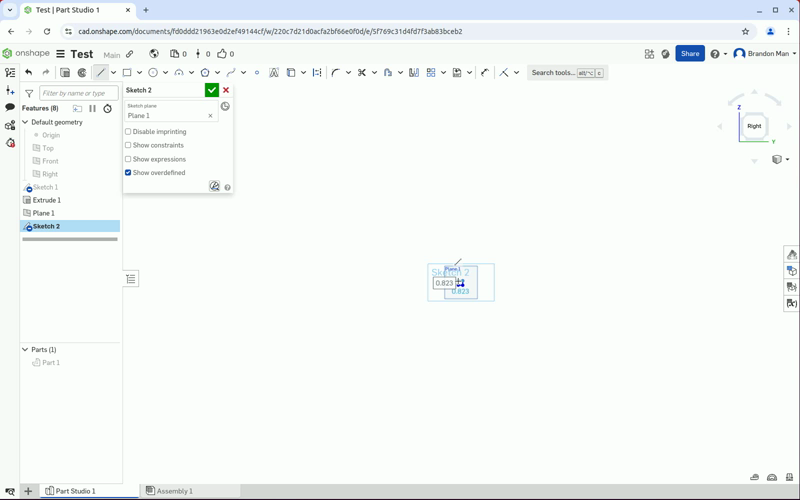
scroll(6)
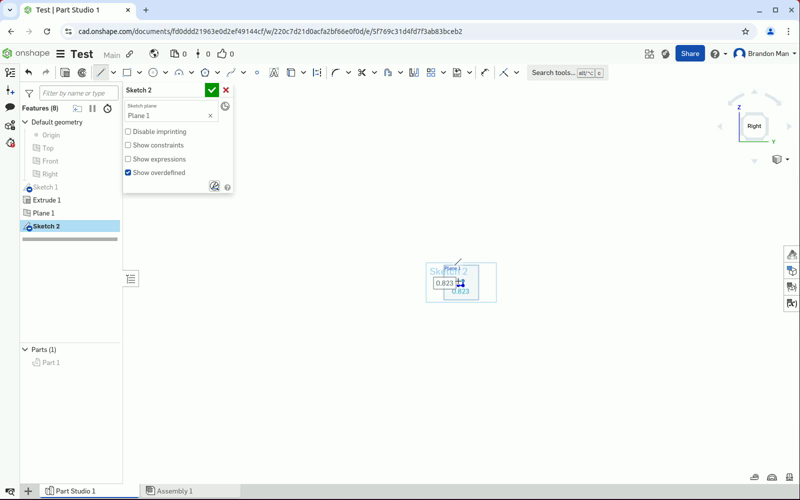
scroll(6)
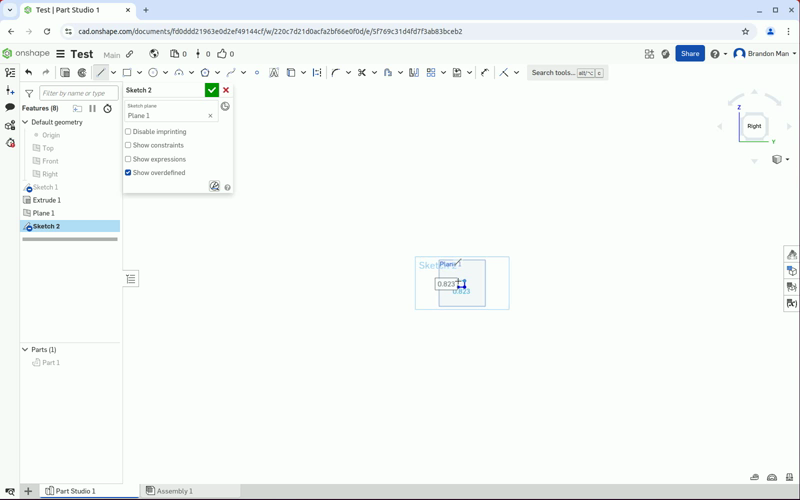
scroll(6)
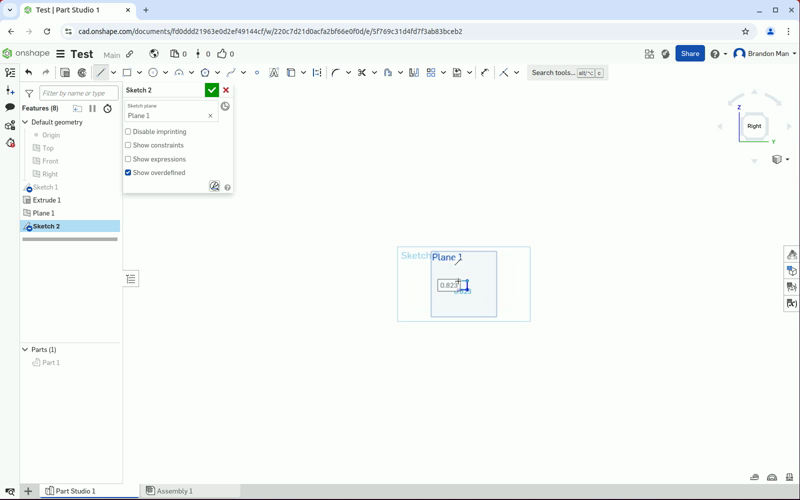
scroll(6)
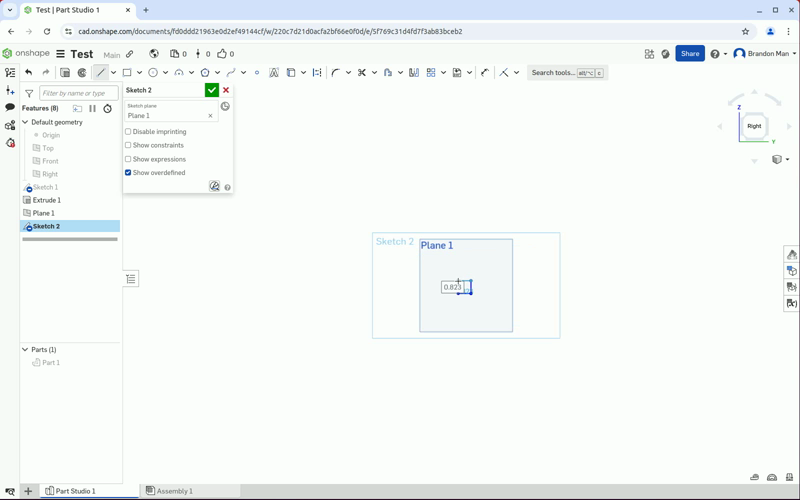
scroll(6)
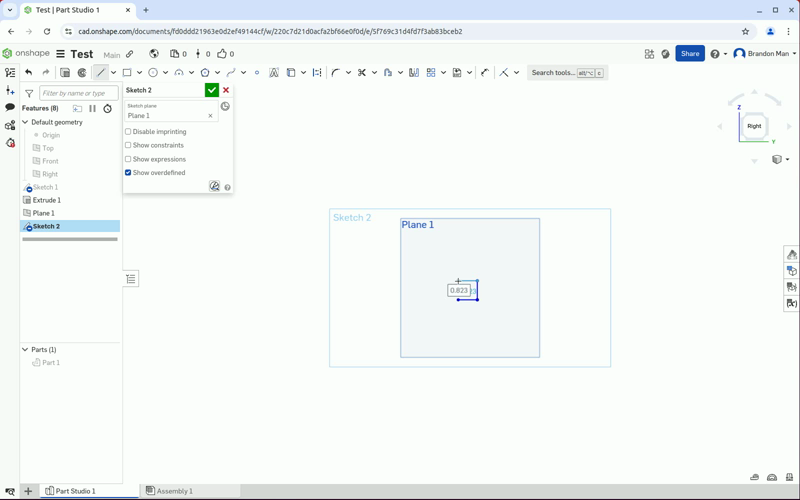
scroll(6)
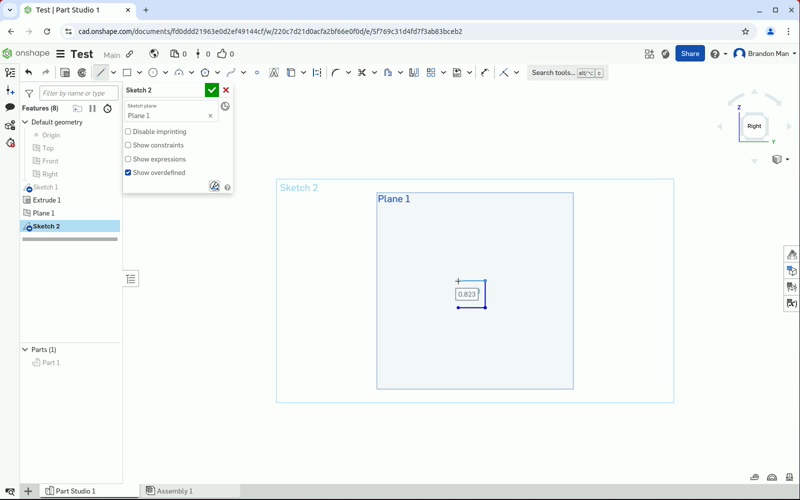
scroll(6)
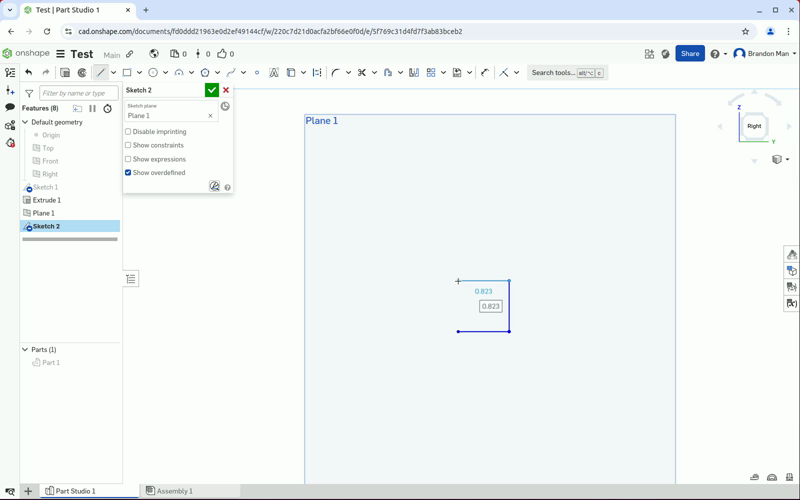
click(458, 280)
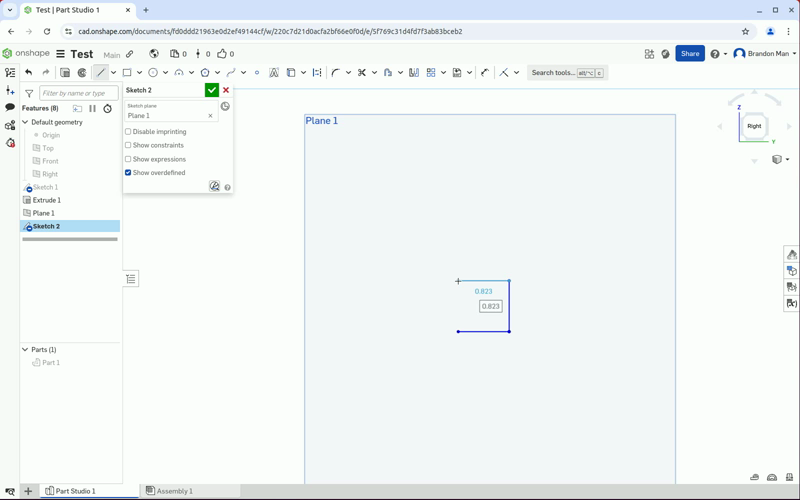
scroll(-6)
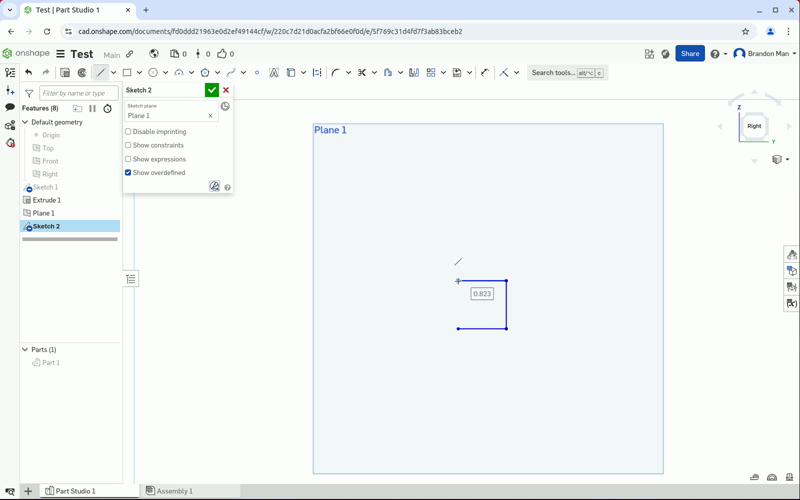
scroll(-6)
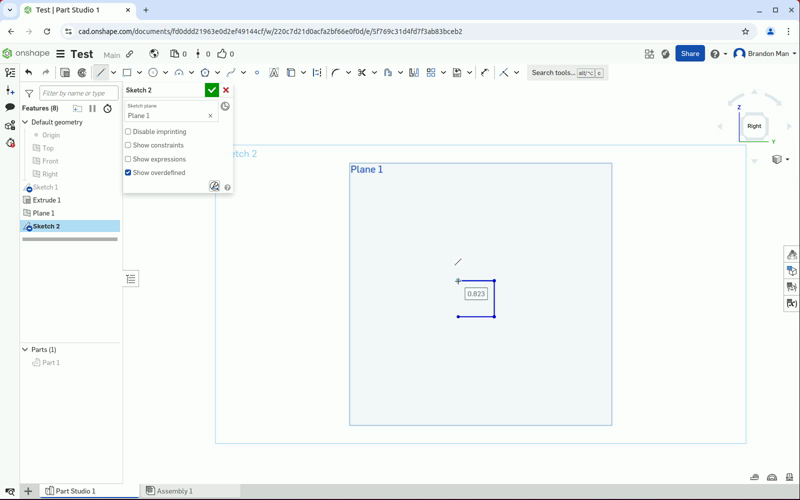
scroll(-6)
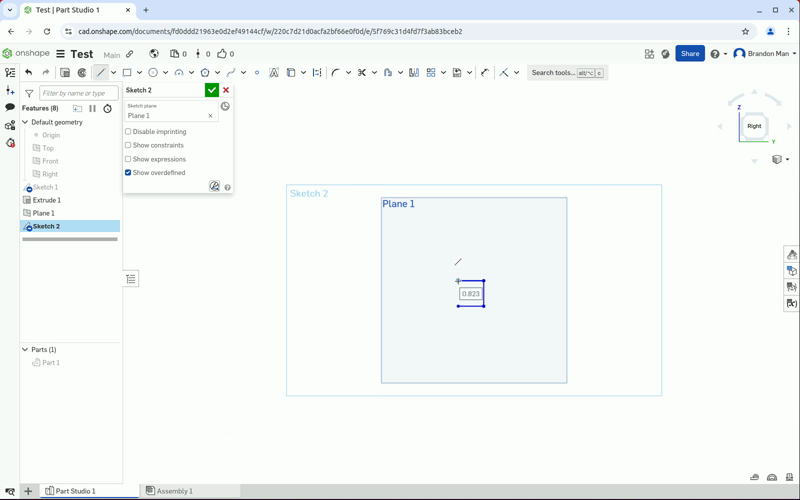
scroll(-6)
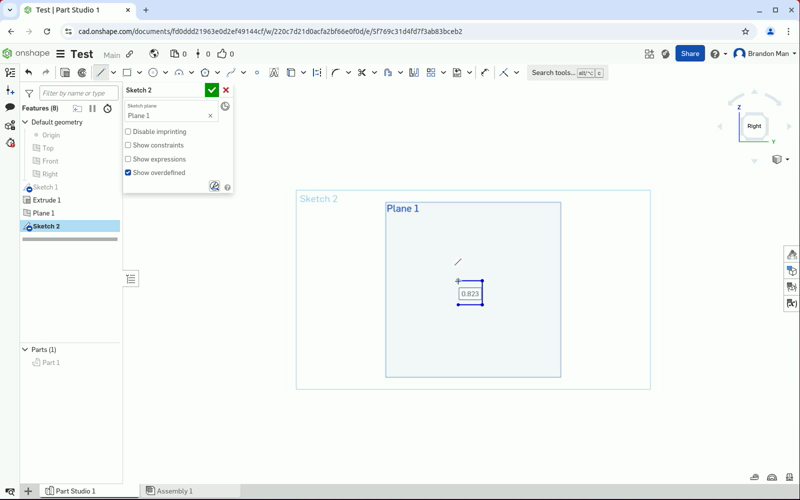
scroll(-6)
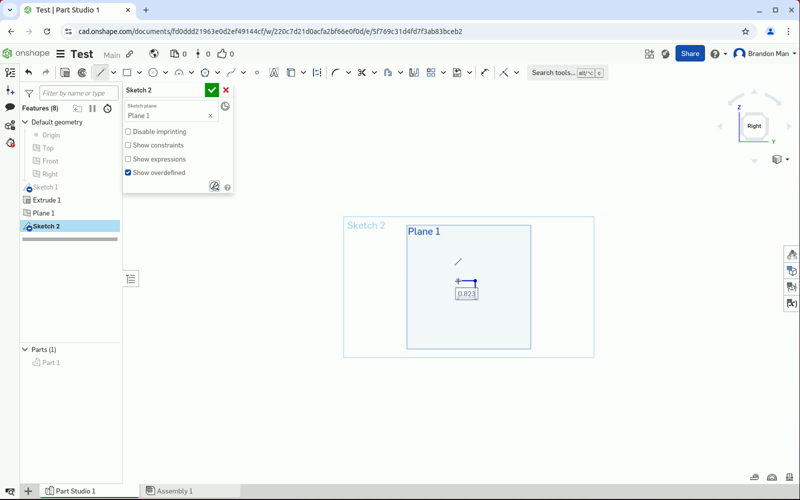
scroll(-6)
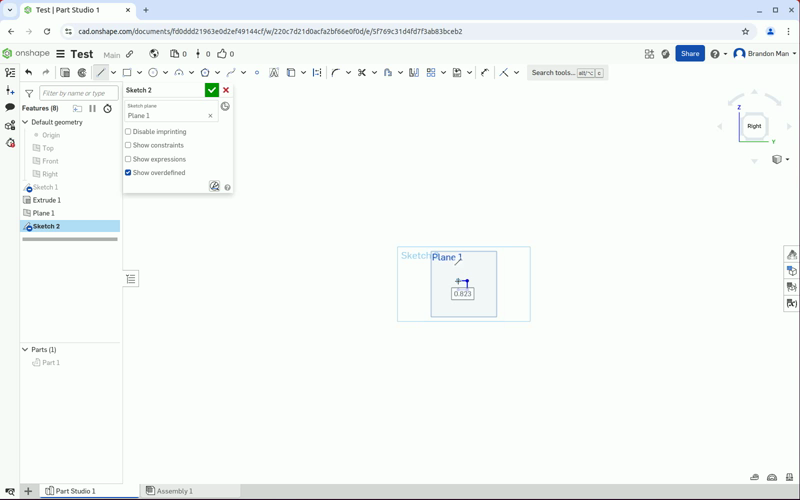
scroll(-6)
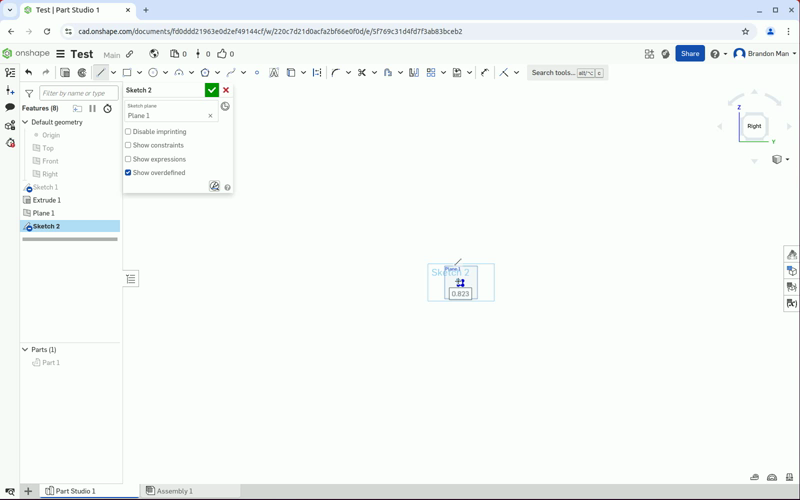
key_up(shift)
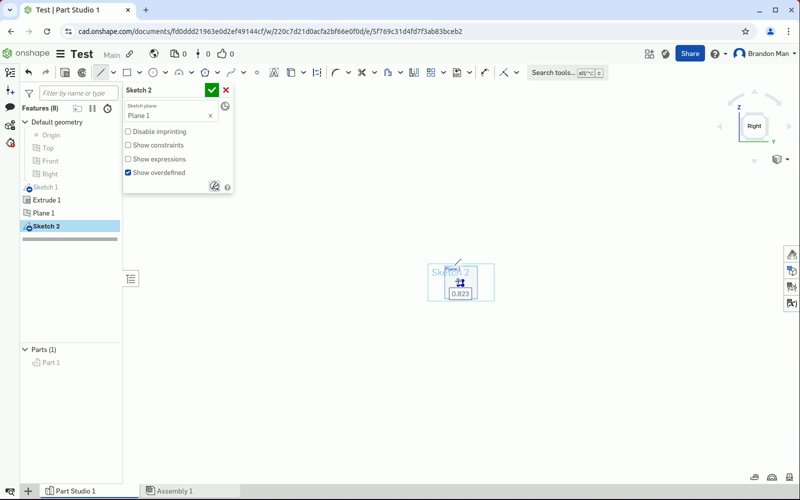
mouse_move(488, 280)
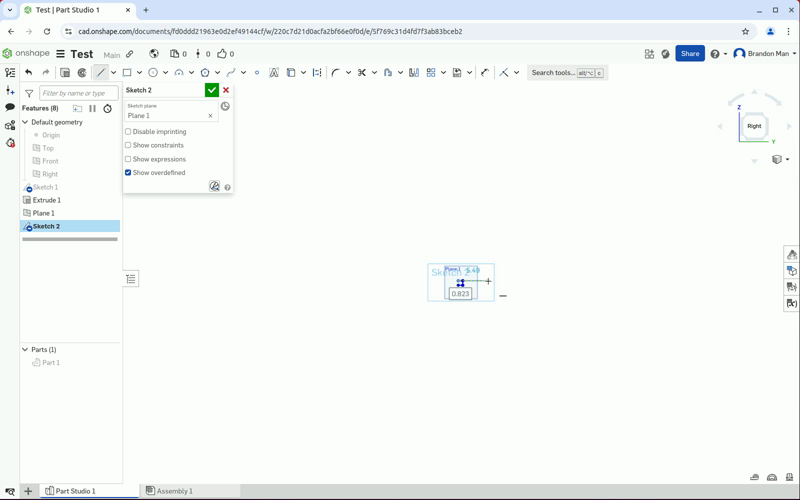
key_down(shift)
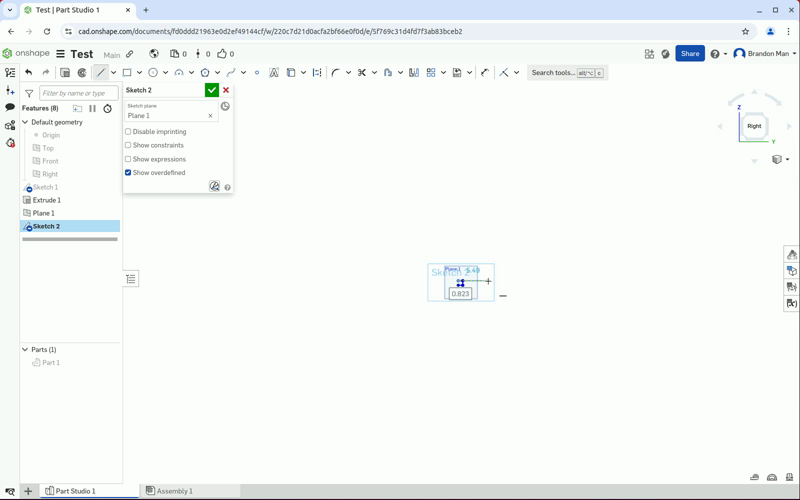
mouse_move(458, 285)
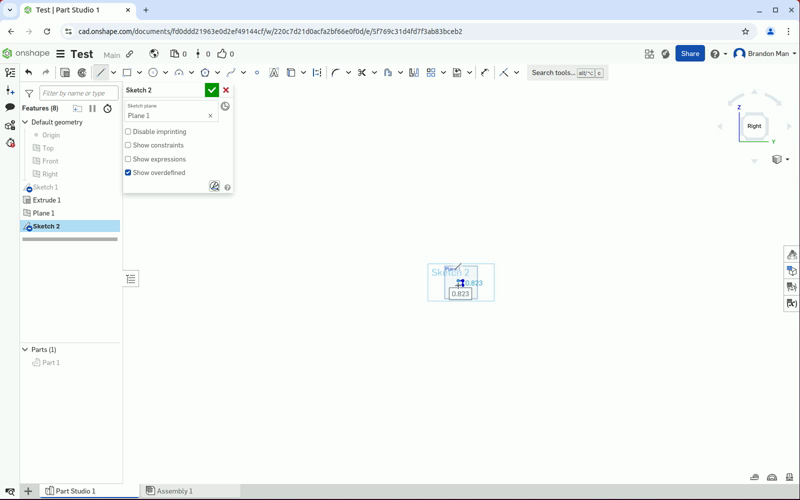
scroll(6)
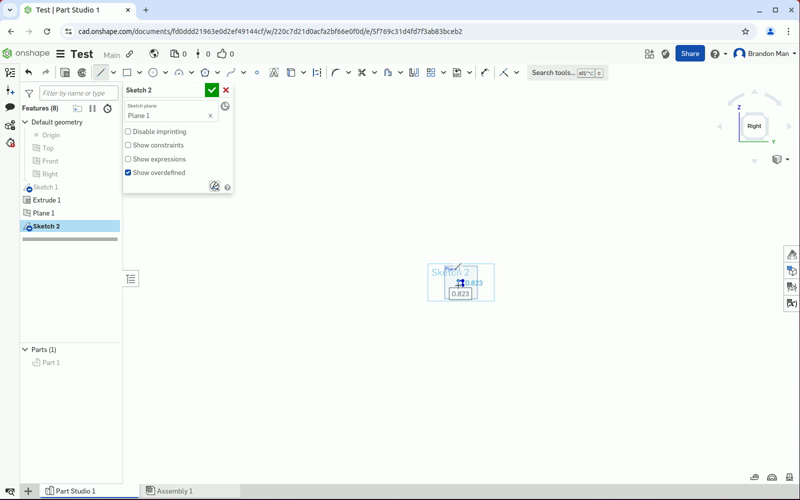
scroll(6)
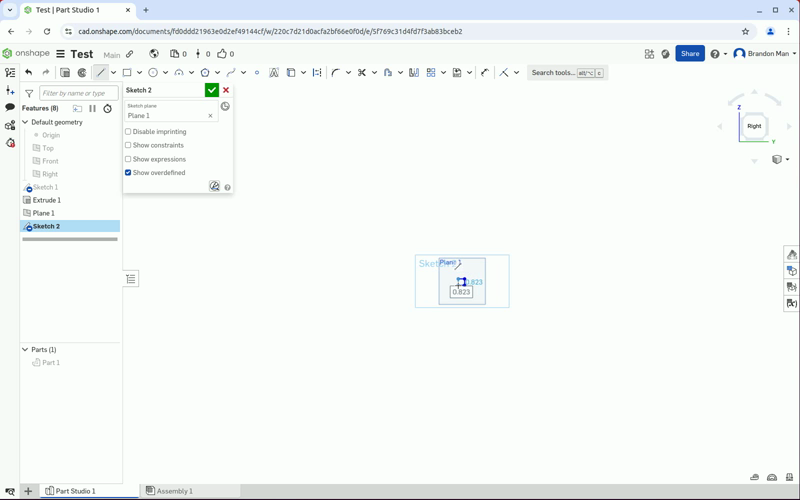
scroll(6)
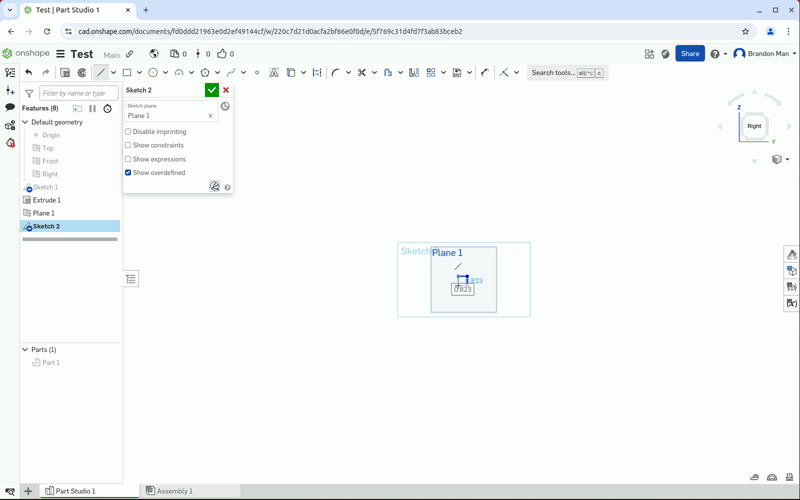
scroll(6)
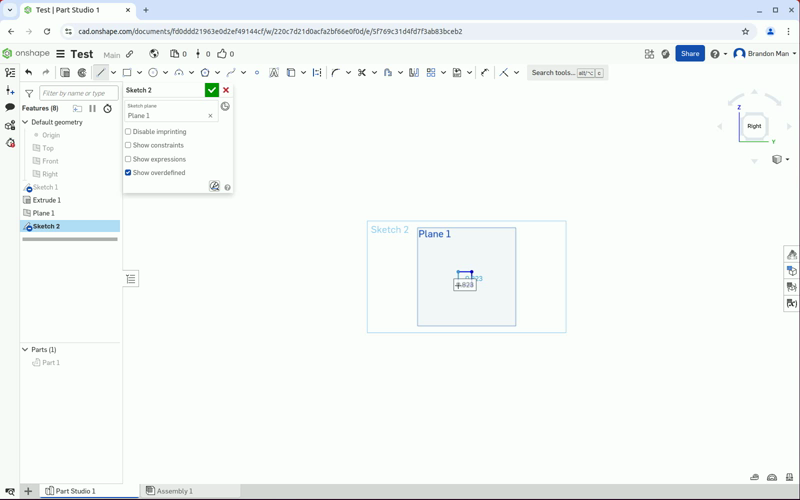
scroll(6)
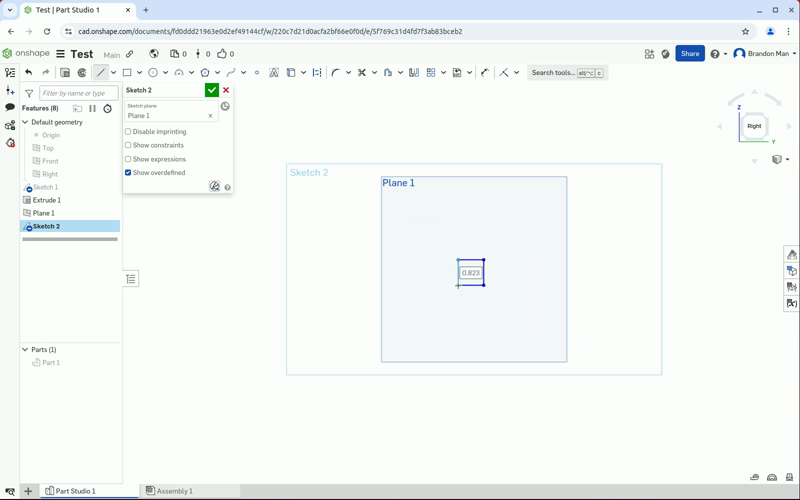
scroll(6)
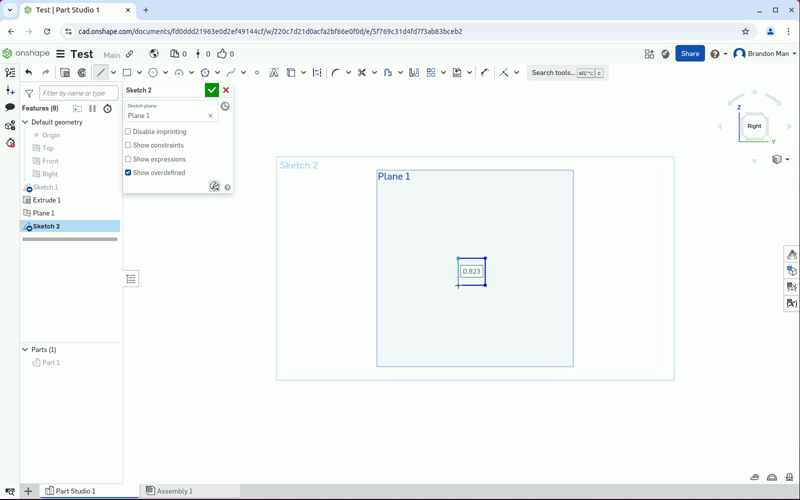
scroll(6)
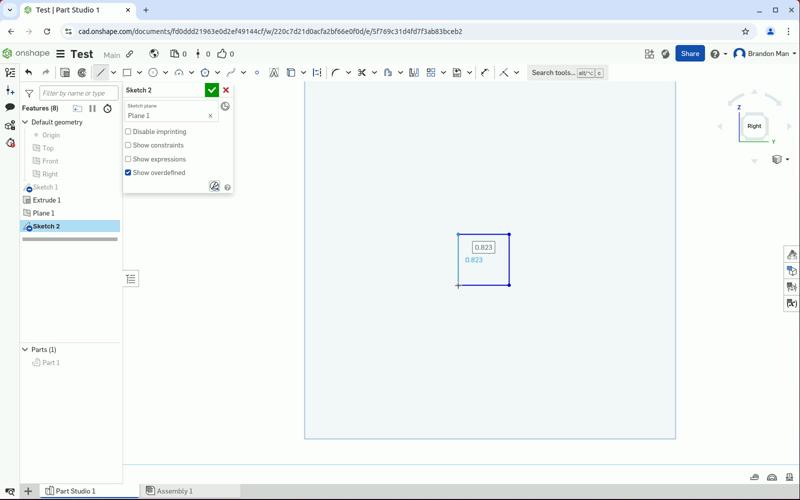
key_up(shift)
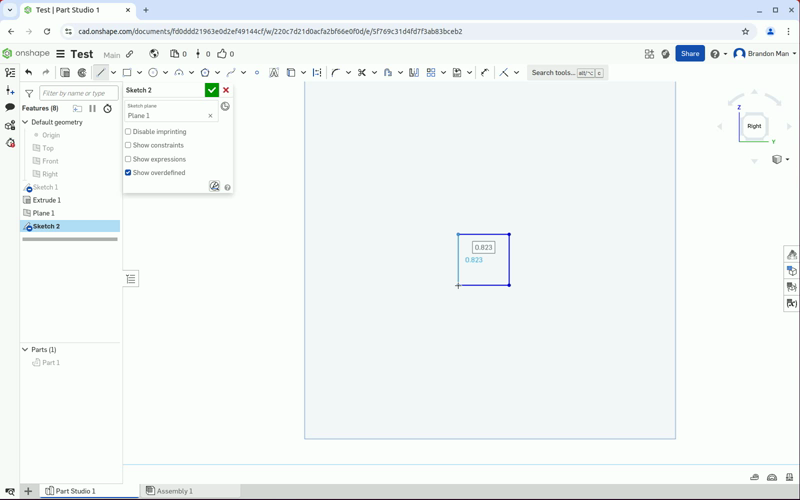
click(458, 285)
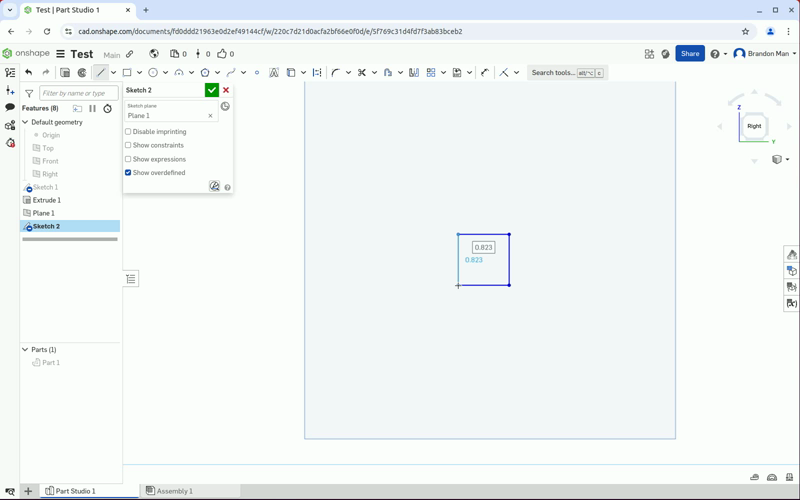
scroll(-6)
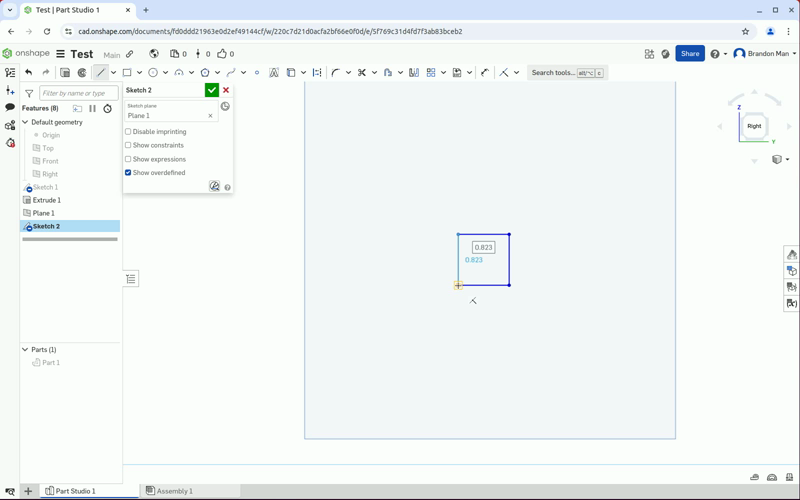
scroll(-6)
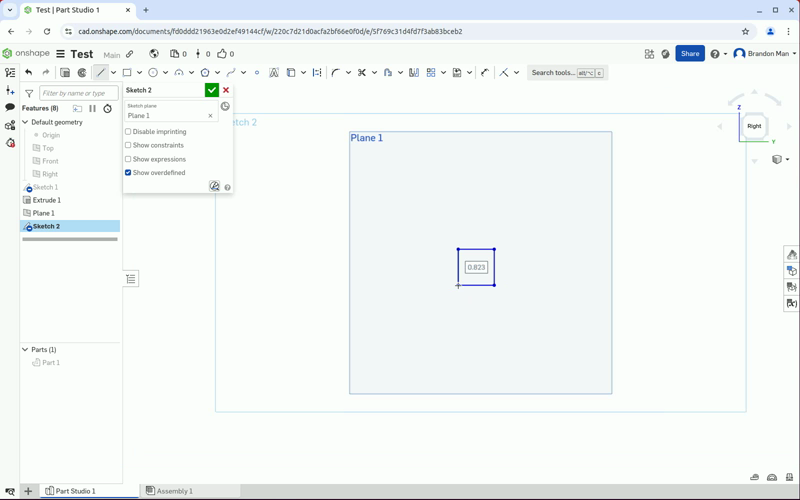
scroll(-6)
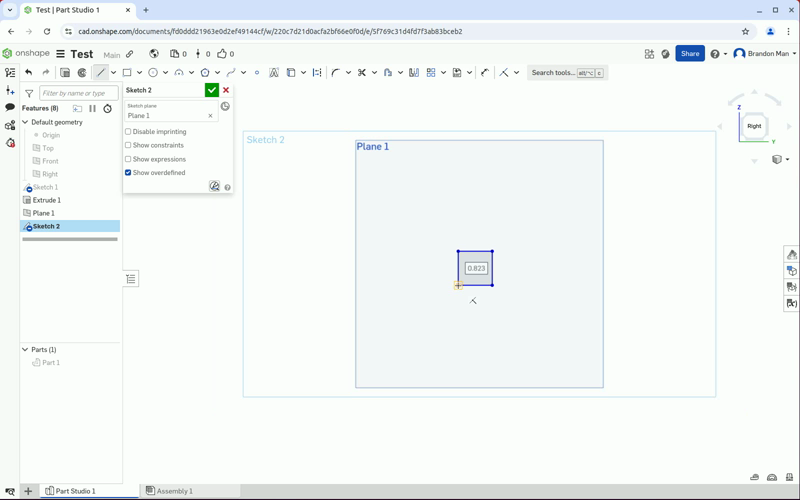
scroll(-6)
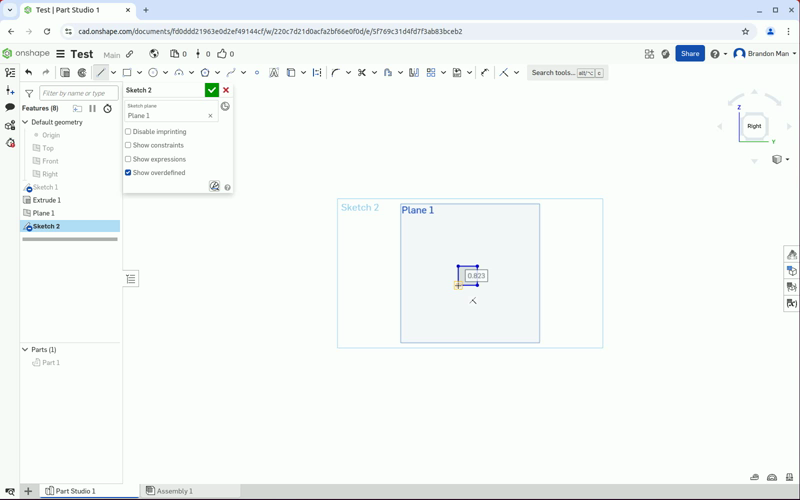
scroll(-6)
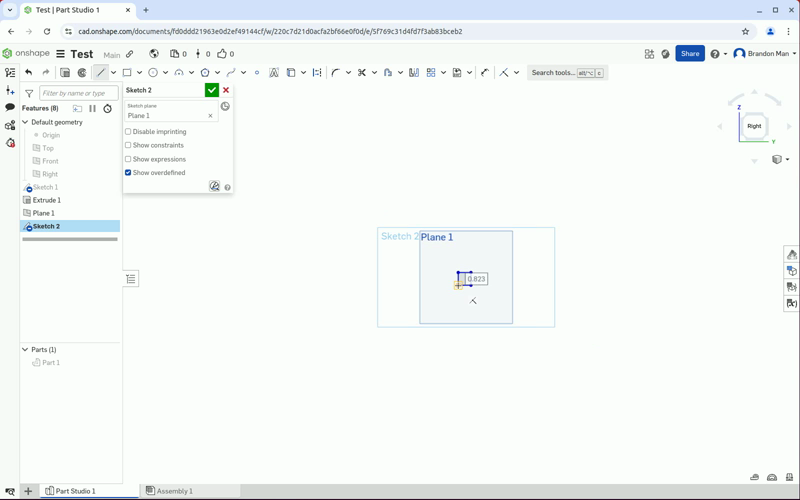
scroll(-6)
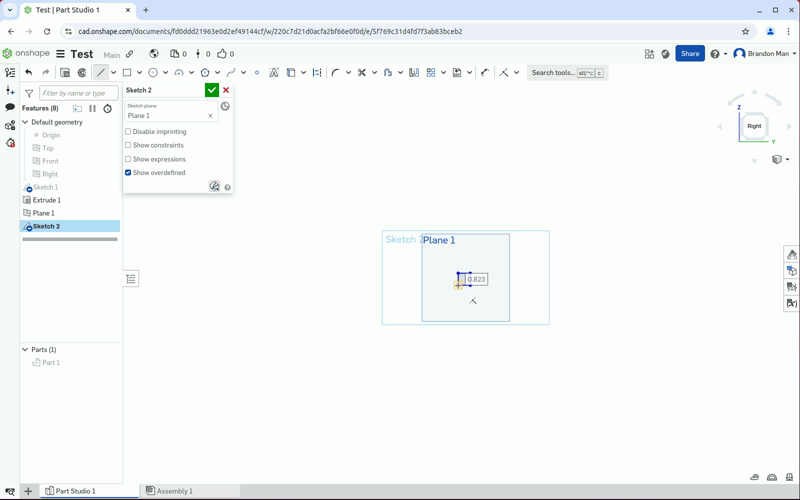
scroll(-6)
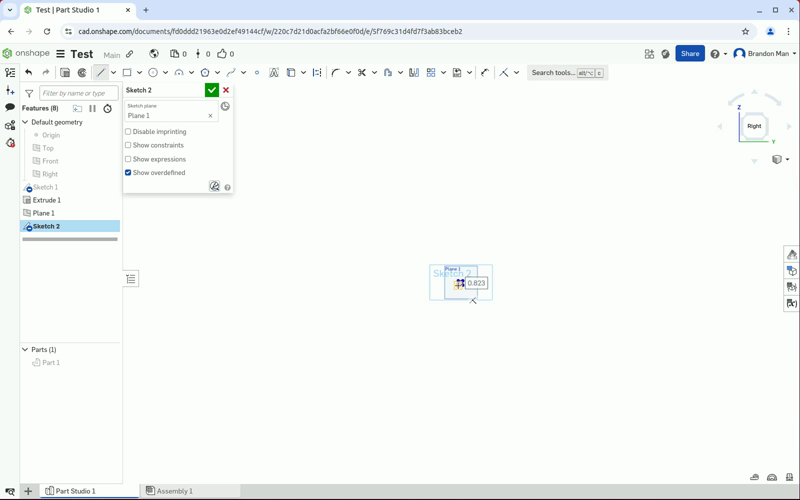
key(esc)
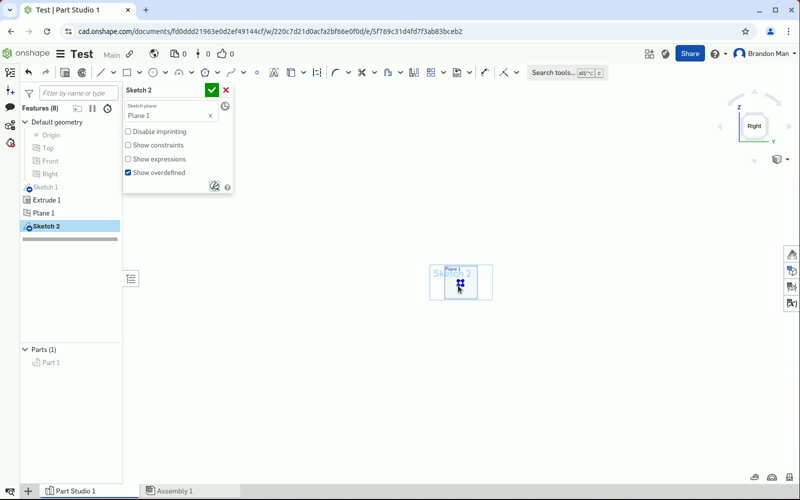
key(l)
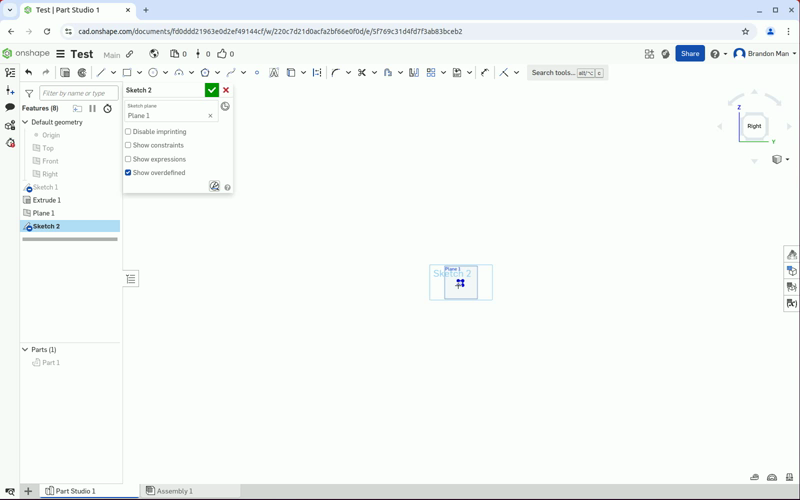
key_down(shift)
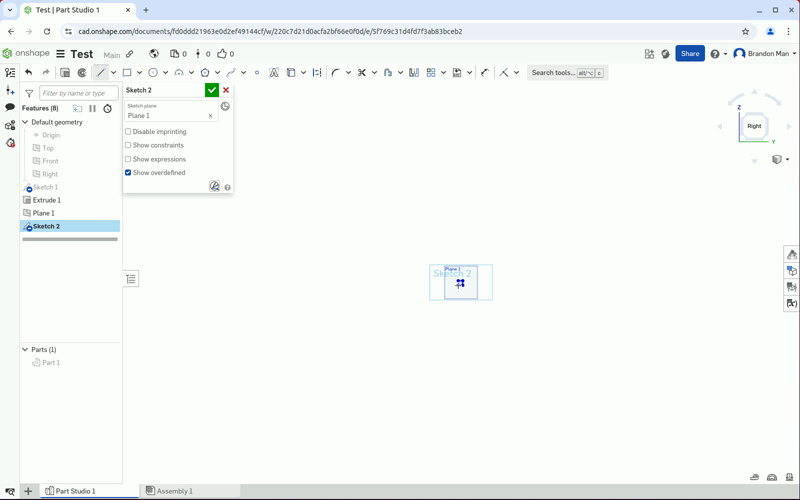
mouse_move(458, 285)
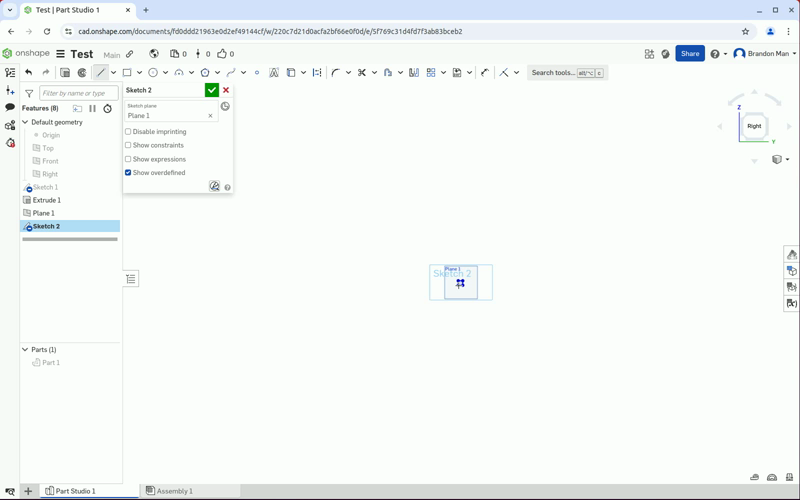
scroll(6)
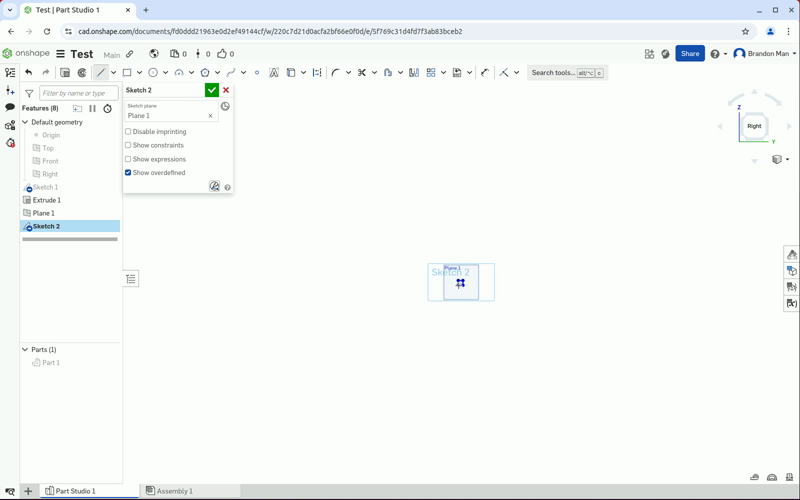
scroll(6)
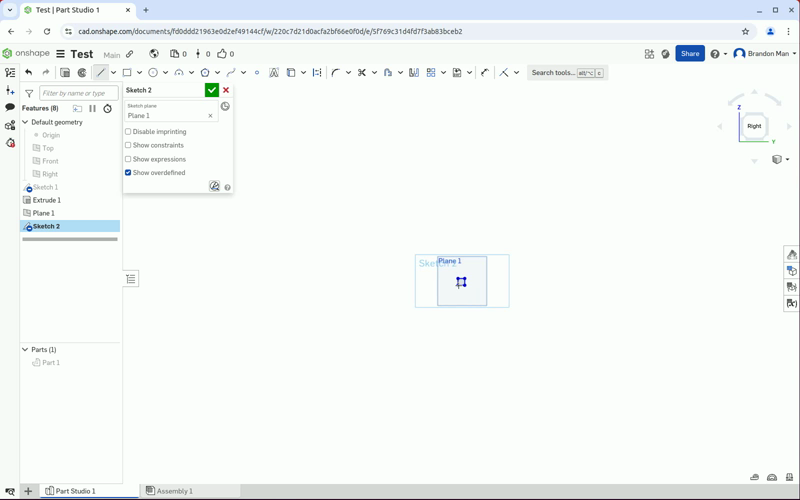
scroll(6)
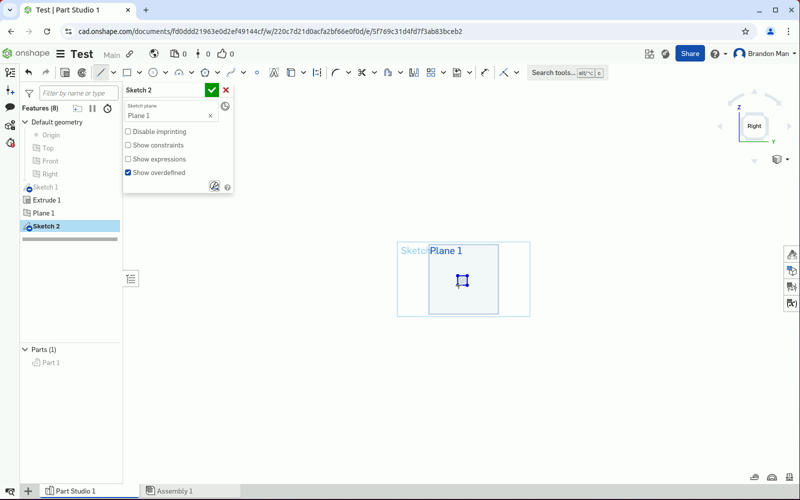
scroll(6)
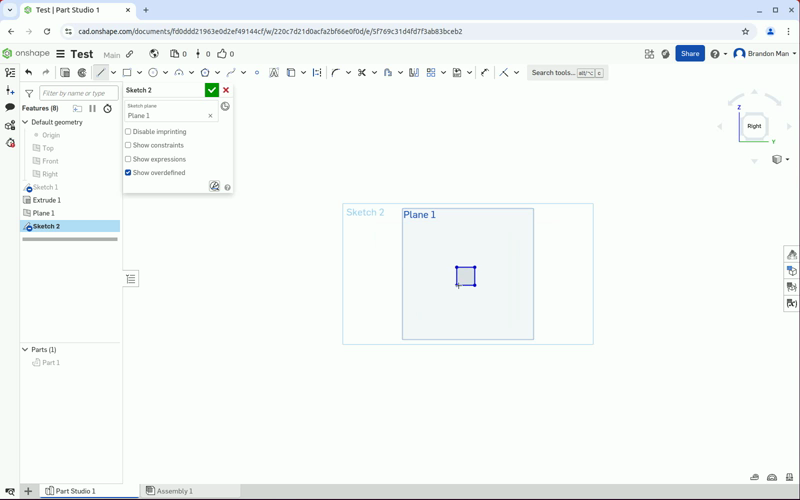
scroll(6)
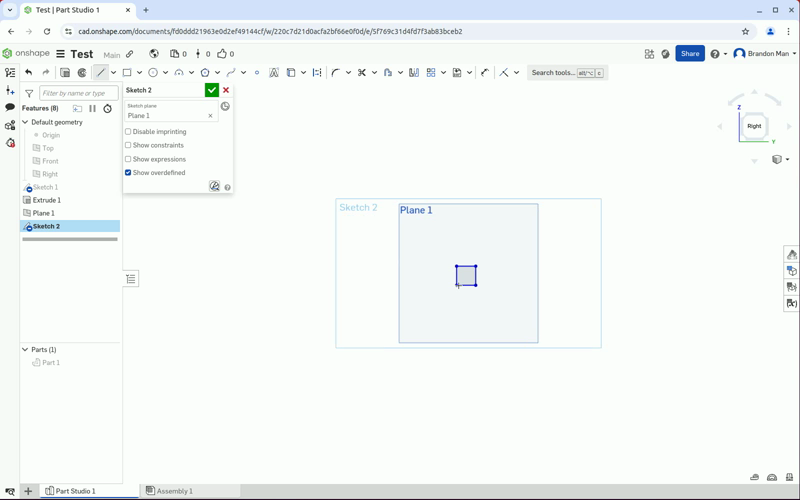
scroll(6)
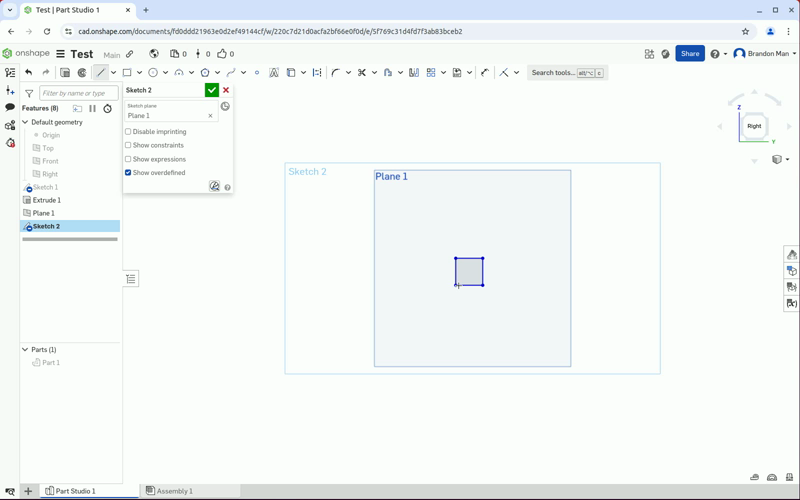
scroll(6)
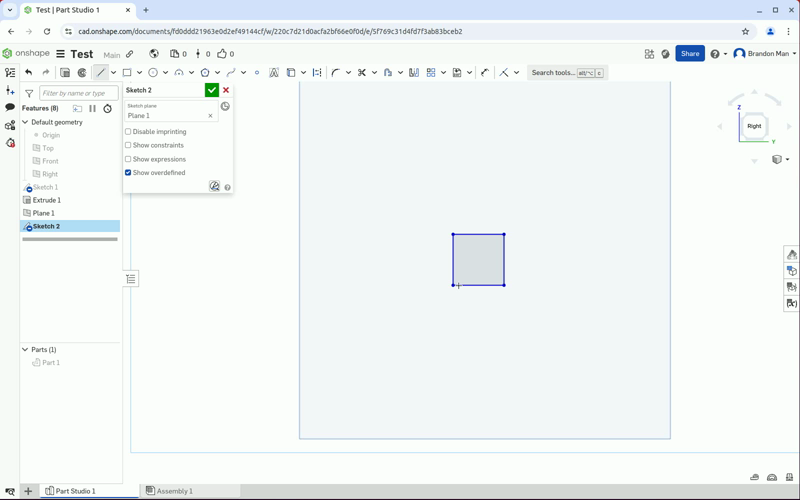
click(458, 285)
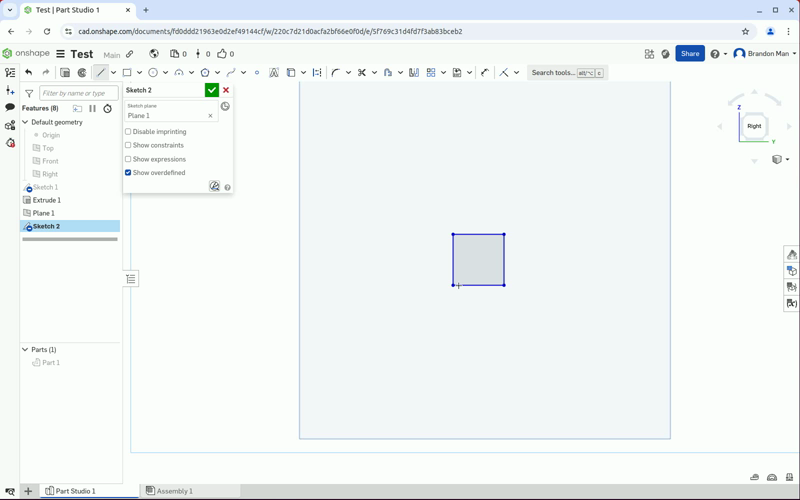
scroll(-6)
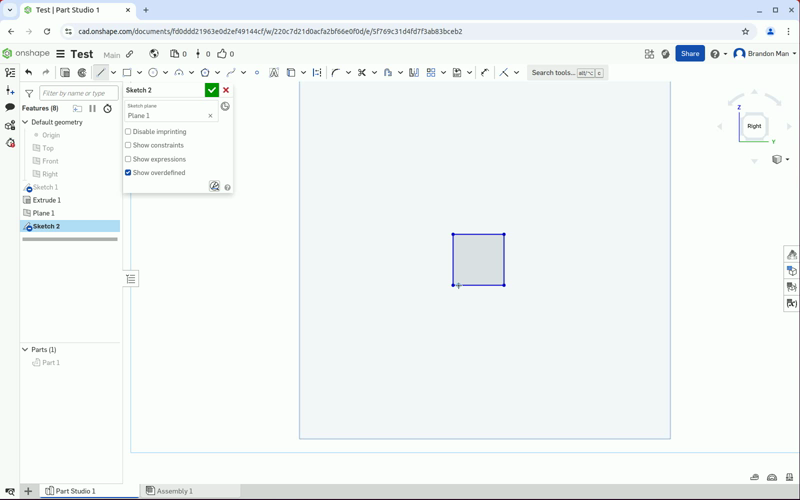
scroll(-6)
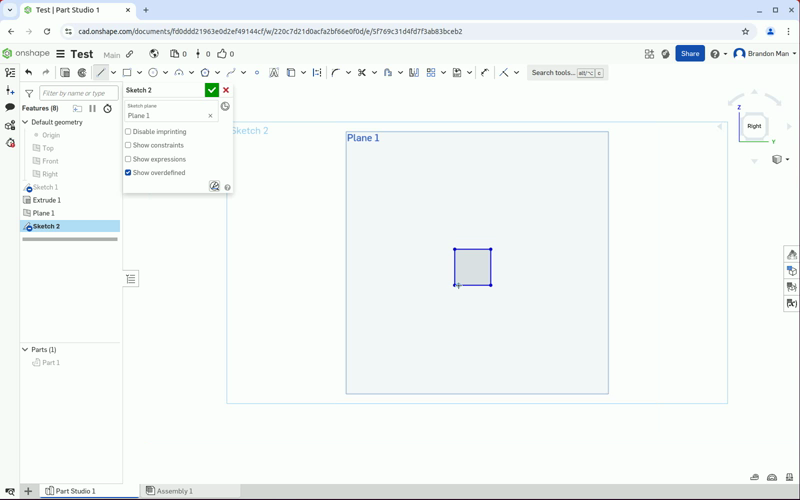
scroll(-6)
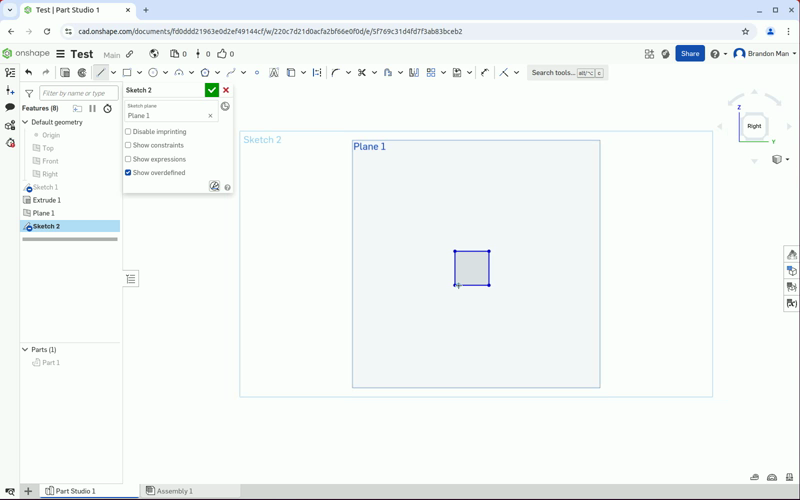
scroll(-6)
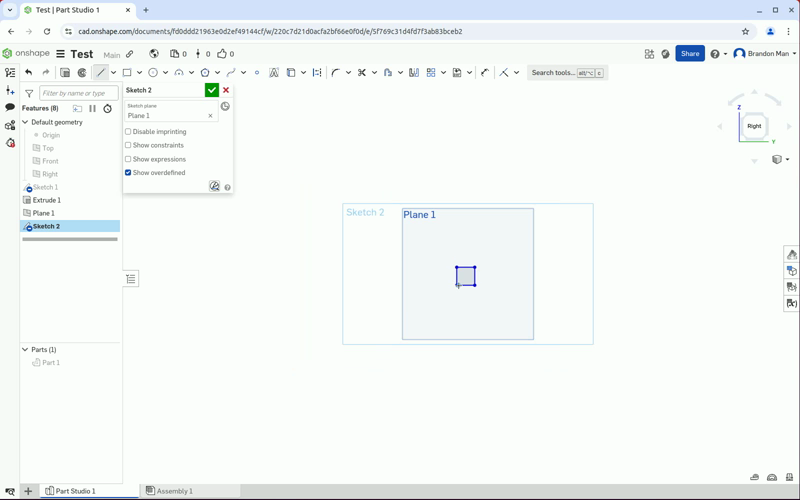
scroll(-6)
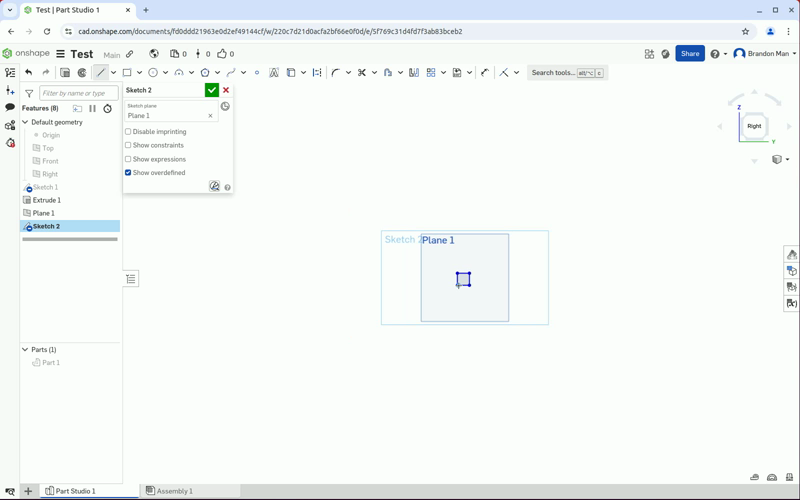
scroll(-6)
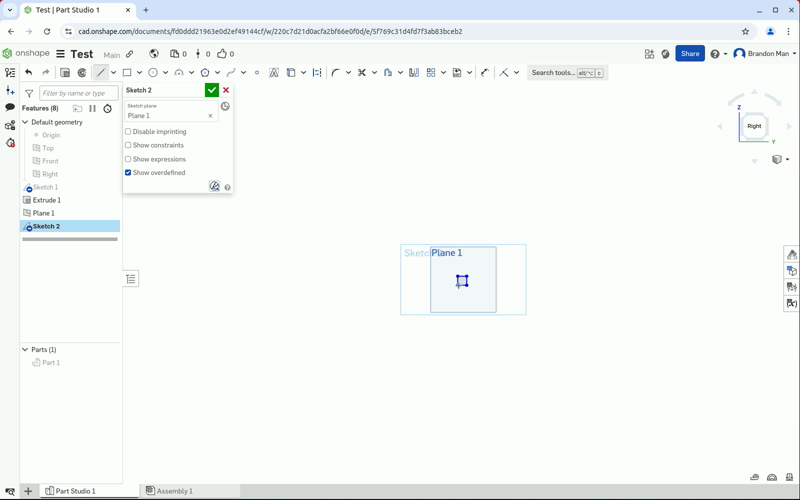
scroll(-6)
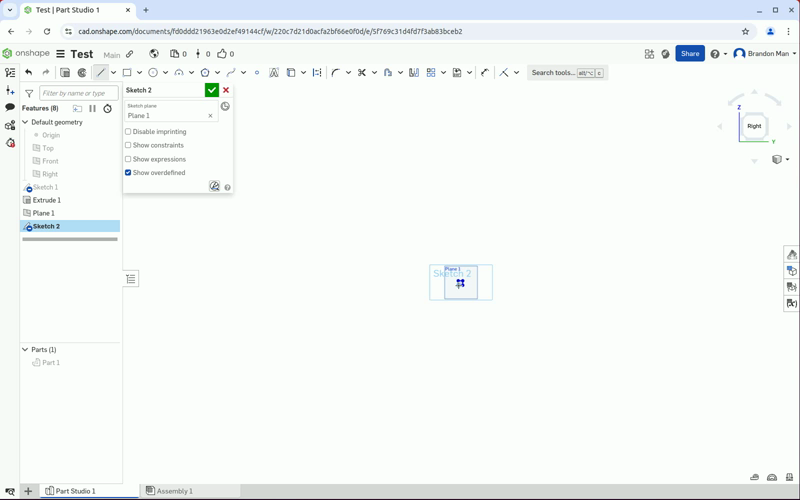
key_up(shift)
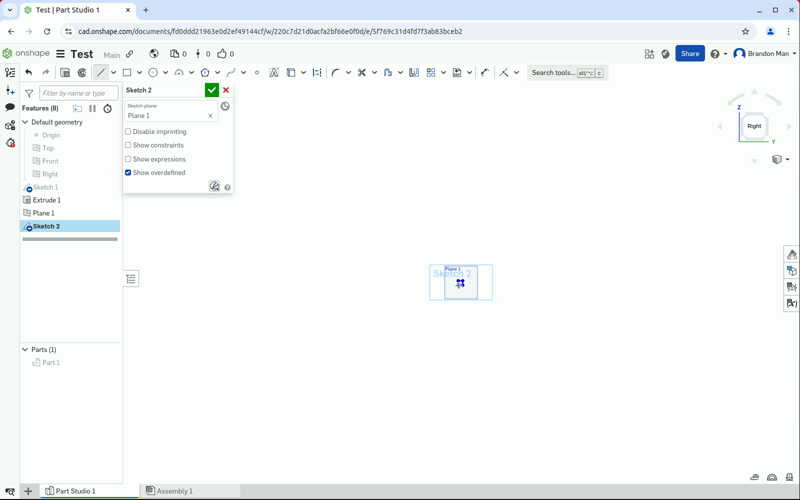
key_down(shift)
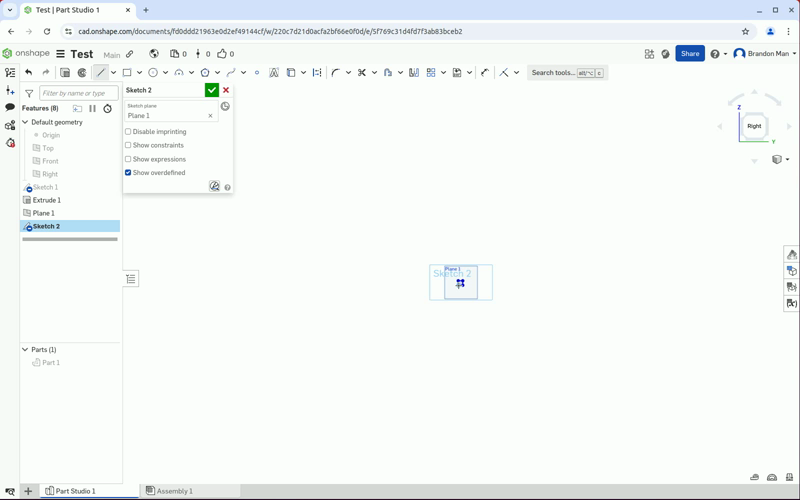
mouse_move(488, 285)
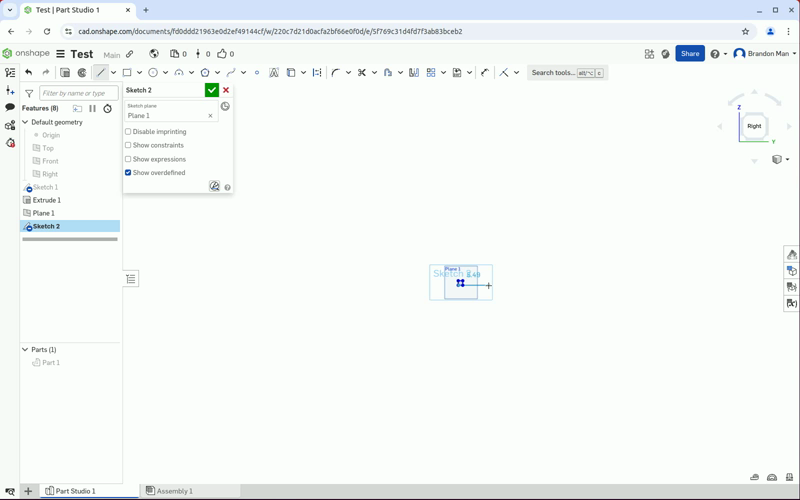
mouse_move(462, 285)
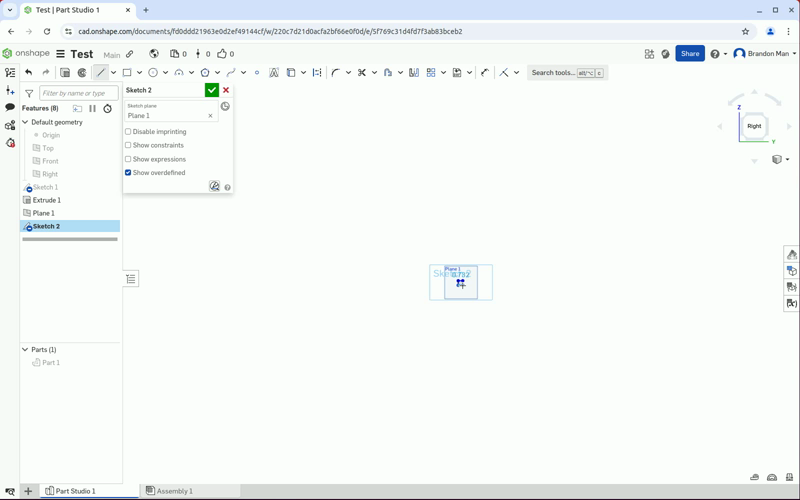
scroll(6)
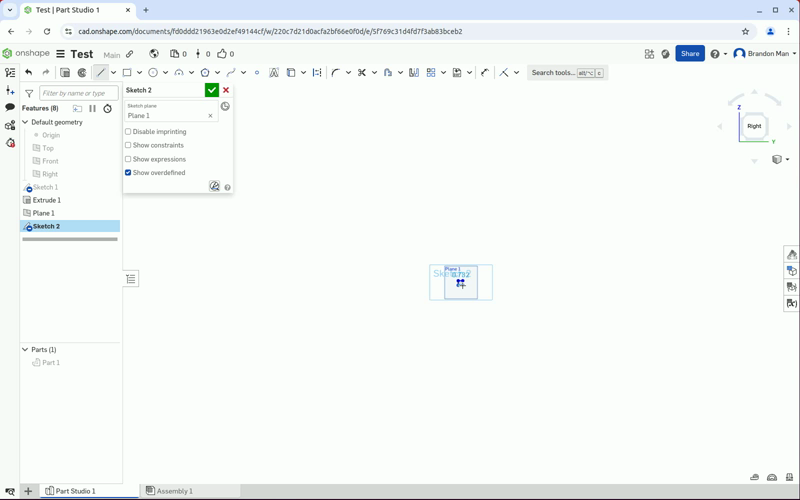
scroll(6)
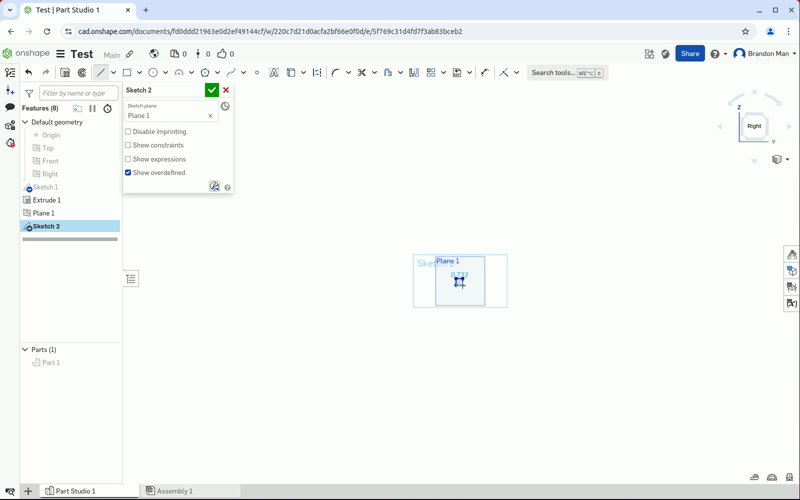
scroll(6)
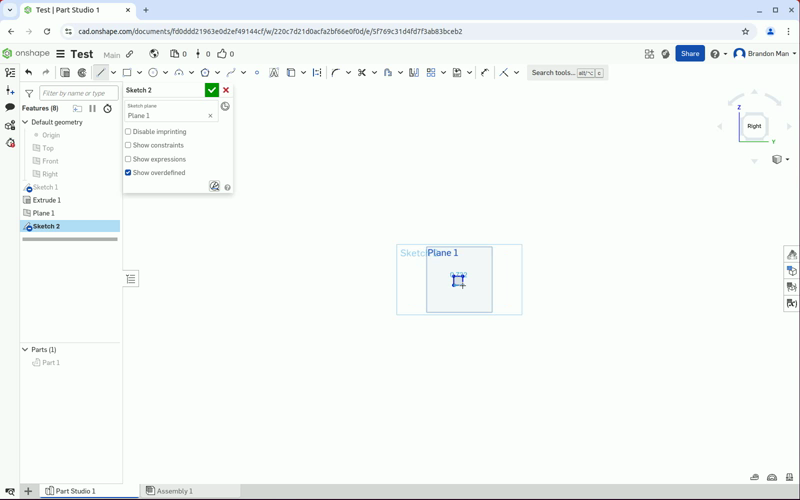
scroll(6)
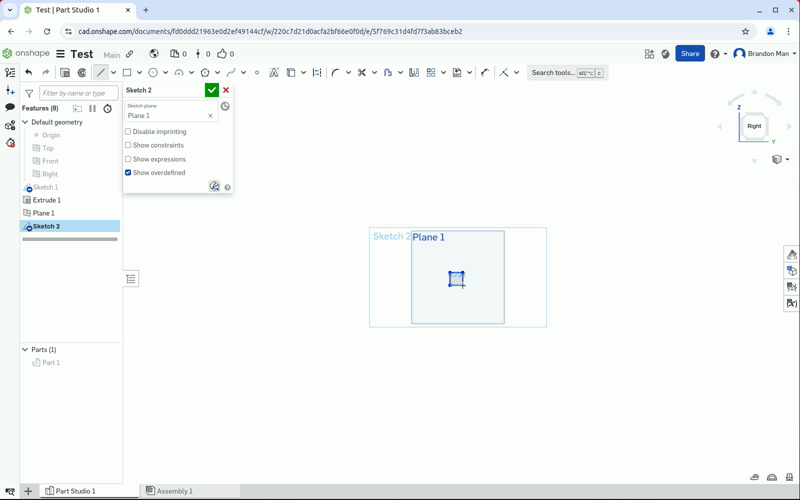
scroll(6)
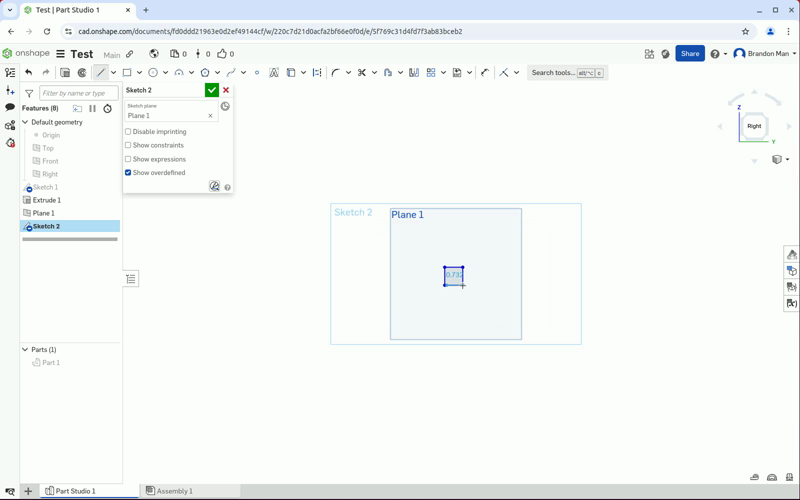
scroll(6)
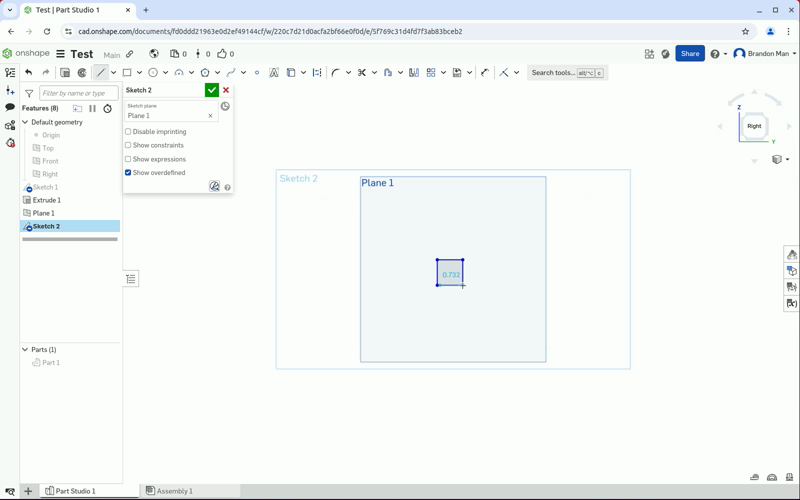
scroll(6)
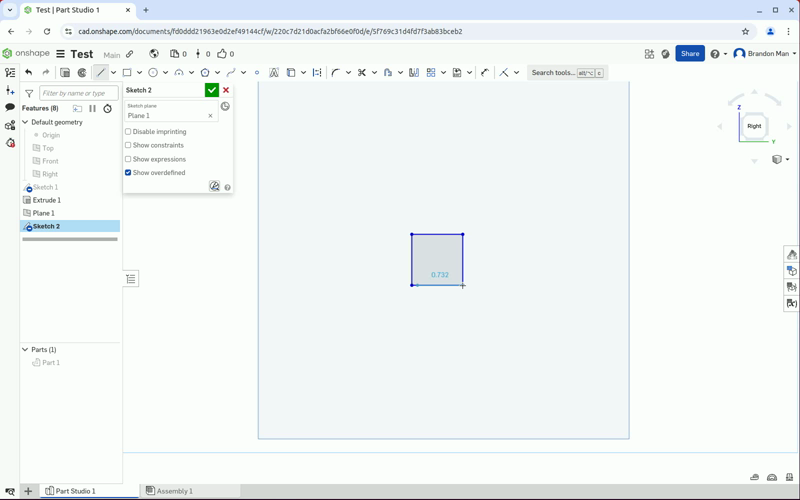
click(462, 285)
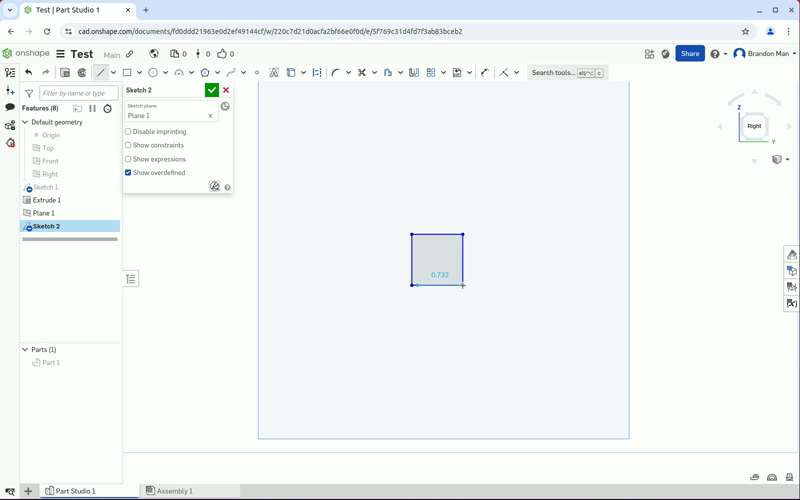
scroll(-6)
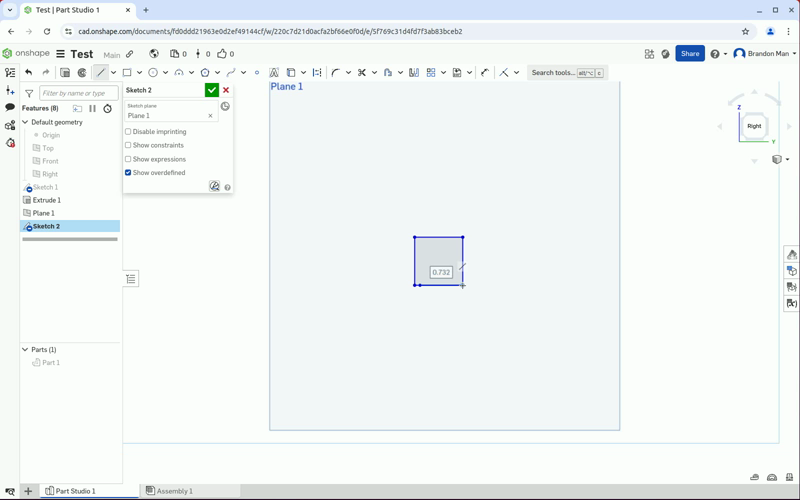
scroll(-6)
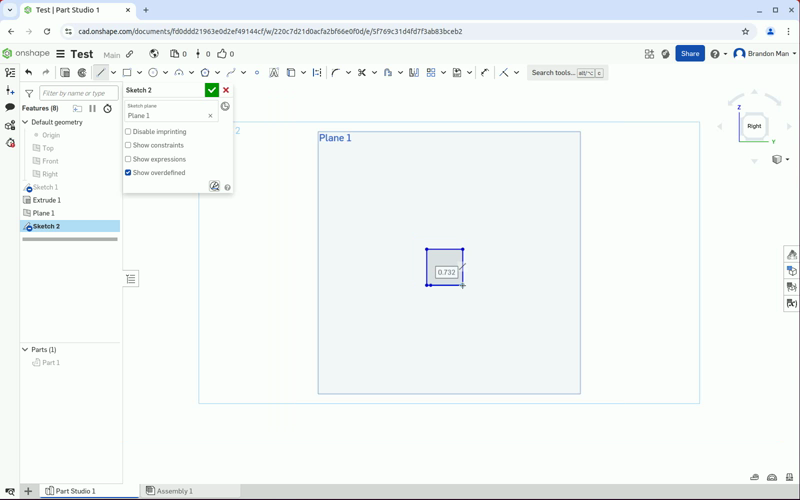
scroll(-6)
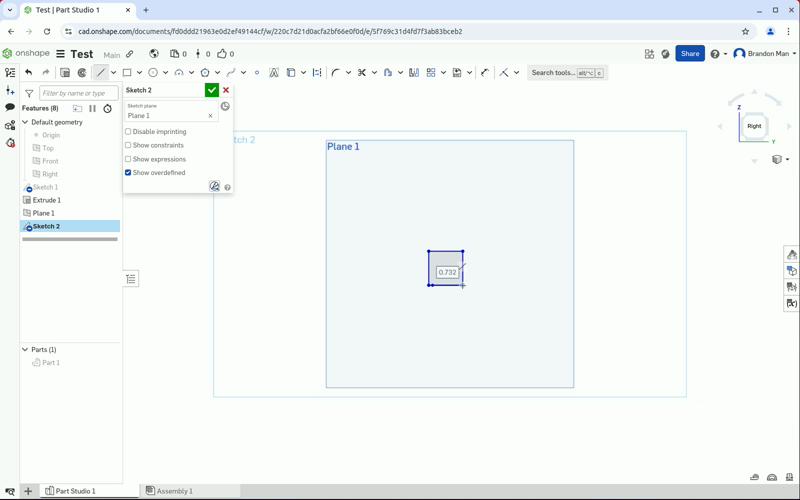
scroll(-6)
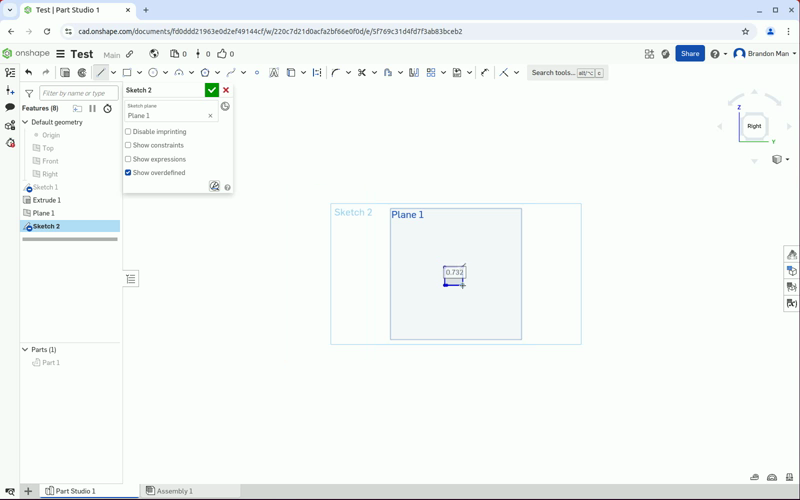
scroll(-6)
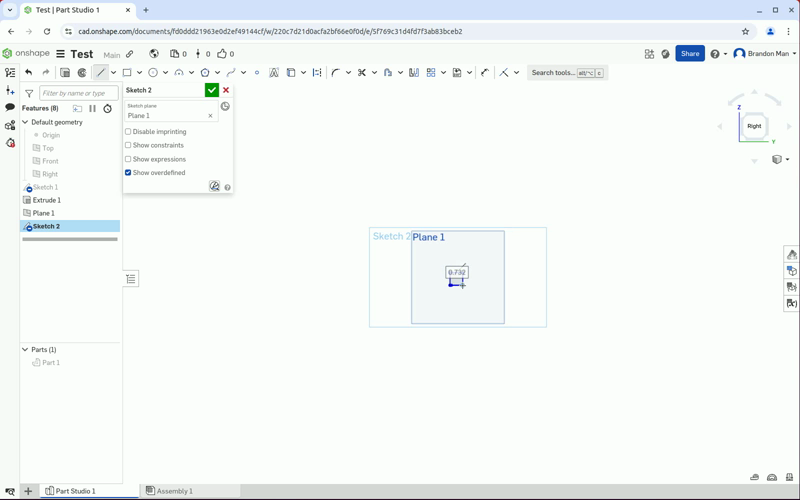
scroll(-6)
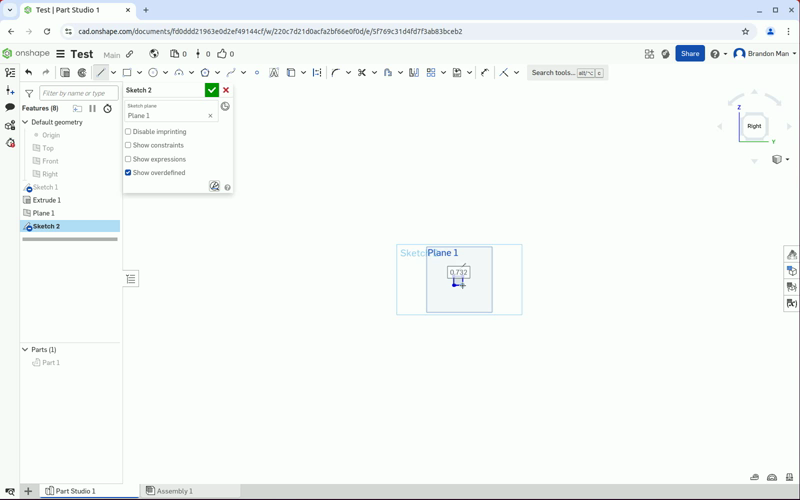
scroll(-6)
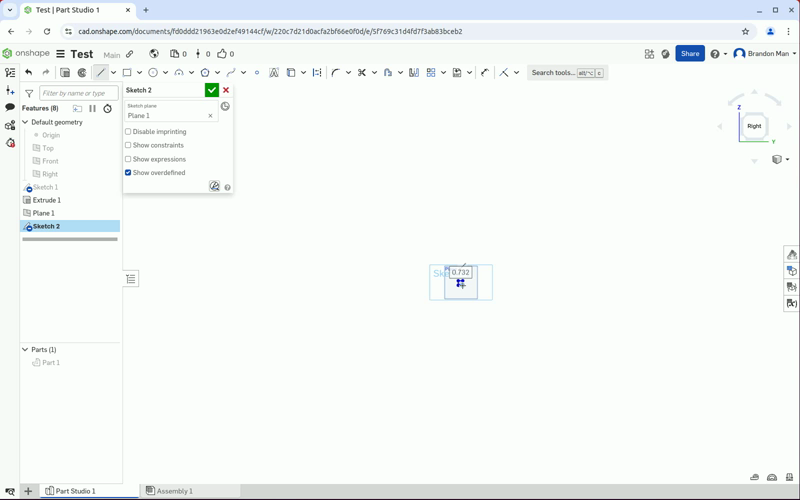
key_up(shift)
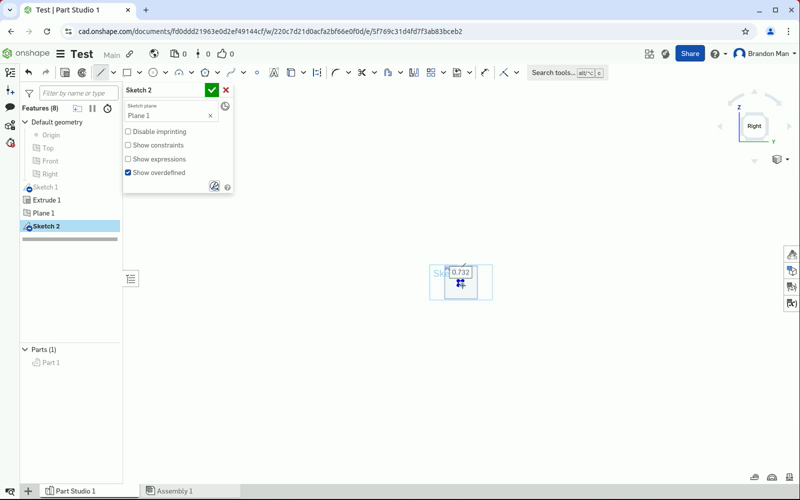
key_down(shift)
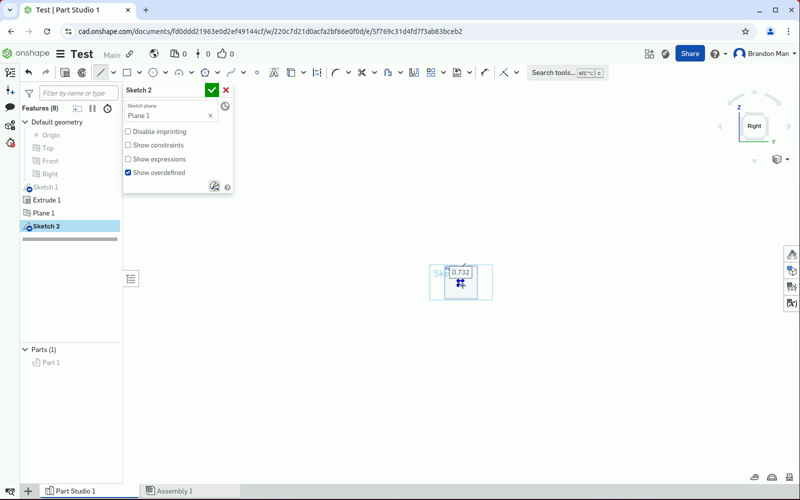
mouse_move(492, 285)
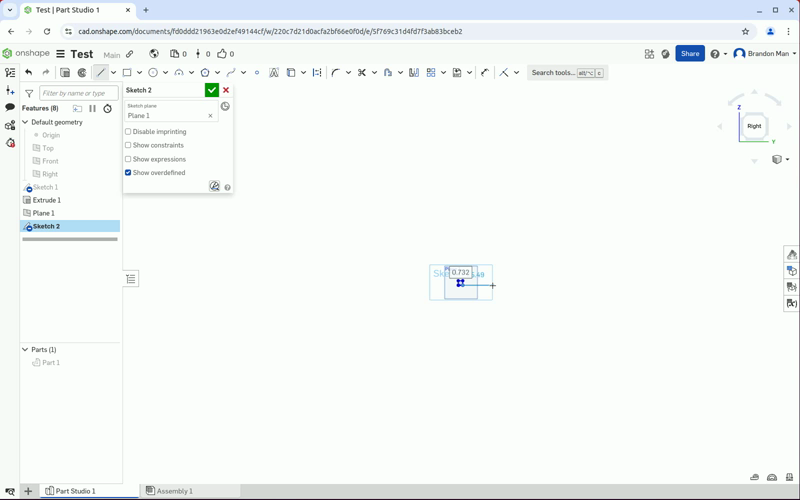
mouse_move(462, 280)
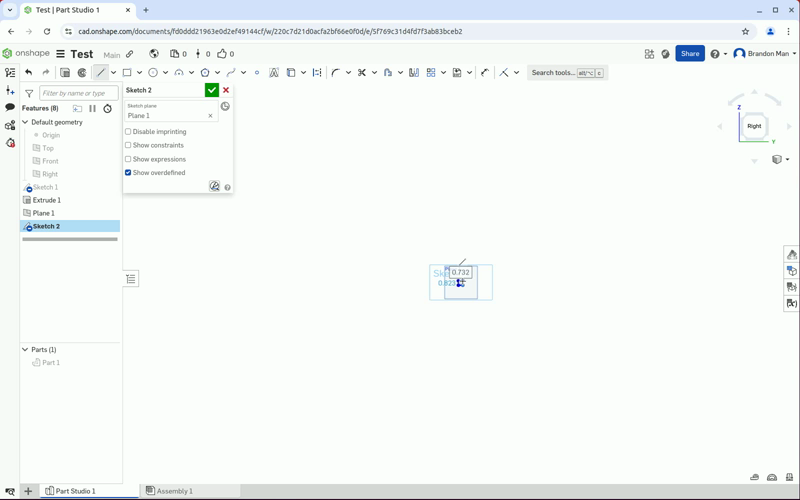
scroll(6)
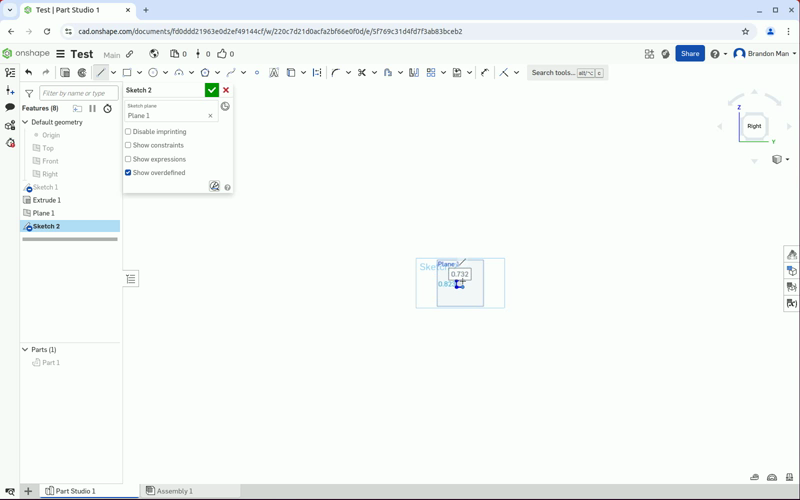
scroll(6)
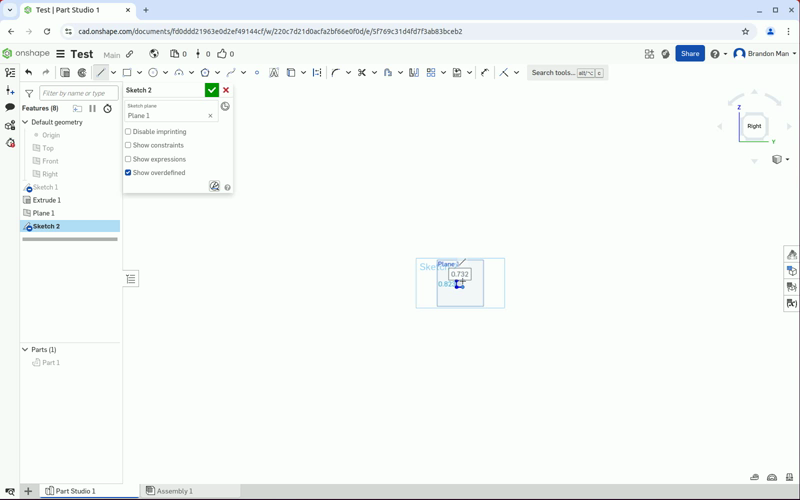
scroll(6)
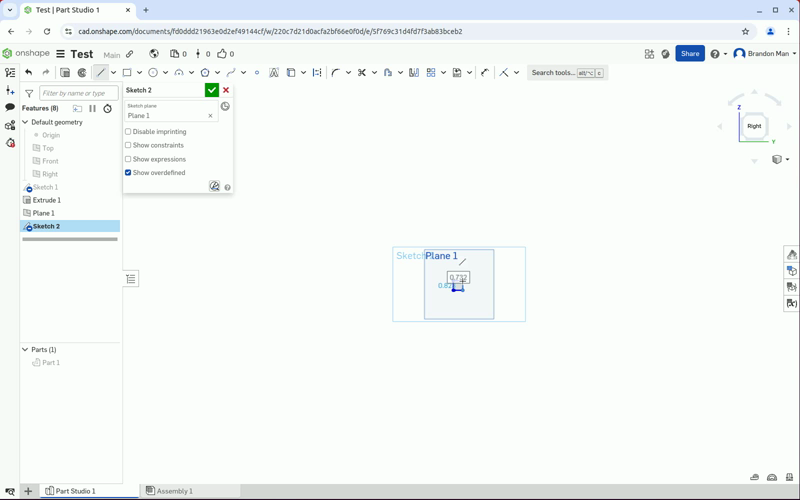
scroll(6)
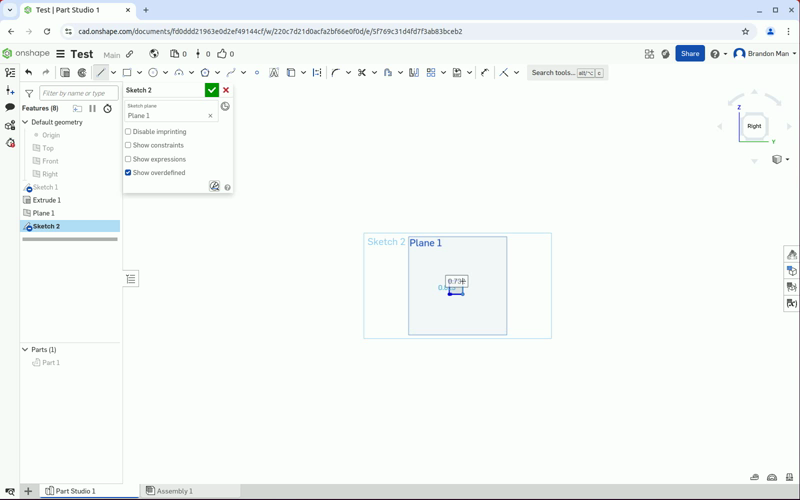
scroll(6)
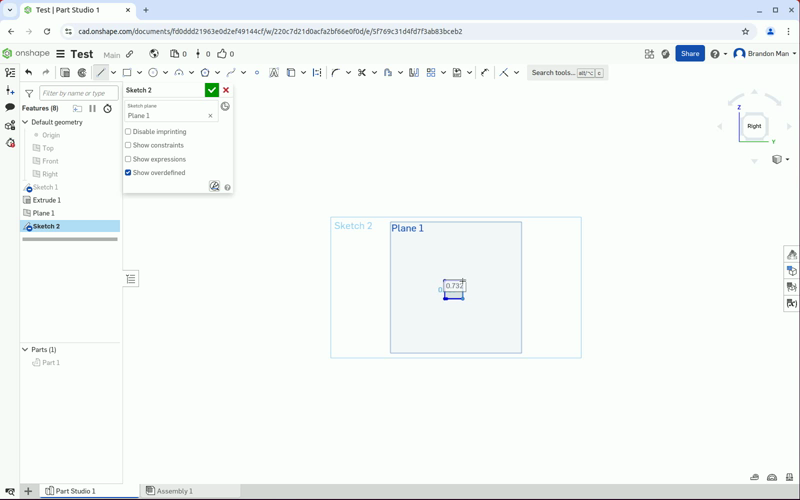
scroll(6)
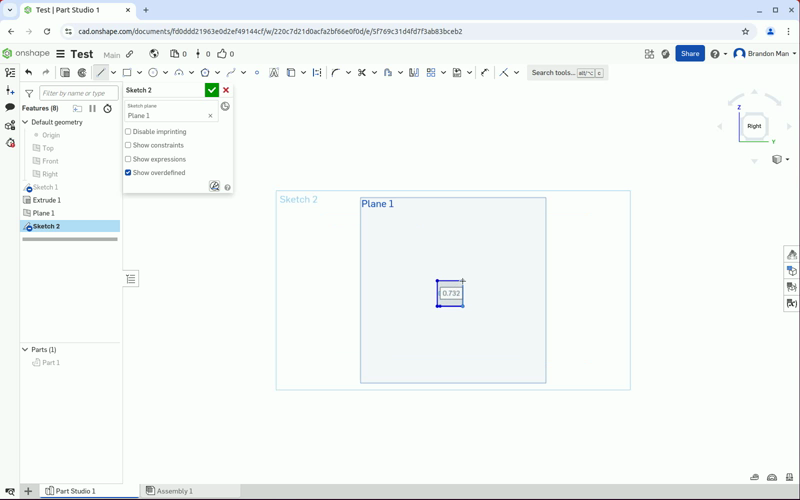
scroll(6)
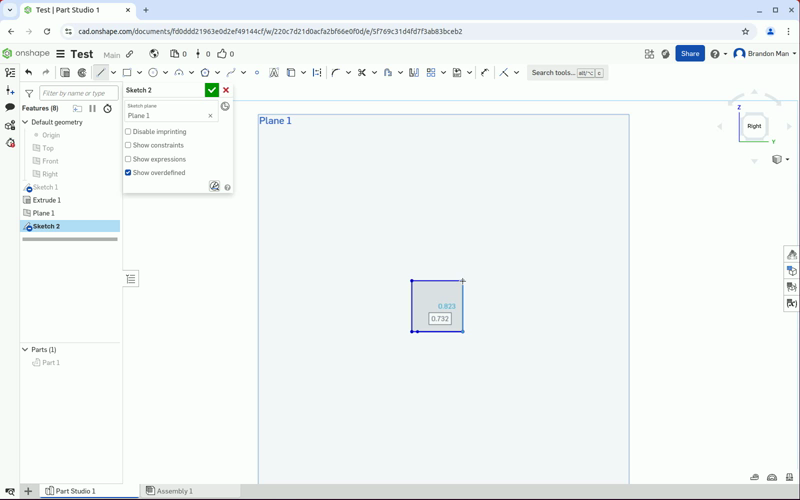
click(462, 280)
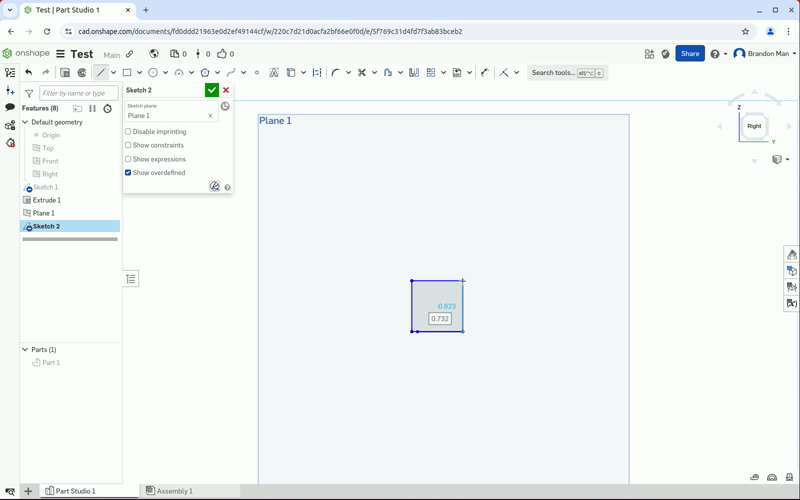
scroll(-6)
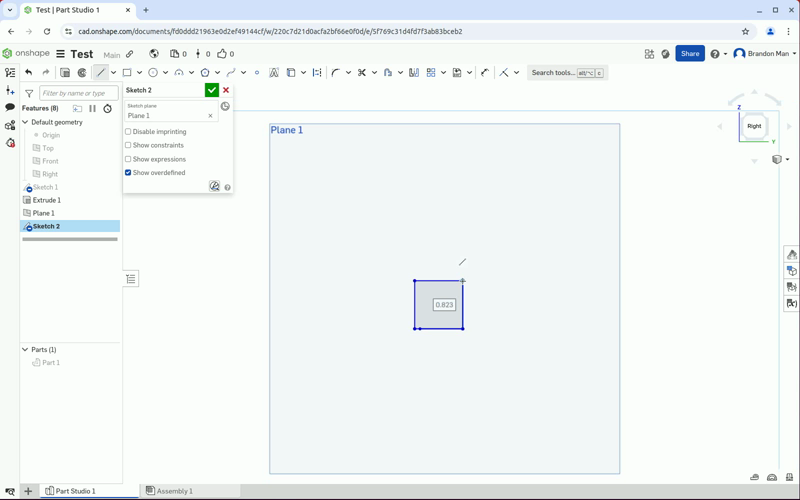
scroll(-6)
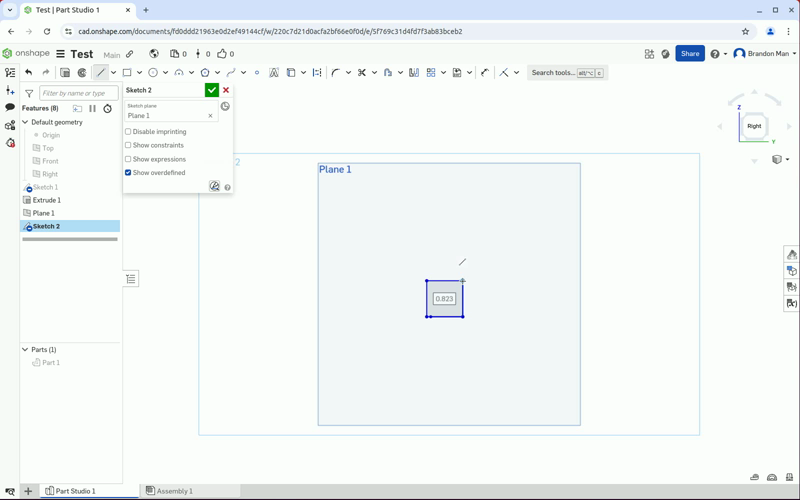
scroll(-6)
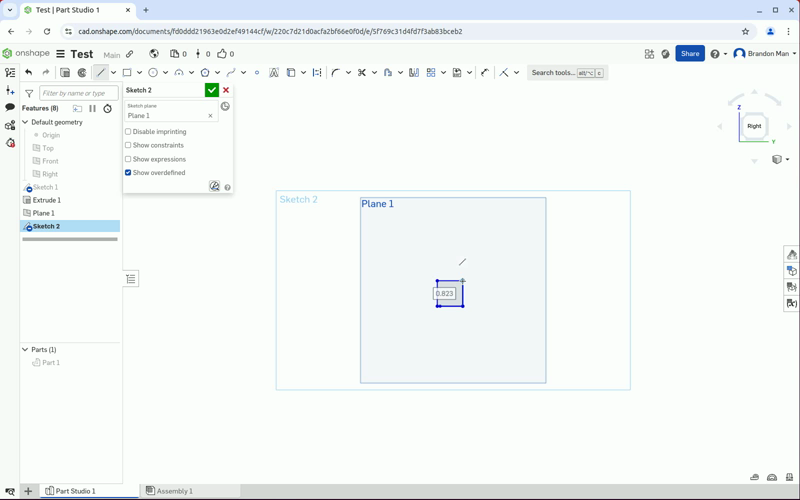
scroll(-6)
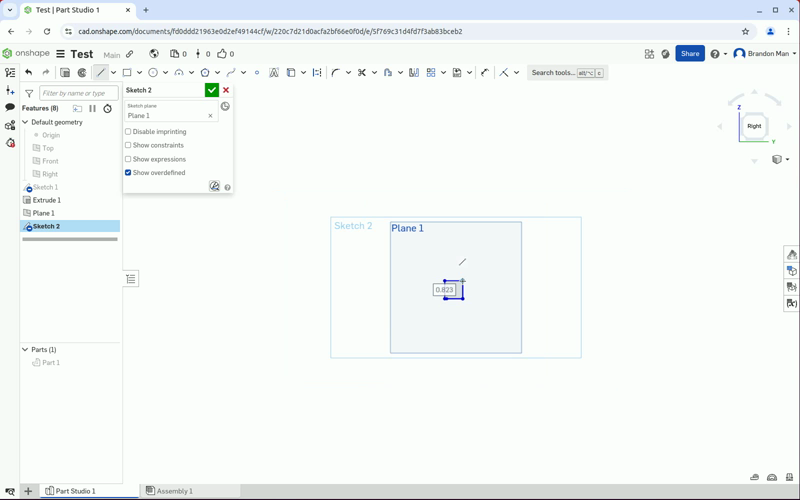
scroll(-6)
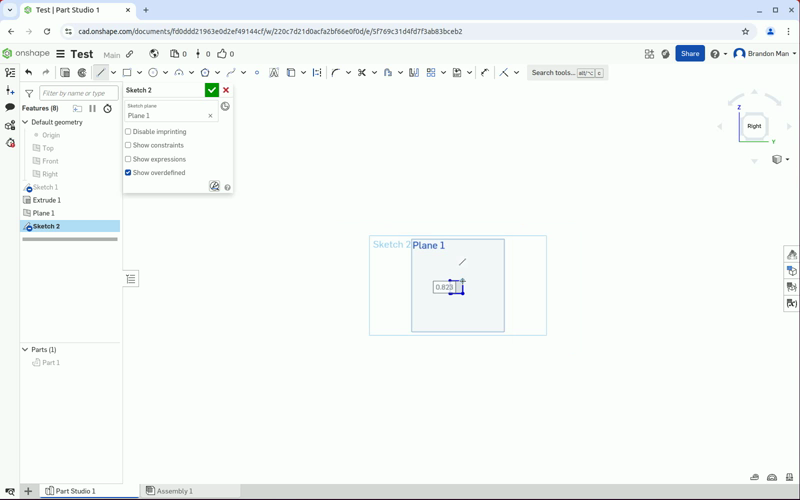
scroll(-6)
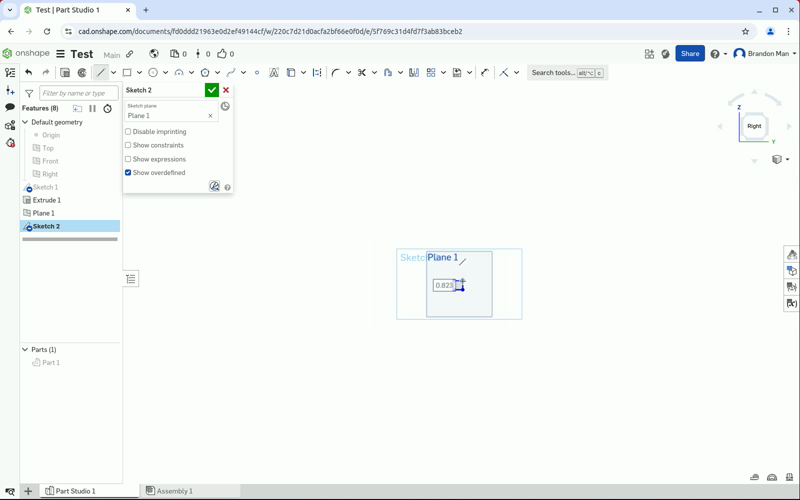
scroll(-6)
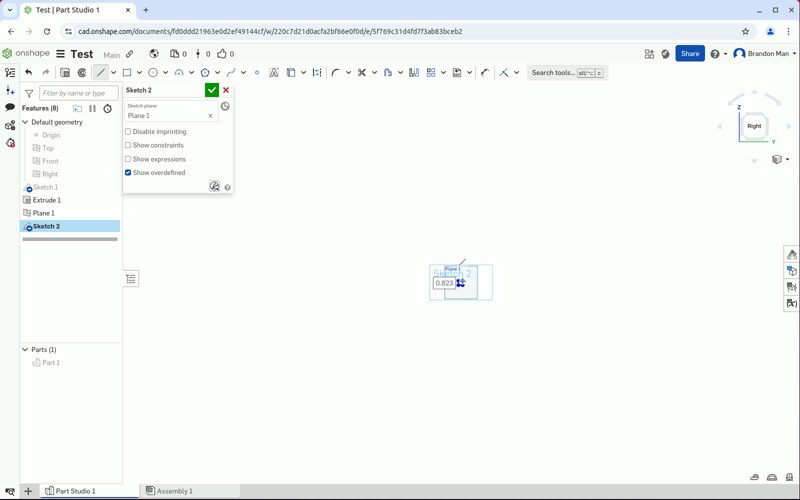
key_up(shift)
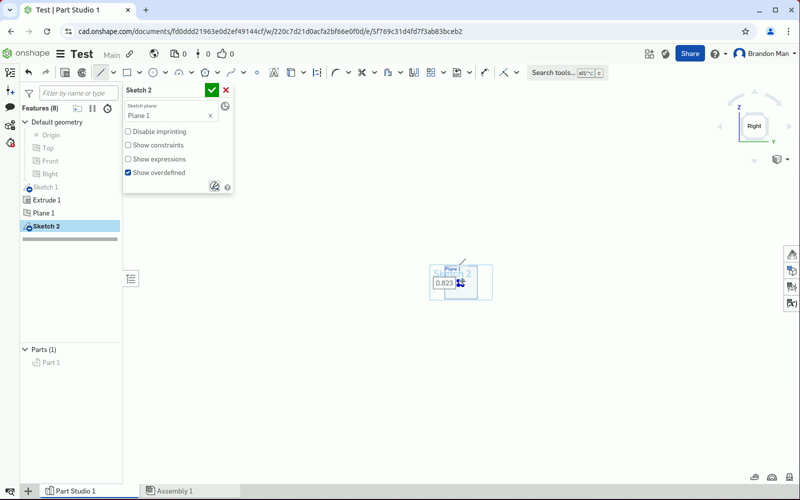
key_down(shift)
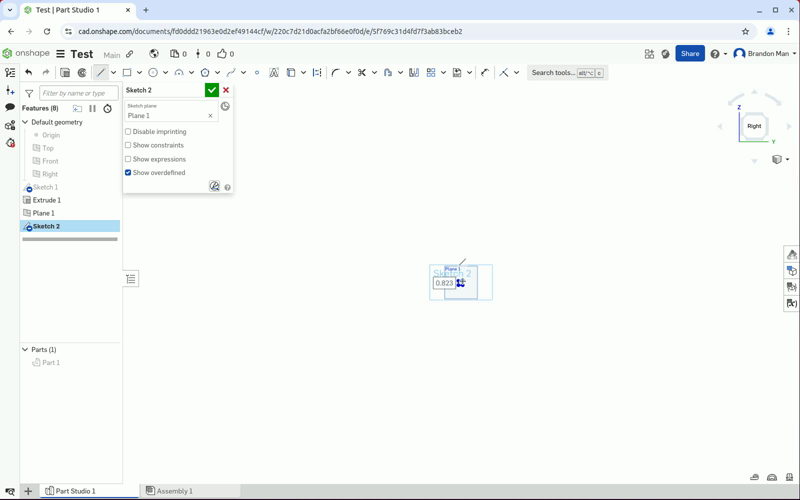
mouse_move(492, 280)
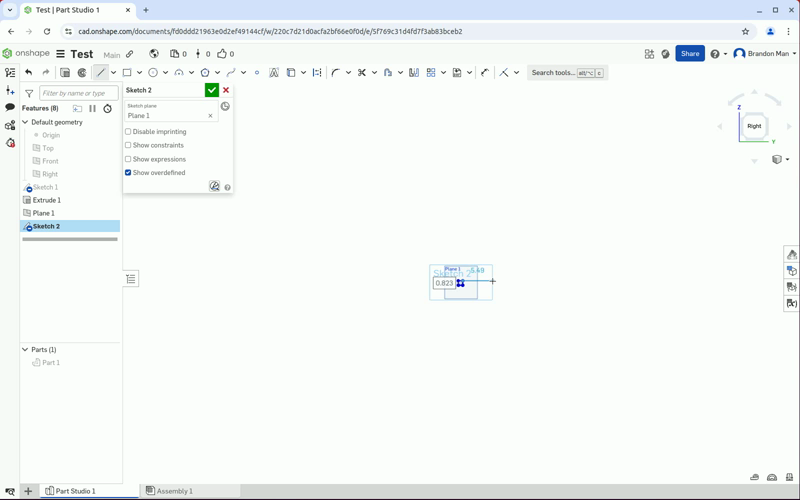
mouse_move(458, 280)
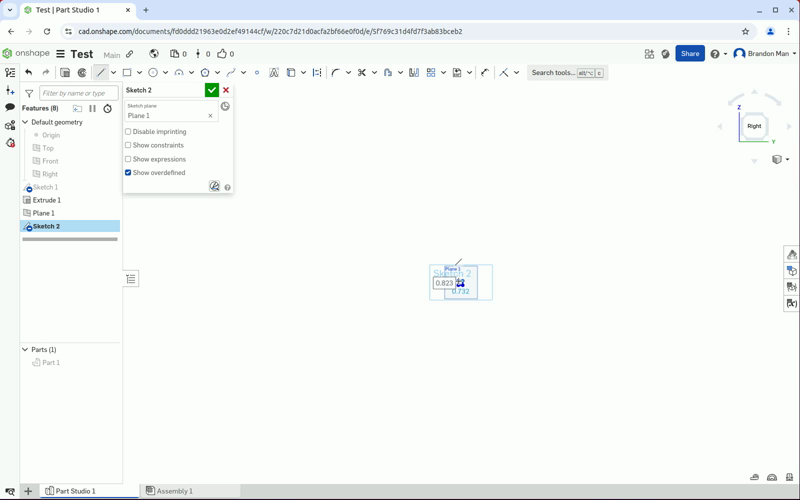
scroll(6)
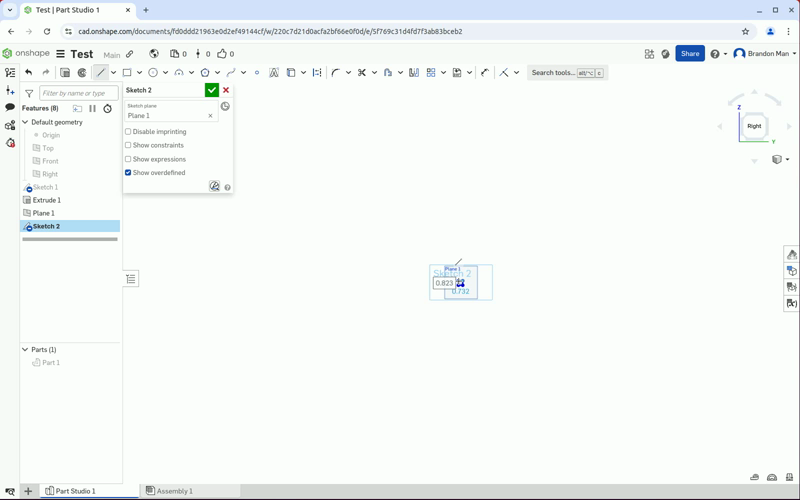
scroll(6)
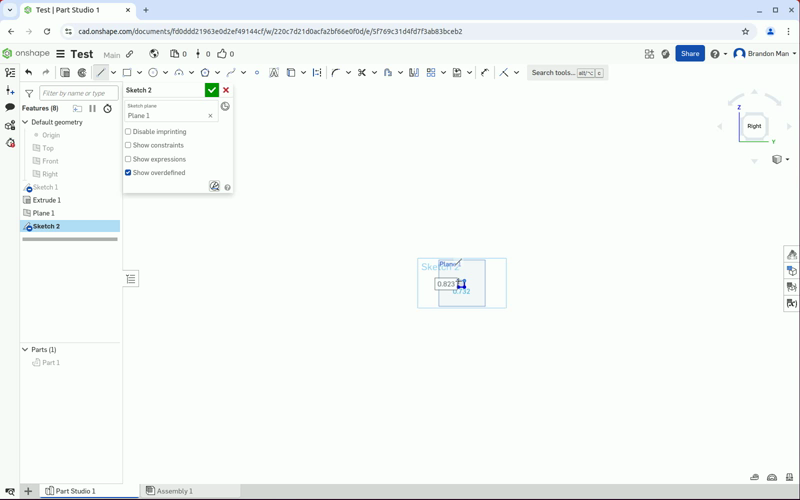
scroll(6)
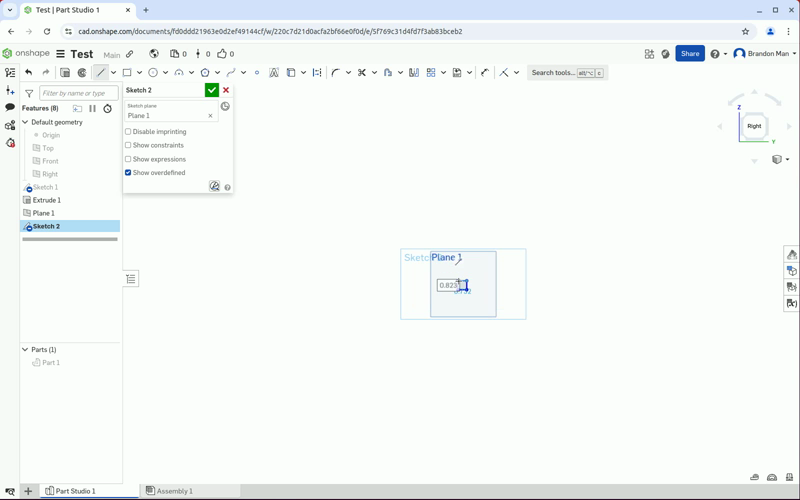
scroll(6)
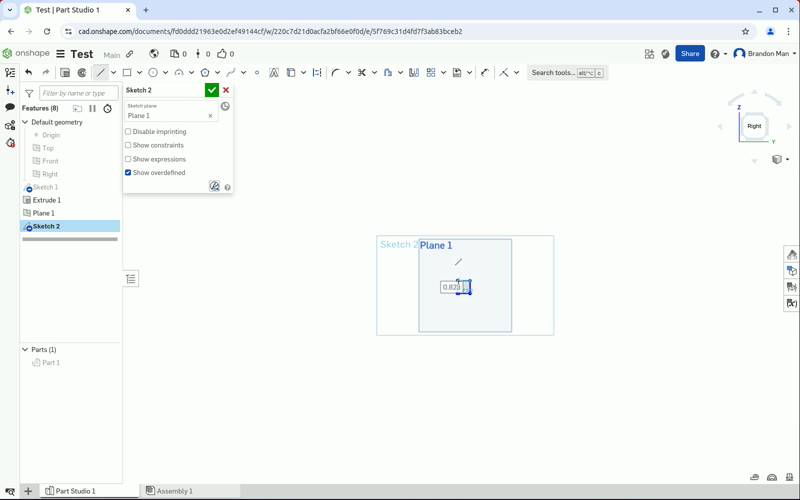
scroll(6)
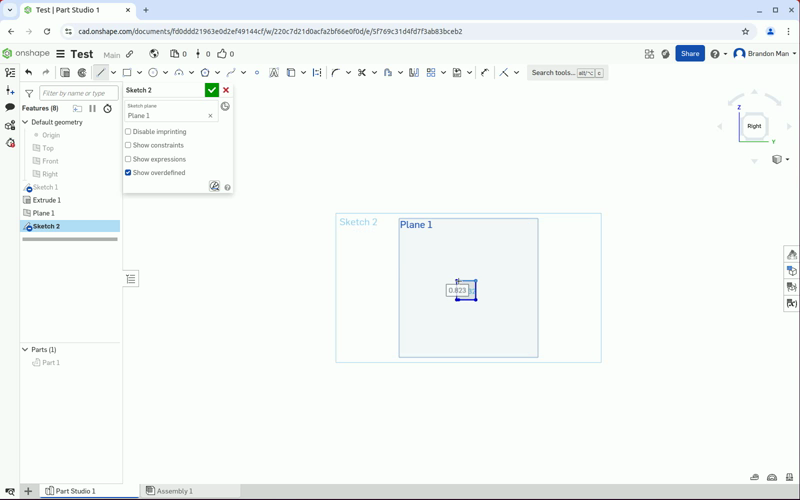
scroll(6)
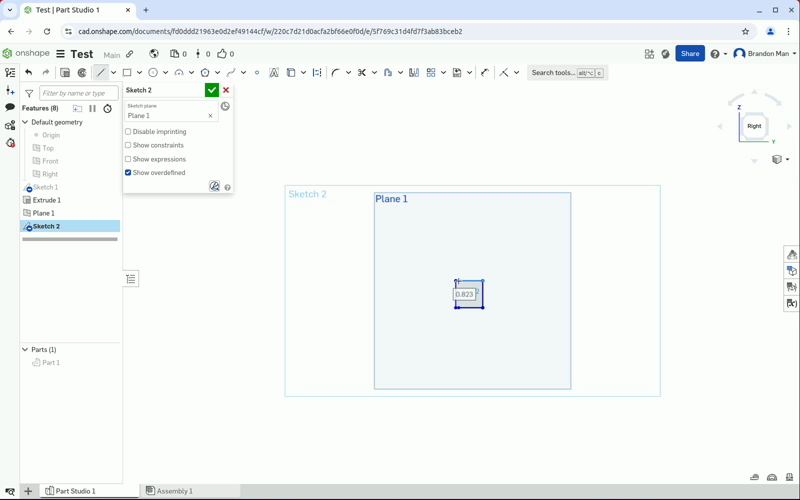
scroll(6)
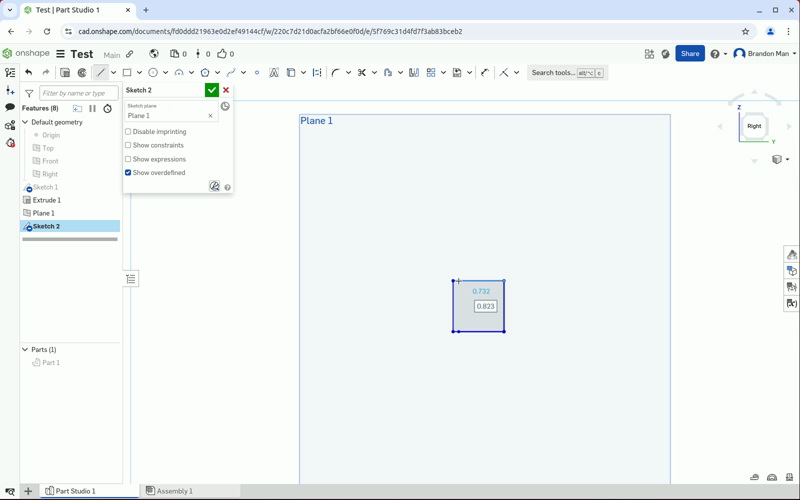
click(458, 280)
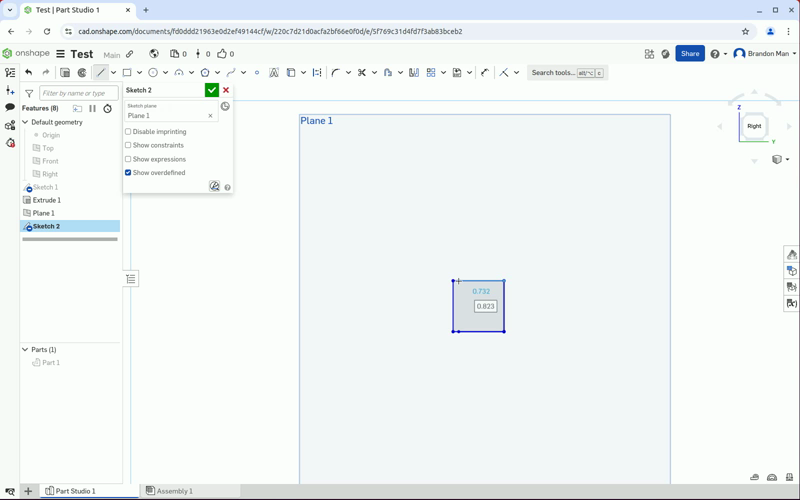
scroll(-6)
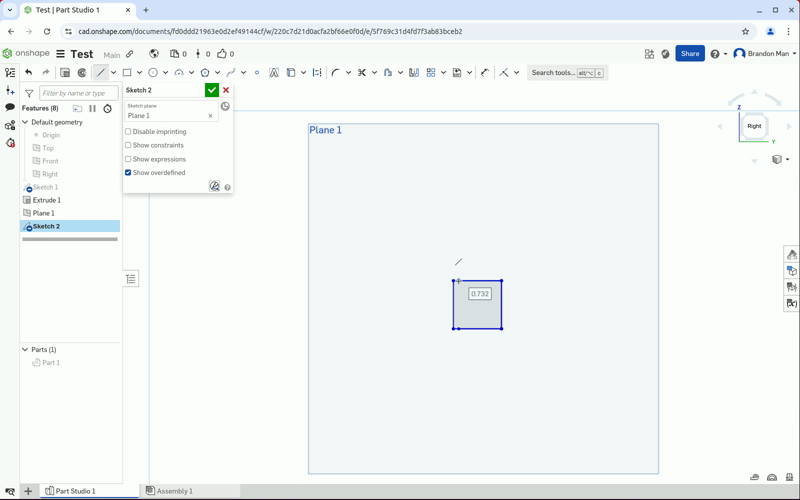
scroll(-6)
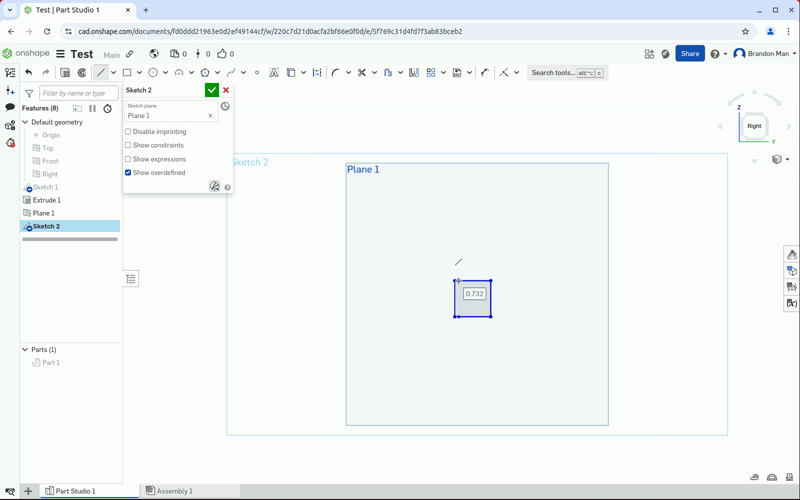
scroll(-6)
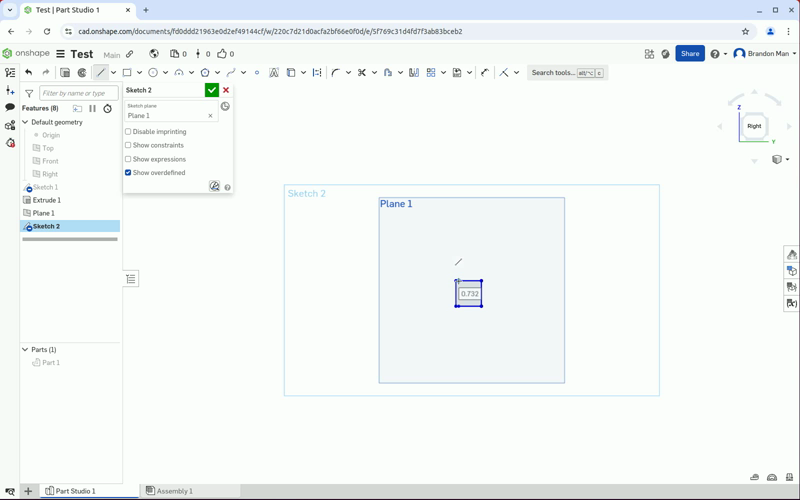
scroll(-6)
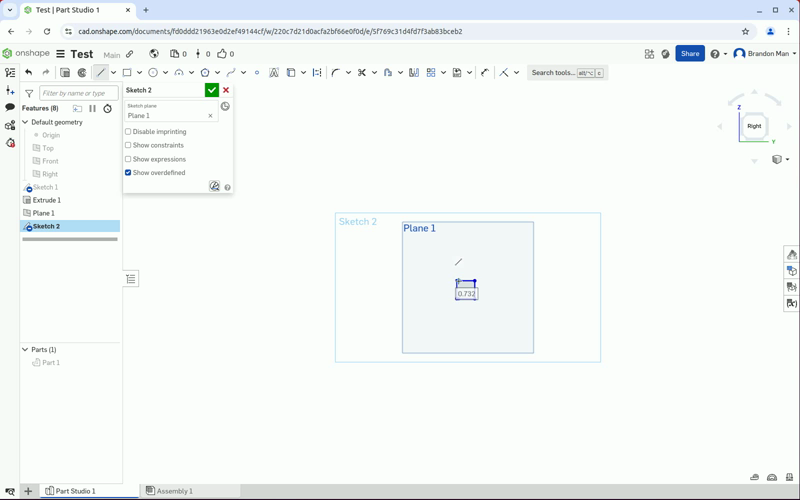
scroll(-6)
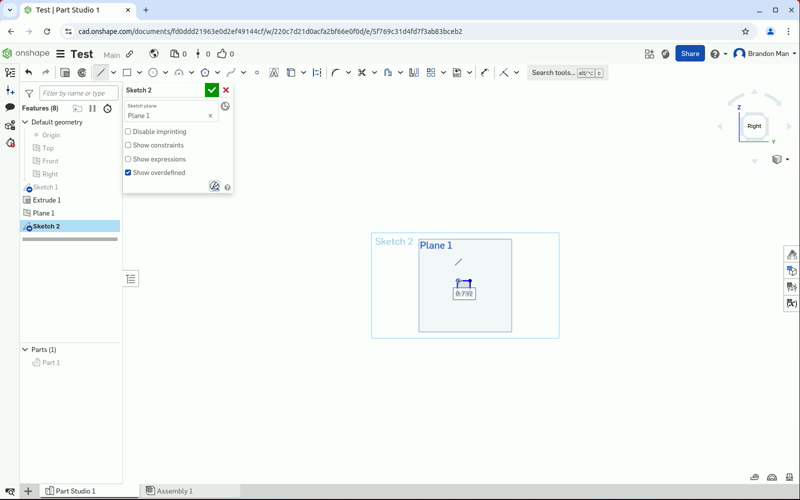
scroll(-6)
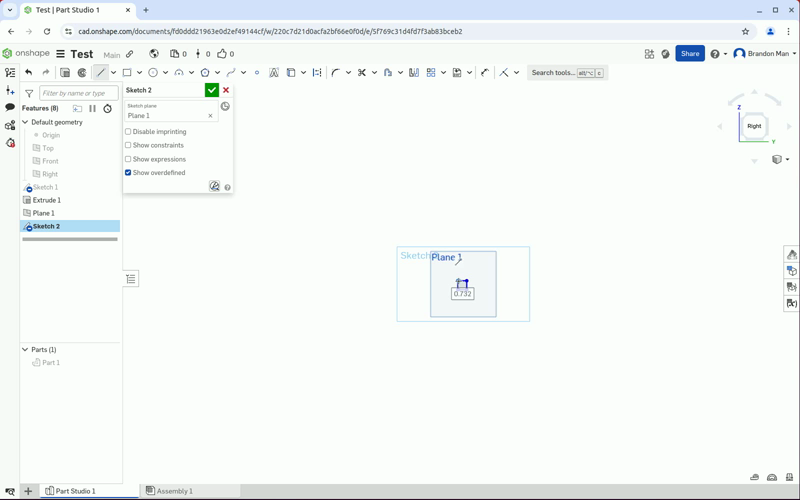
scroll(-6)
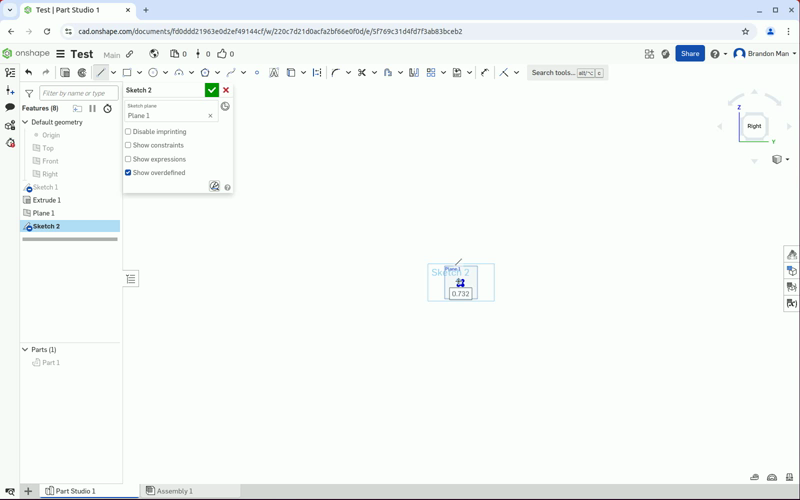
key_up(shift)
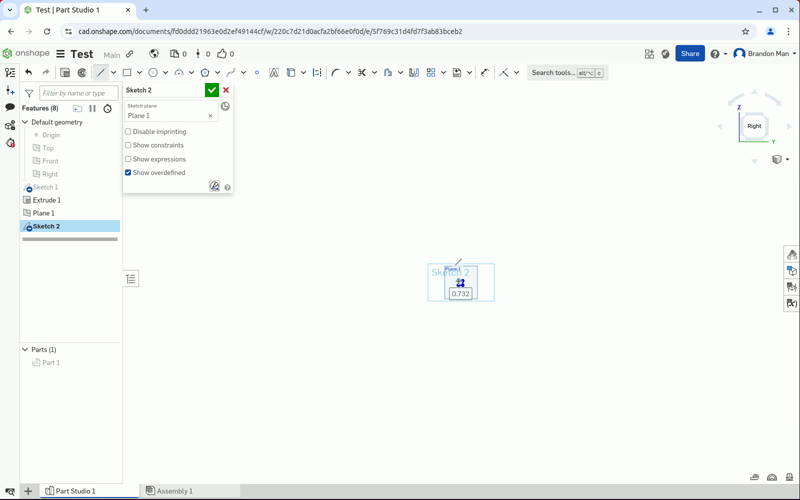
mouse_move(488, 280)
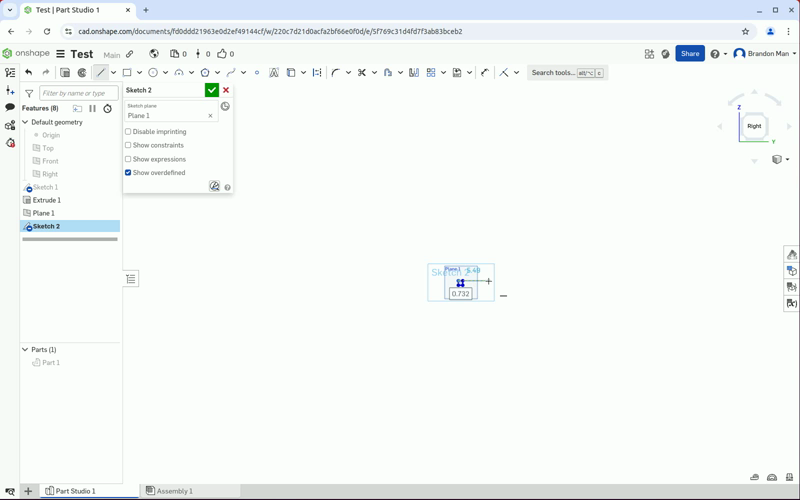
key_down(shift)
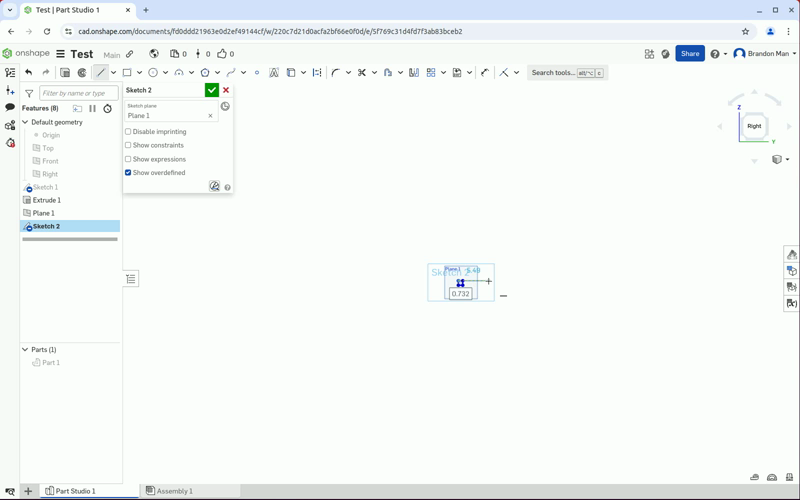
mouse_move(458, 285)
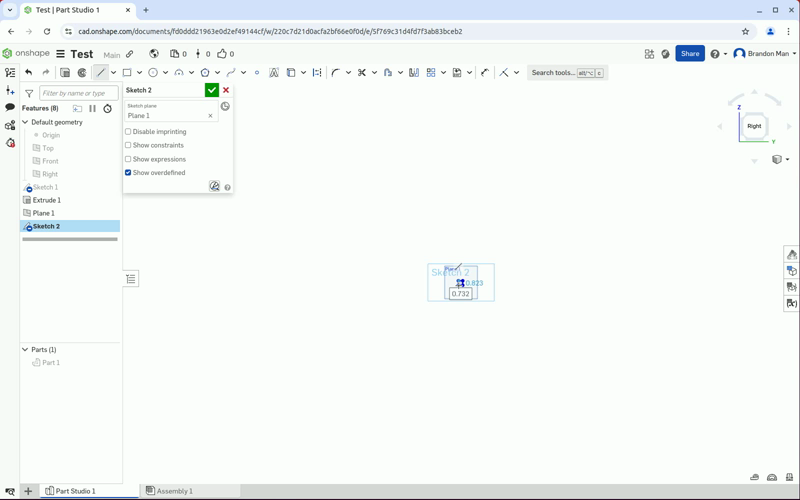
scroll(6)
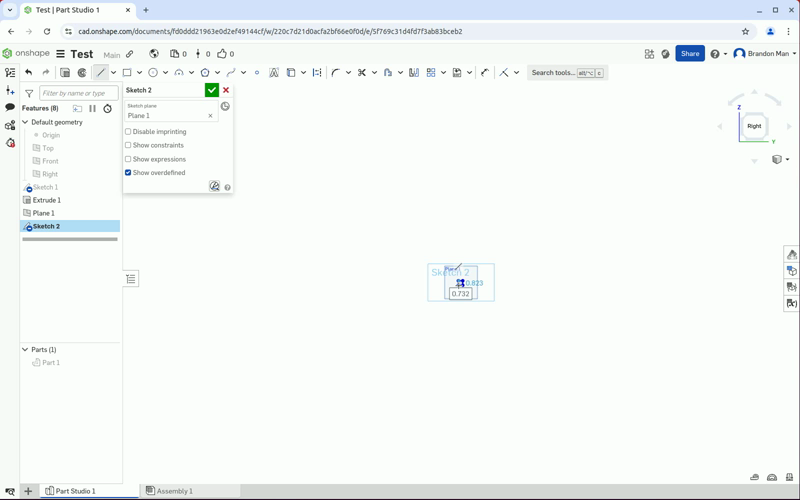
scroll(6)
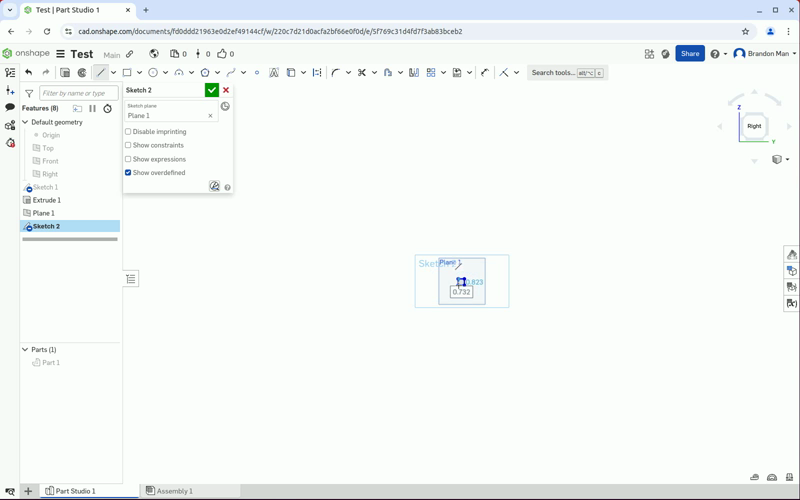
scroll(6)
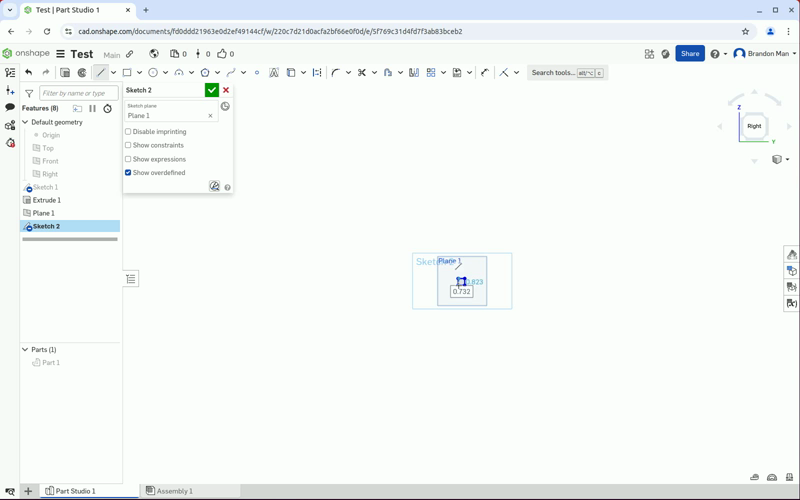
scroll(6)
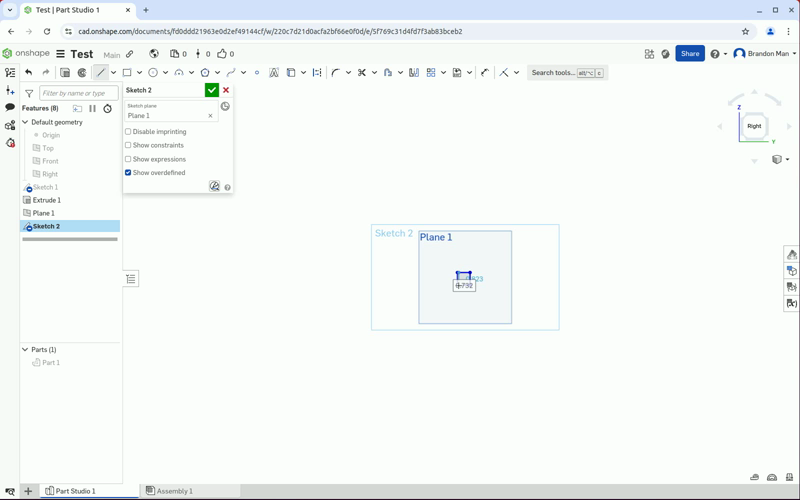
scroll(6)
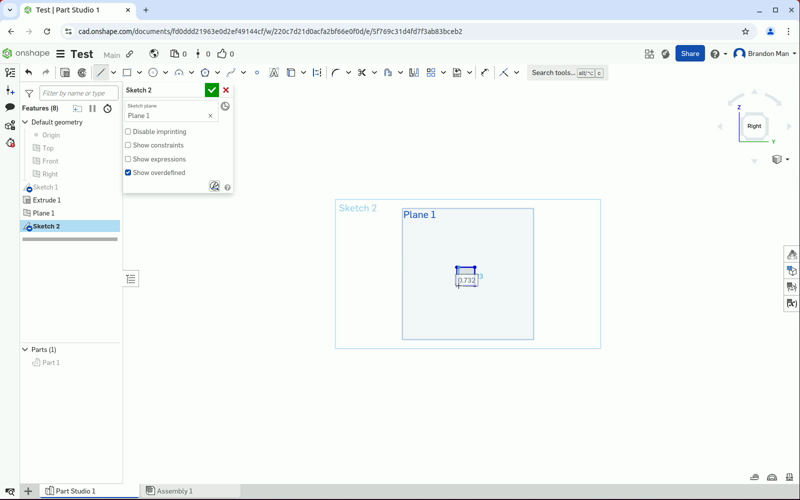
scroll(6)
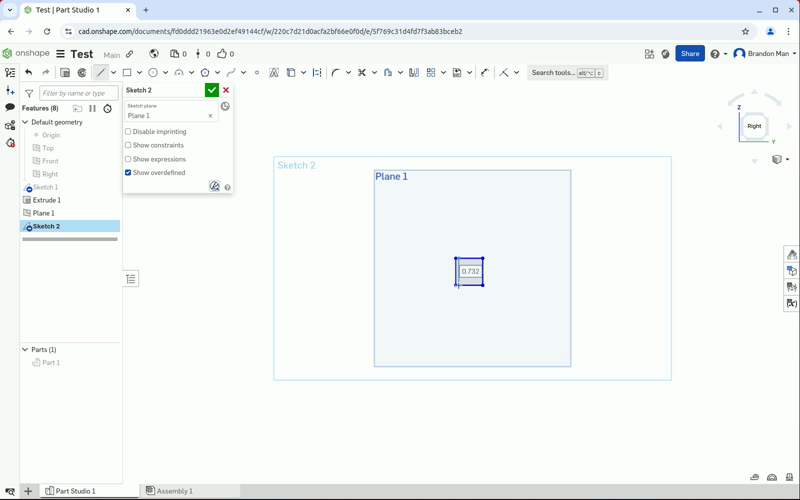
scroll(6)
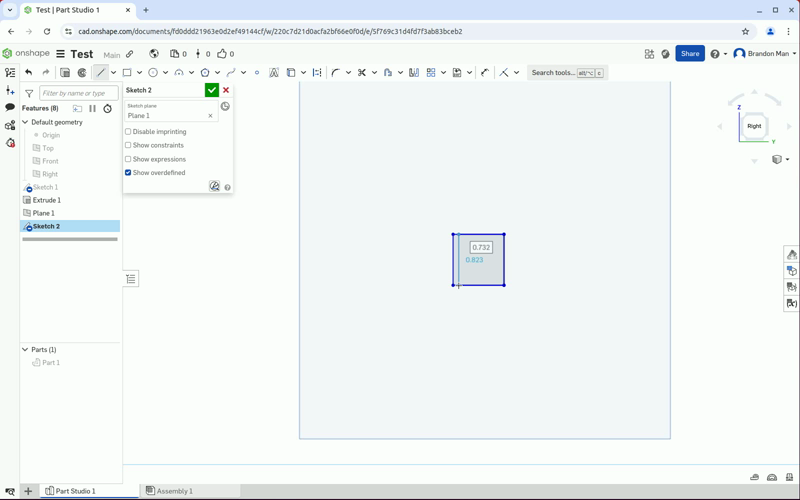
key_up(shift)
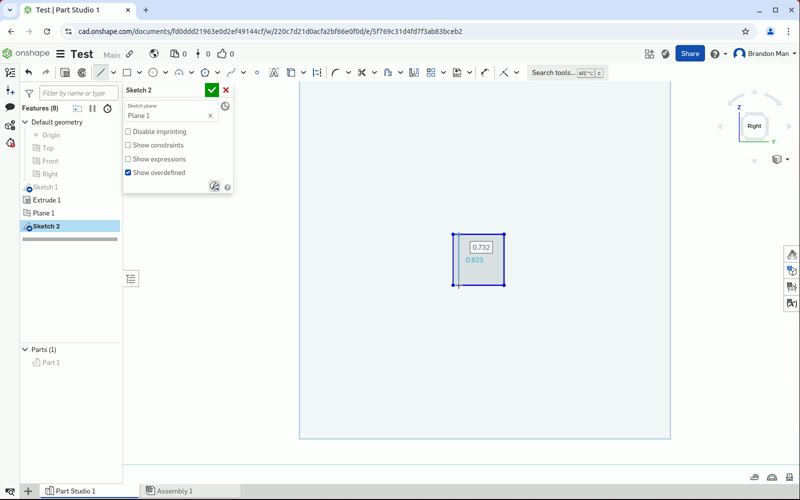
click(458, 285)
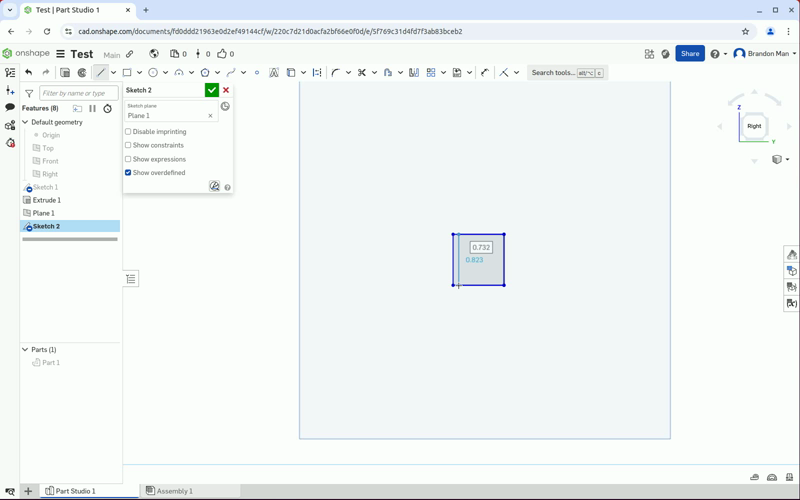
scroll(-6)
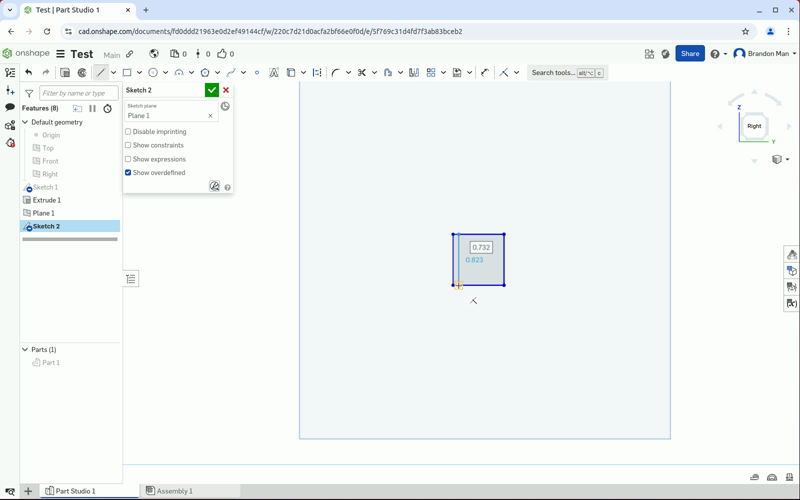
scroll(-6)
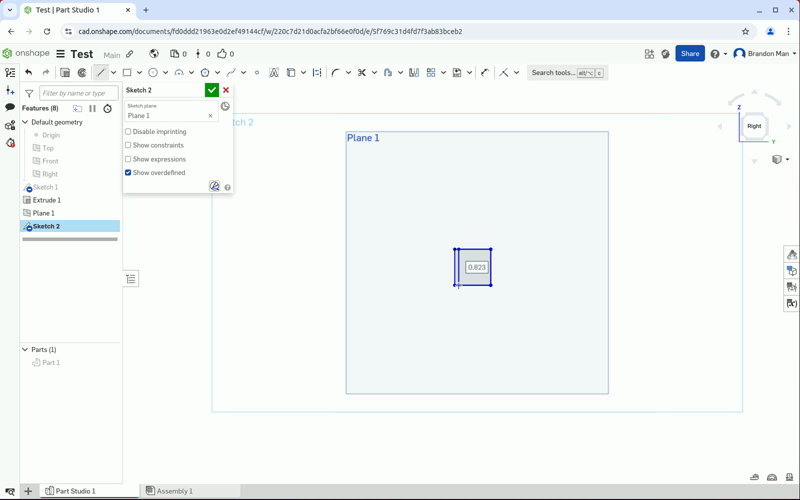
scroll(-6)
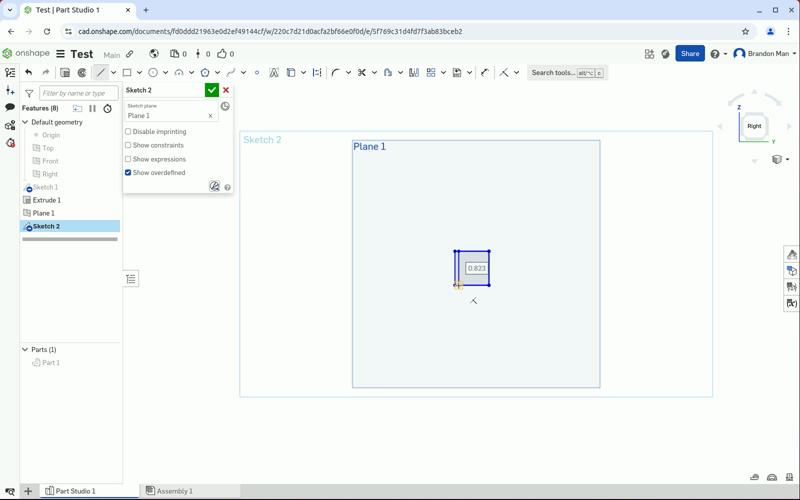
scroll(-6)
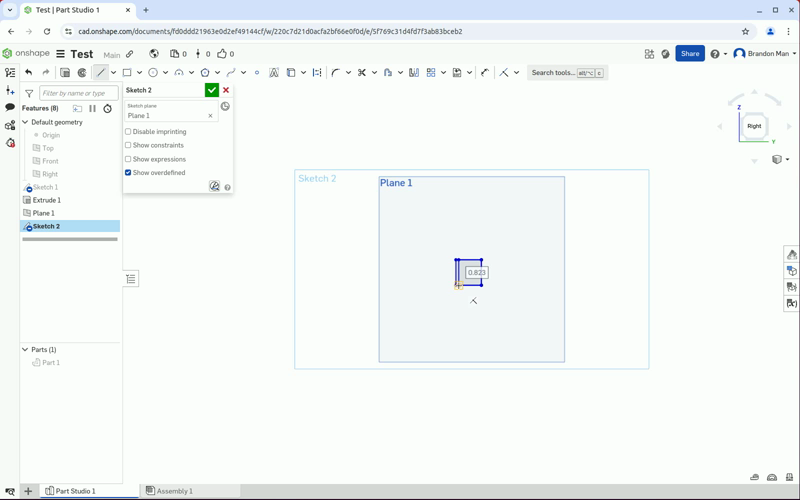
scroll(-6)
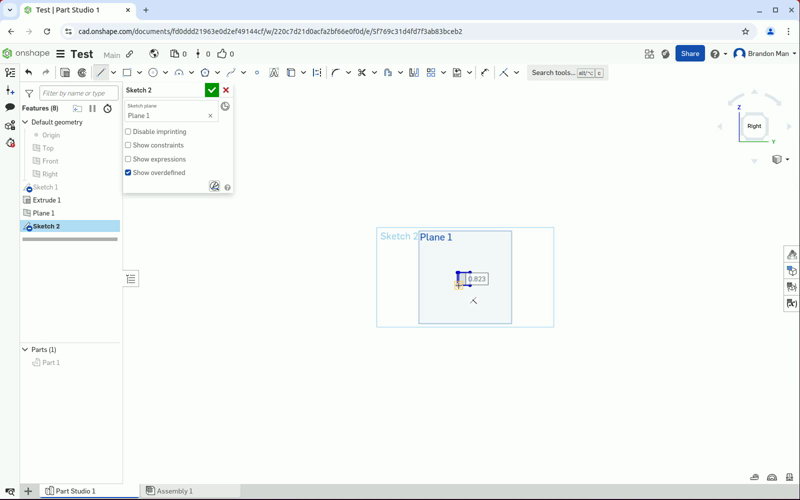
scroll(-6)
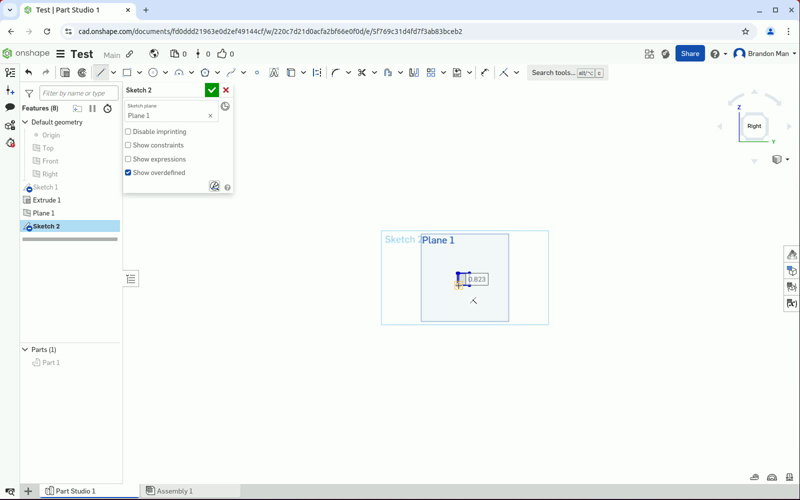
scroll(-6)
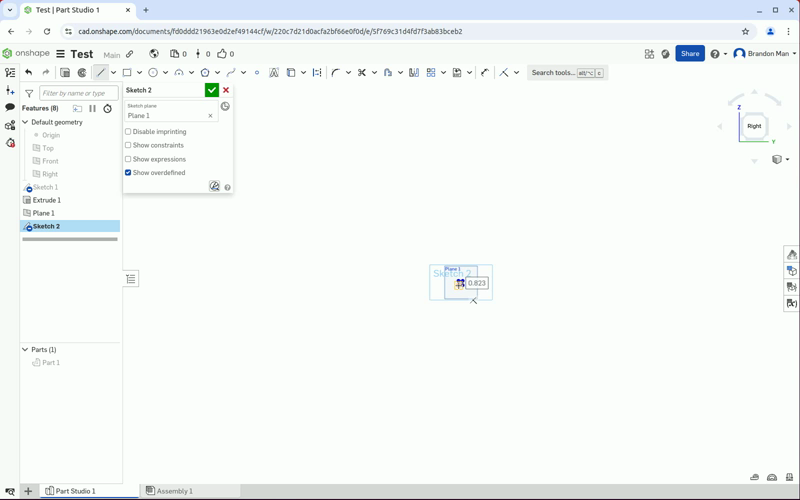
key(esc)
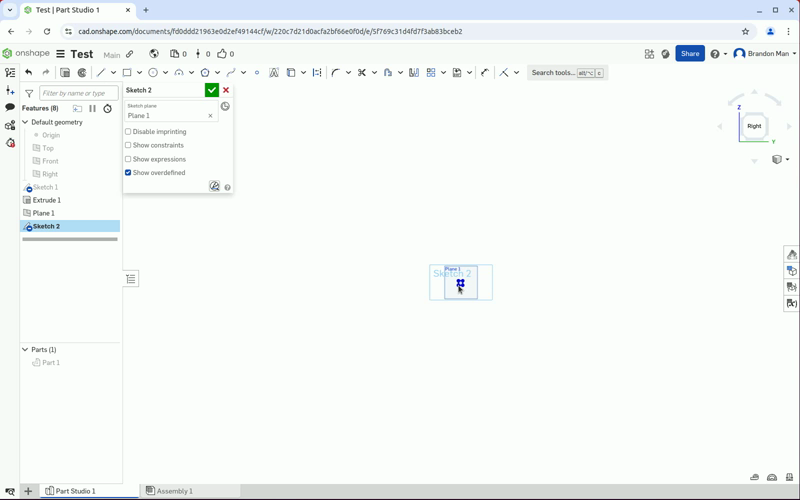
mouse_move(458, 282)
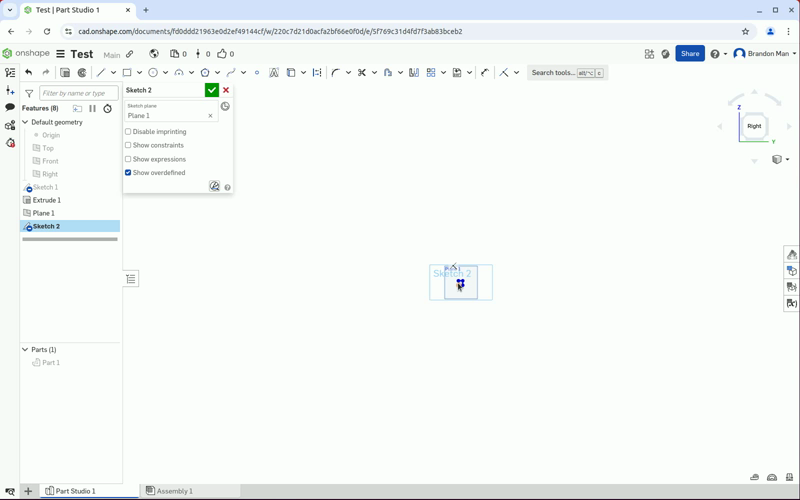
scroll(6)
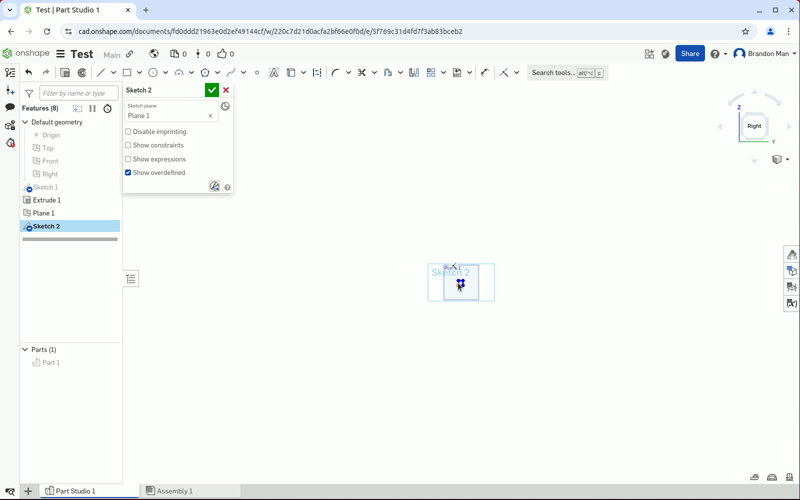
scroll(6)
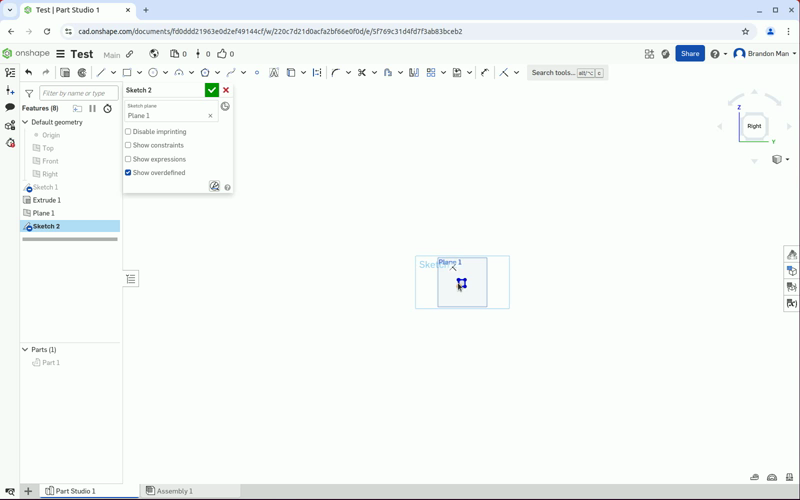
scroll(6)
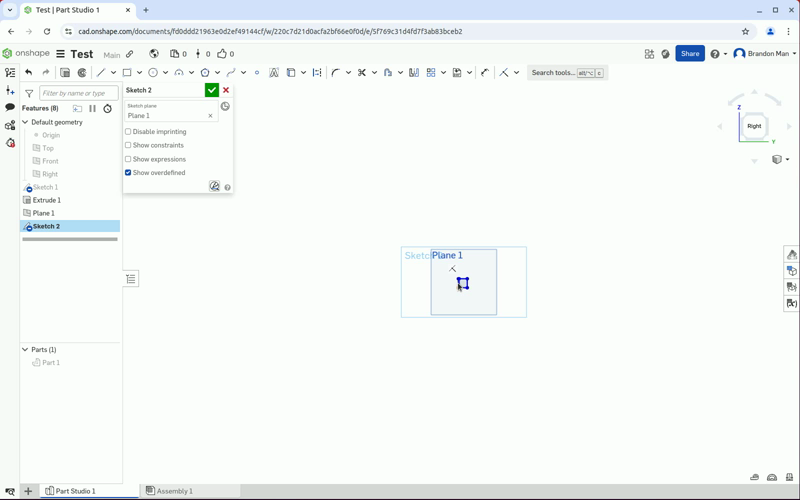
scroll(6)
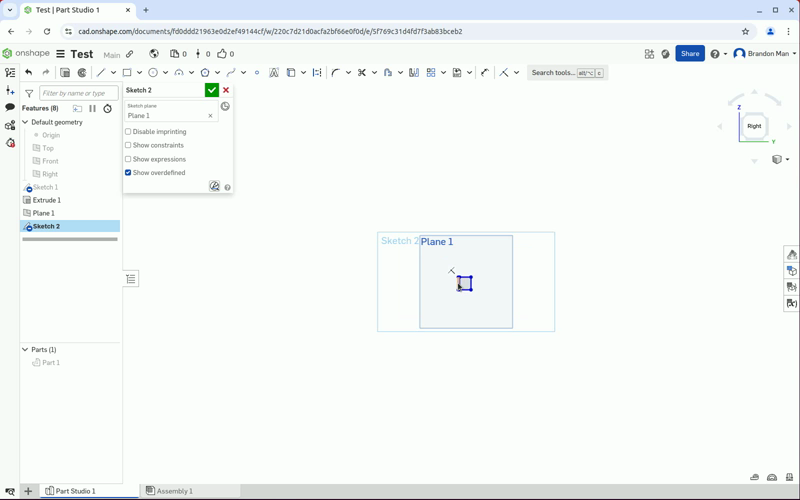
scroll(6)
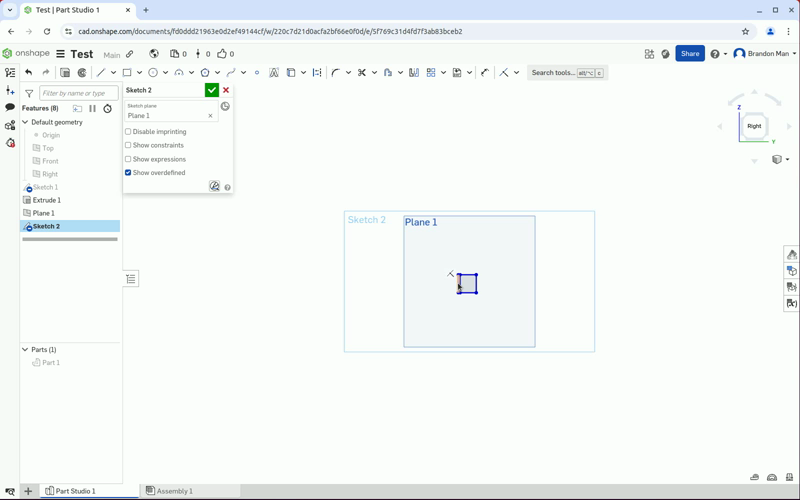
scroll(6)
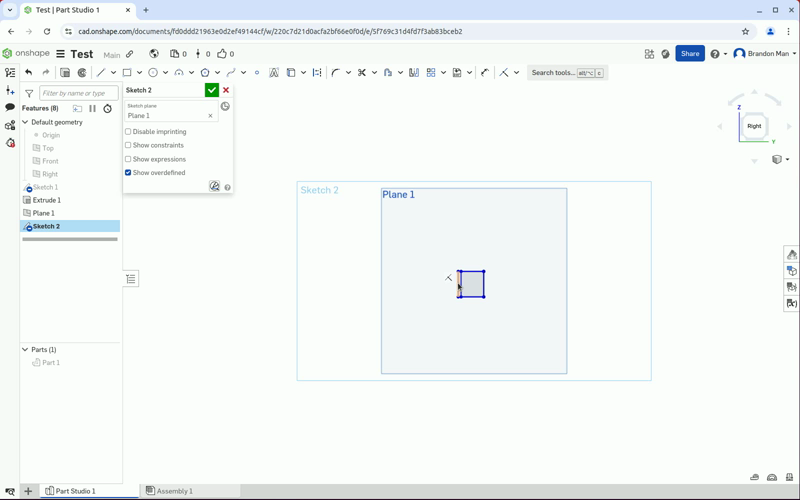
scroll(6)
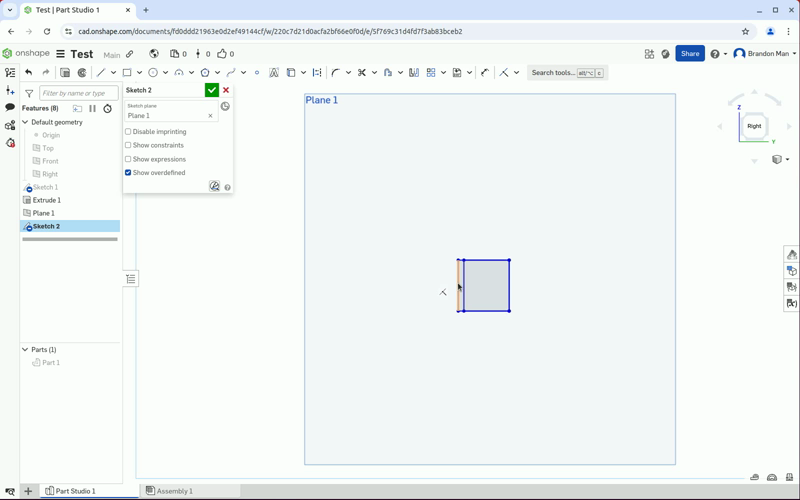
click(458, 282)
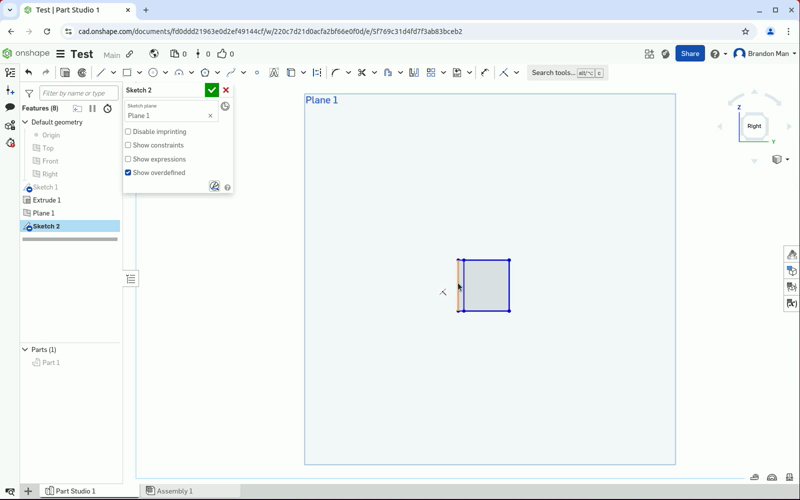
scroll(-6)
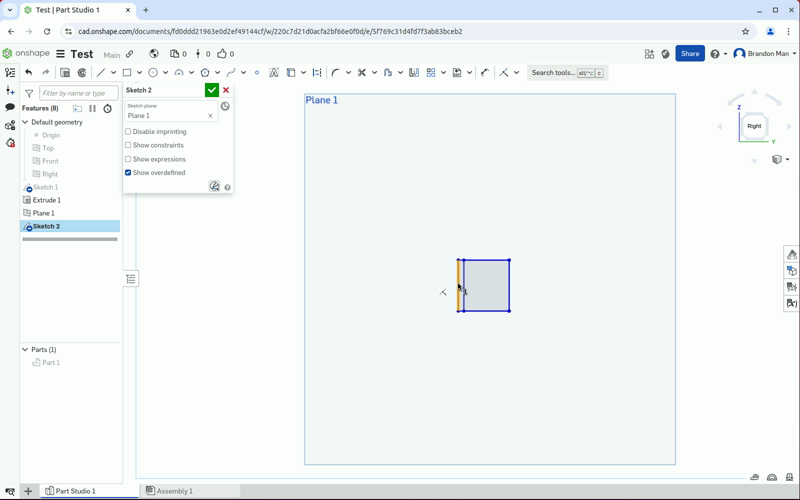
scroll(-6)
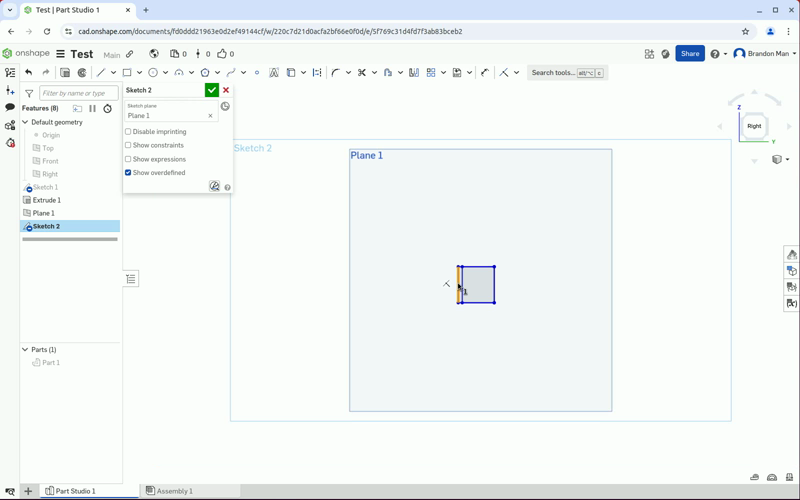
scroll(-6)
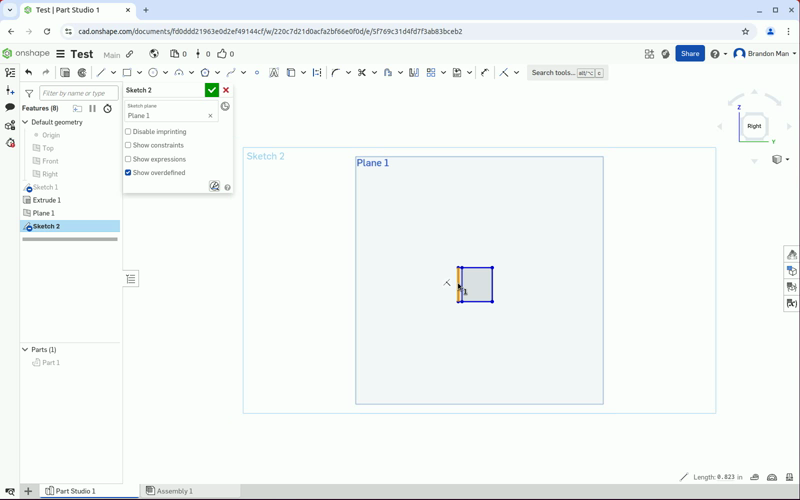
scroll(-6)
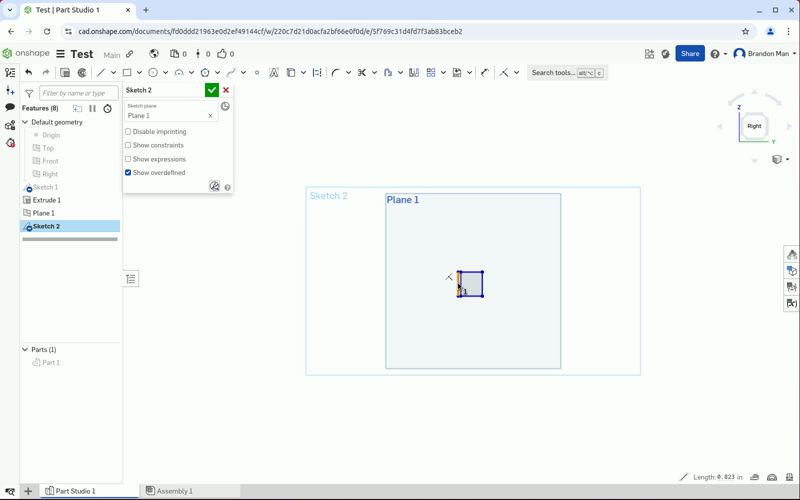
scroll(-6)
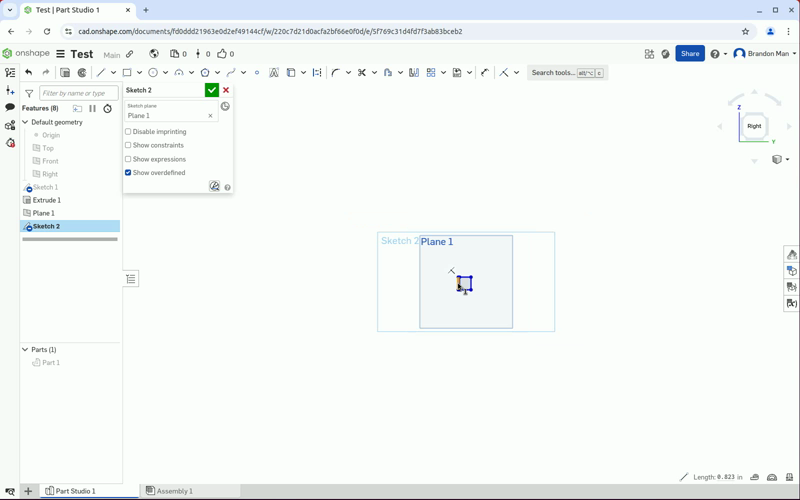
scroll(-6)
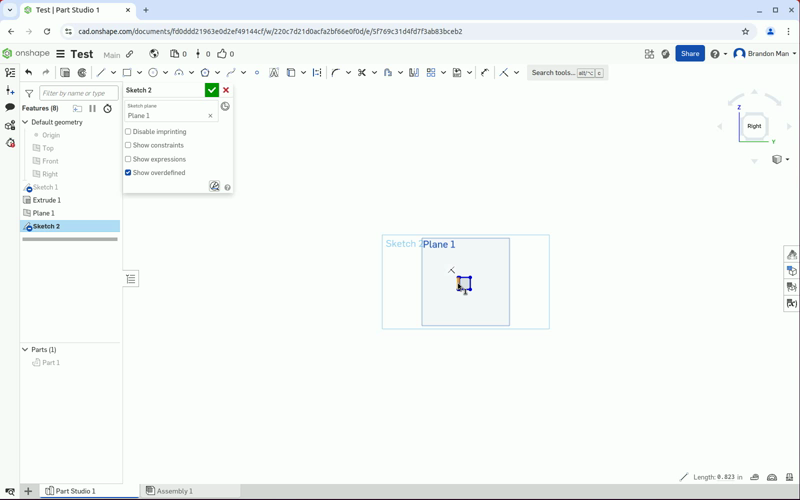
scroll(-6)
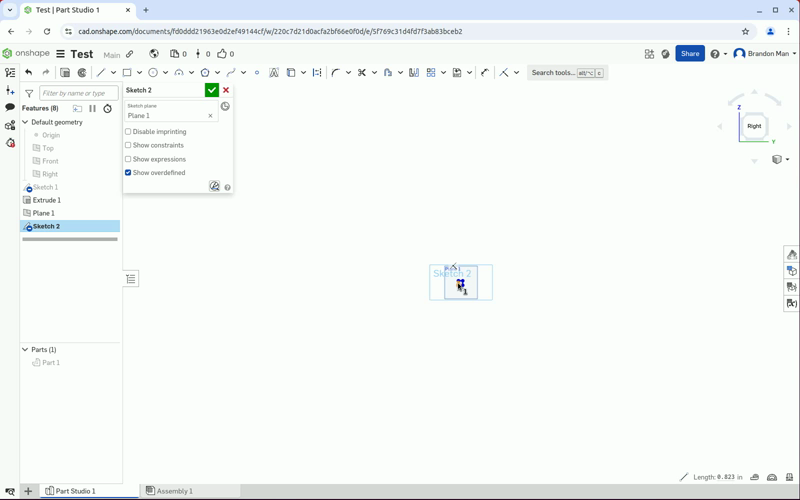
mouse_move(73, 352)
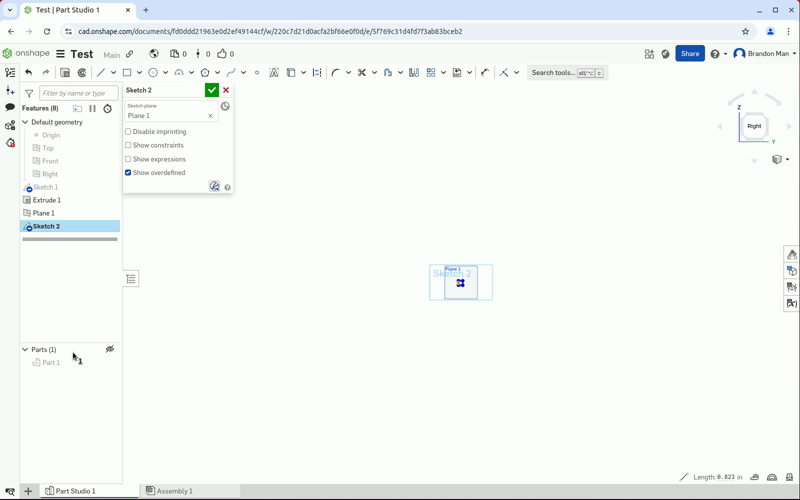
key(shift+y)
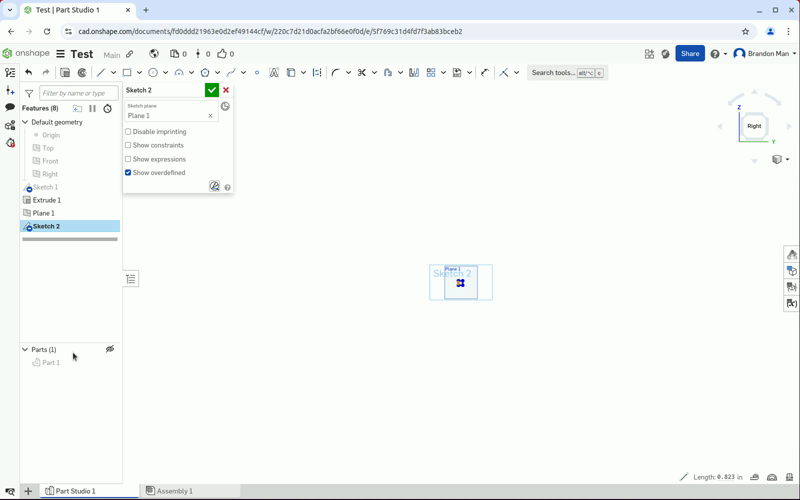
key(shift+e)
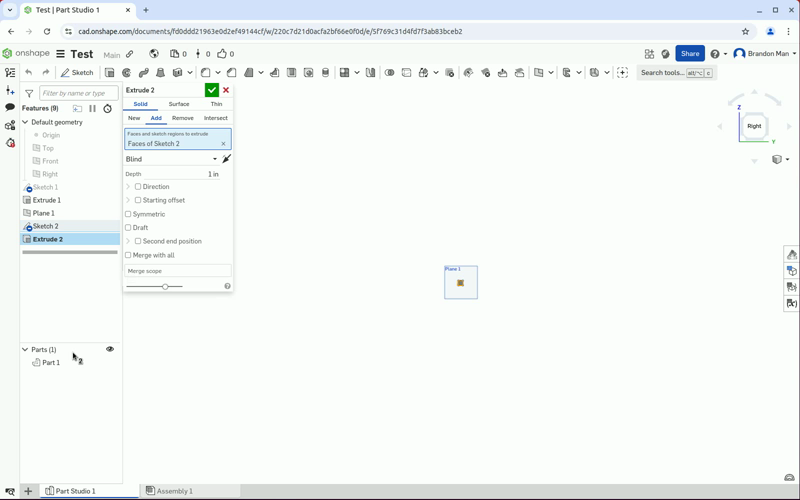
mouse_move(143, 106)
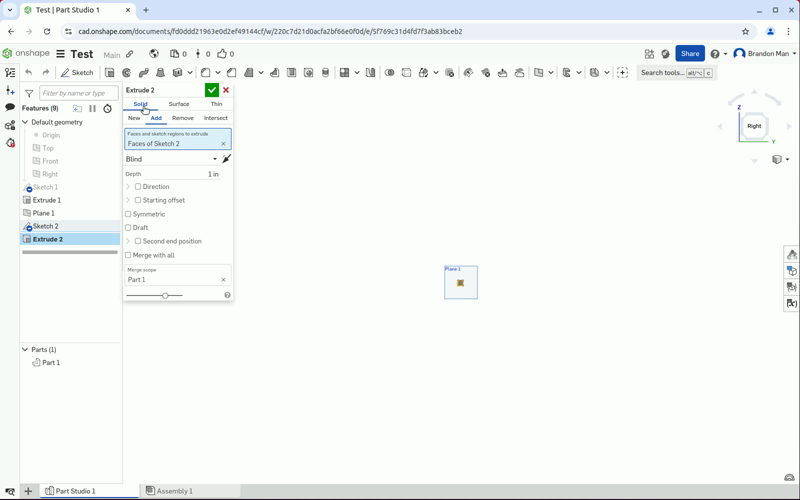
click(143, 106)
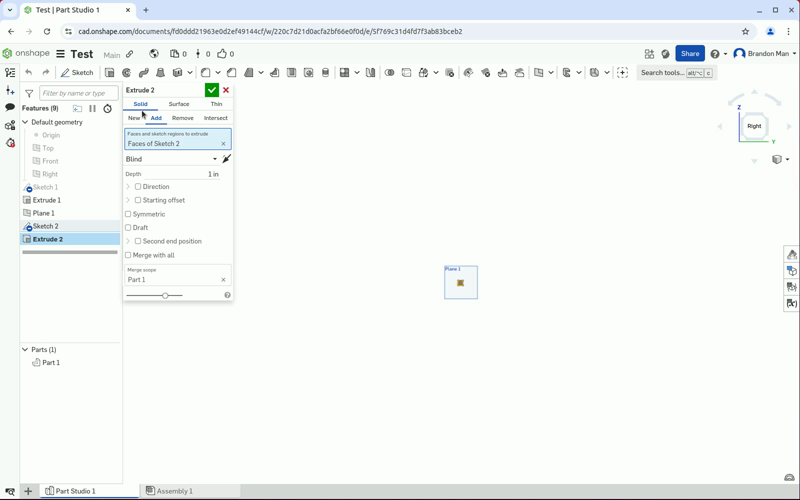
mouse_move(137, 120)
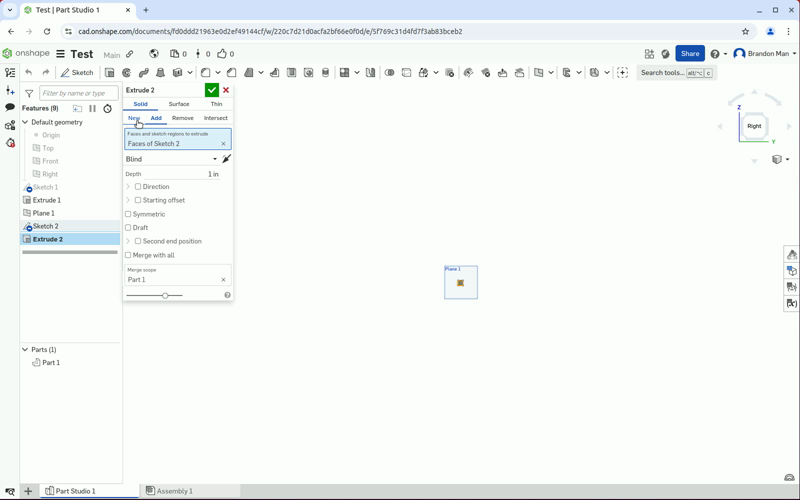
click(137, 120)
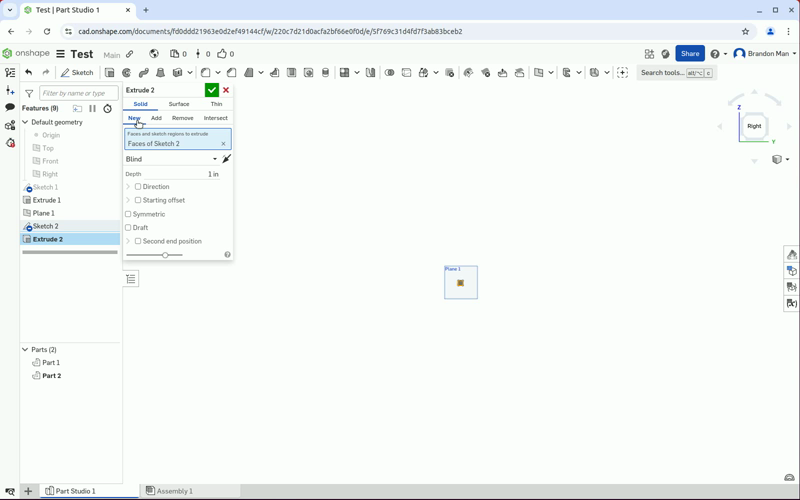
key(tab, 4)
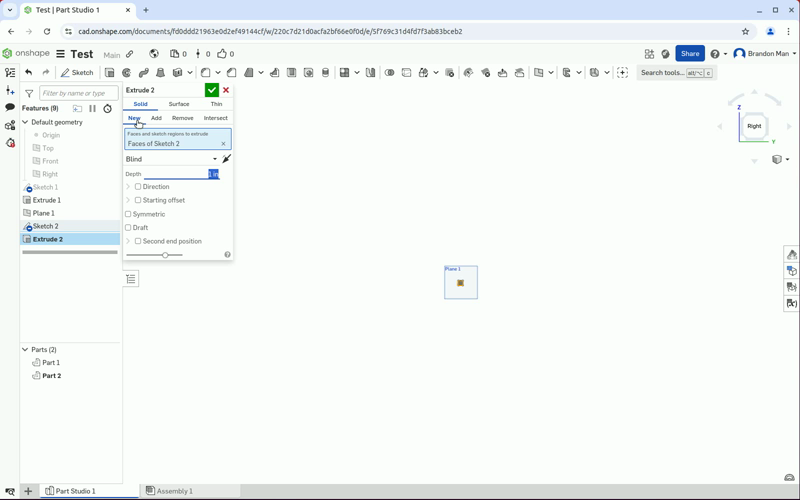
text(-0.241)
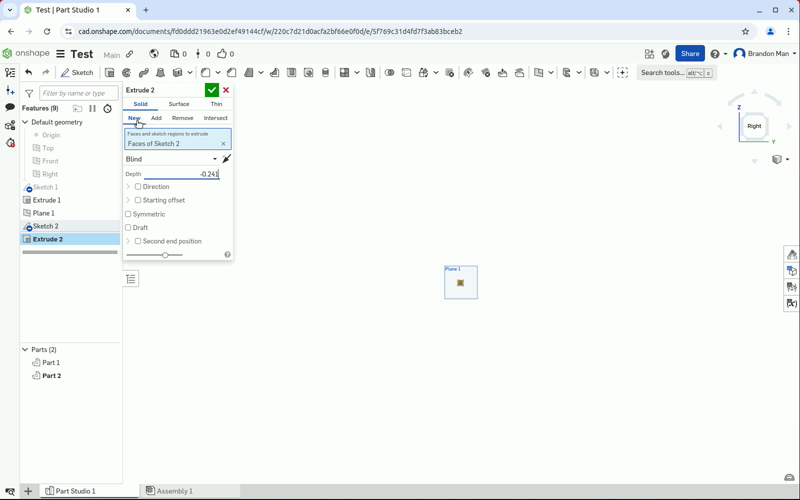
key(enter)
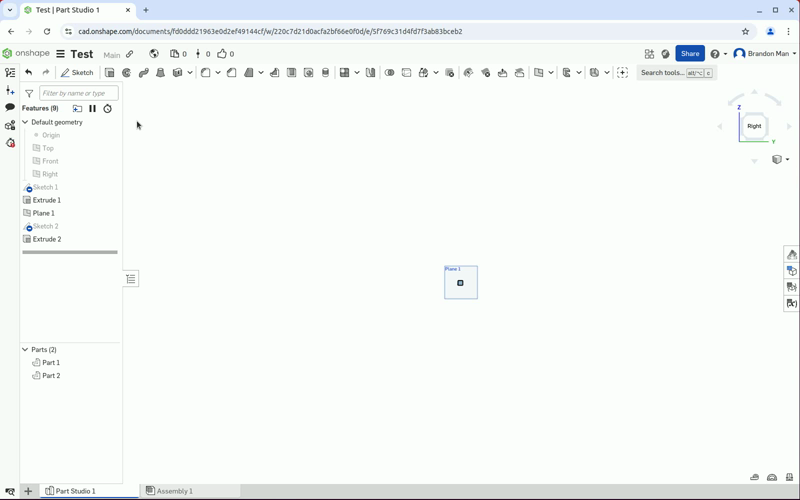
key(shift+h)
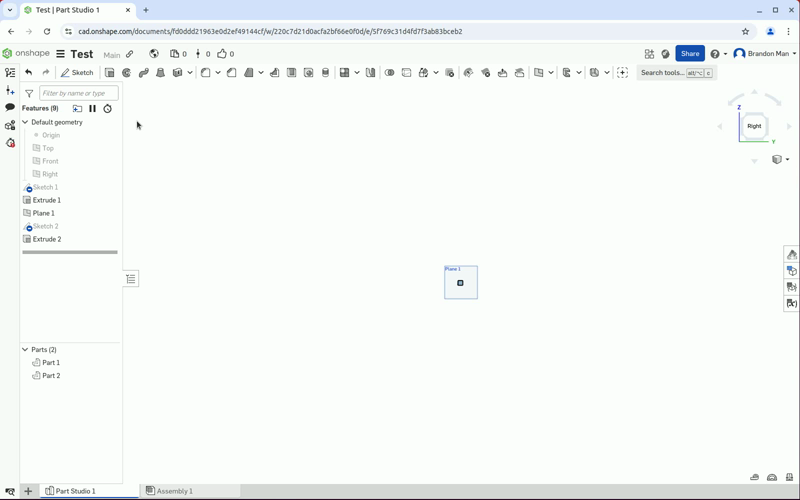
key(shift+h)
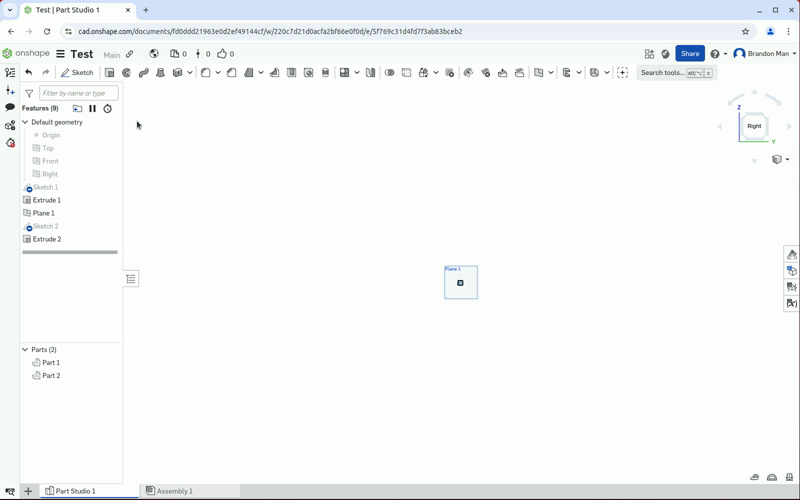
mouse_move(73, 189)
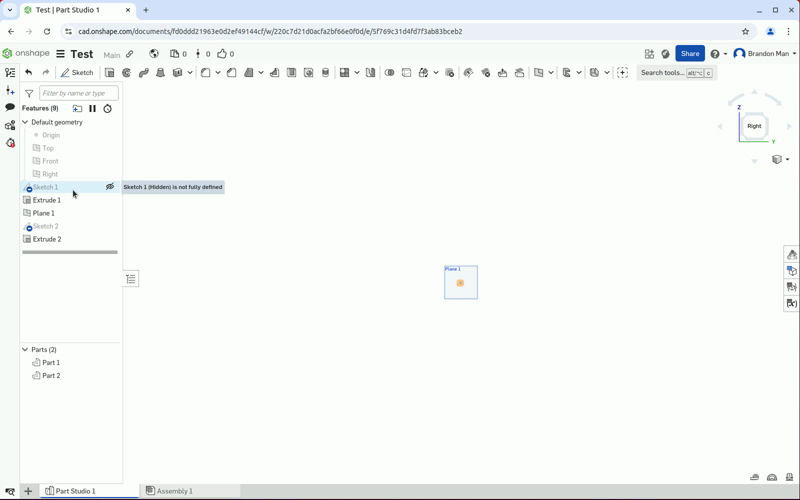
click(73, 189)
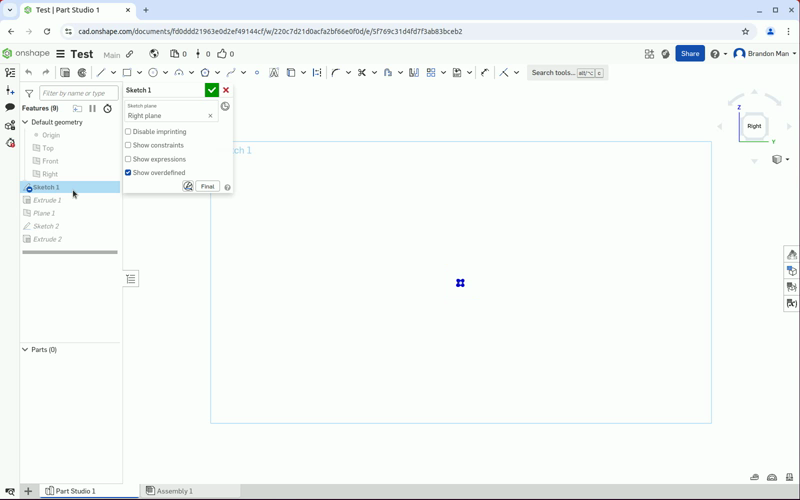
mouse_move(229, 92)
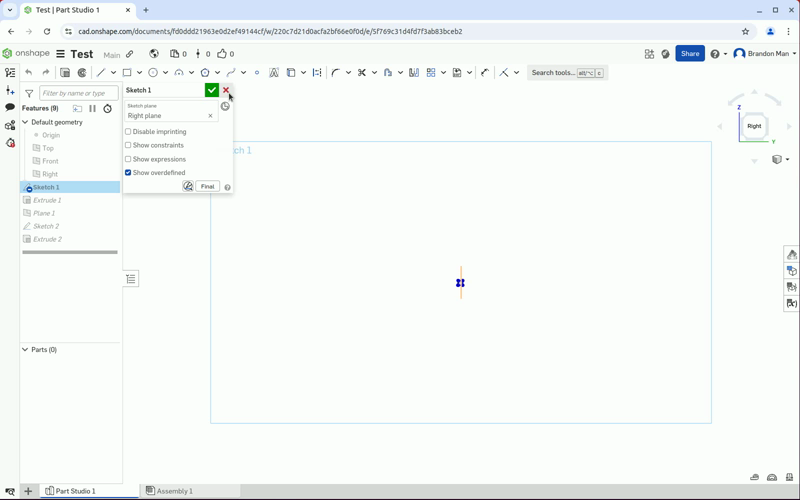
click(229, 92)
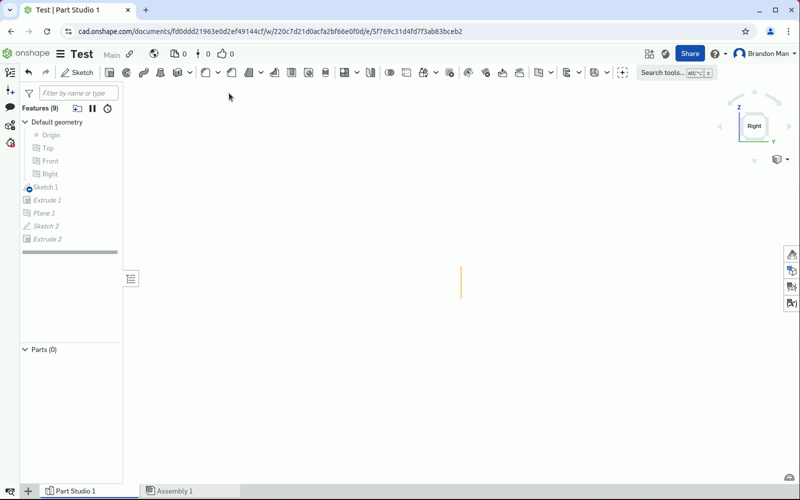
key(shift+s)
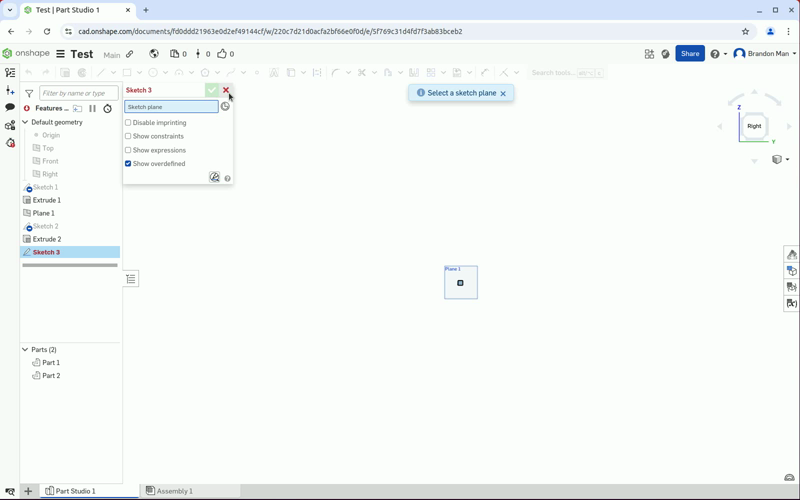
mouse_move(73, 215)
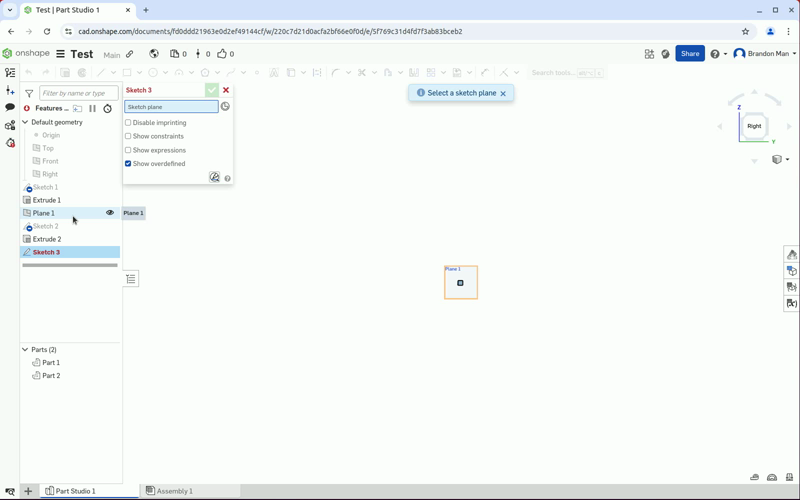
click(73, 215)
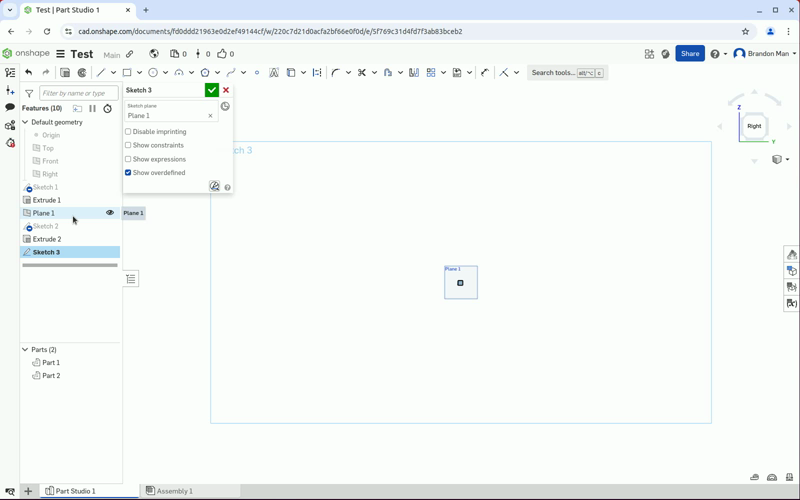
mouse_move(73, 352)
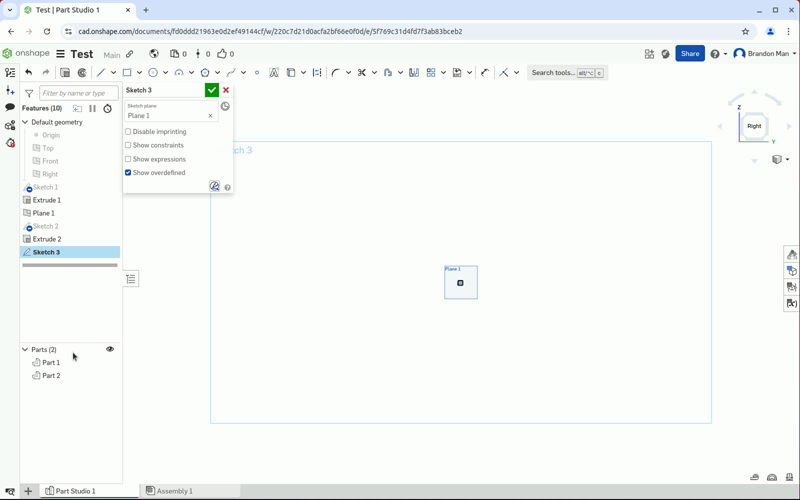
key(y)
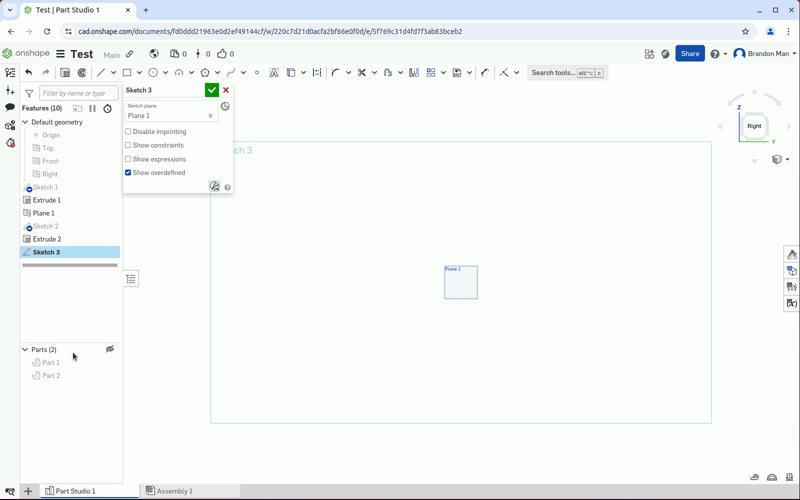
key(l)
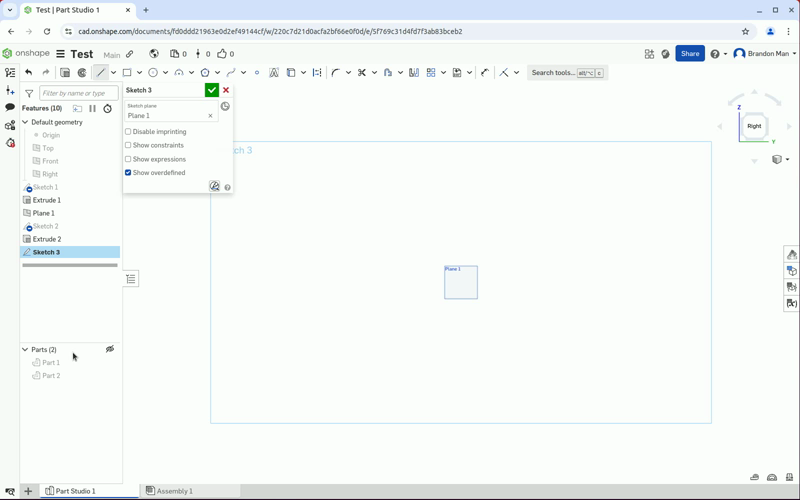
key_down(shift)
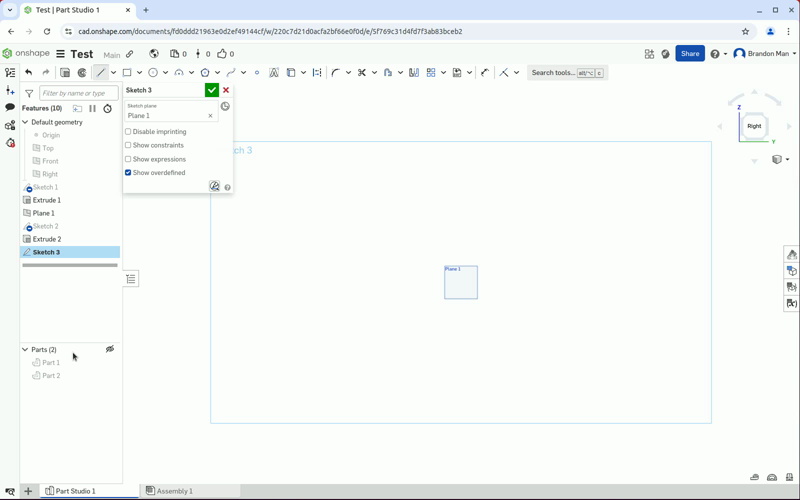
mouse_move(459, 284)
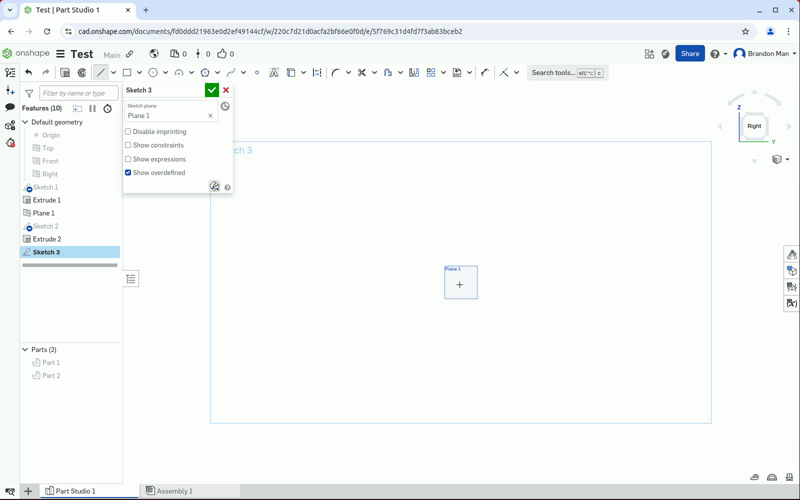
click(459, 284)
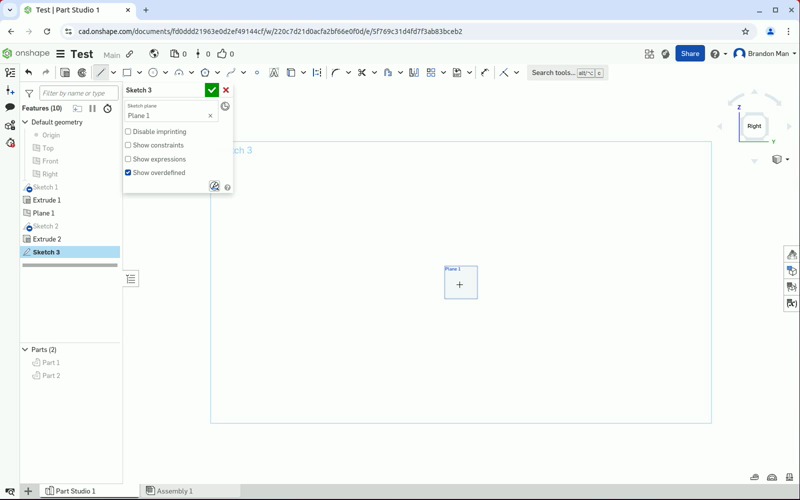
key_up(shift)
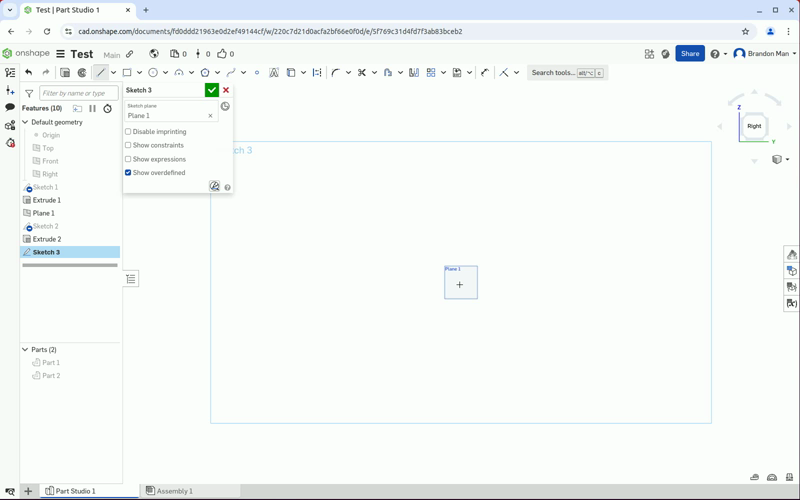
key_down(shift)
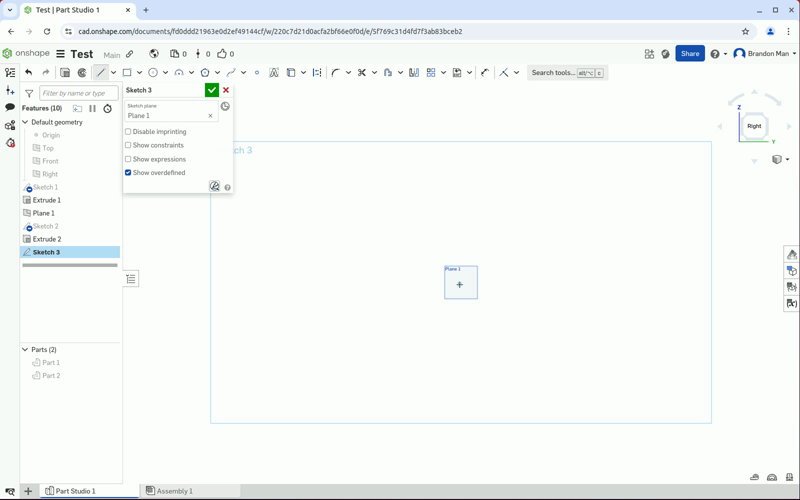
mouse_move(489, 284)
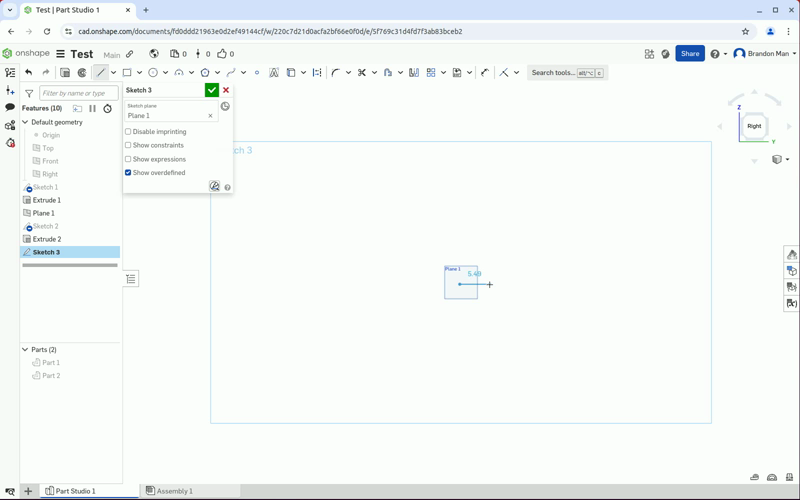
mouse_move(464, 284)
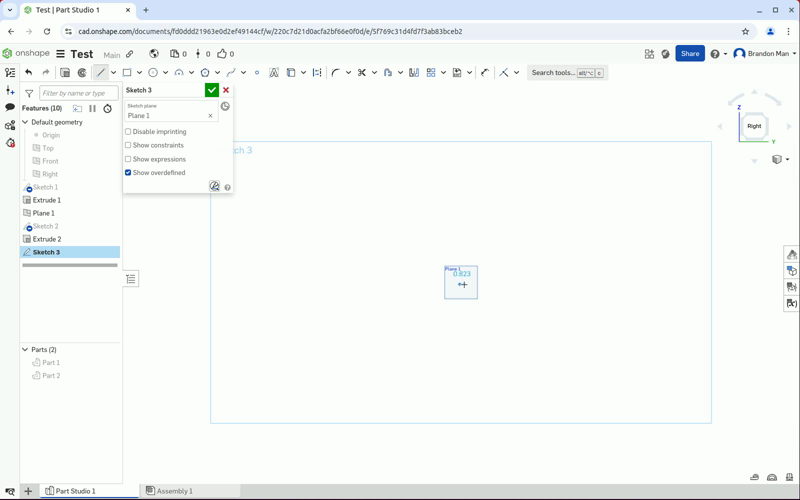
scroll(6)
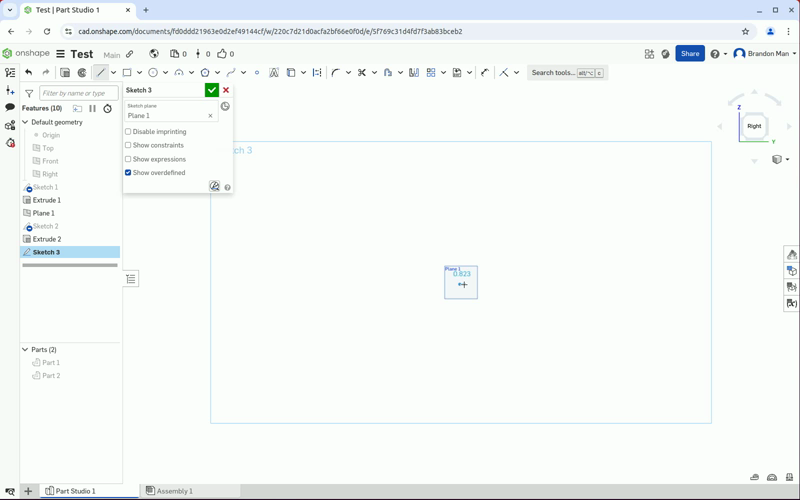
scroll(6)
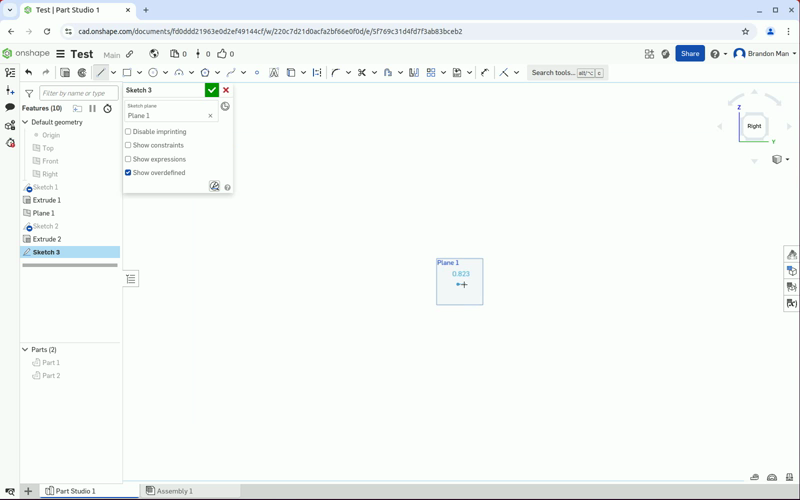
scroll(6)
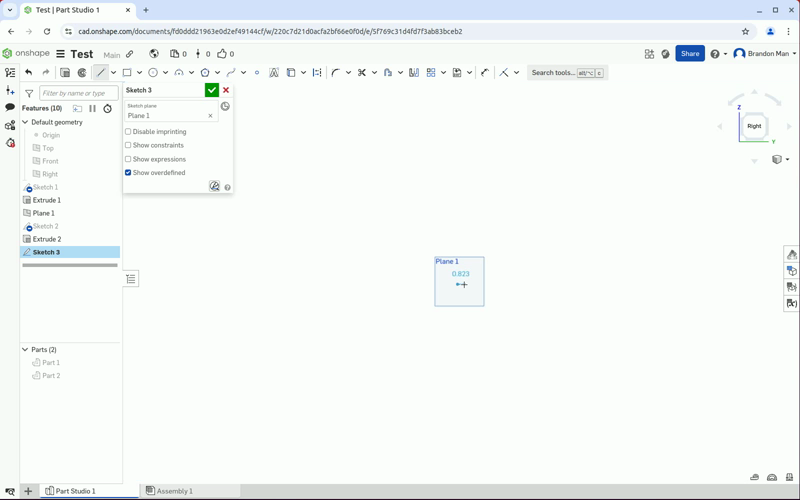
scroll(6)
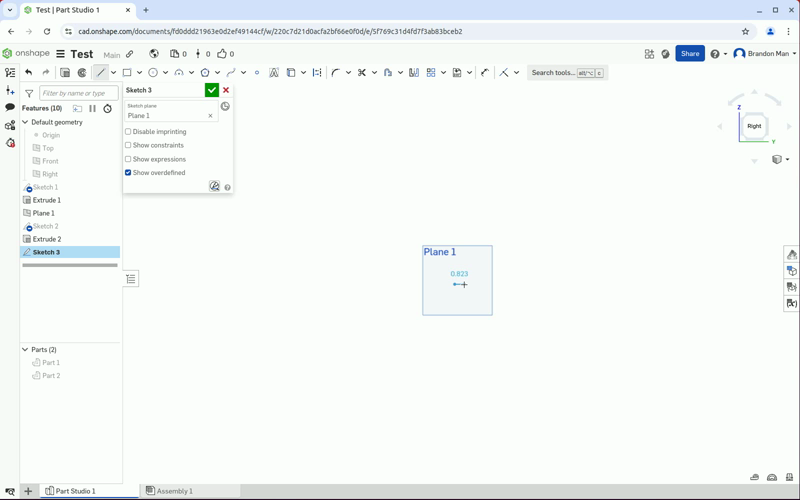
scroll(6)
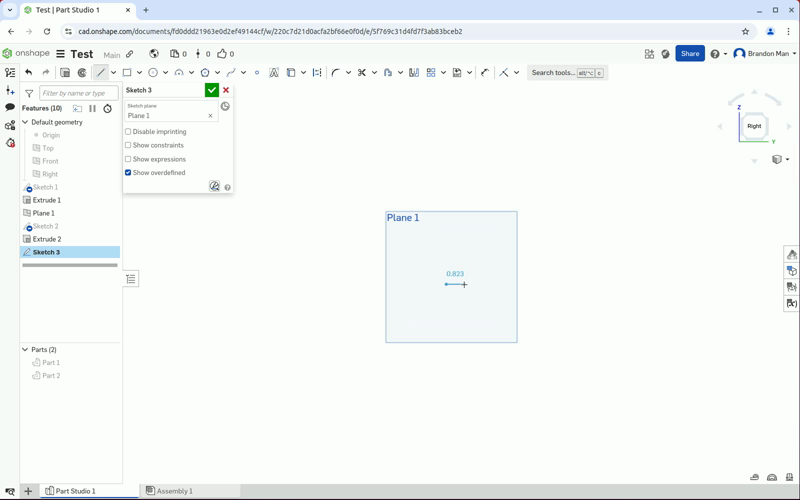
scroll(6)
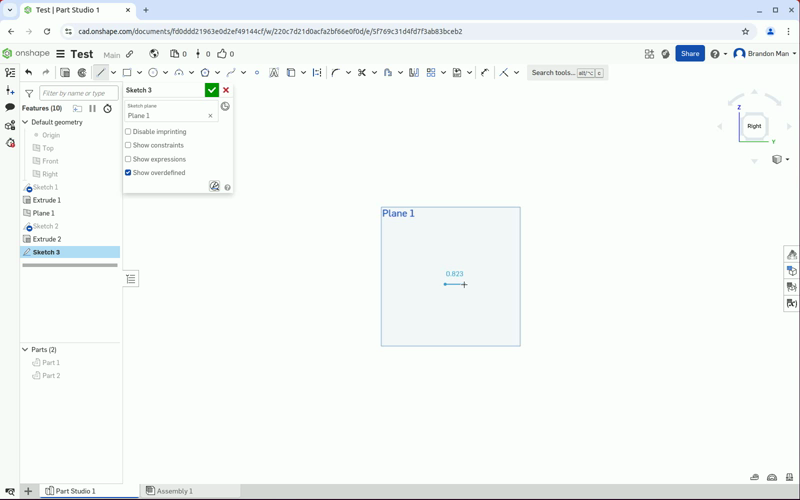
scroll(6)
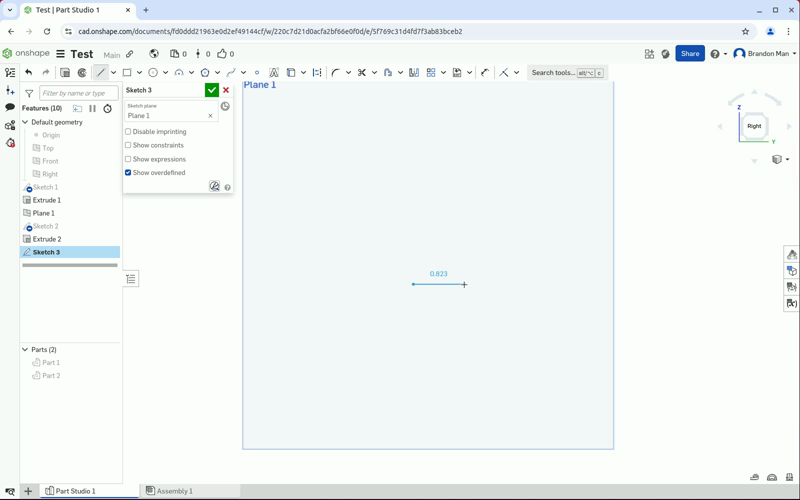
click(464, 284)
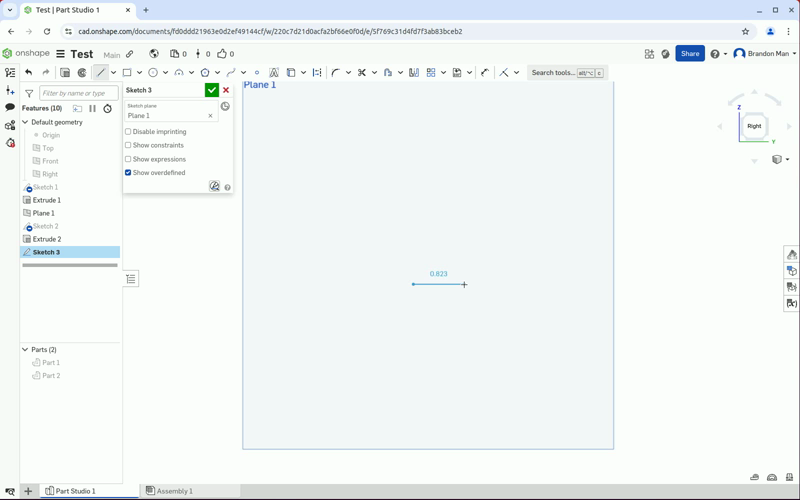
scroll(-6)
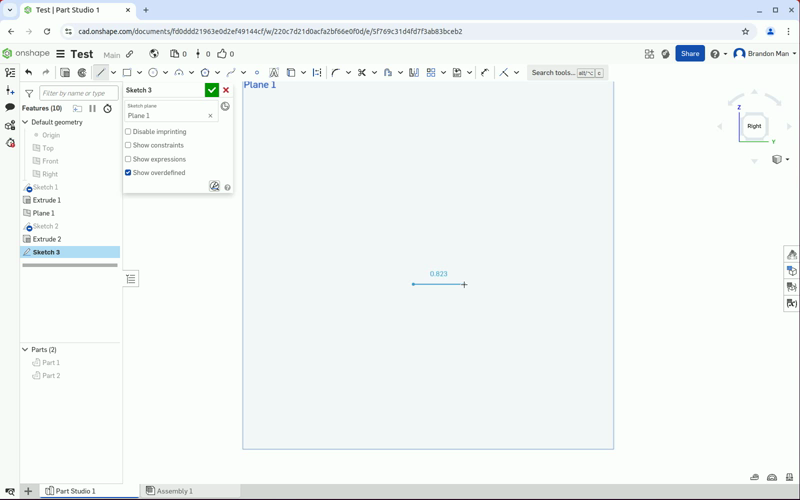
scroll(-6)
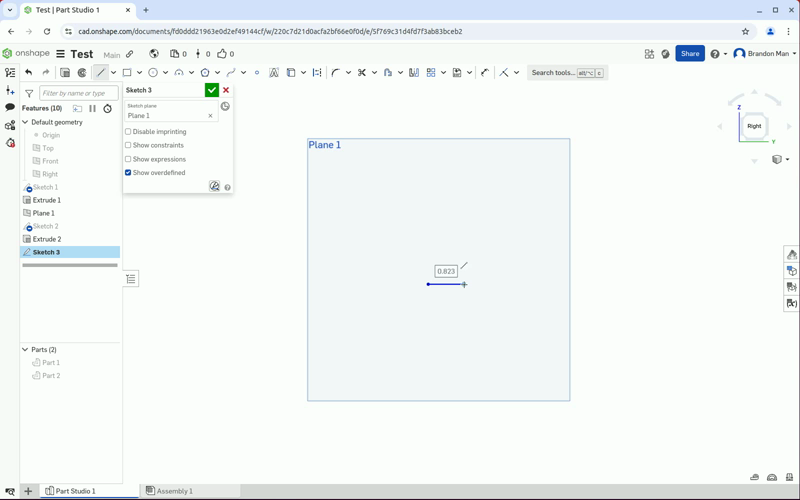
scroll(-6)
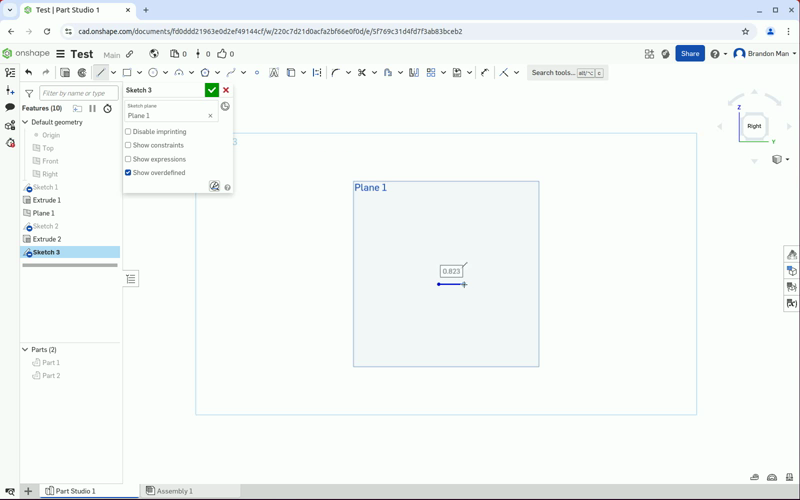
scroll(-6)
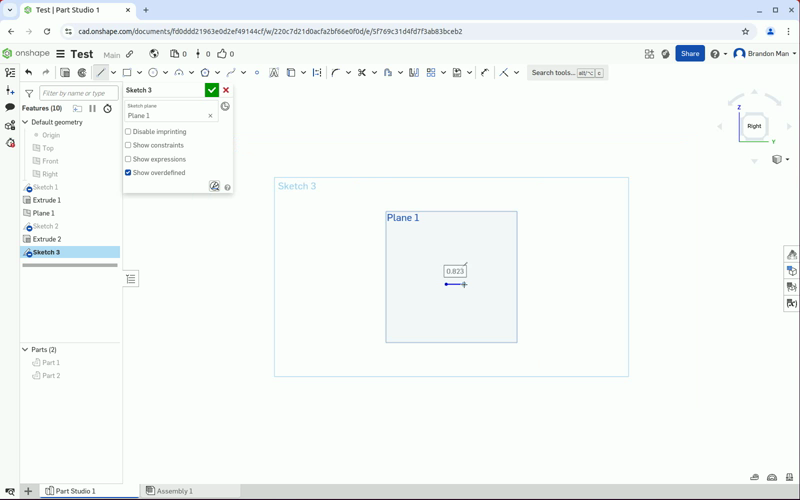
scroll(-6)
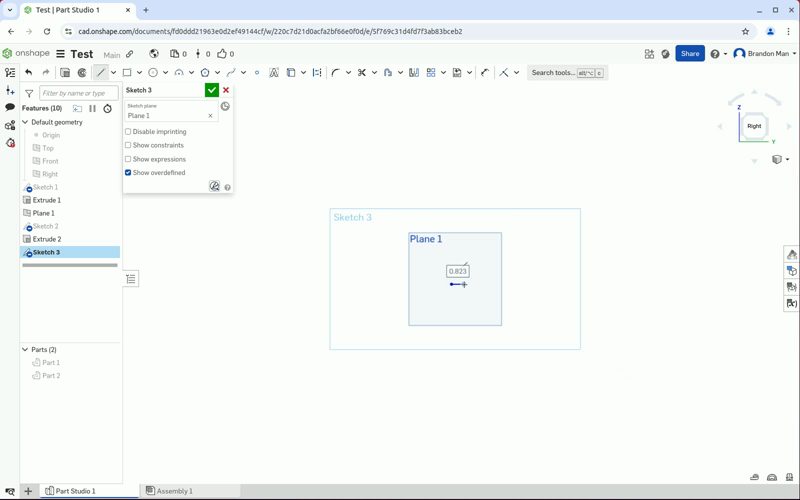
scroll(-6)
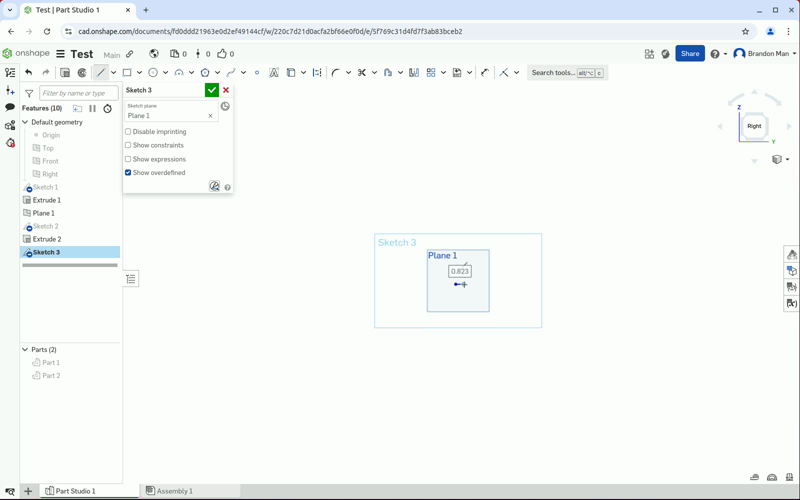
scroll(-6)
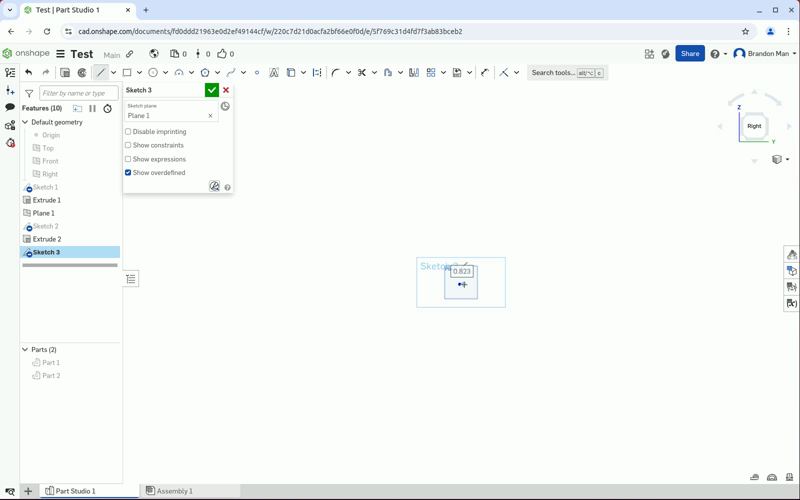
key_up(shift)
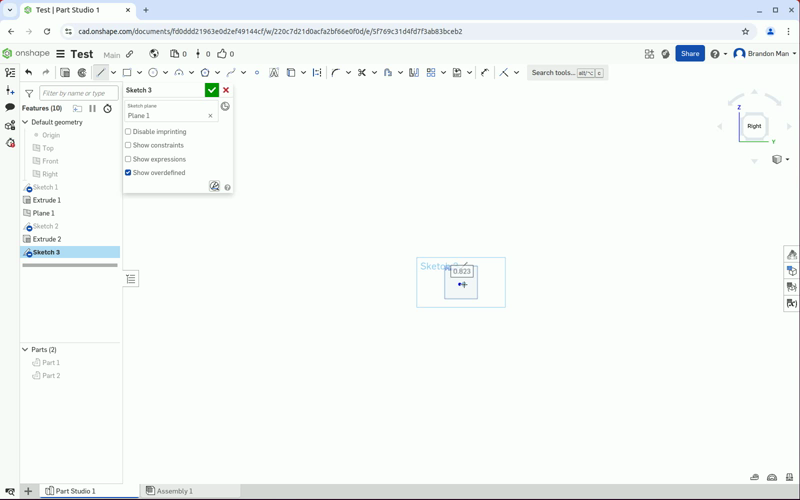
key_down(shift)
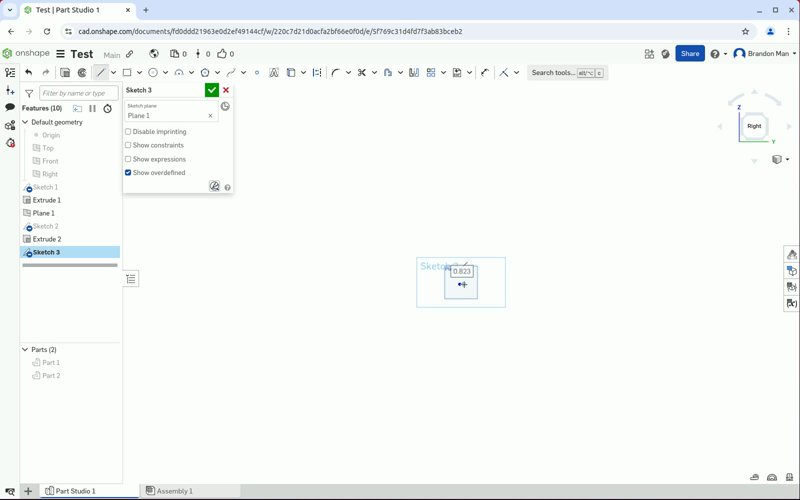
mouse_move(494, 284)
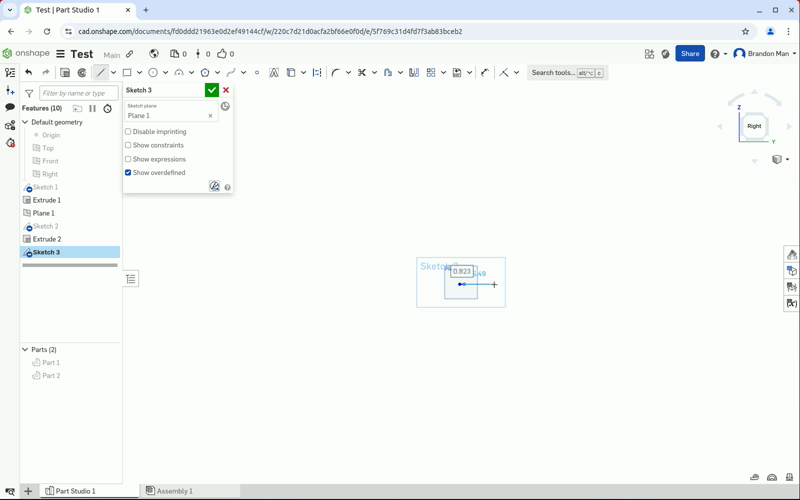
mouse_move(464, 279)
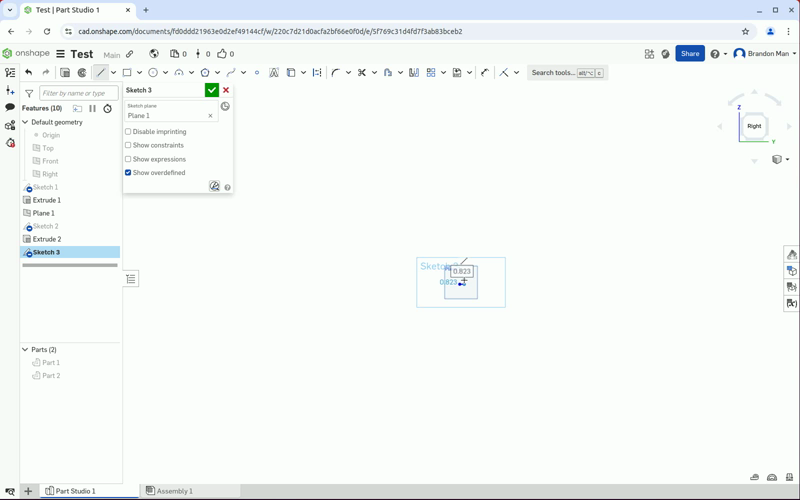
scroll(6)
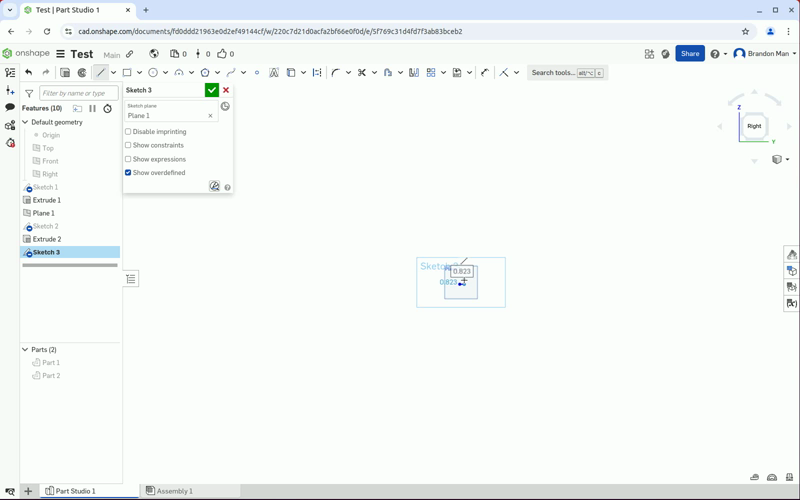
scroll(6)
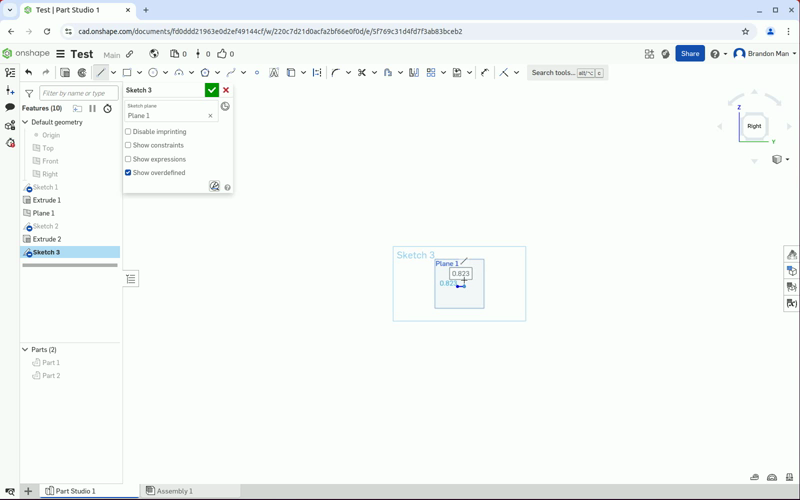
scroll(6)
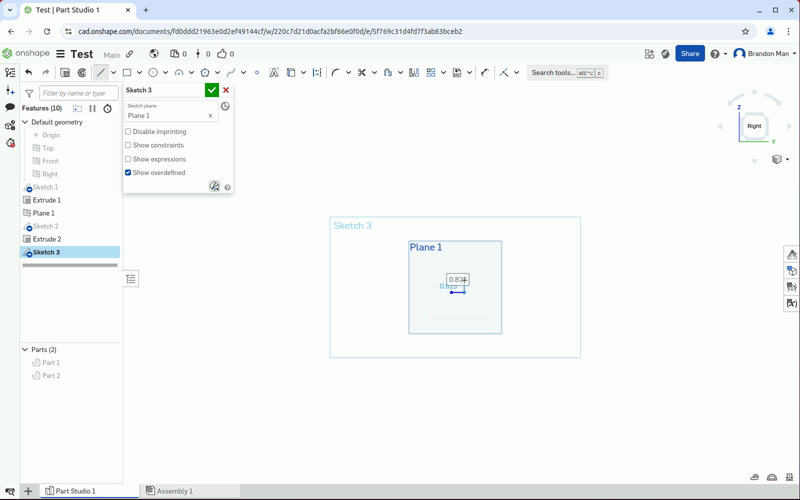
scroll(6)
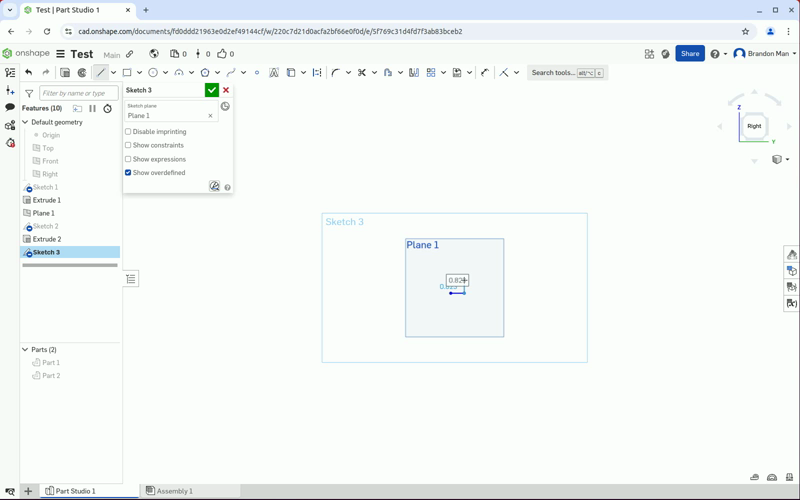
scroll(6)
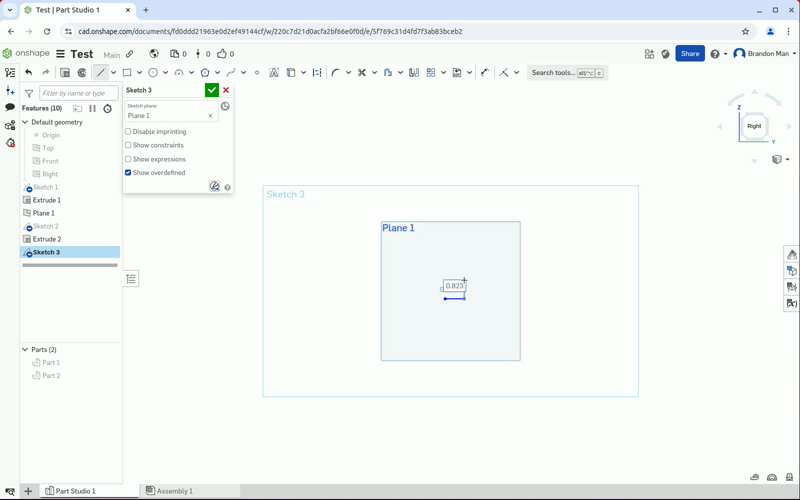
scroll(6)
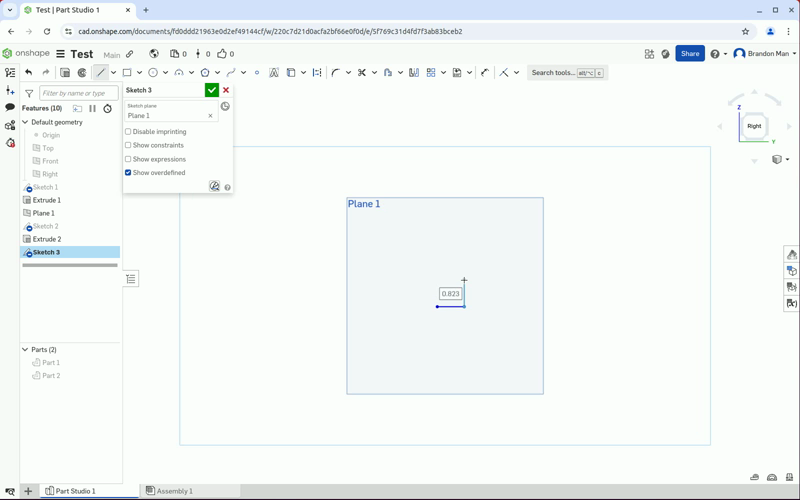
scroll(6)
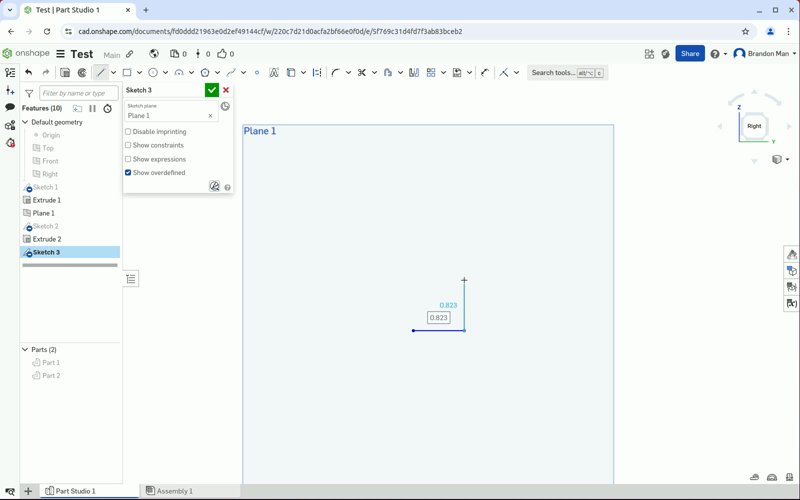
click(464, 279)
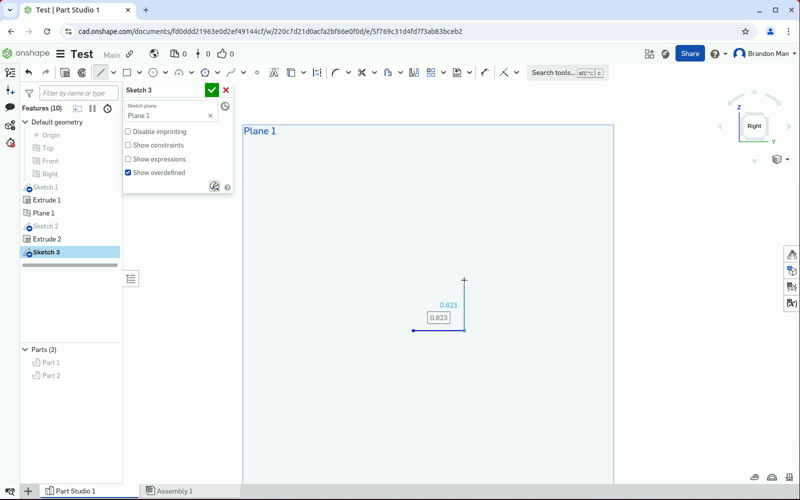
scroll(-6)
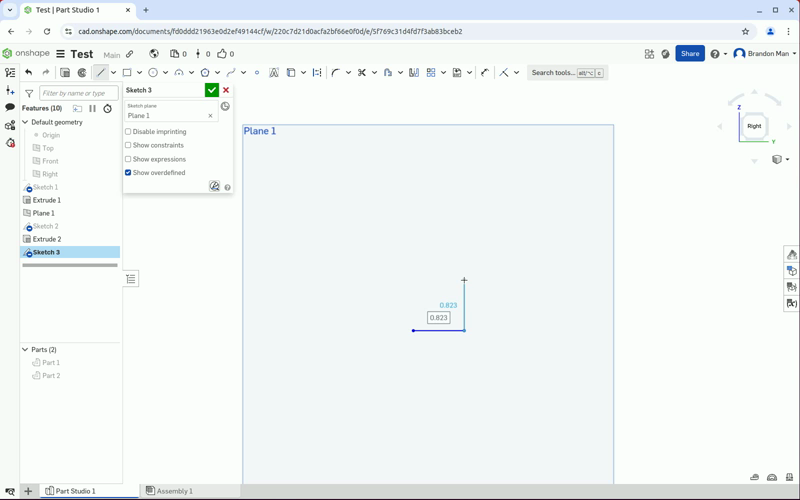
scroll(-6)
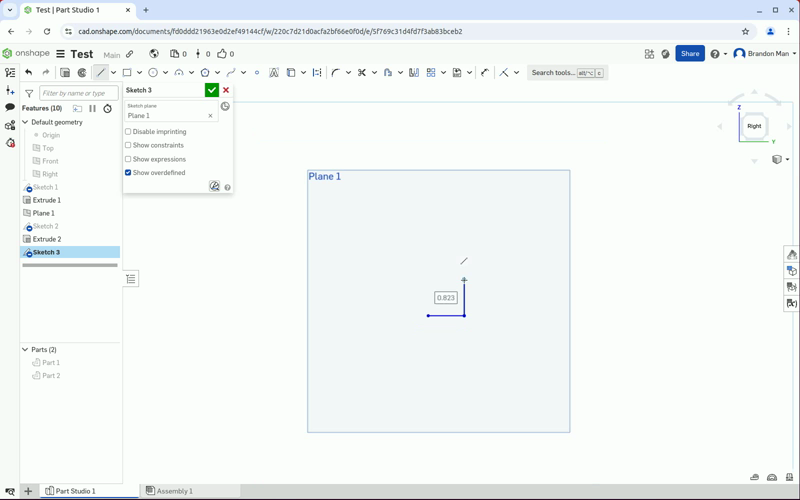
scroll(-6)
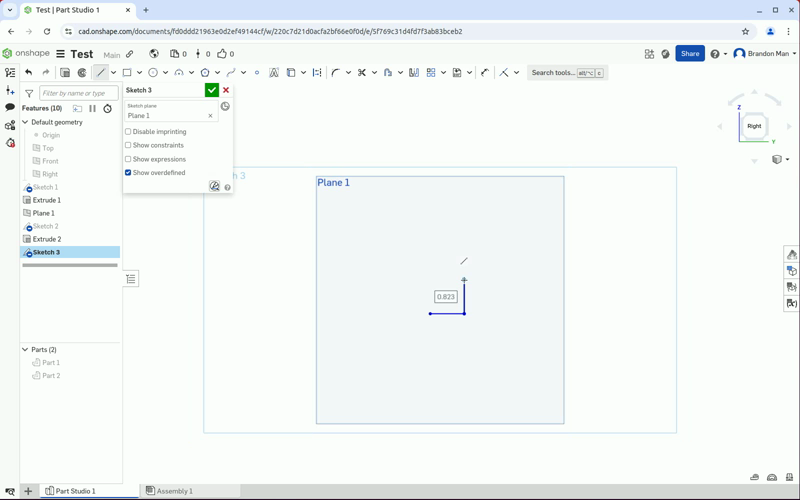
scroll(-6)
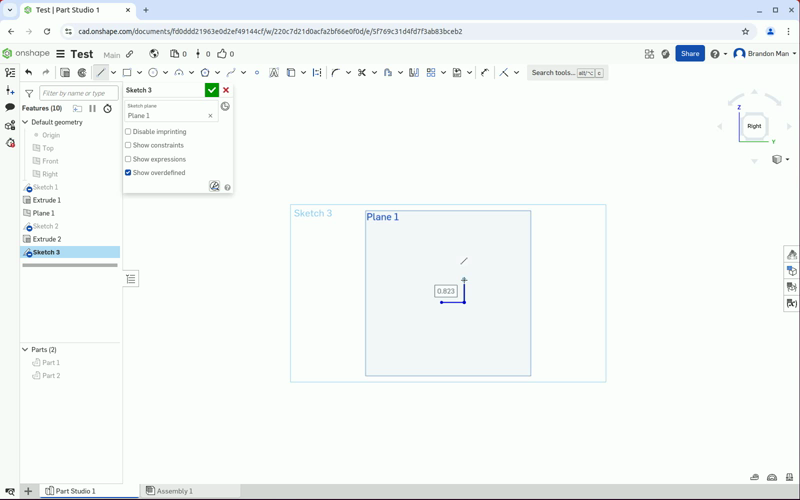
scroll(-6)
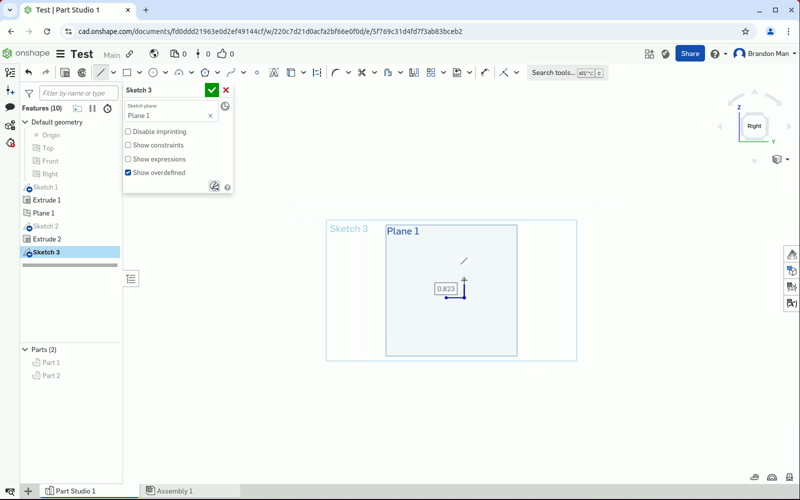
scroll(-6)
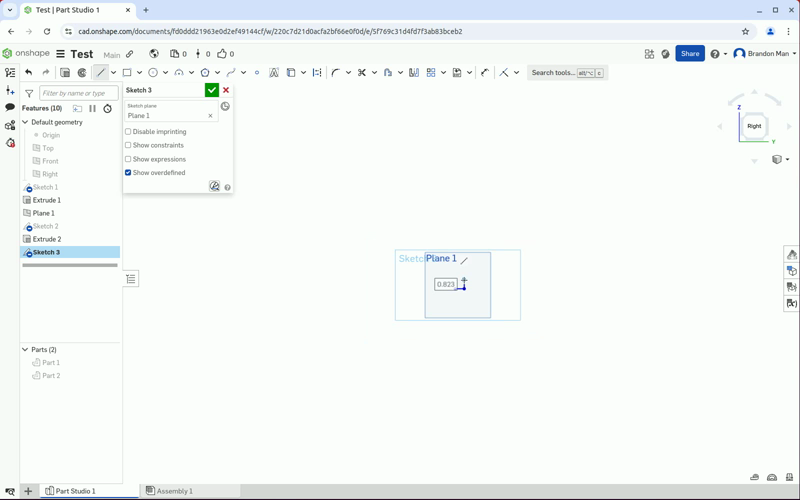
scroll(-6)
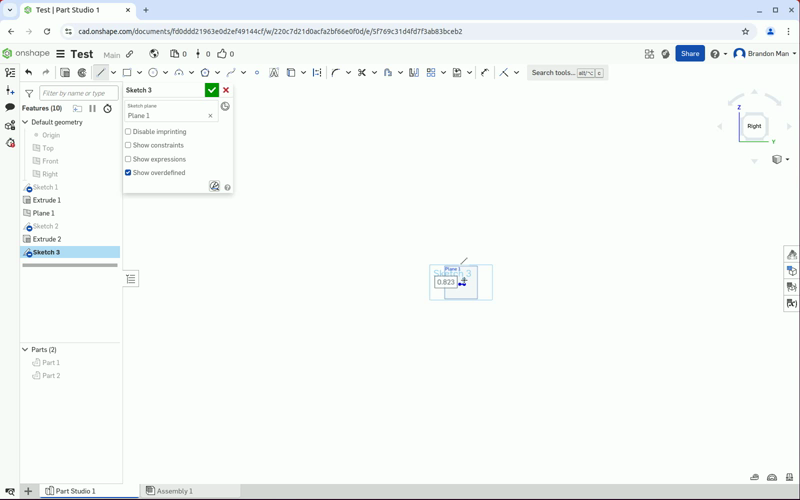
key_up(shift)
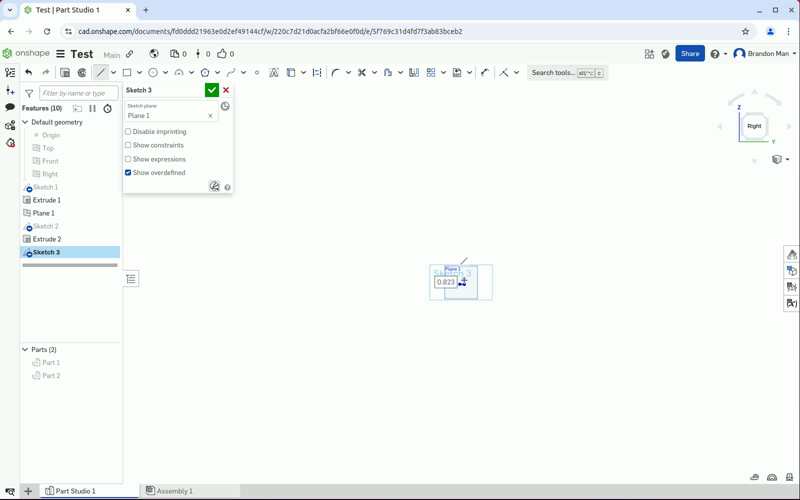
key_down(shift)
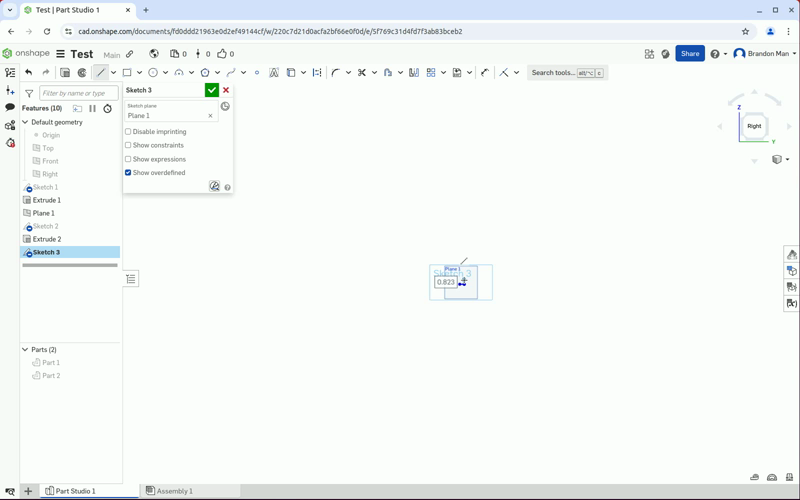
mouse_move(494, 279)
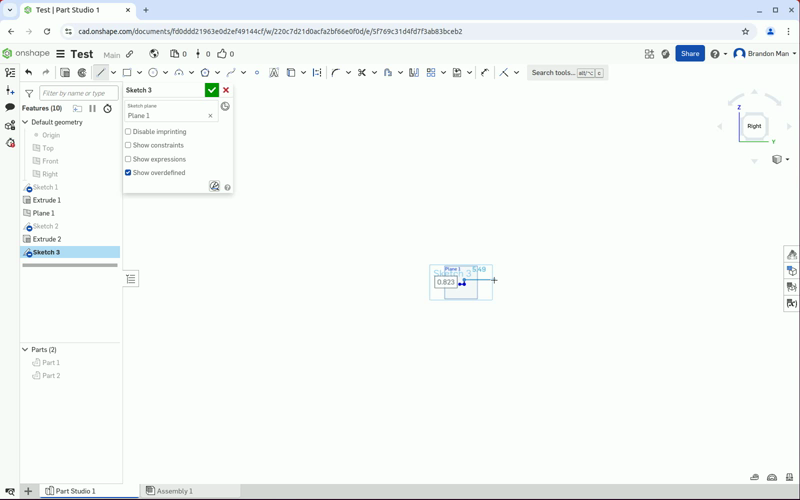
mouse_move(459, 279)
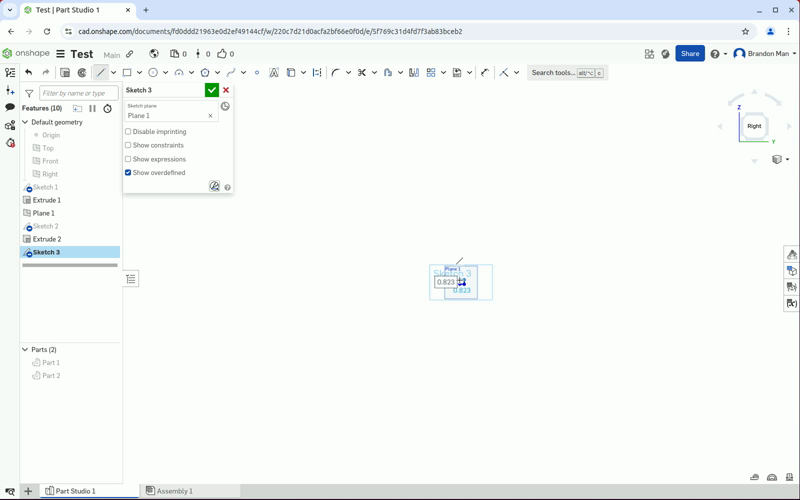
scroll(6)
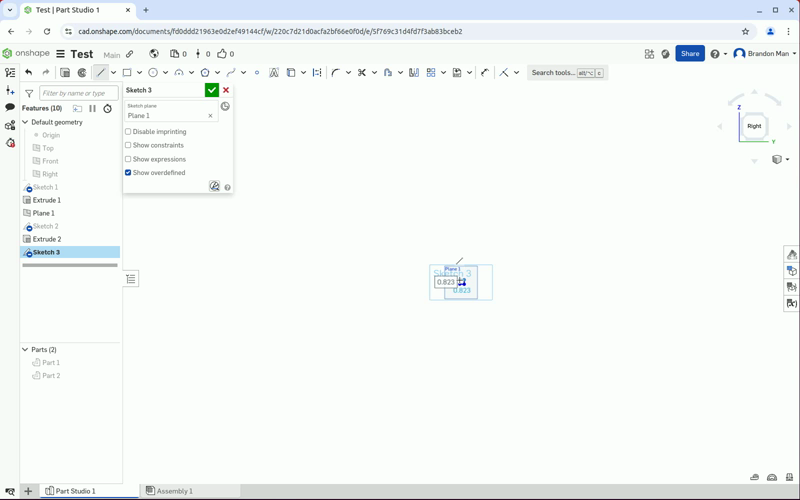
scroll(6)
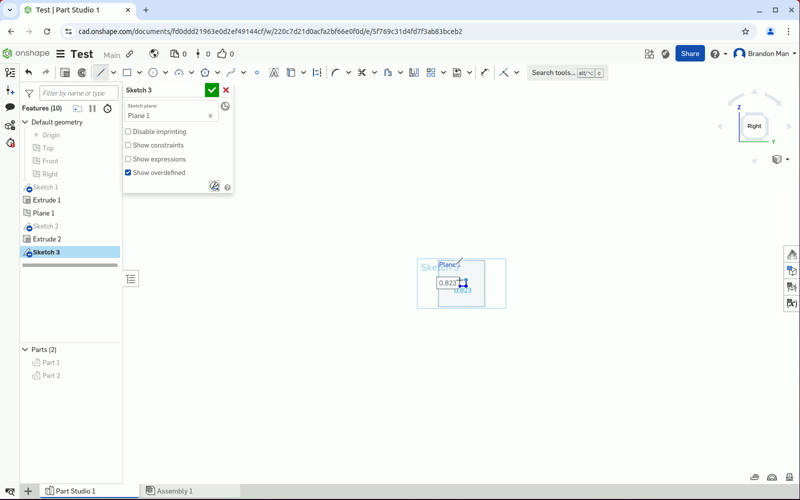
scroll(6)
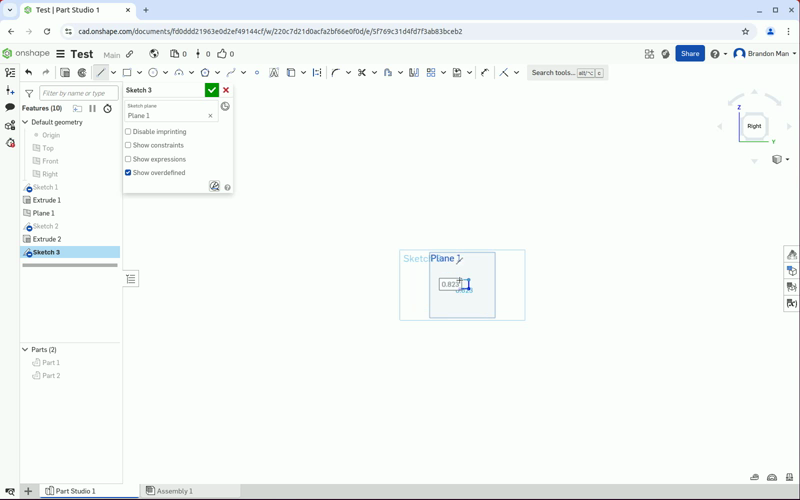
scroll(6)
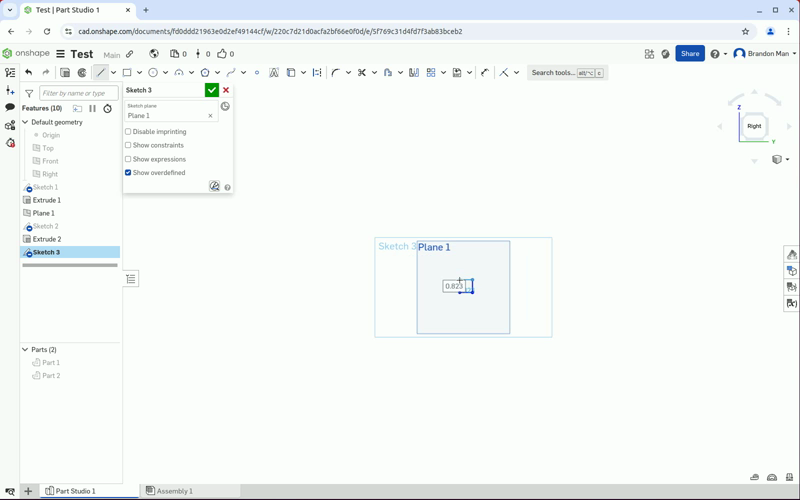
scroll(6)
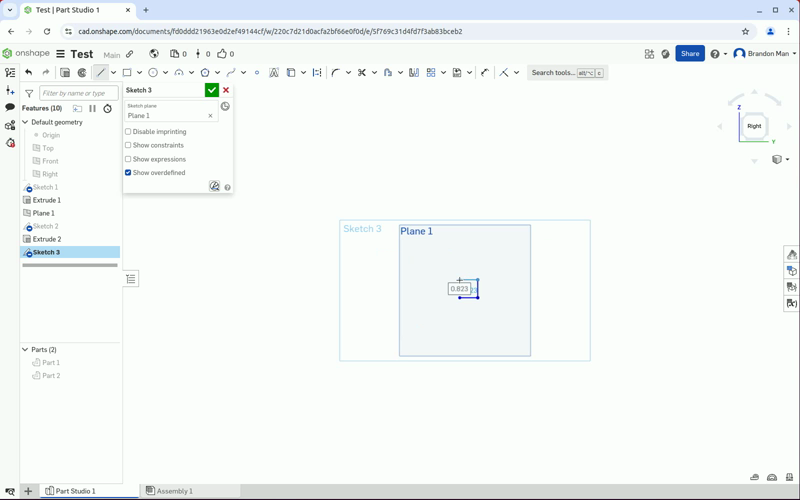
scroll(6)
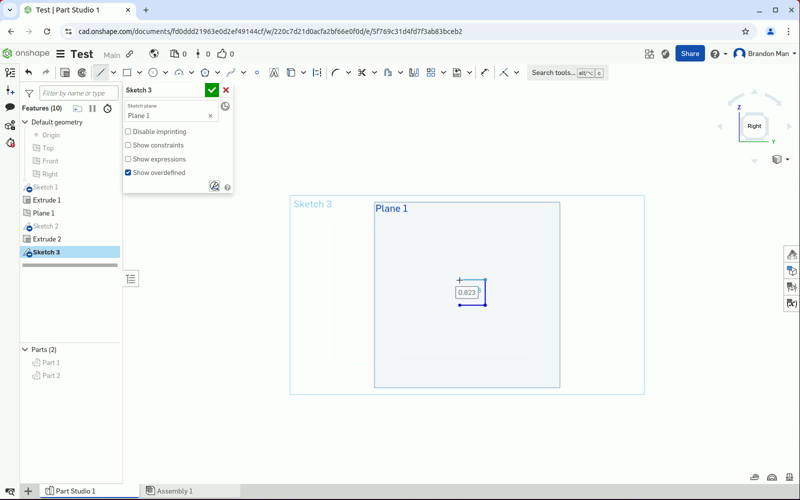
scroll(6)
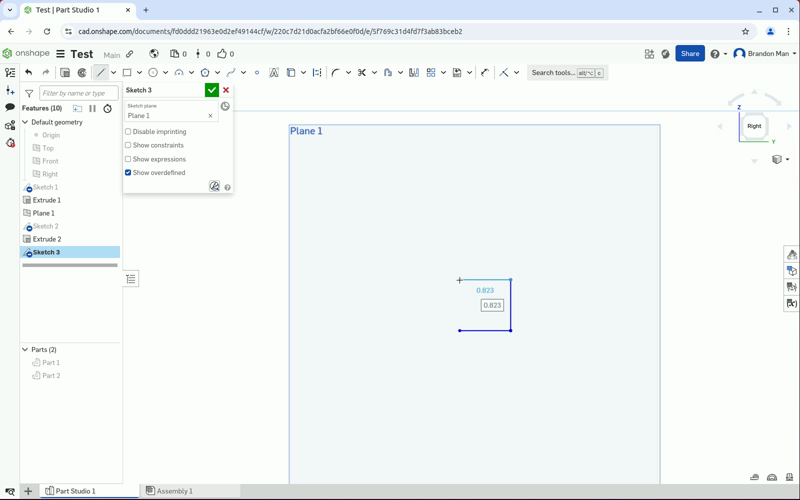
click(459, 279)
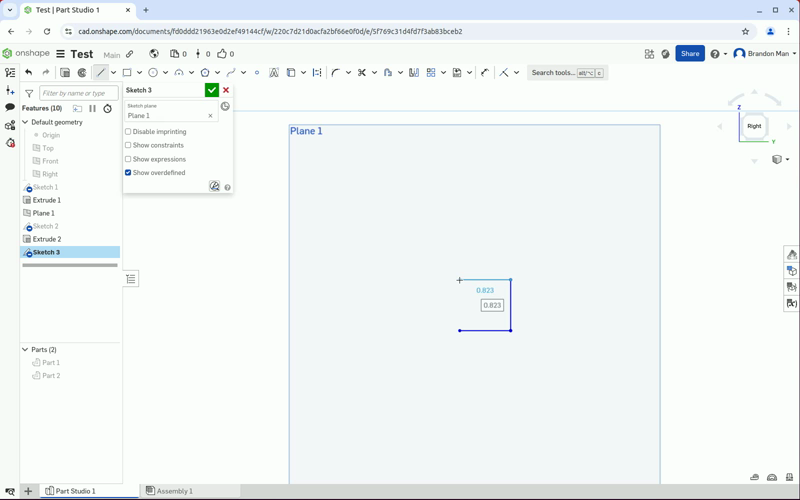
scroll(-6)
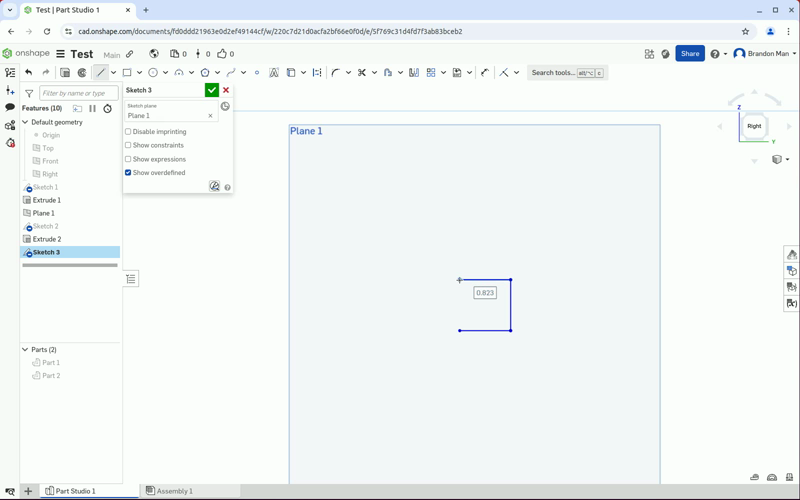
scroll(-6)
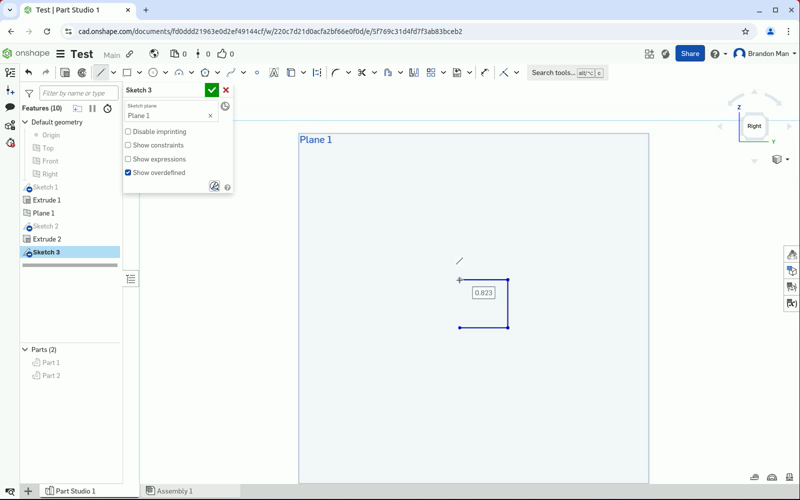
scroll(-6)
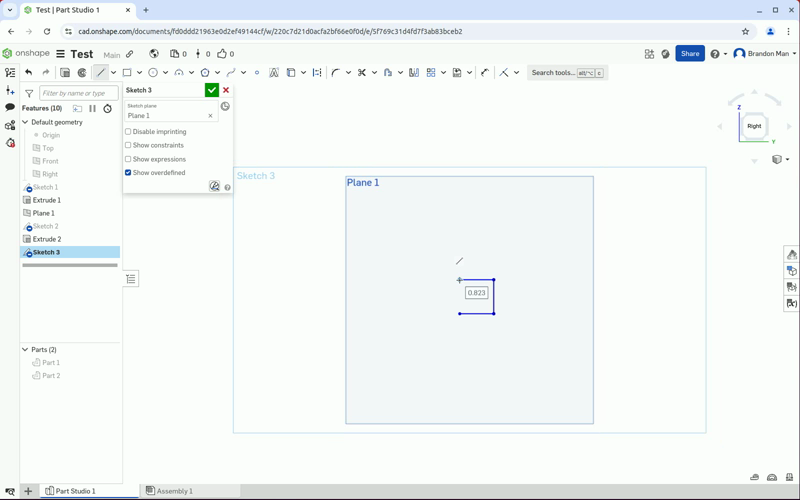
scroll(-6)
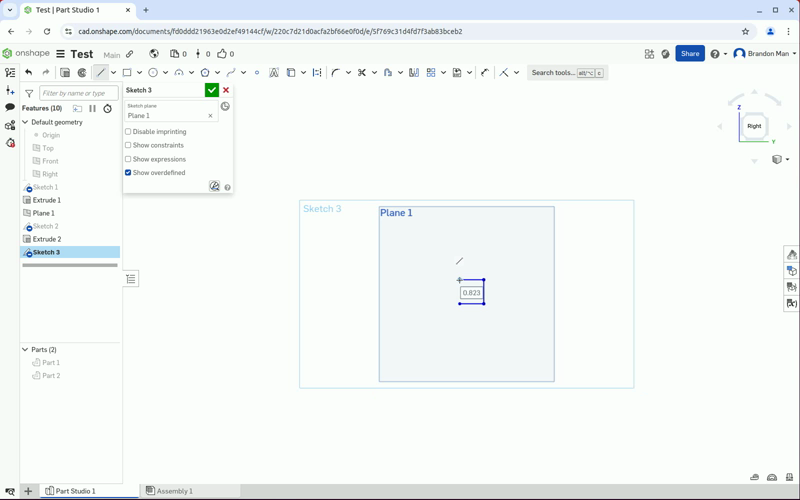
scroll(-6)
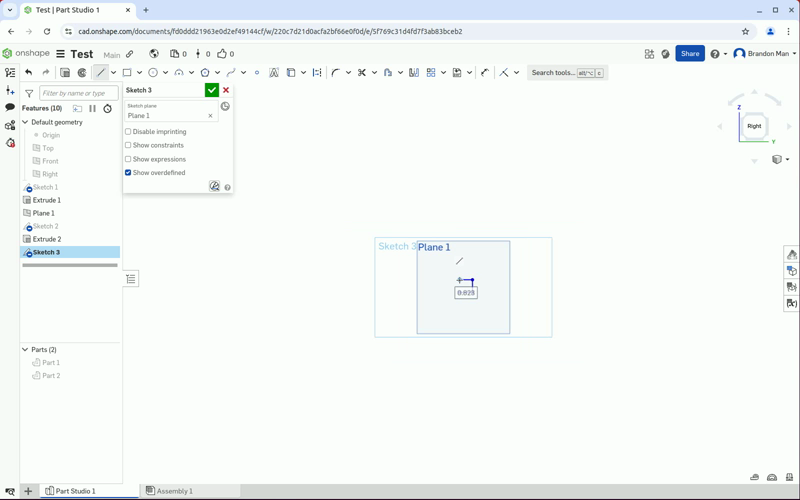
scroll(-6)
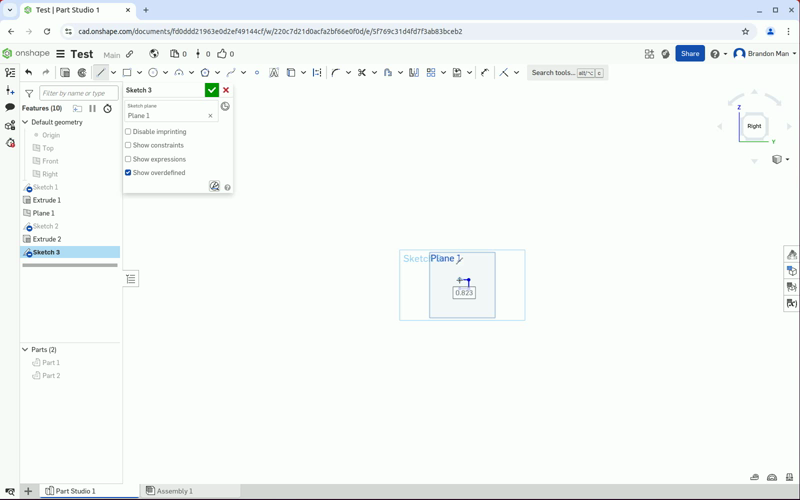
scroll(-6)
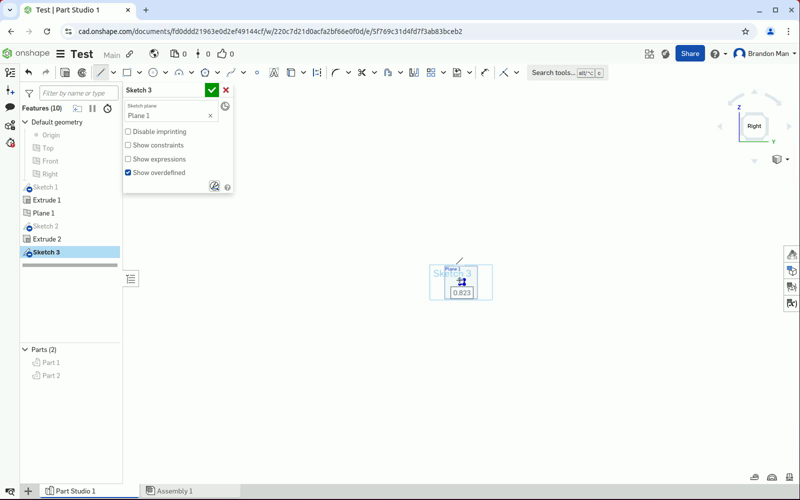
key_up(shift)
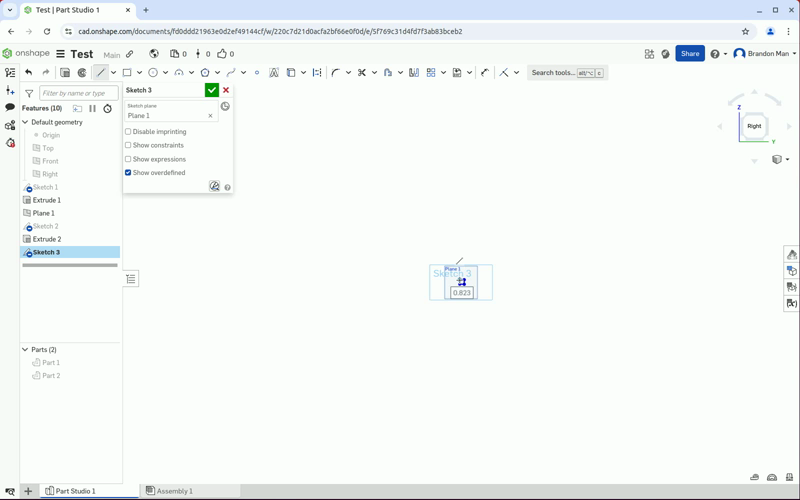
mouse_move(489, 279)
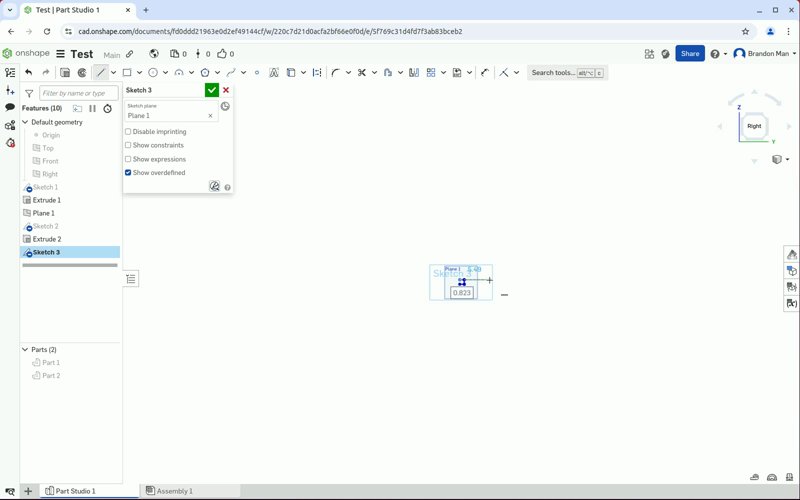
key_down(shift)
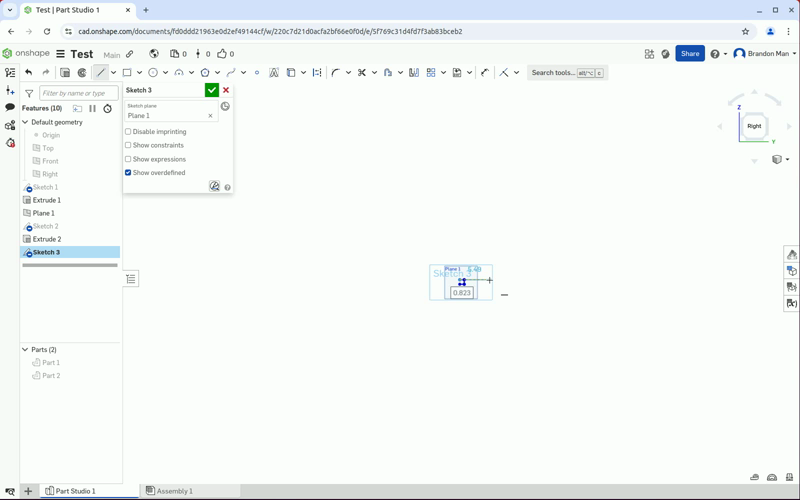
mouse_move(459, 284)
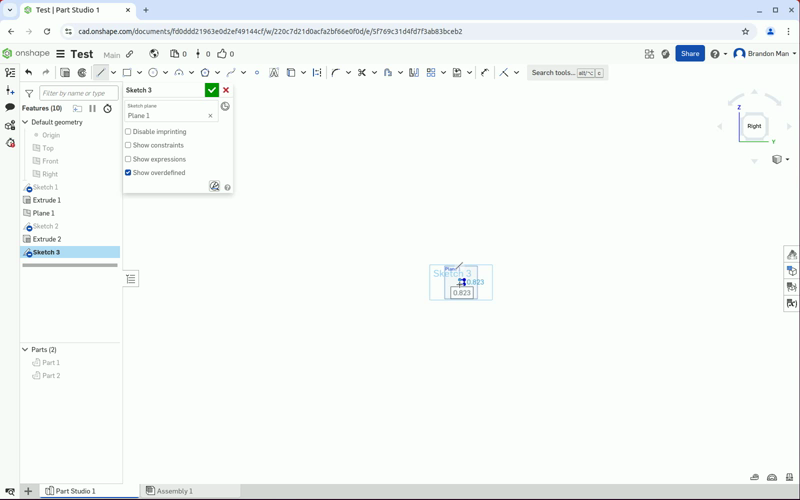
scroll(6)
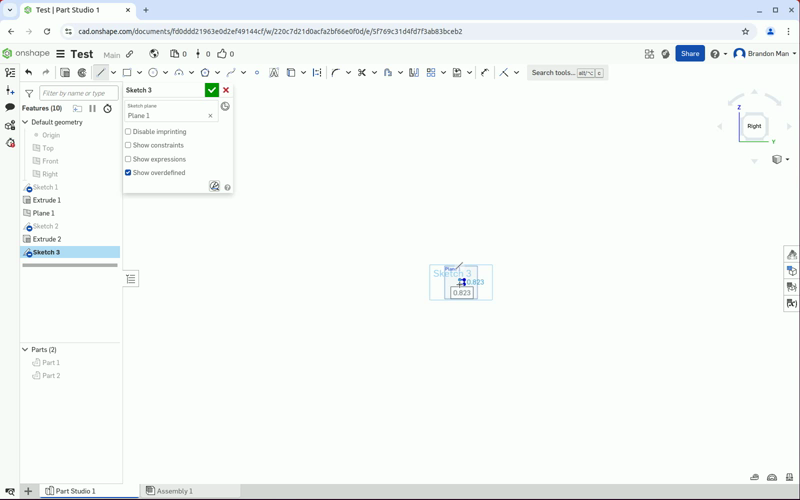
scroll(6)
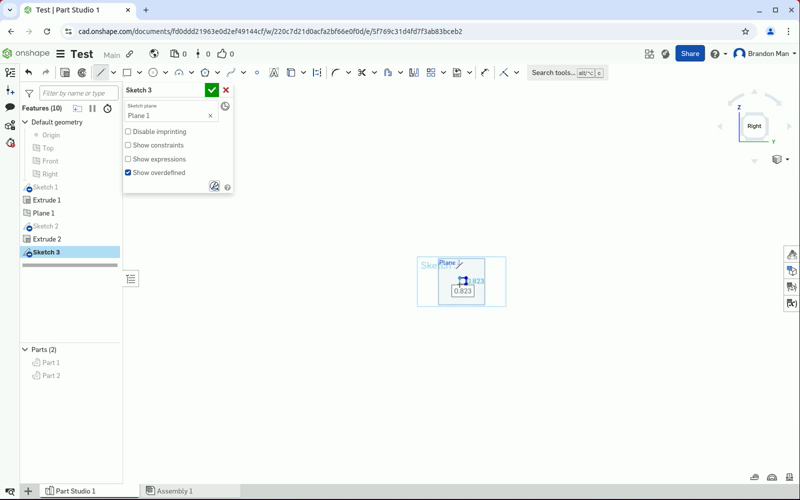
scroll(6)
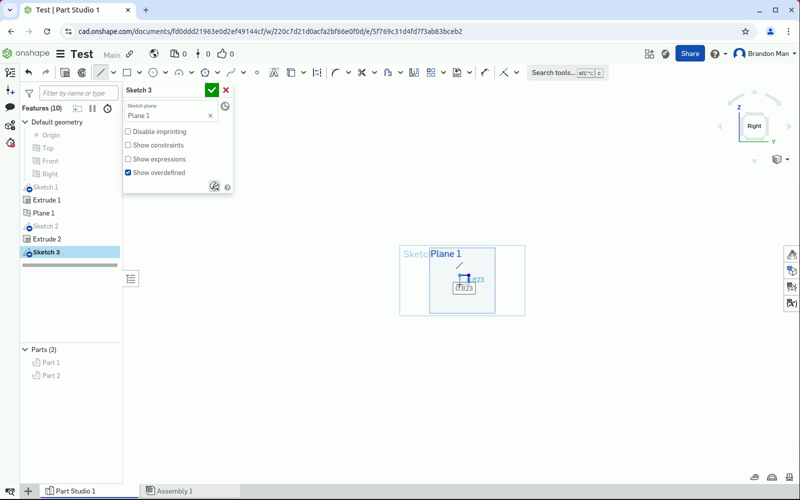
scroll(6)
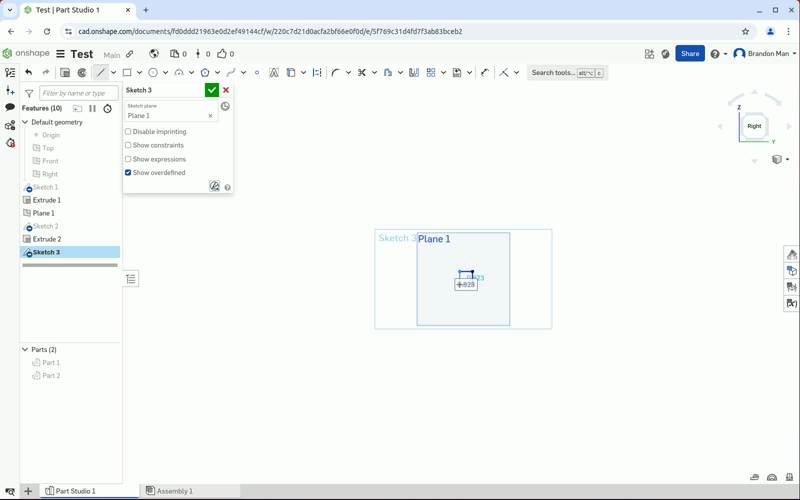
scroll(6)
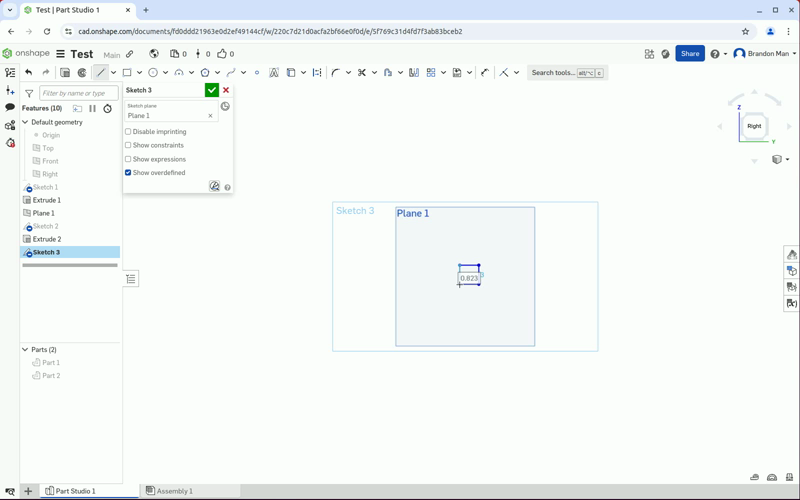
scroll(6)
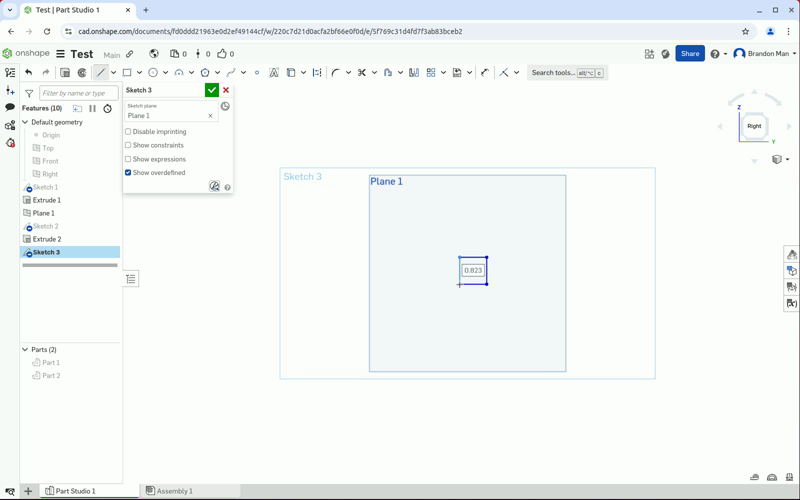
scroll(6)
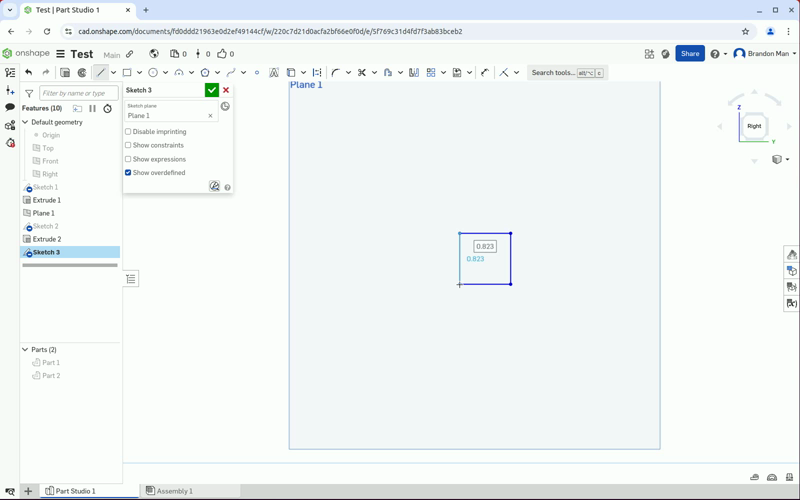
key_up(shift)
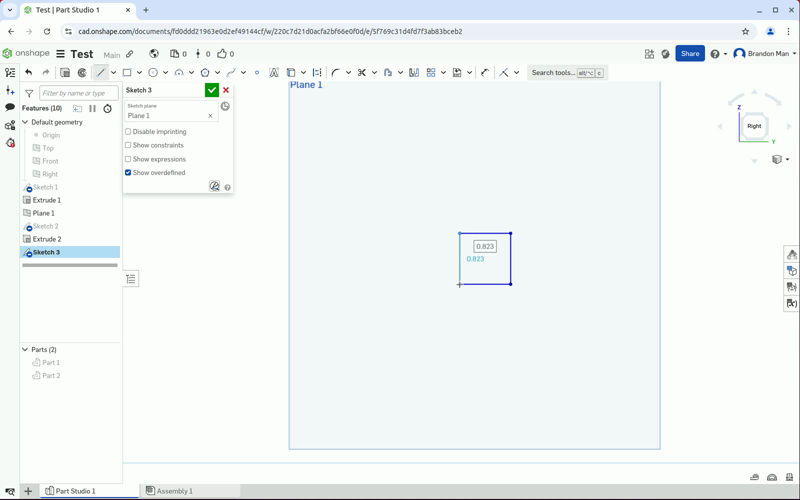
click(459, 284)
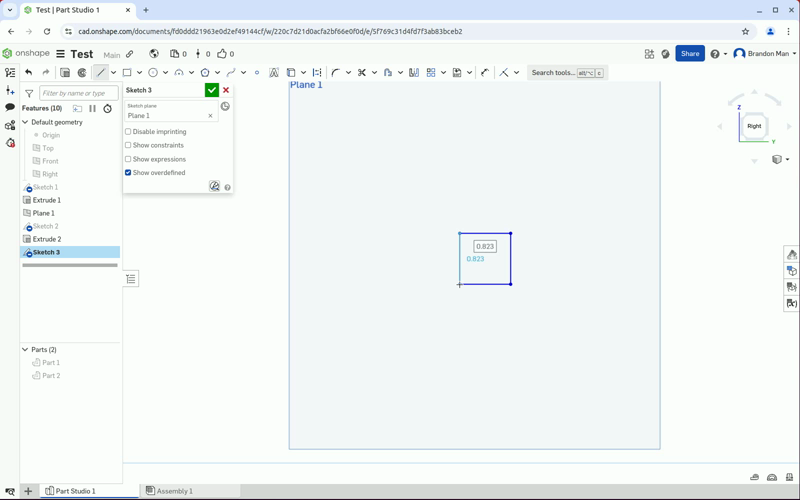
scroll(-6)
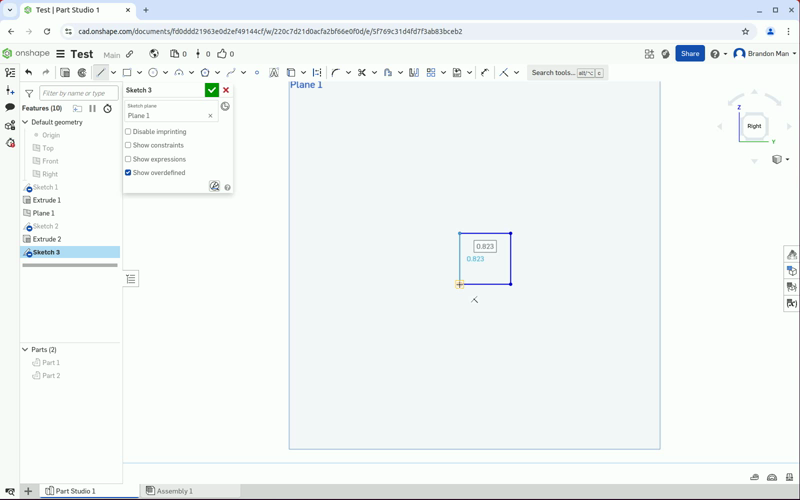
scroll(-6)
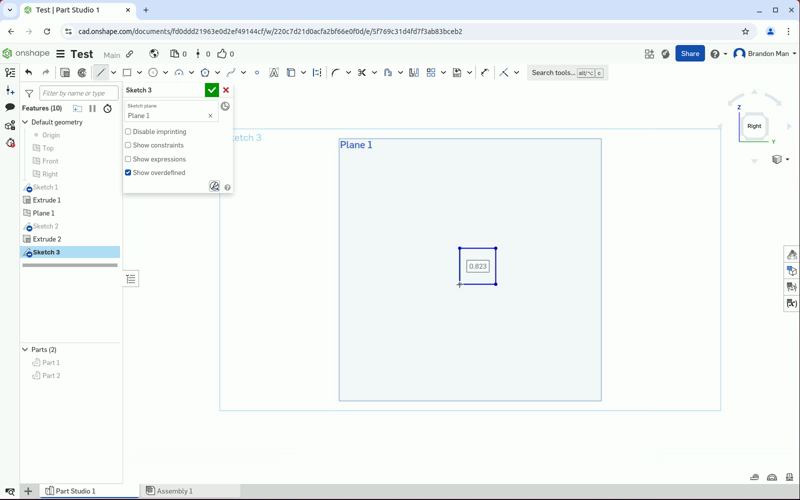
scroll(-6)
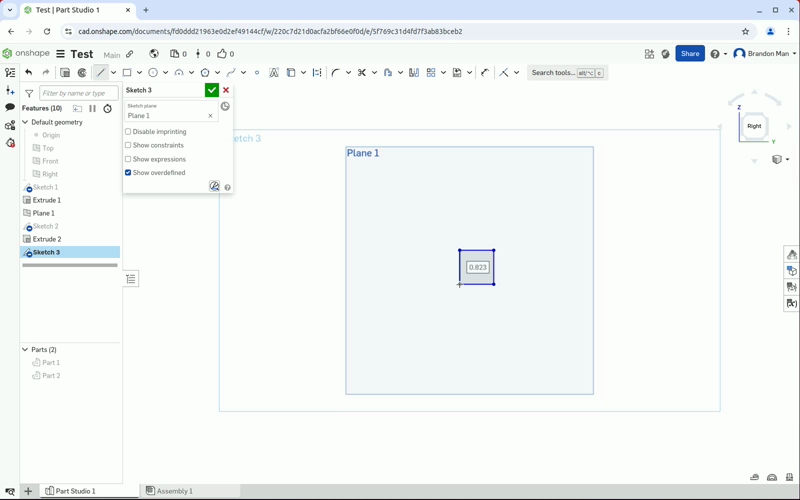
scroll(-6)
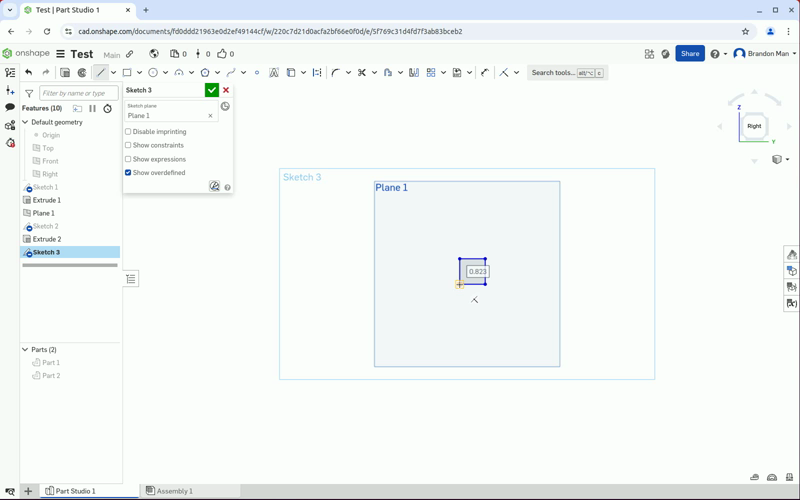
scroll(-6)
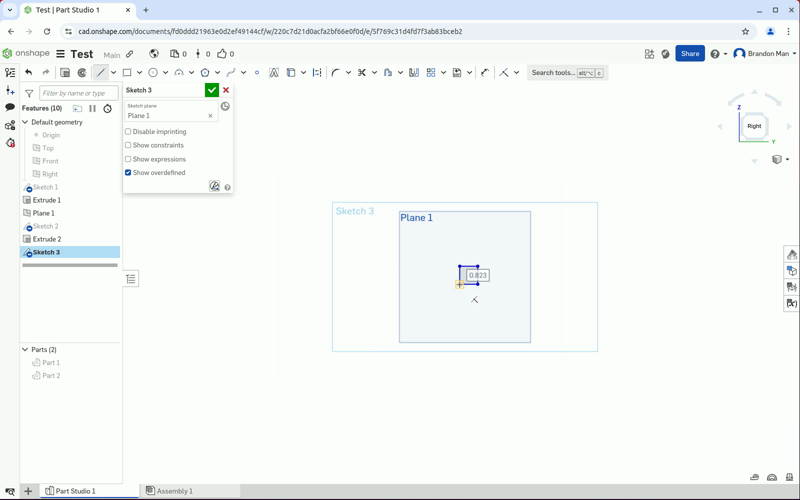
scroll(-6)
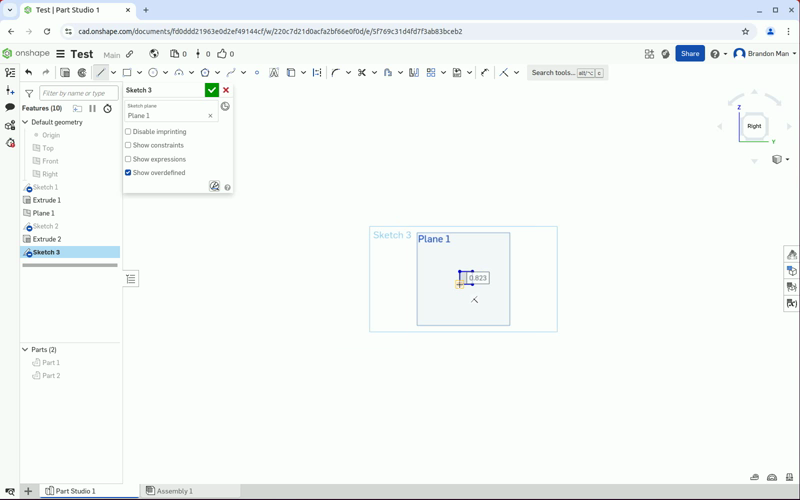
scroll(-6)
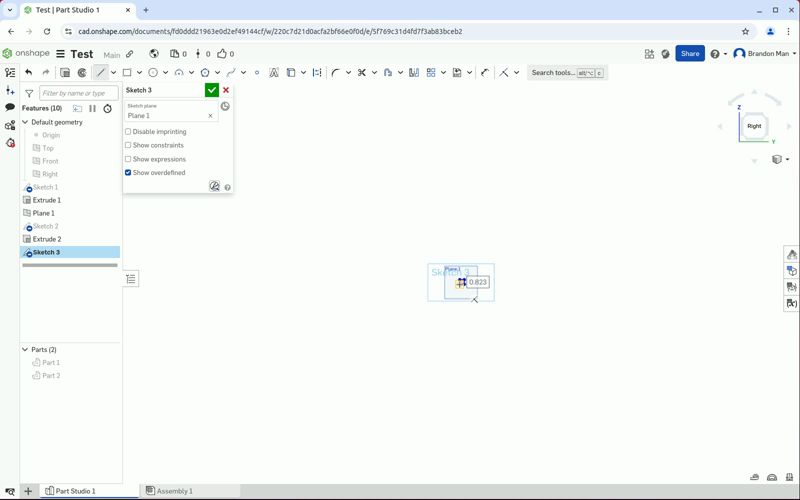
key(esc)
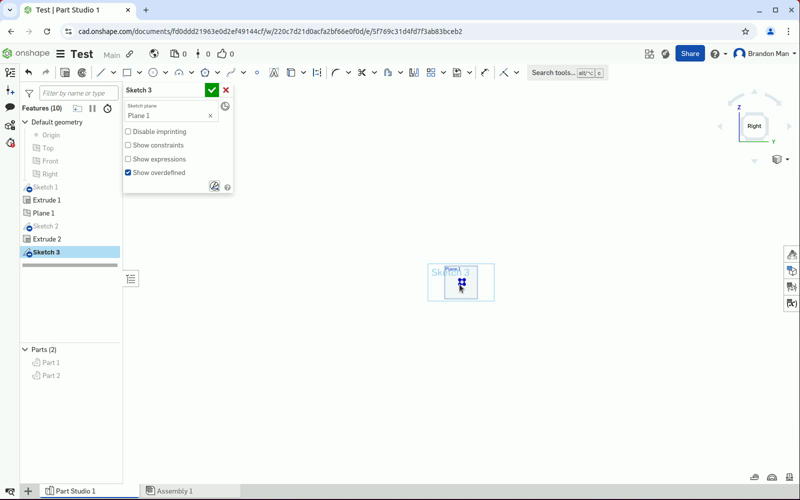
mouse_move(461, 283)
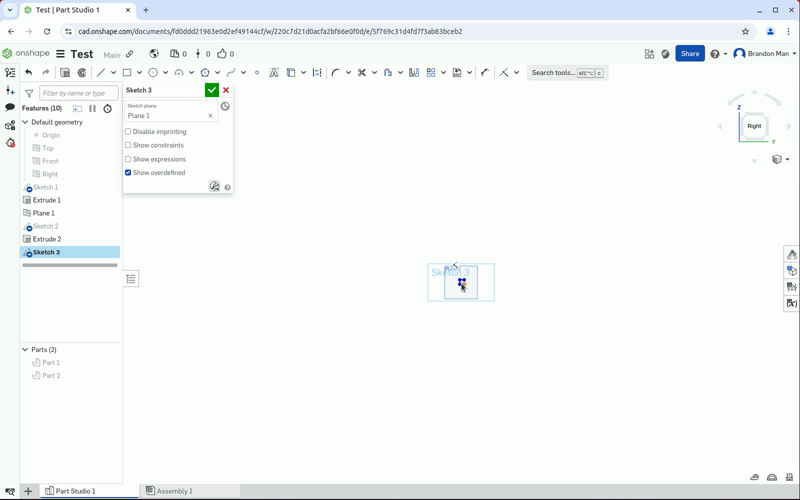
scroll(6)
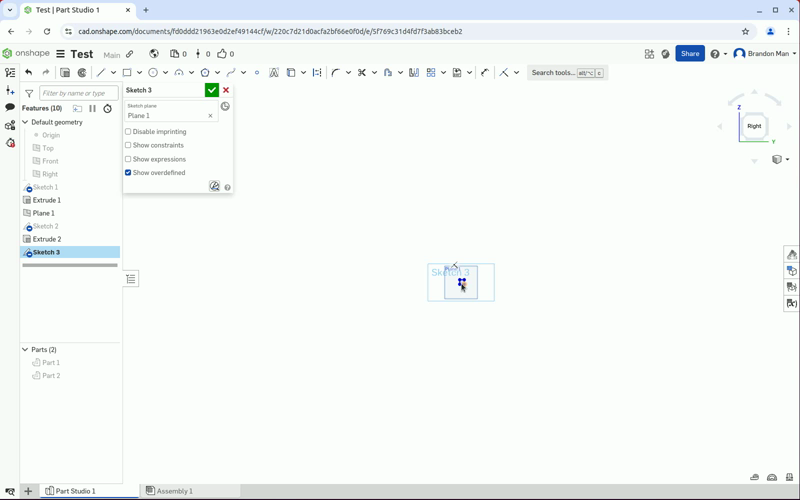
scroll(6)
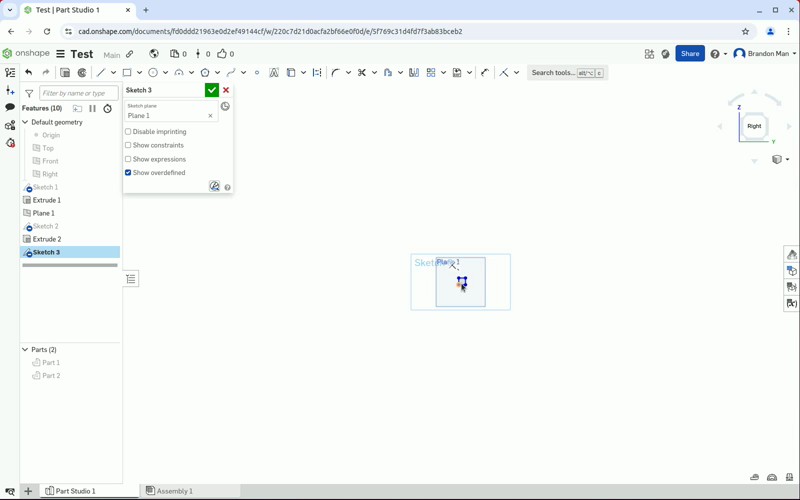
scroll(6)
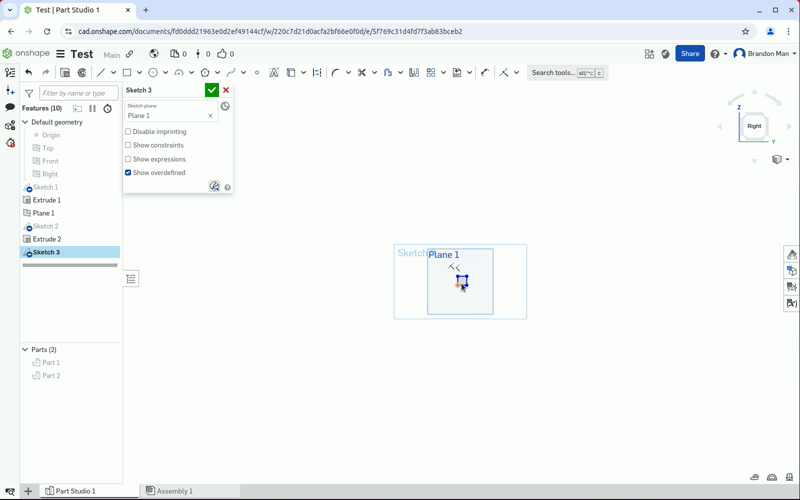
scroll(6)
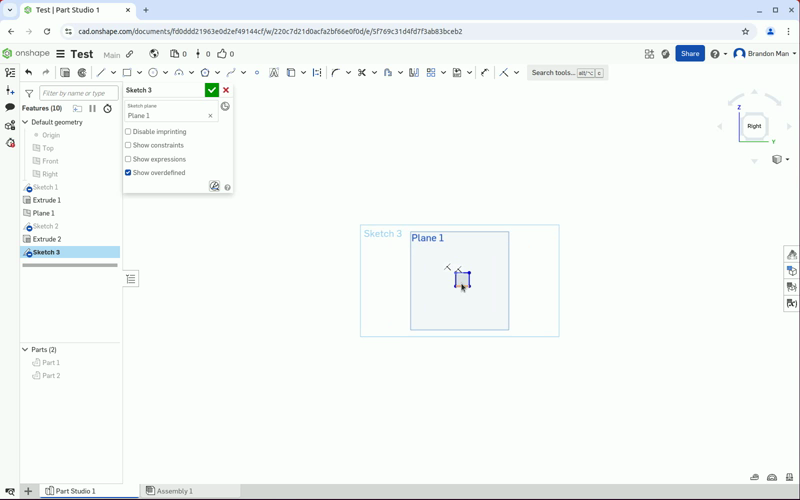
scroll(6)
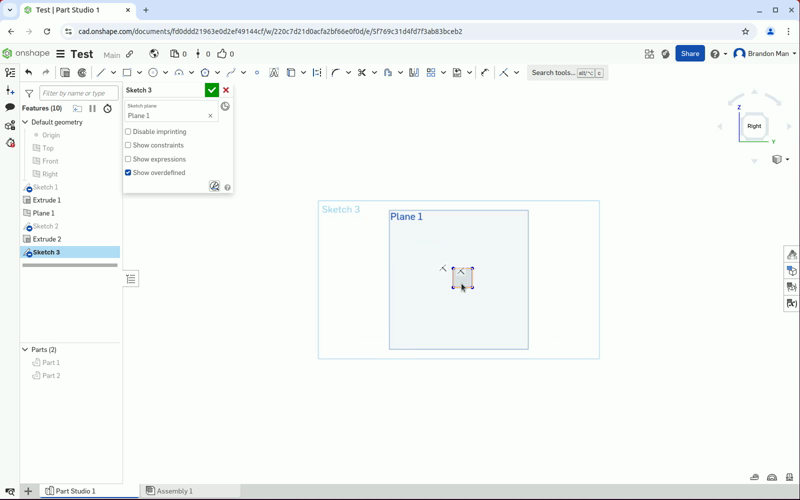
scroll(6)
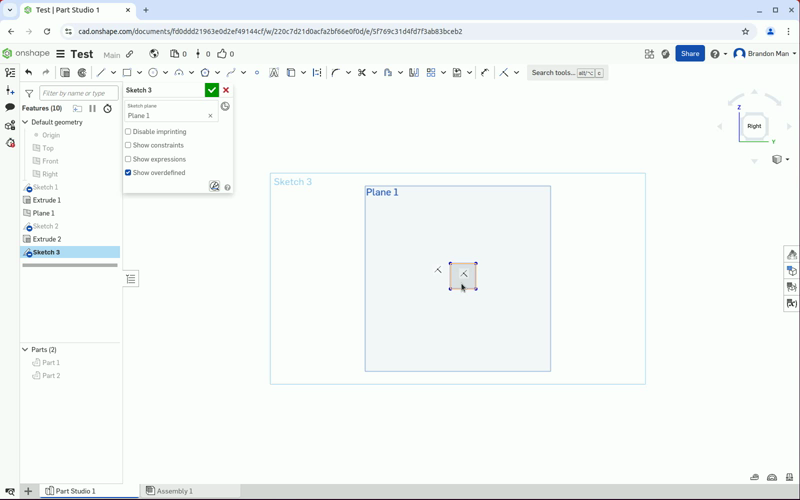
scroll(6)
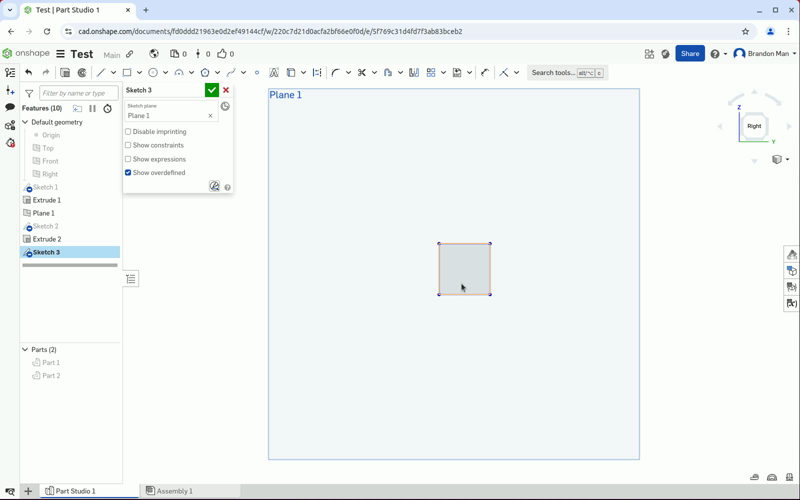
click(461, 283)
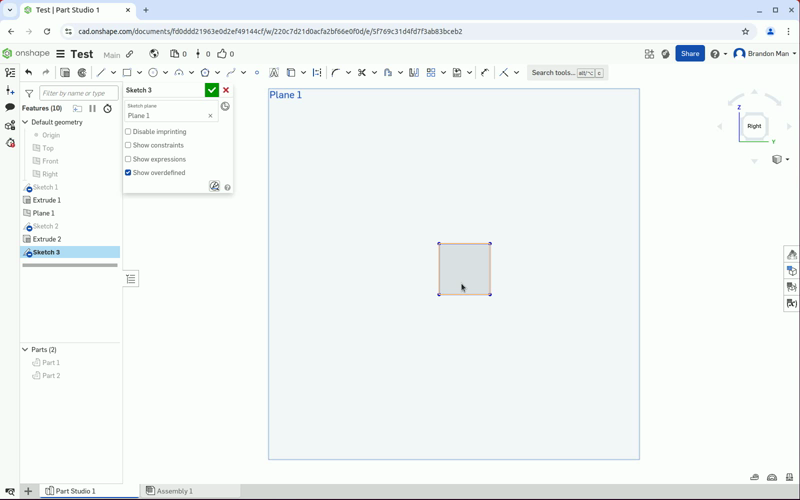
scroll(-6)
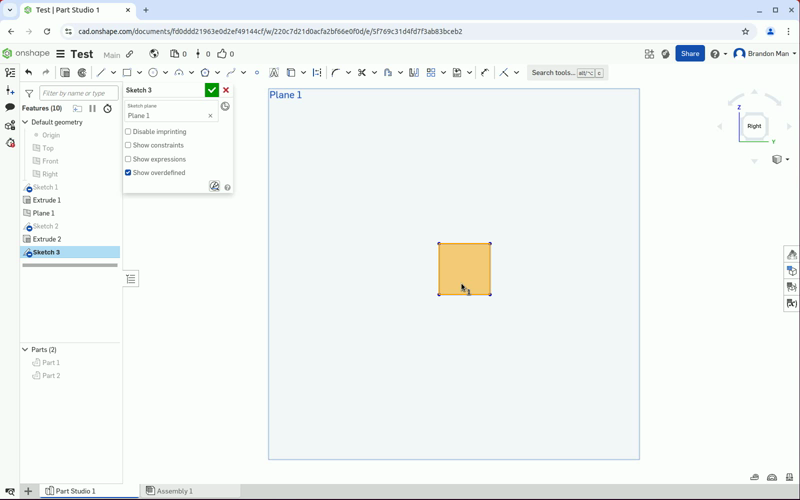
scroll(-6)
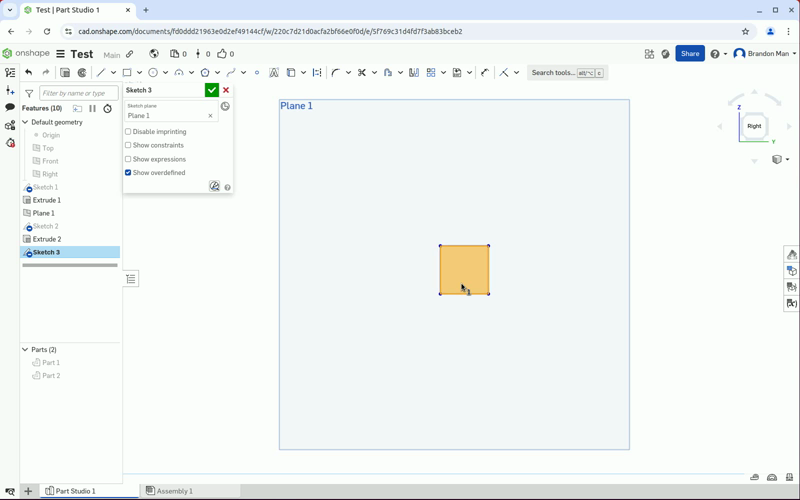
scroll(-6)
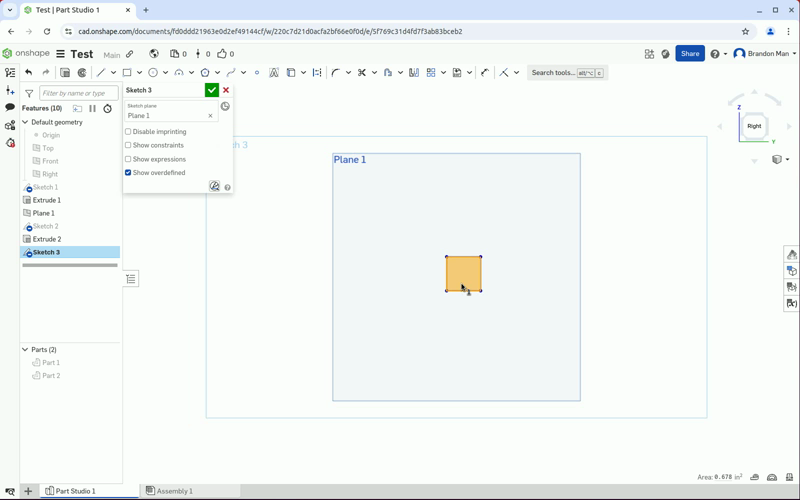
scroll(-6)
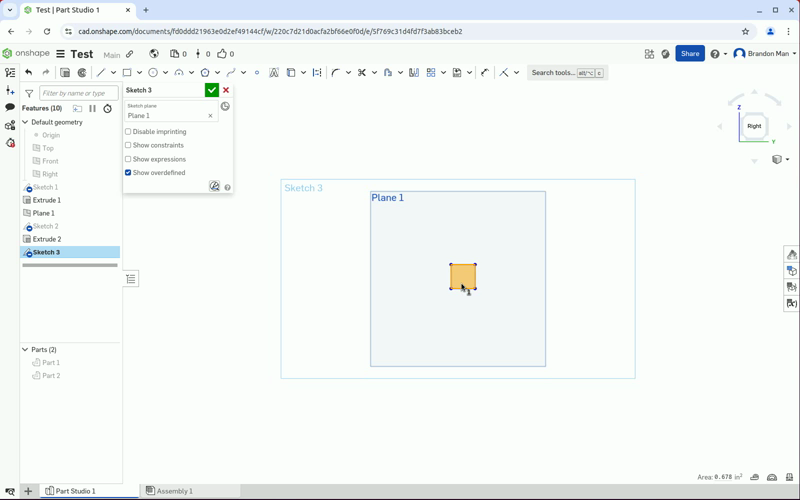
scroll(-6)
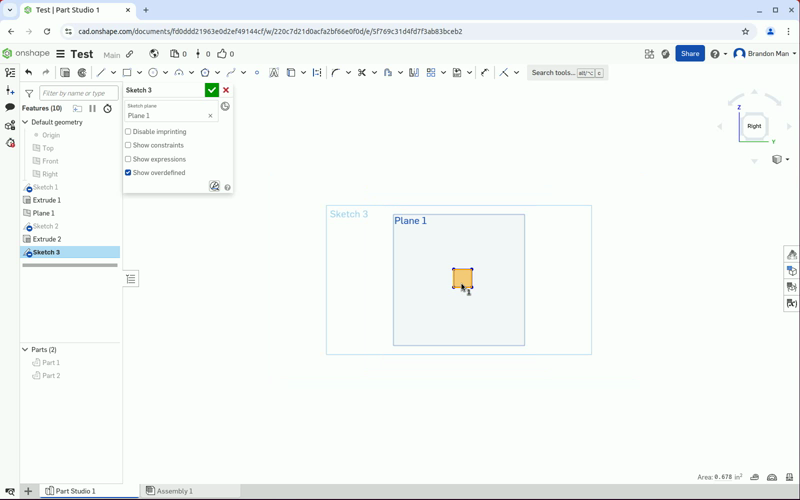
scroll(-6)
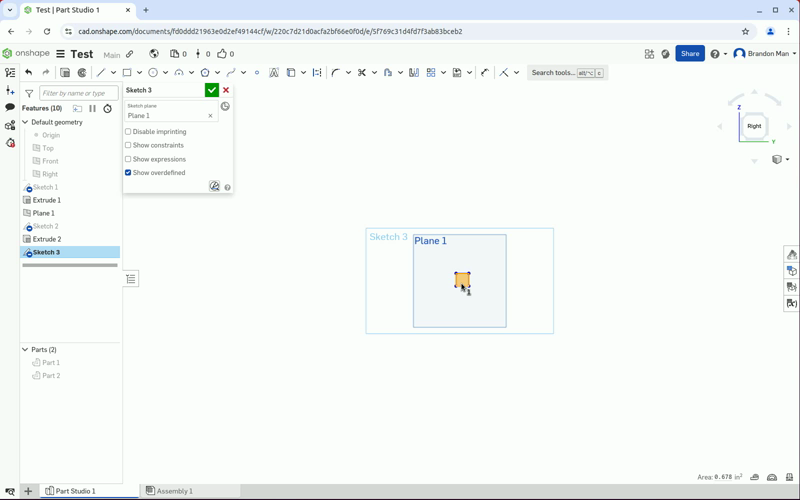
scroll(-6)
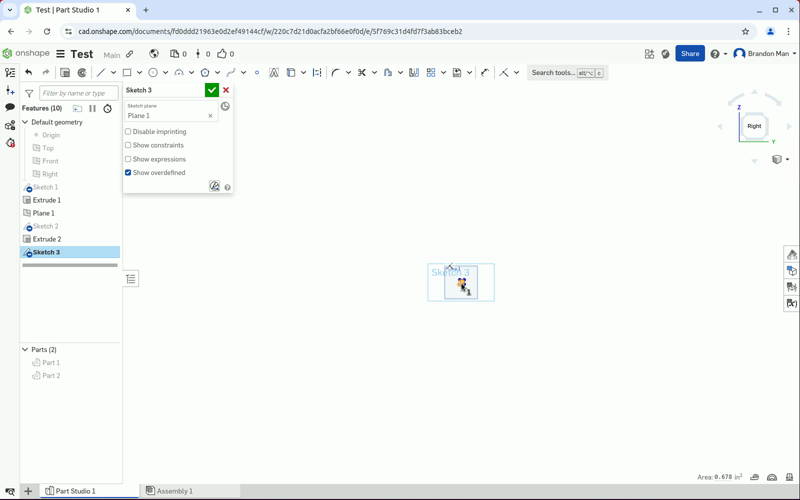
mouse_move(73, 352)
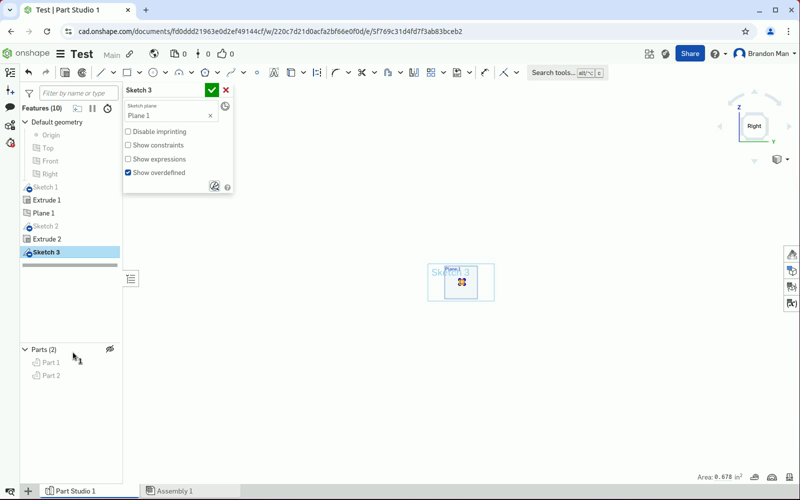
key(shift+y)
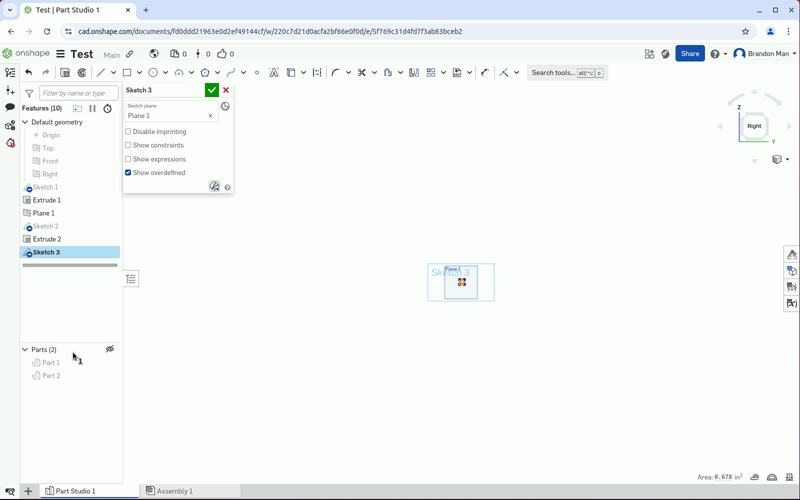
key(shift+e)
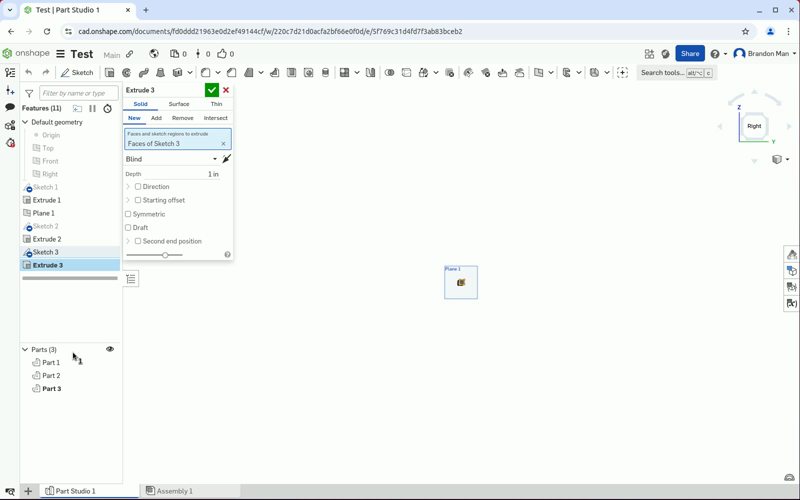
mouse_move(143, 106)
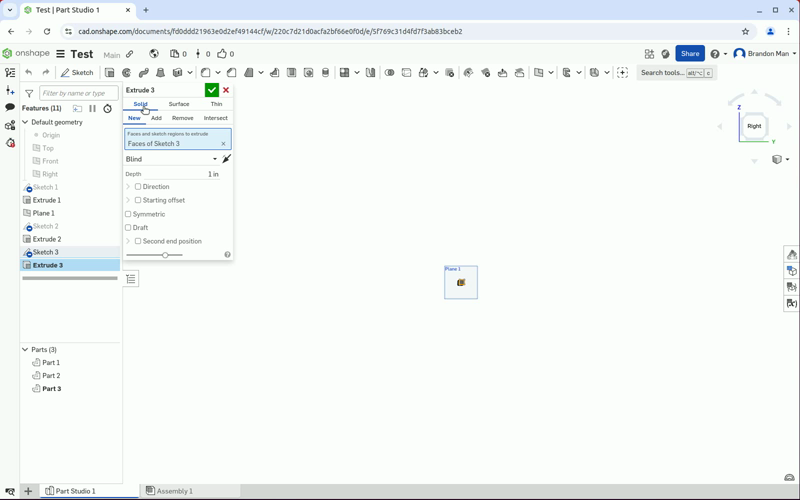
click(143, 106)
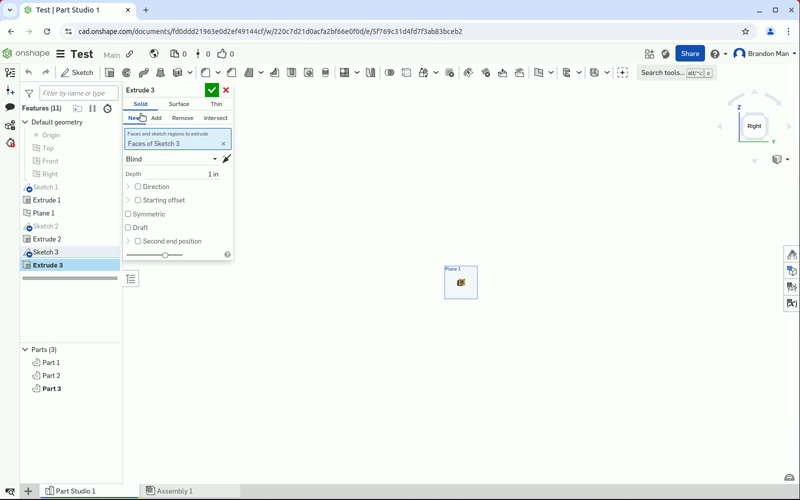
mouse_move(137, 120)
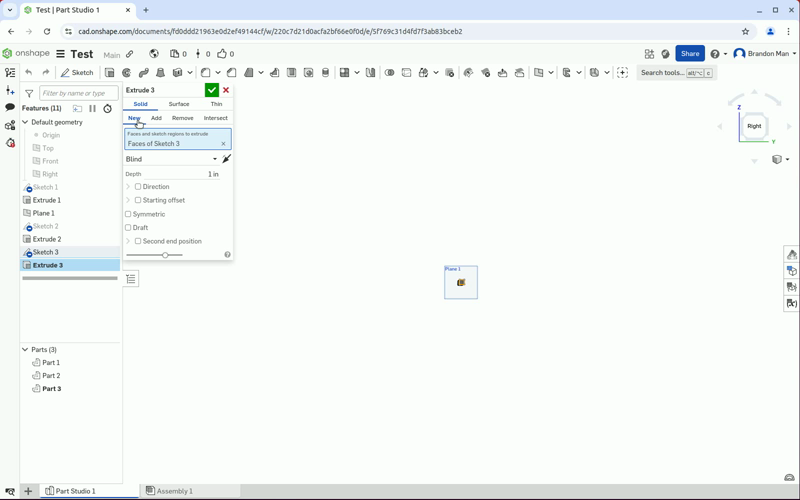
click(137, 120)
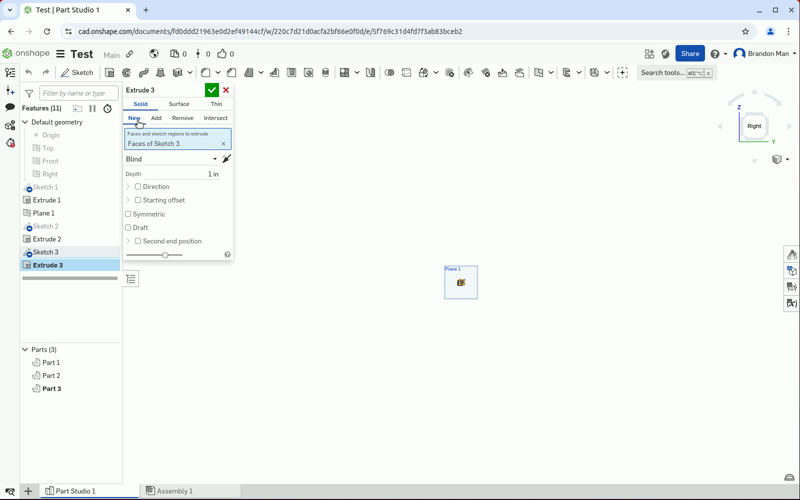
key(tab, 4)
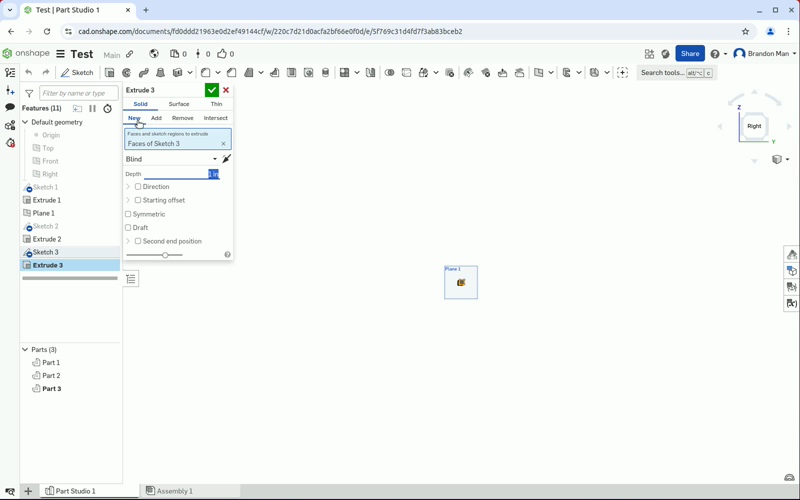
text(-0.241)
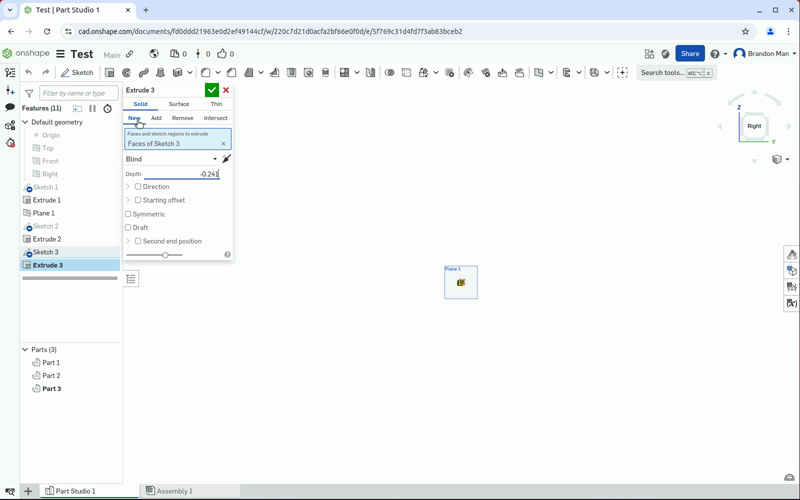
key(enter)
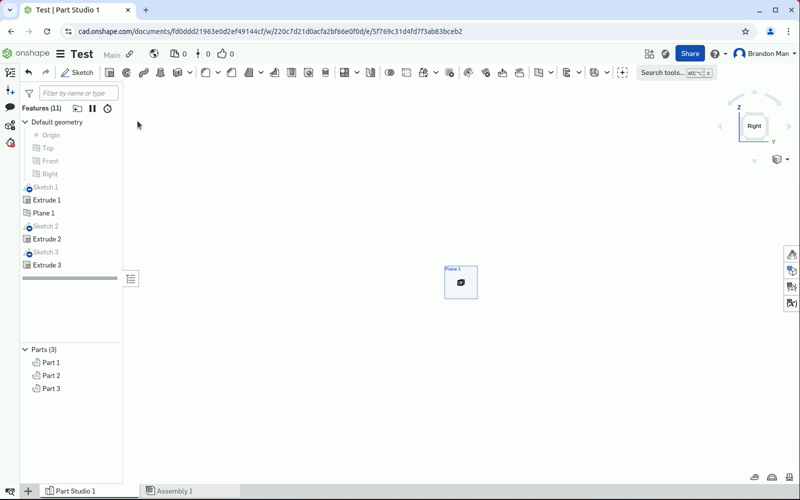
key(shift+h)
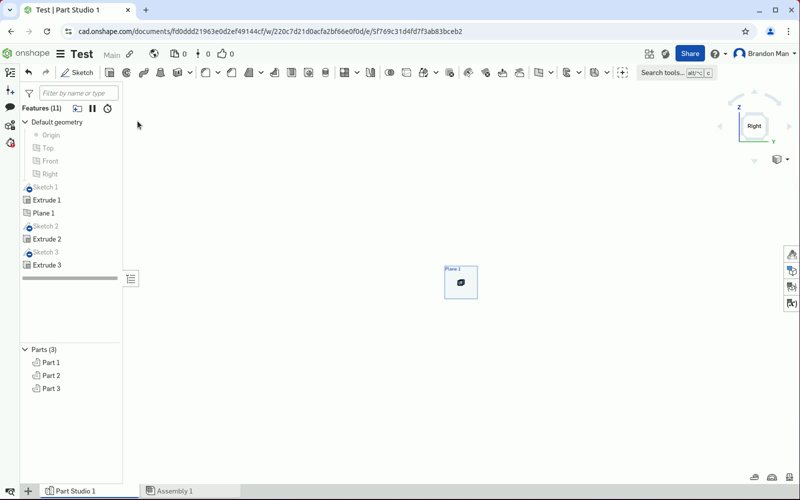
key(shift+h)
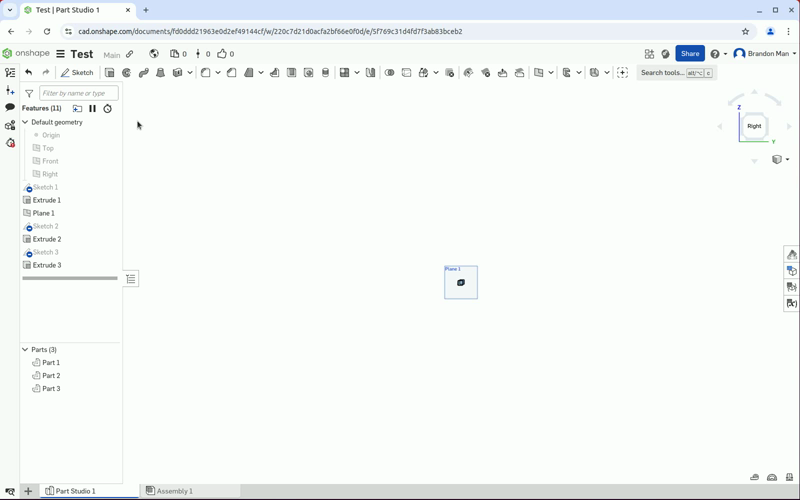
mouse_move(73, 189)
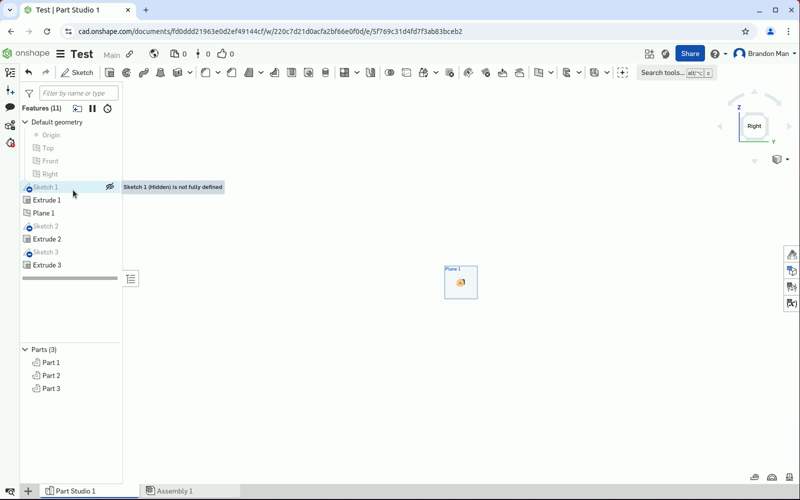
click(73, 189)
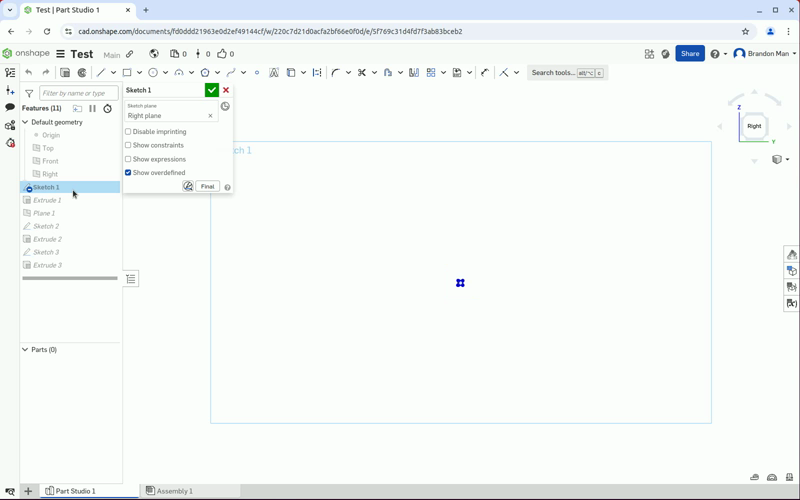
mouse_move(229, 92)
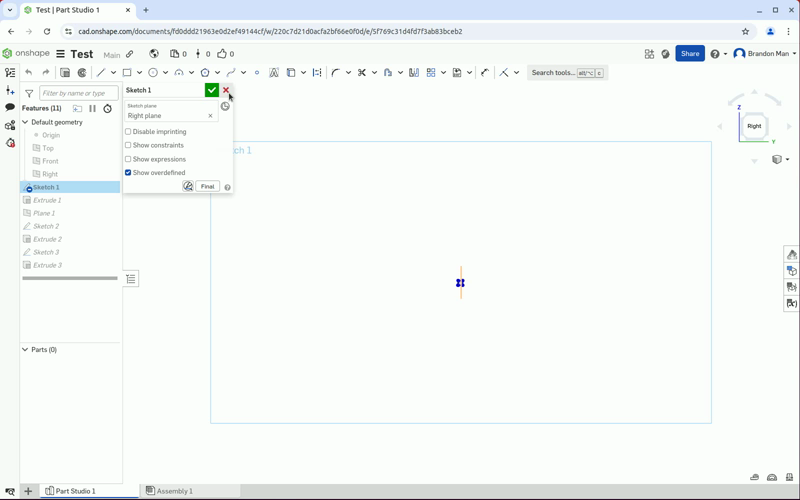
click(229, 92)
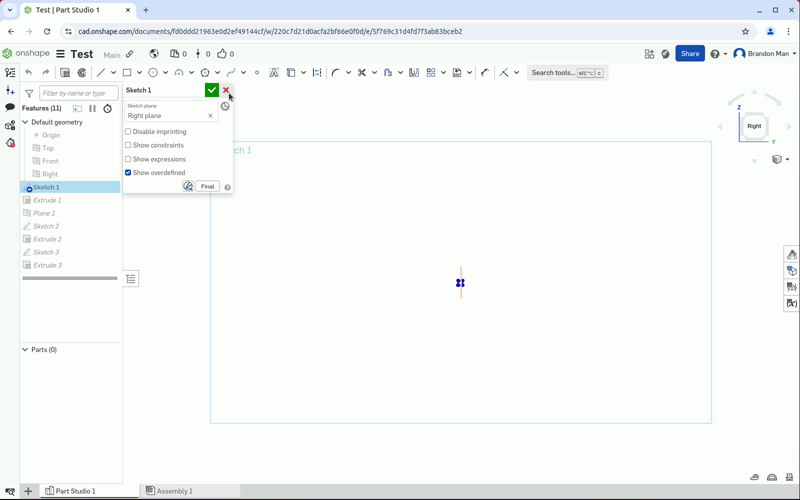
key(shift+s)
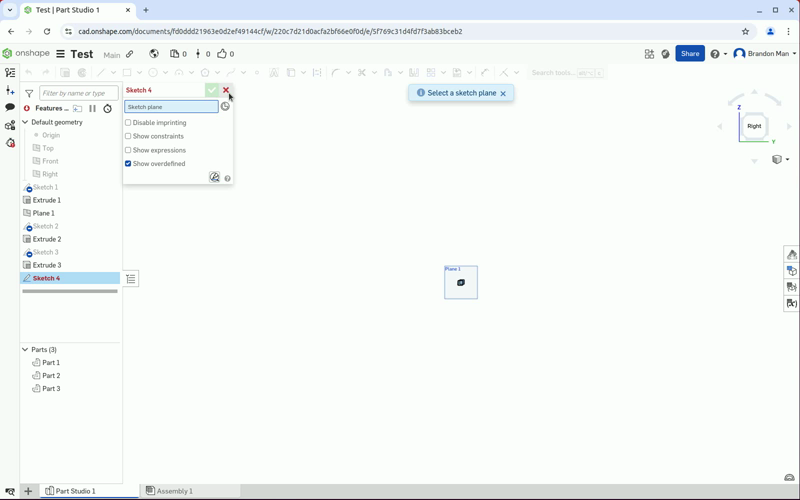
mouse_move(73, 176)
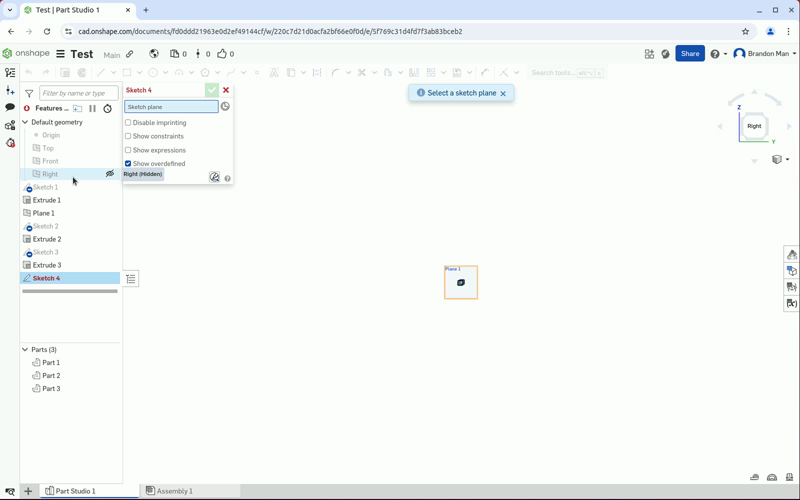
click(73, 176)
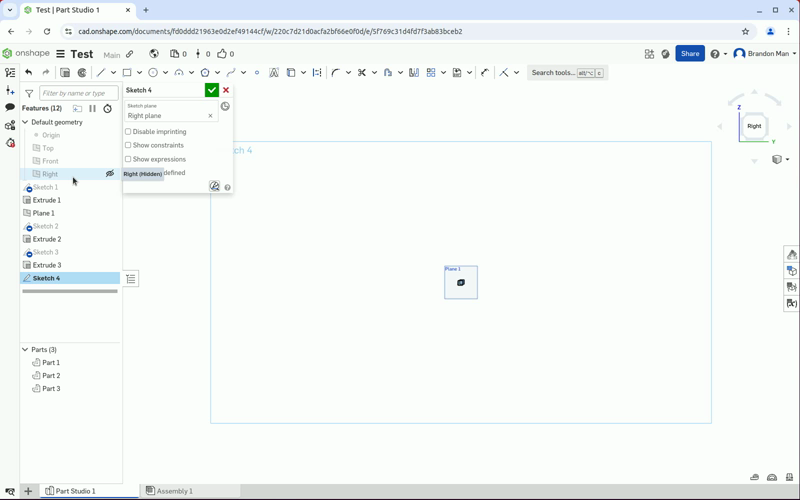
mouse_move(73, 352)
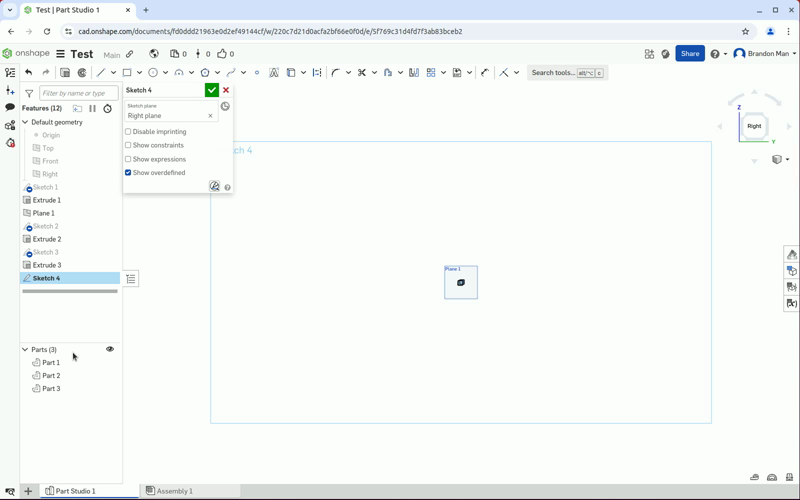
key(y)
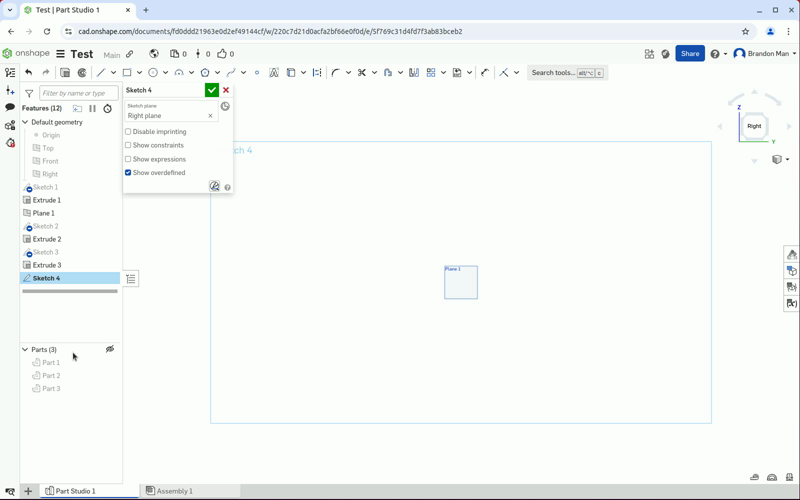
key(l)
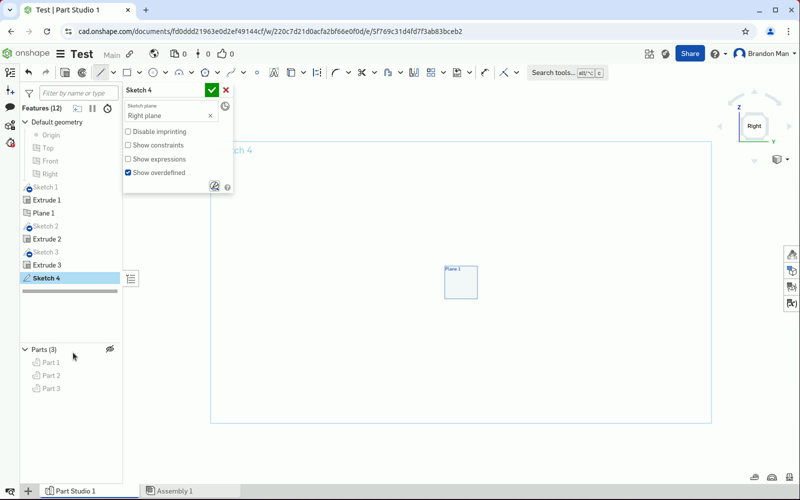
key_down(shift)
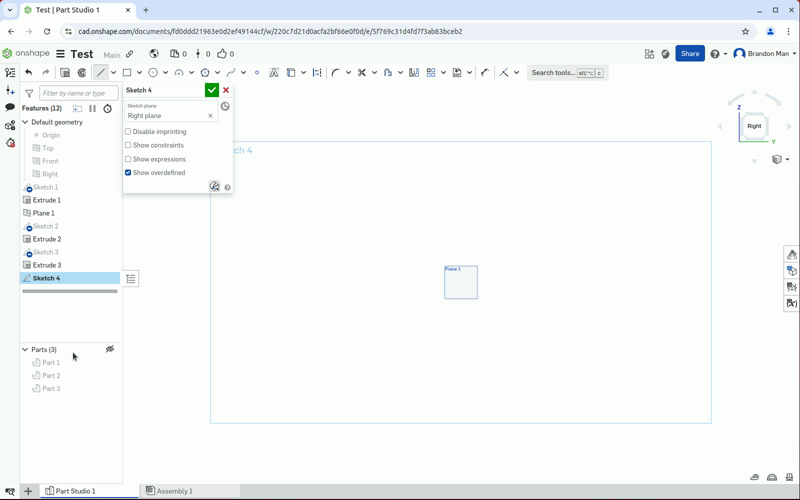
mouse_move(458, 285)
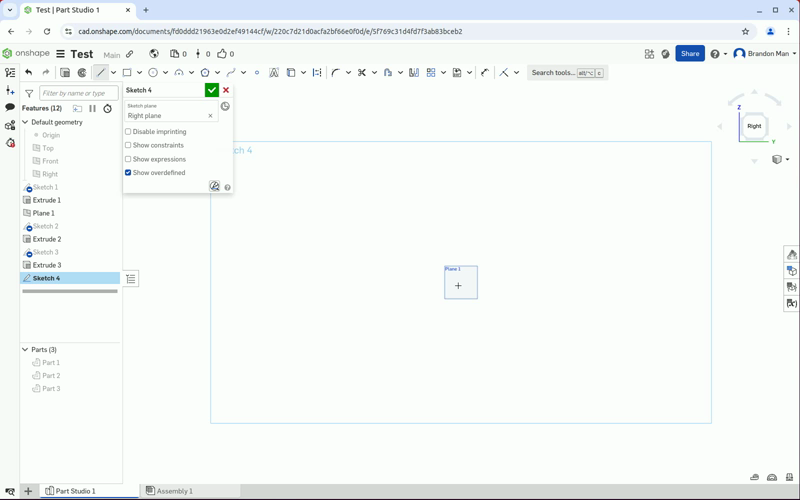
click(458, 285)
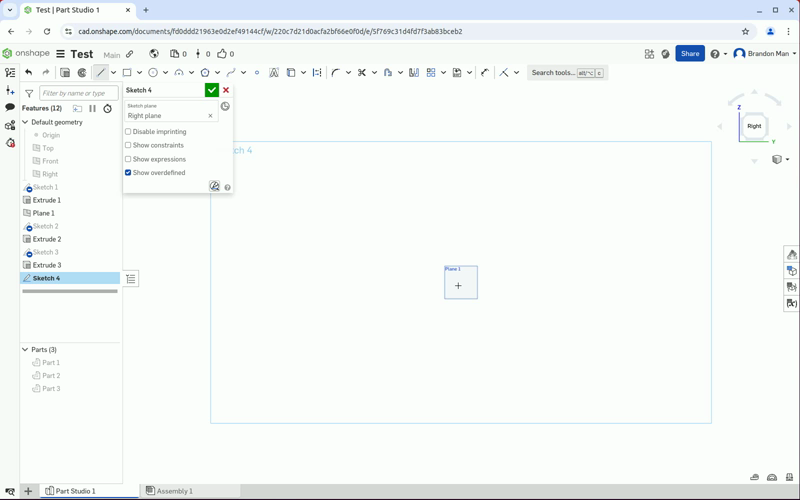
key_up(shift)
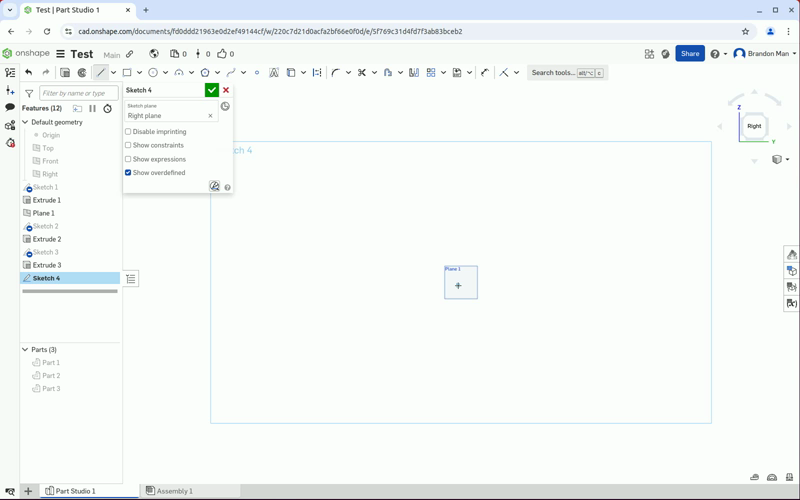
key_down(shift)
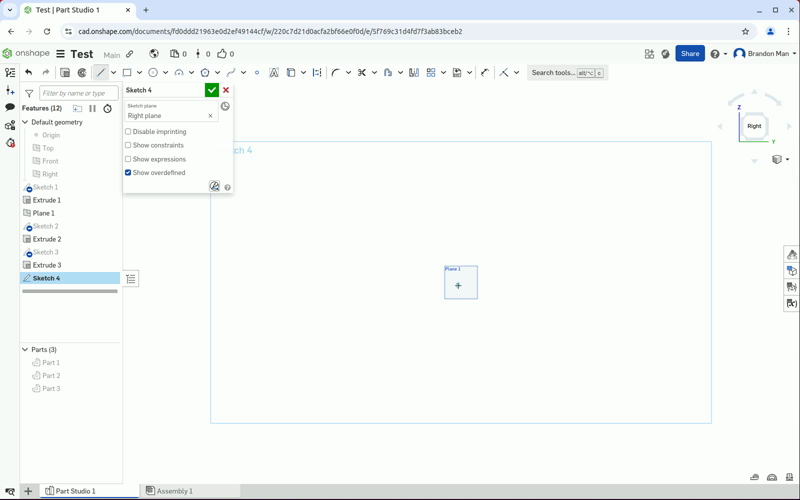
mouse_move(488, 285)
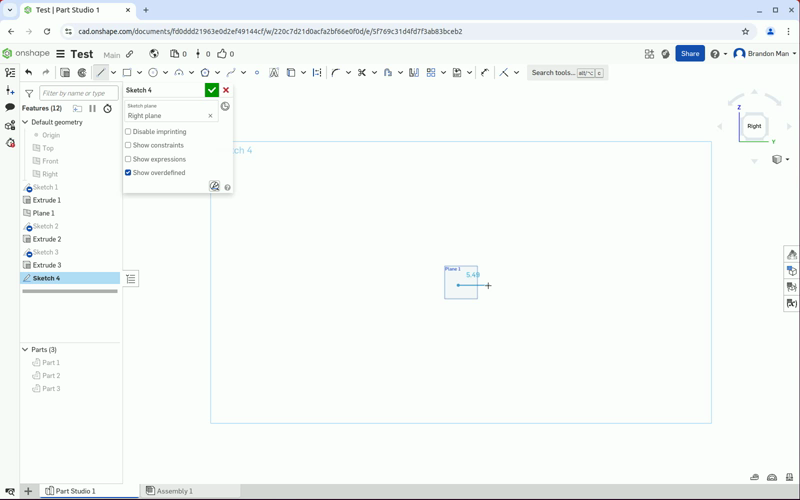
mouse_move(462, 285)
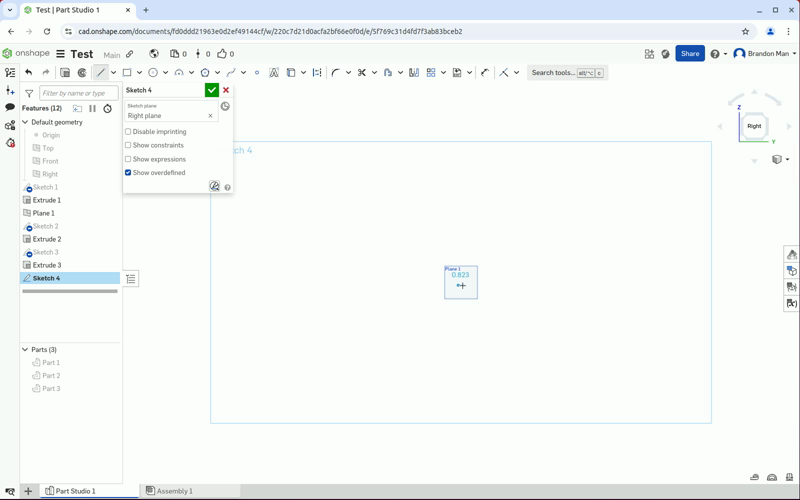
scroll(6)
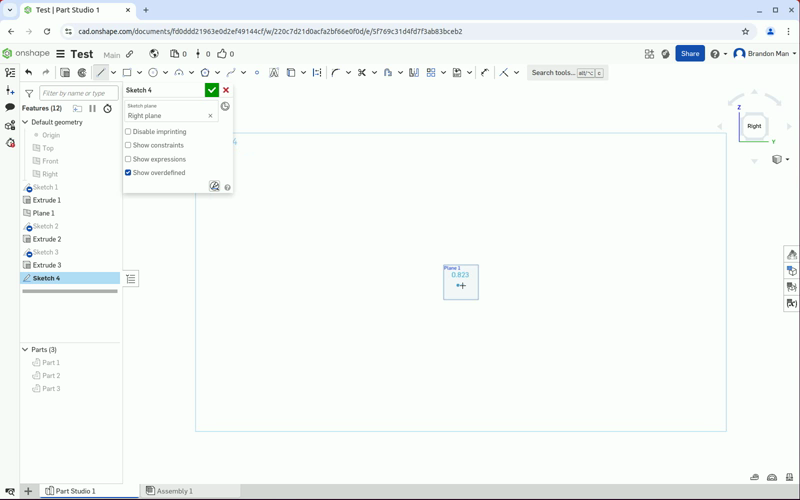
scroll(6)
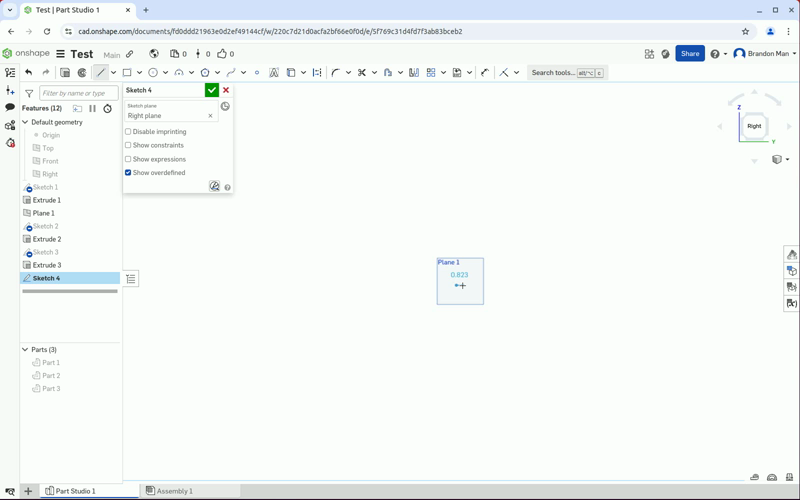
scroll(6)
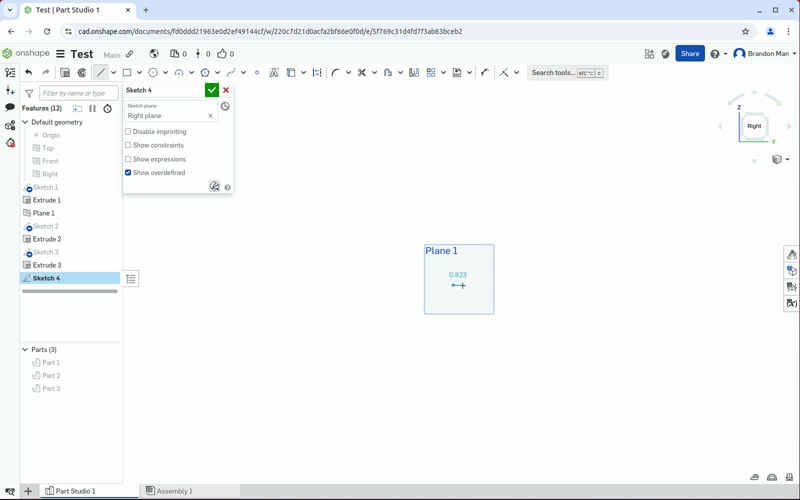
scroll(6)
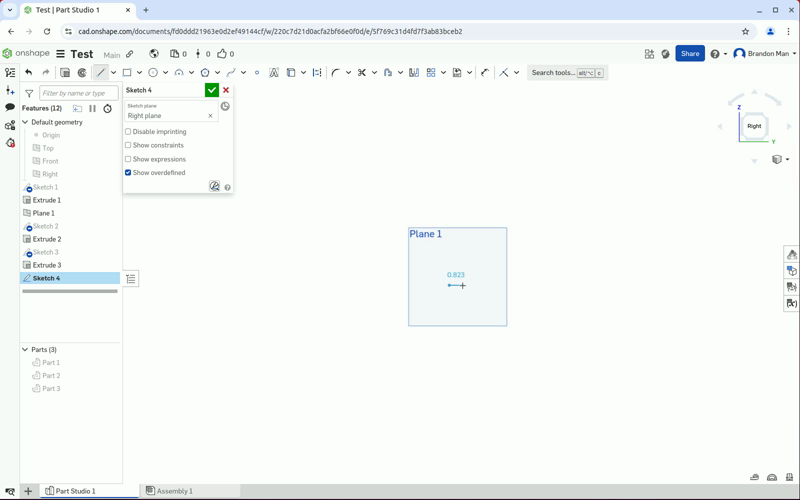
scroll(6)
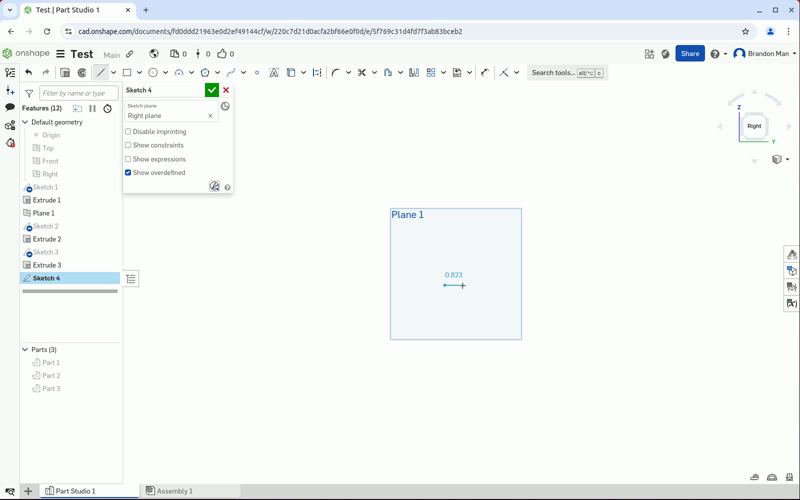
scroll(6)
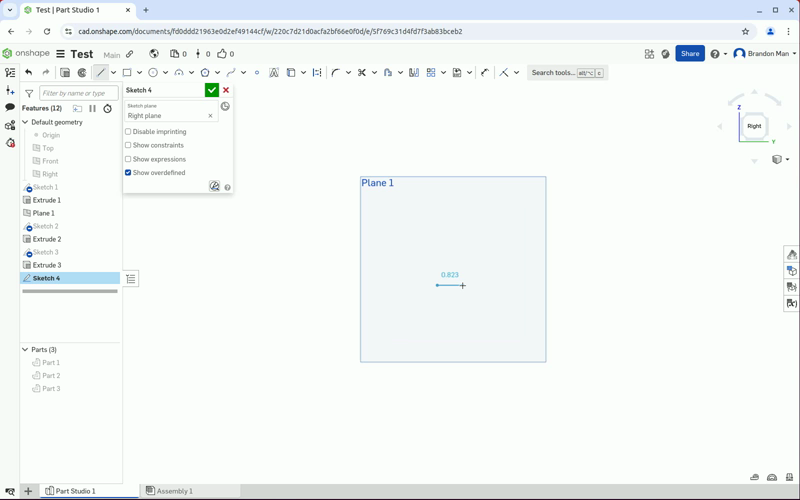
scroll(6)
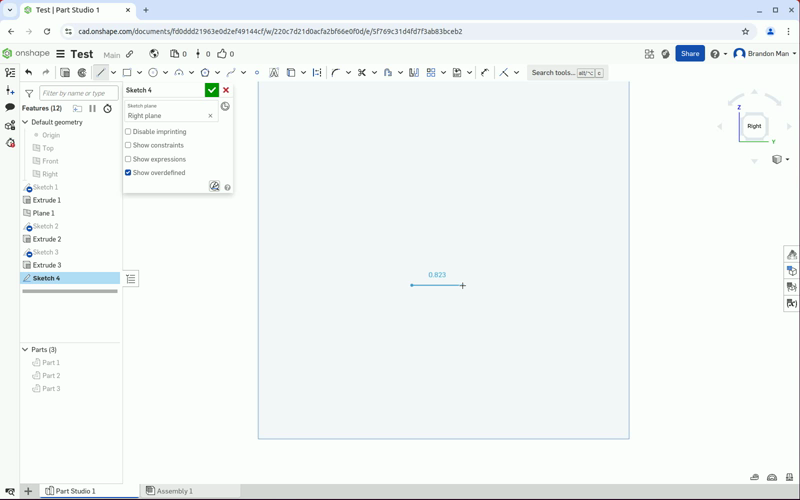
click(462, 285)
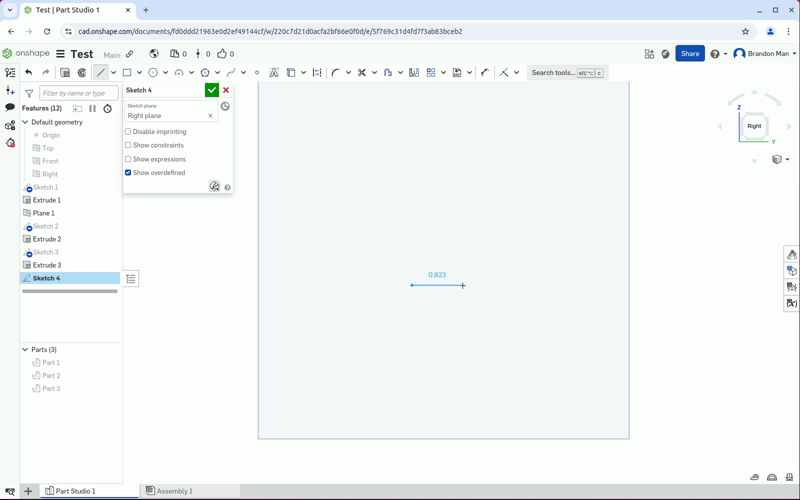
scroll(-6)
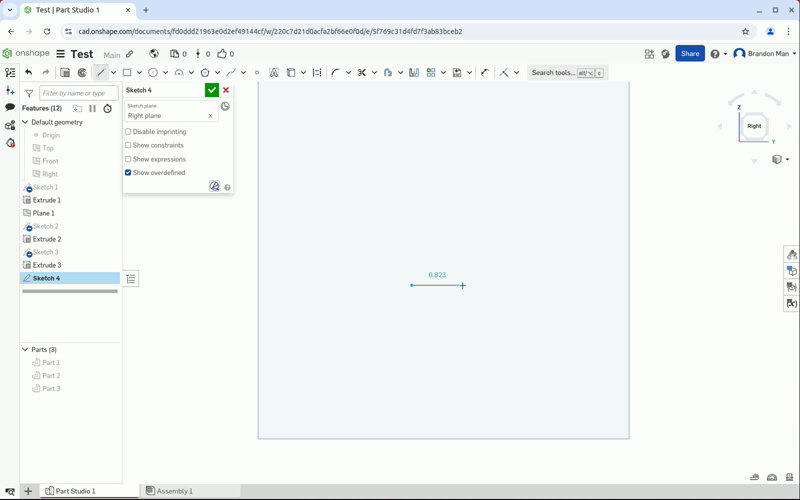
scroll(-6)
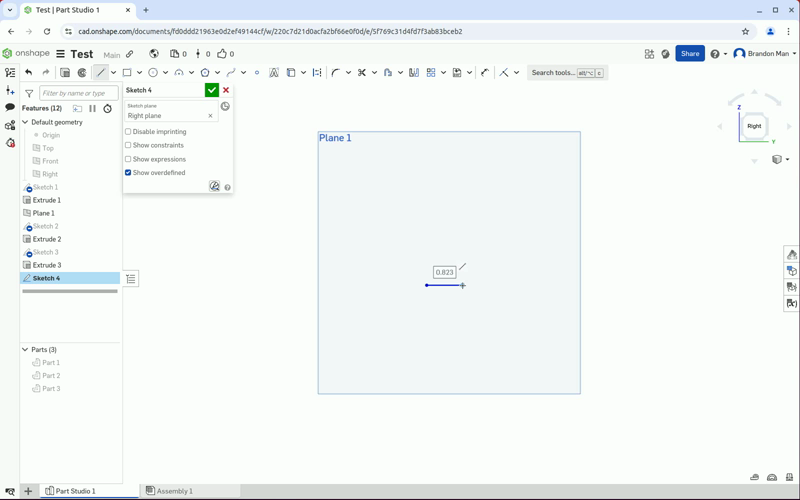
scroll(-6)
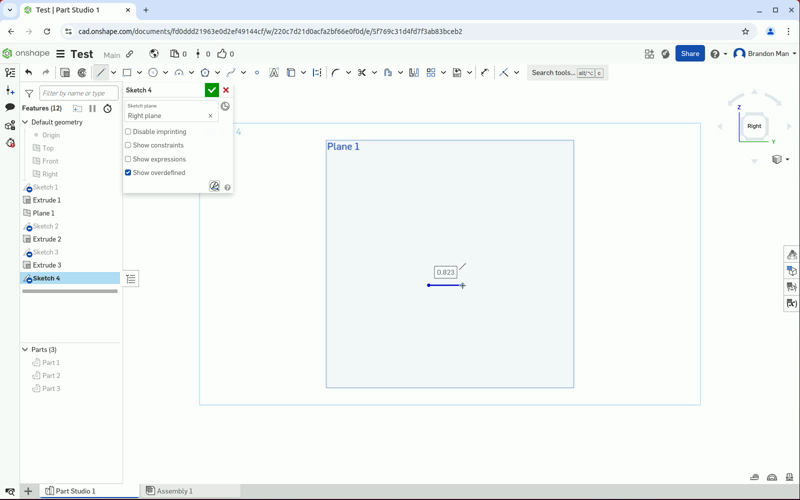
scroll(-6)
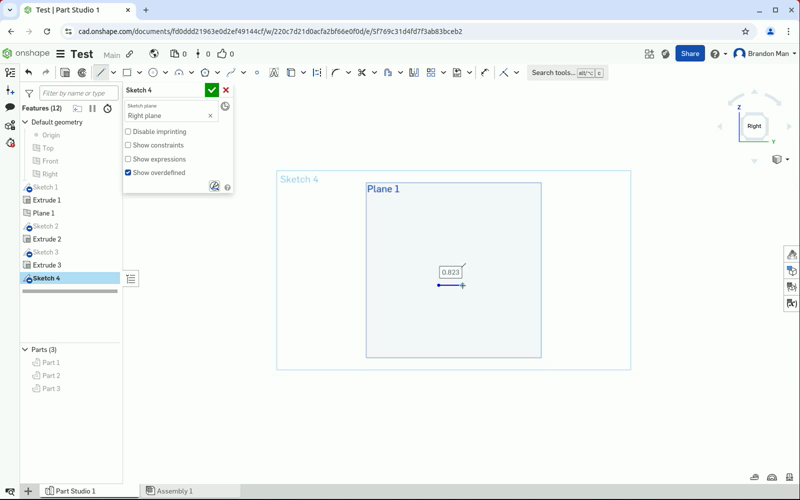
scroll(-6)
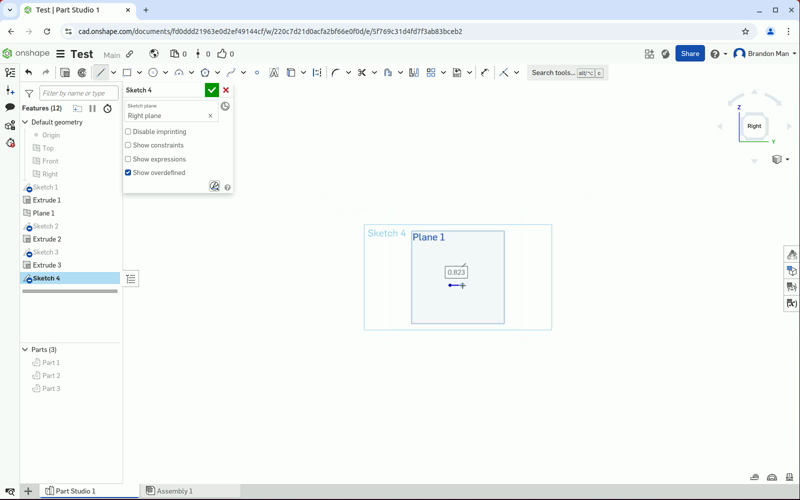
scroll(-6)
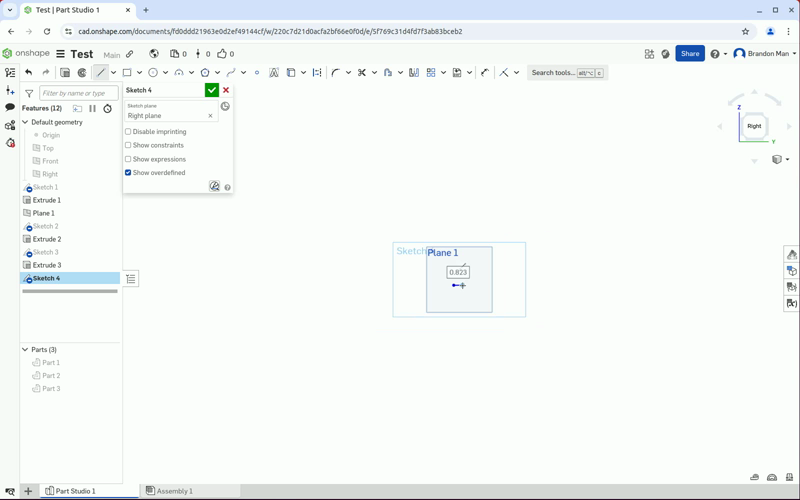
scroll(-6)
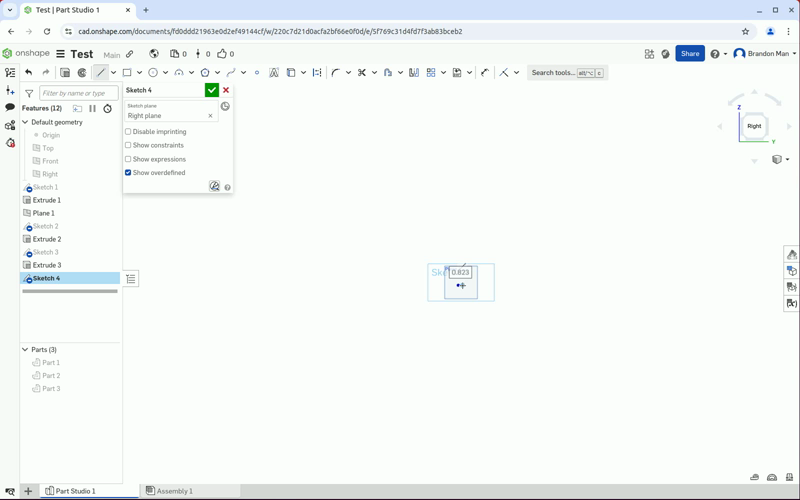
key_up(shift)
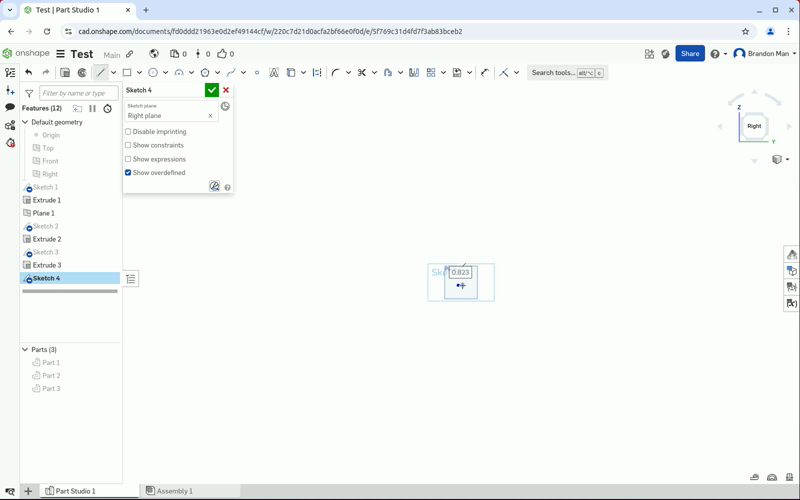
key_down(shift)
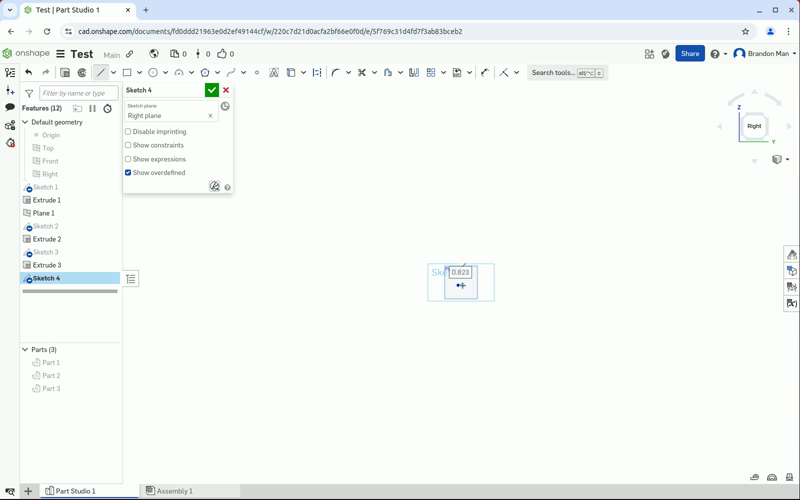
mouse_move(492, 285)
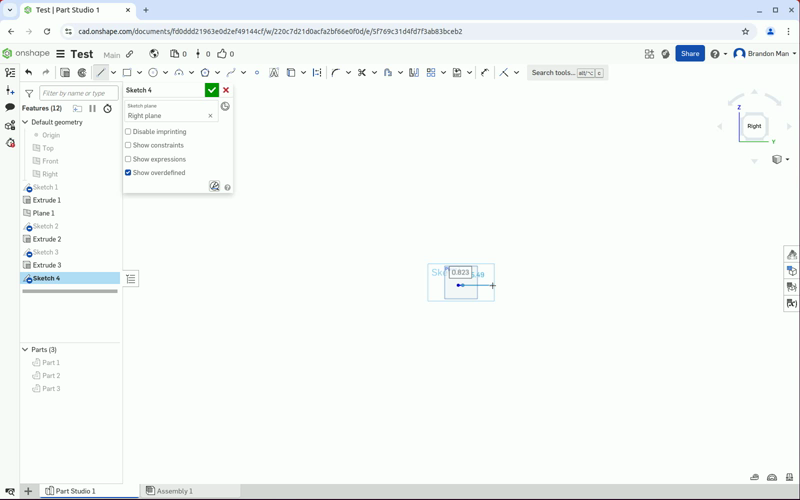
mouse_move(462, 280)
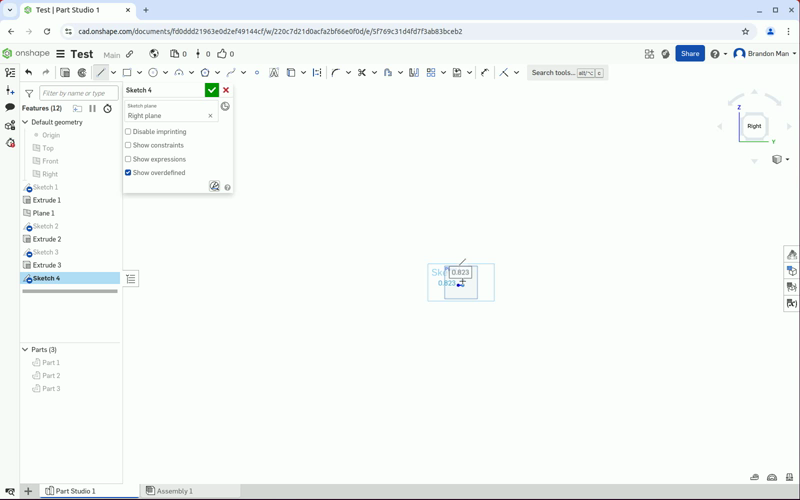
scroll(6)
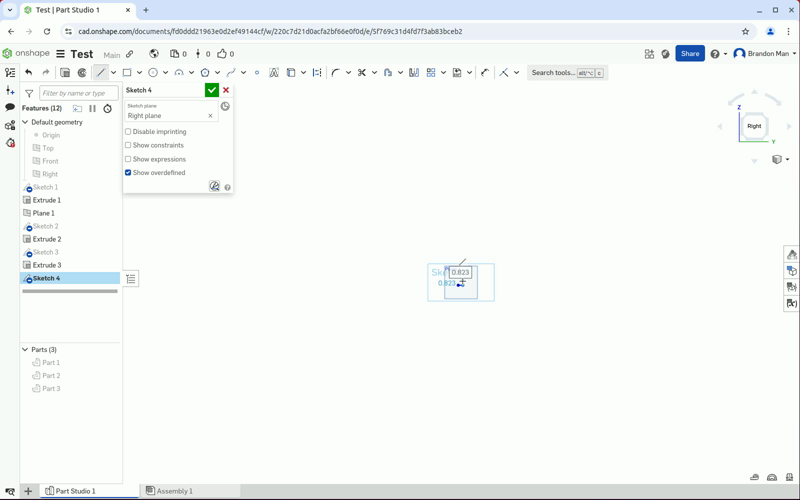
scroll(6)
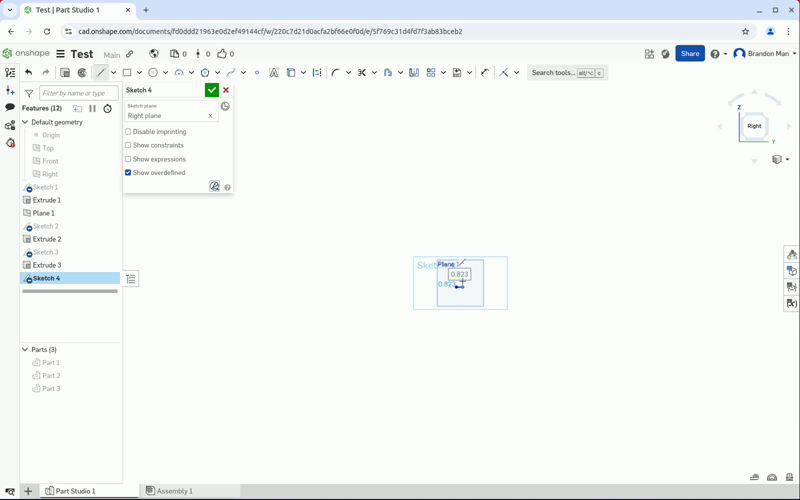
scroll(6)
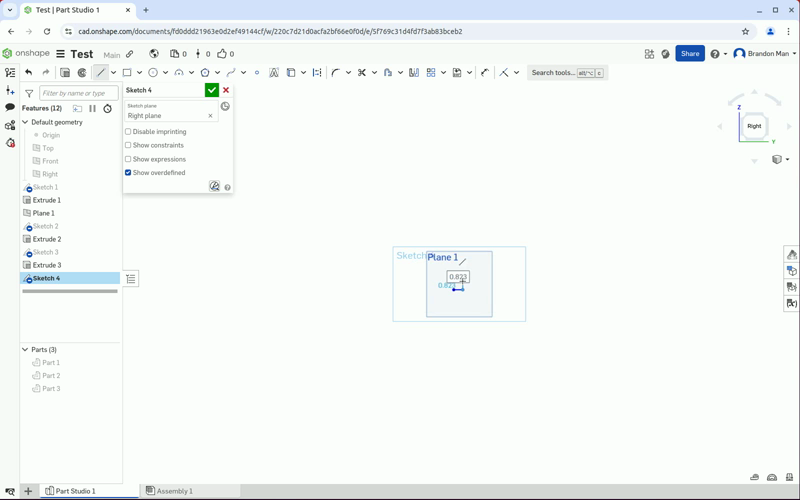
scroll(6)
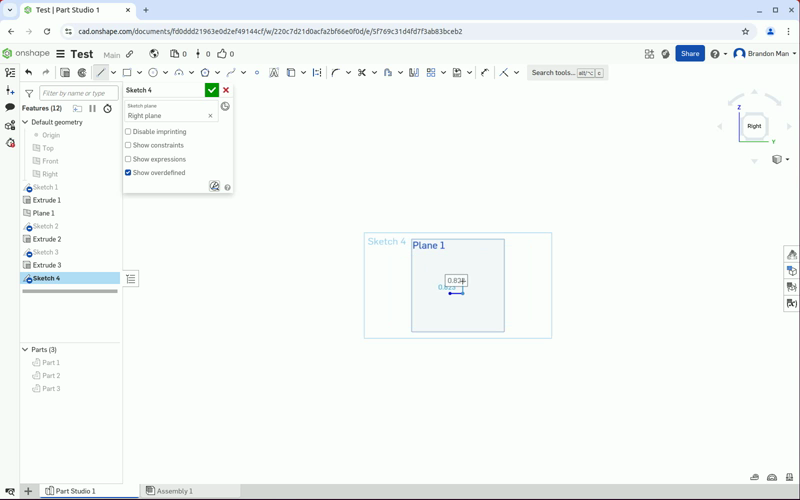
scroll(6)
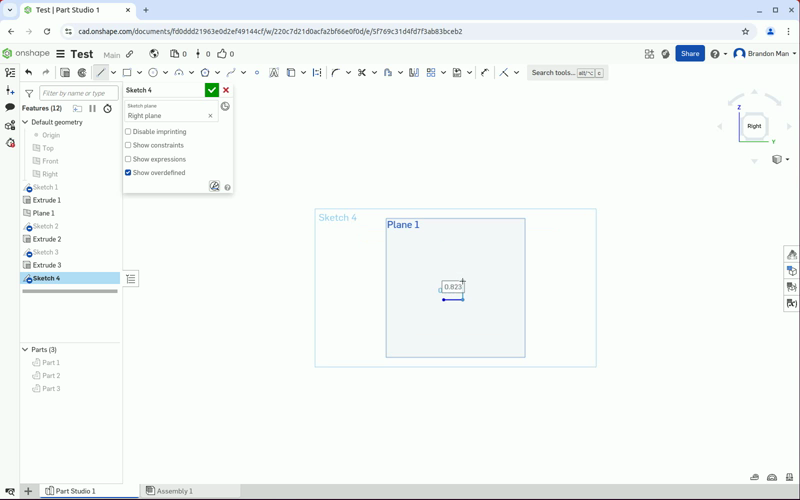
scroll(6)
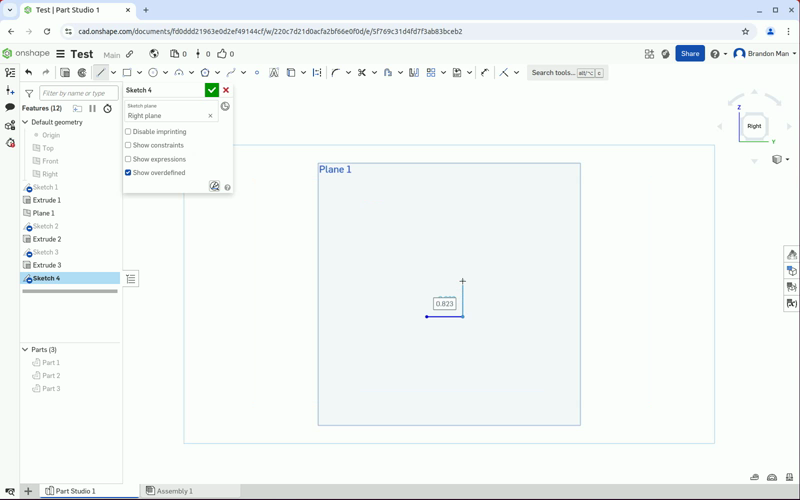
scroll(6)
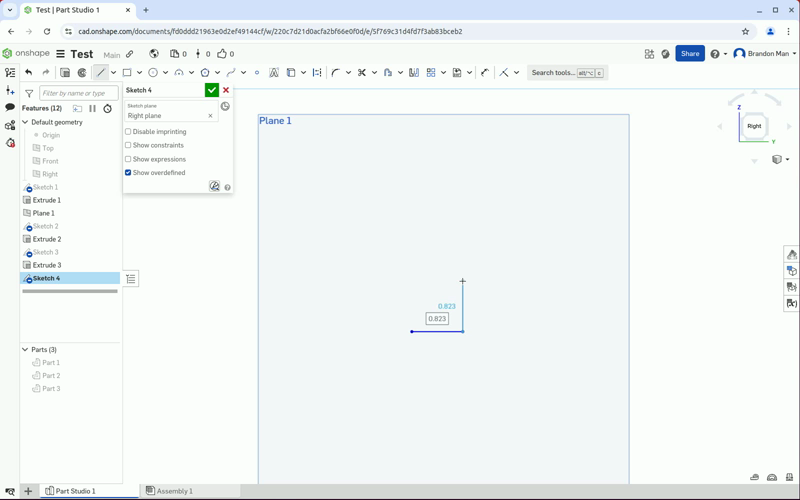
click(462, 280)
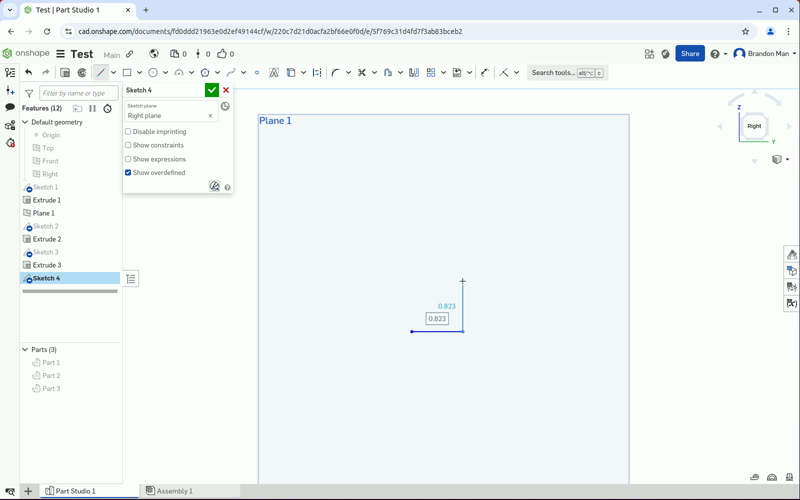
scroll(-6)
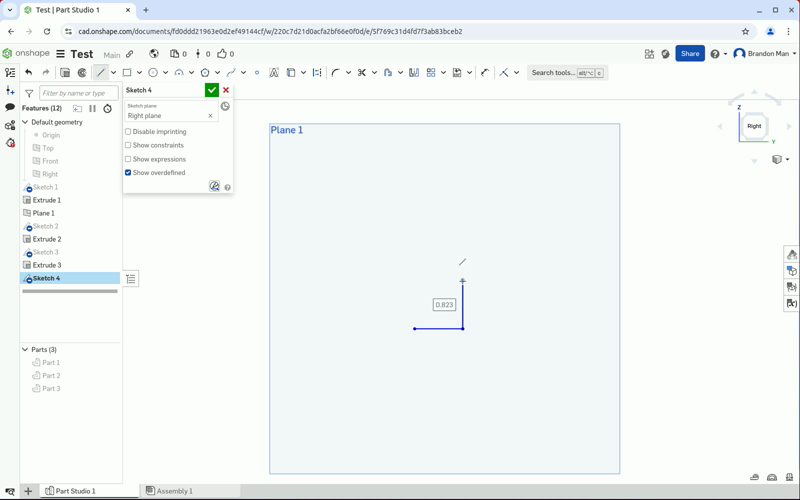
scroll(-6)
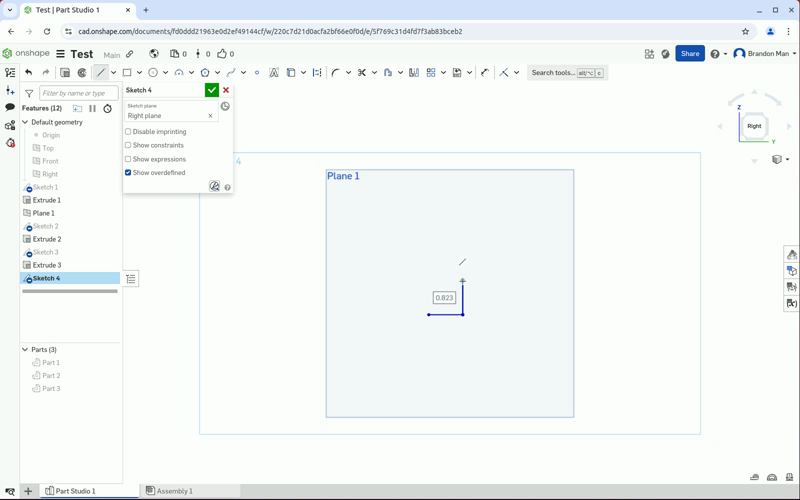
scroll(-6)
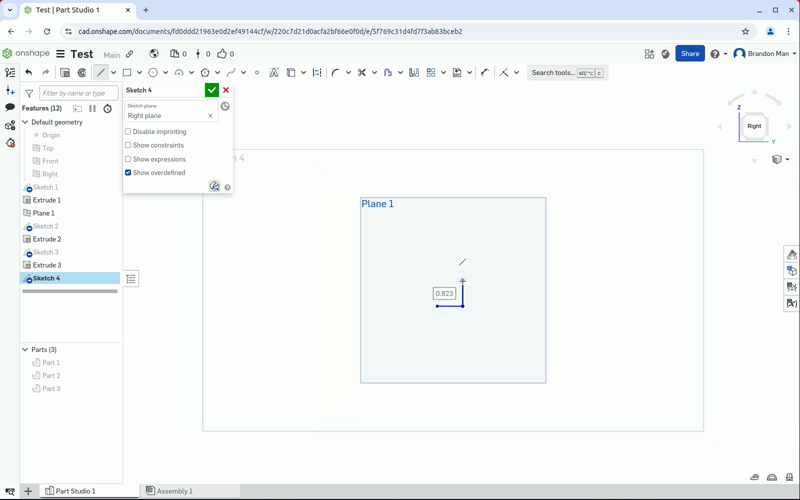
scroll(-6)
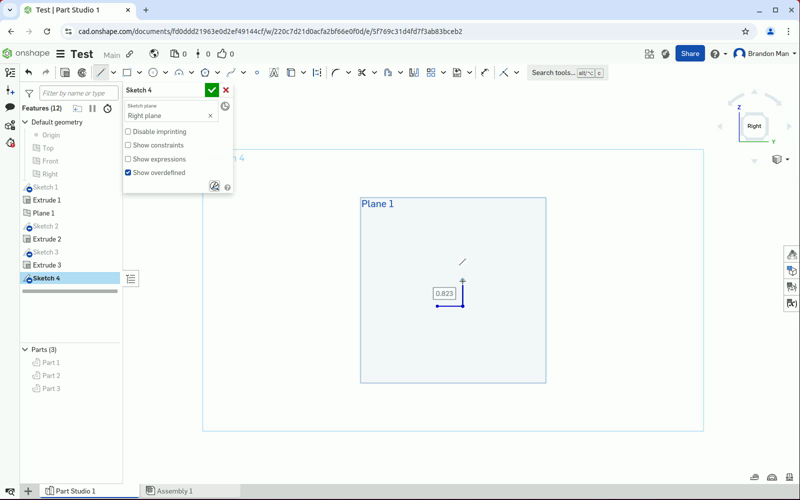
scroll(-6)
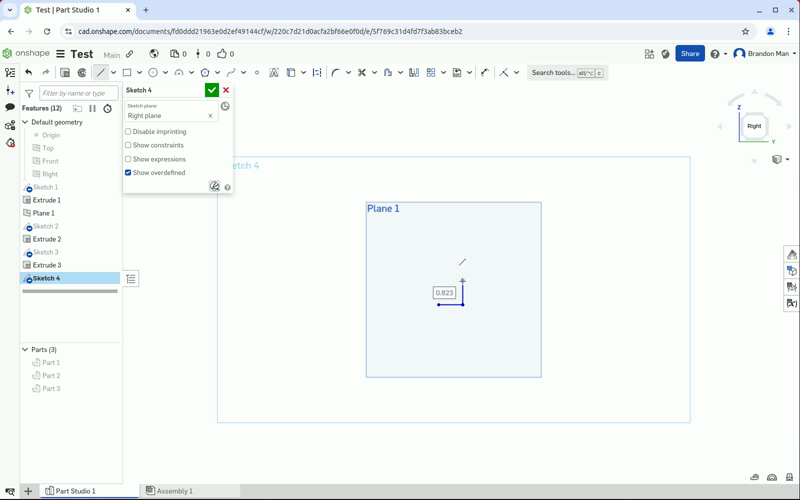
scroll(-6)
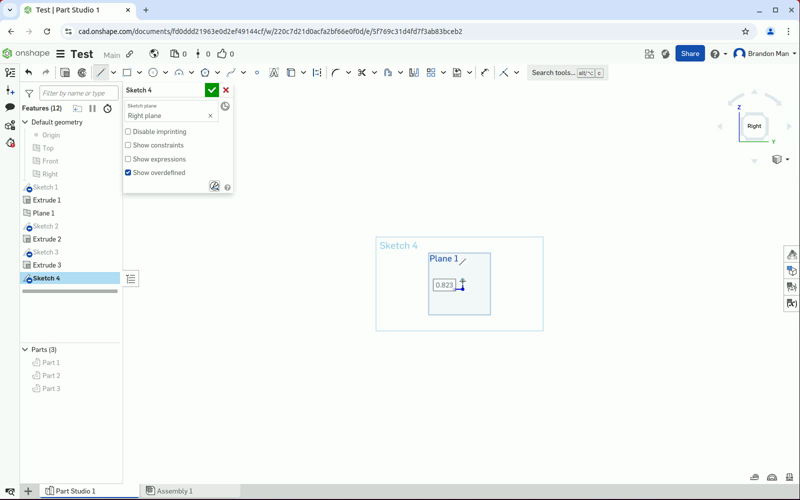
scroll(-6)
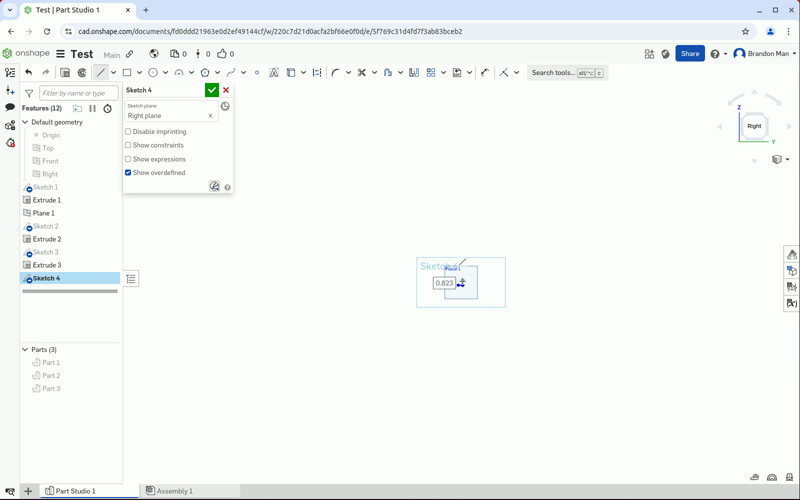
key_up(shift)
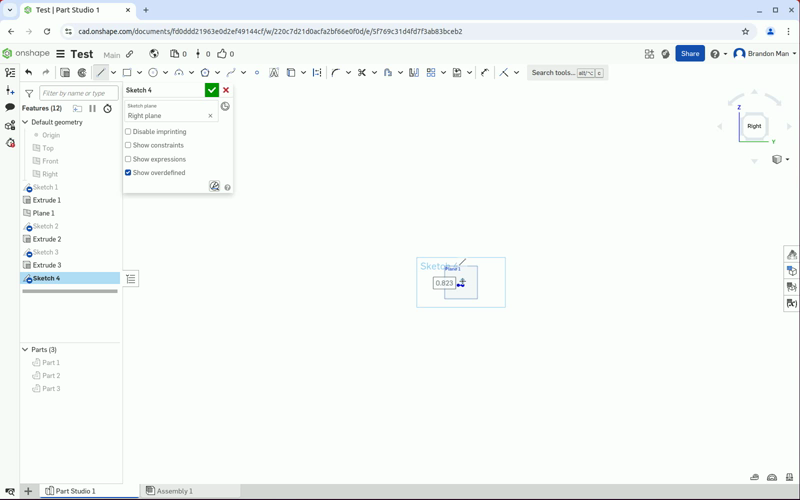
key_down(shift)
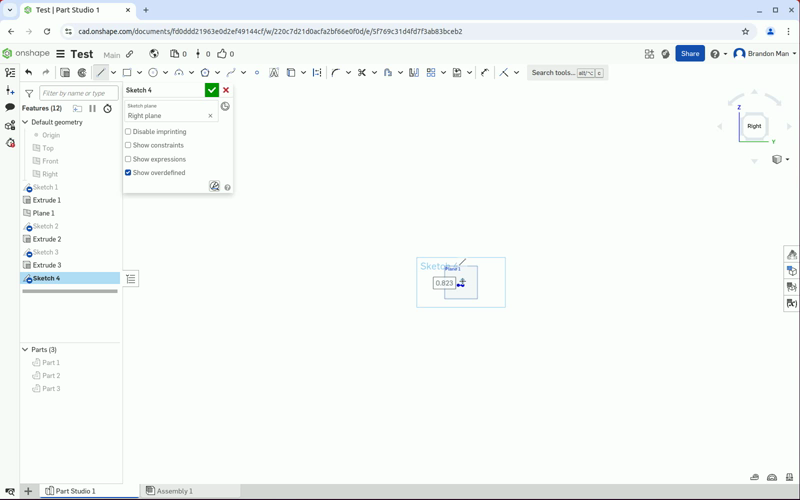
mouse_move(492, 280)
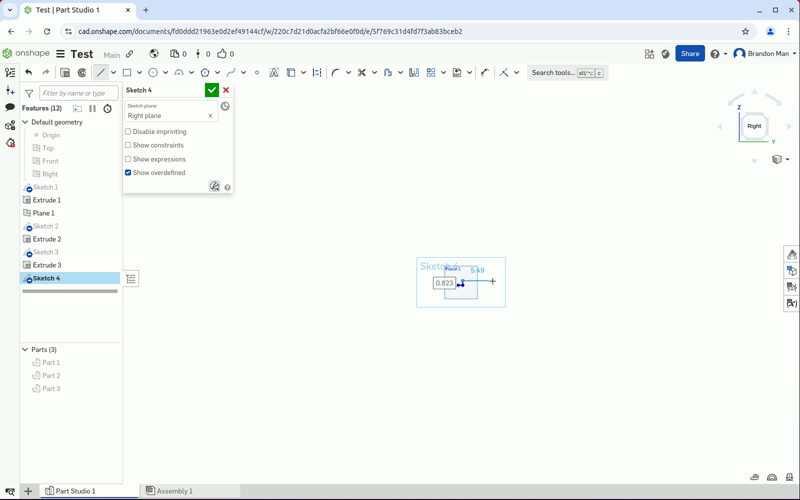
mouse_move(458, 280)
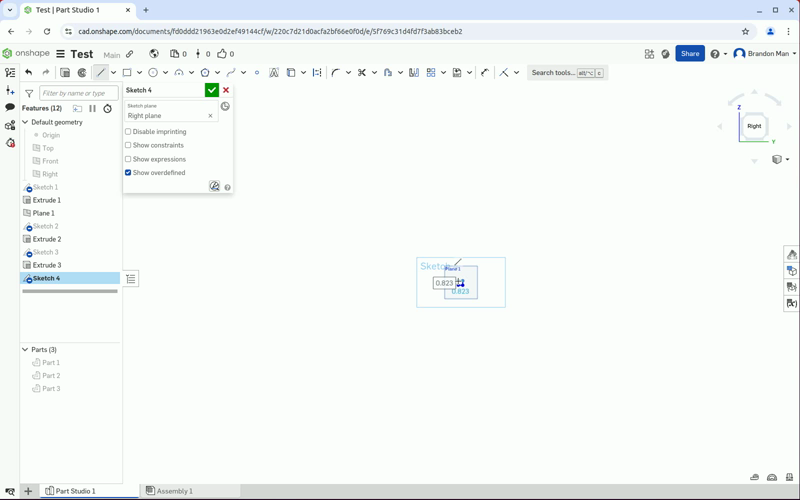
scroll(6)
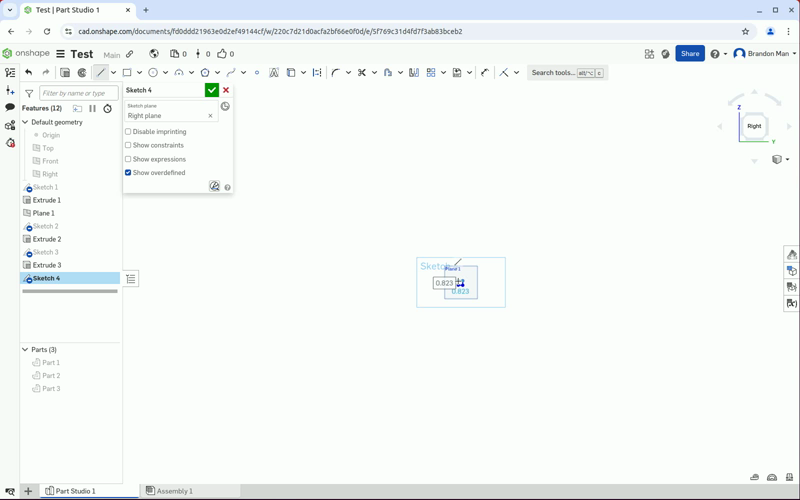
scroll(6)
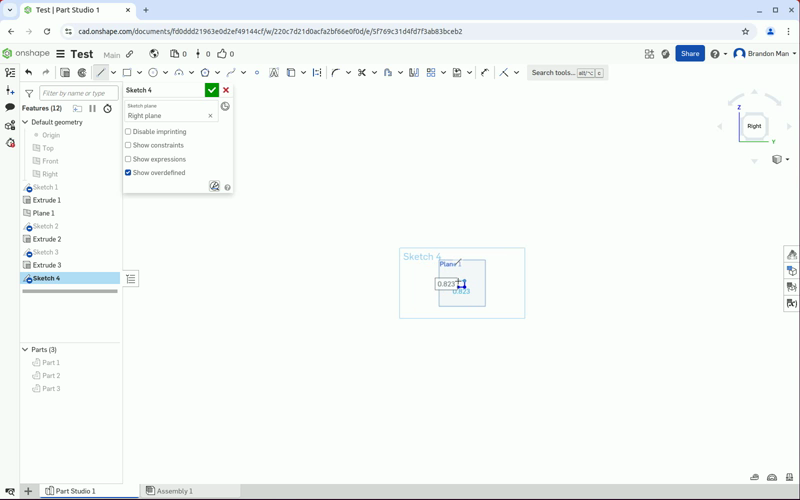
scroll(6)
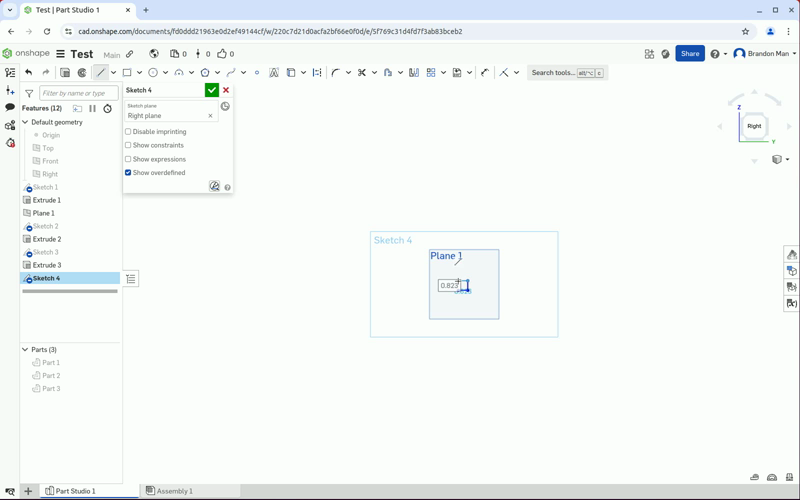
scroll(6)
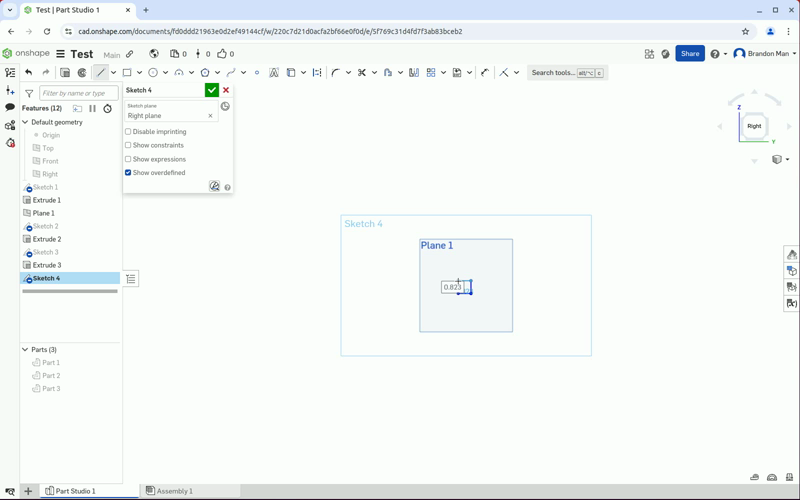
scroll(6)
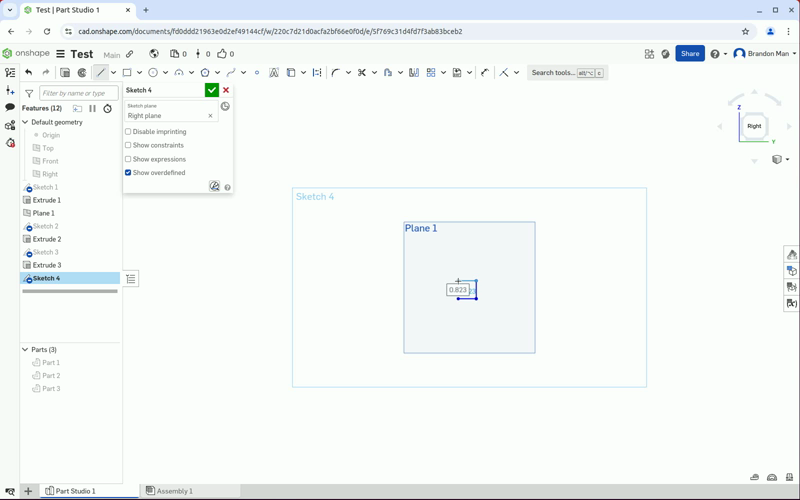
scroll(6)
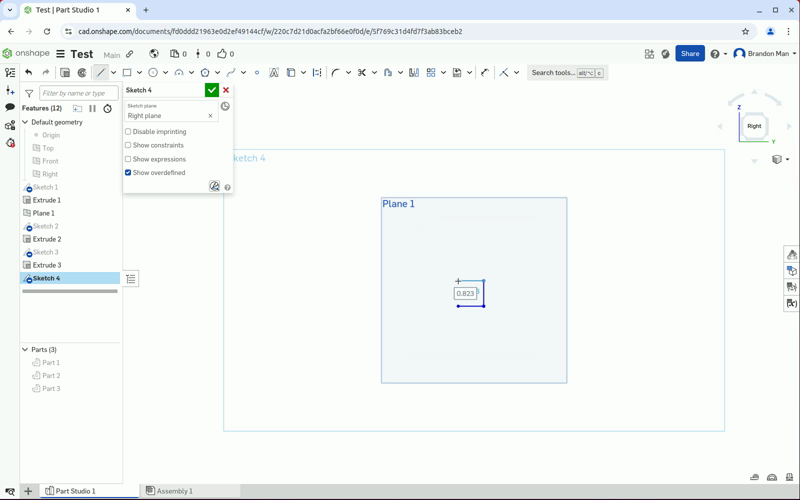
scroll(6)
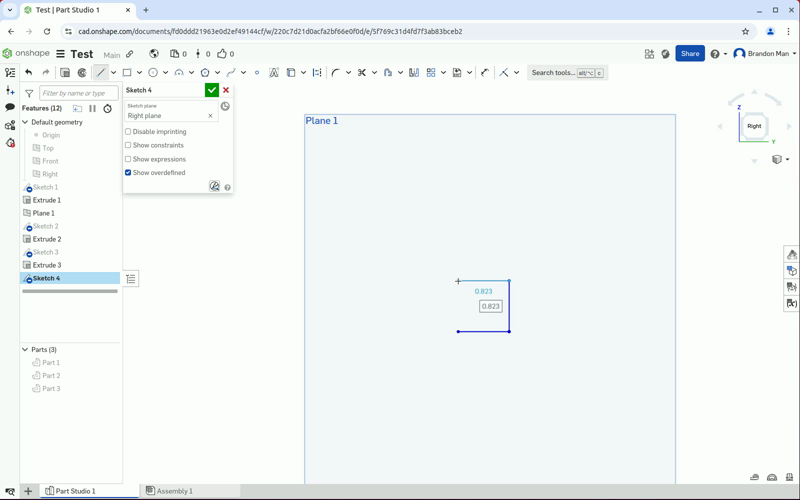
click(458, 280)
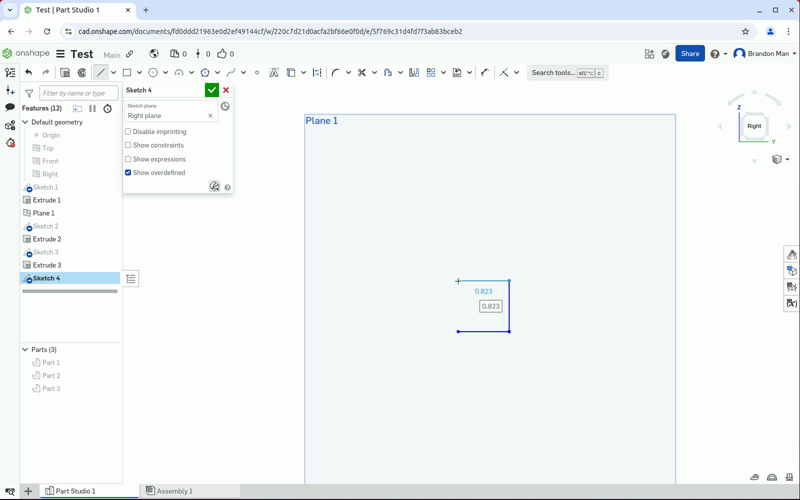
scroll(-6)
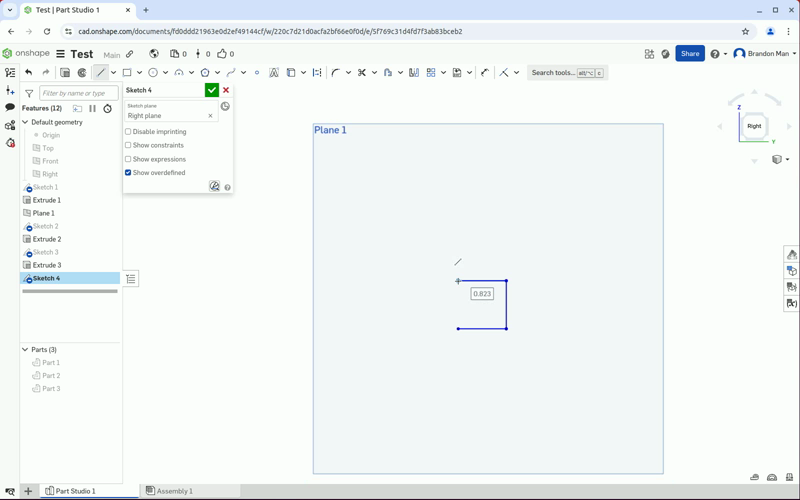
scroll(-6)
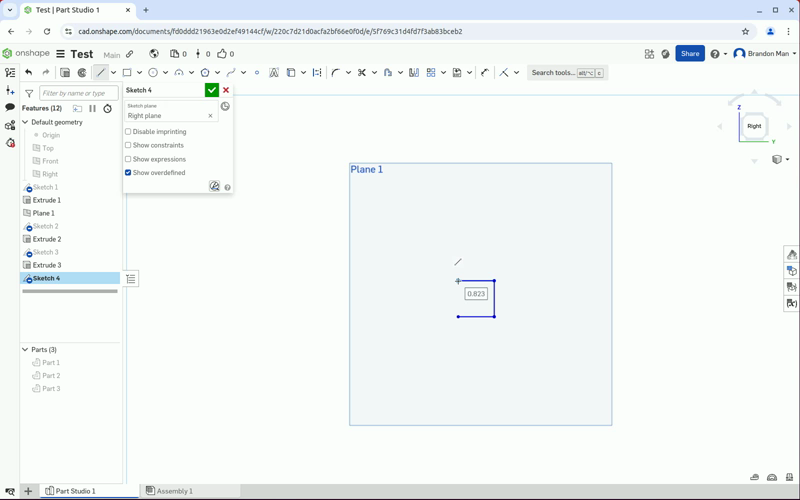
scroll(-6)
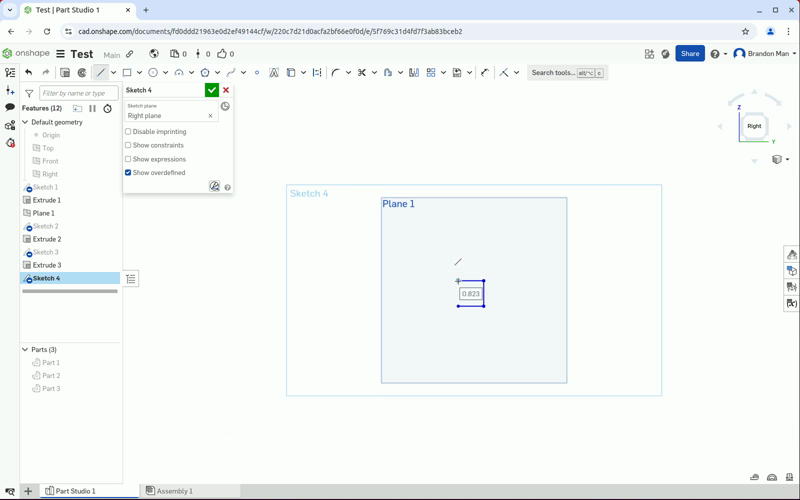
scroll(-6)
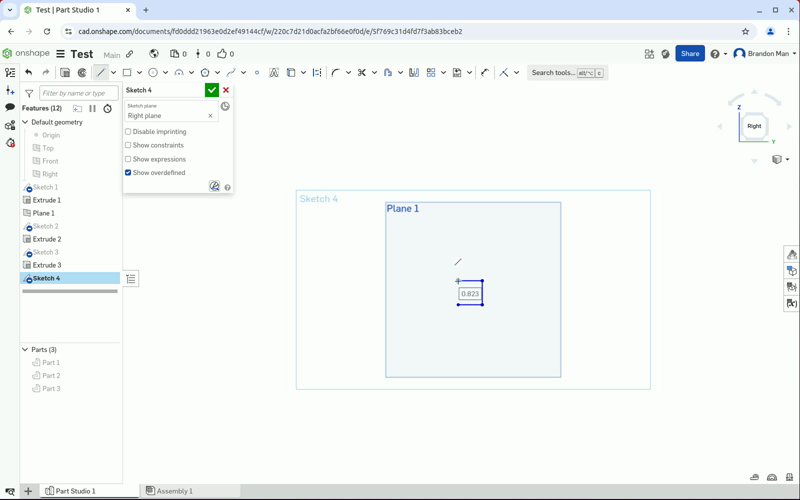
scroll(-6)
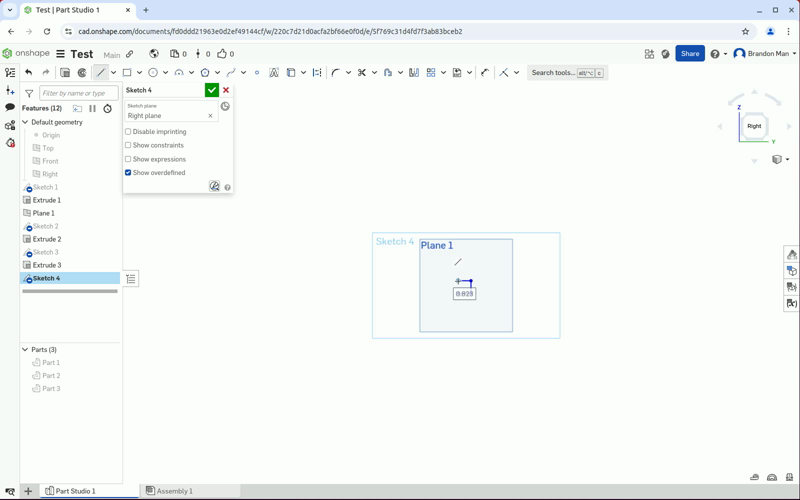
scroll(-6)
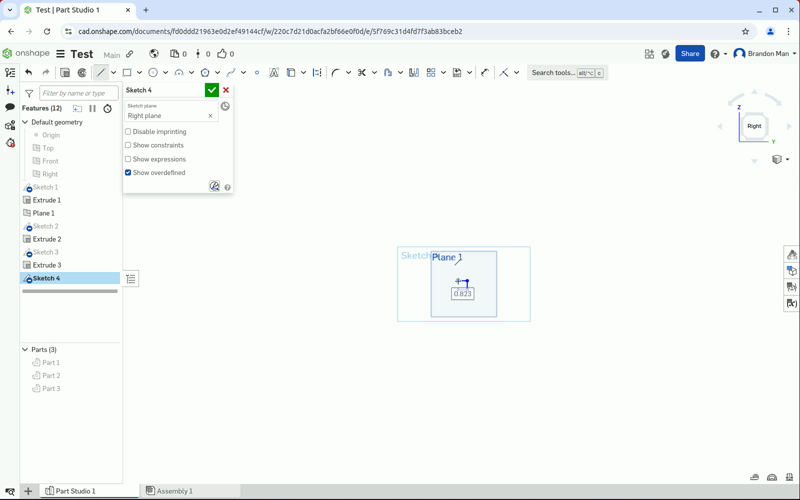
scroll(-6)
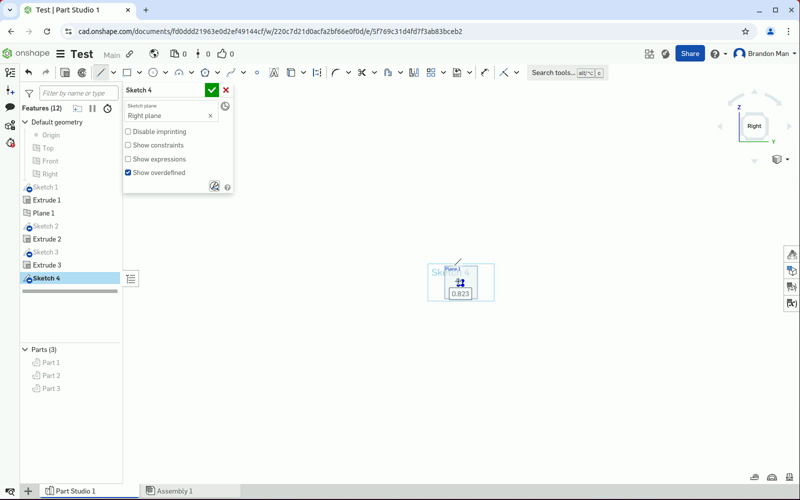
key_up(shift)
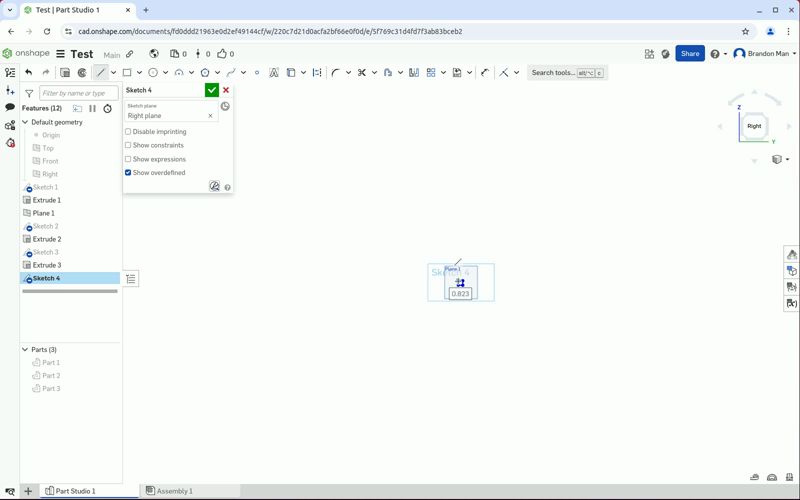
mouse_move(488, 280)
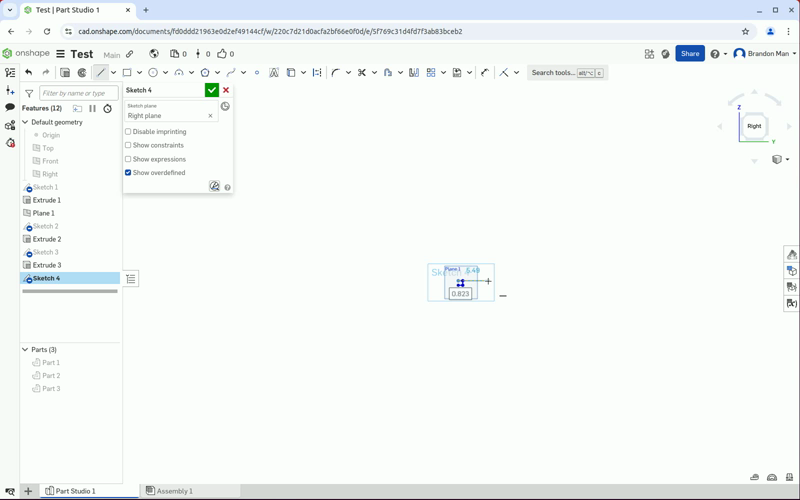
key_down(shift)
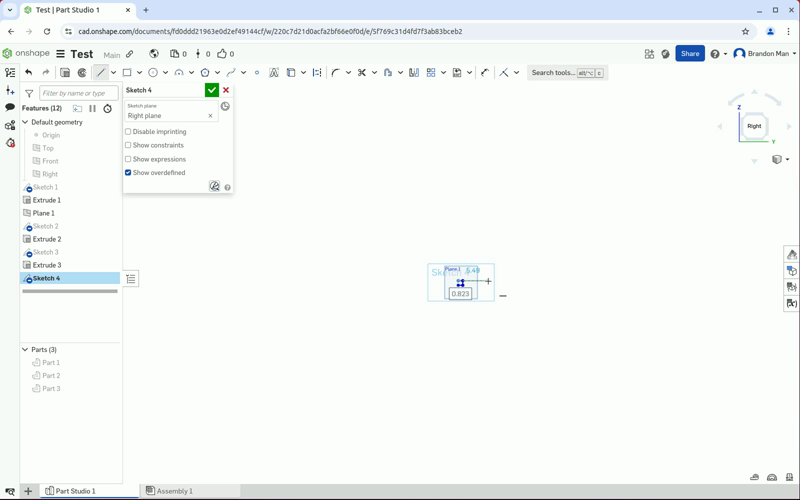
mouse_move(458, 285)
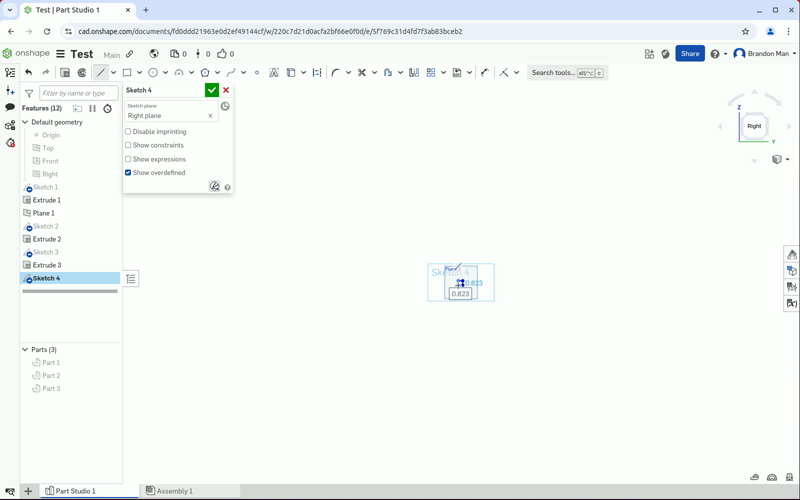
scroll(6)
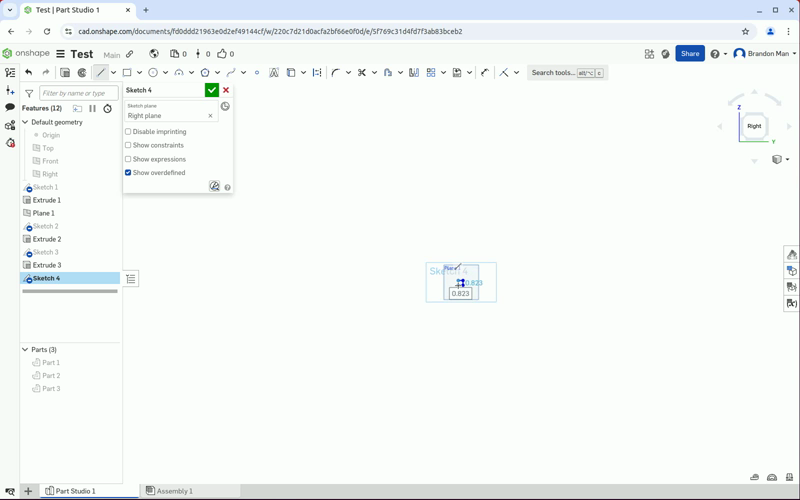
scroll(6)
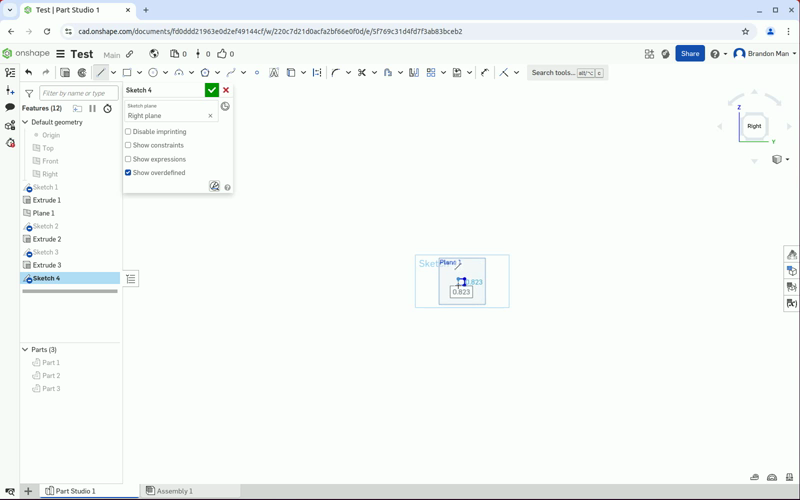
scroll(6)
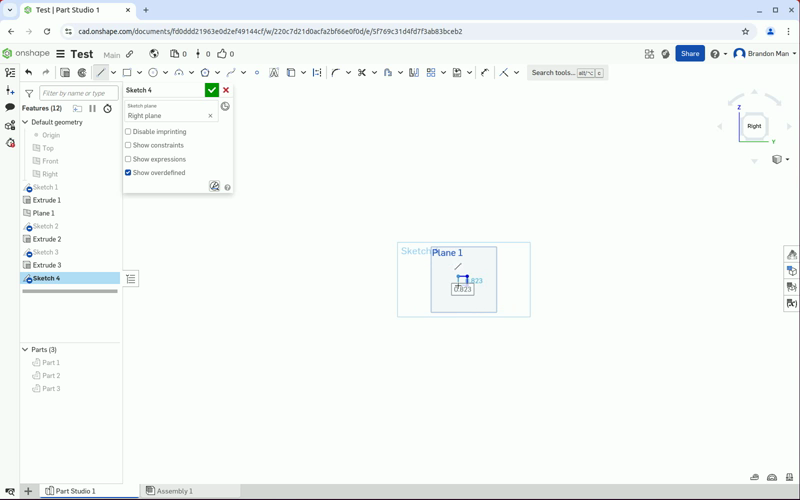
scroll(6)
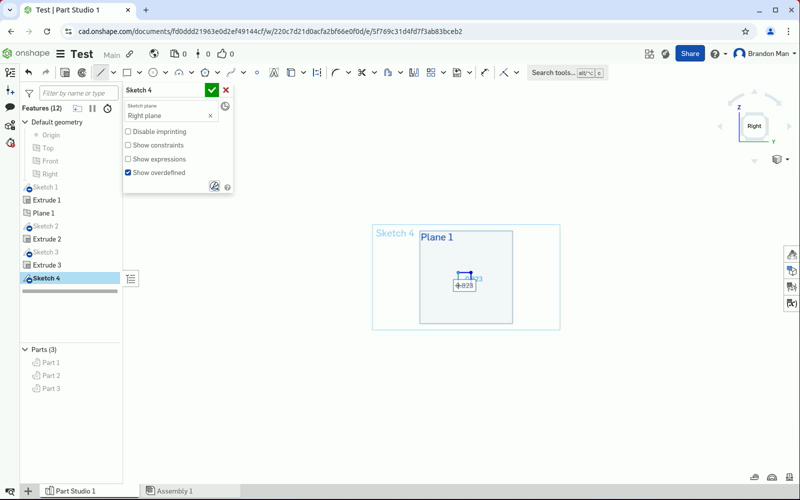
scroll(6)
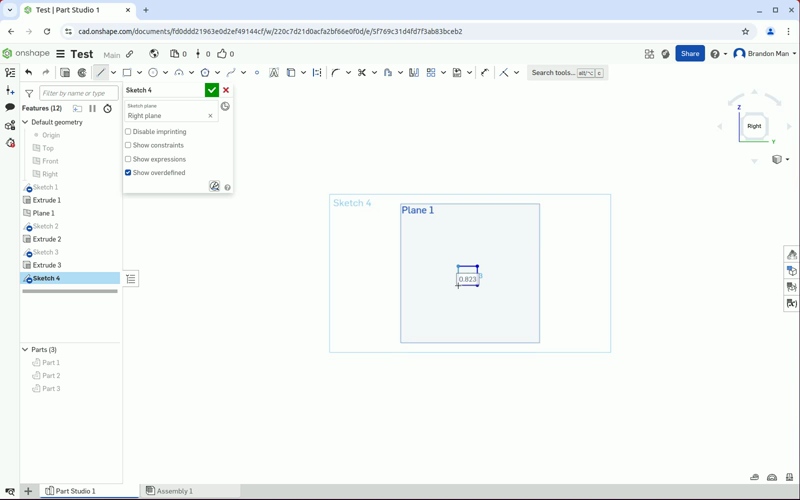
scroll(6)
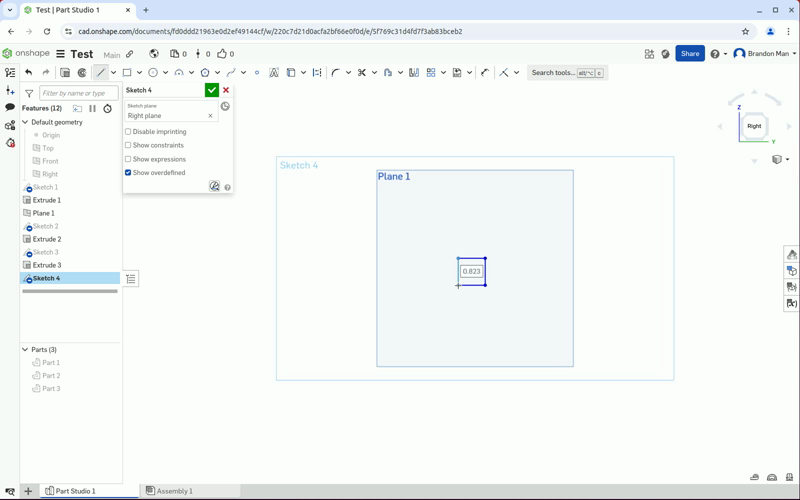
scroll(6)
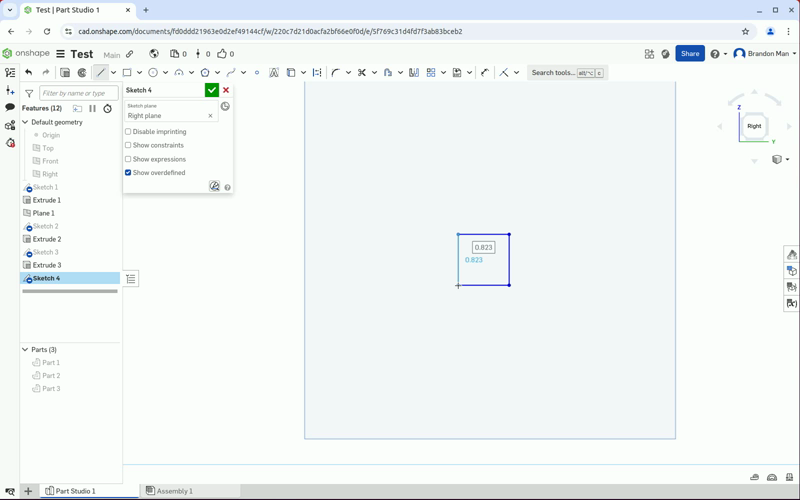
key_up(shift)
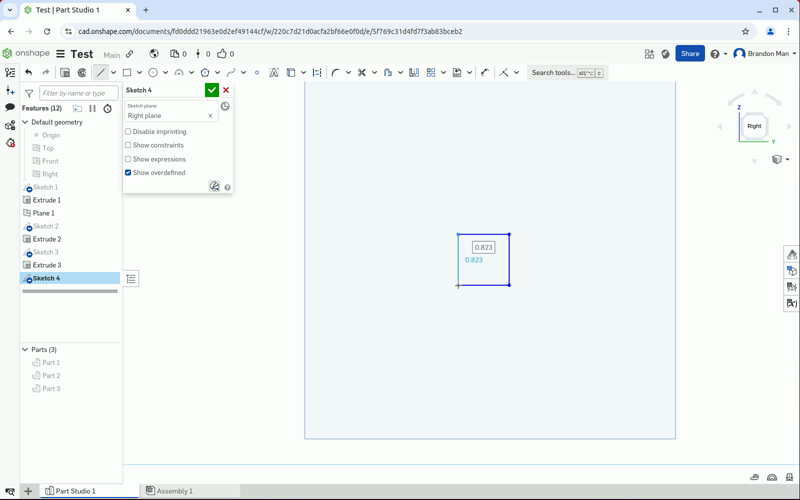
click(458, 285)
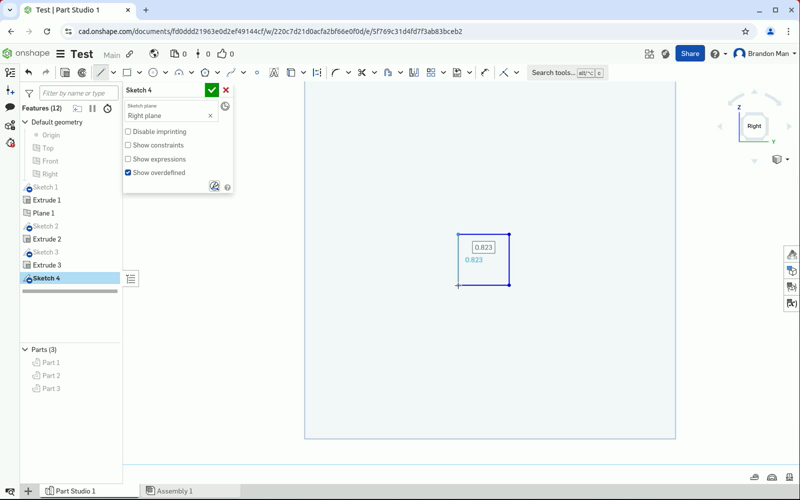
scroll(-6)
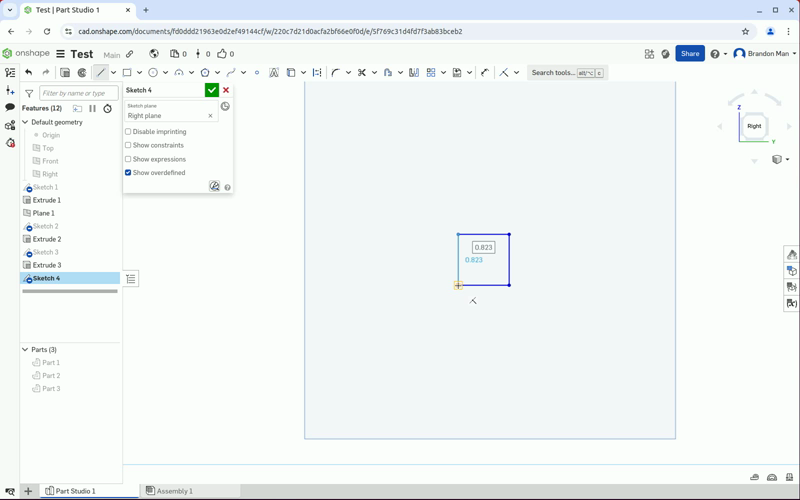
scroll(-6)
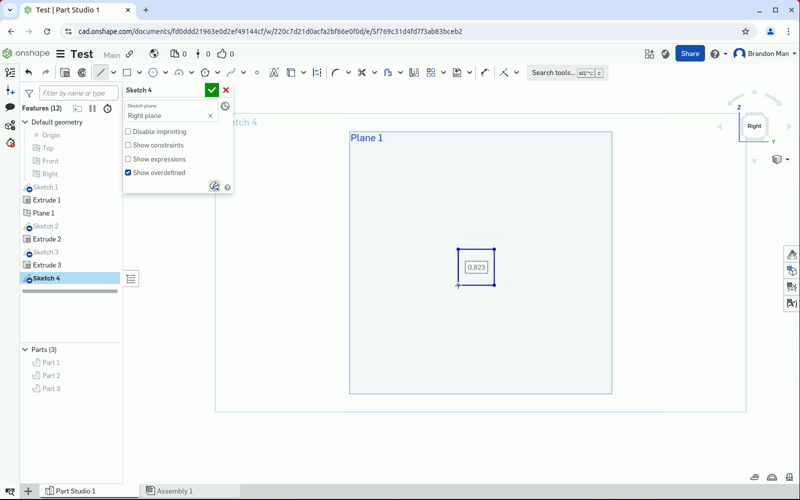
scroll(-6)
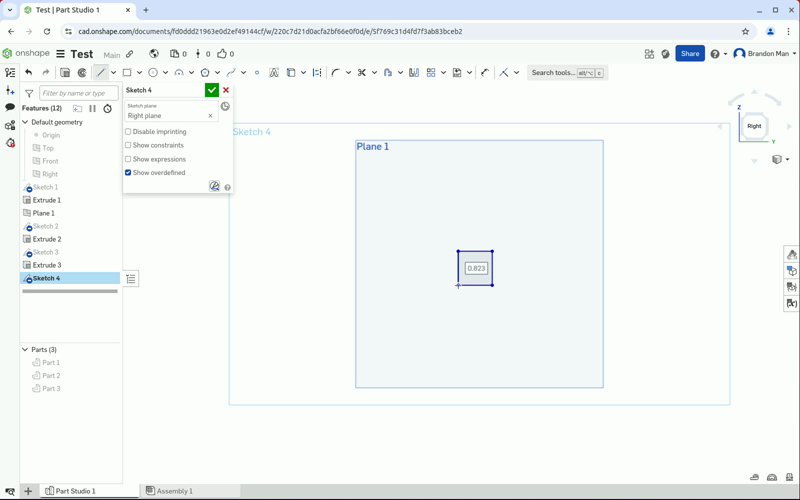
scroll(-6)
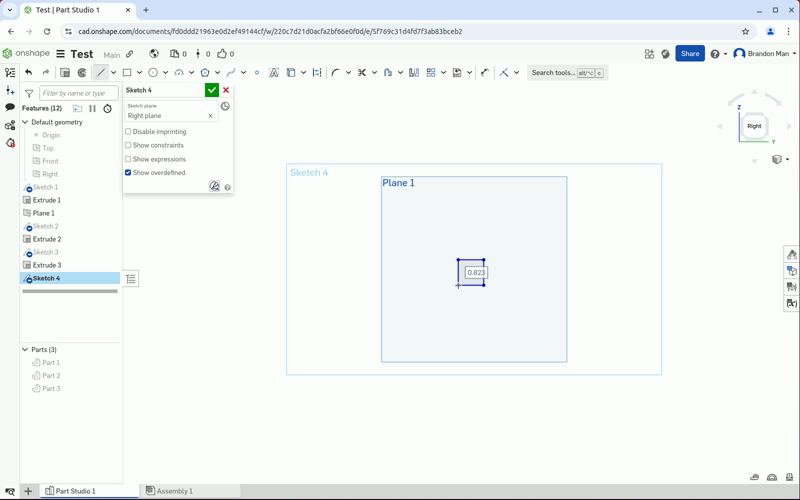
scroll(-6)
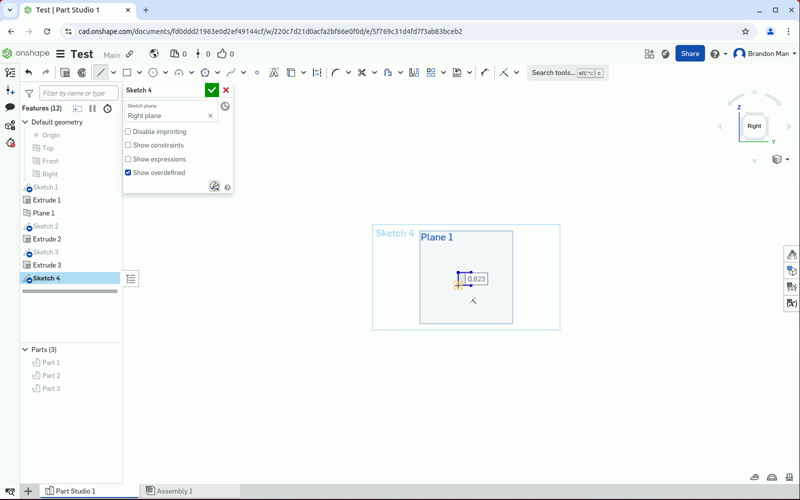
scroll(-6)
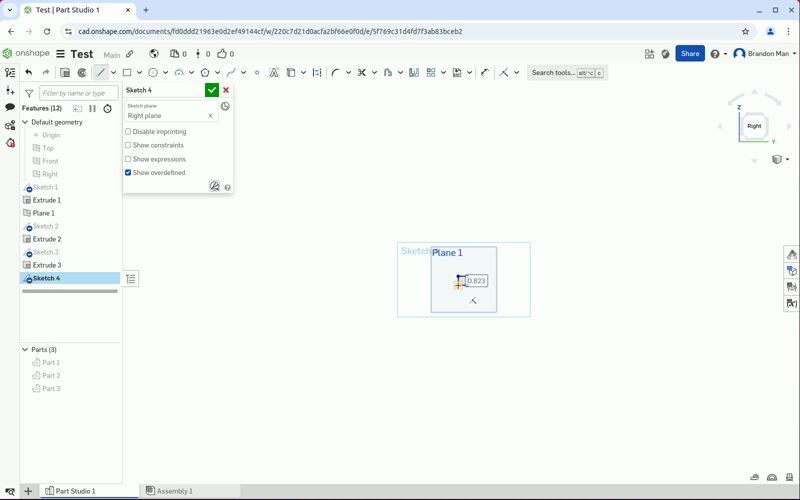
scroll(-6)
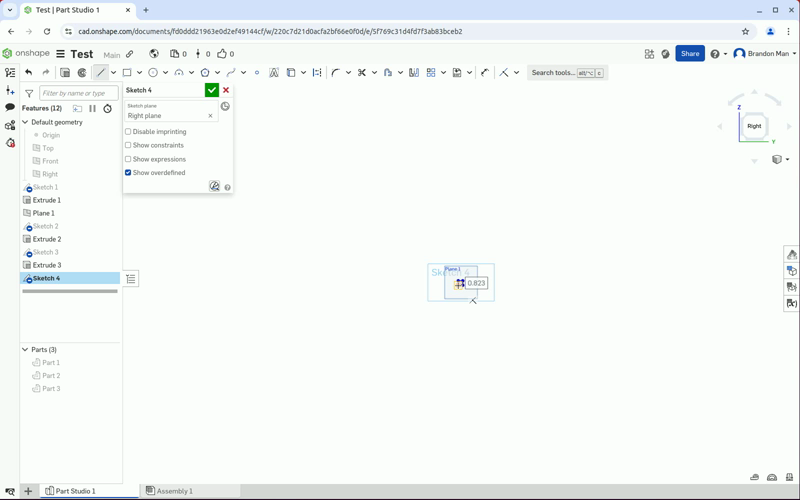
key(esc)
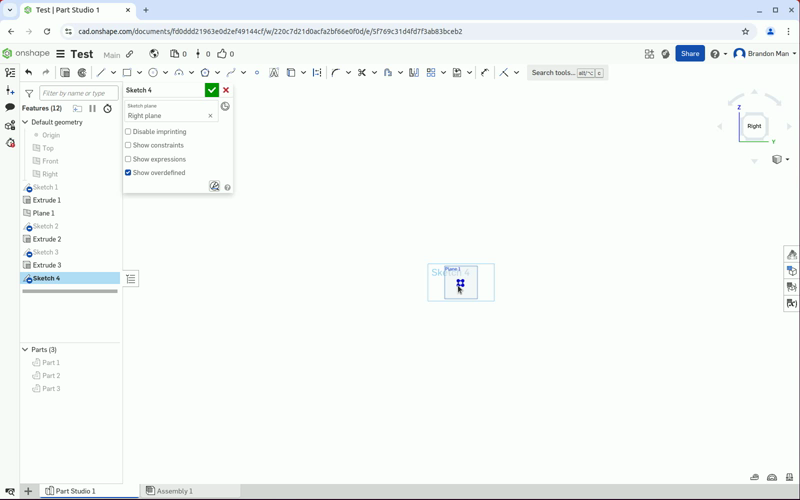
key(l)
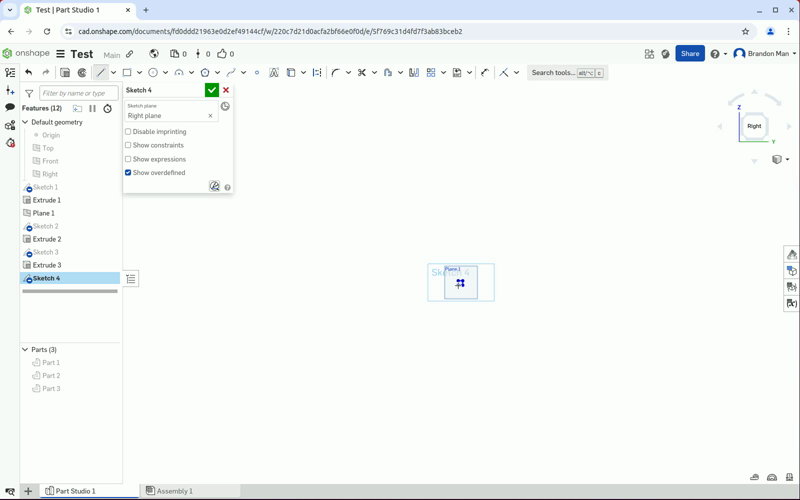
key_down(shift)
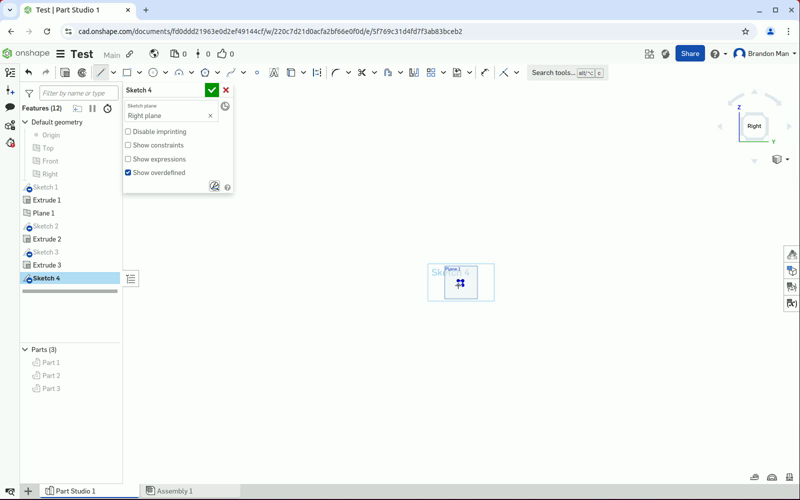
mouse_move(458, 285)
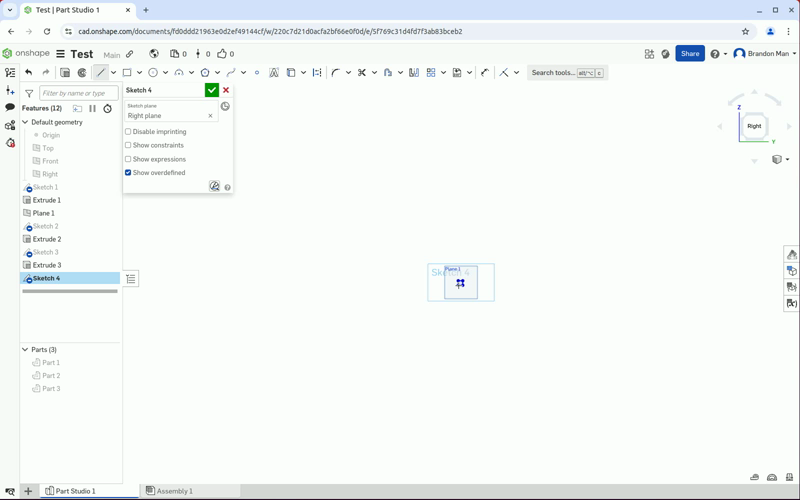
scroll(6)
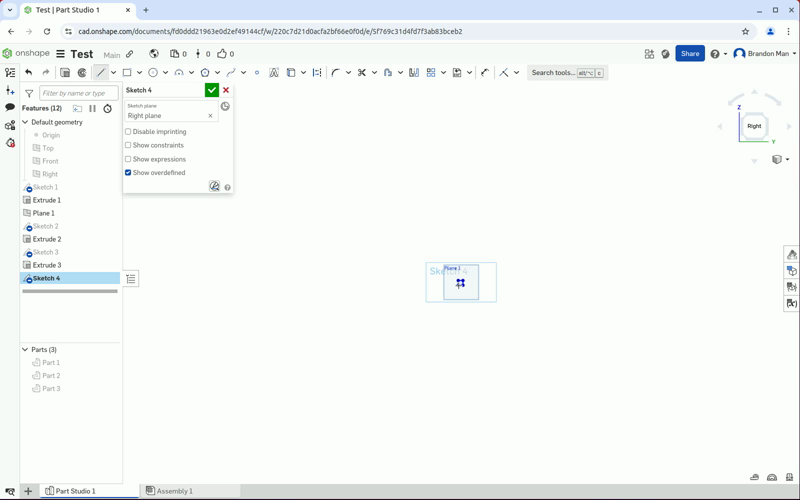
scroll(6)
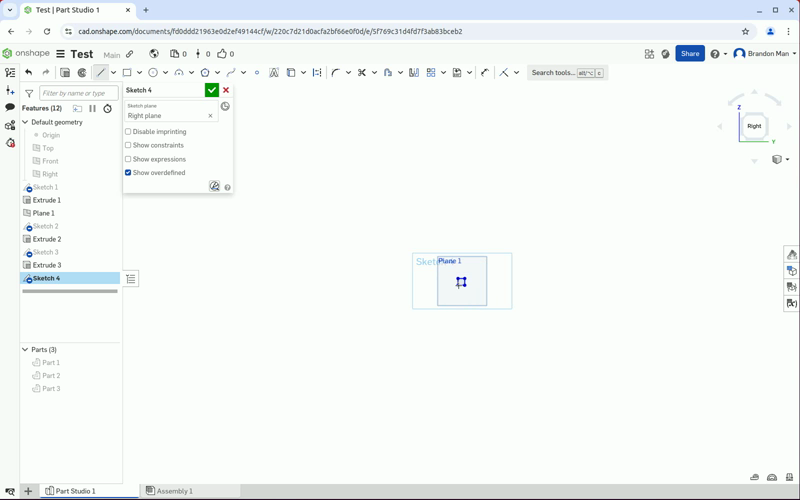
scroll(6)
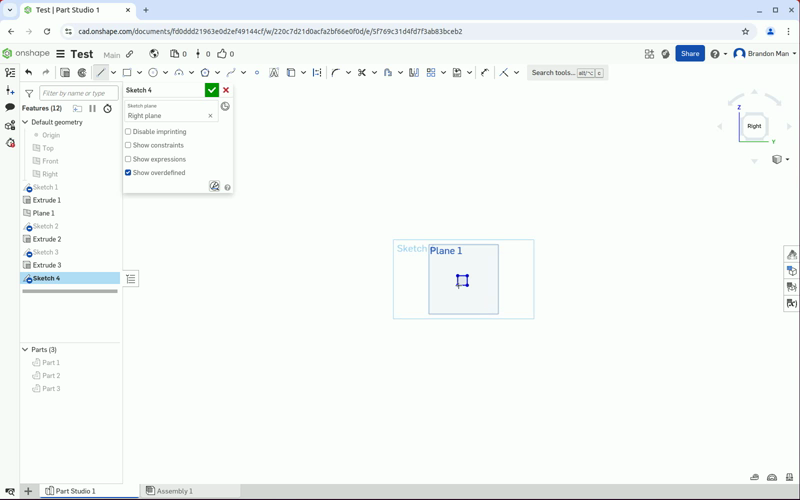
scroll(6)
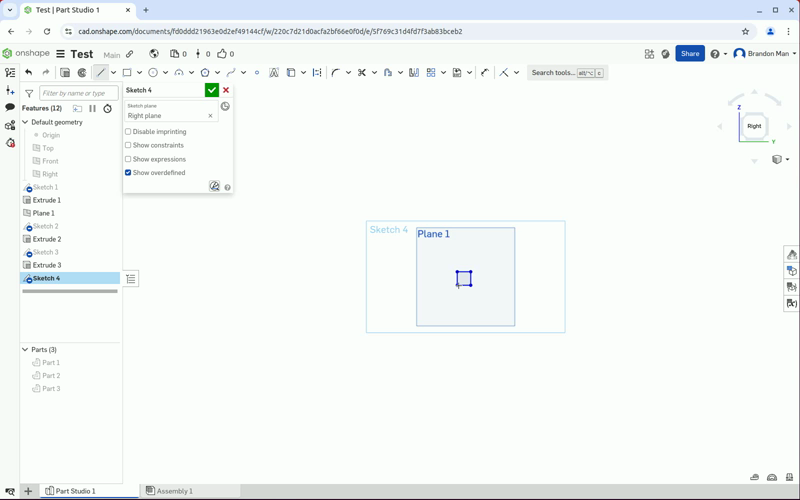
scroll(6)
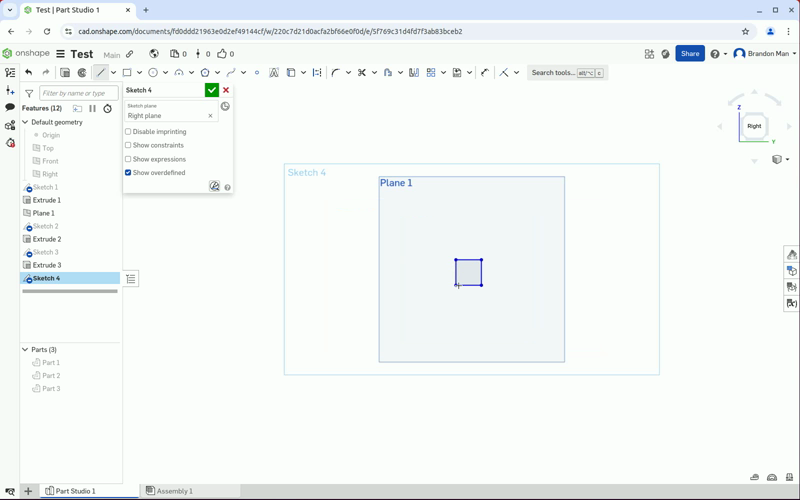
scroll(6)
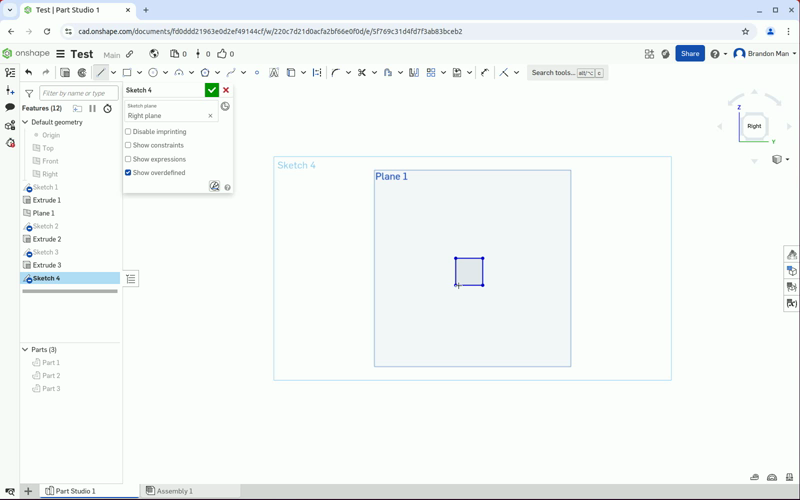
scroll(6)
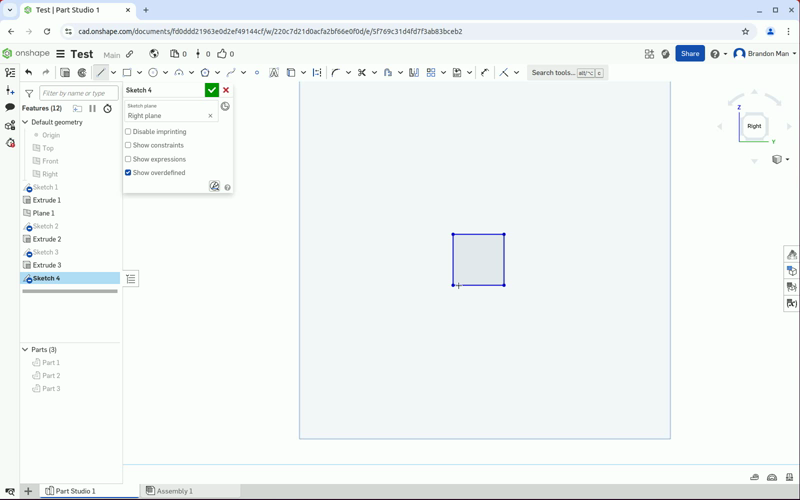
click(458, 285)
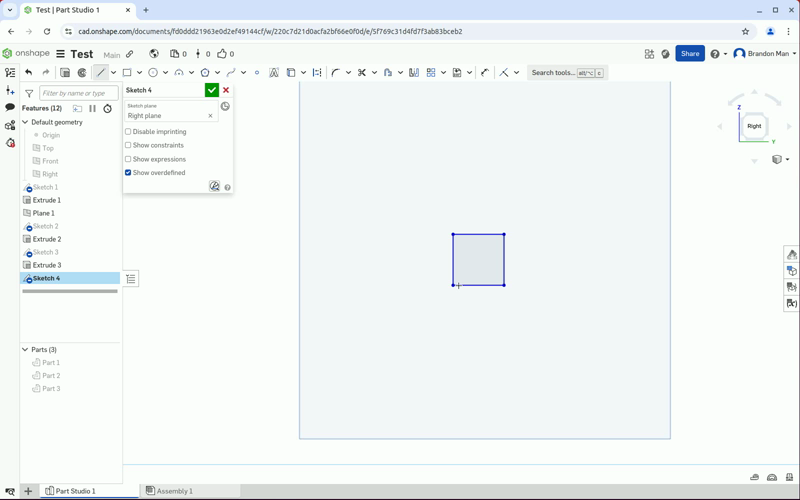
scroll(-6)
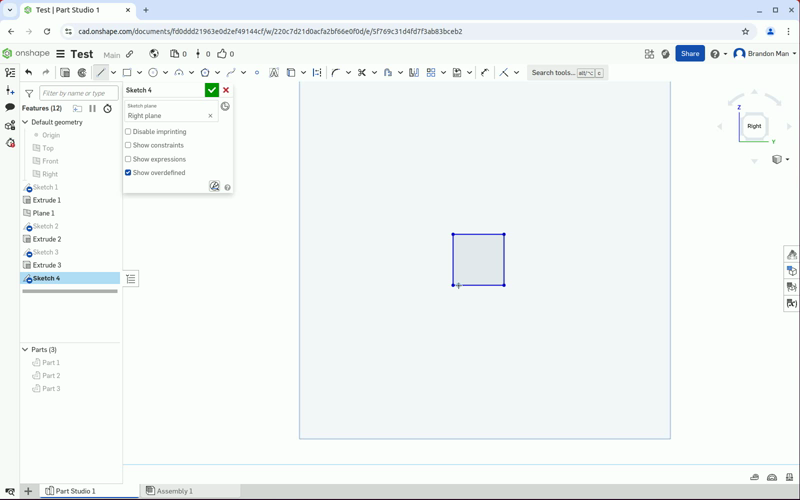
scroll(-6)
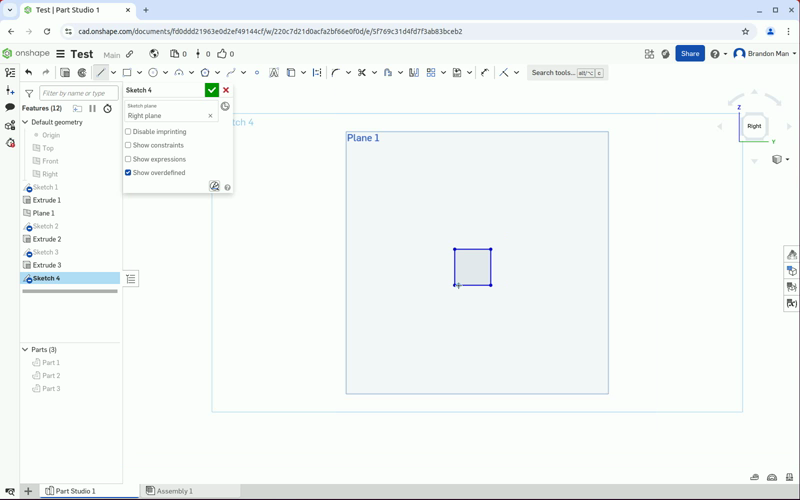
scroll(-6)
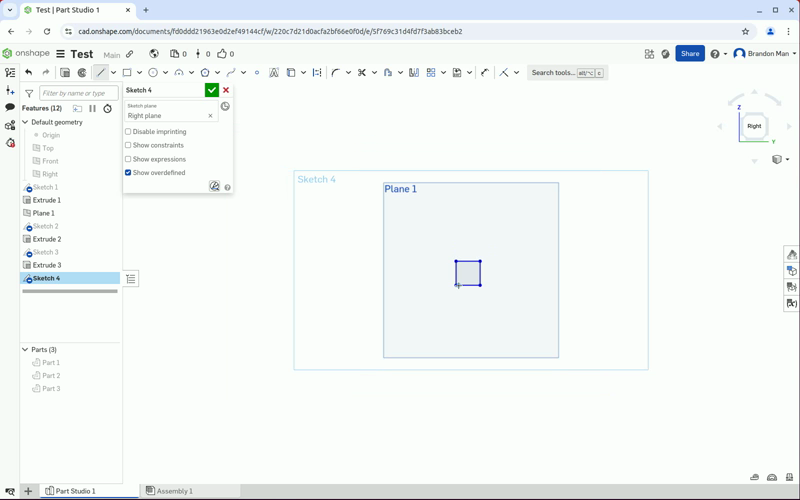
scroll(-6)
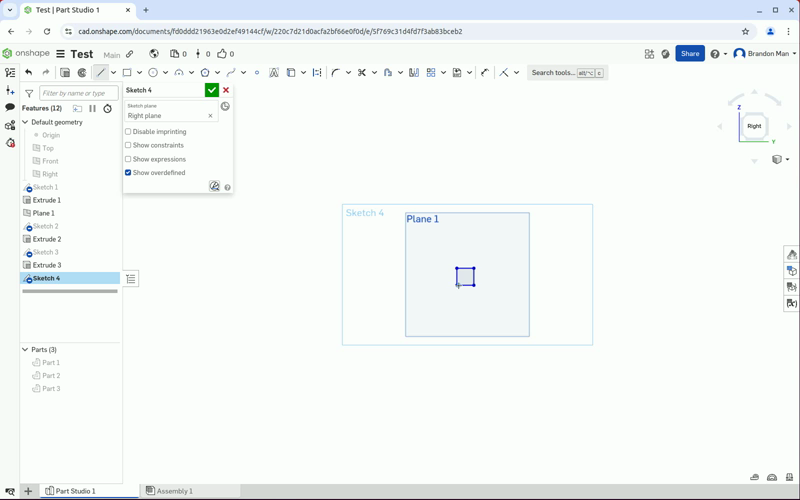
scroll(-6)
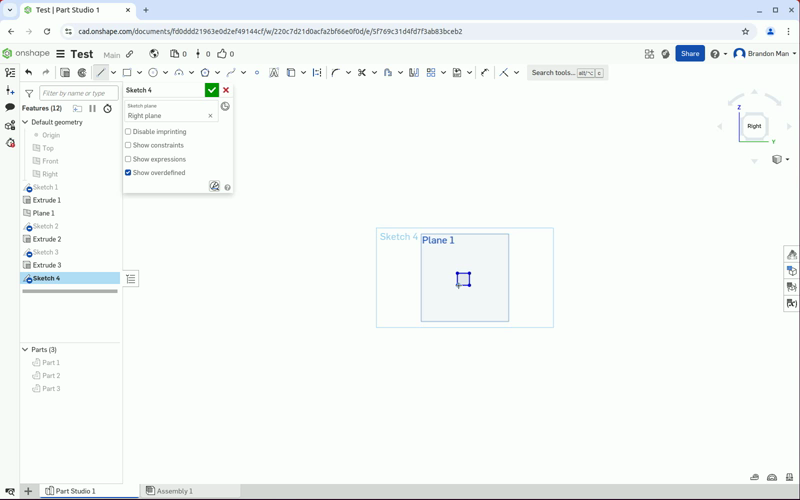
scroll(-6)
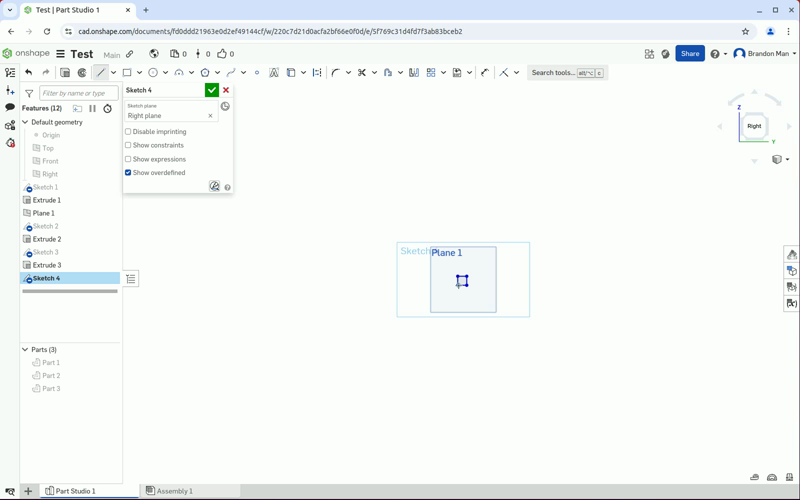
scroll(-6)
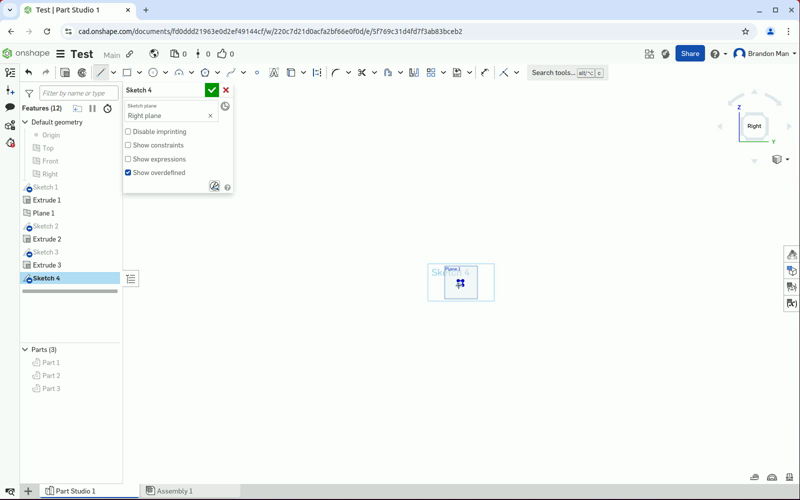
key_up(shift)
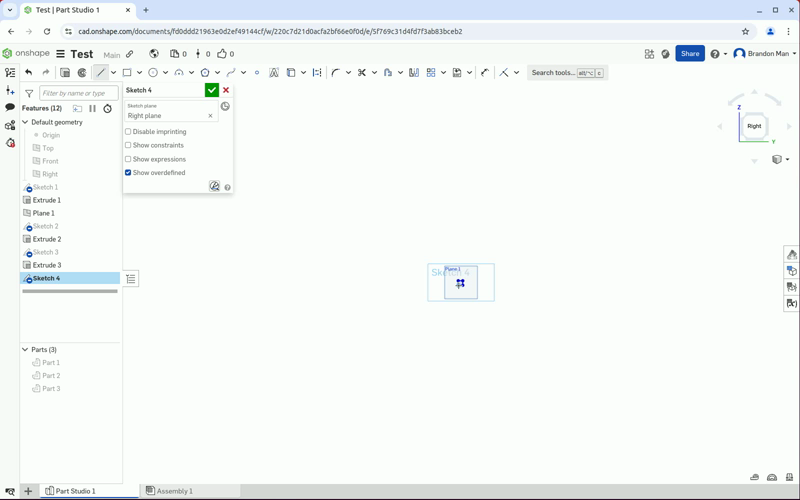
key_down(shift)
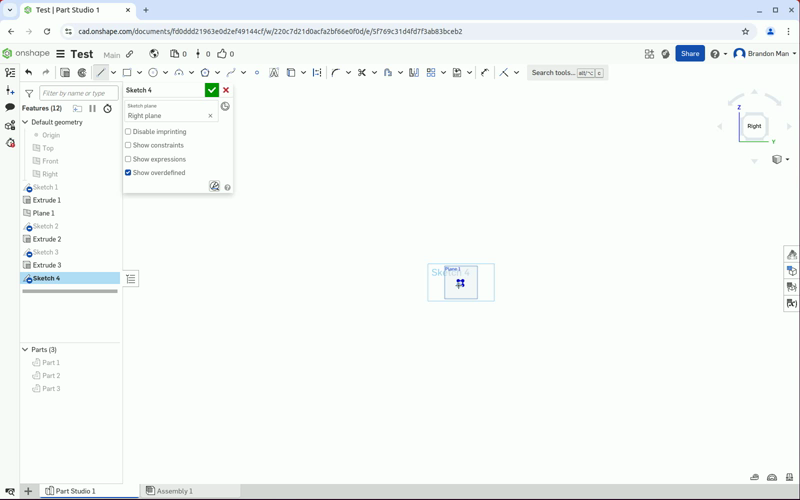
mouse_move(488, 285)
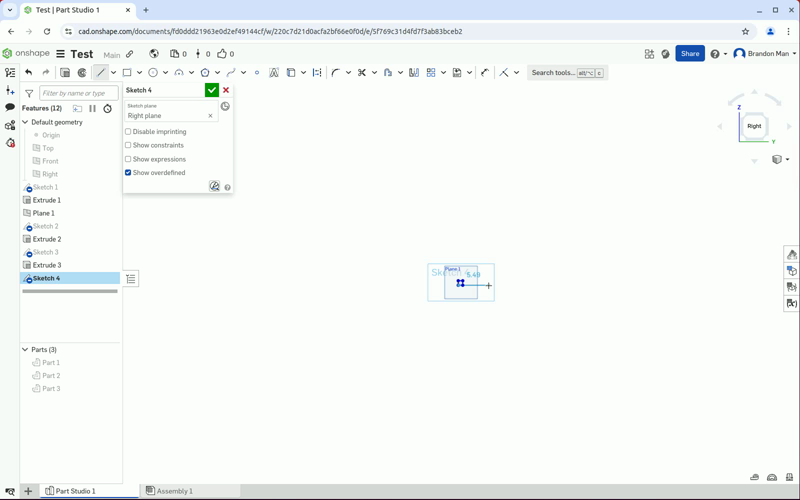
mouse_move(462, 285)
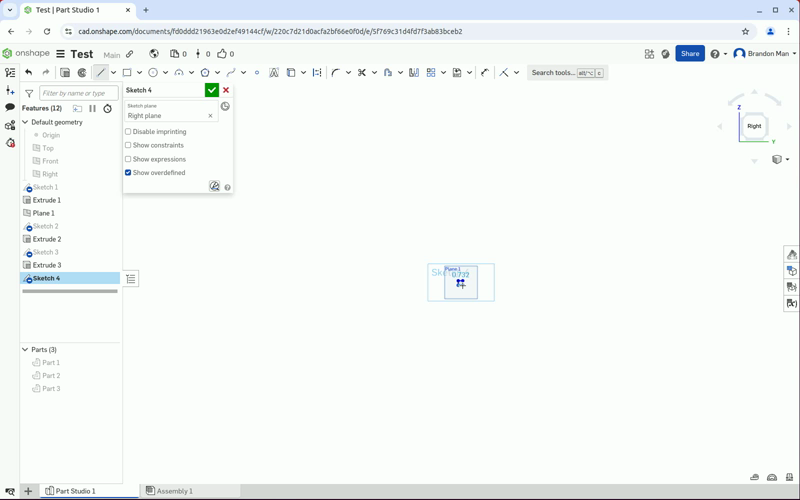
scroll(6)
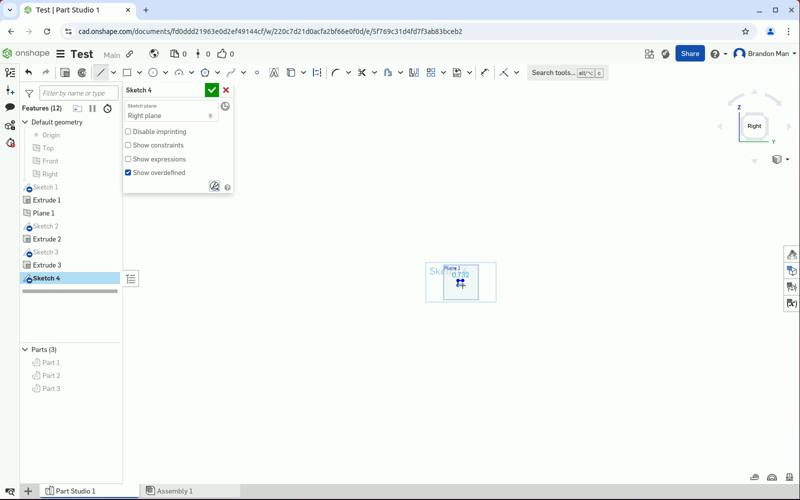
scroll(6)
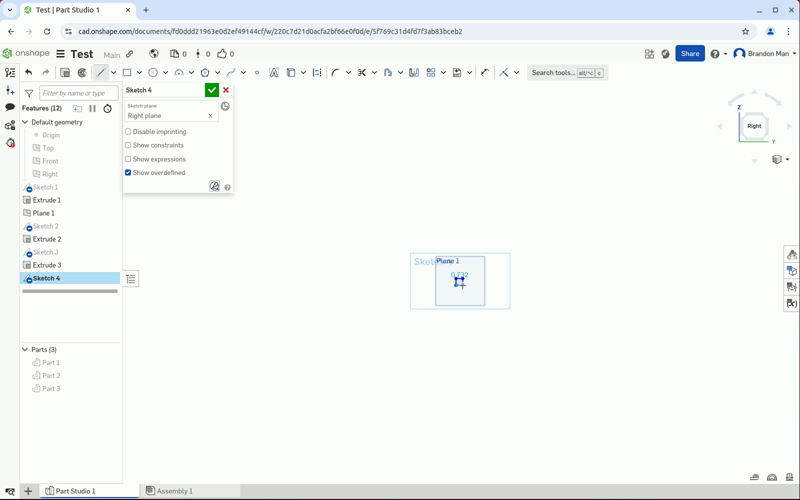
scroll(6)
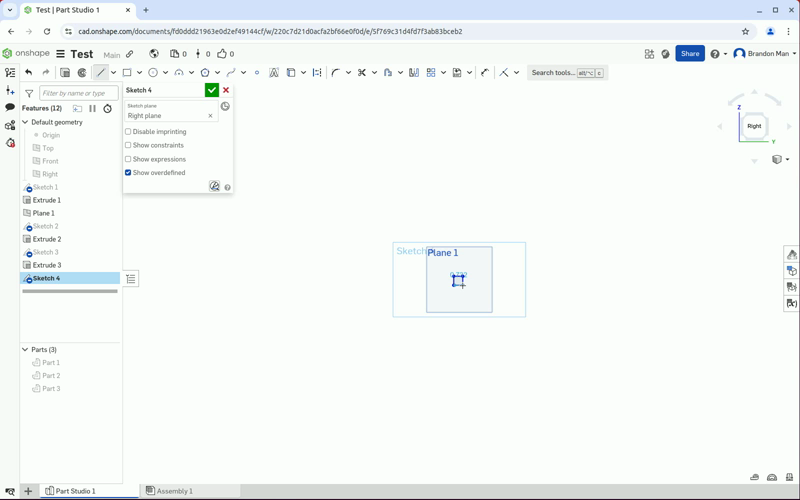
scroll(6)
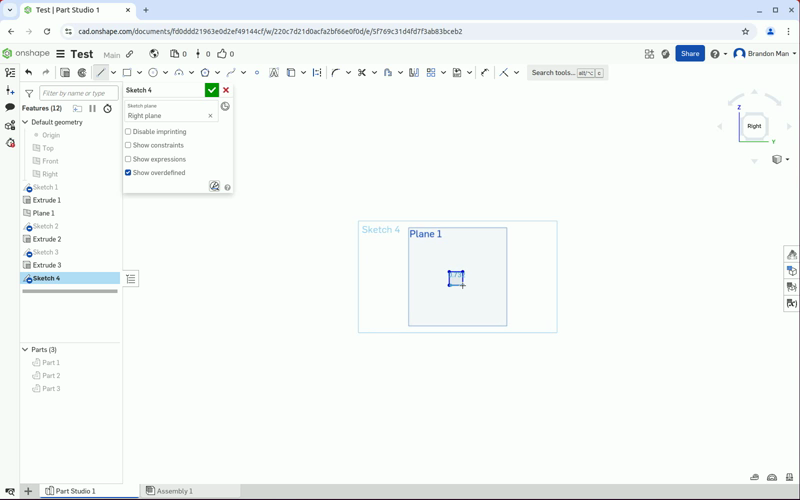
scroll(6)
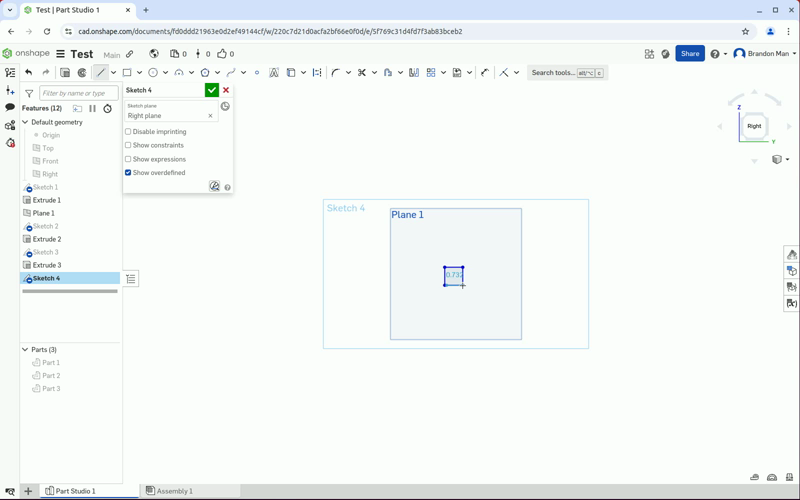
scroll(6)
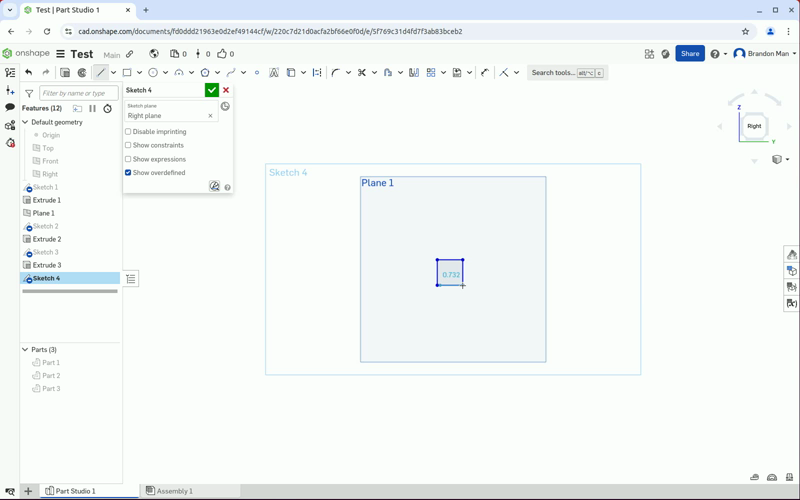
scroll(6)
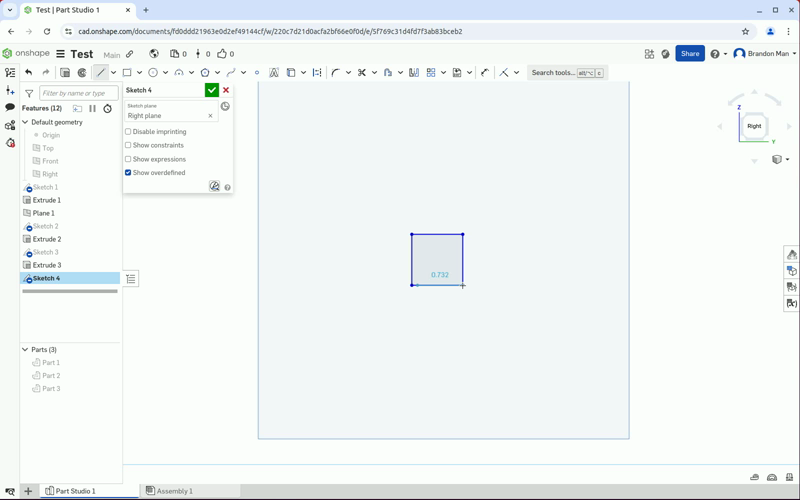
click(462, 285)
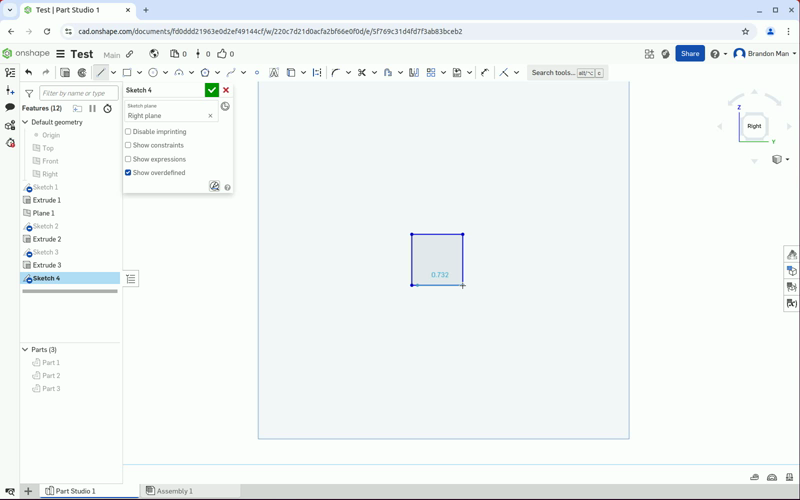
scroll(-6)
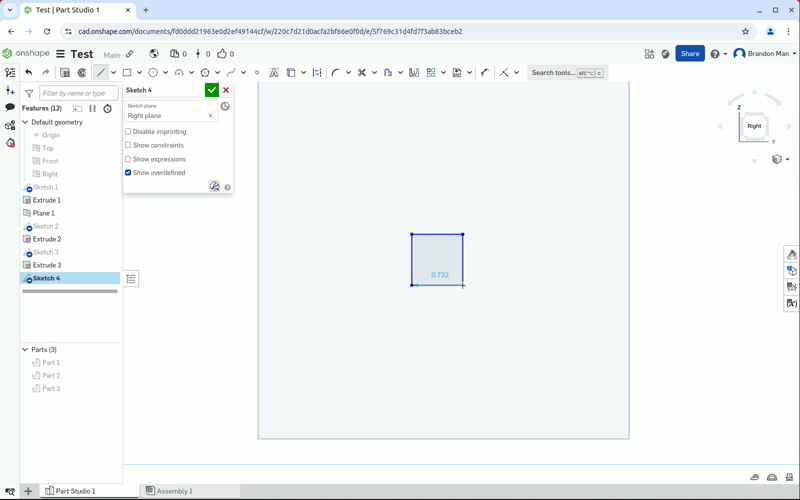
scroll(-6)
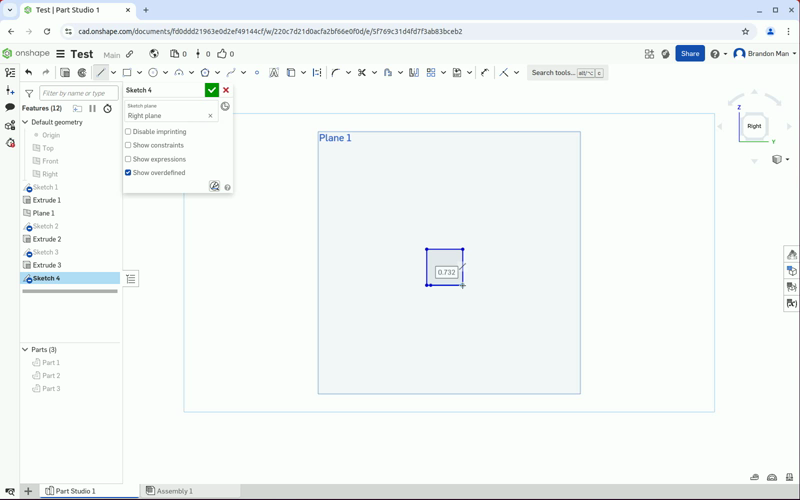
scroll(-6)
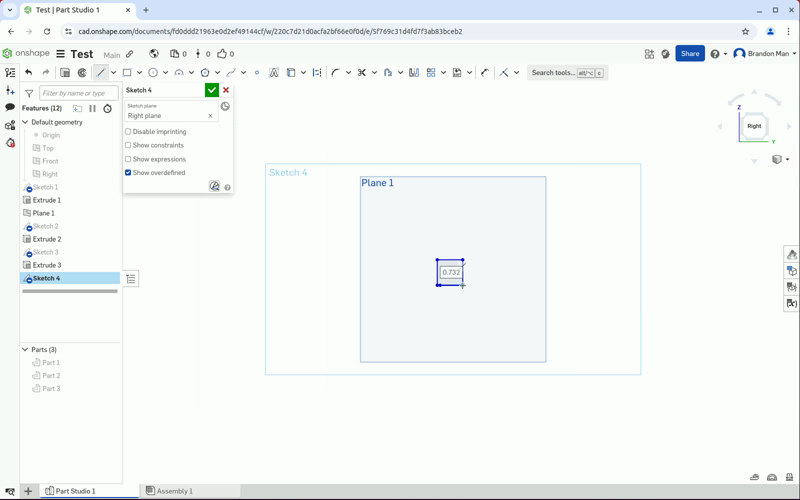
scroll(-6)
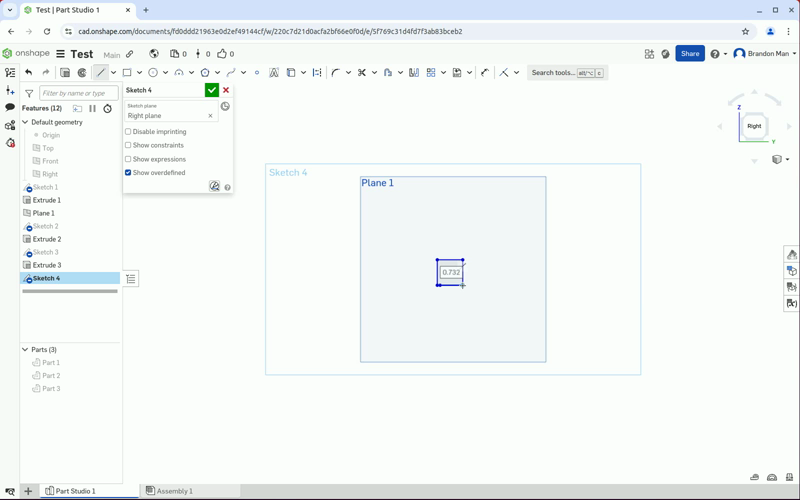
scroll(-6)
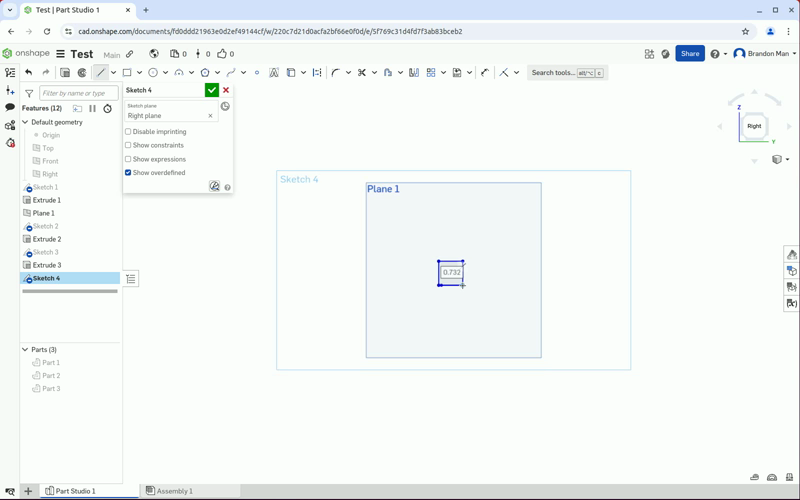
scroll(-6)
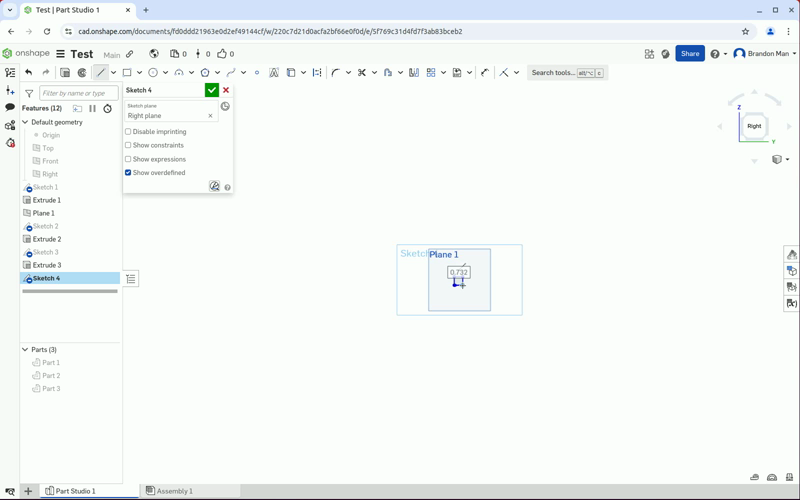
scroll(-6)
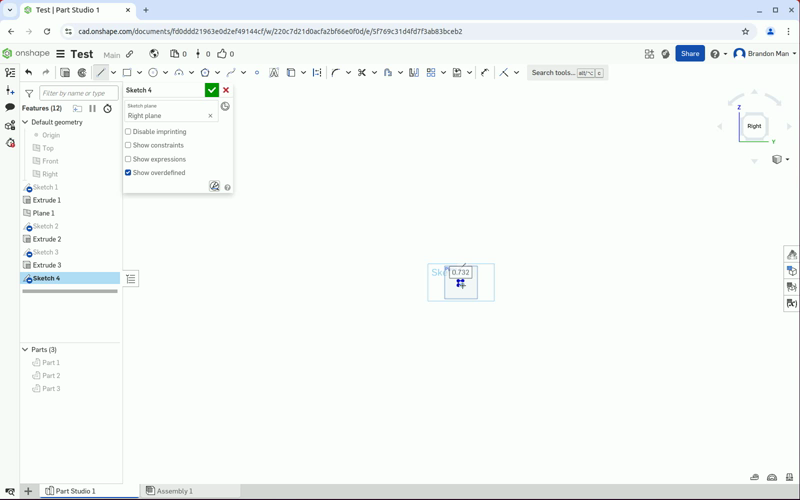
key_up(shift)
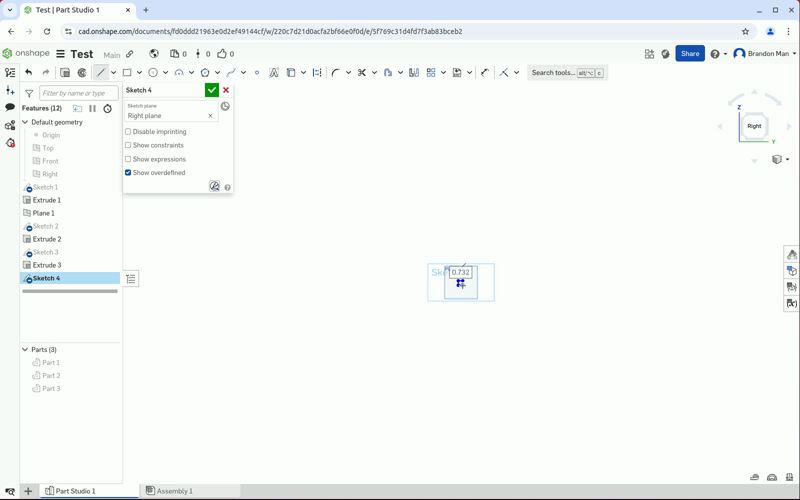
key_down(shift)
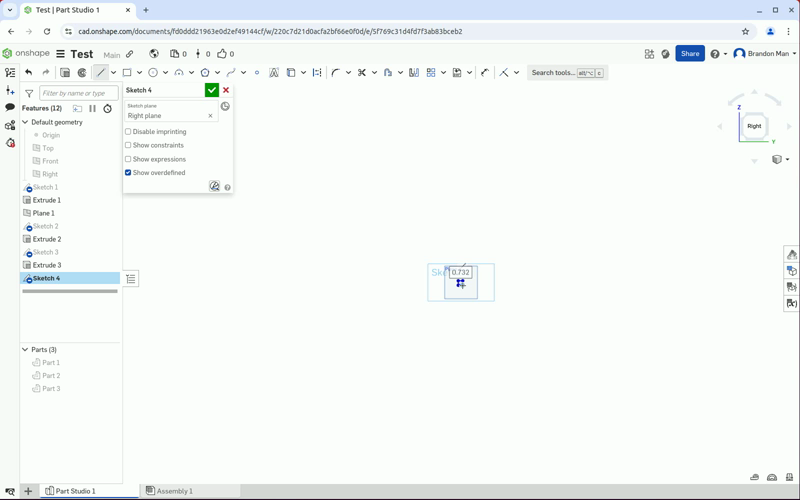
mouse_move(492, 285)
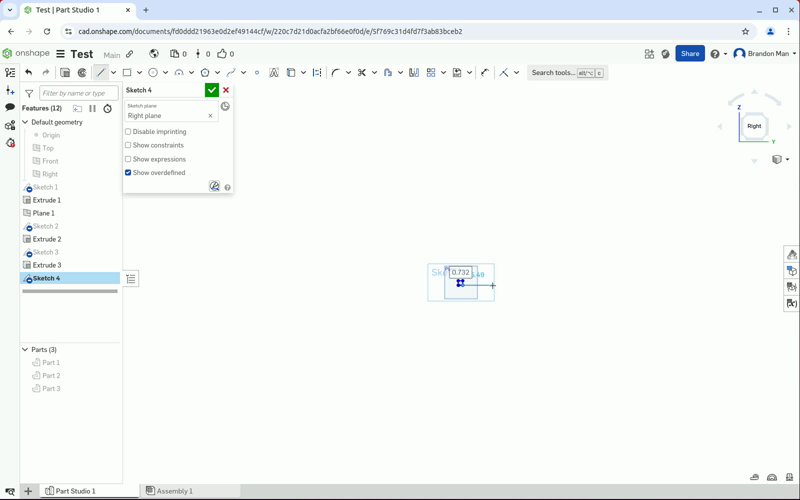
mouse_move(462, 280)
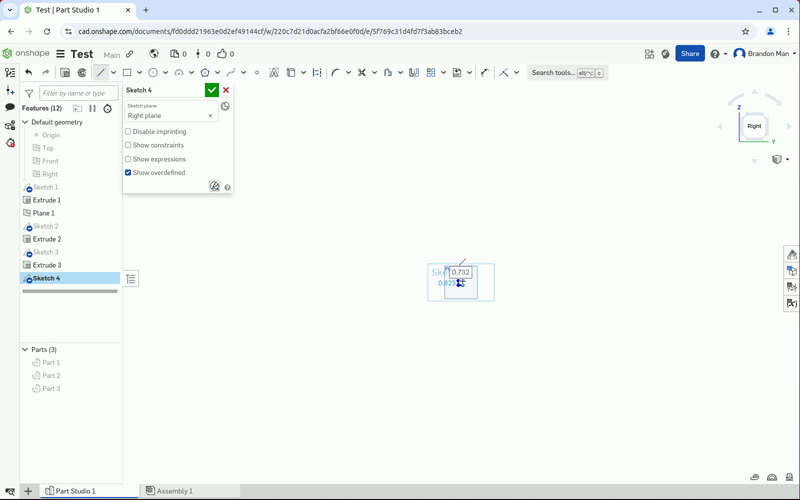
scroll(6)
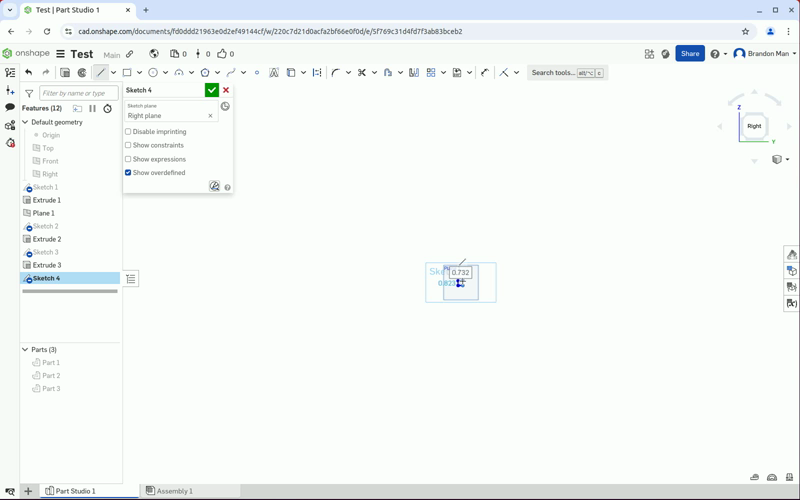
scroll(6)
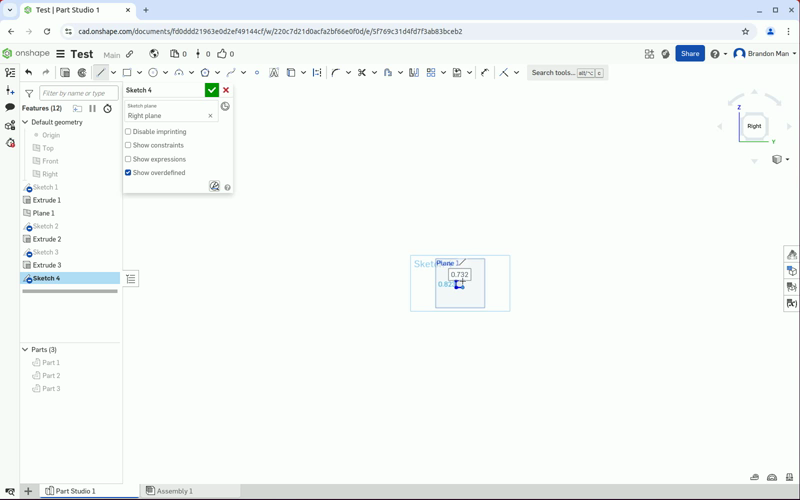
scroll(6)
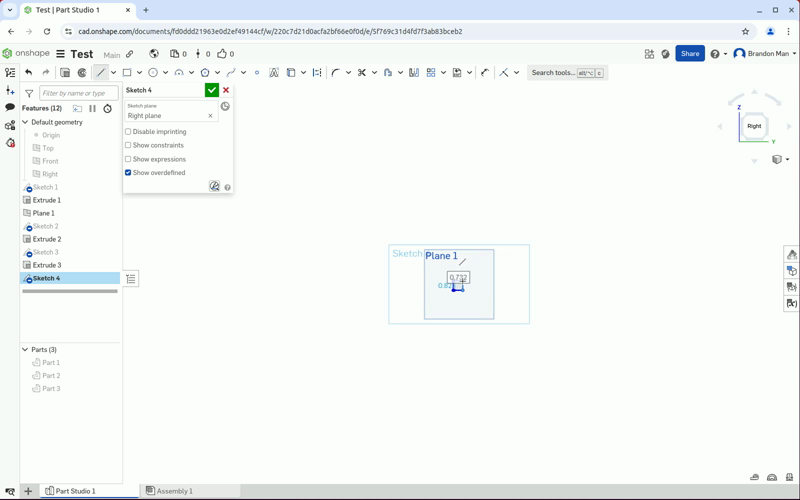
scroll(6)
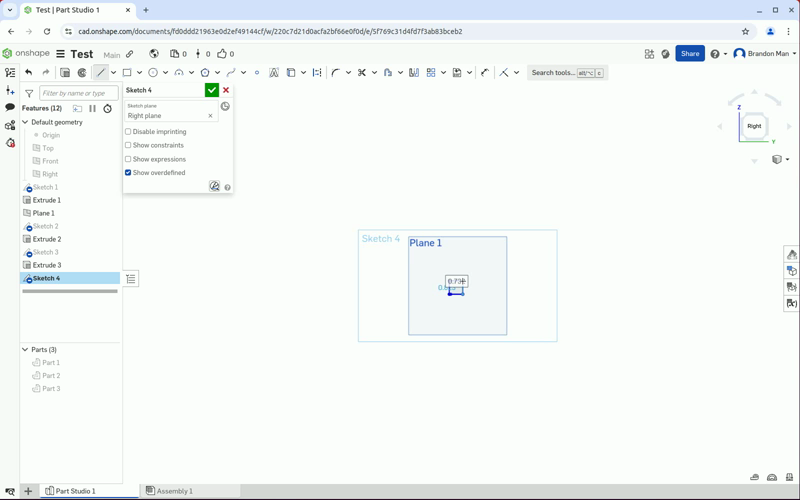
scroll(6)
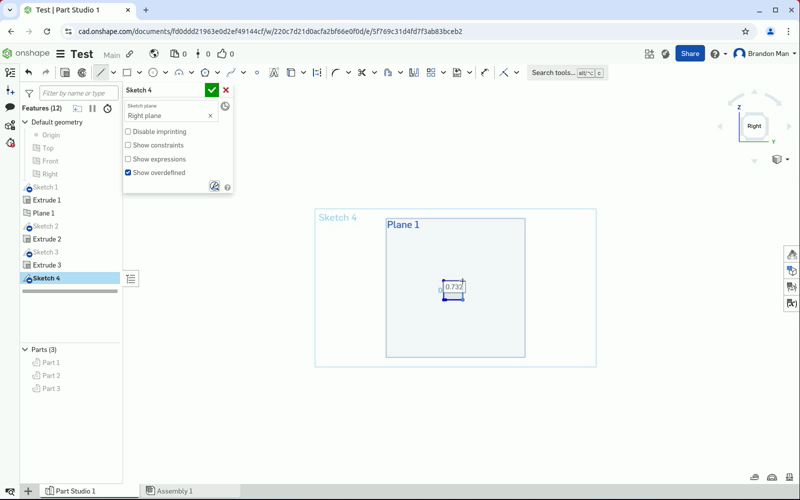
scroll(6)
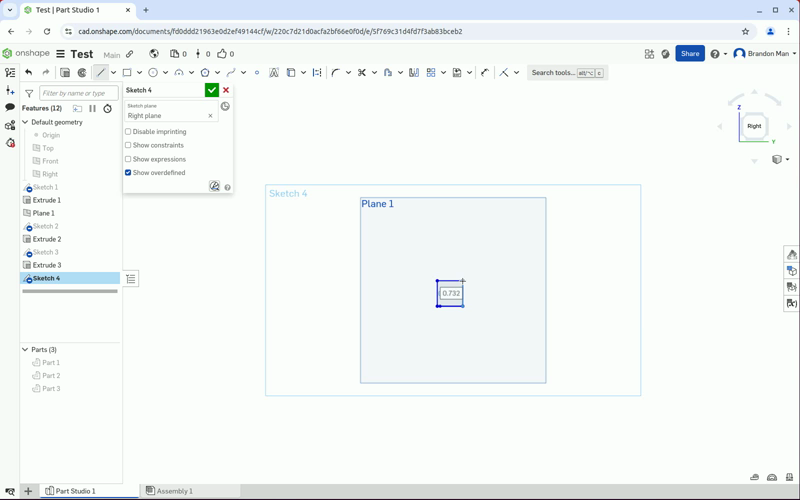
scroll(6)
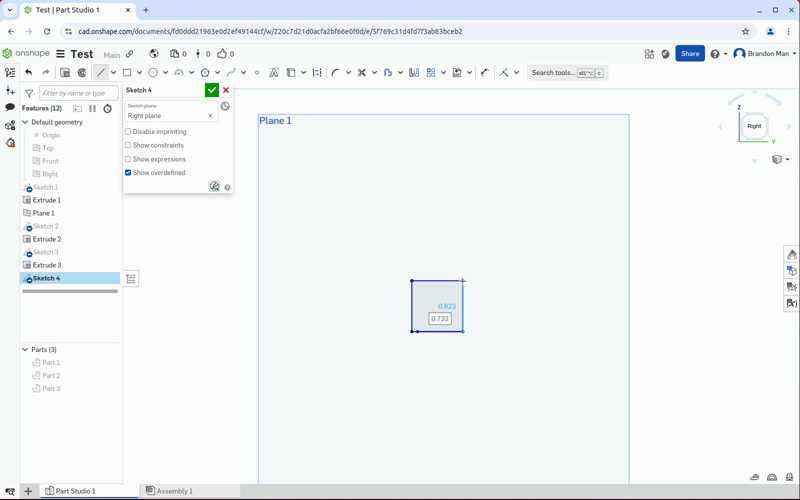
click(462, 280)
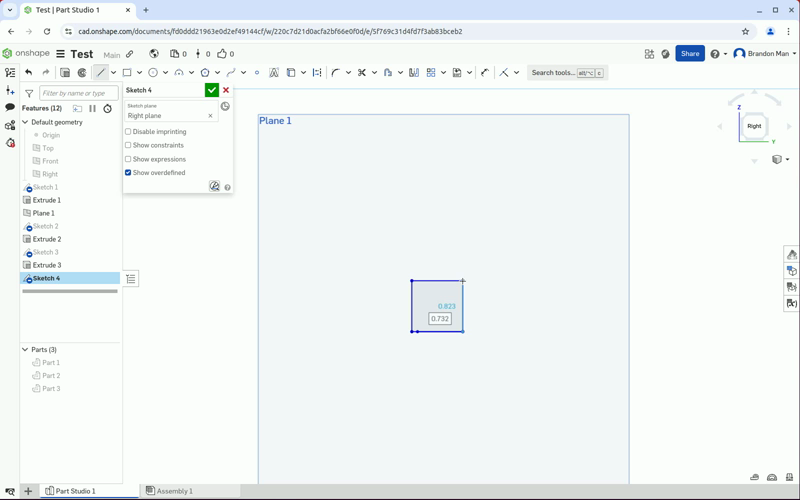
scroll(-6)
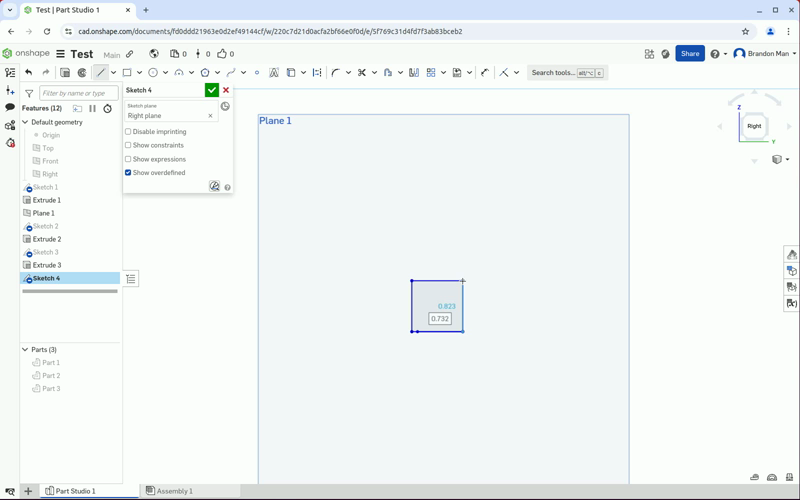
scroll(-6)
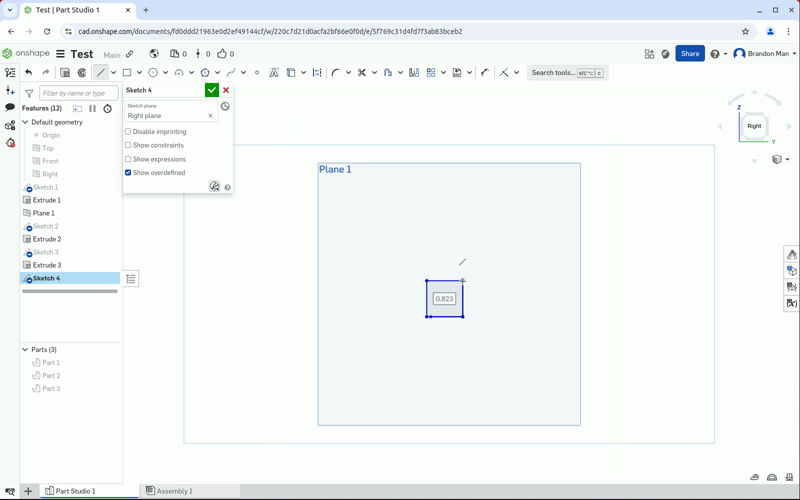
scroll(-6)
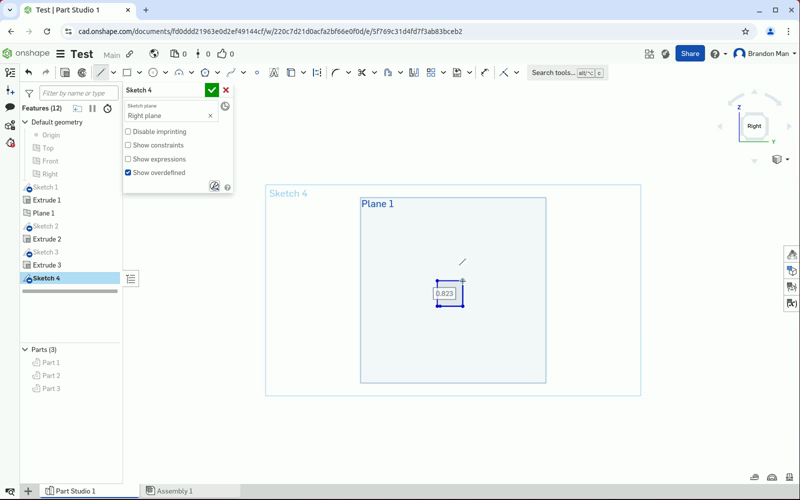
scroll(-6)
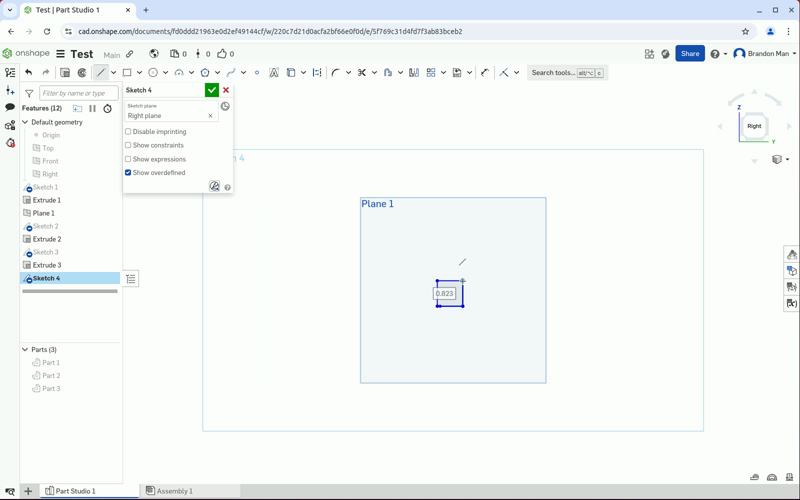
scroll(-6)
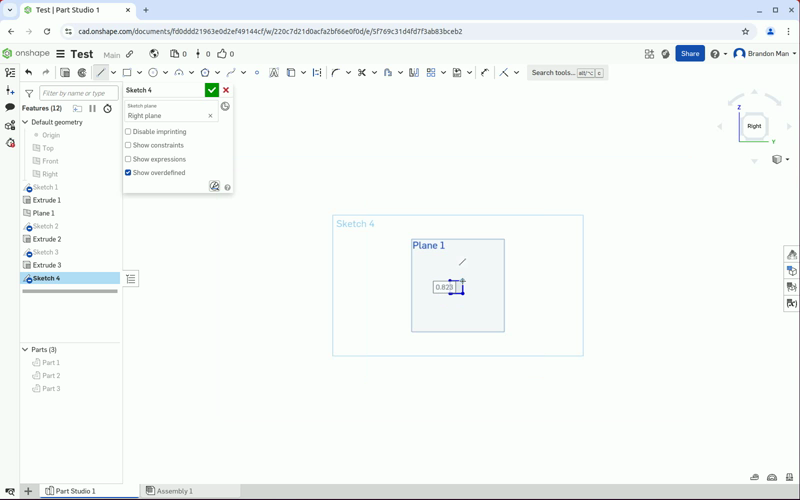
scroll(-6)
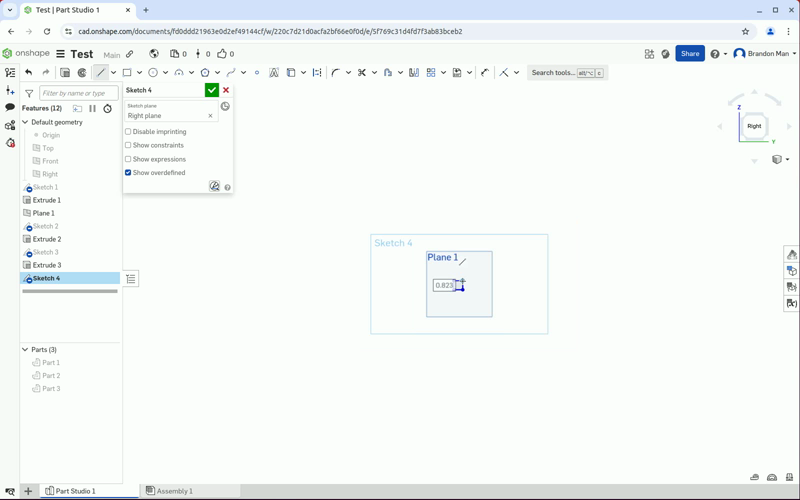
scroll(-6)
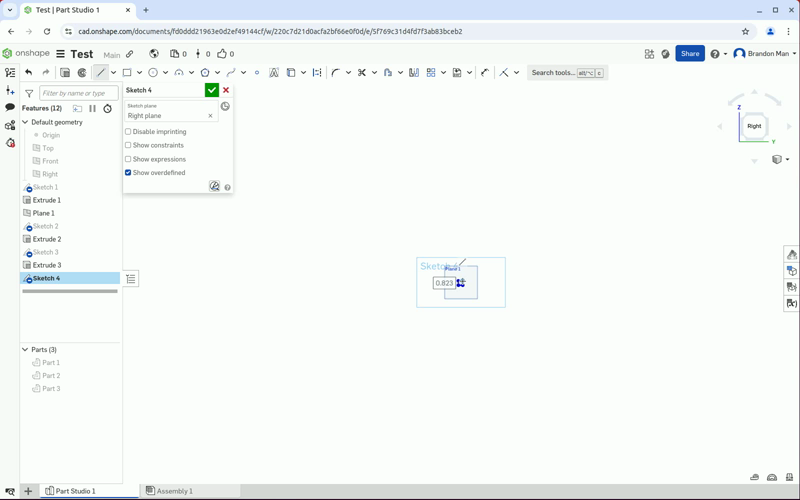
key_up(shift)
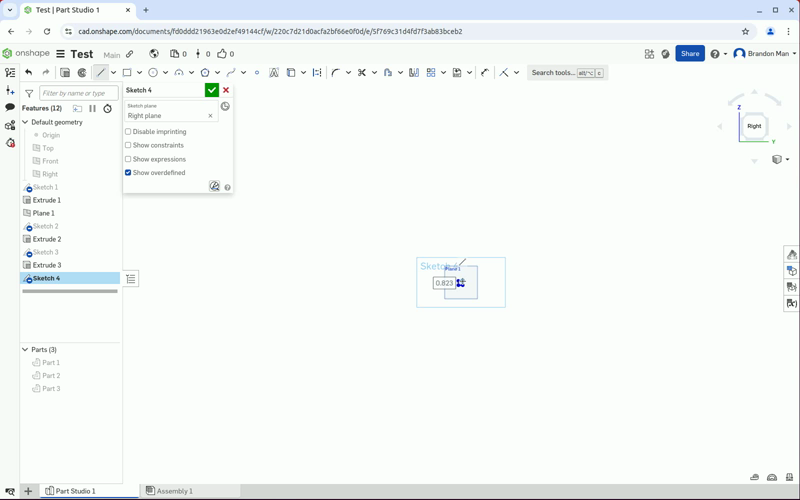
key_down(shift)
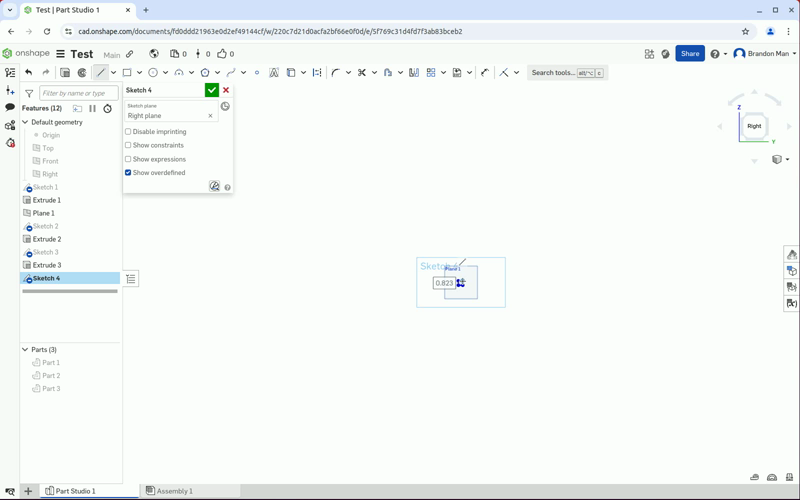
mouse_move(492, 280)
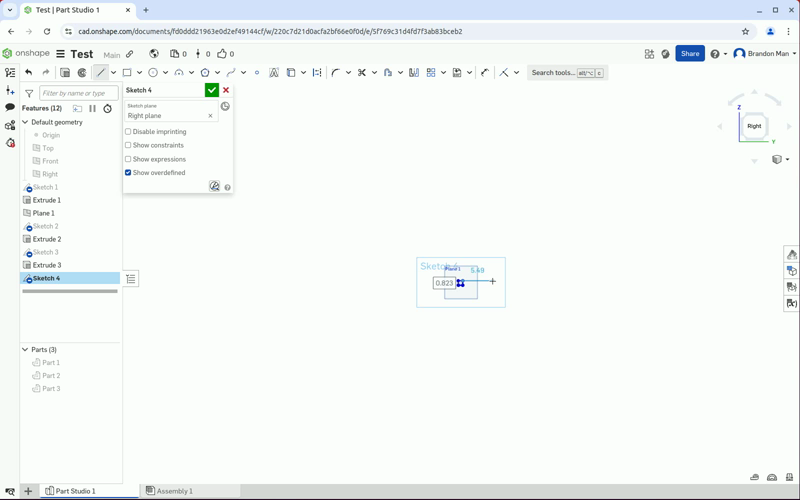
mouse_move(458, 280)
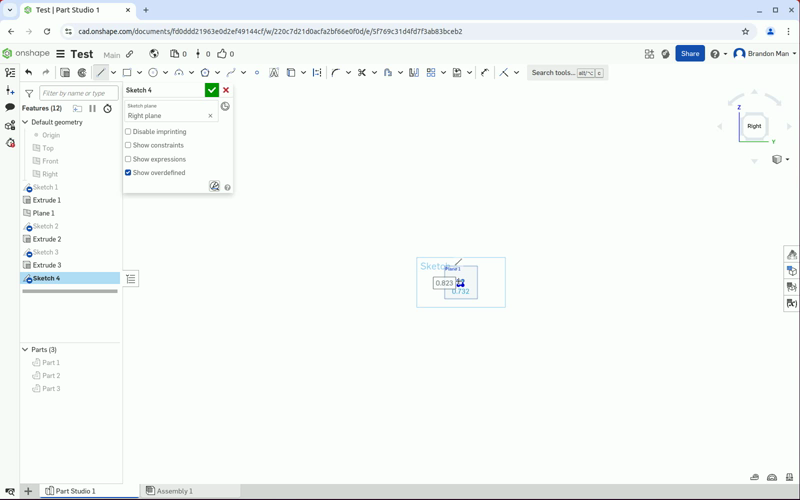
scroll(6)
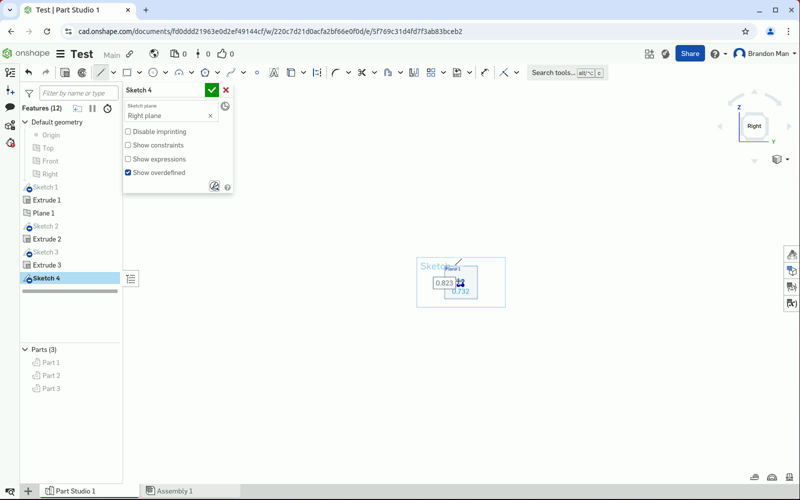
scroll(6)
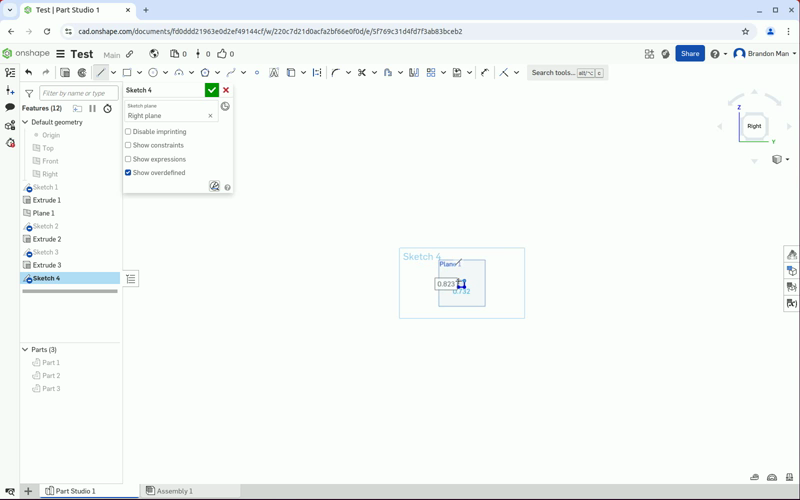
scroll(6)
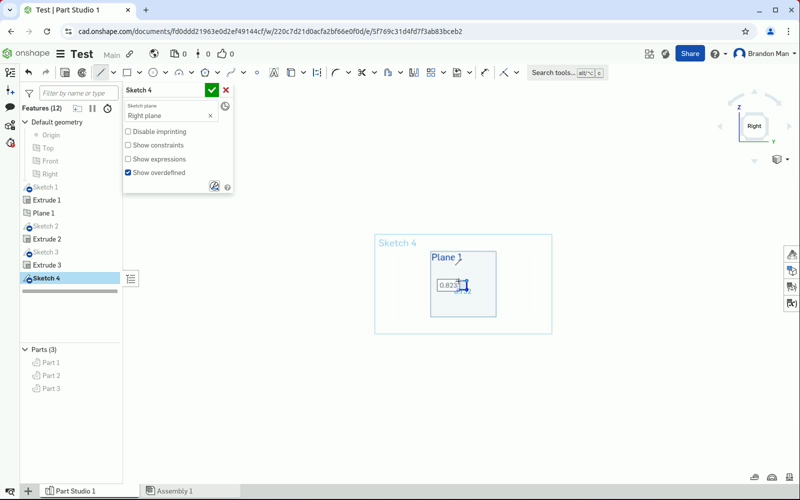
scroll(6)
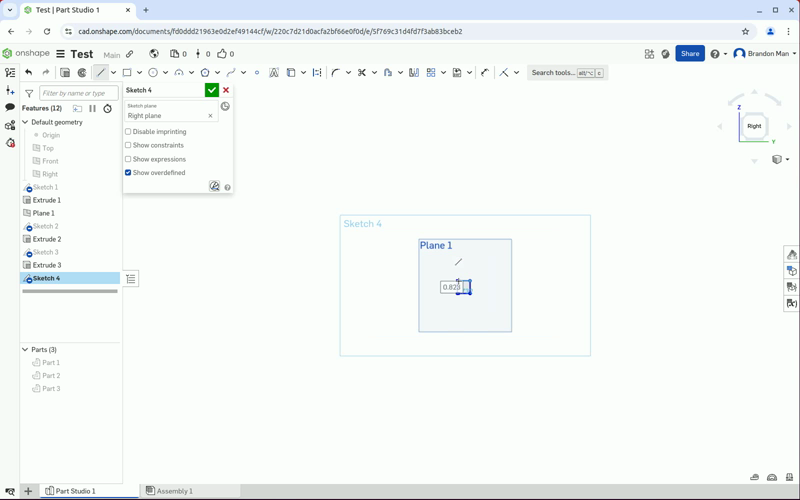
scroll(6)
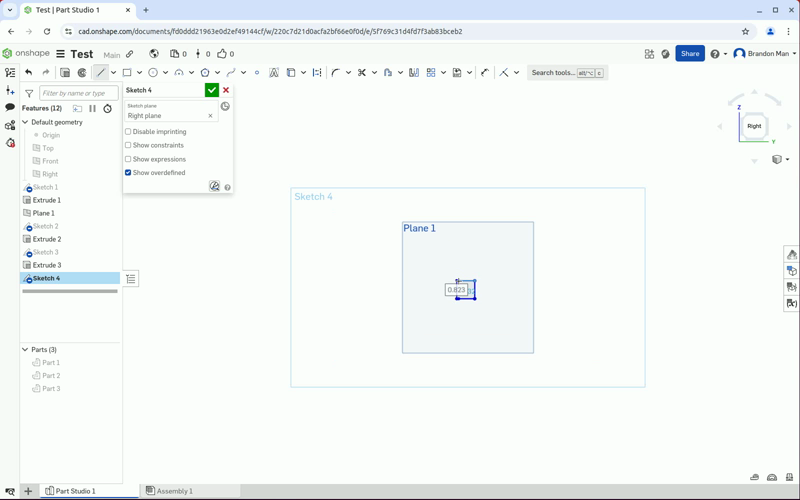
scroll(6)
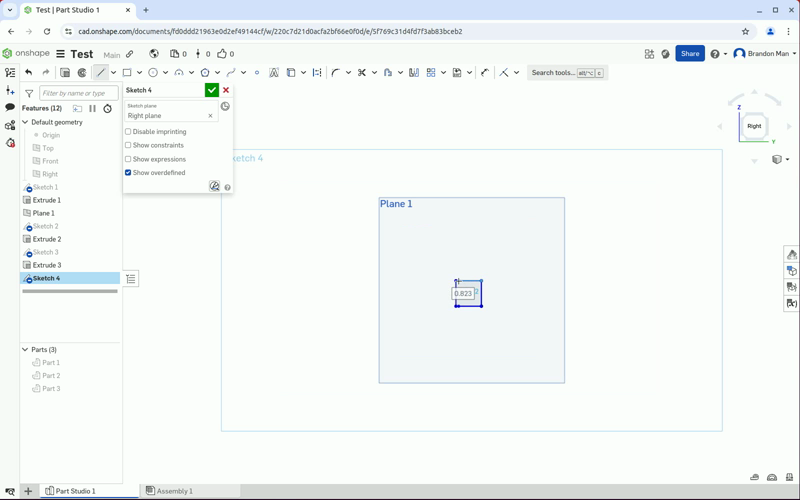
scroll(6)
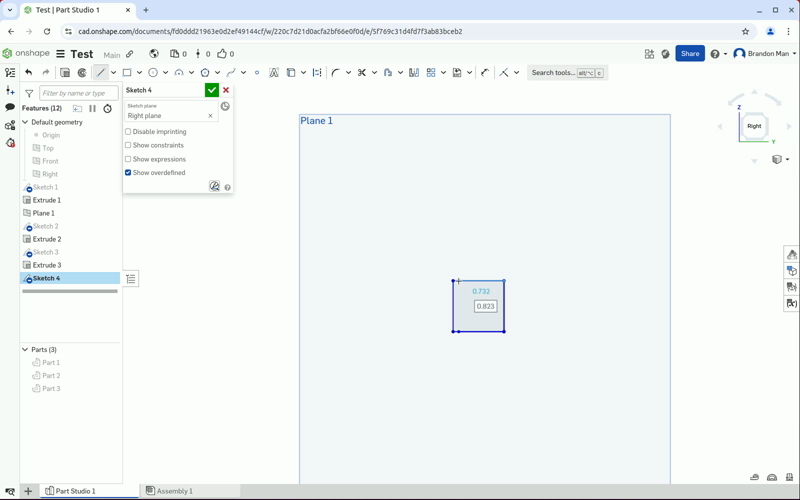
click(458, 280)
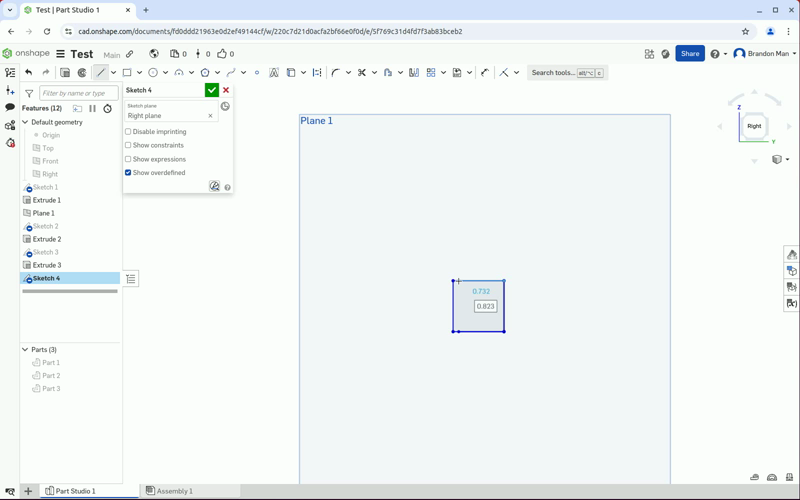
scroll(-6)
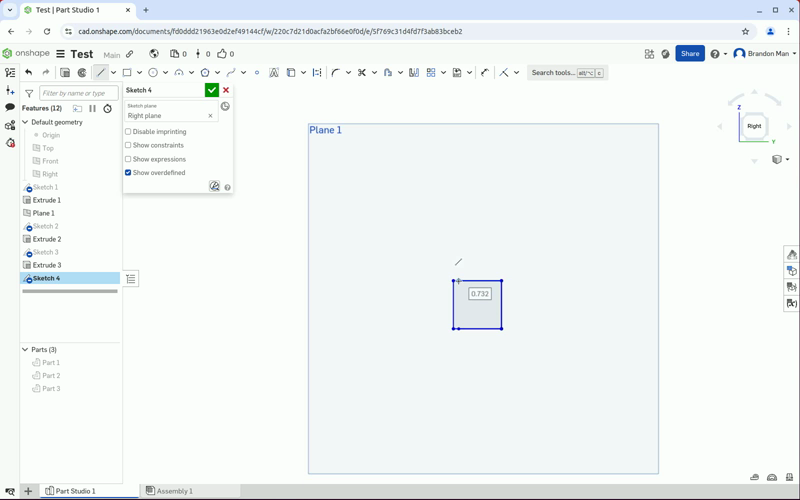
scroll(-6)
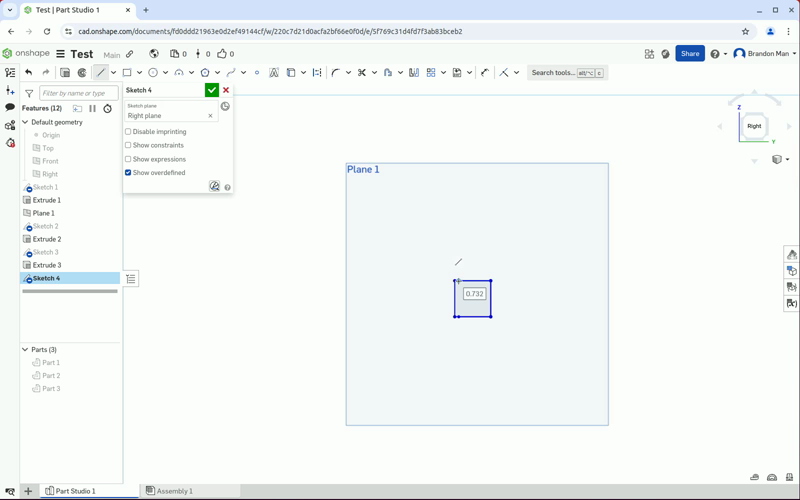
scroll(-6)
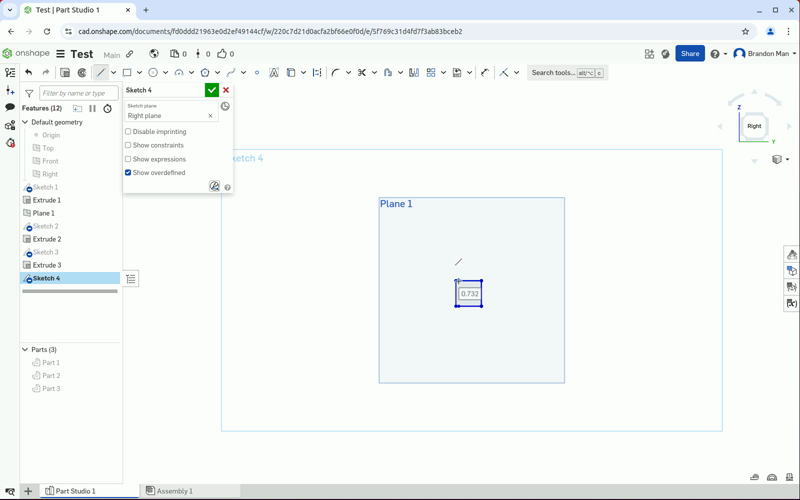
scroll(-6)
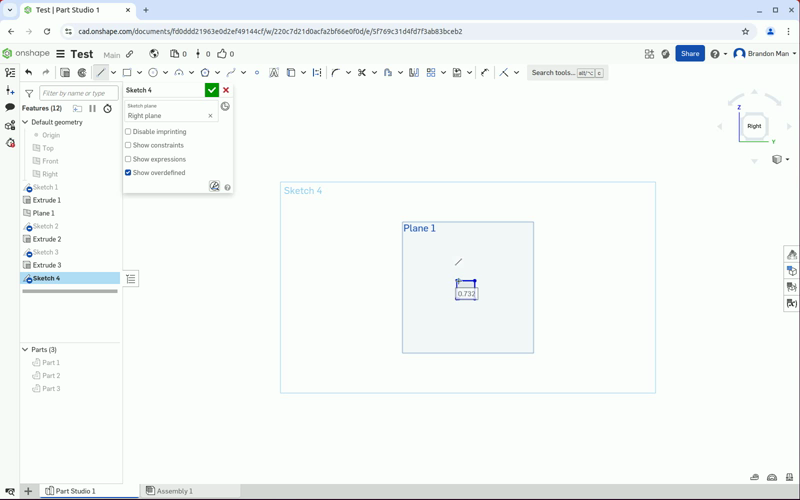
scroll(-6)
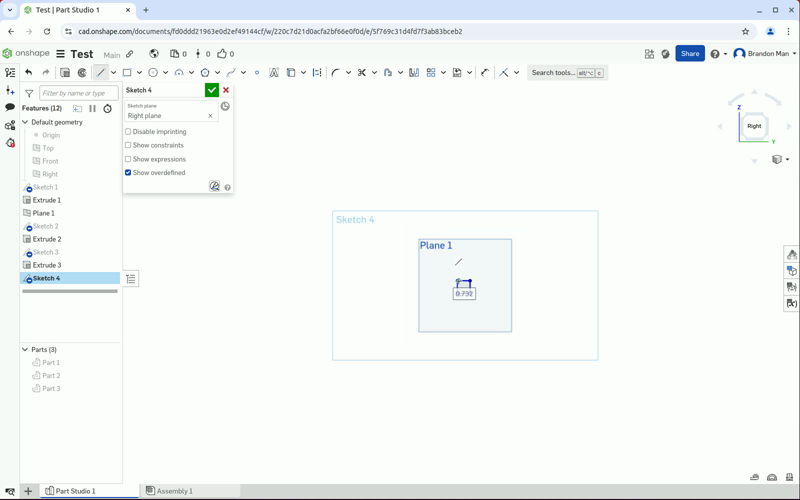
scroll(-6)
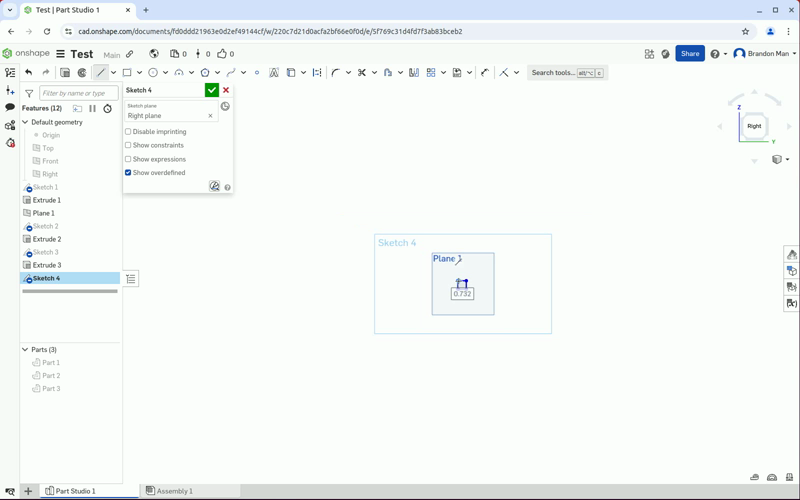
scroll(-6)
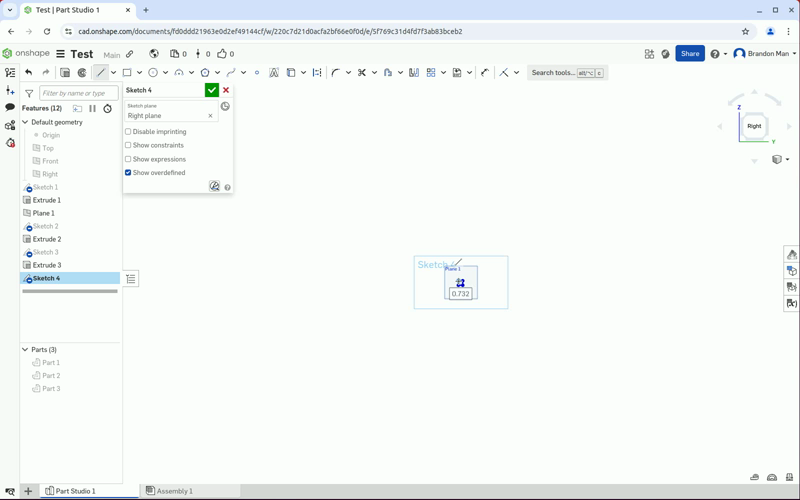
key_up(shift)
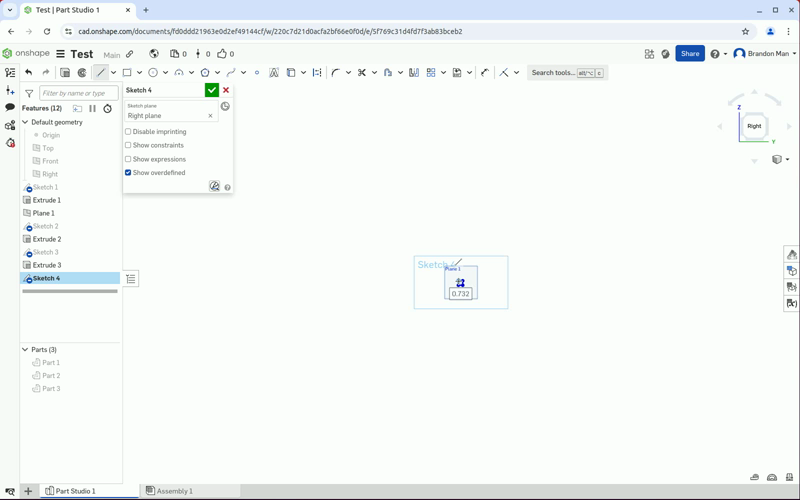
mouse_move(488, 280)
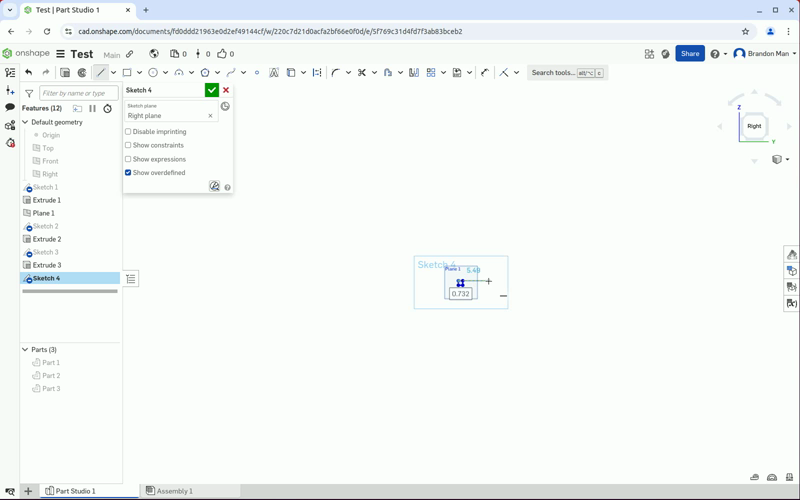
key_down(shift)
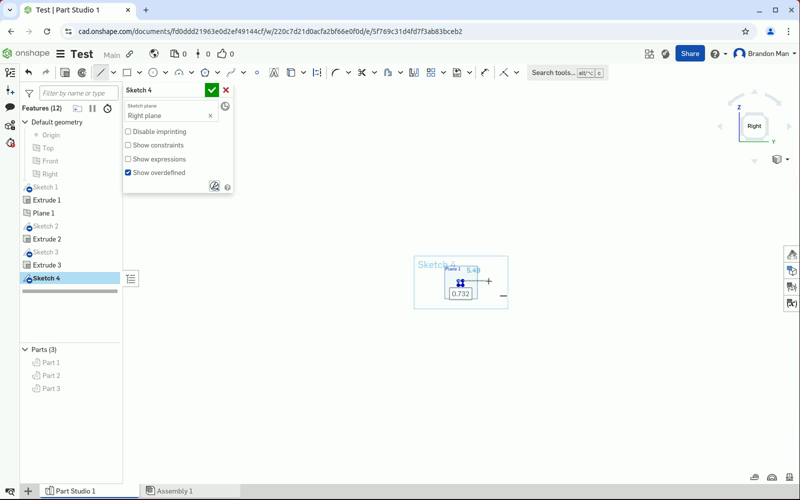
mouse_move(458, 285)
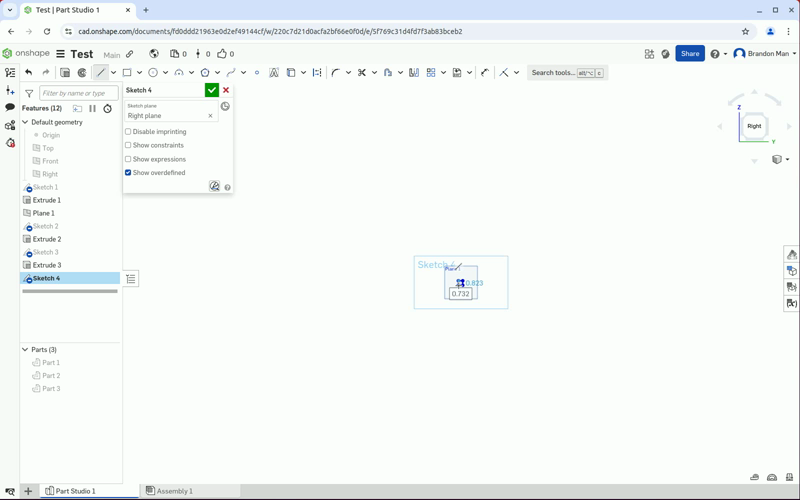
scroll(6)
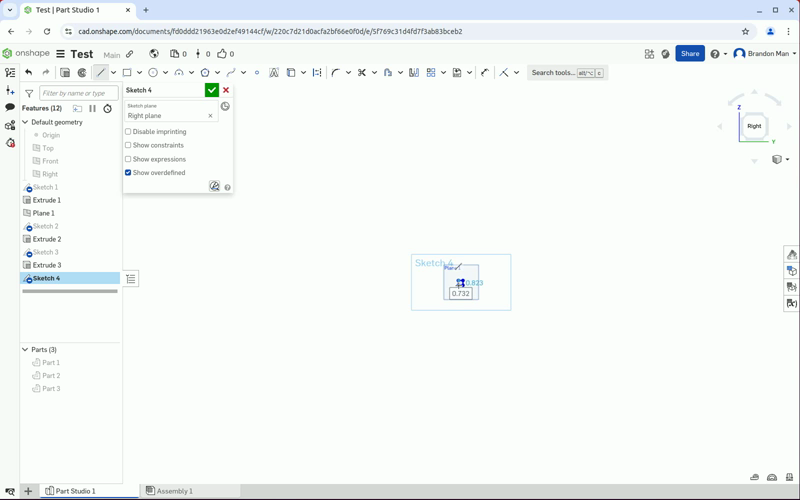
scroll(6)
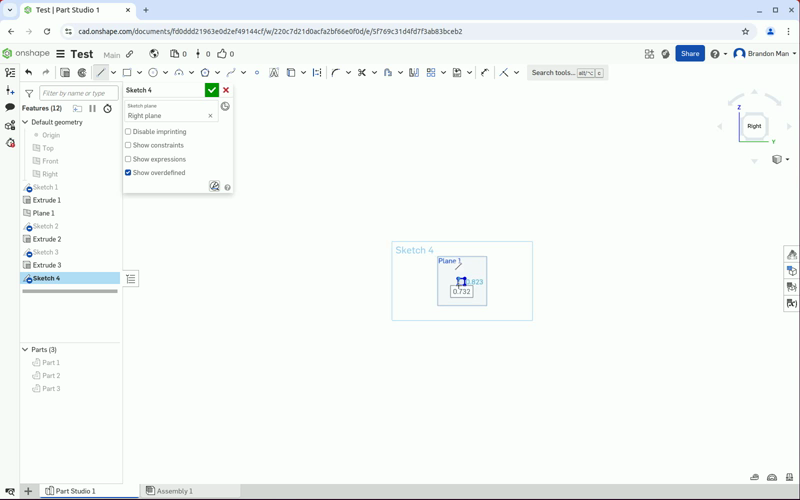
scroll(6)
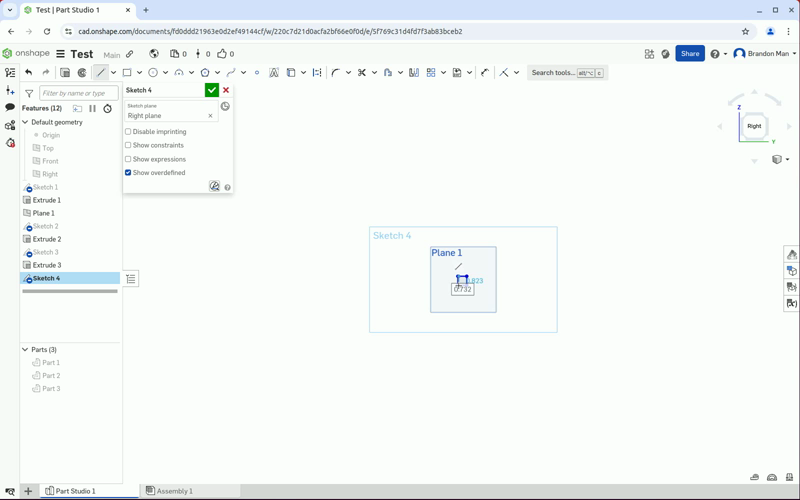
scroll(6)
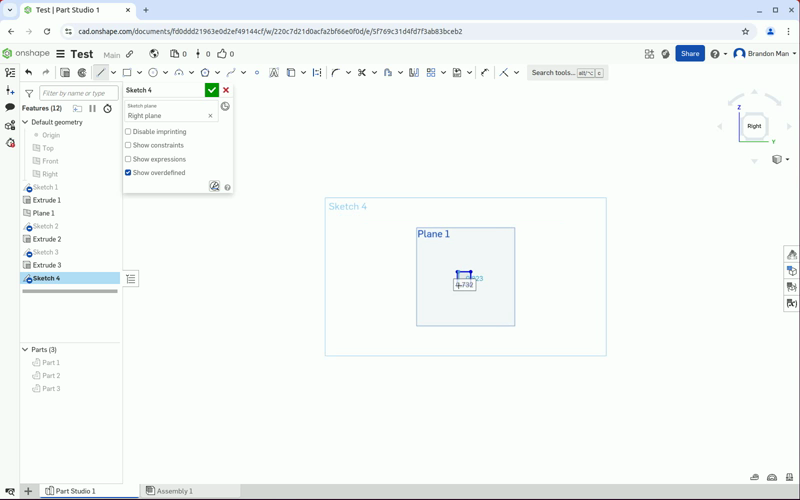
scroll(6)
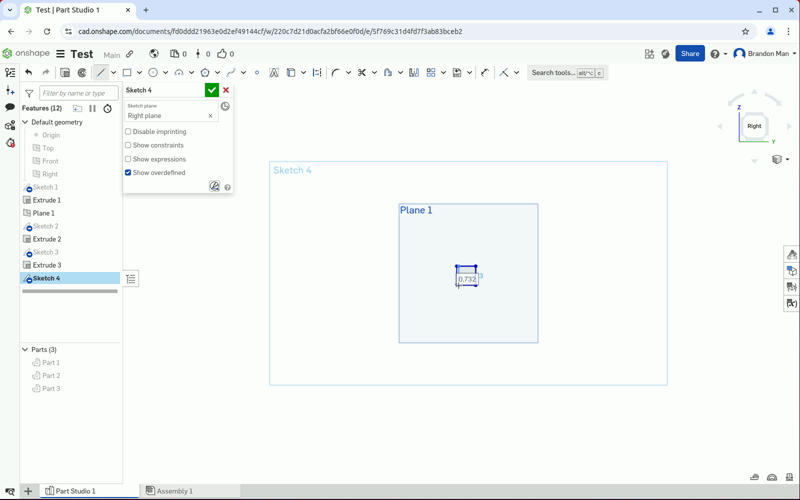
scroll(6)
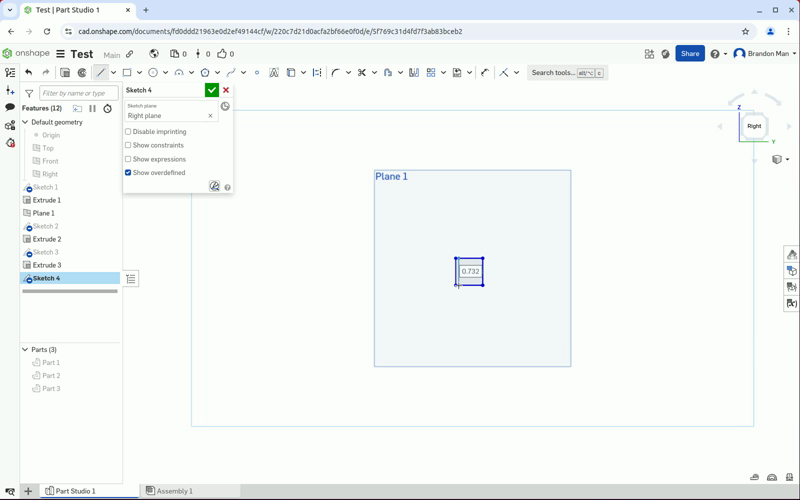
scroll(6)
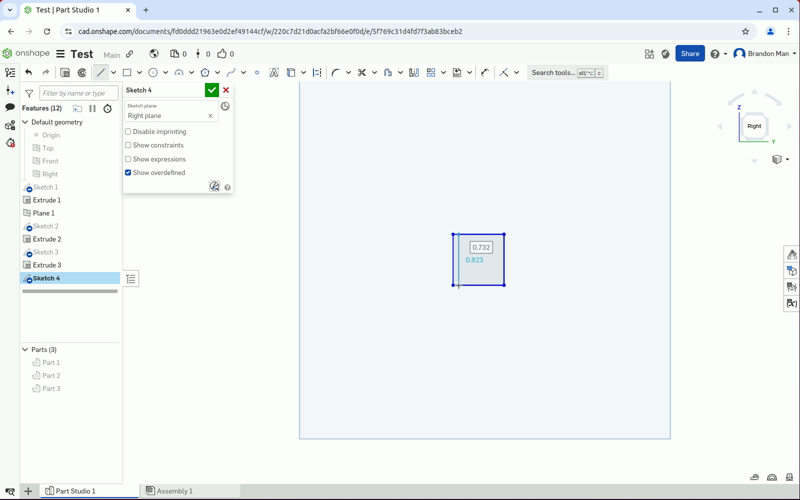
key_up(shift)
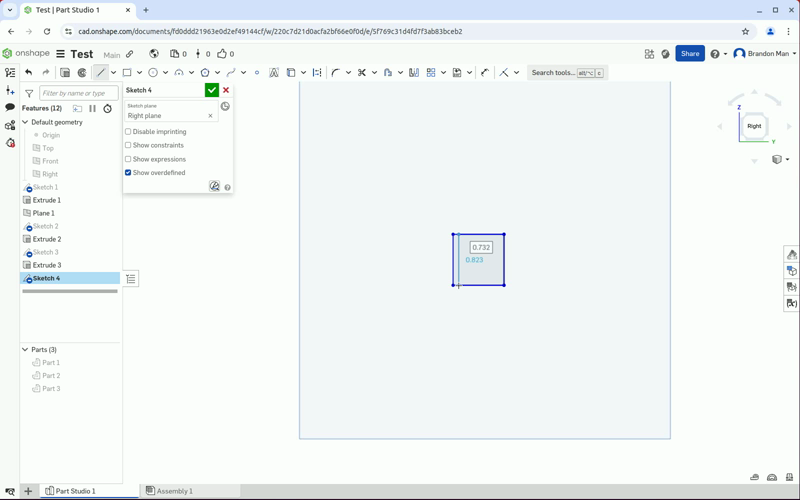
click(458, 285)
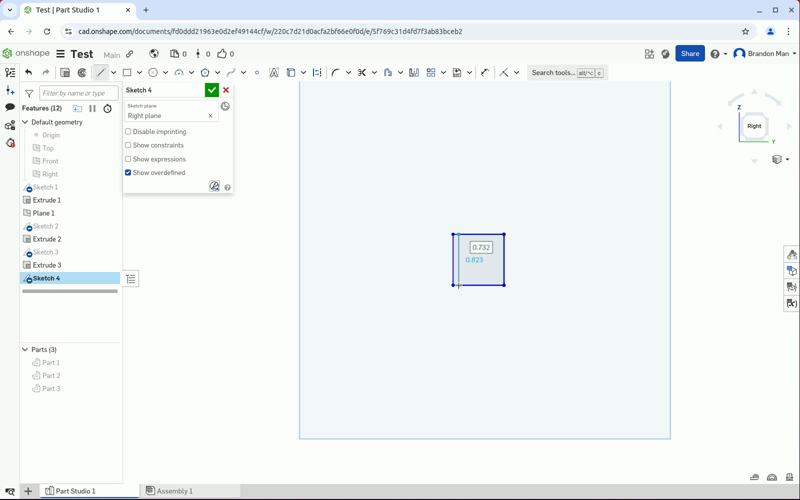
scroll(-6)
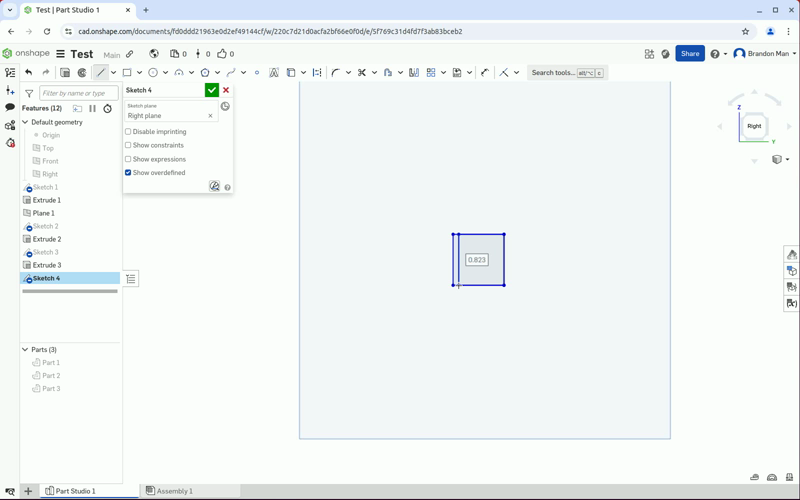
scroll(-6)
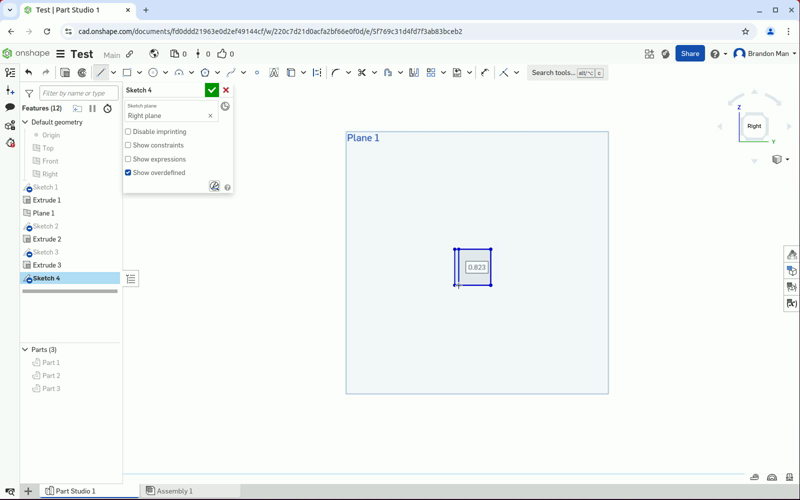
scroll(-6)
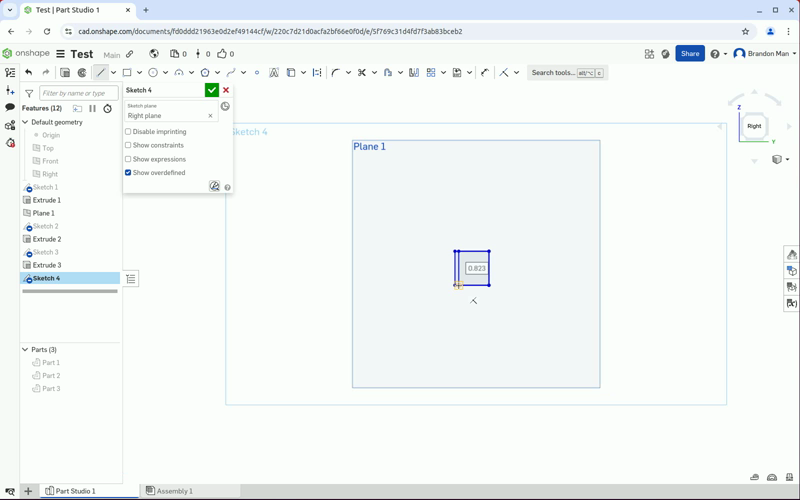
scroll(-6)
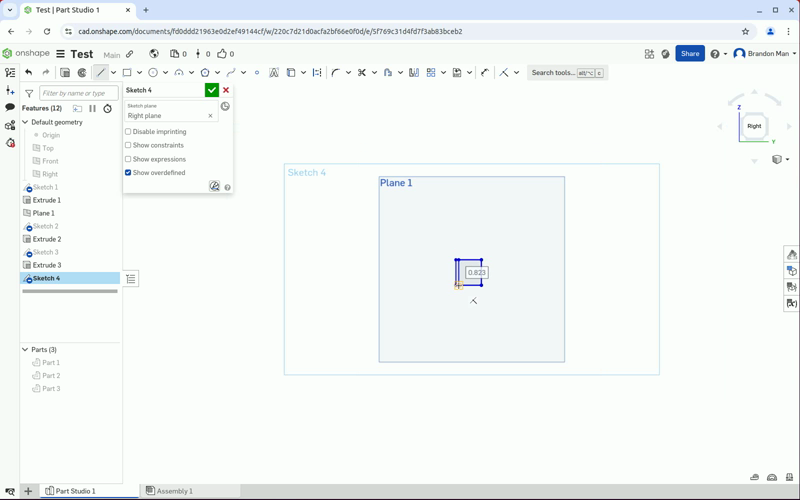
scroll(-6)
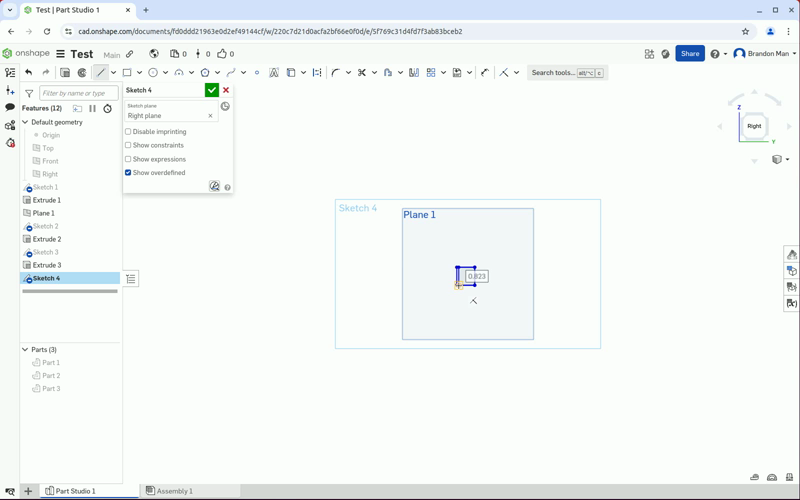
scroll(-6)
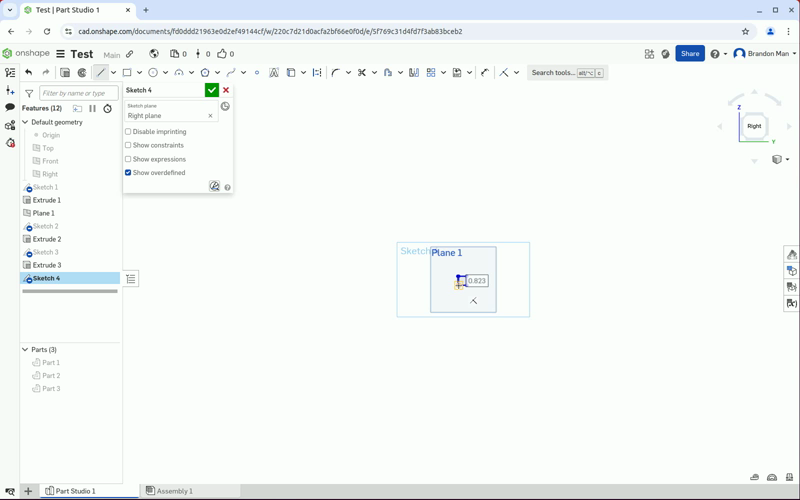
scroll(-6)
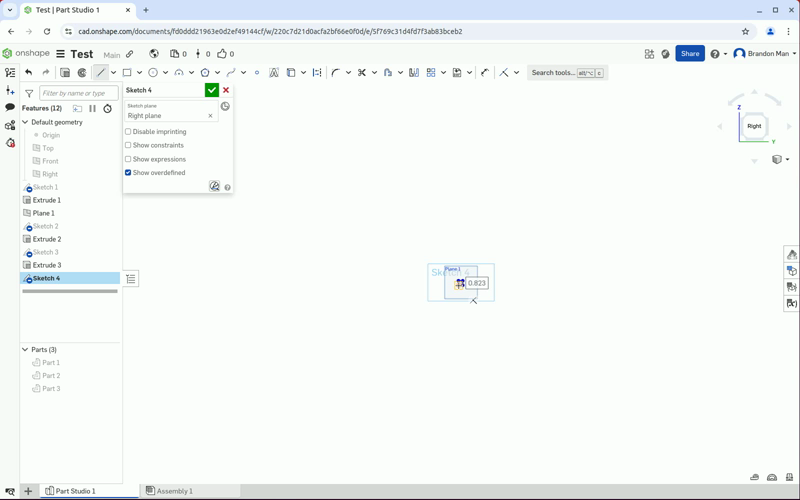
key(esc)
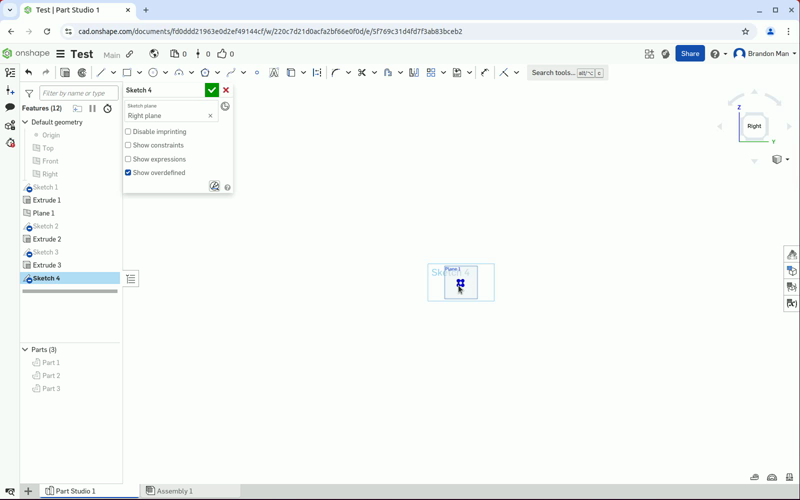
mouse_move(458, 281)
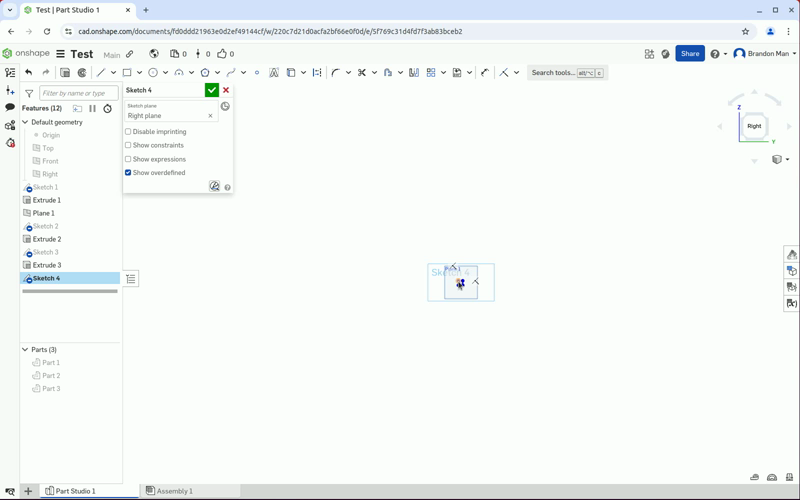
scroll(6)
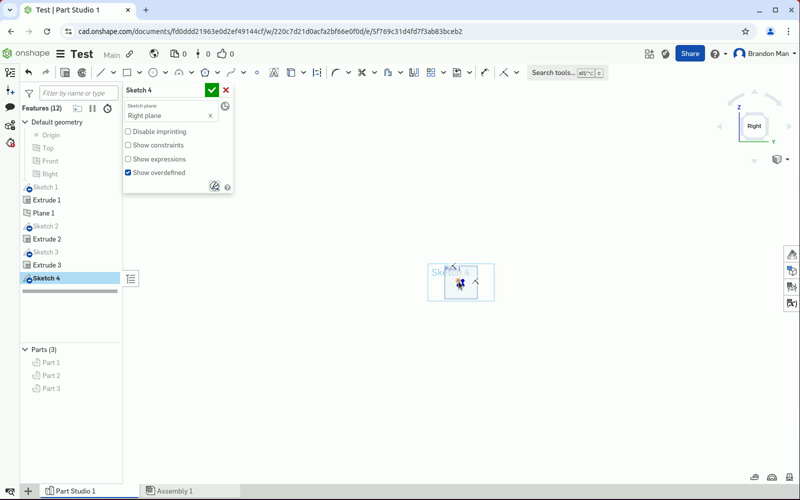
scroll(6)
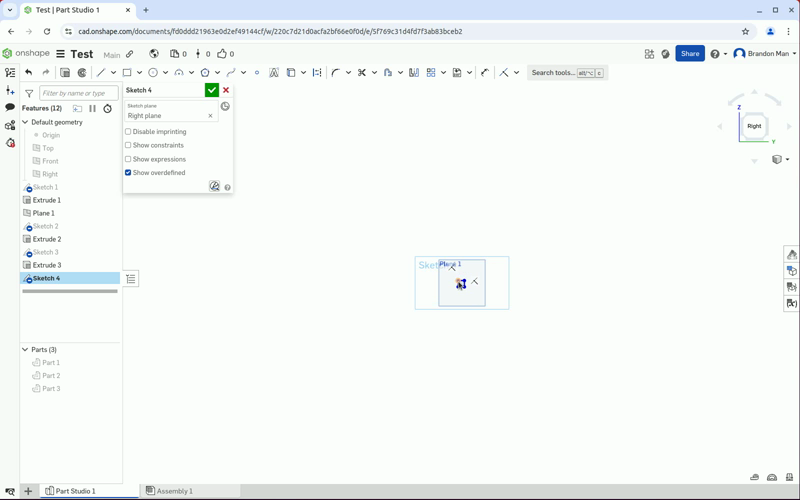
scroll(6)
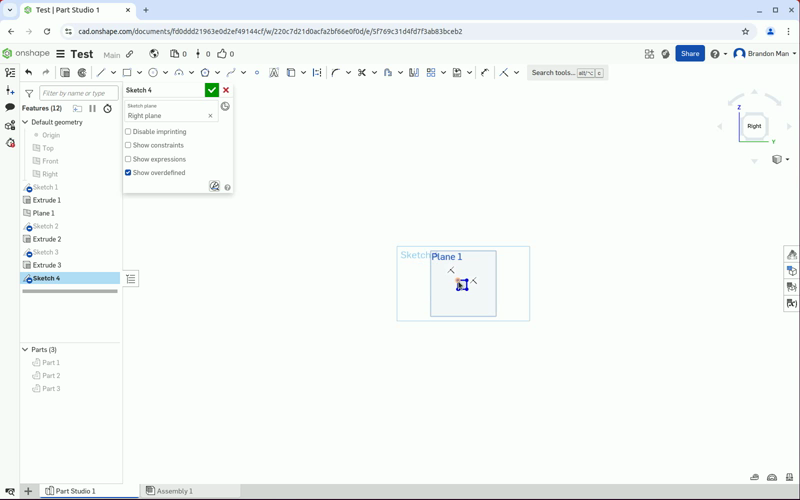
scroll(6)
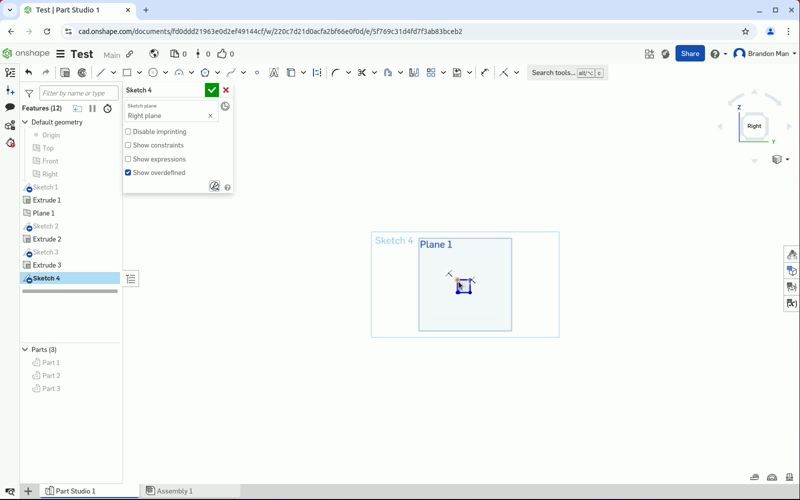
scroll(6)
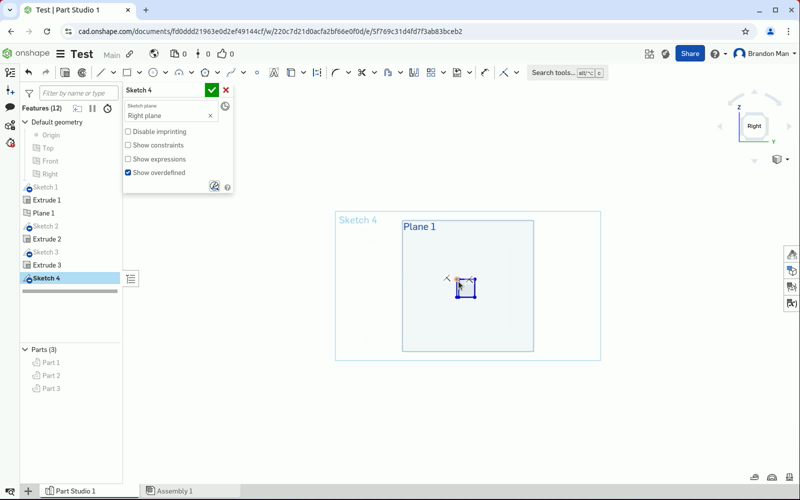
scroll(6)
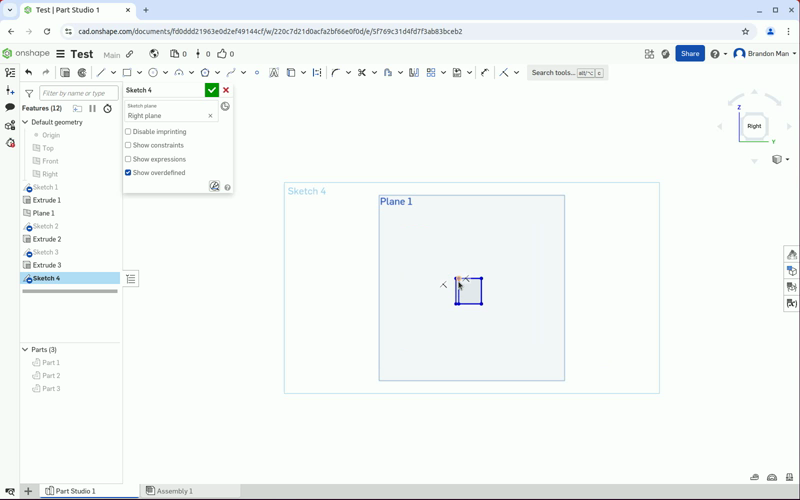
scroll(6)
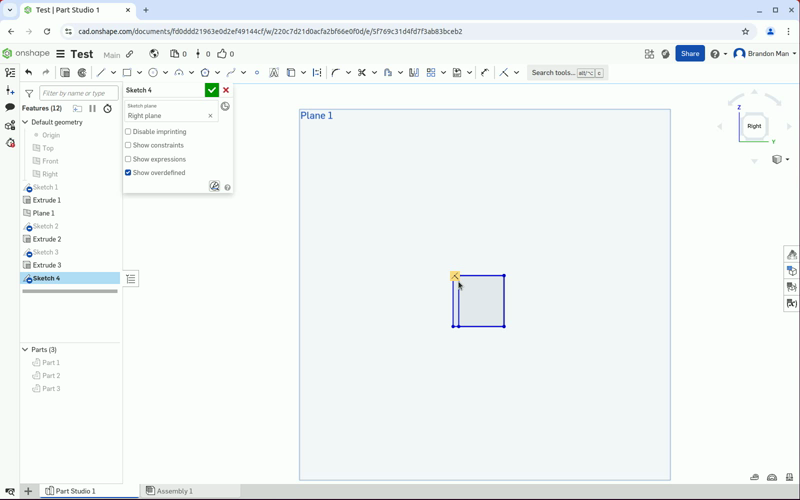
click(458, 281)
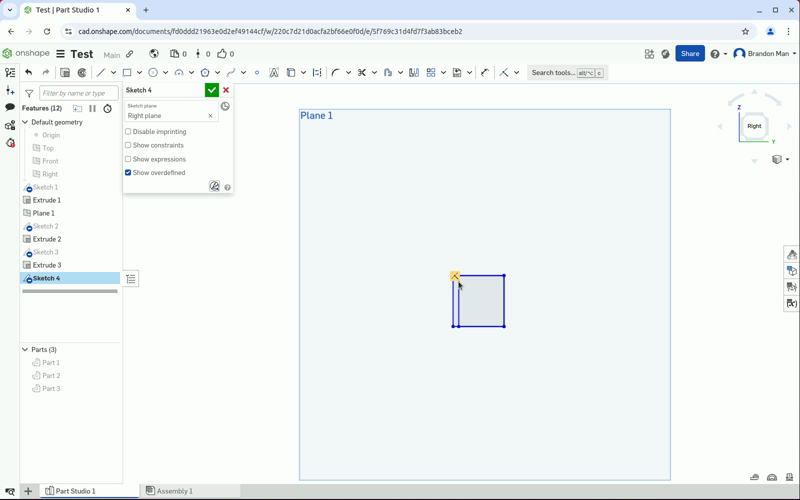
scroll(-6)
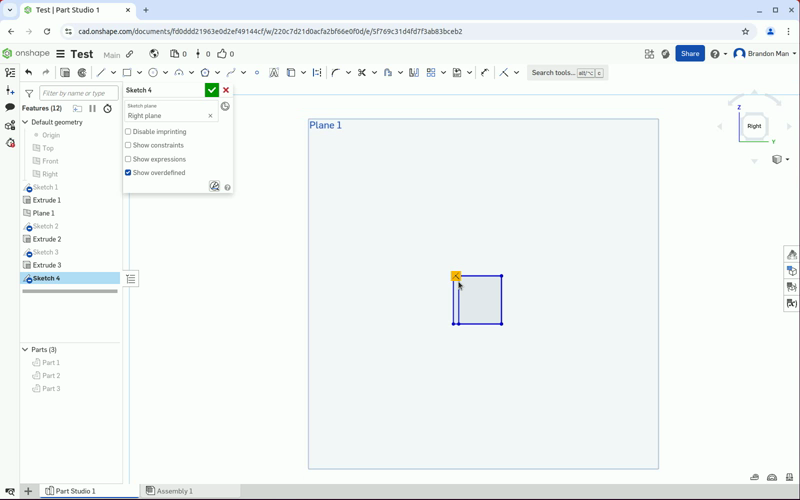
scroll(-6)
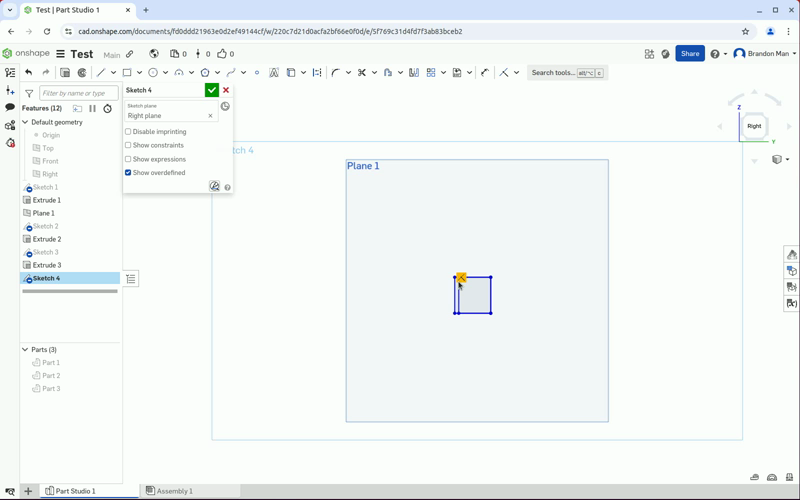
scroll(-6)
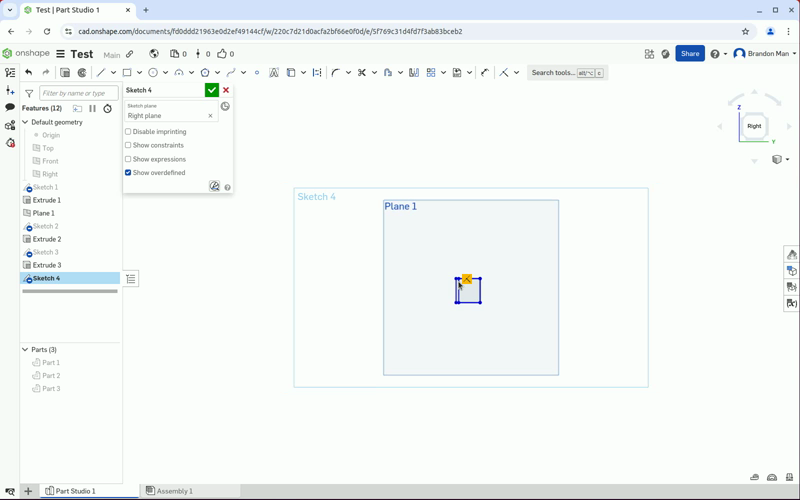
scroll(-6)
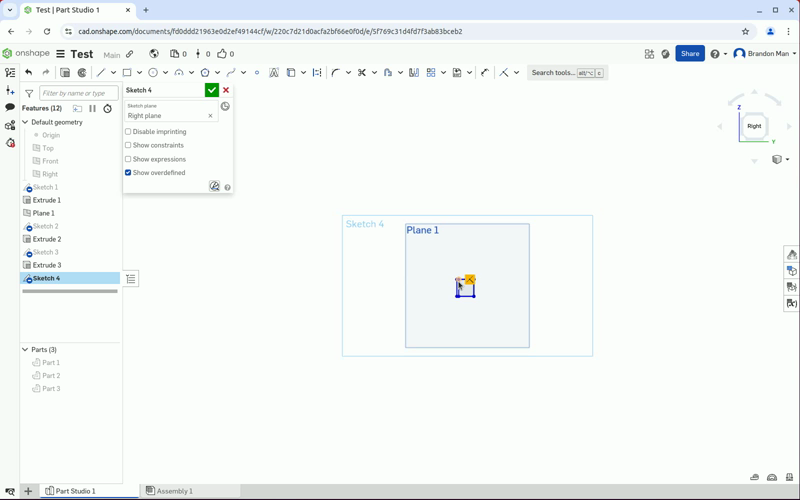
scroll(-6)
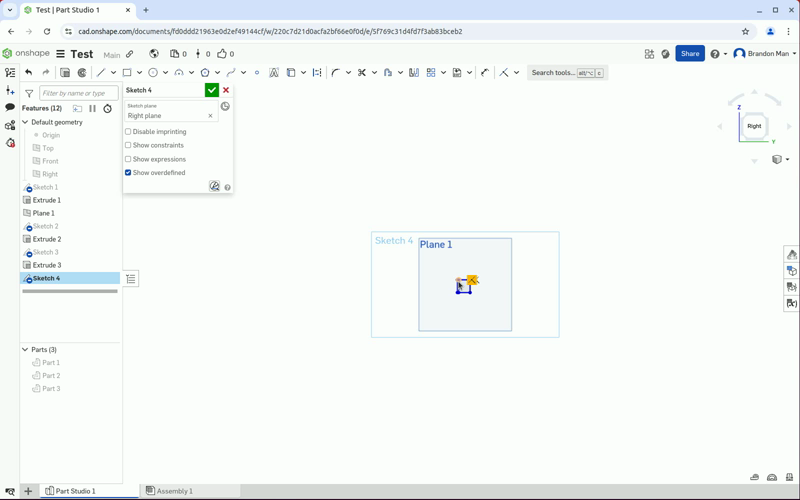
scroll(-6)
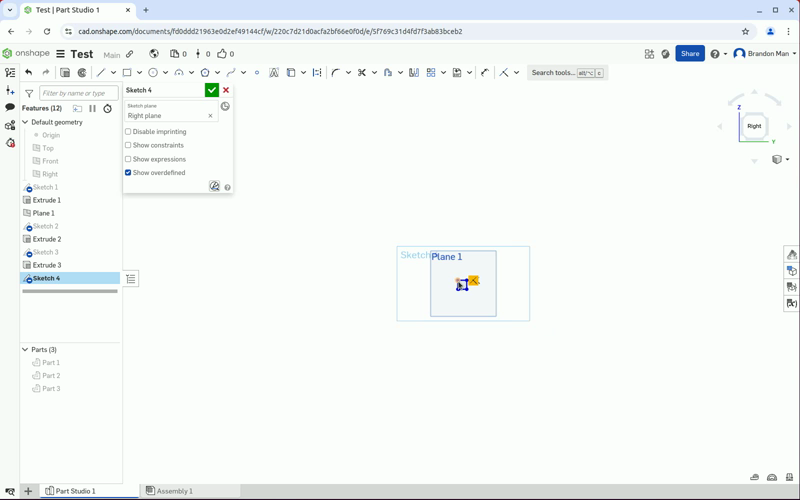
scroll(-6)
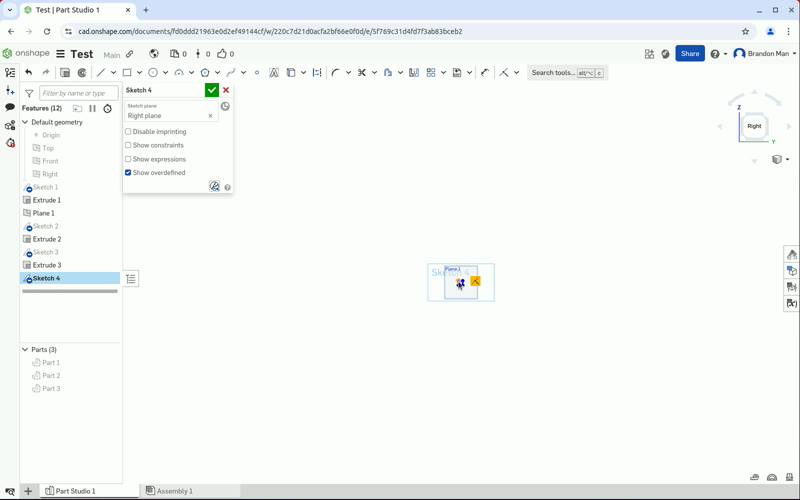
mouse_move(73, 352)
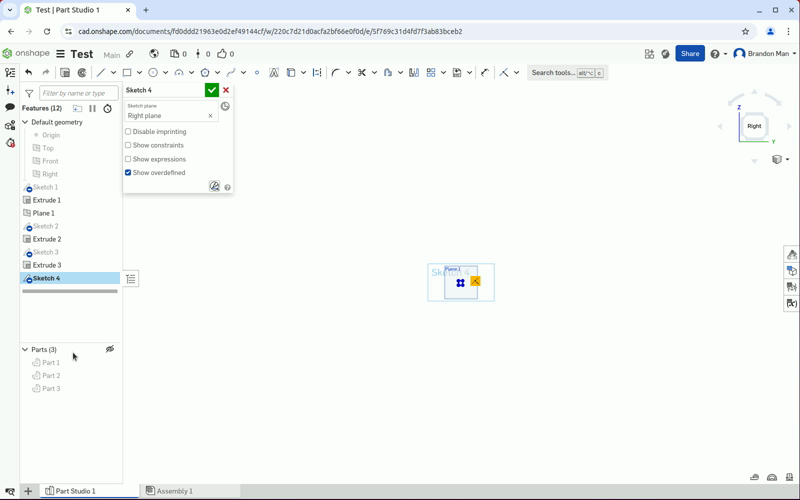
key(shift+y)
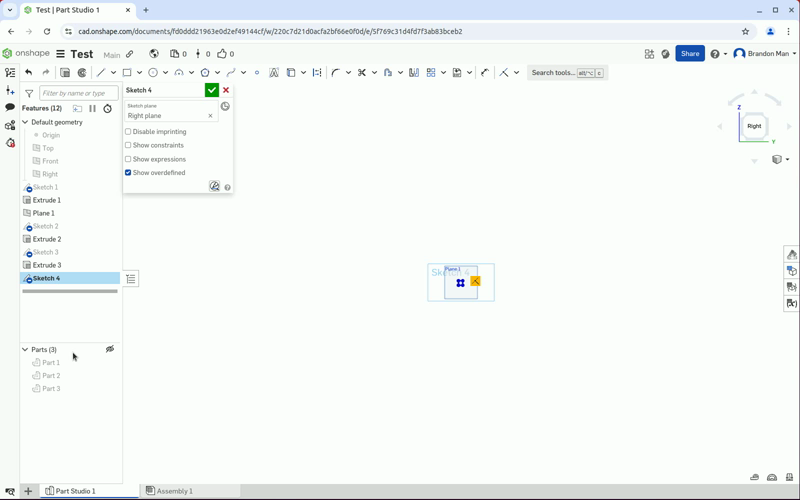
key(shift+e)
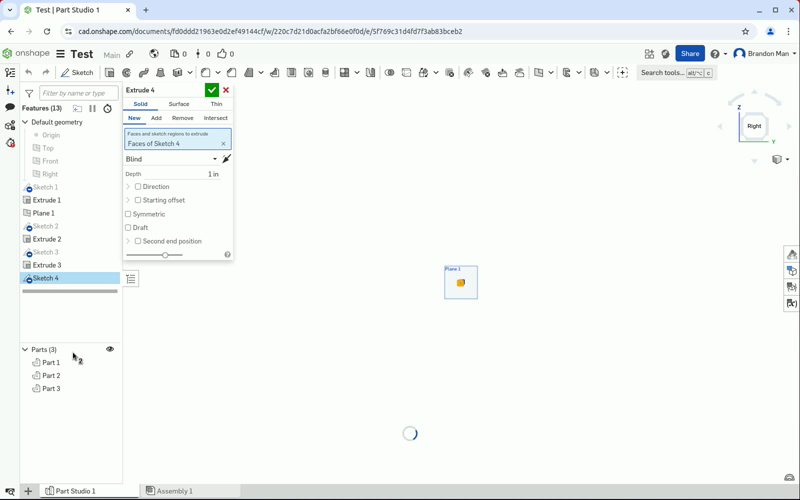
mouse_move(143, 106)
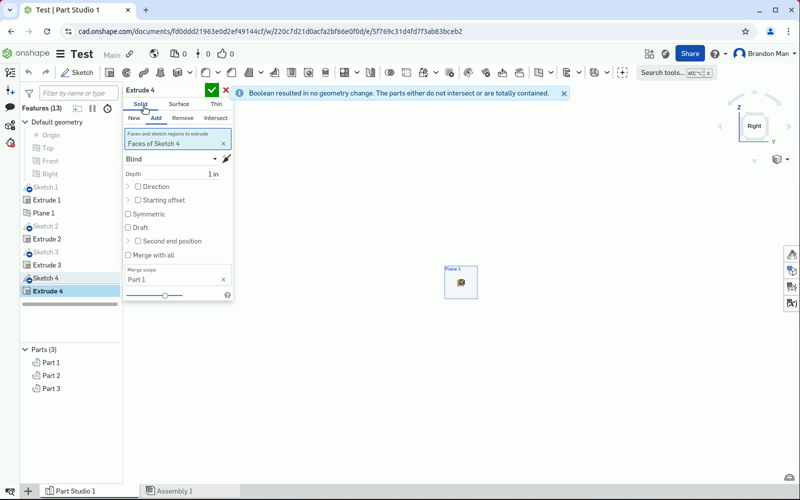
click(143, 106)
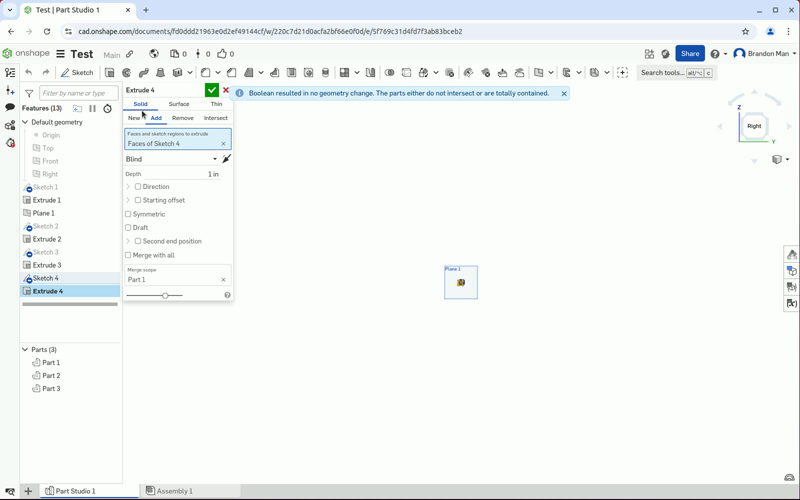
mouse_move(137, 120)
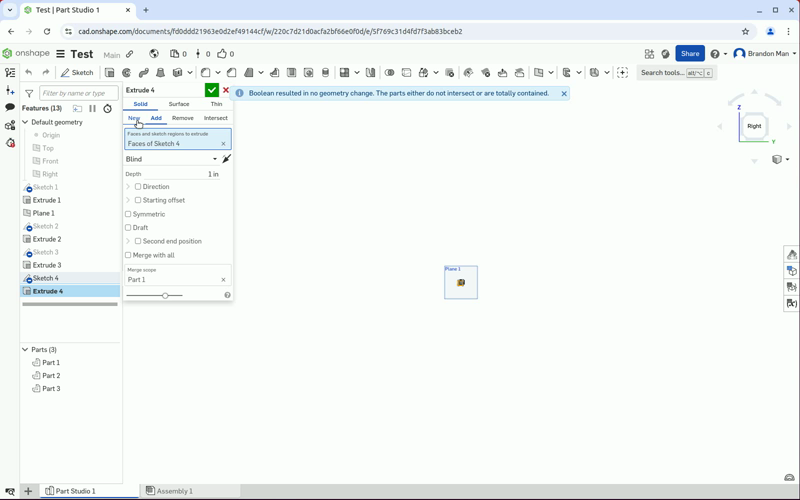
click(137, 120)
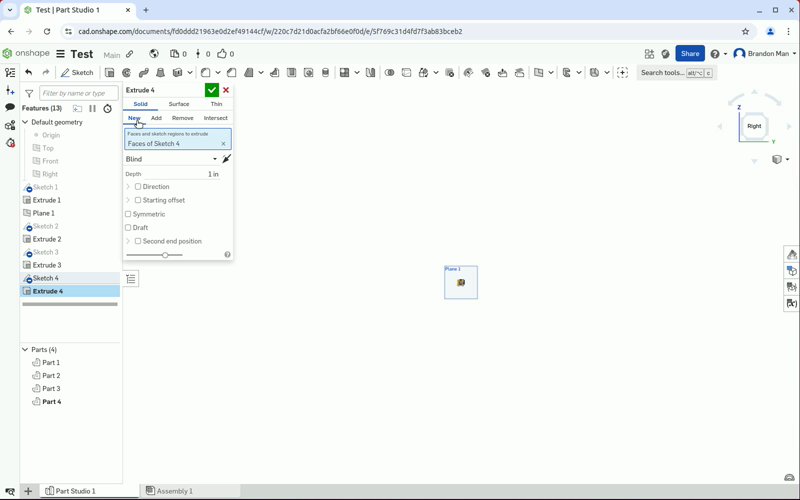
key(tab, 4)
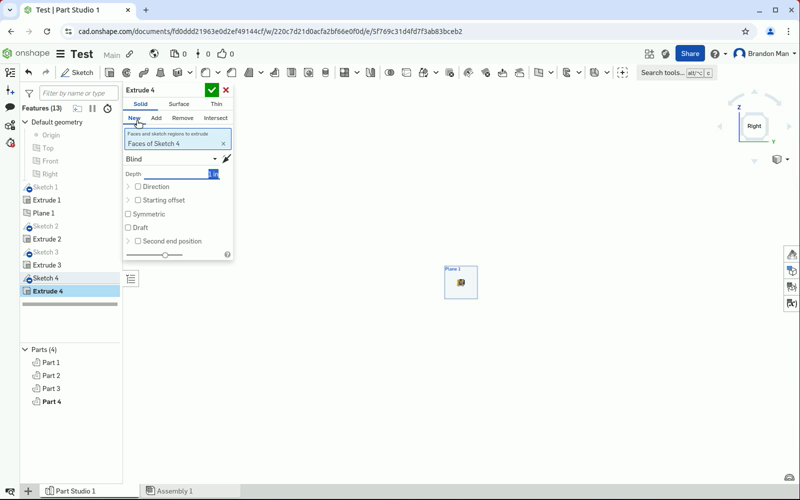
text(-0.241)
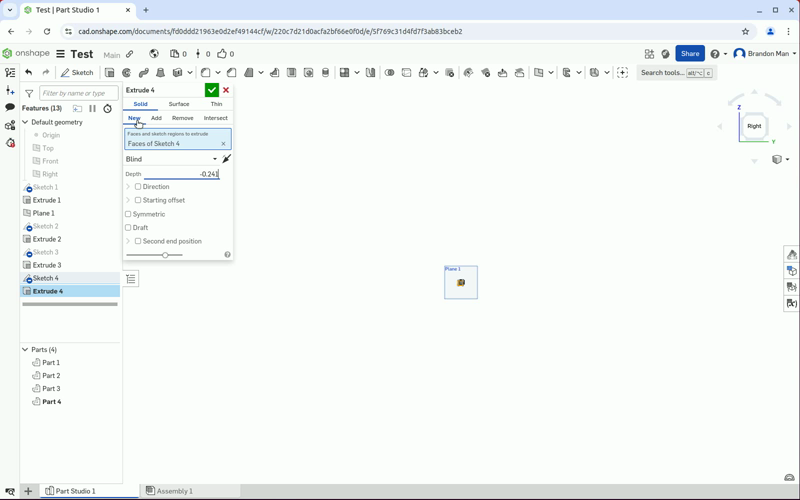
key(enter)
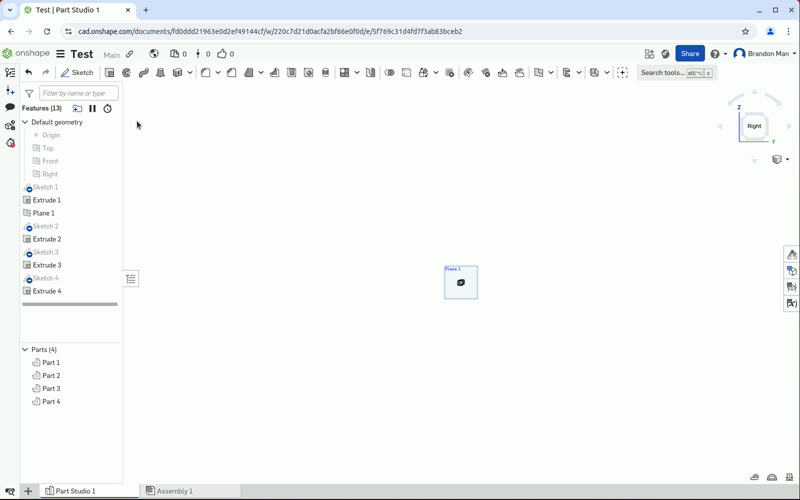
key(shift+h)
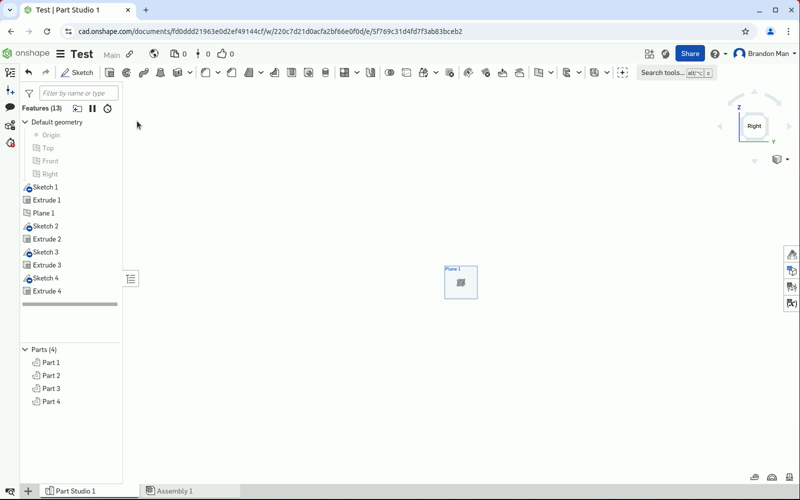
key(shift+h)
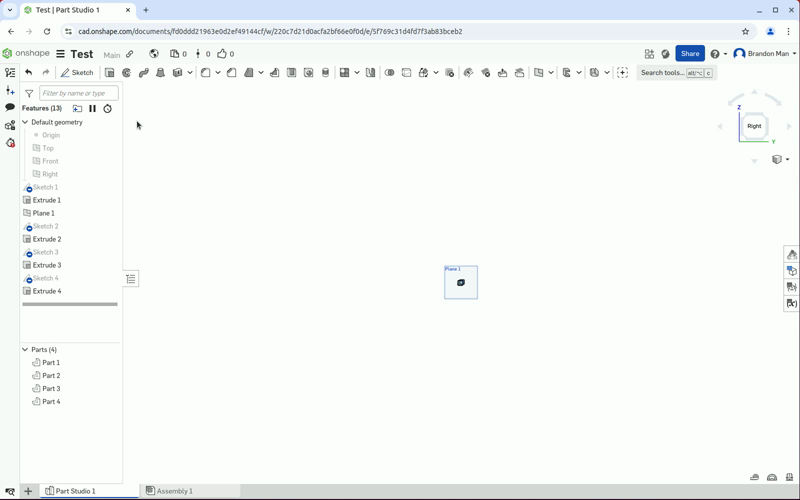
mouse_move(73, 189)
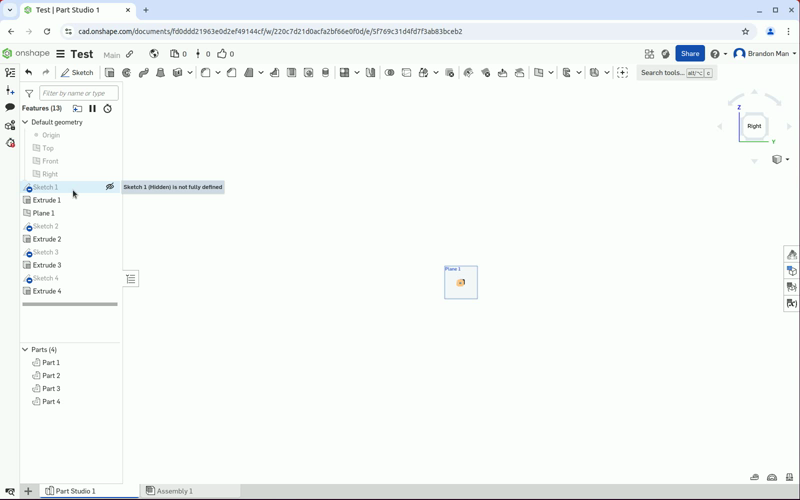
click(73, 189)
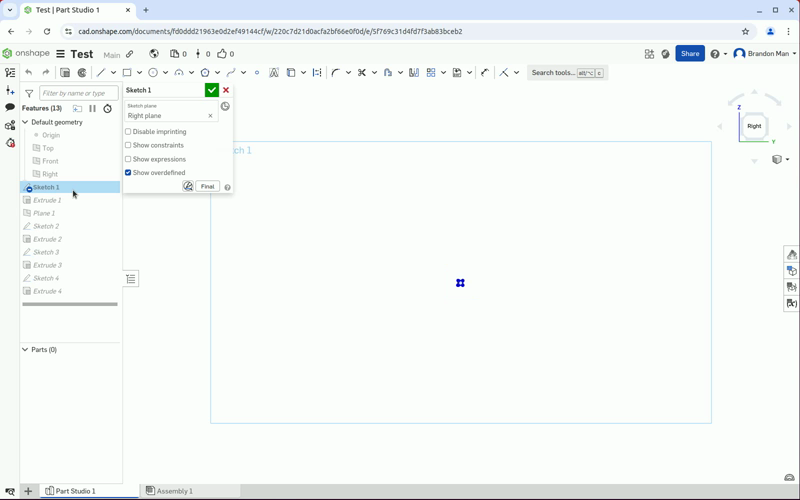
mouse_move(229, 92)
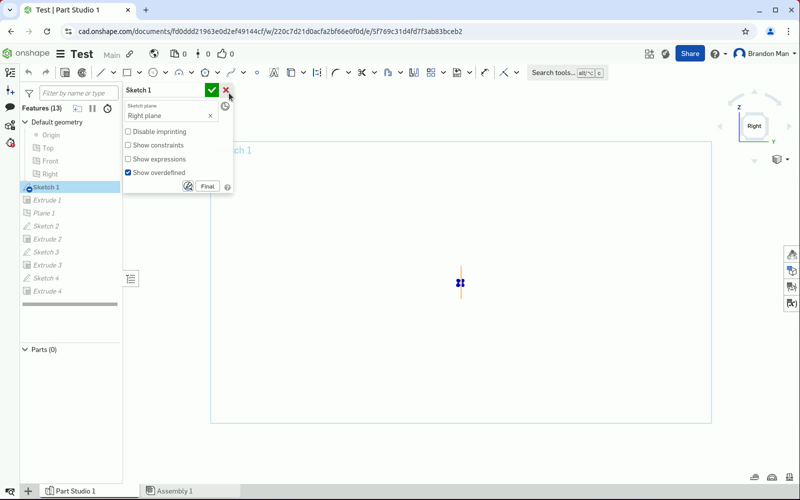
click(229, 92)
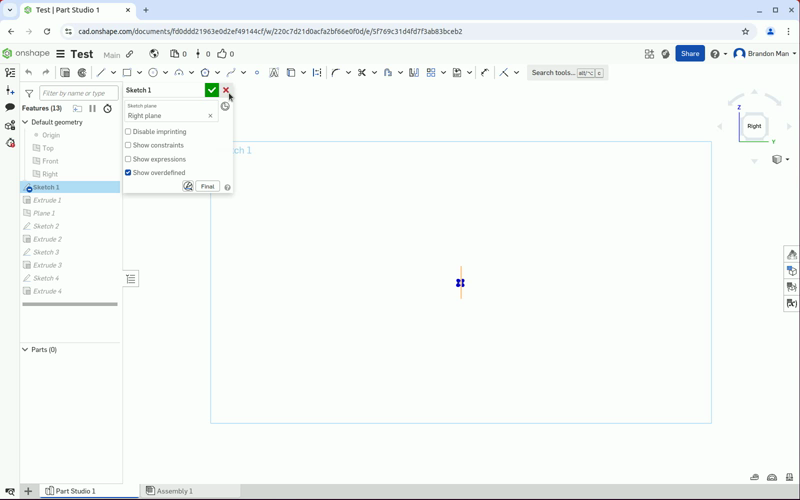
key(shift+s)
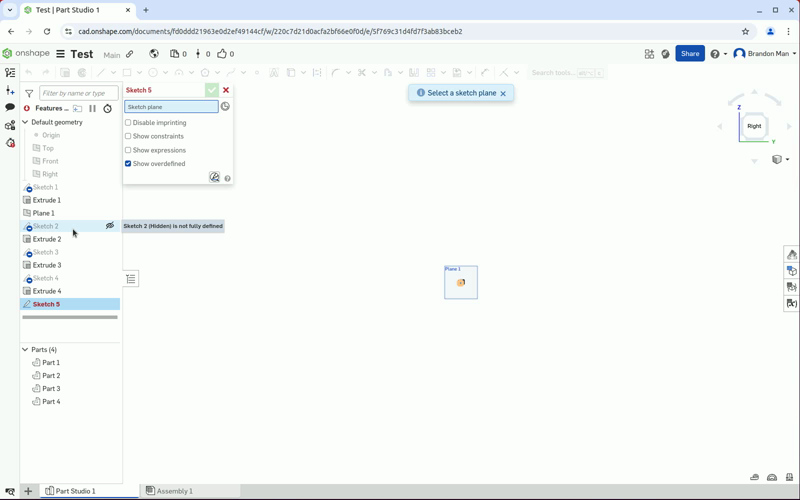
scroll(3)
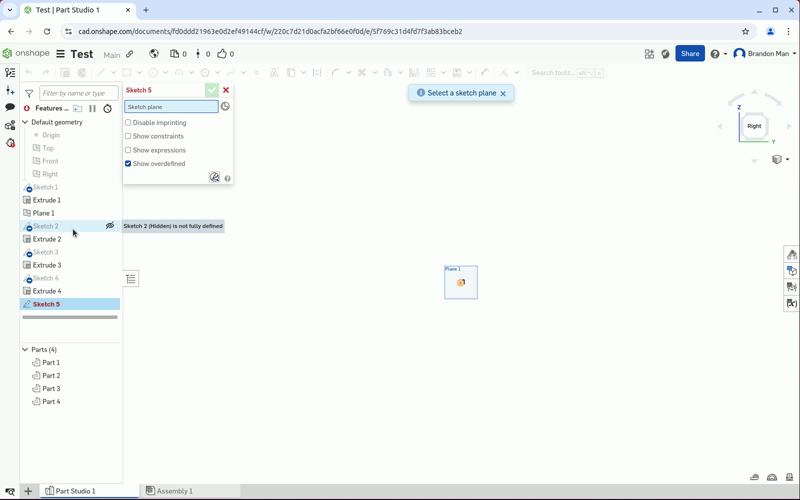
mouse_move(73, 176)
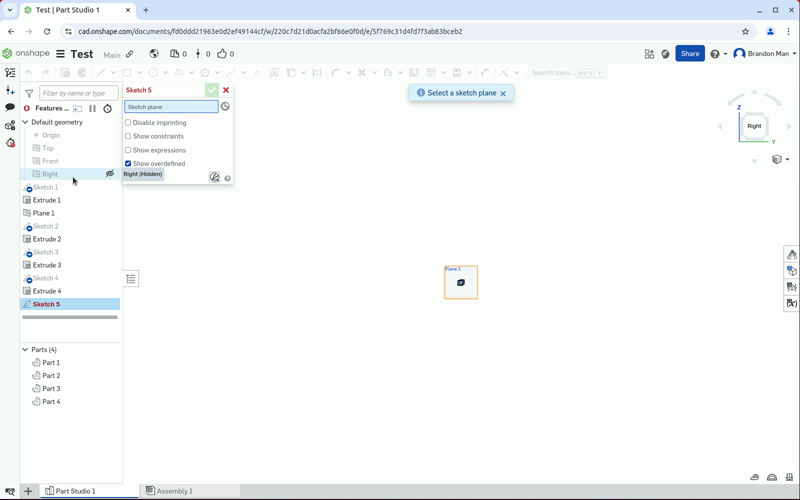
click(73, 176)
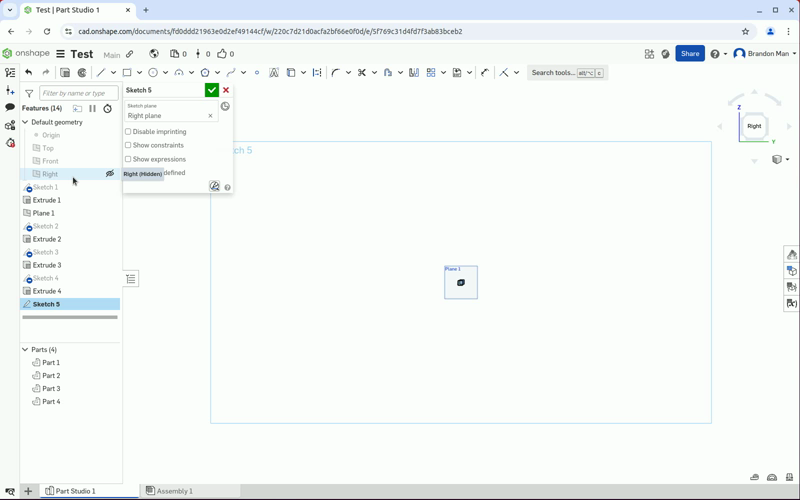
mouse_move(73, 352)
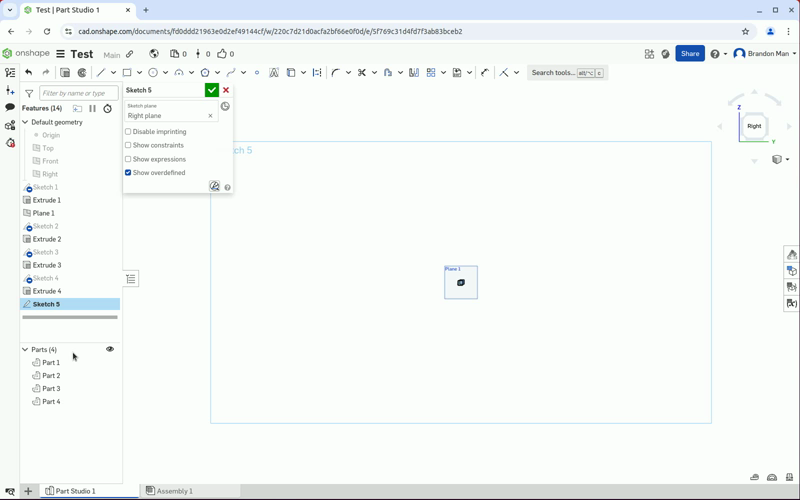
key(y)
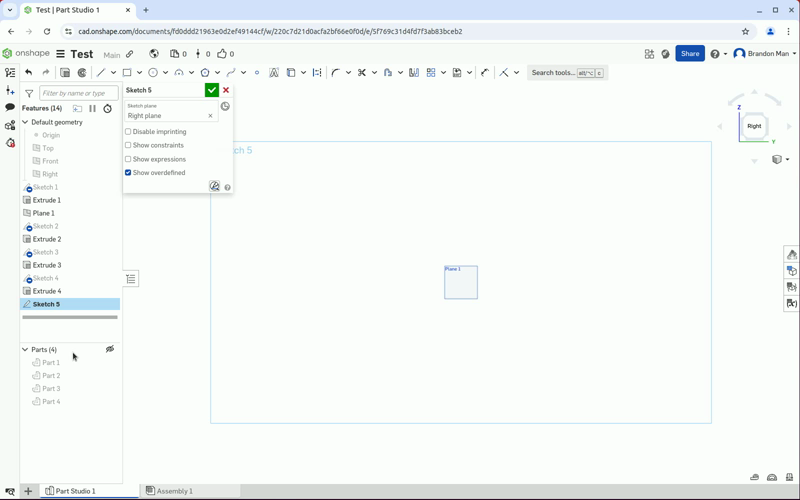
key(l)
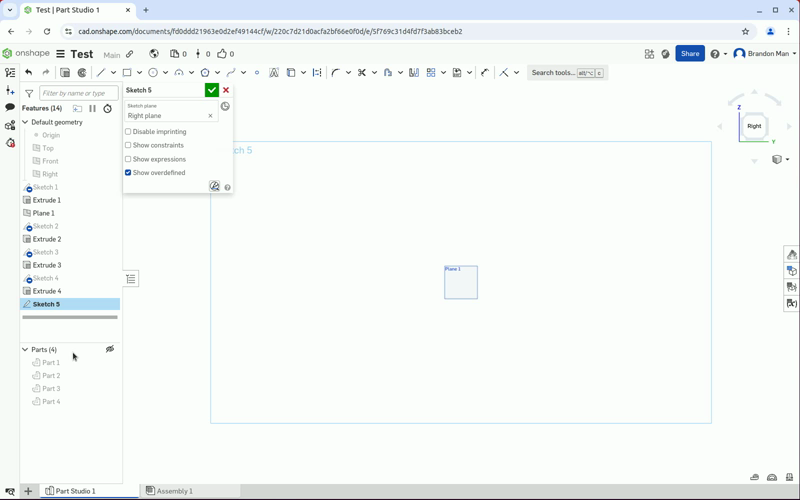
key_down(shift)
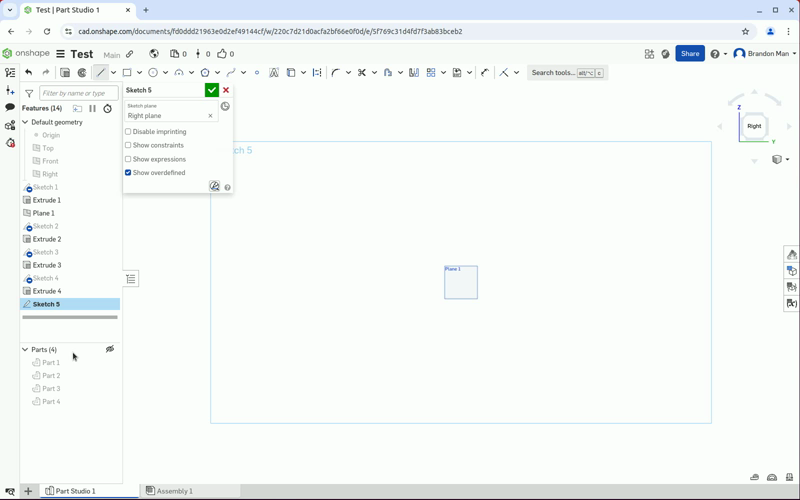
mouse_move(459, 284)
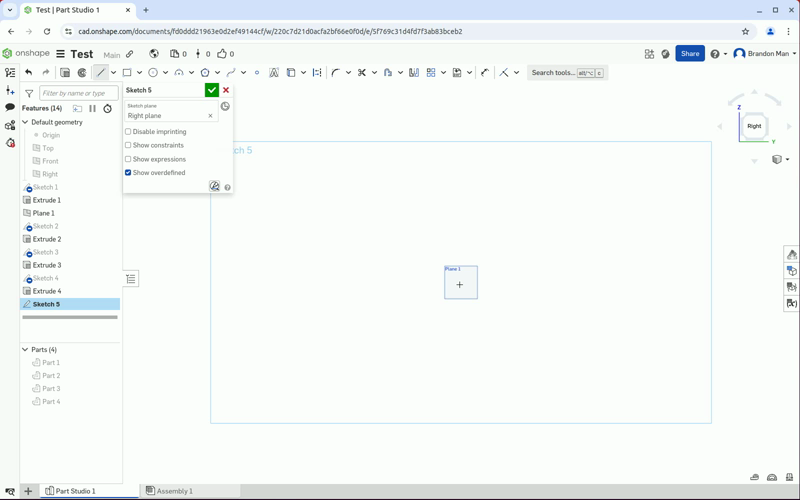
click(459, 284)
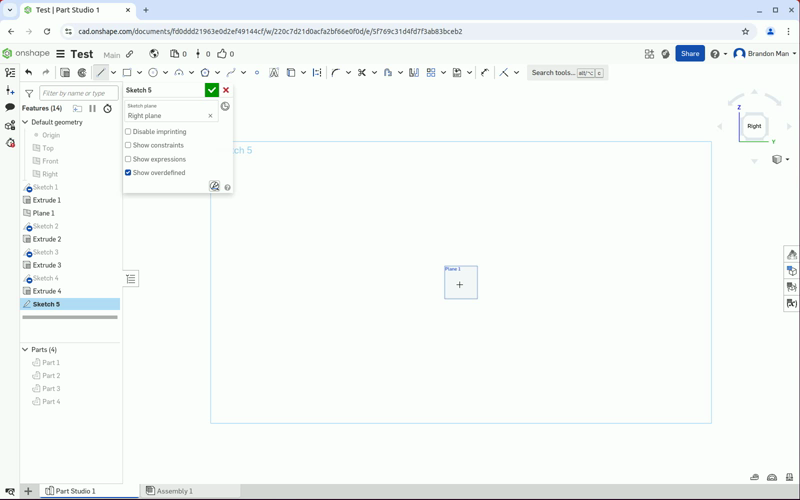
key_up(shift)
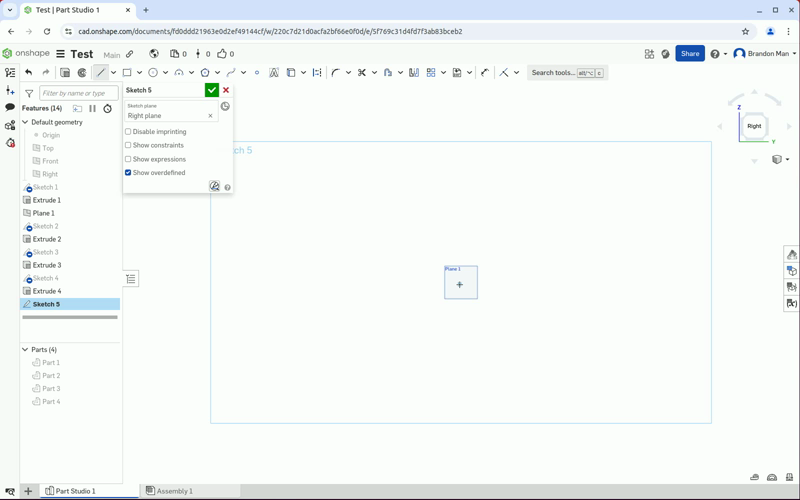
key_down(shift)
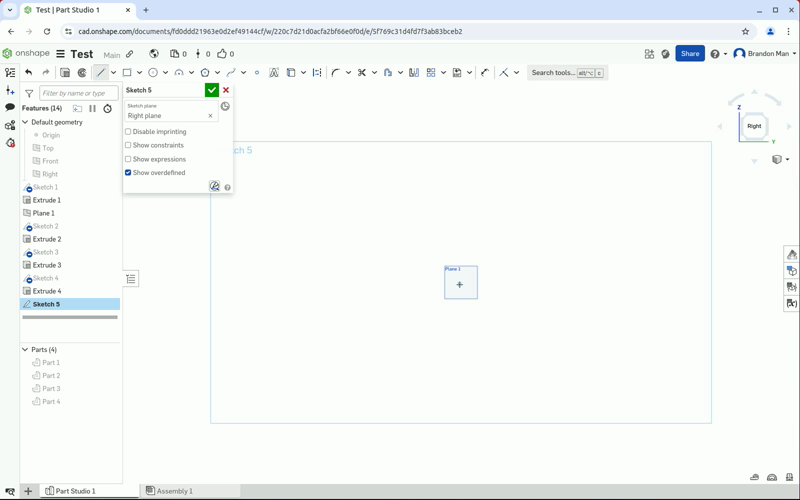
mouse_move(489, 284)
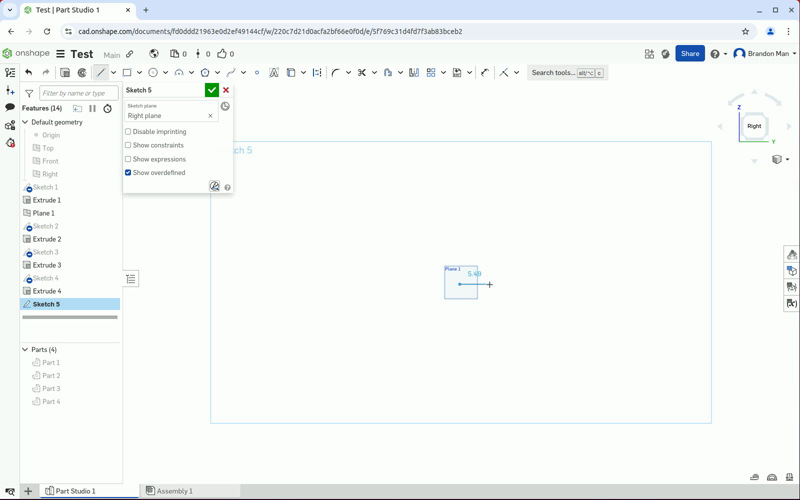
mouse_move(464, 284)
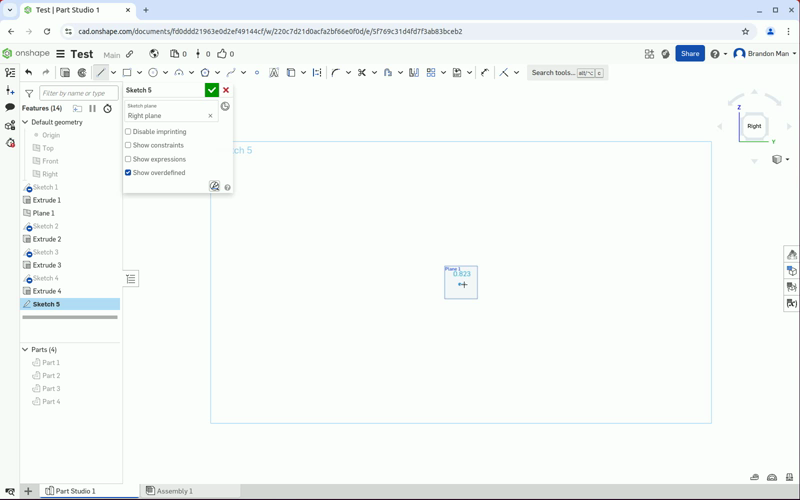
scroll(6)
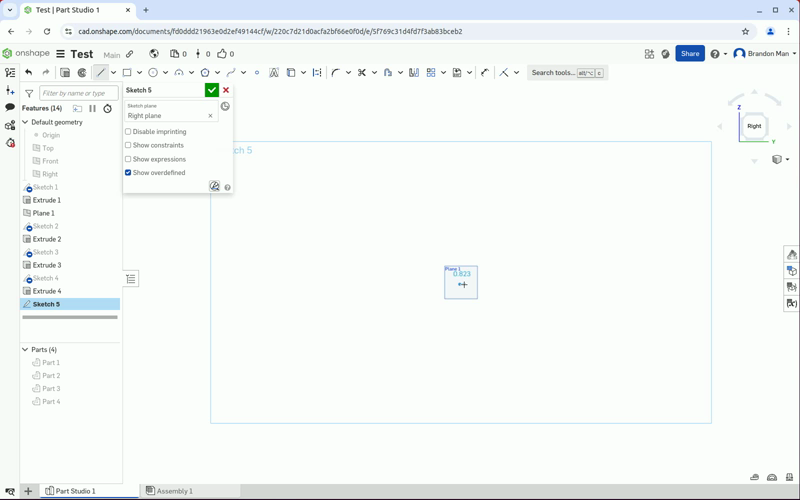
scroll(6)
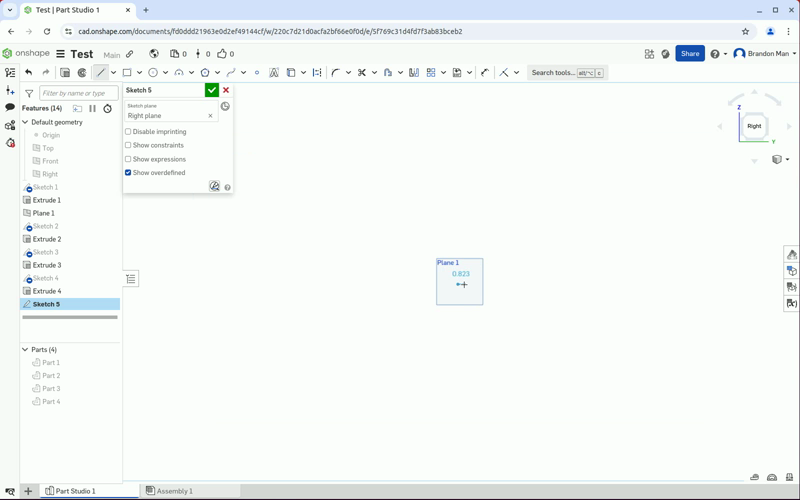
scroll(6)
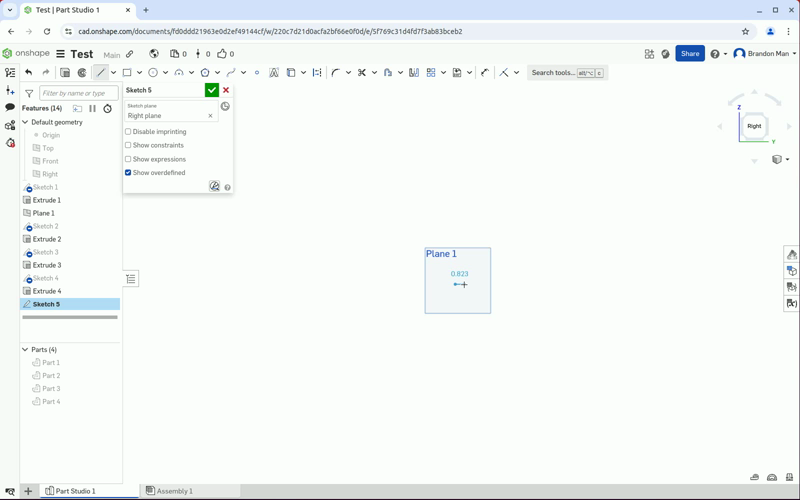
scroll(6)
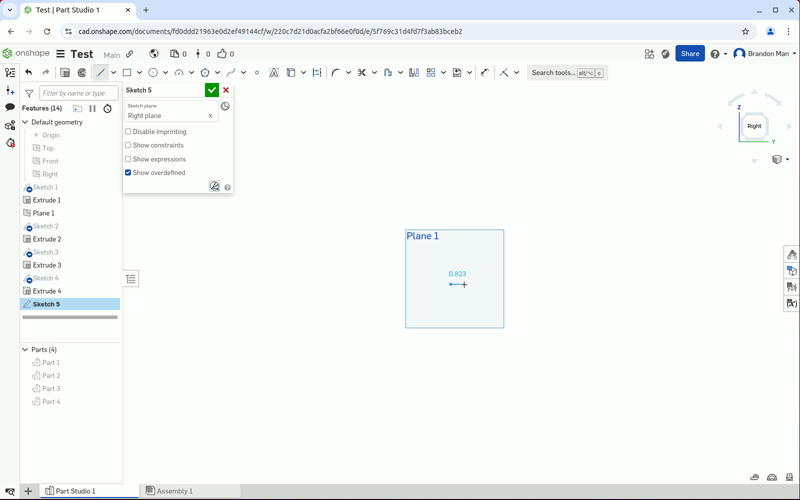
scroll(6)
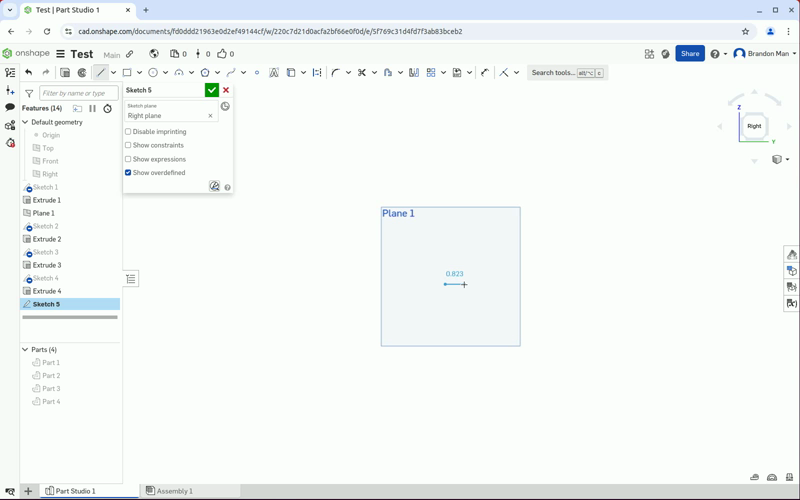
scroll(6)
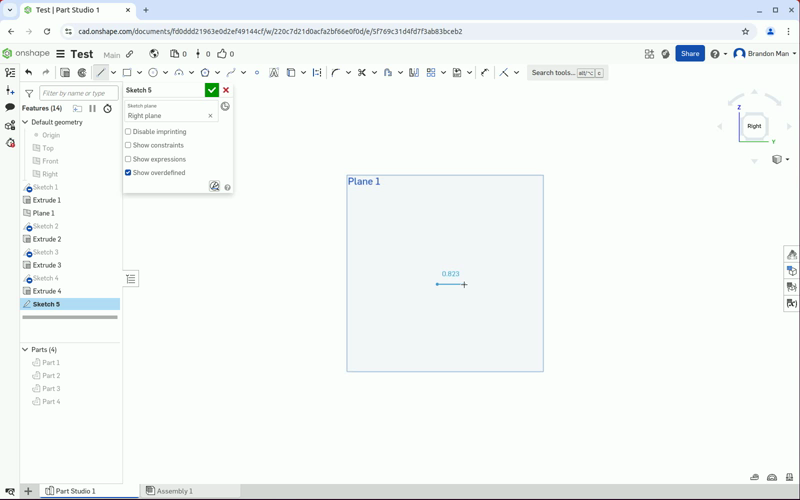
scroll(6)
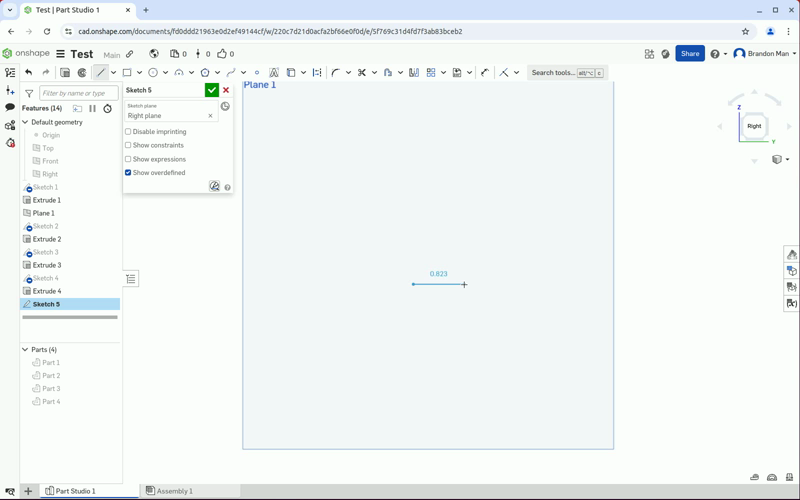
click(464, 284)
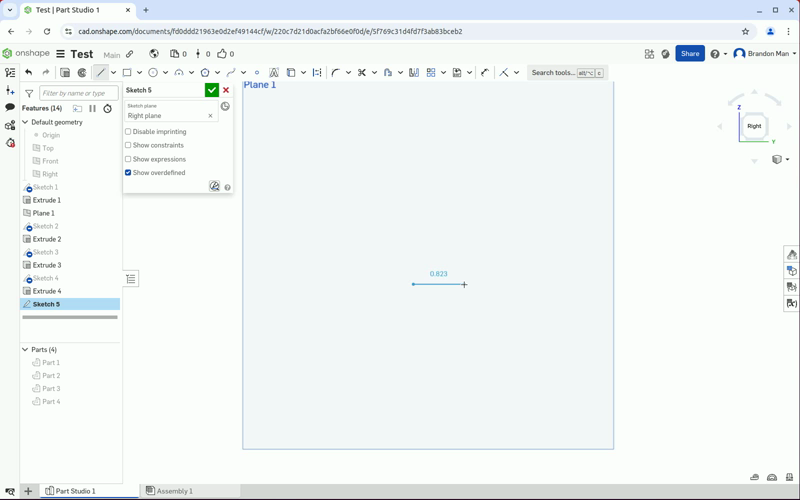
scroll(-6)
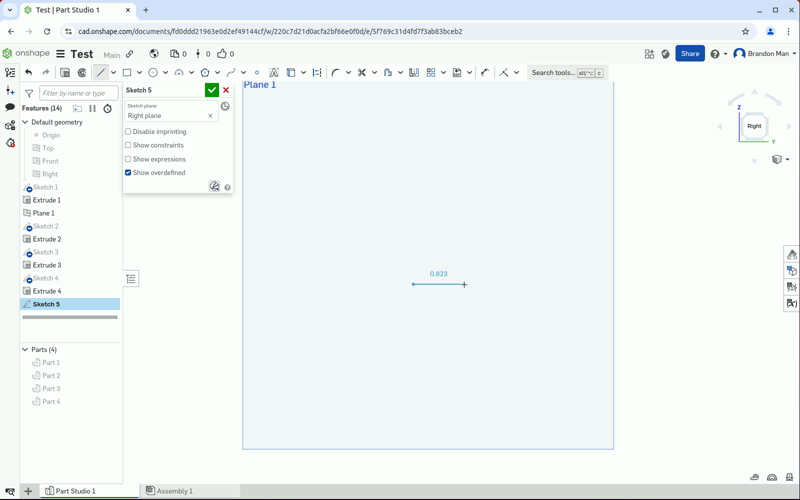
scroll(-6)
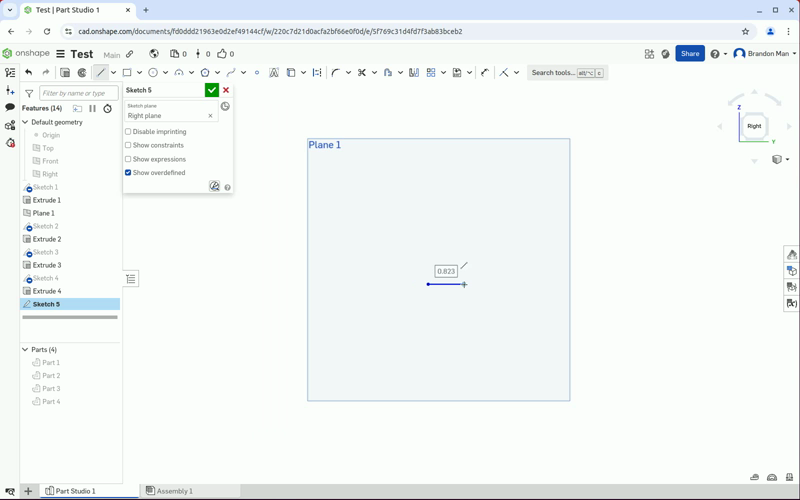
scroll(-6)
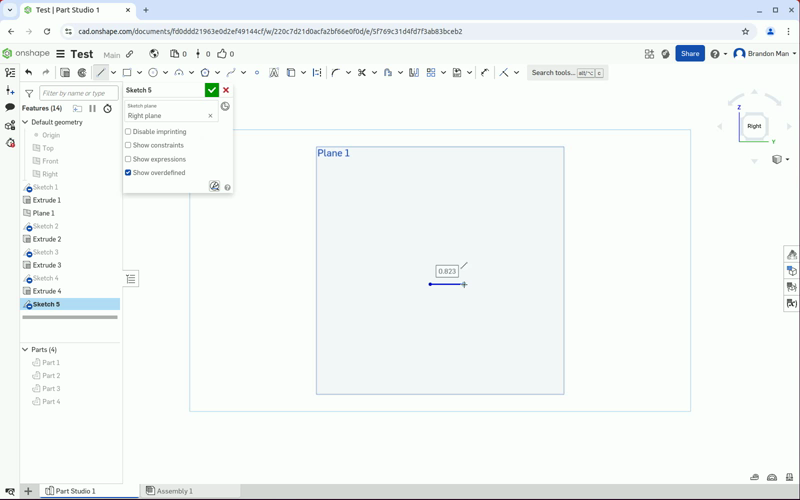
scroll(-6)
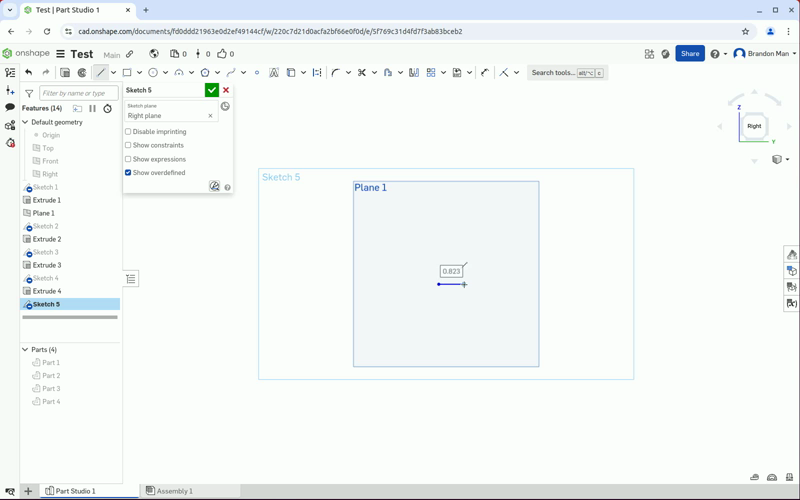
scroll(-6)
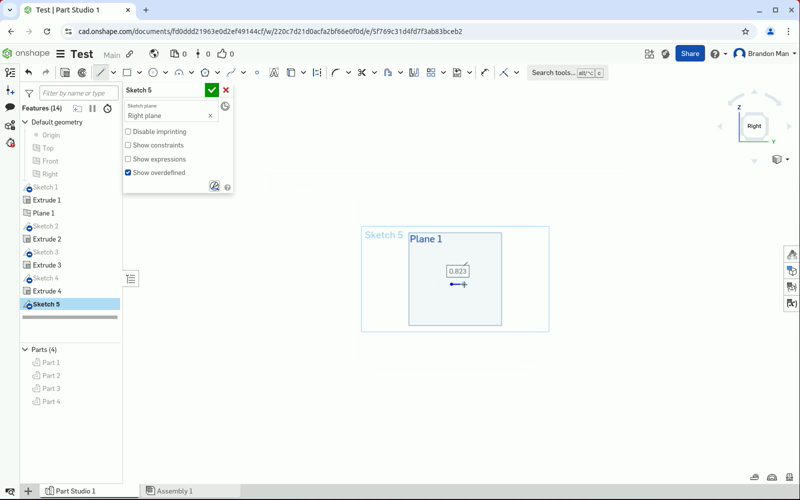
scroll(-6)
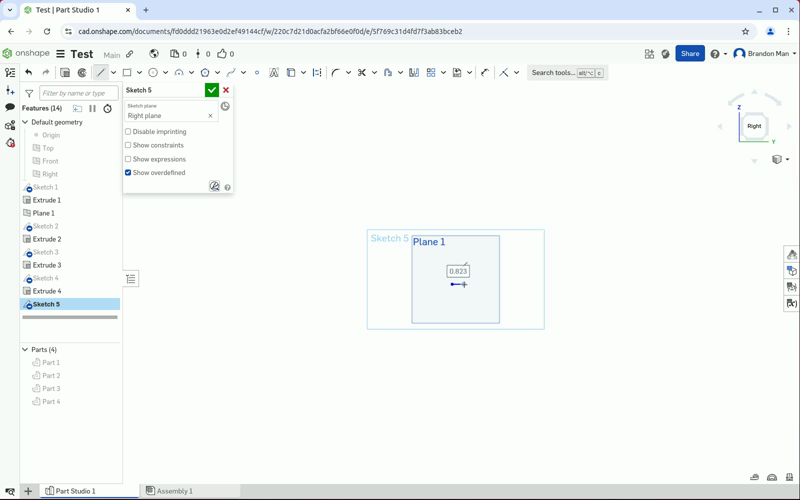
scroll(-6)
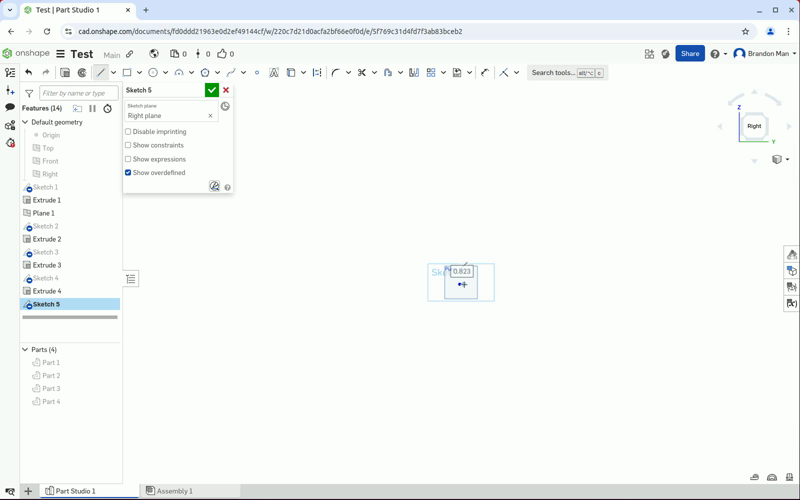
key_up(shift)
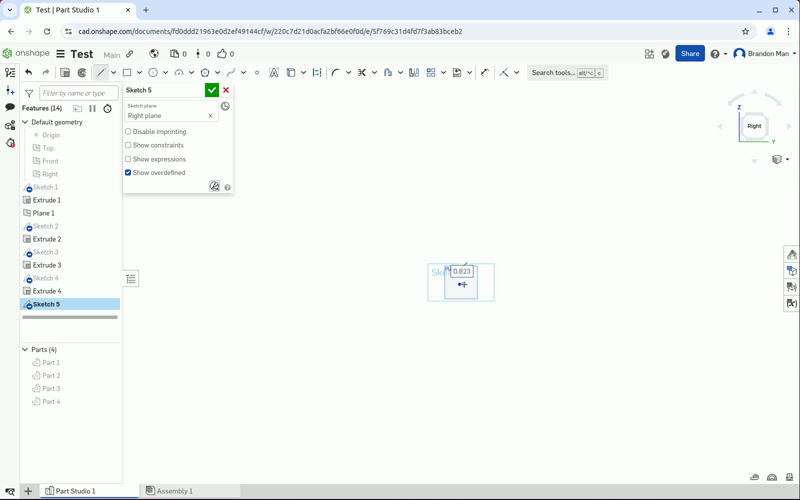
key_down(shift)
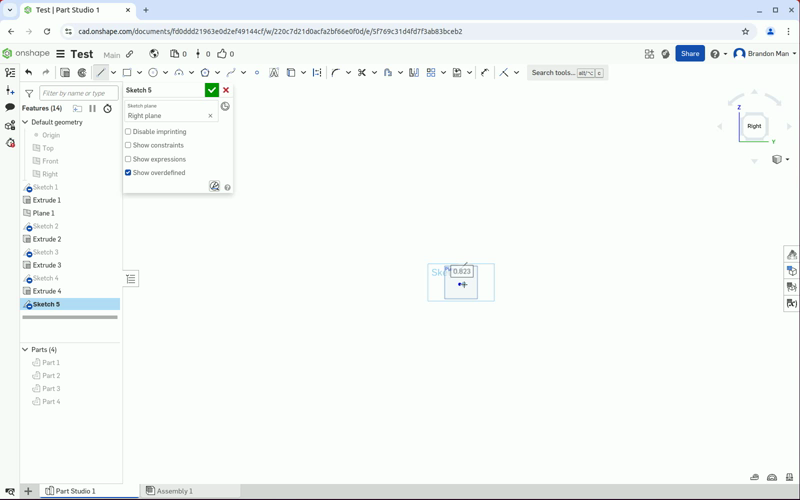
mouse_move(494, 284)
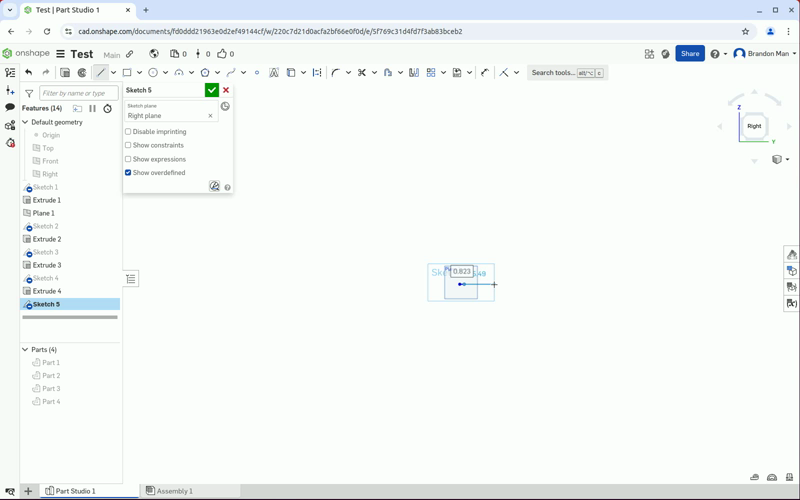
mouse_move(464, 279)
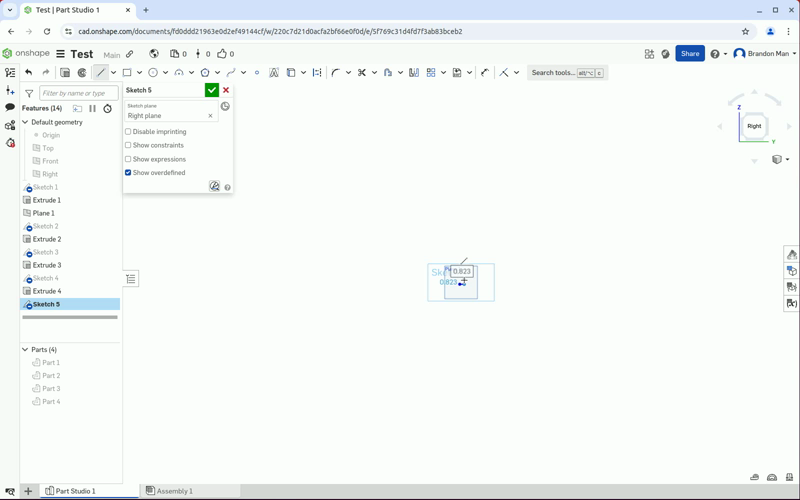
scroll(6)
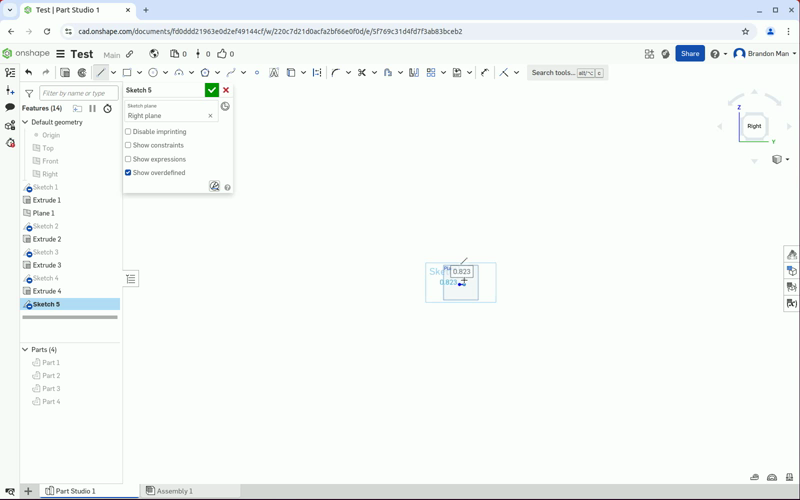
scroll(6)
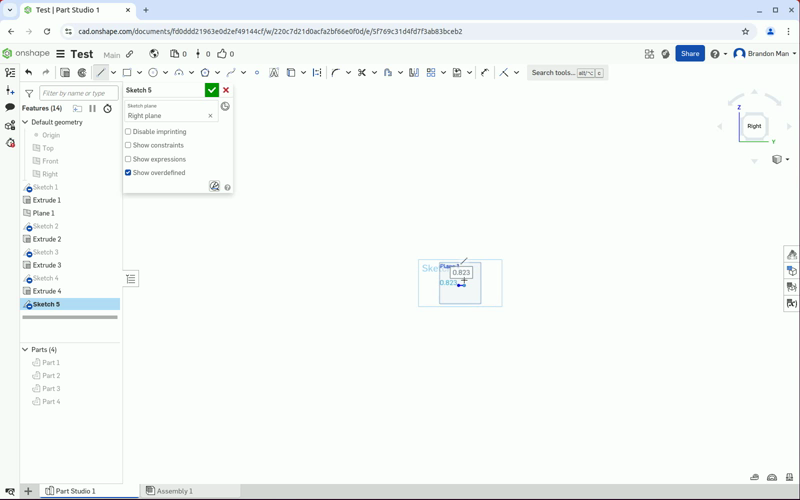
scroll(6)
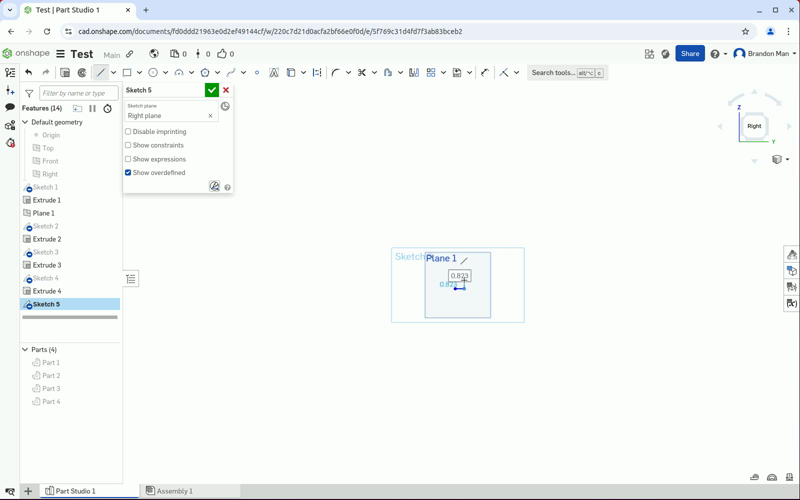
scroll(6)
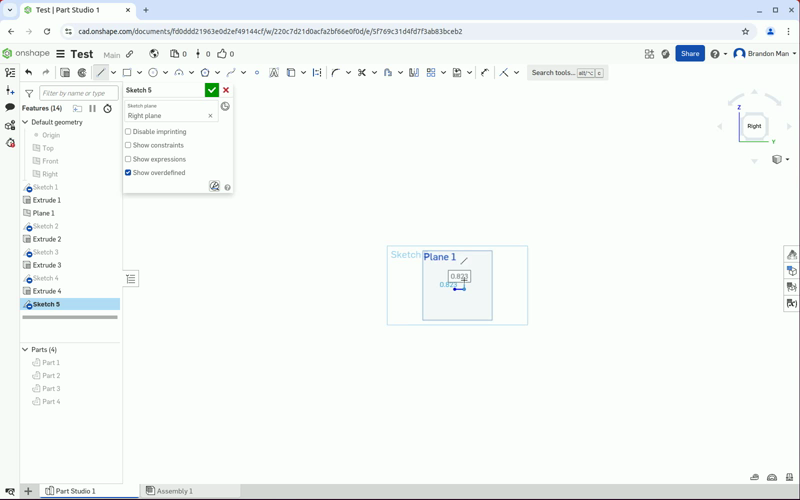
scroll(6)
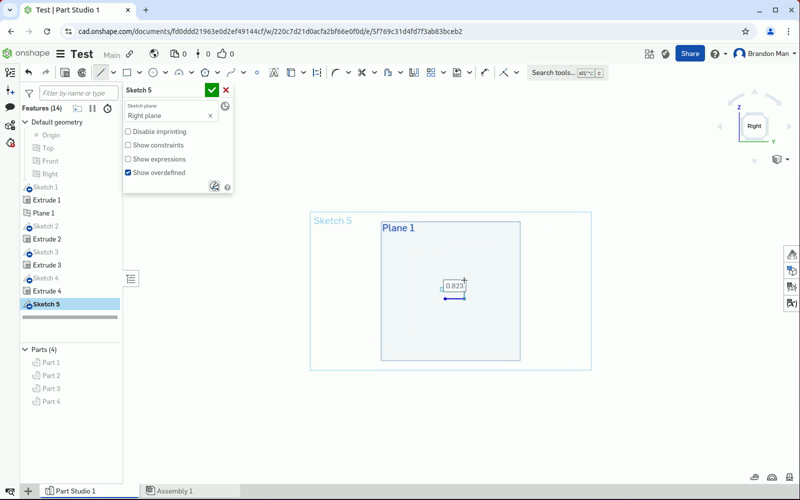
scroll(6)
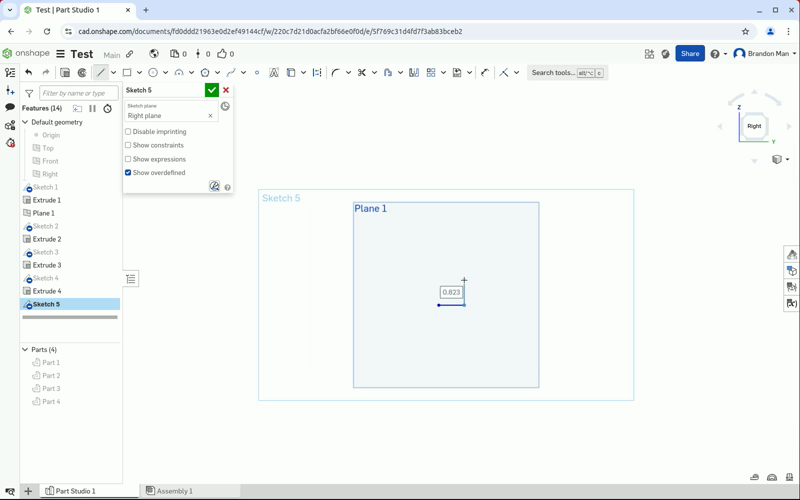
scroll(6)
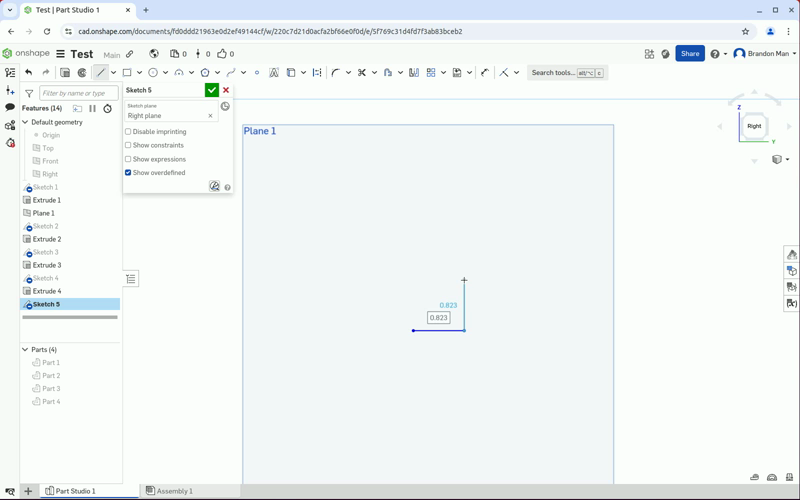
click(464, 279)
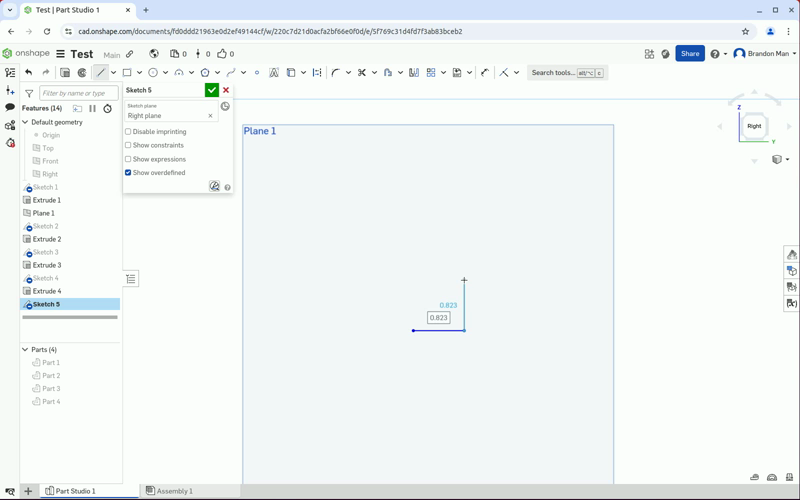
scroll(-6)
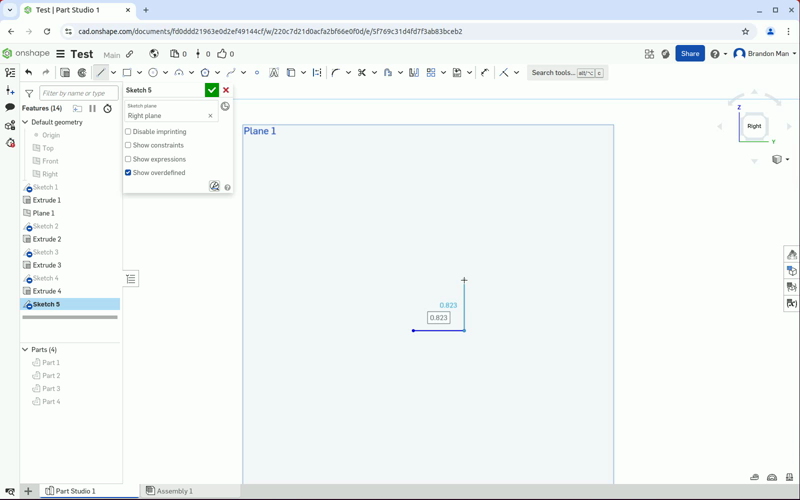
scroll(-6)
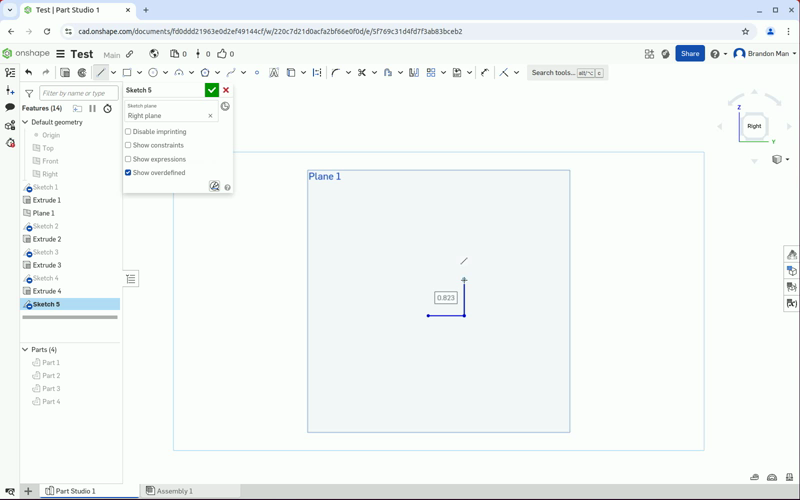
scroll(-6)
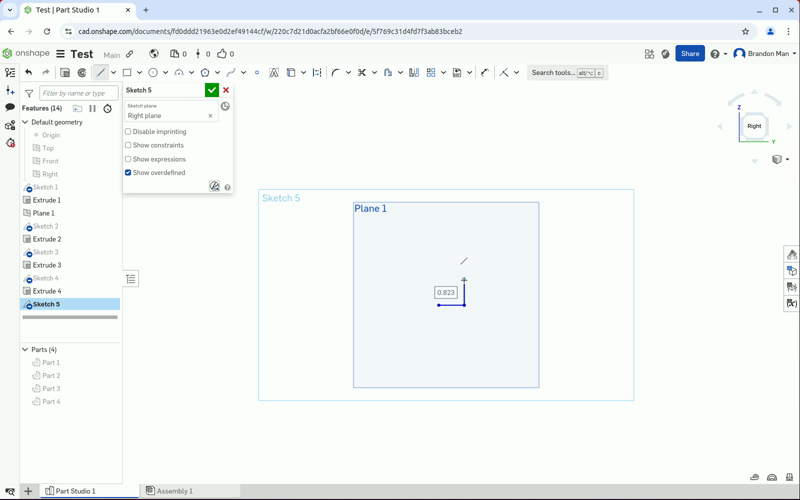
scroll(-6)
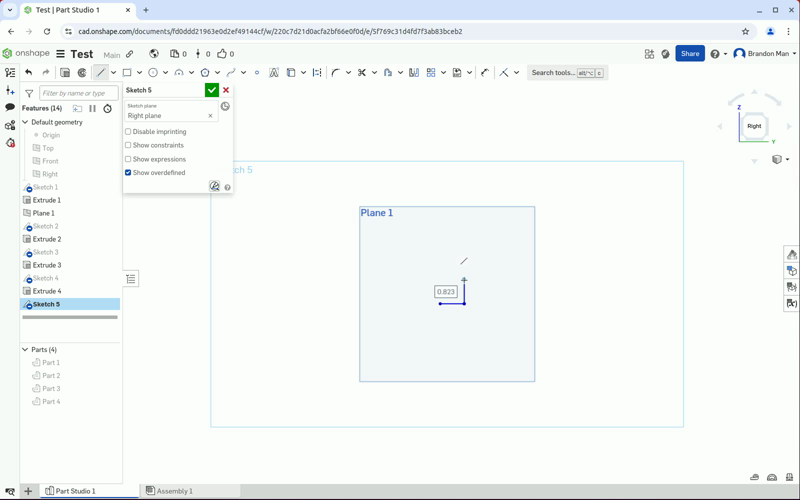
scroll(-6)
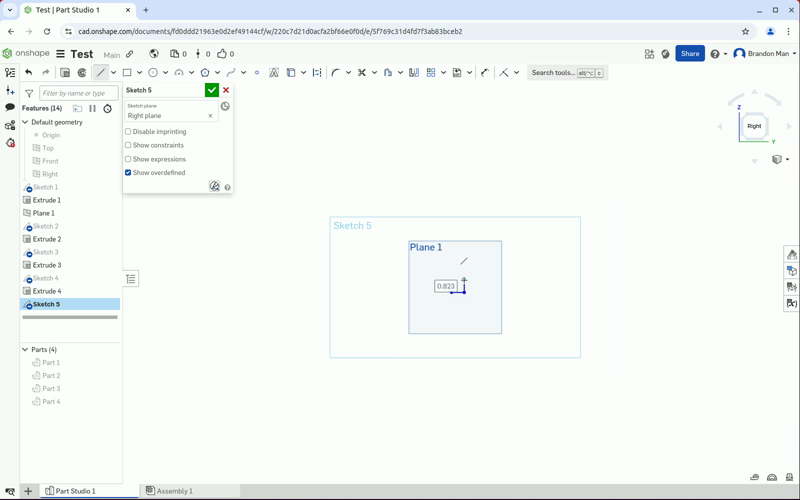
scroll(-6)
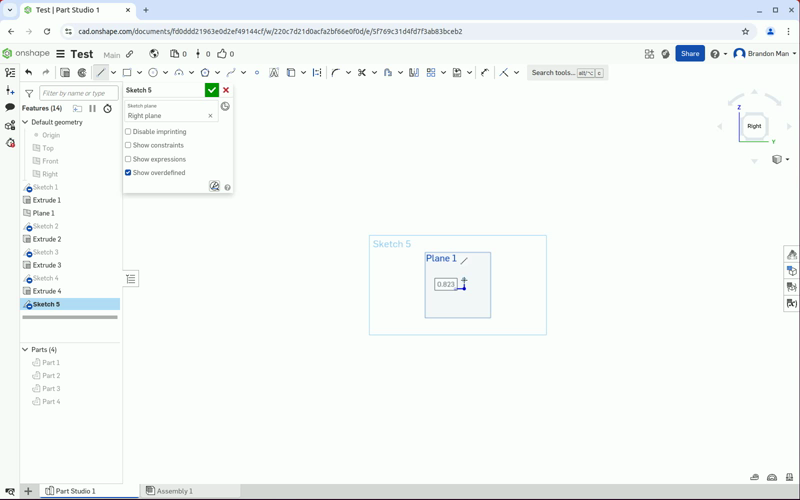
scroll(-6)
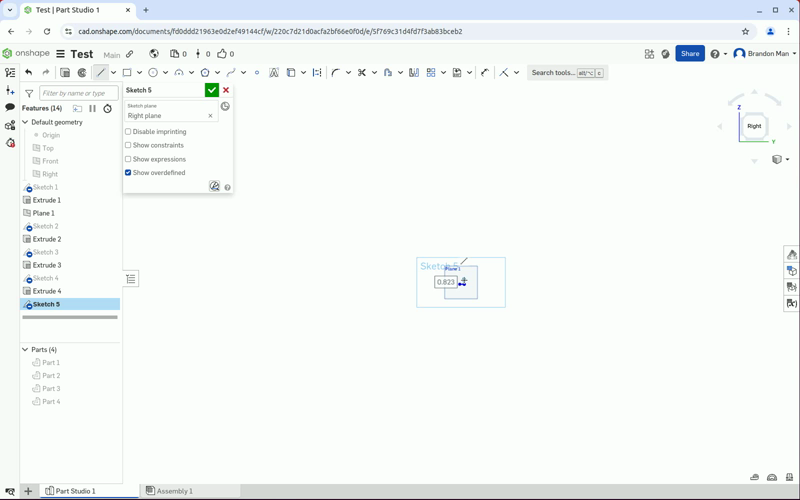
key_up(shift)
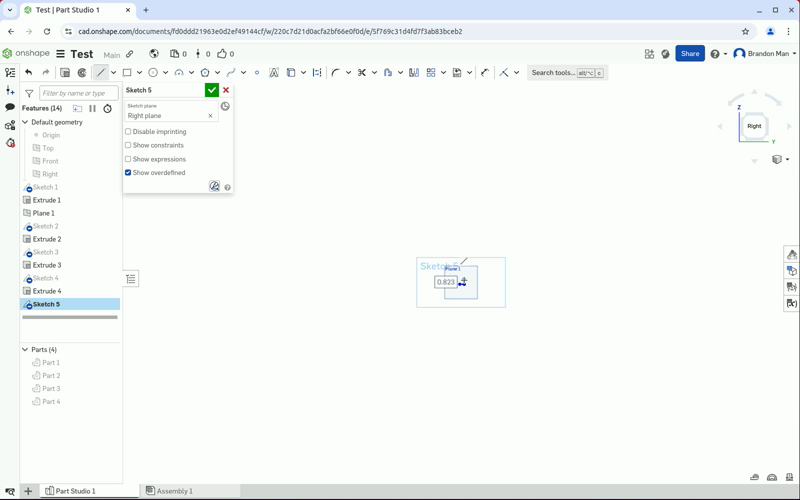
key_down(shift)
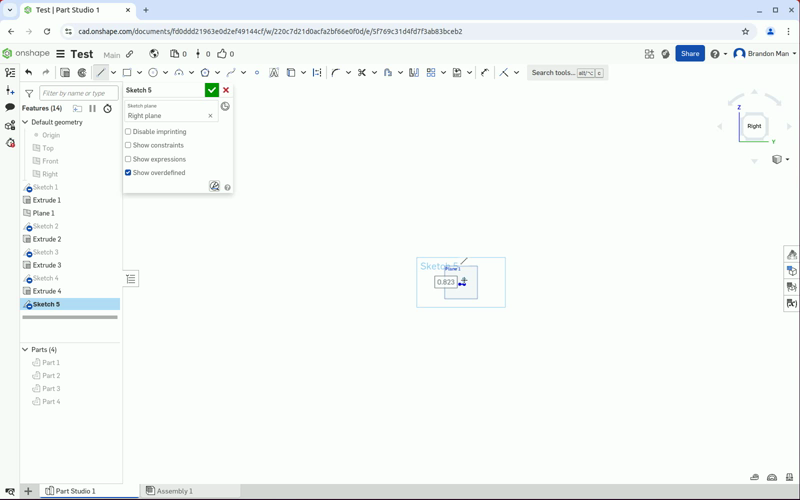
mouse_move(494, 279)
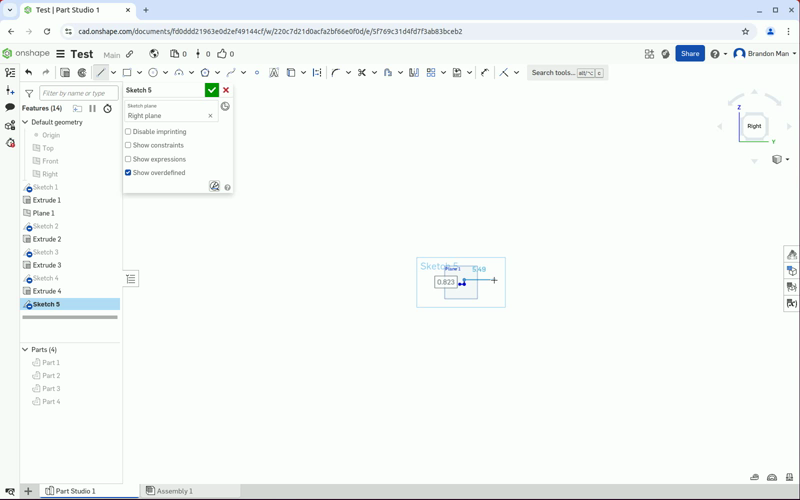
mouse_move(459, 279)
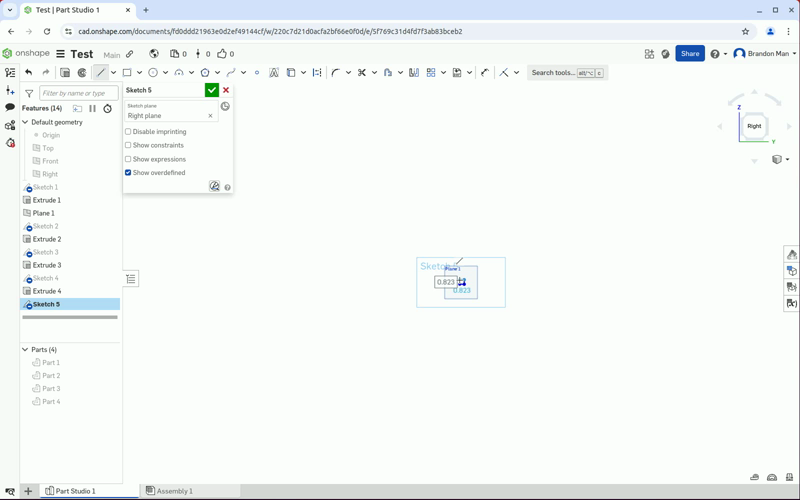
scroll(6)
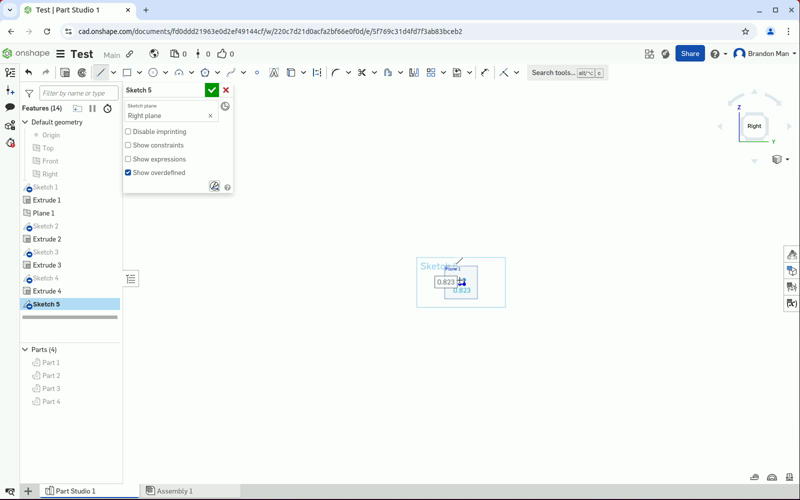
scroll(6)
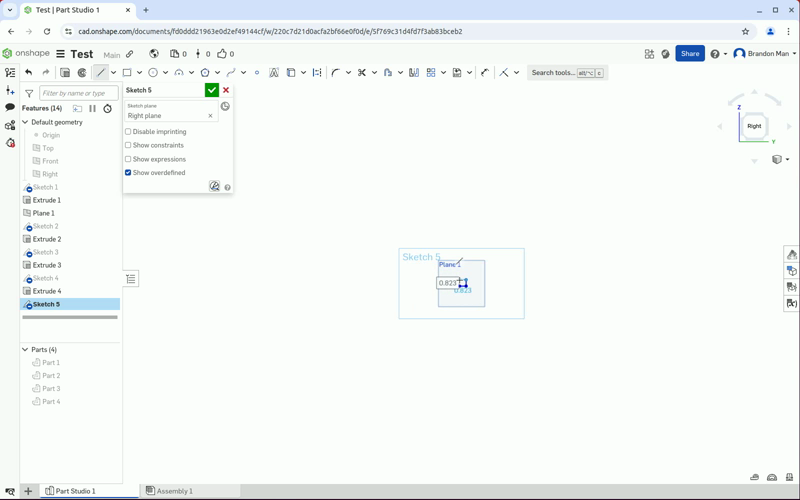
scroll(6)
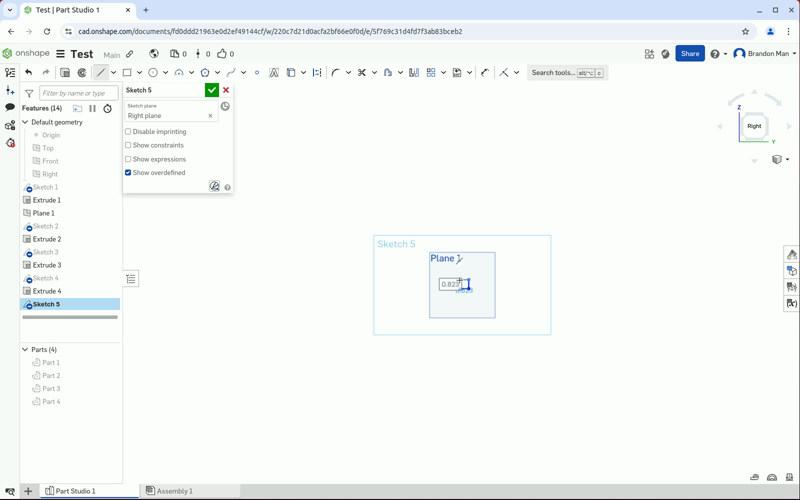
scroll(6)
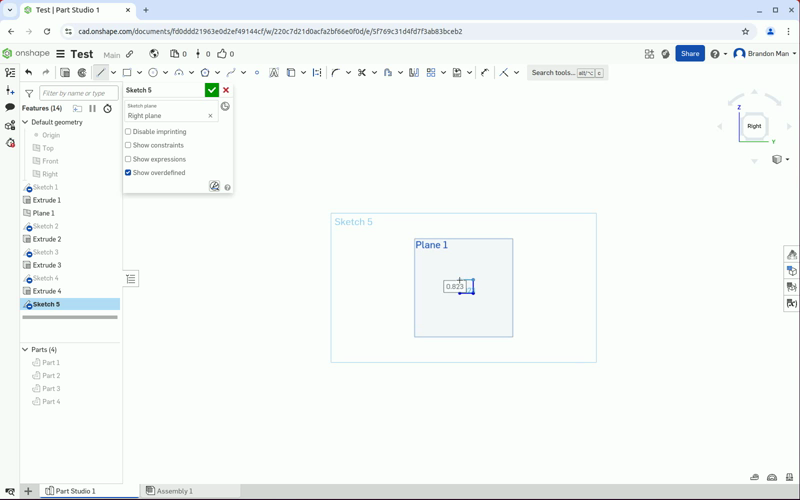
scroll(6)
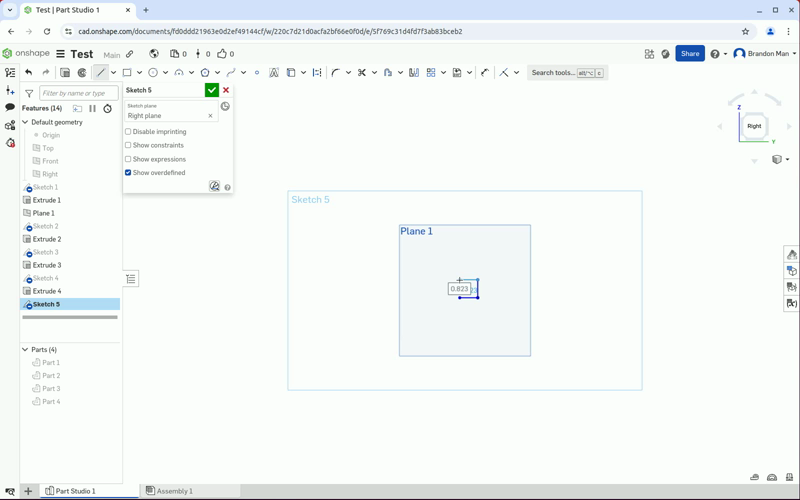
scroll(6)
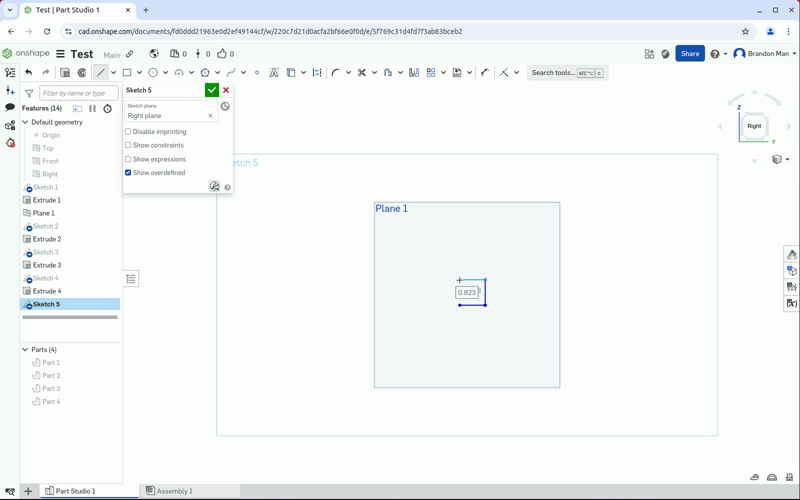
scroll(6)
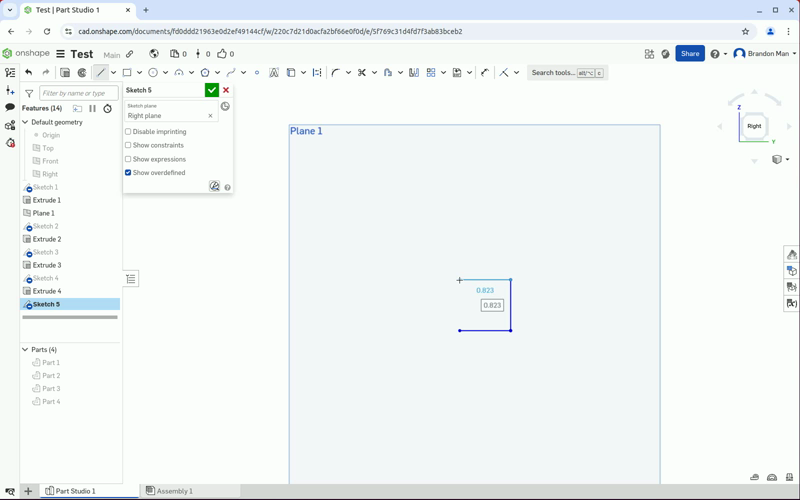
click(459, 279)
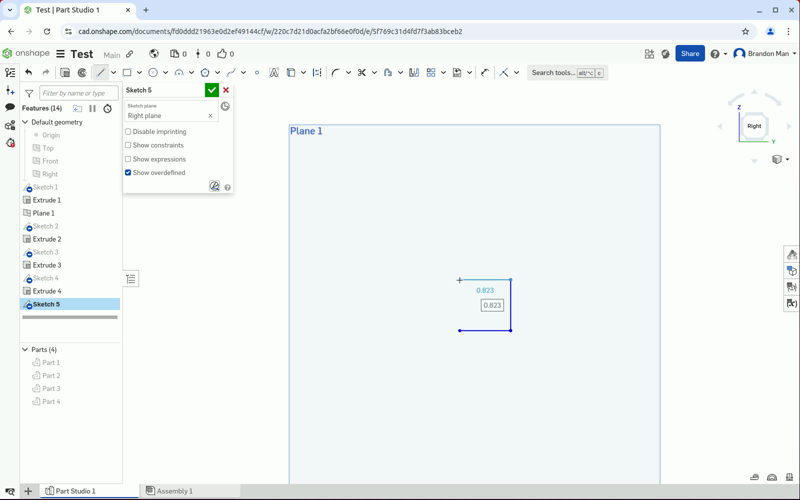
scroll(-6)
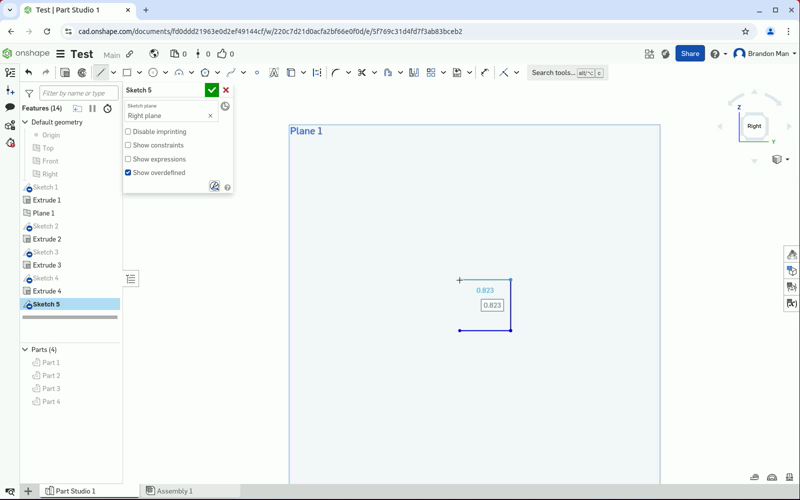
scroll(-6)
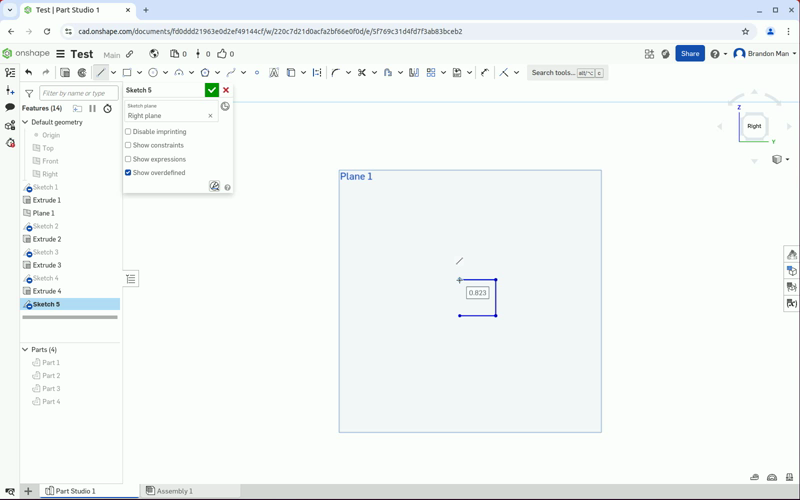
scroll(-6)
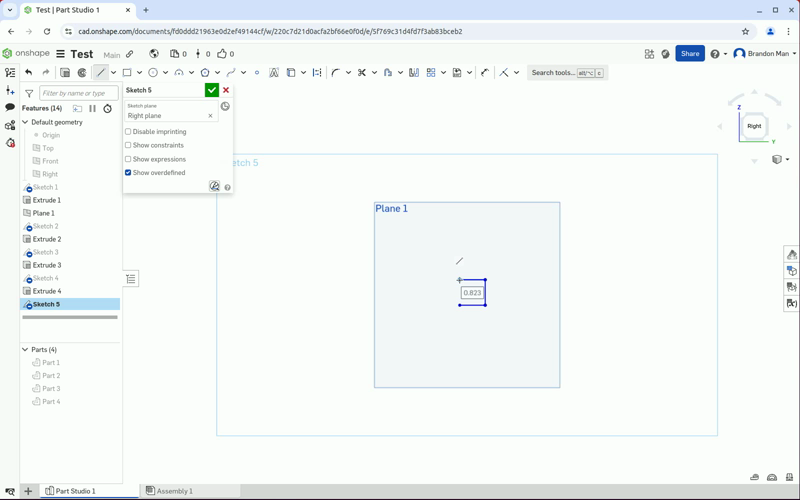
scroll(-6)
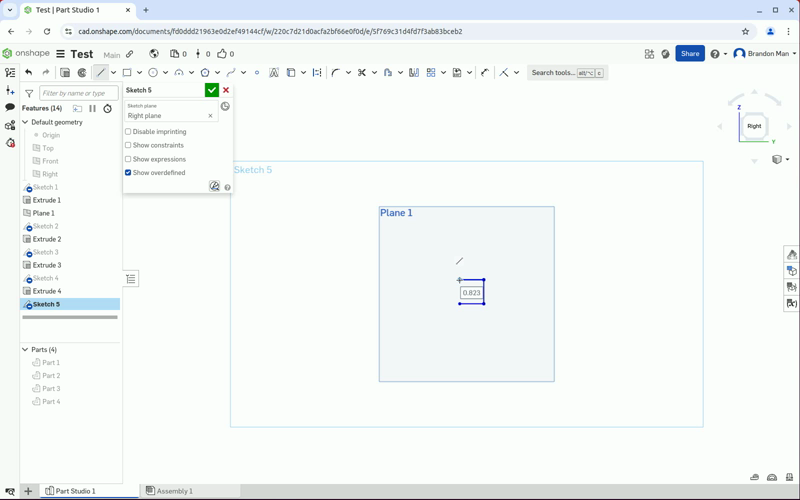
scroll(-6)
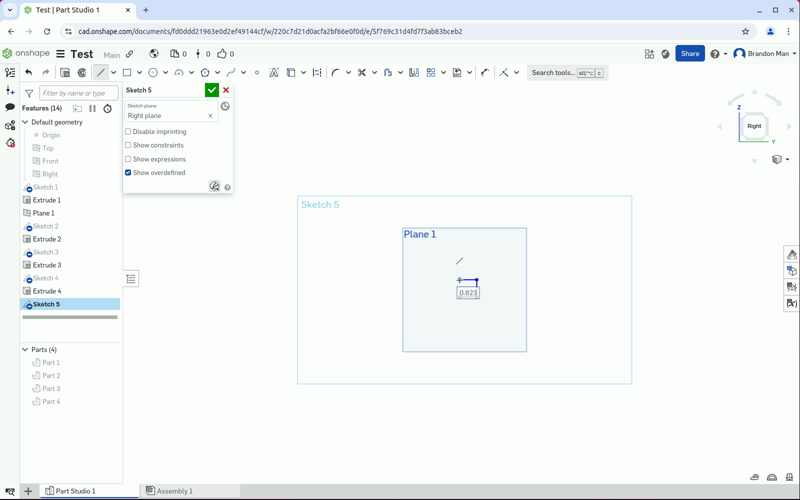
scroll(-6)
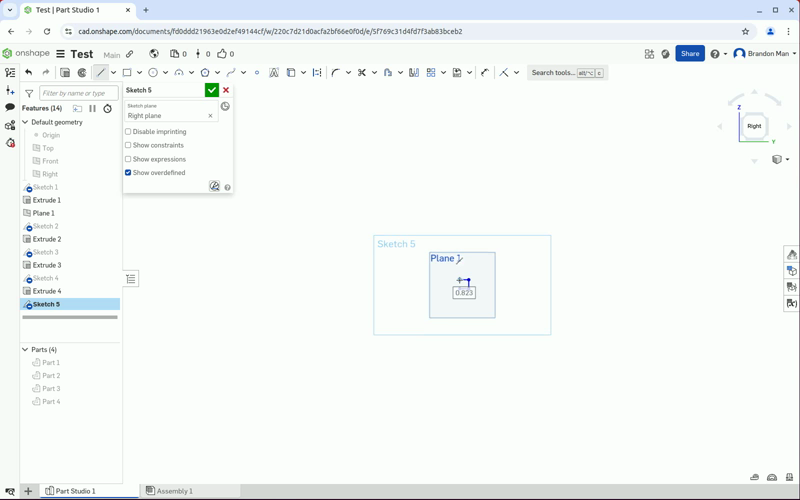
scroll(-6)
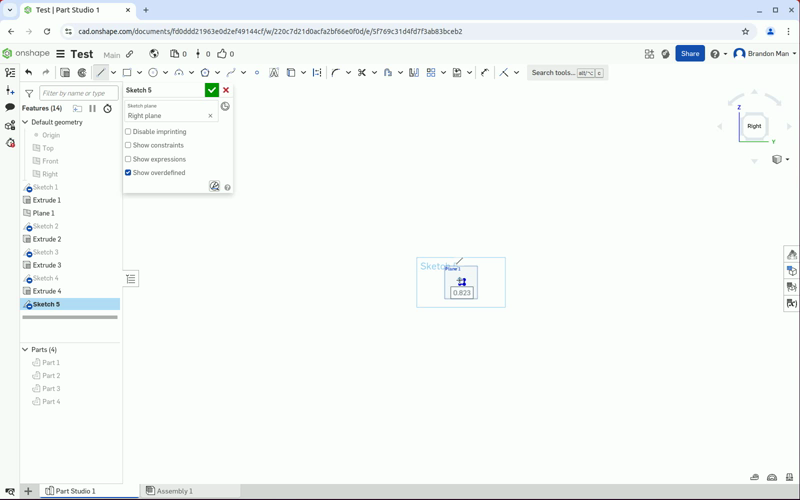
key_up(shift)
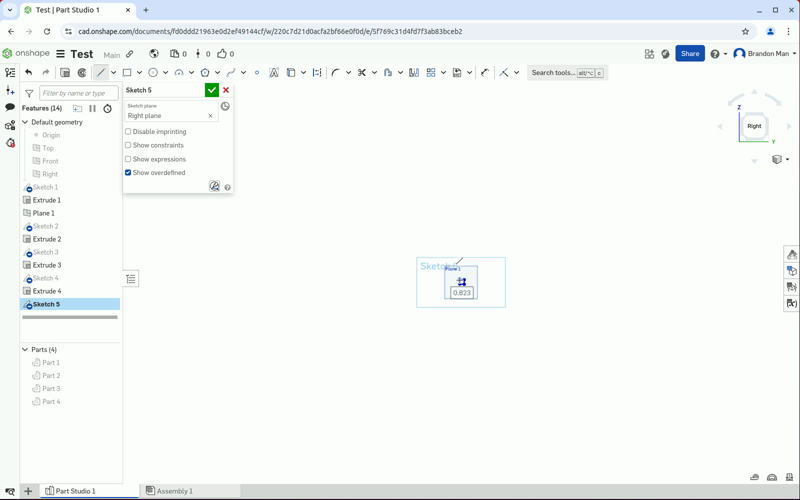
mouse_move(489, 279)
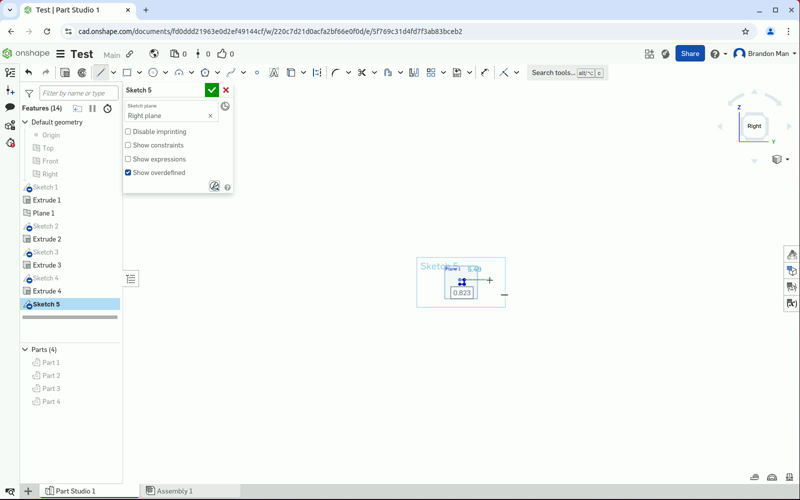
key_down(shift)
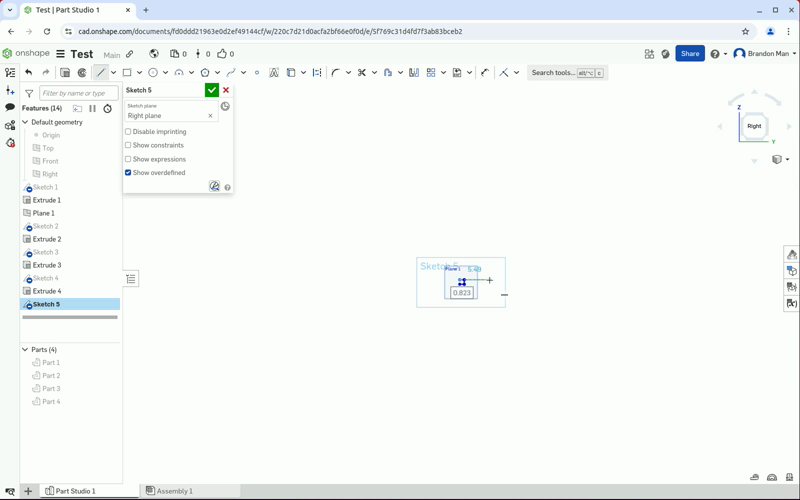
mouse_move(459, 284)
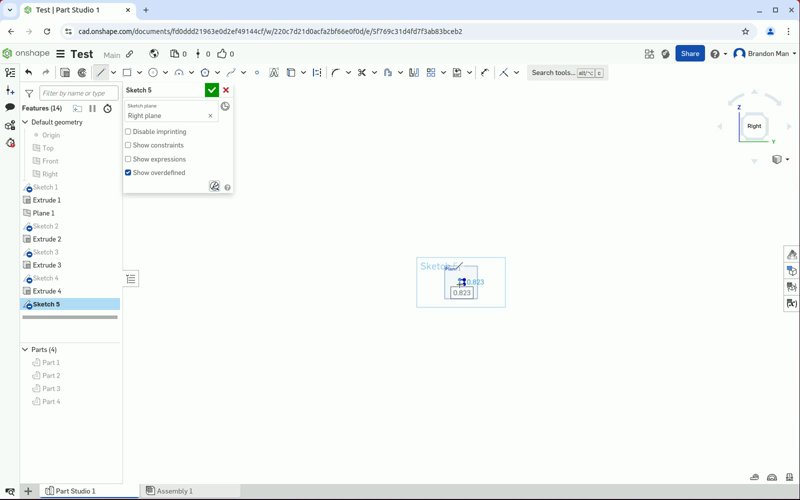
scroll(6)
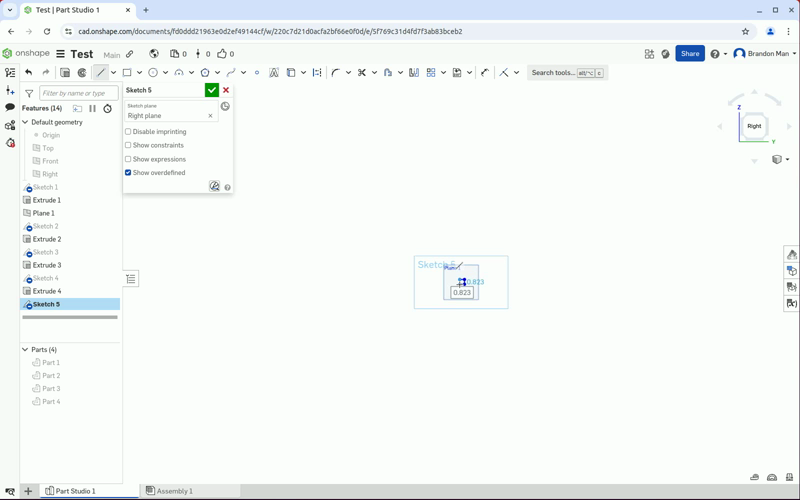
scroll(6)
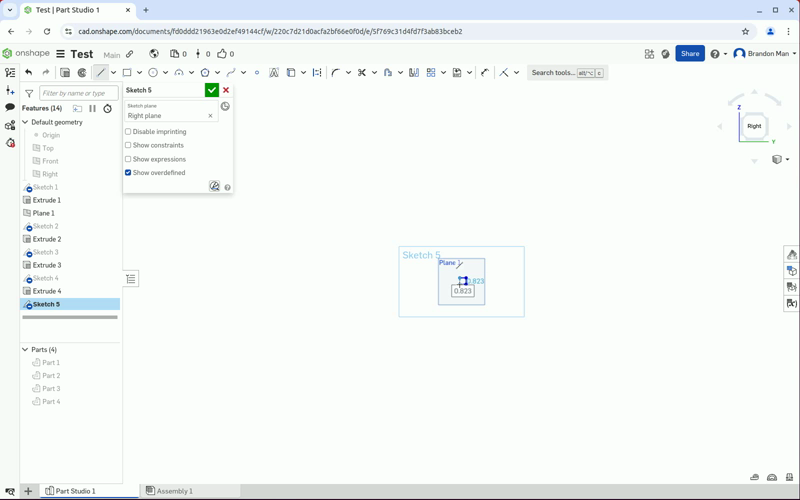
scroll(6)
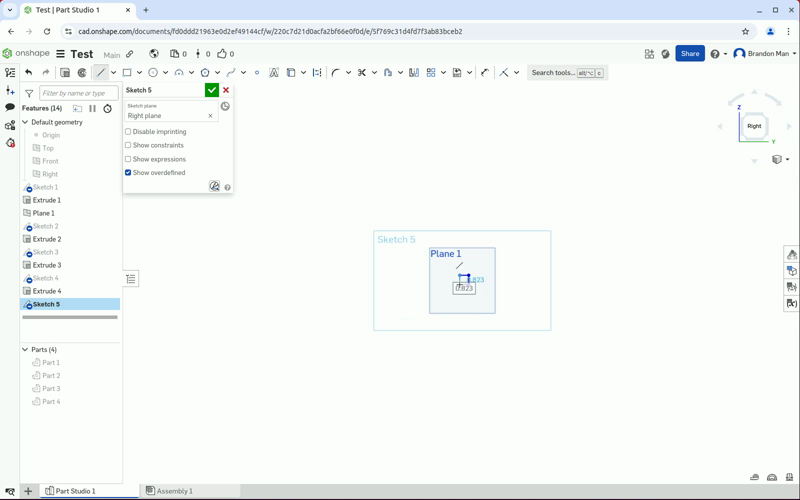
scroll(6)
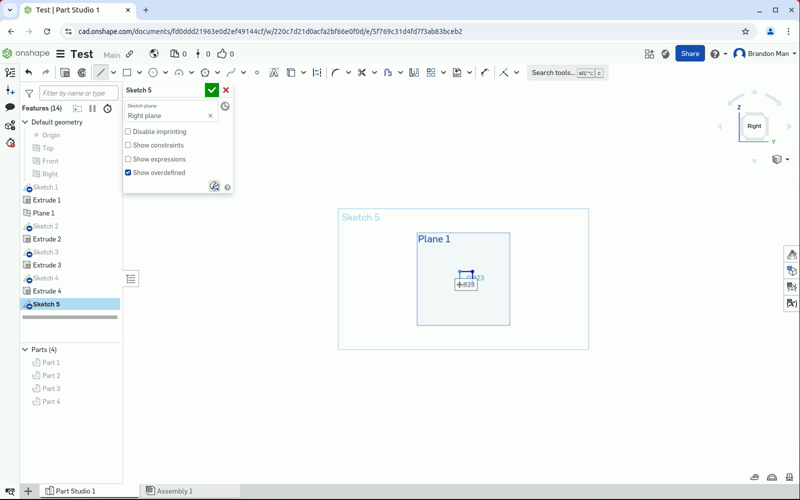
scroll(6)
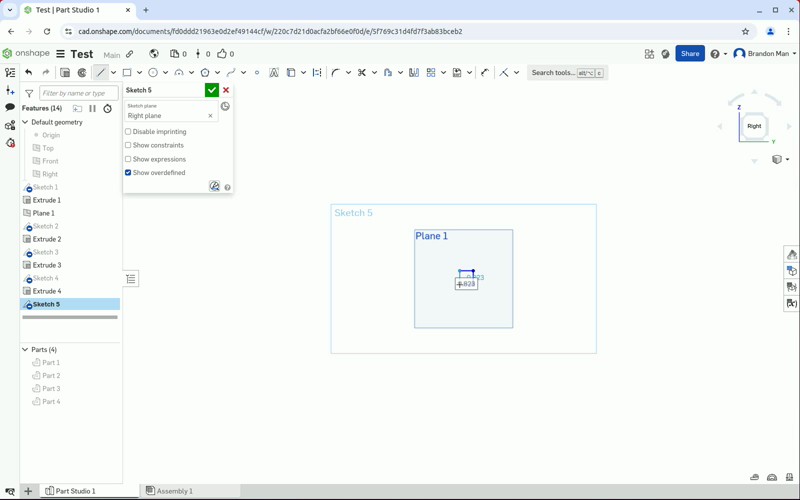
scroll(6)
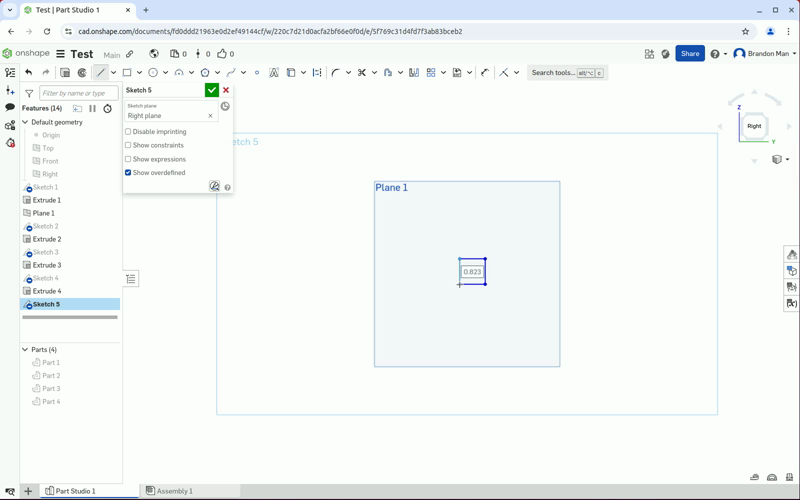
scroll(6)
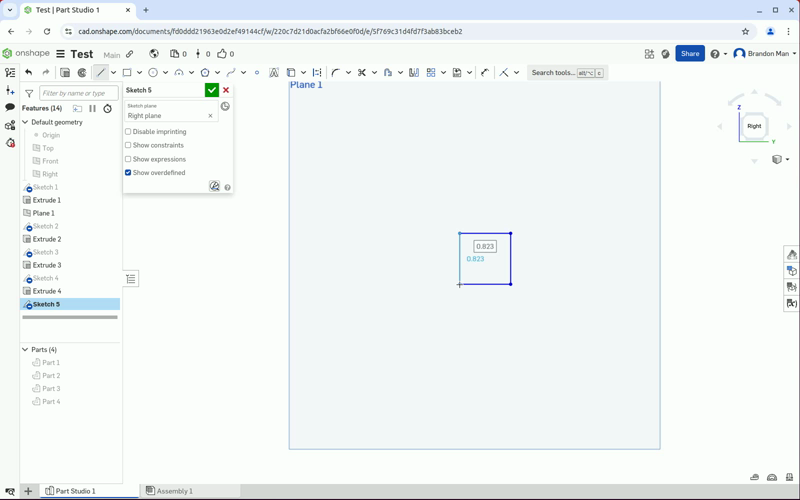
key_up(shift)
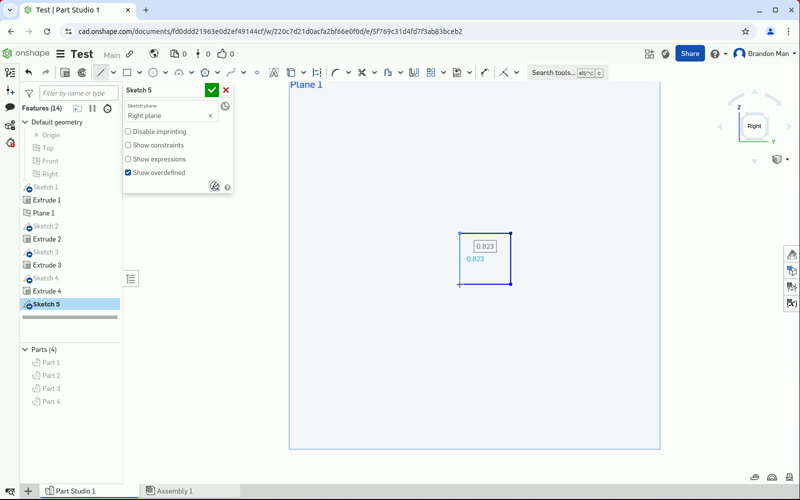
click(459, 284)
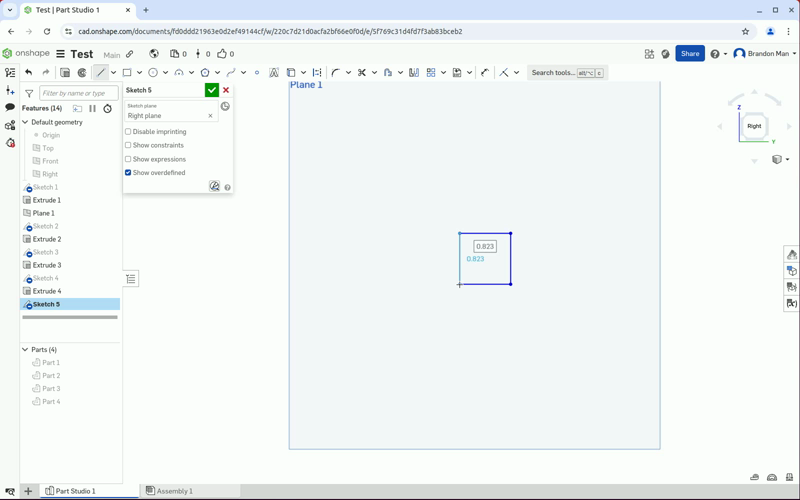
scroll(-6)
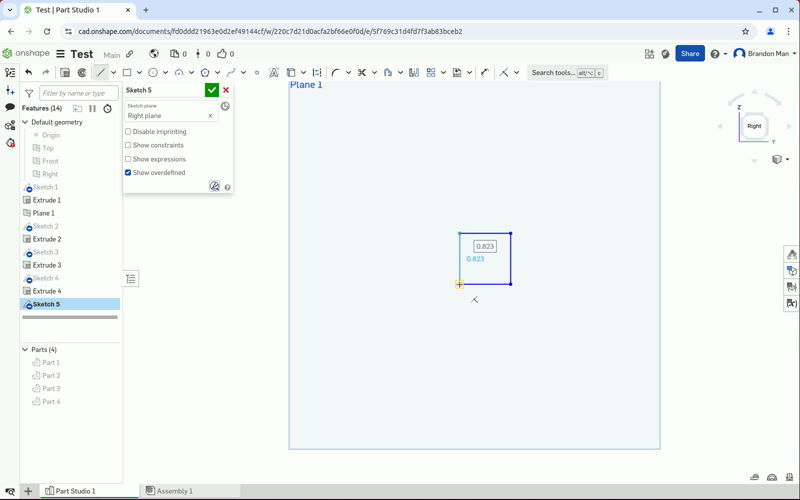
scroll(-6)
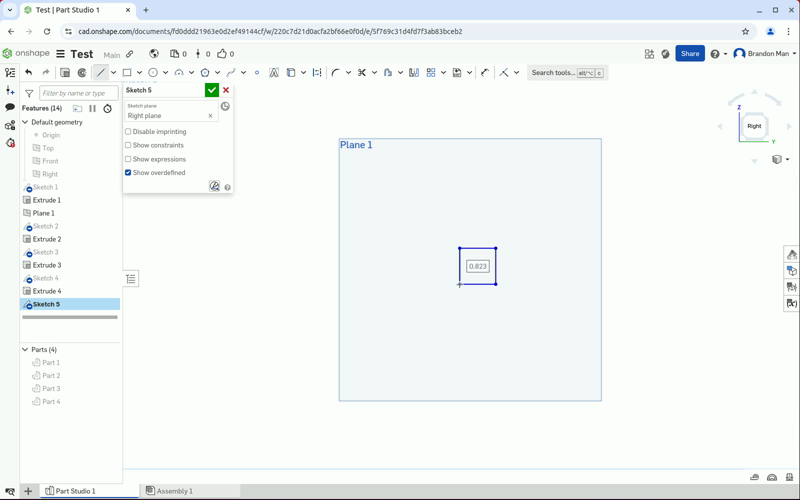
scroll(-6)
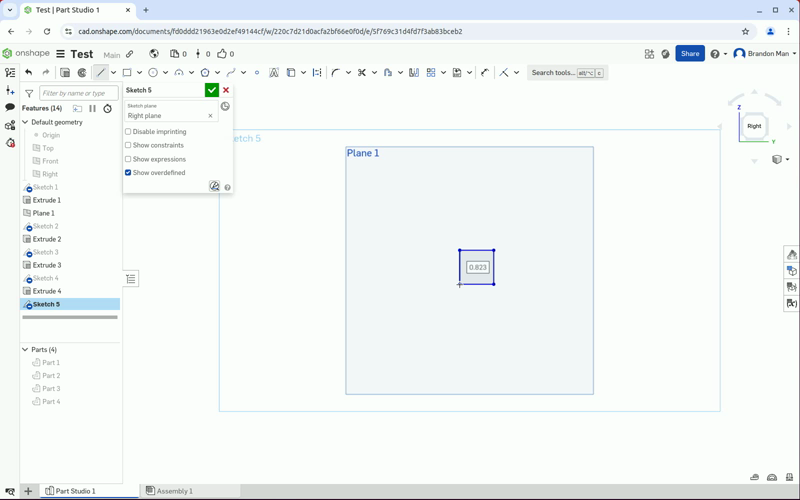
scroll(-6)
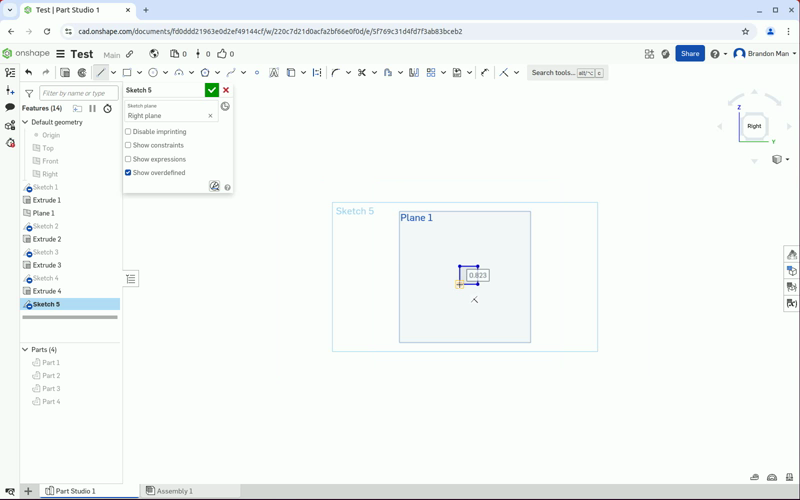
scroll(-6)
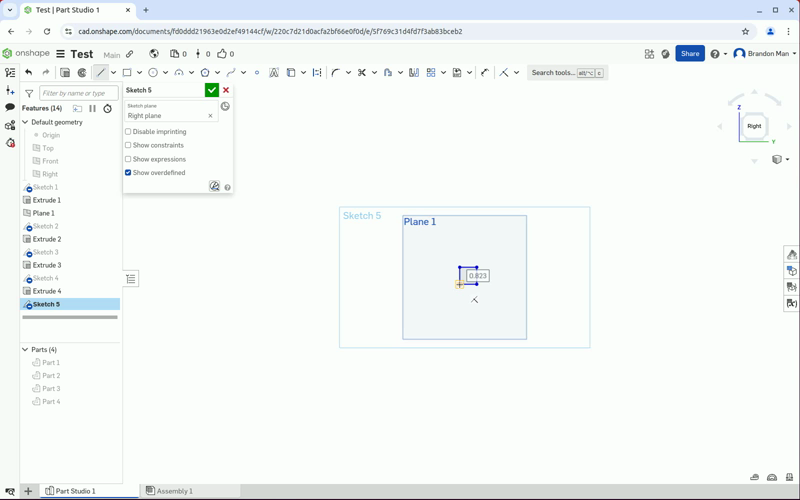
scroll(-6)
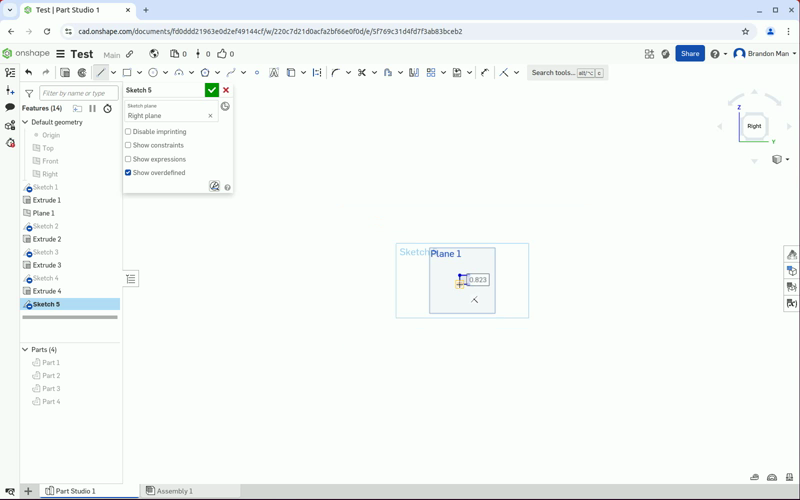
scroll(-6)
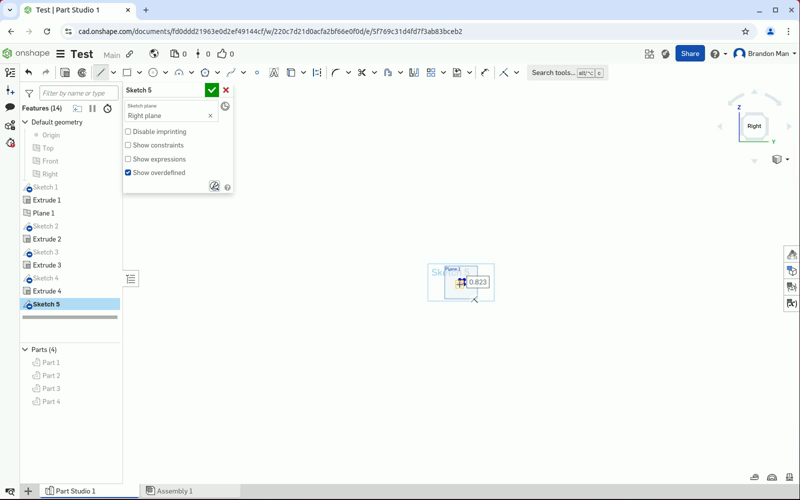
key(esc)
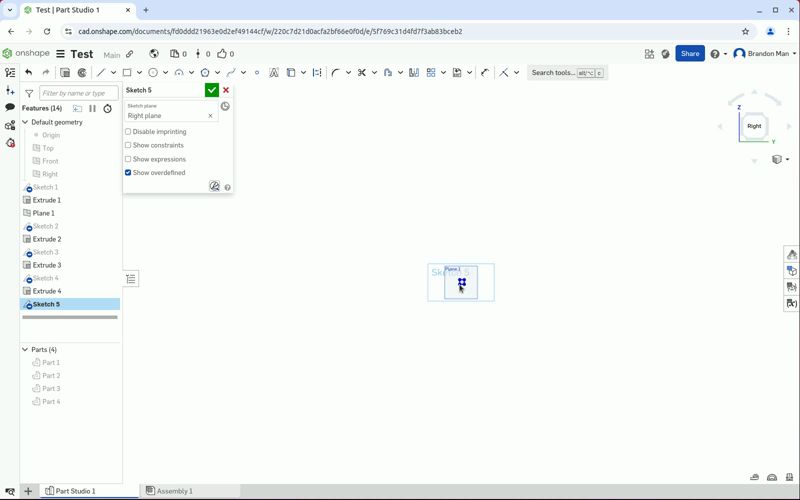
mouse_move(461, 281)
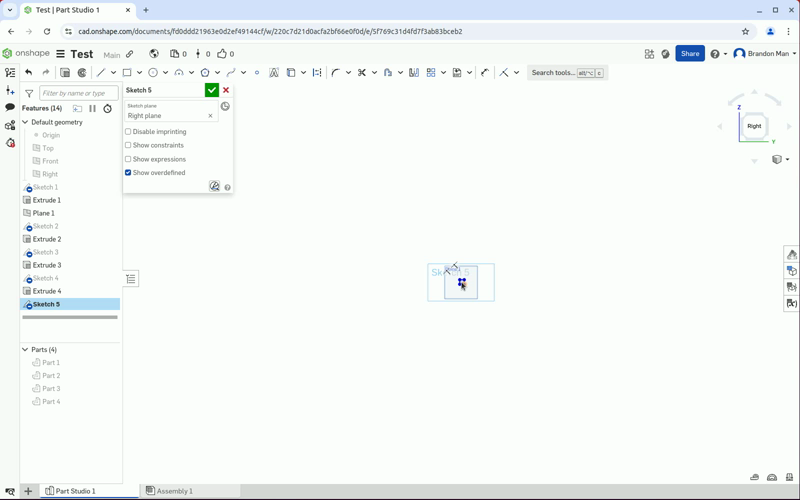
scroll(6)
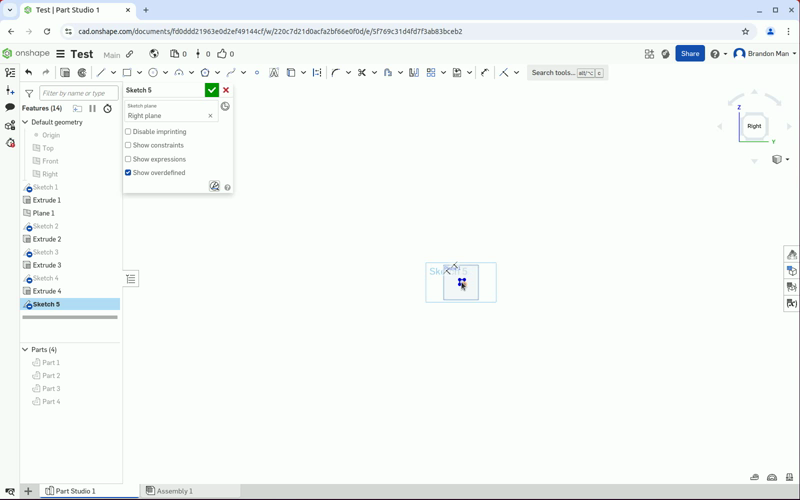
scroll(6)
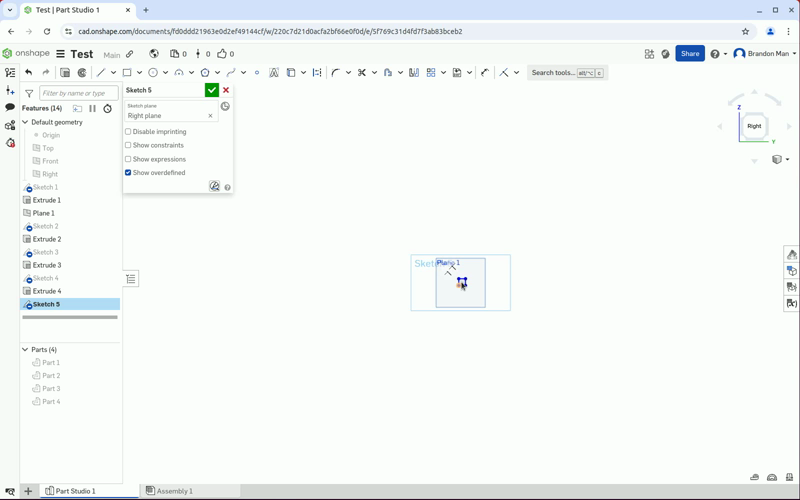
scroll(6)
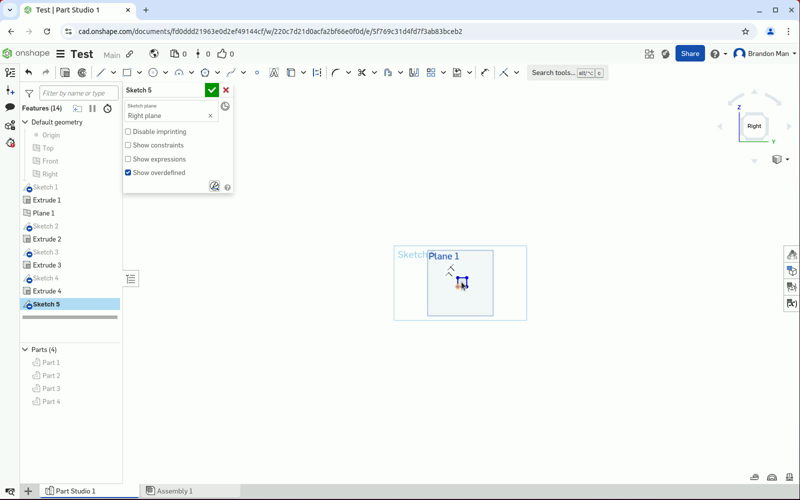
scroll(6)
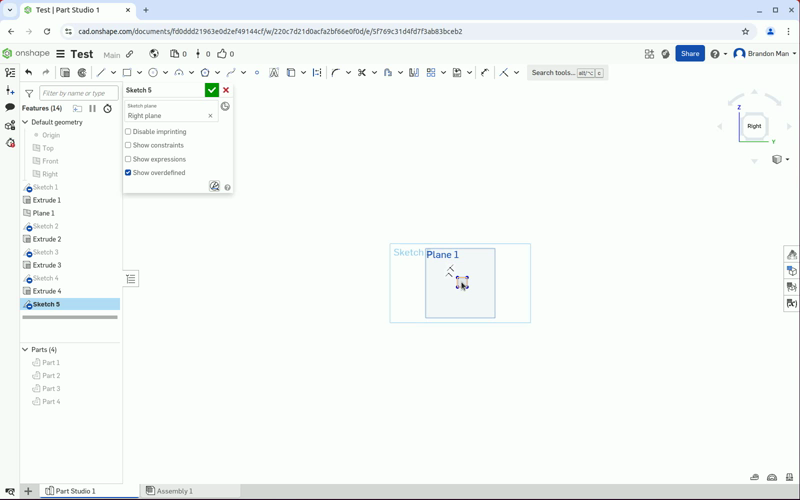
scroll(6)
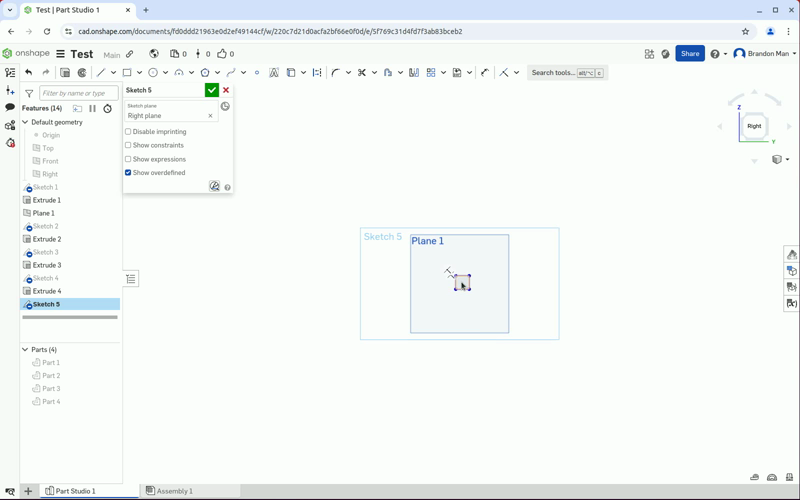
scroll(6)
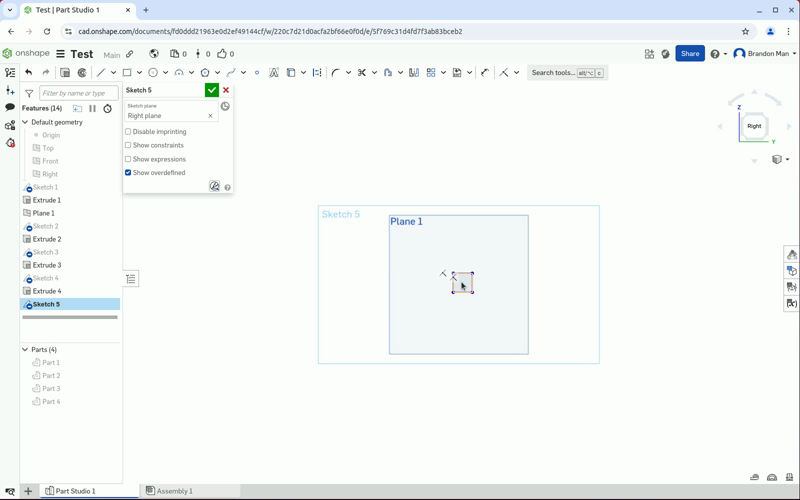
scroll(6)
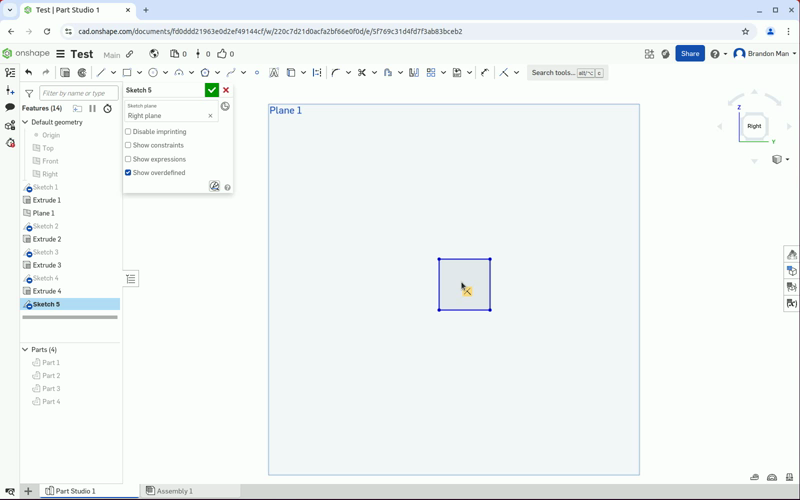
click(461, 281)
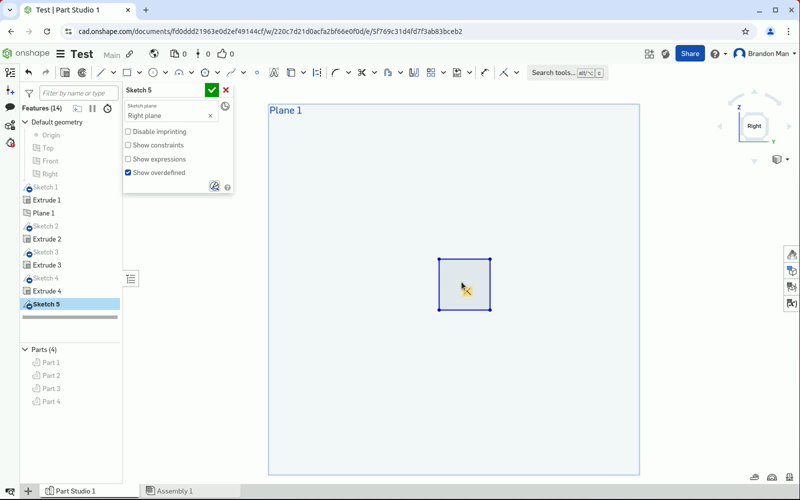
scroll(-6)
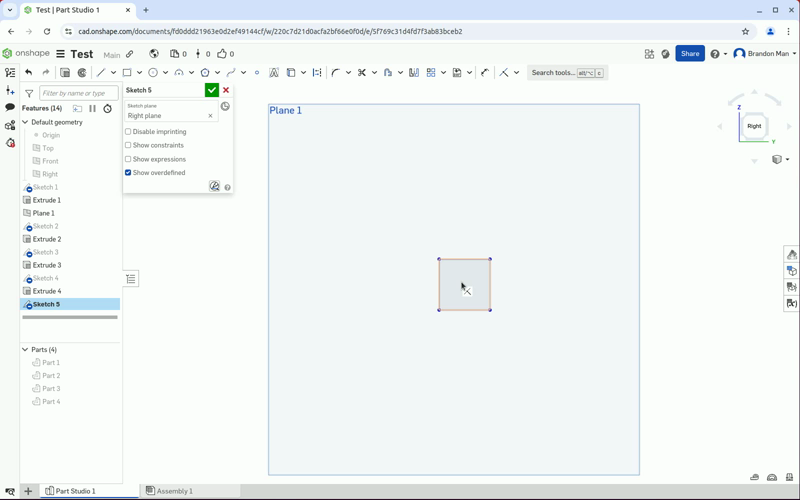
scroll(-6)
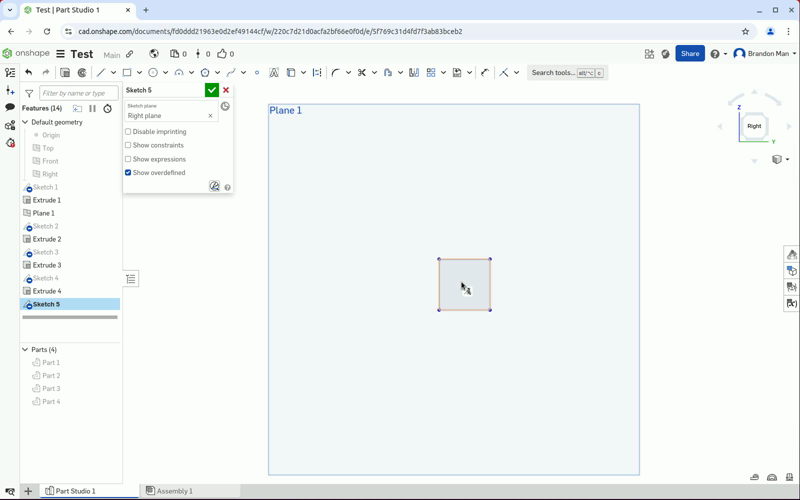
scroll(-6)
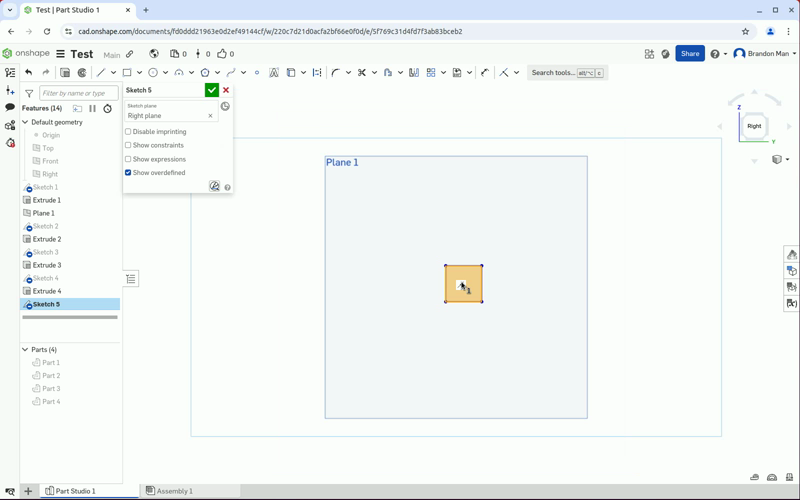
scroll(-6)
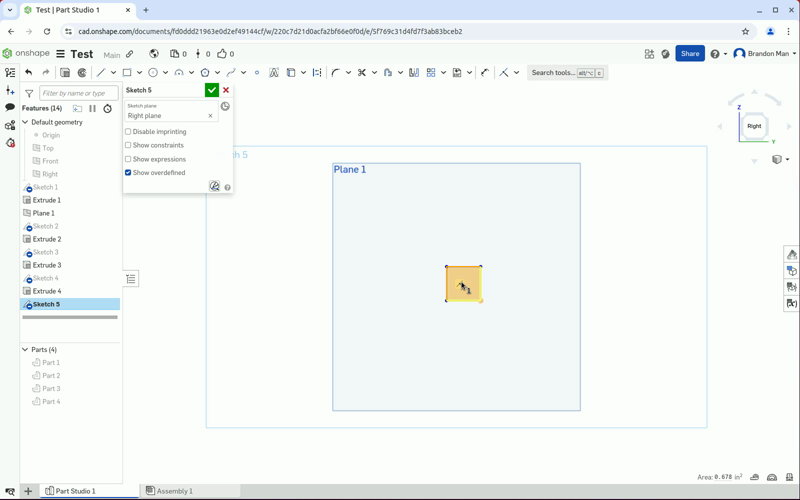
scroll(-6)
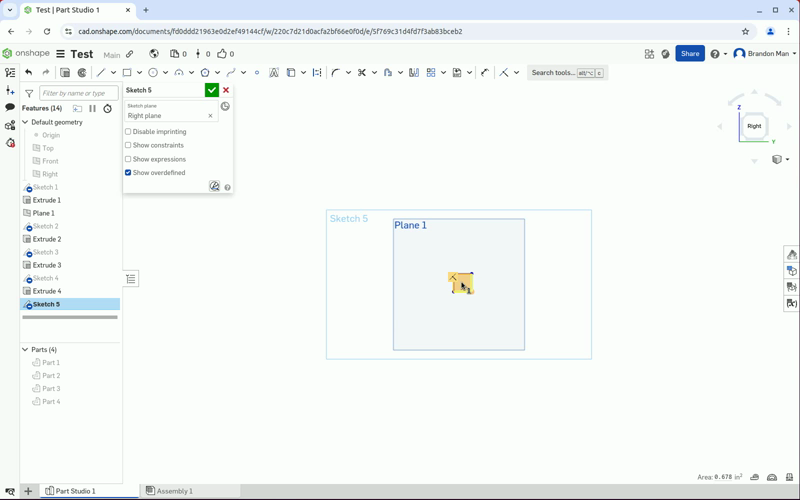
scroll(-6)
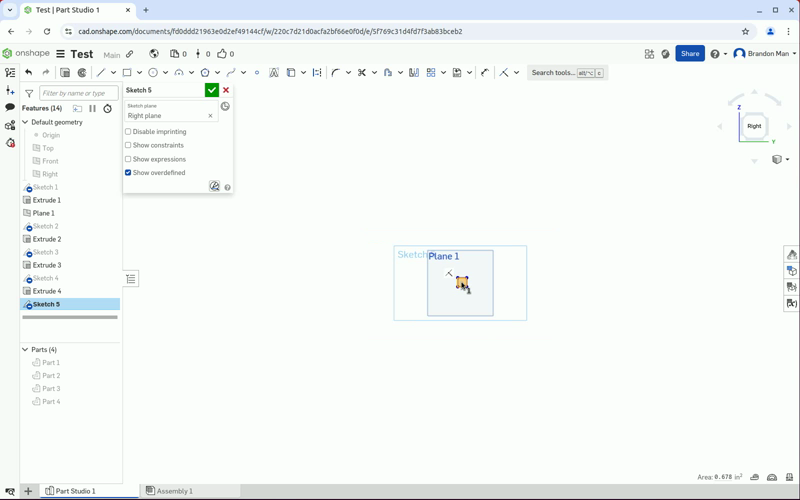
scroll(-6)
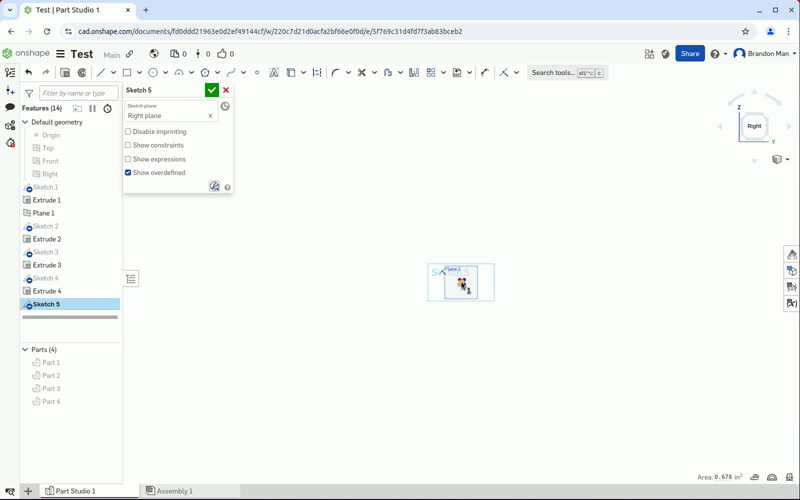
mouse_move(73, 352)
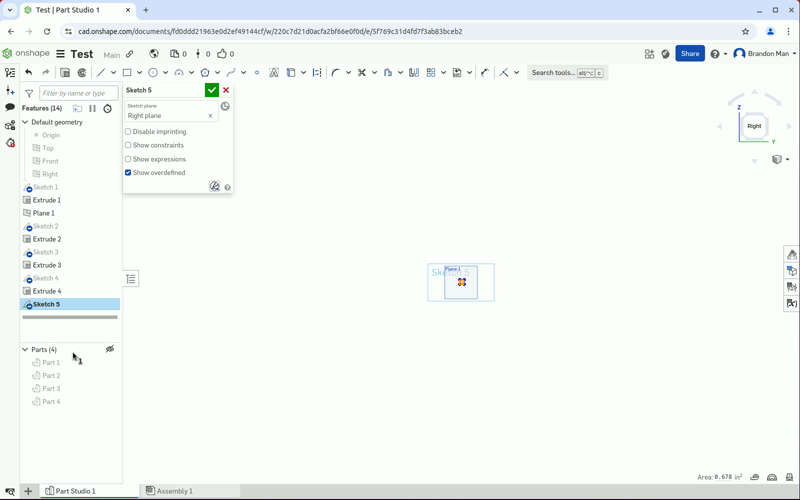
key(shift+y)
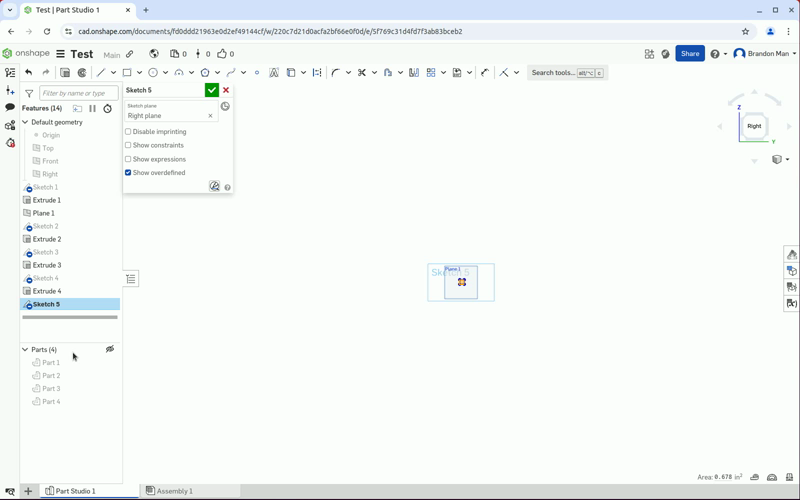
key(shift+e)
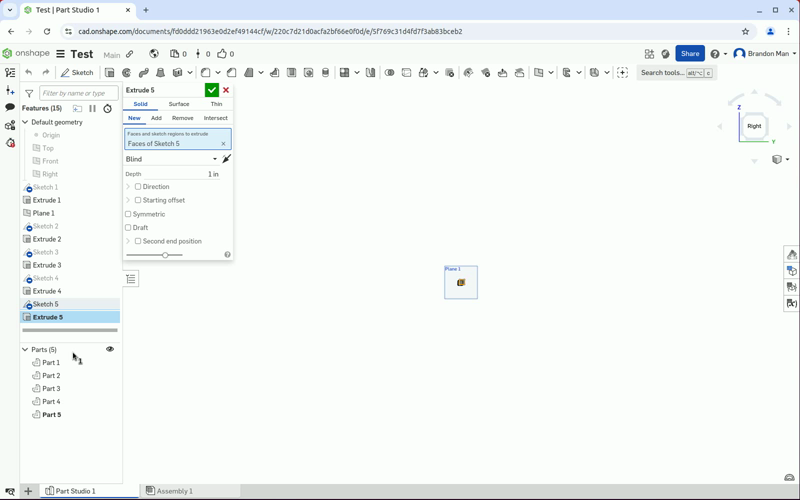
mouse_move(143, 106)
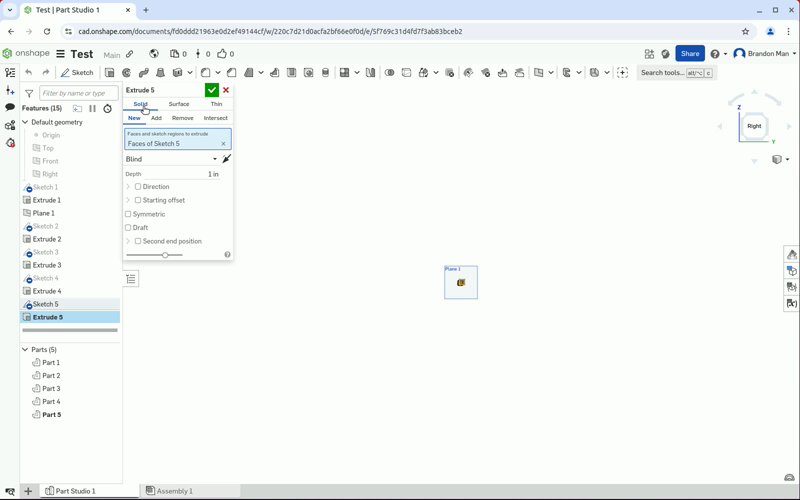
click(143, 106)
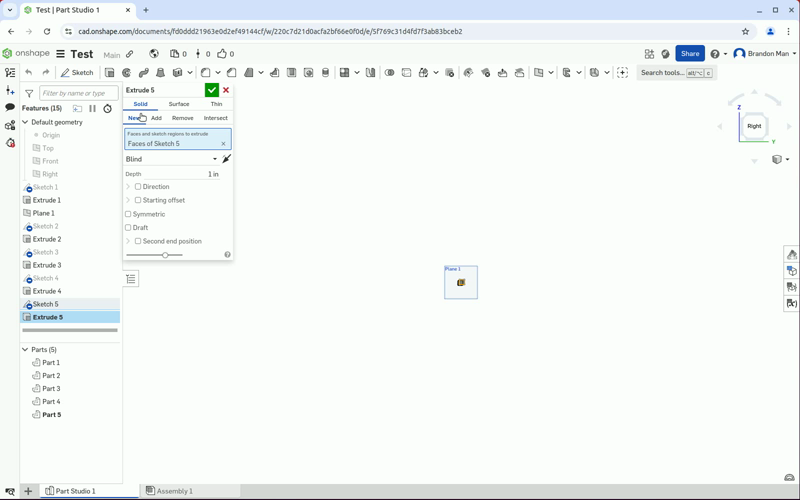
mouse_move(137, 120)
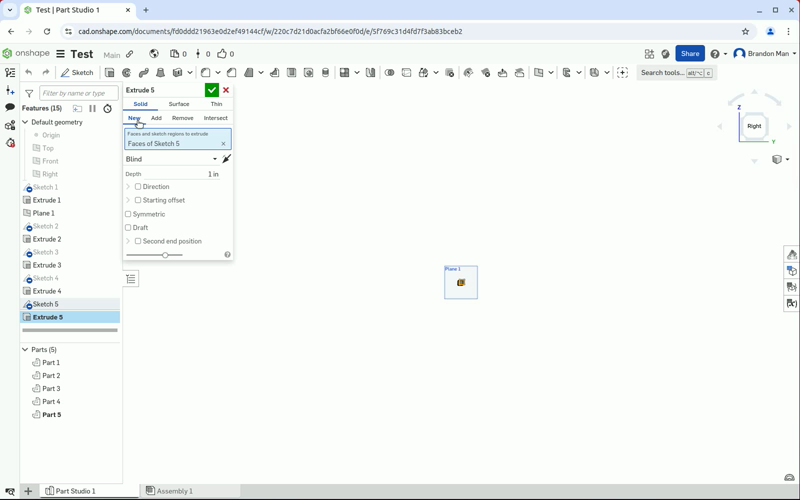
click(137, 120)
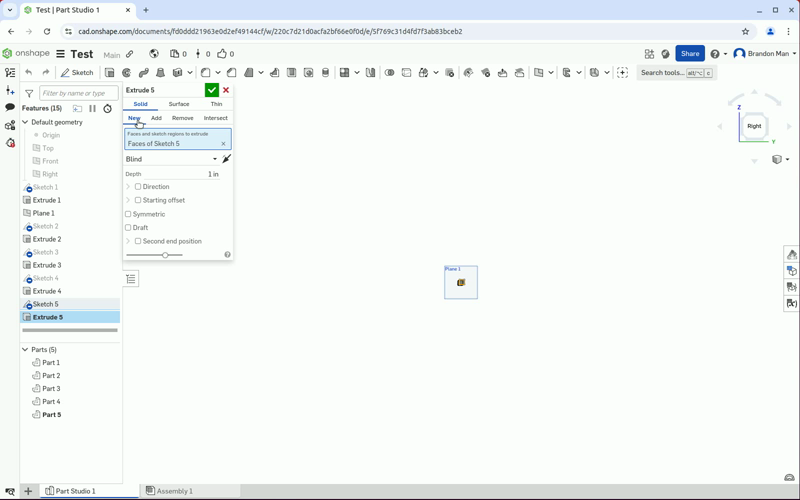
key(tab, 4)
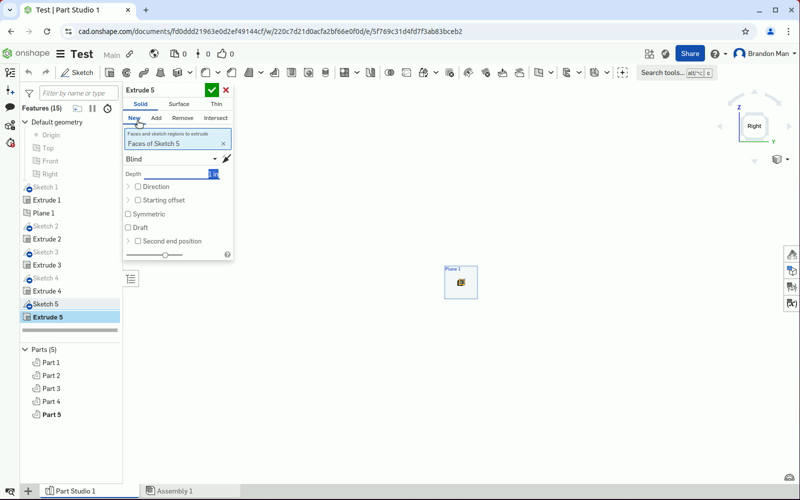
text(-0.241)
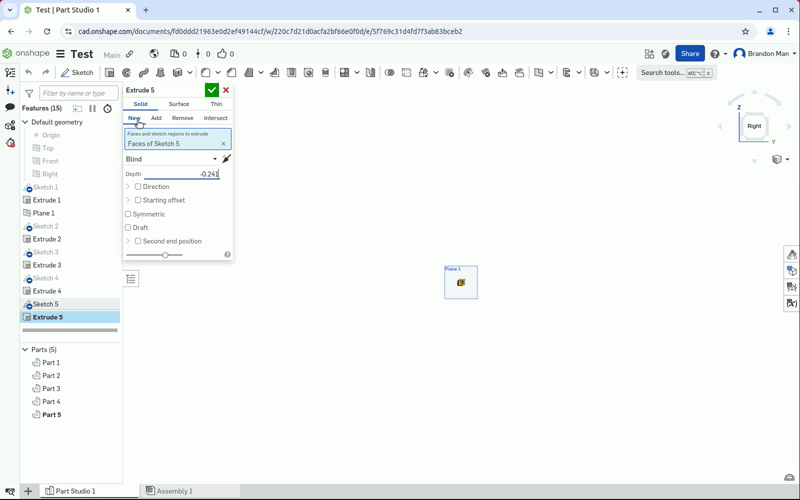
key(enter)
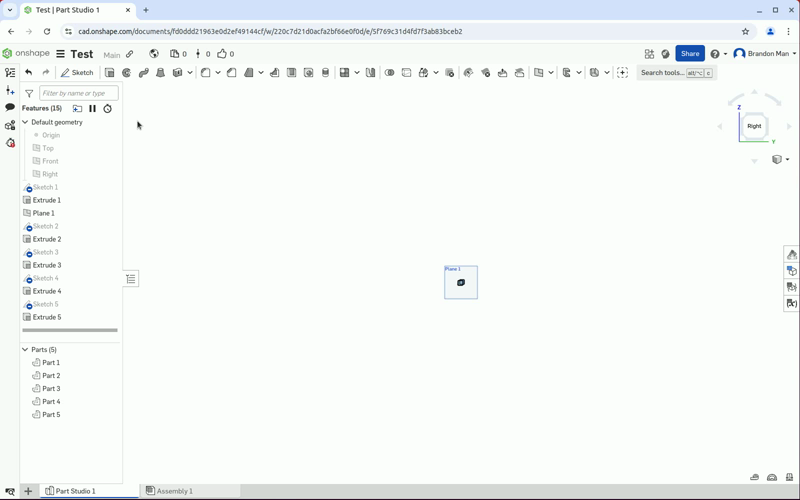
key(shift+h)
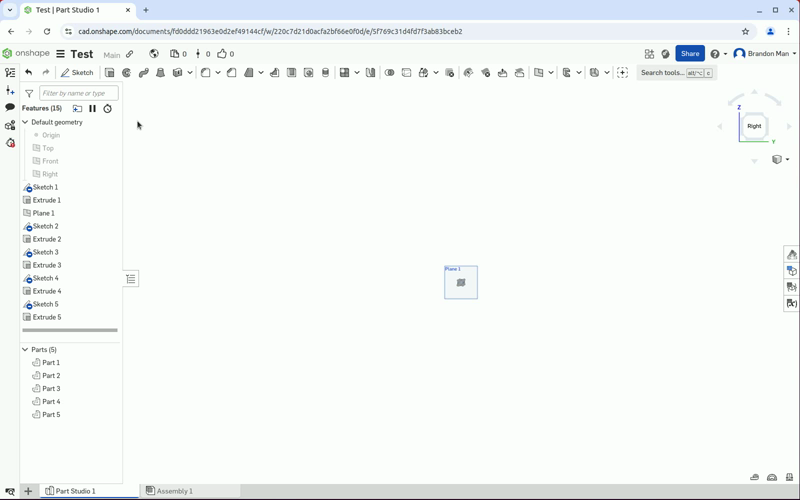
key(shift+h)
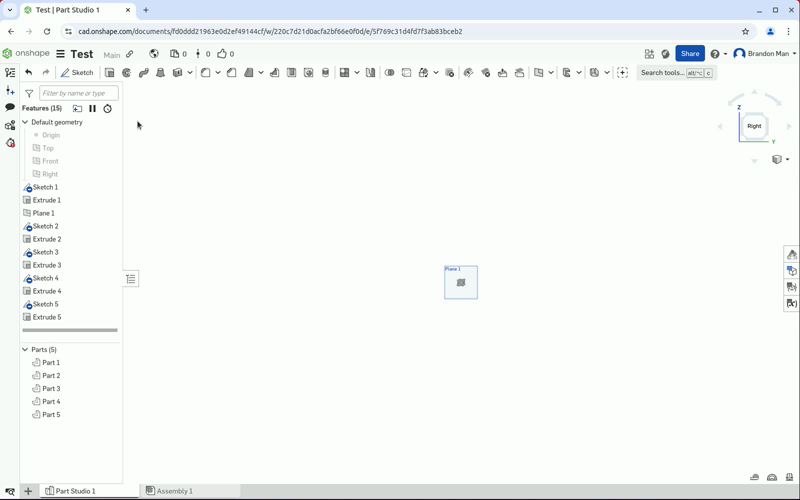
key(shift+7)
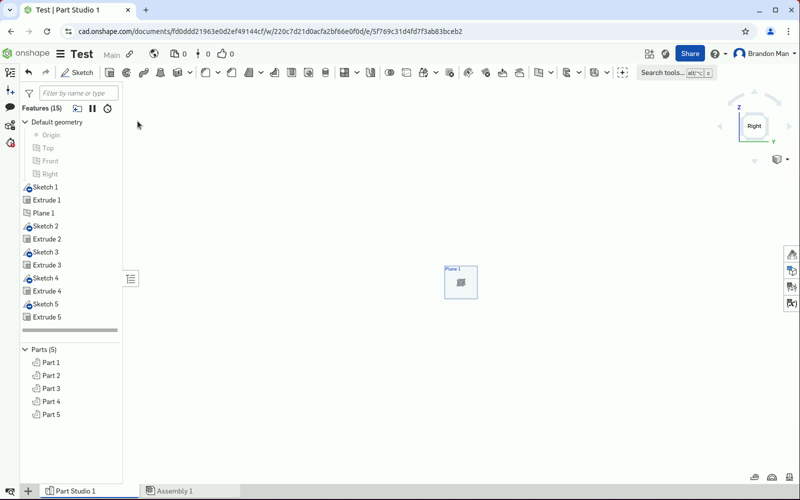
key(right, 2)
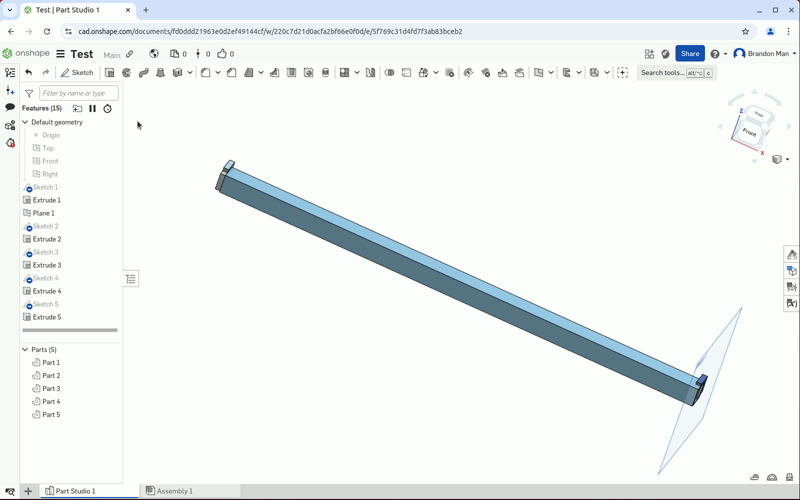
key(down, 2)
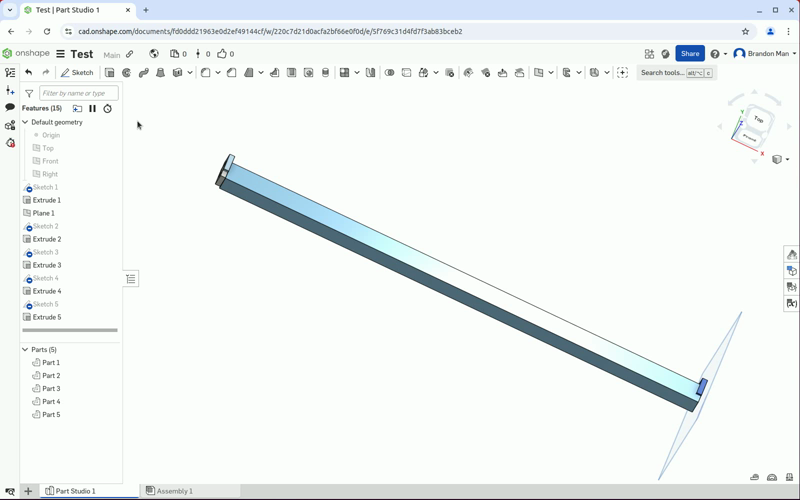
key(up, 2)
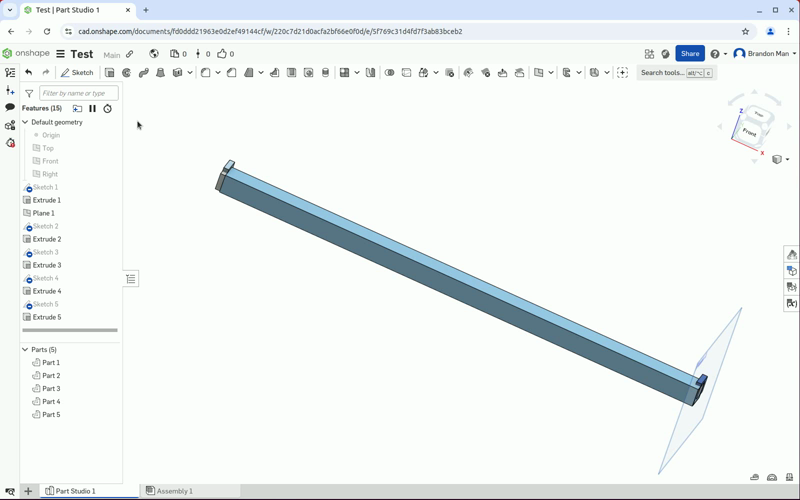
key(left, 2)
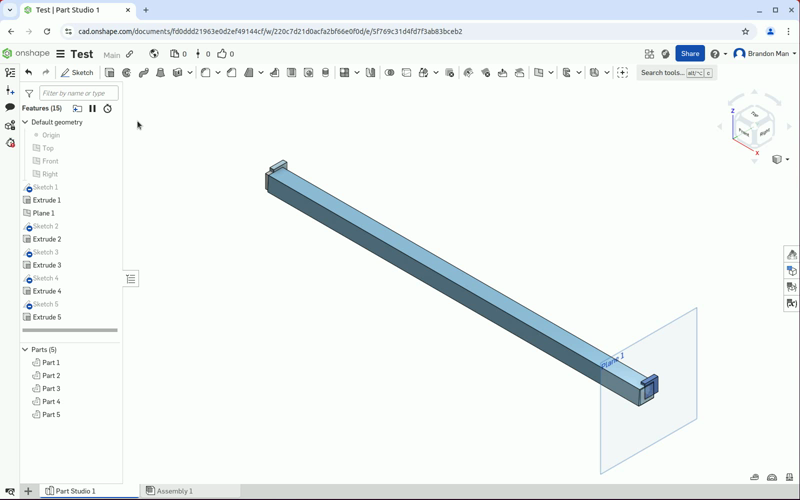
mouse_move(73, 189)
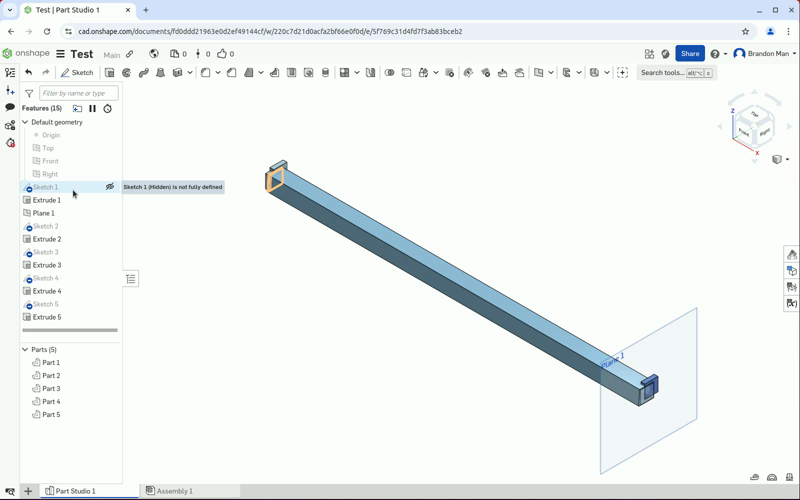
click(73, 189)